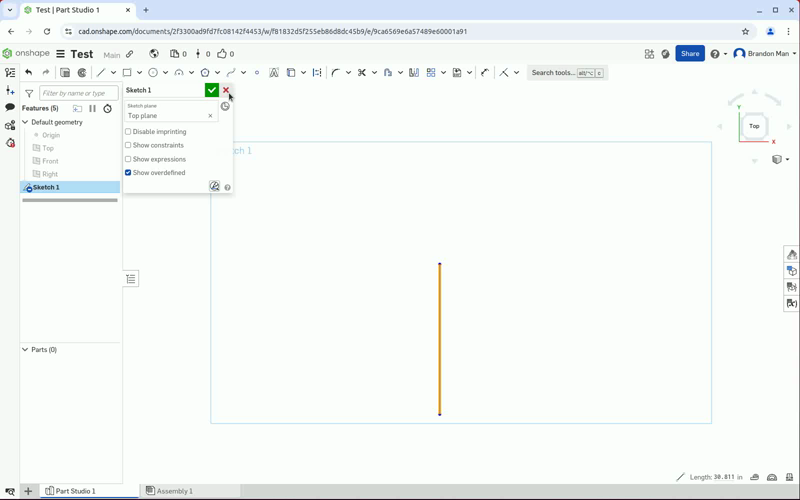
key(shift+h)
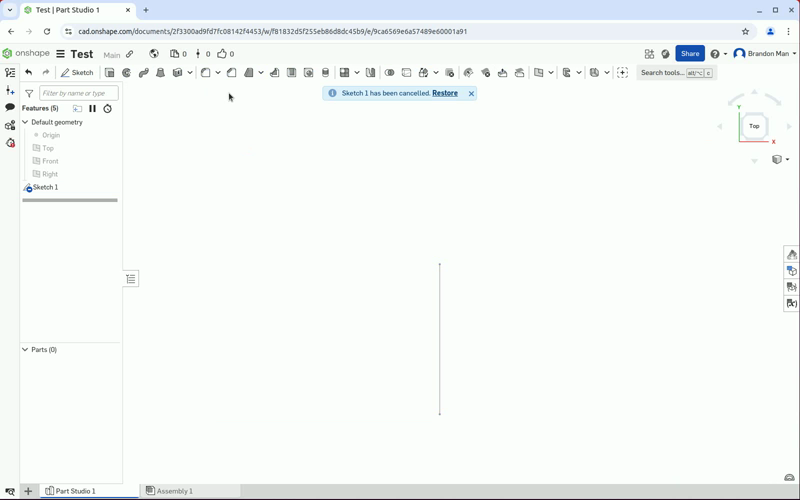
key(shift+s)
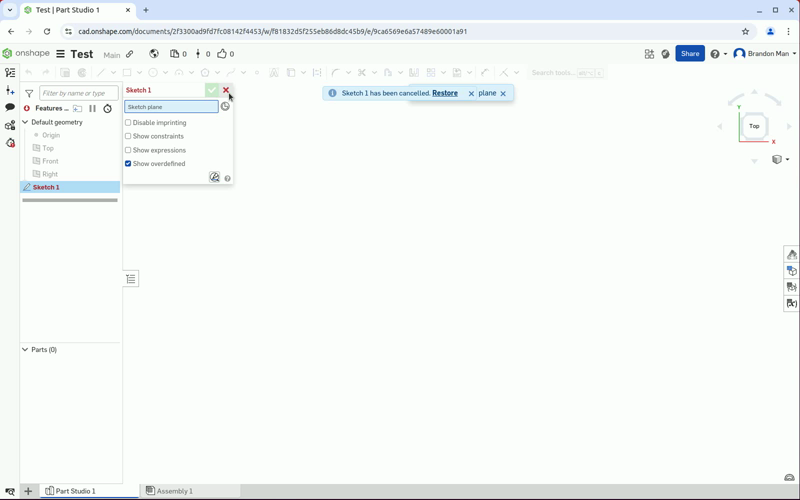
mouse_move(73, 150)
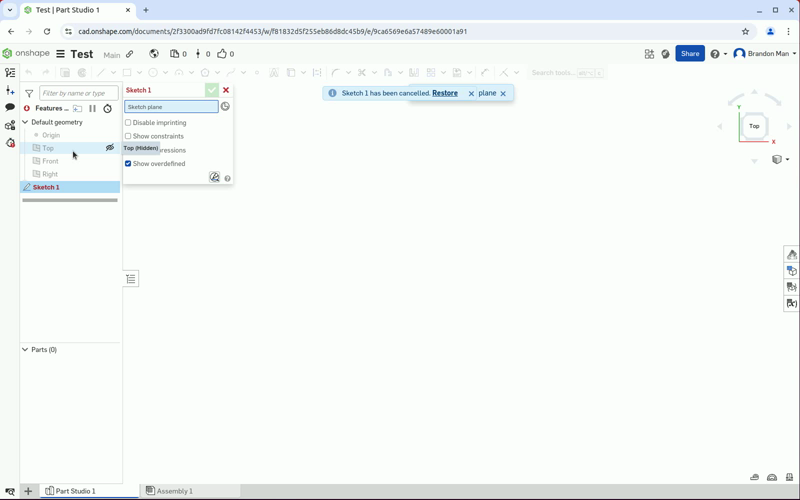
click(73, 150)
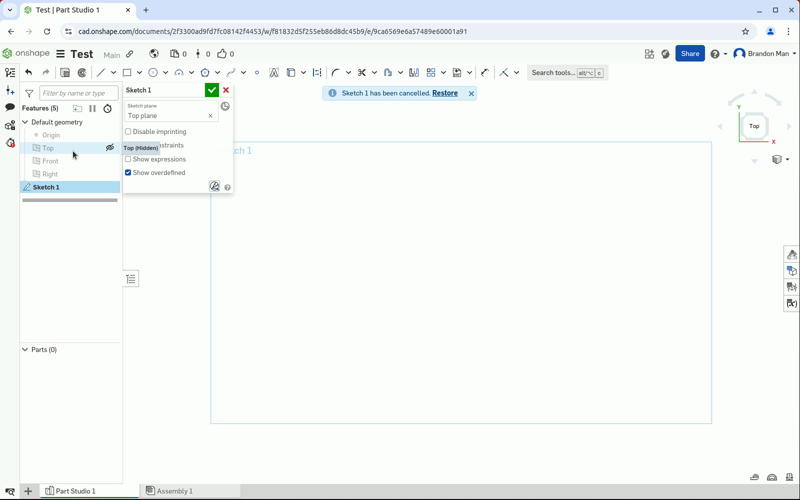
mouse_move(73, 352)
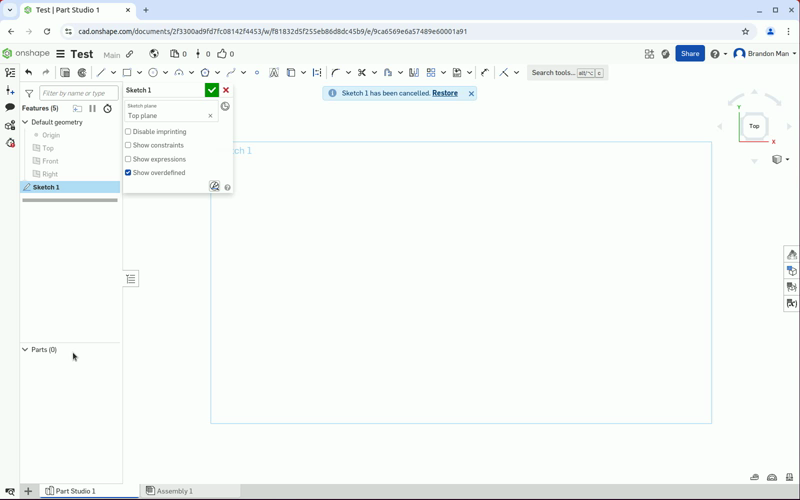
key(y)
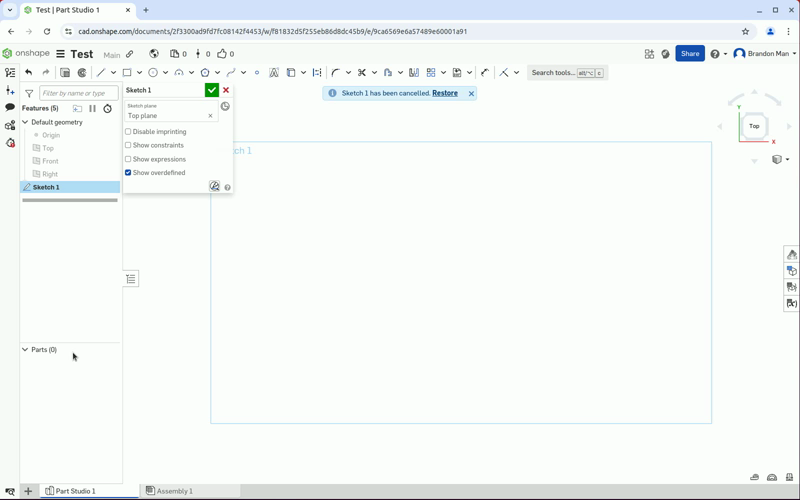
key(l)
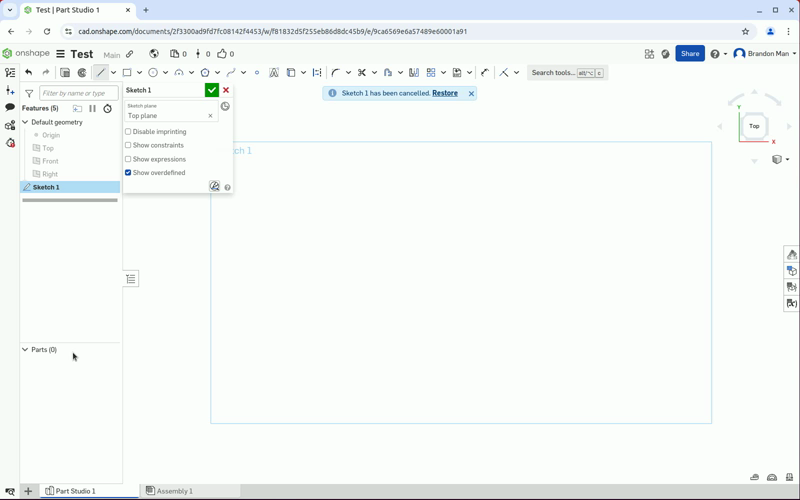
key_down(shift)
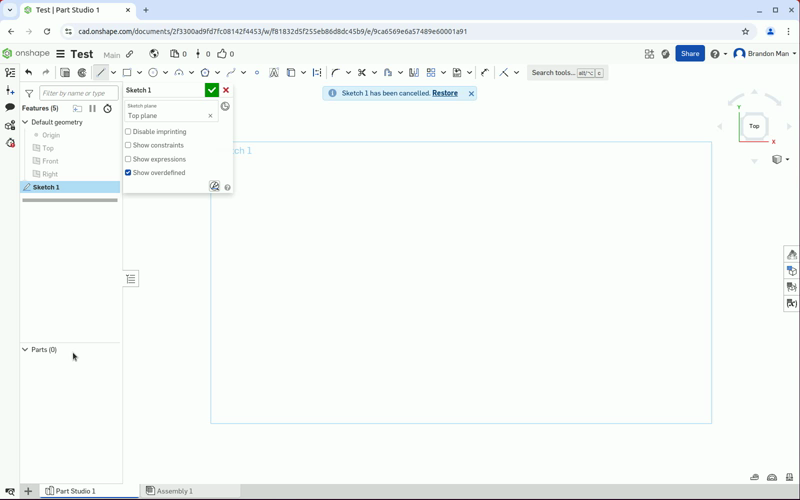
mouse_move(460, 395)
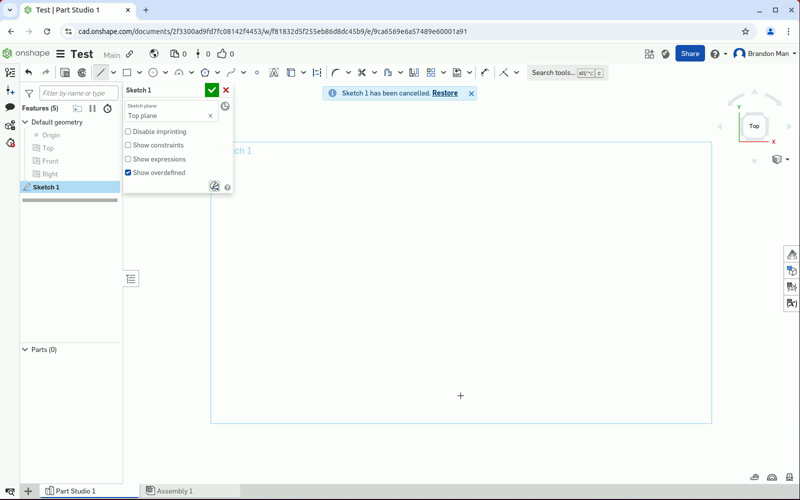
click(460, 395)
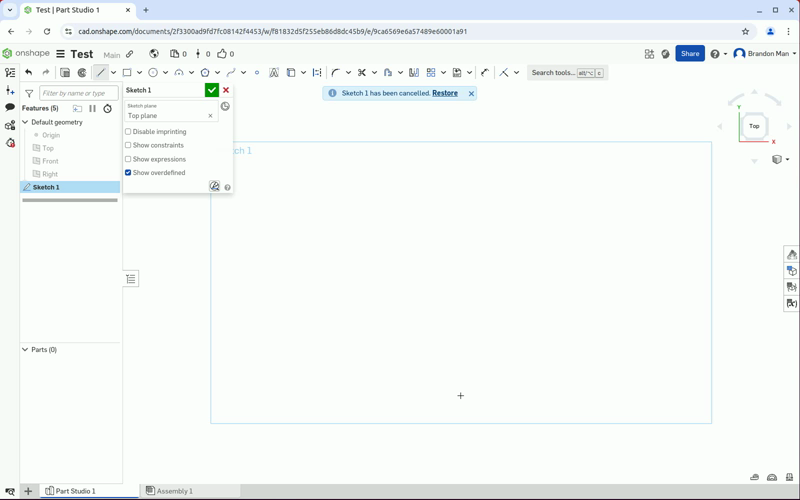
key_up(shift)
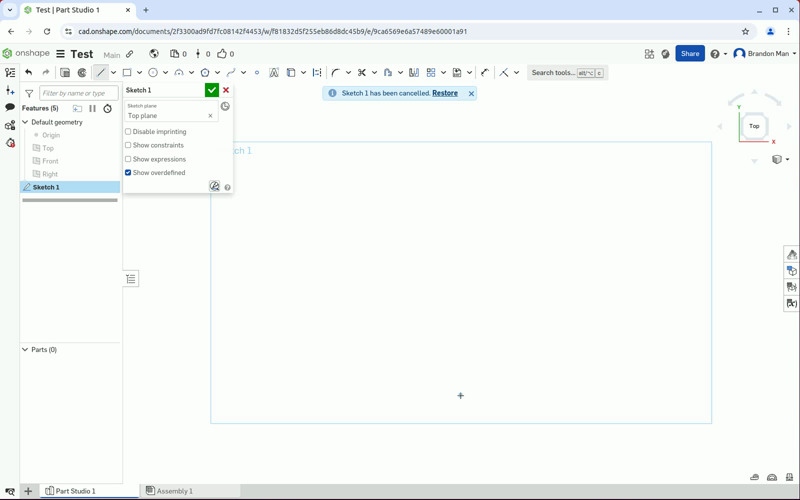
key_down(shift)
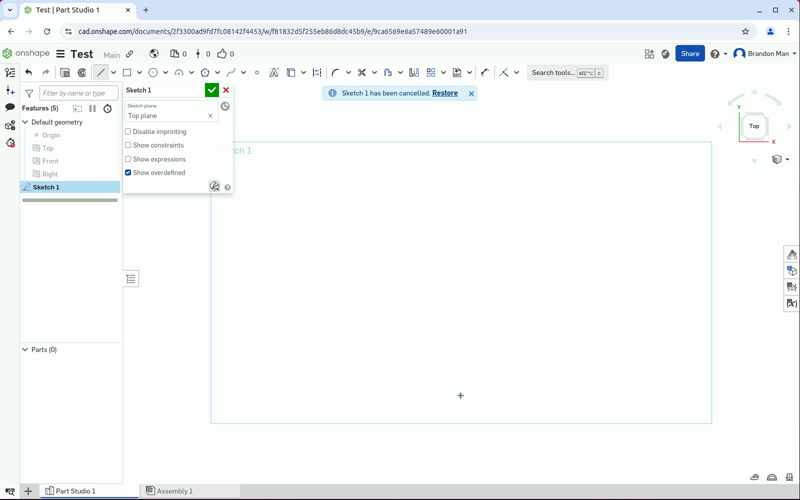
mouse_move(490, 395)
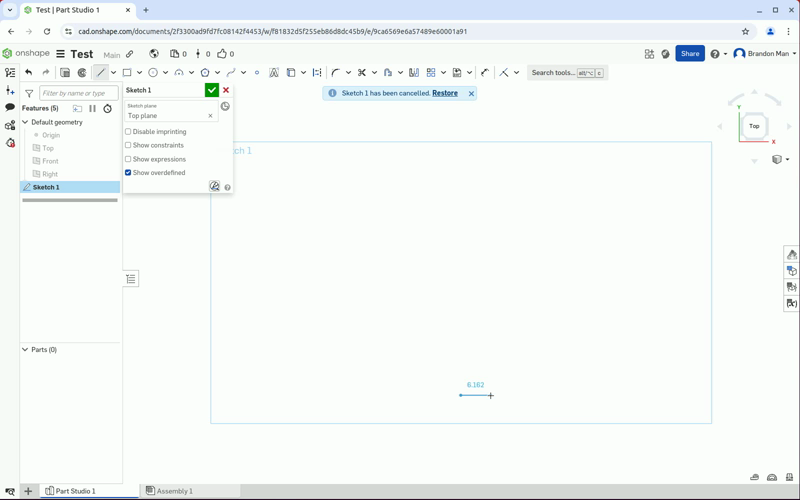
mouse_move(504, 395)
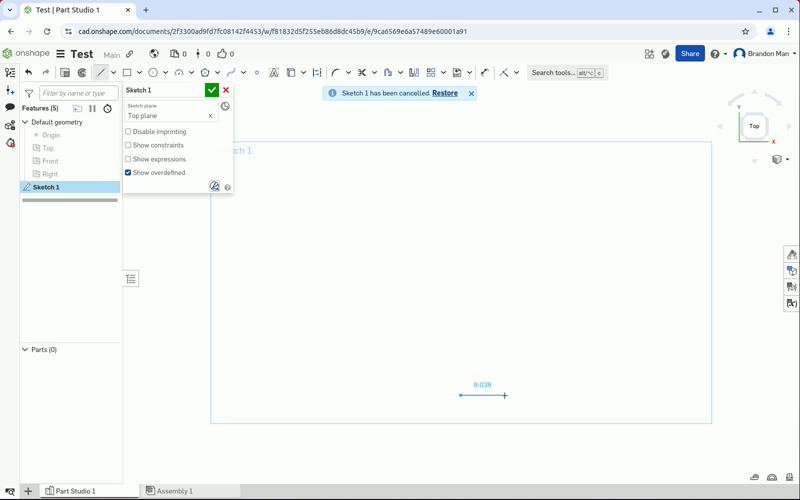
click(504, 395)
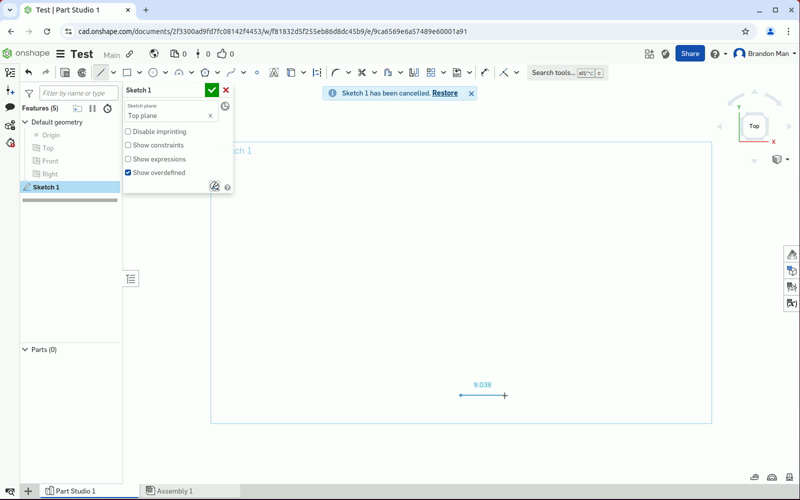
key_up(shift)
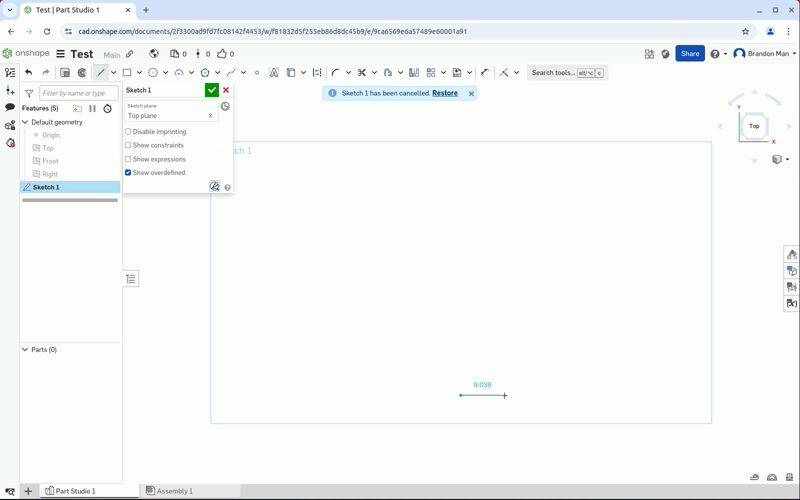
key_down(shift)
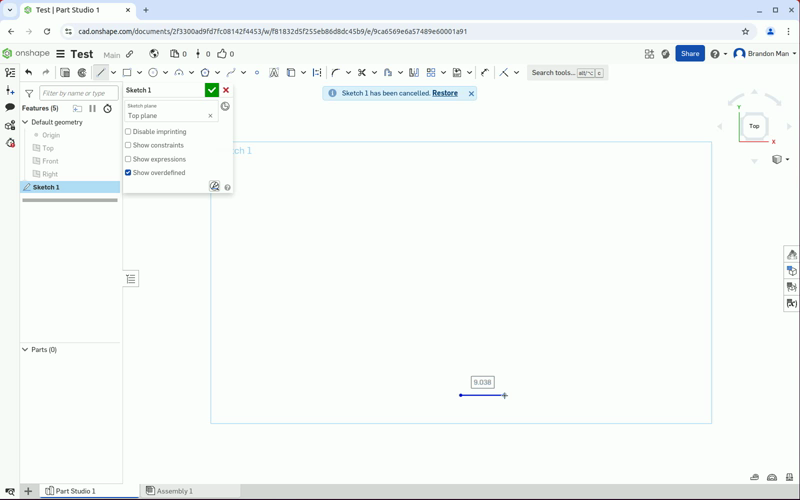
mouse_move(504, 282)
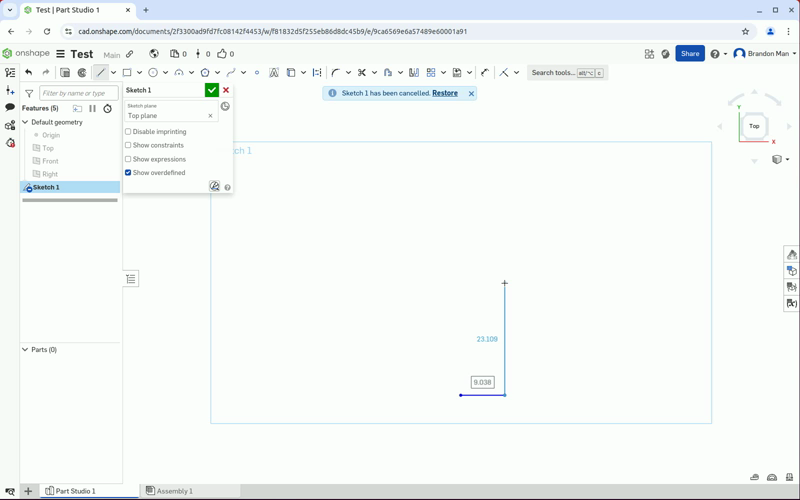
click(504, 282)
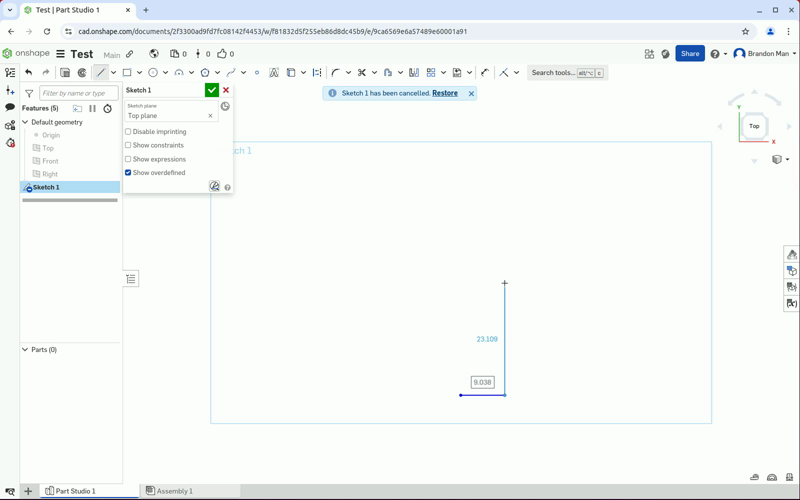
key_up(shift)
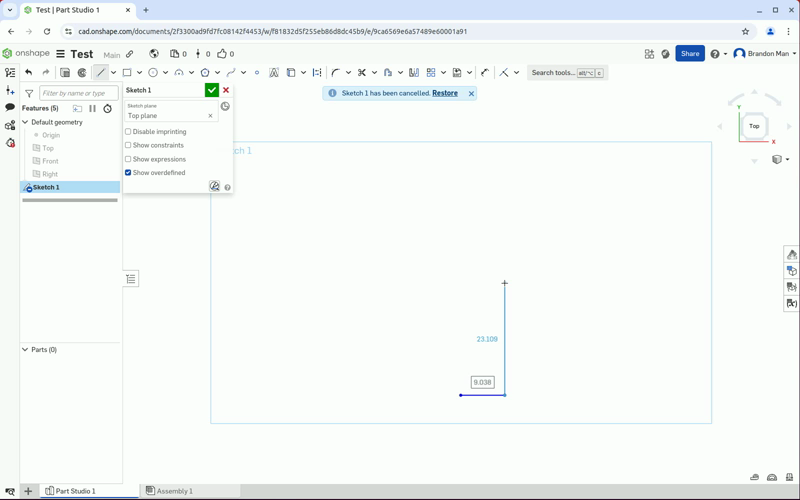
key_down(shift)
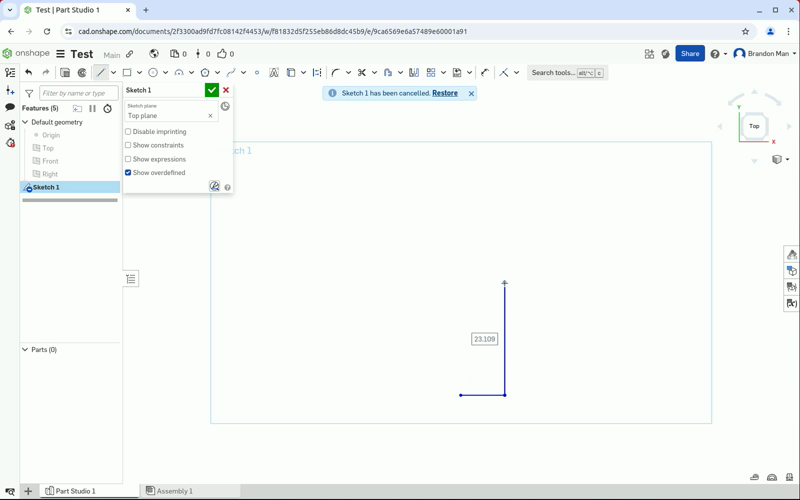
mouse_move(534, 282)
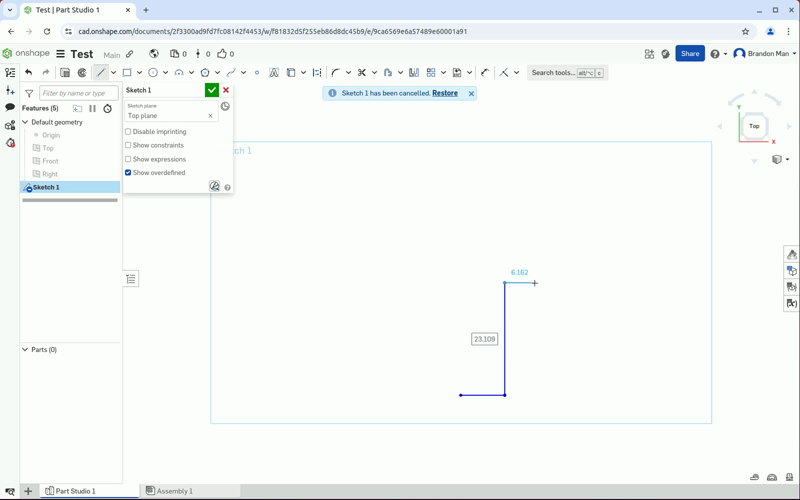
mouse_move(460, 282)
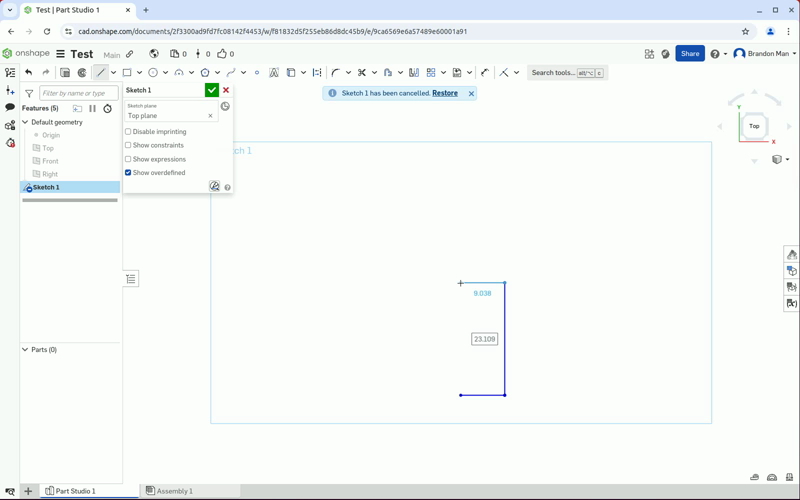
click(460, 282)
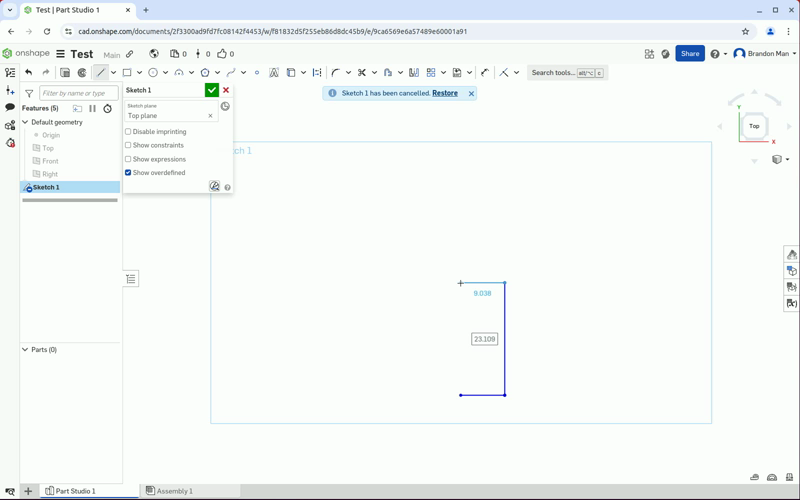
key_up(shift)
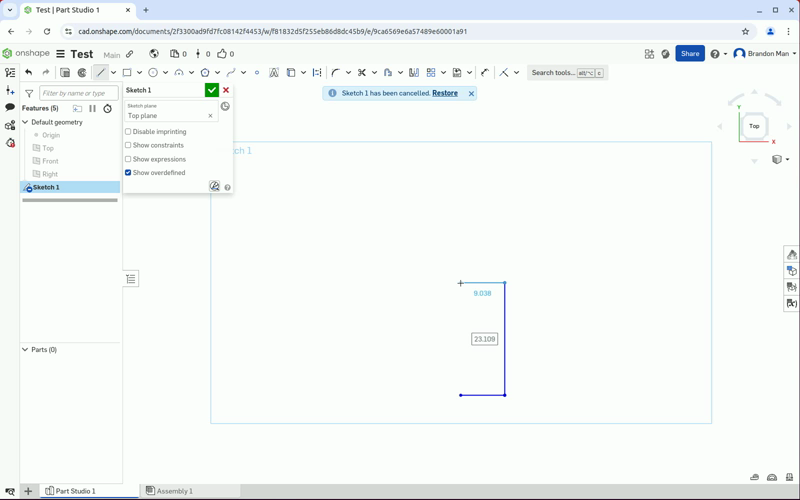
key_down(shift)
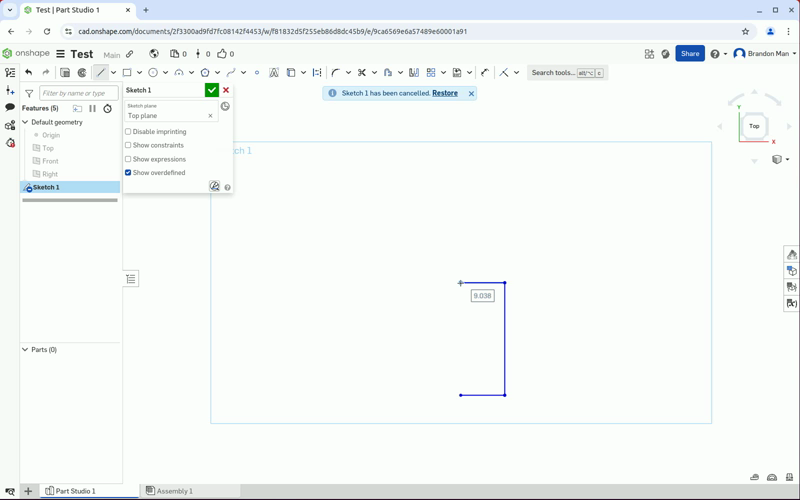
mouse_move(460, 395)
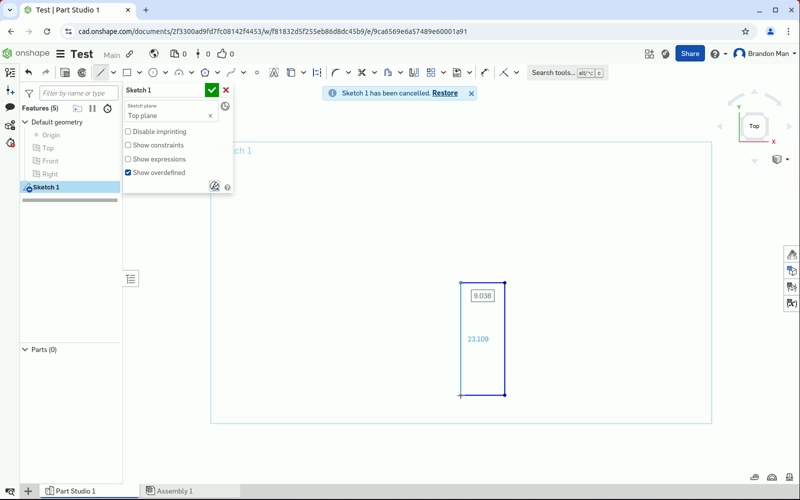
key_up(shift)
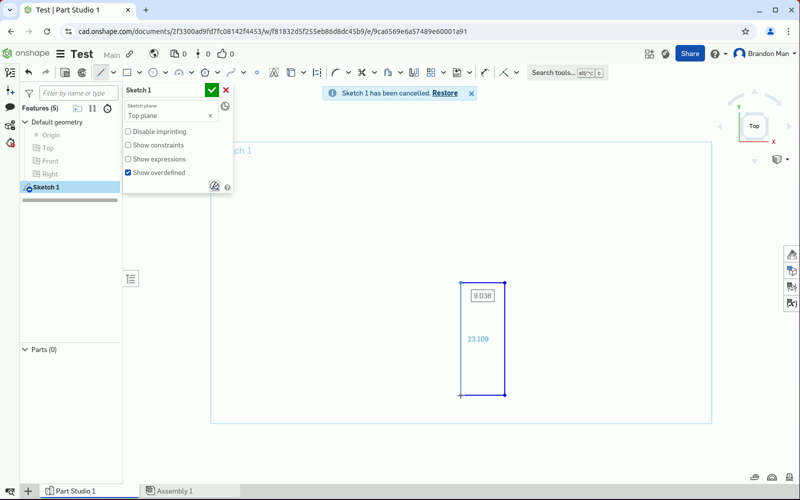
click(460, 395)
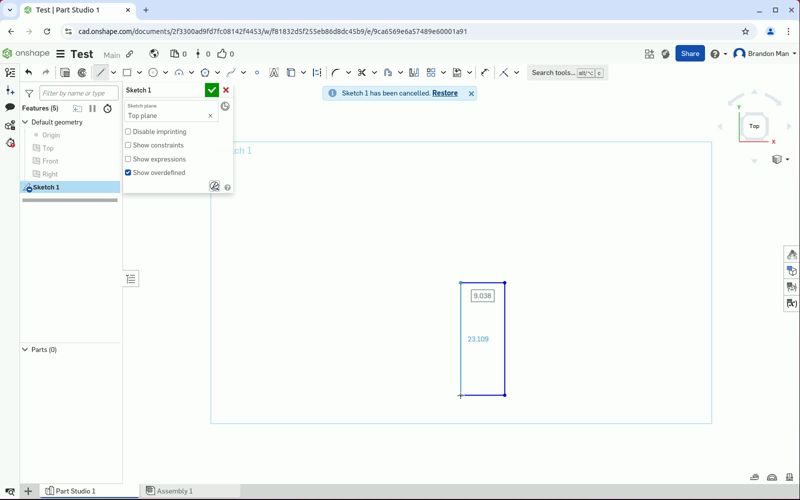
key(esc)
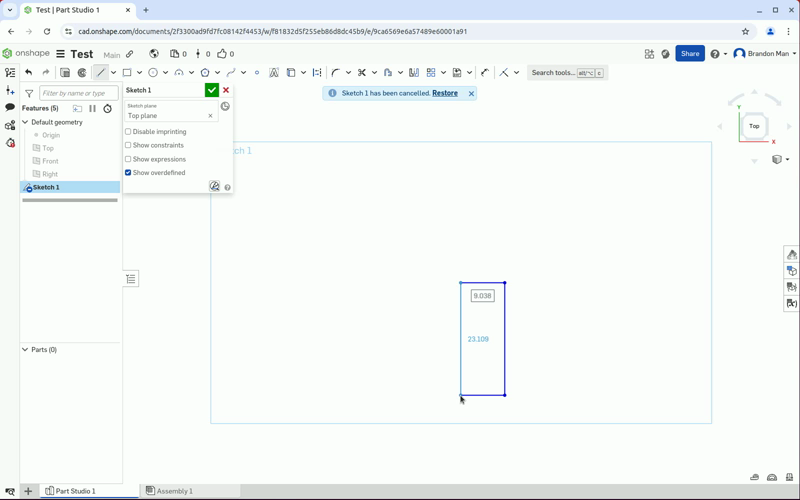
key(l)
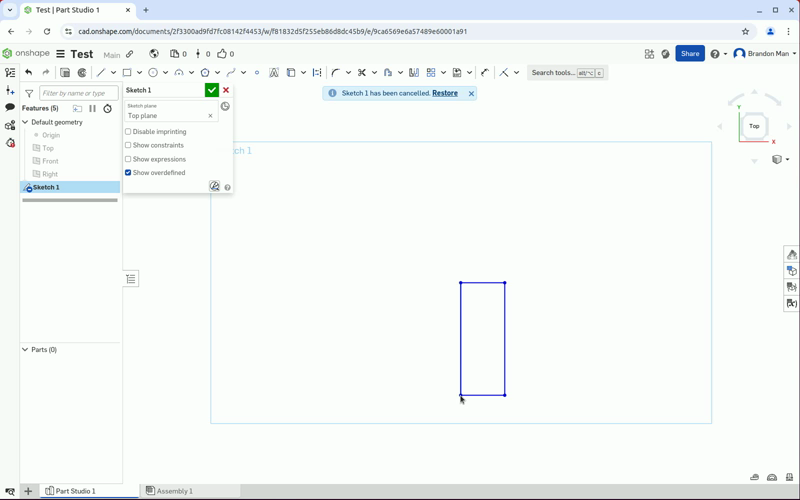
key_down(shift)
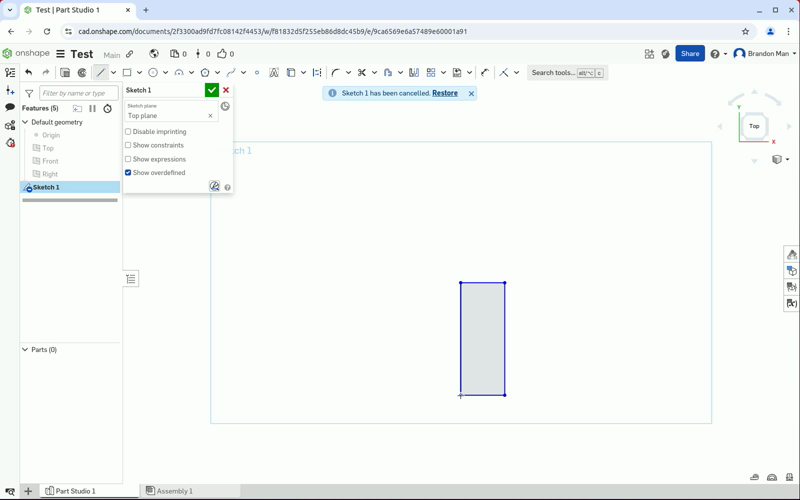
mouse_move(463, 390)
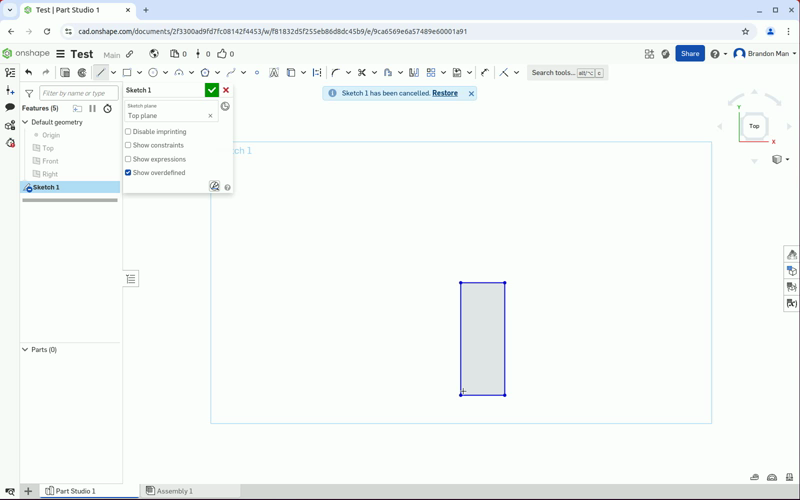
click(463, 390)
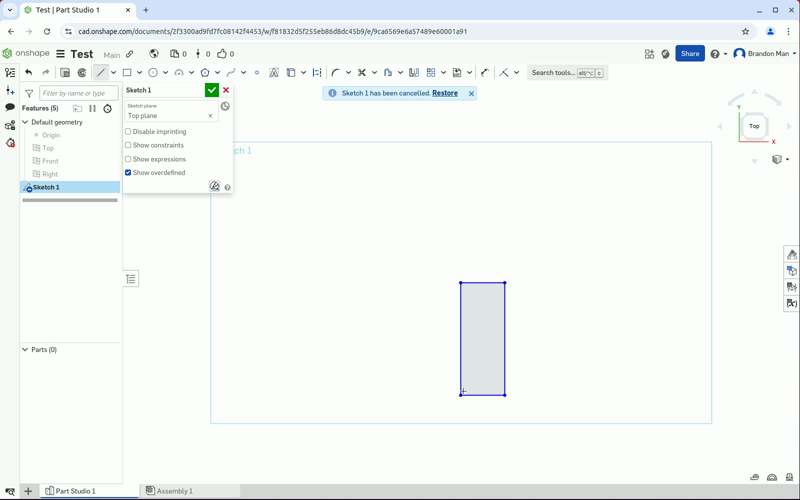
key_up(shift)
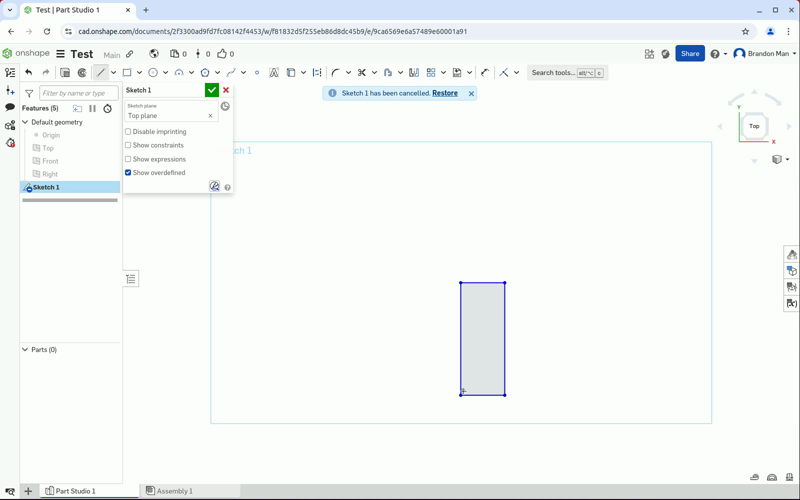
key_down(shift)
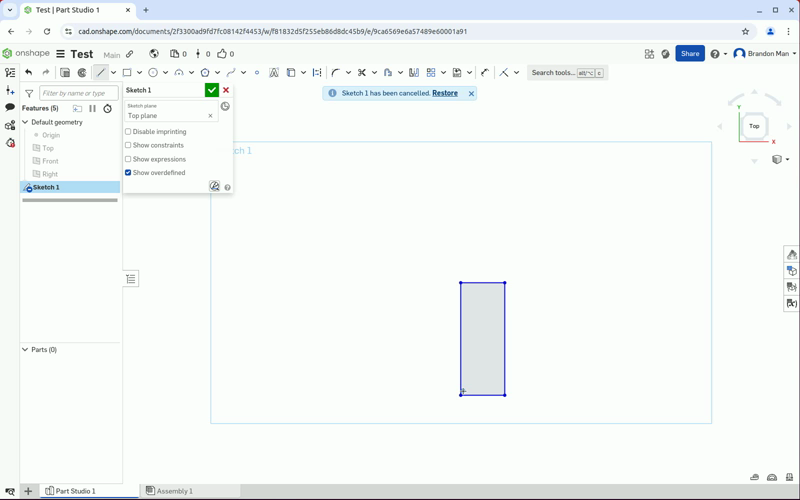
mouse_move(493, 390)
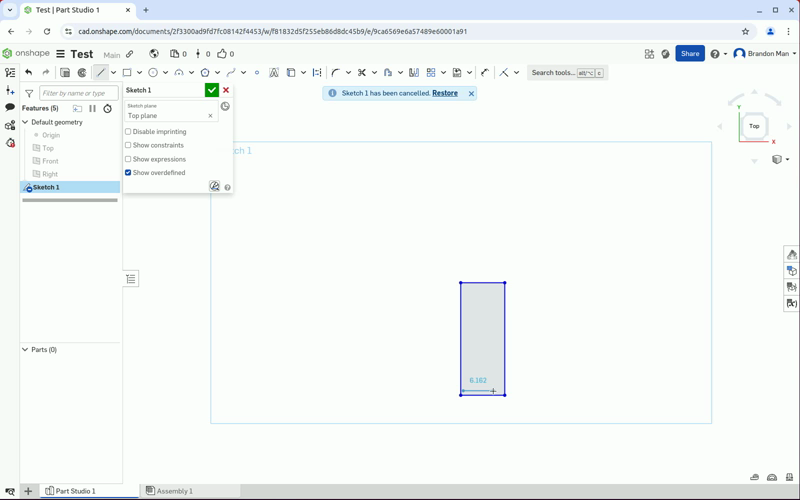
mouse_move(465, 394)
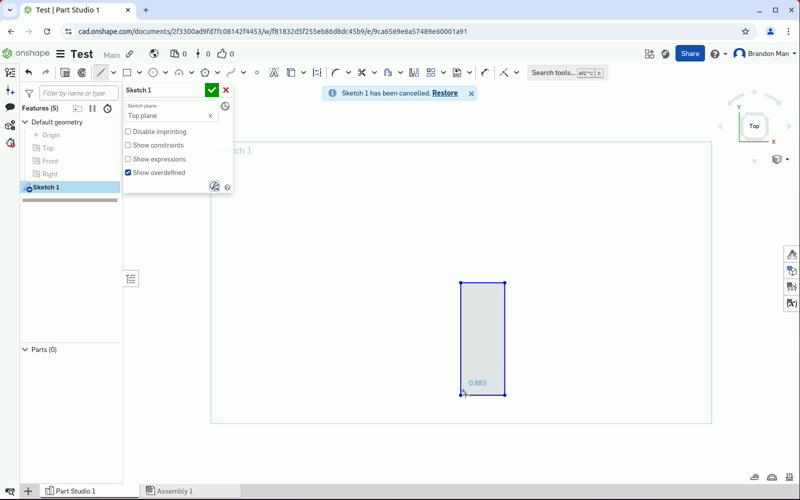
scroll(6)
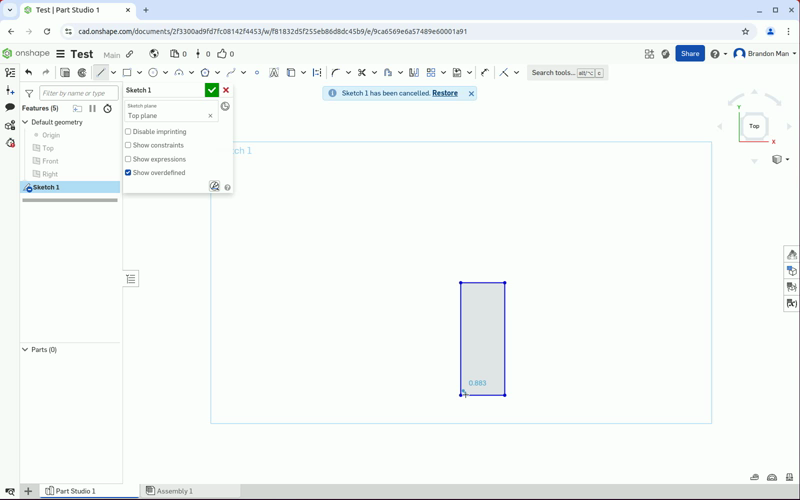
scroll(6)
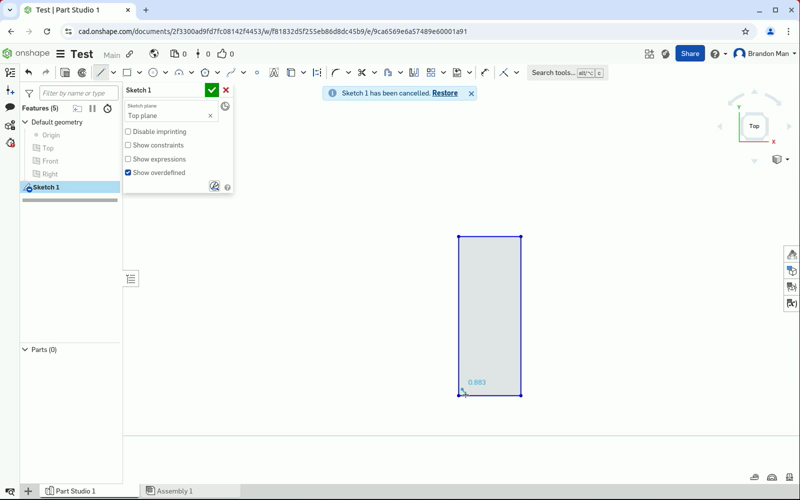
scroll(6)
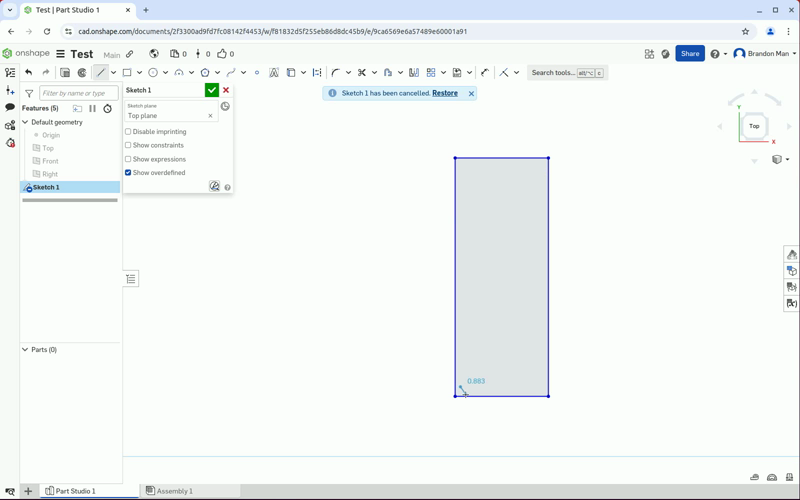
scroll(6)
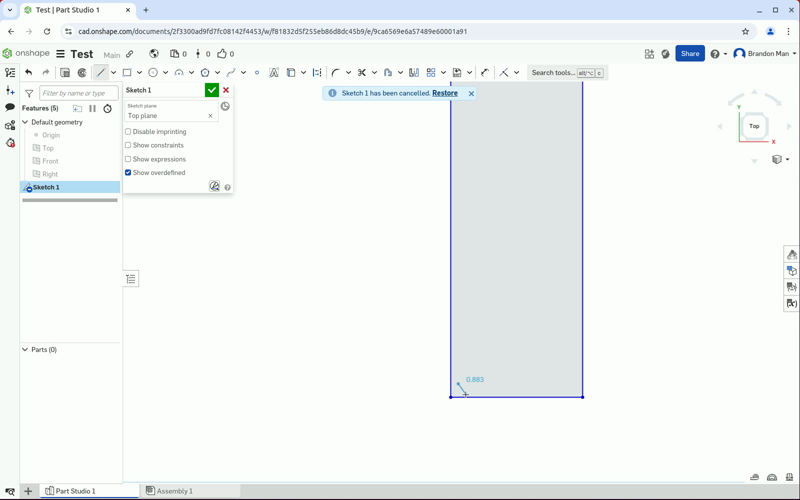
scroll(6)
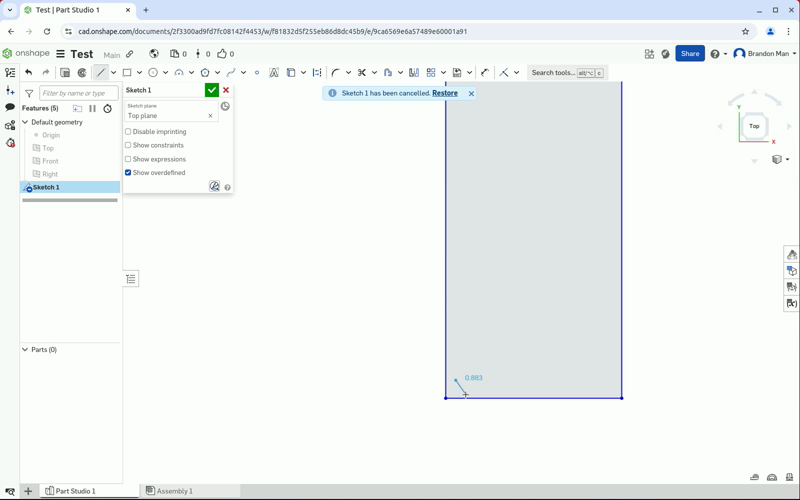
scroll(6)
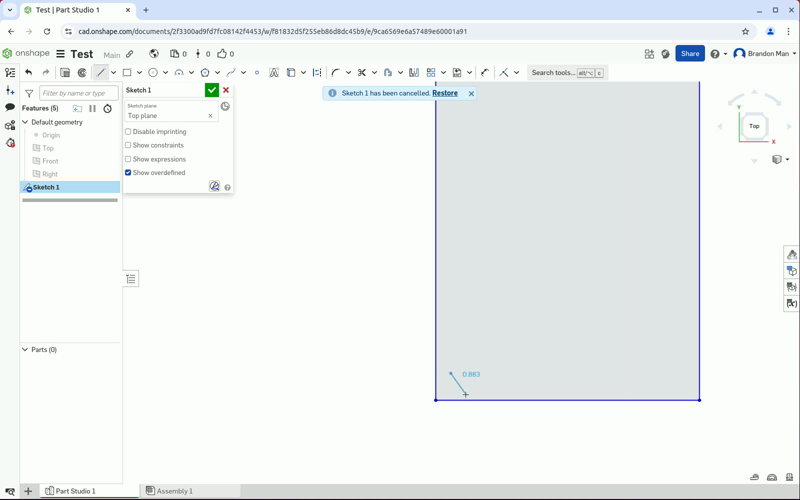
scroll(6)
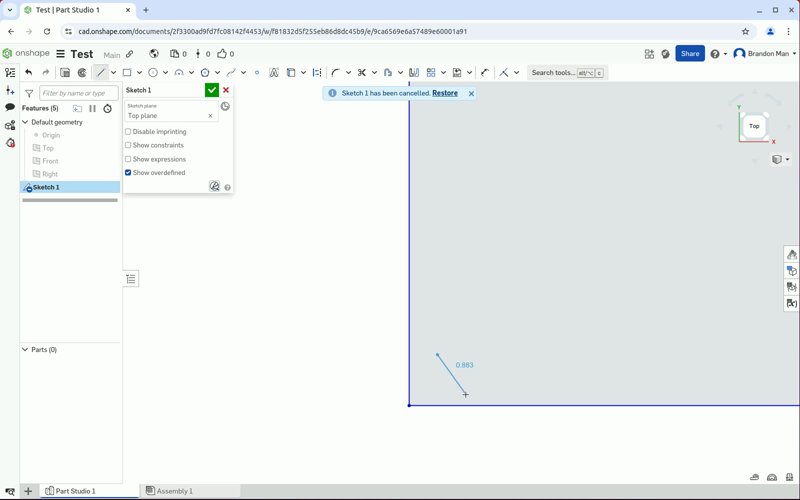
click(465, 394)
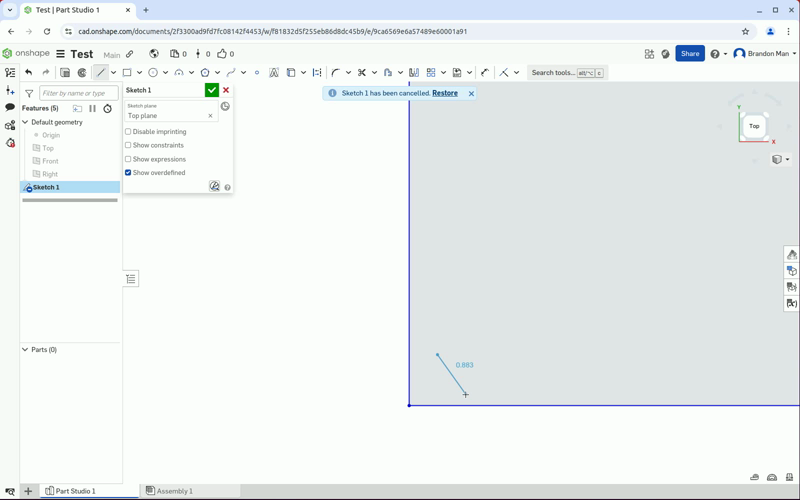
scroll(-6)
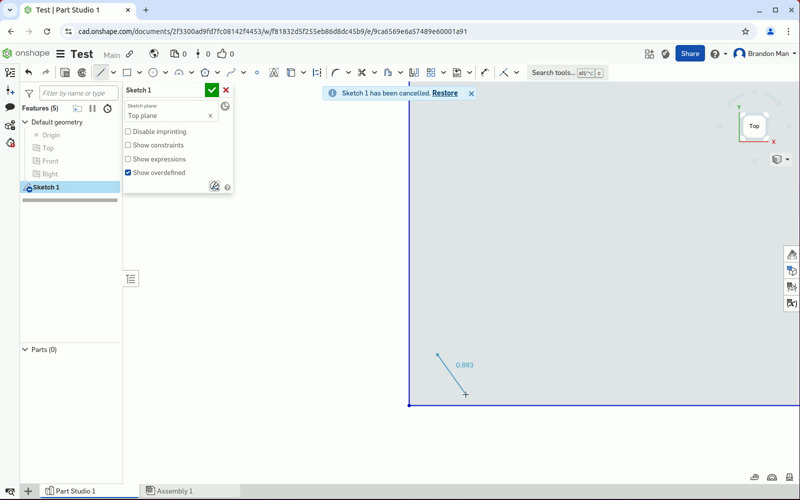
scroll(-6)
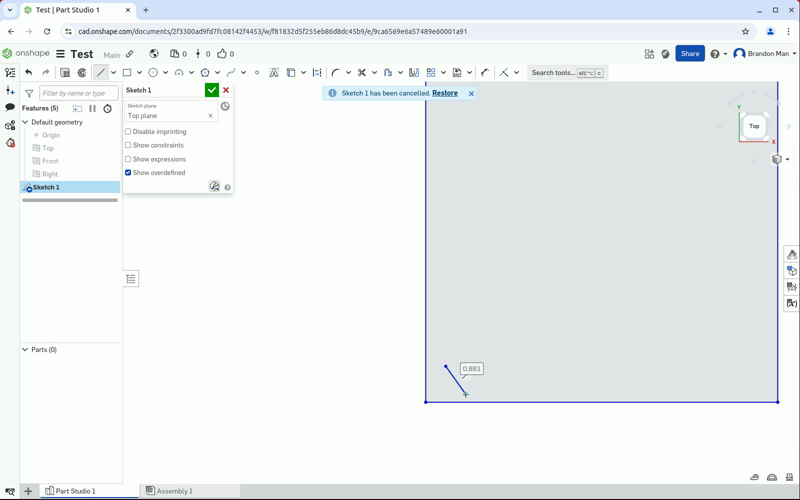
scroll(-6)
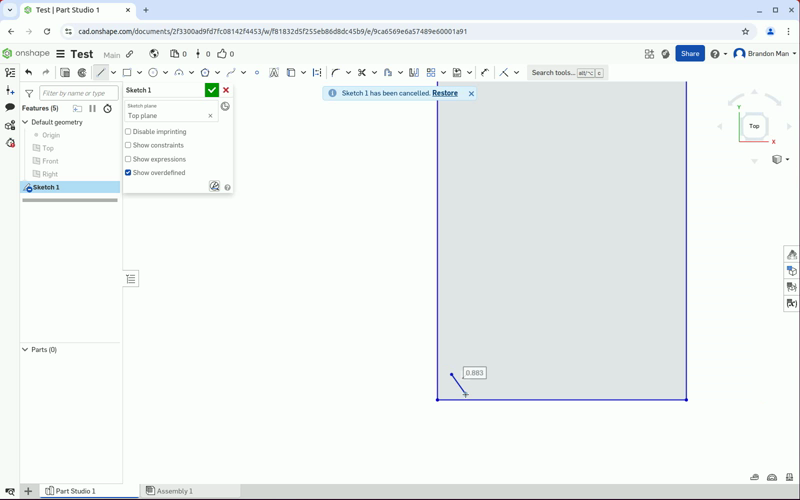
scroll(-6)
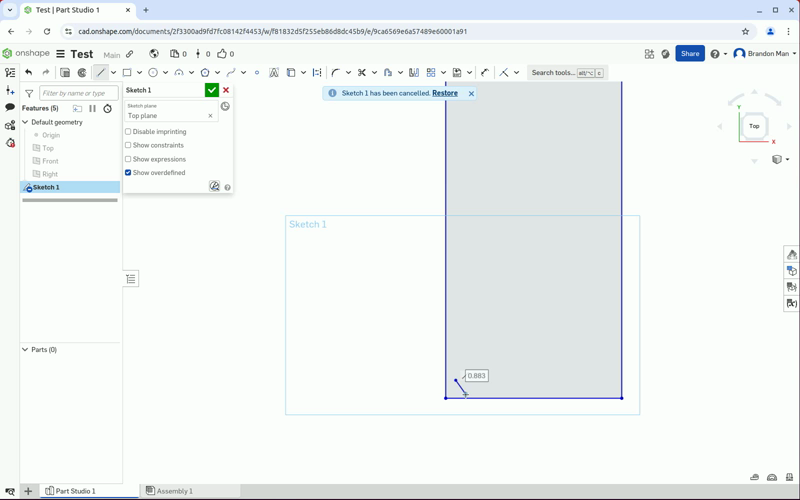
scroll(-6)
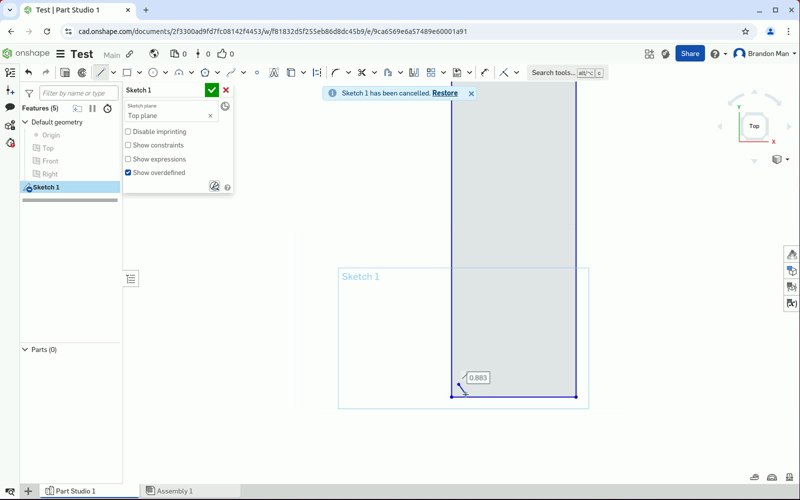
scroll(-6)
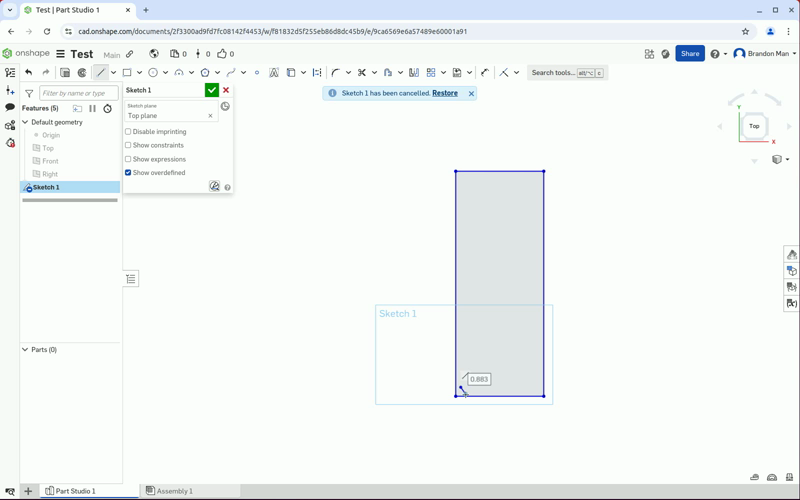
scroll(-6)
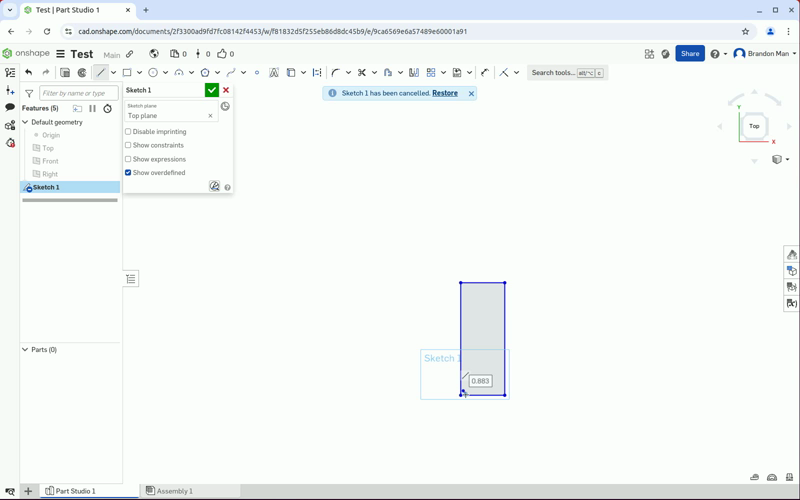
key_up(shift)
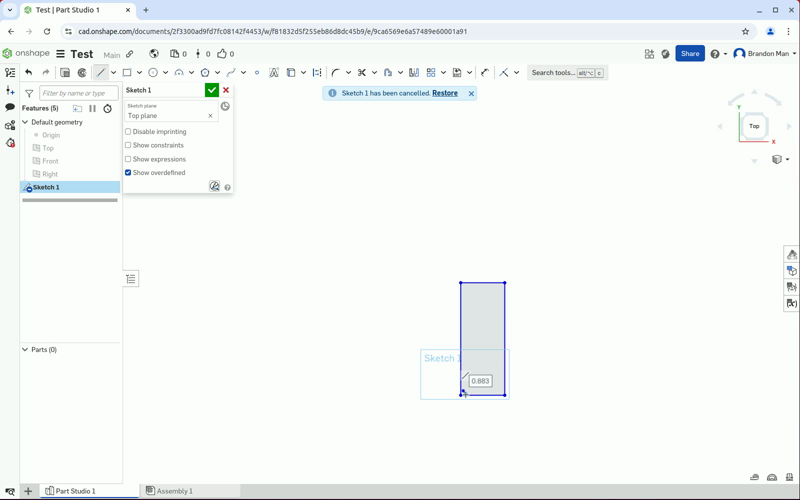
key_down(shift)
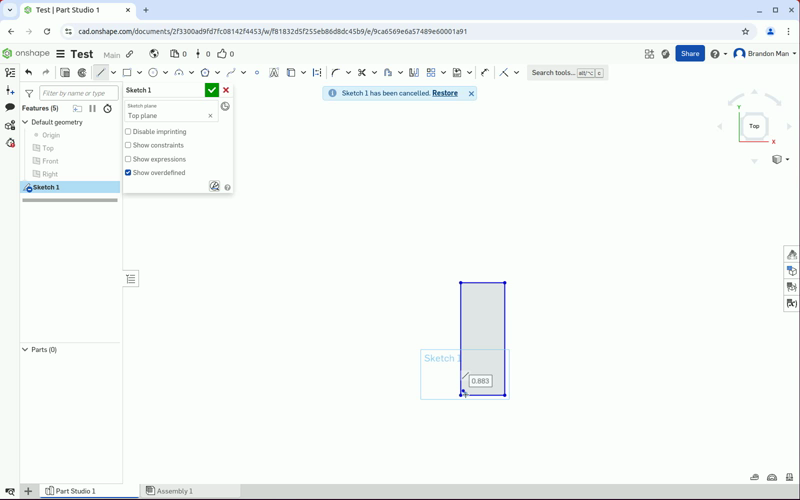
mouse_move(495, 394)
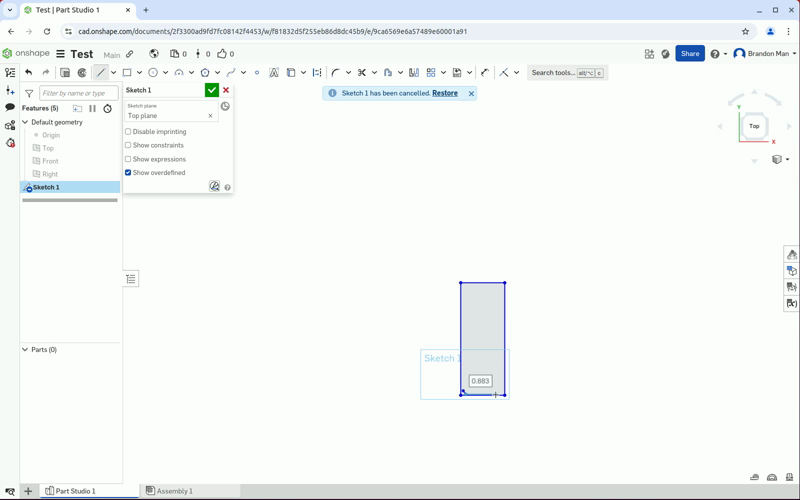
mouse_move(470, 394)
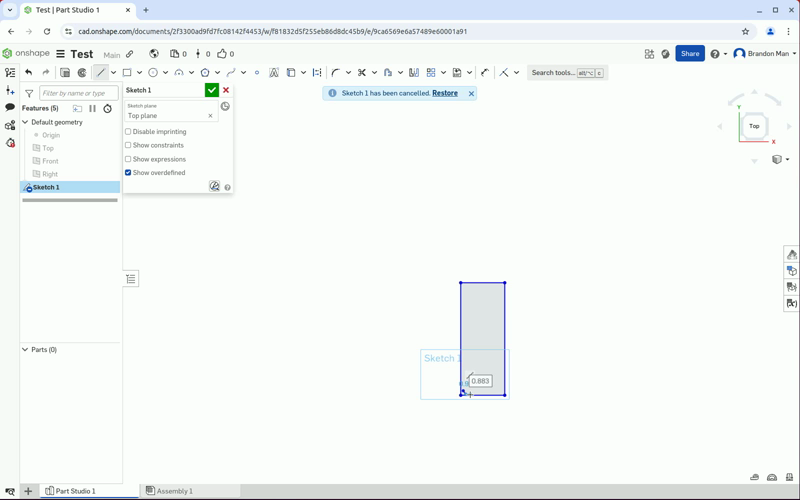
scroll(6)
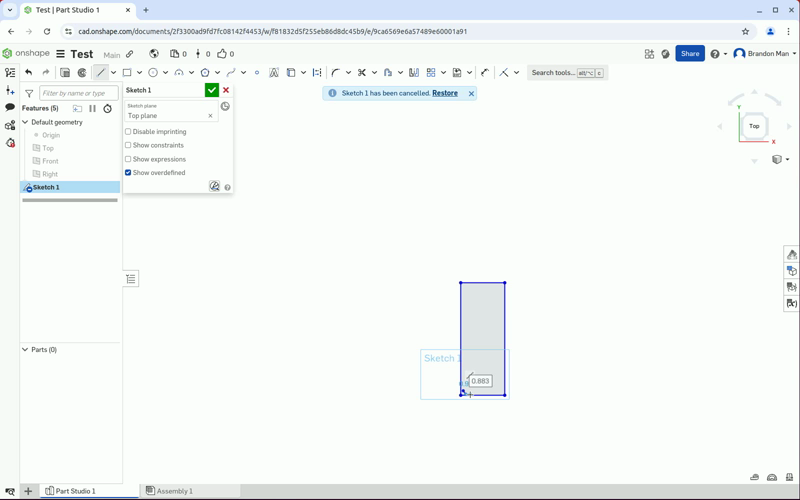
scroll(6)
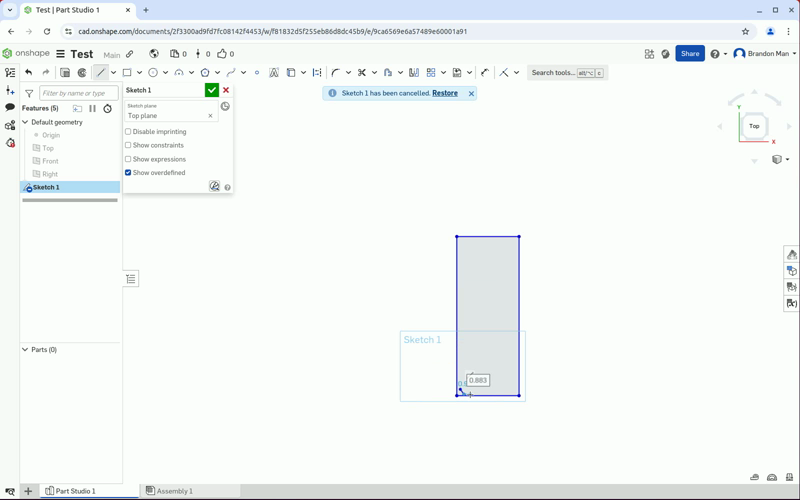
scroll(6)
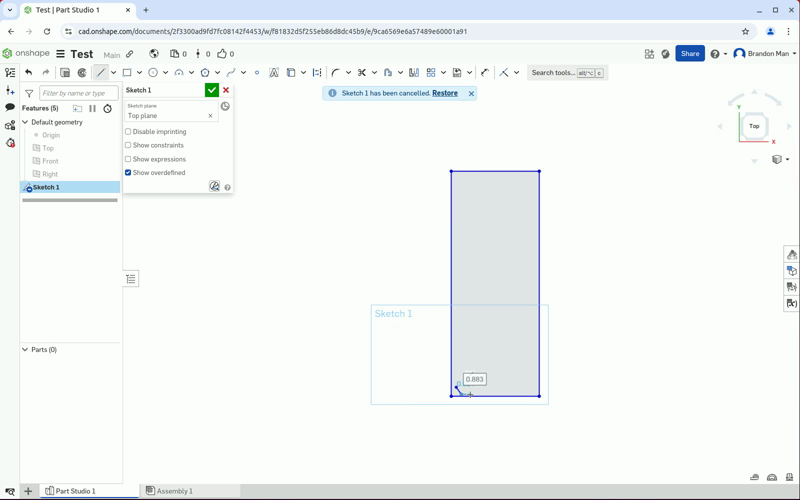
scroll(6)
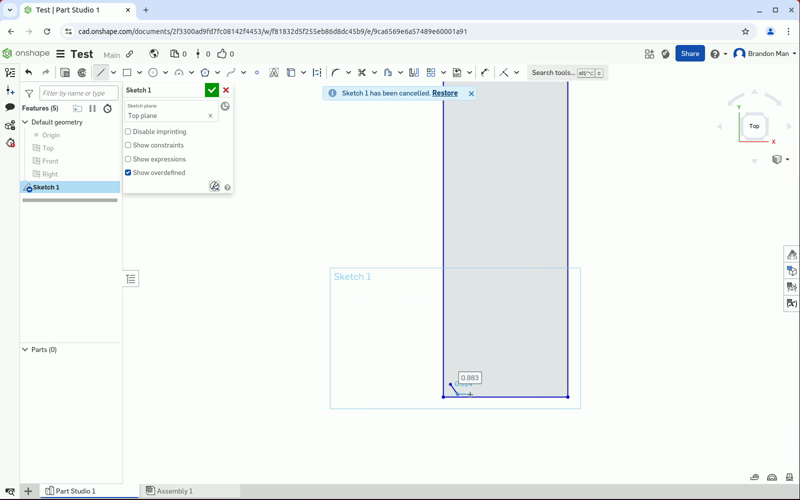
scroll(6)
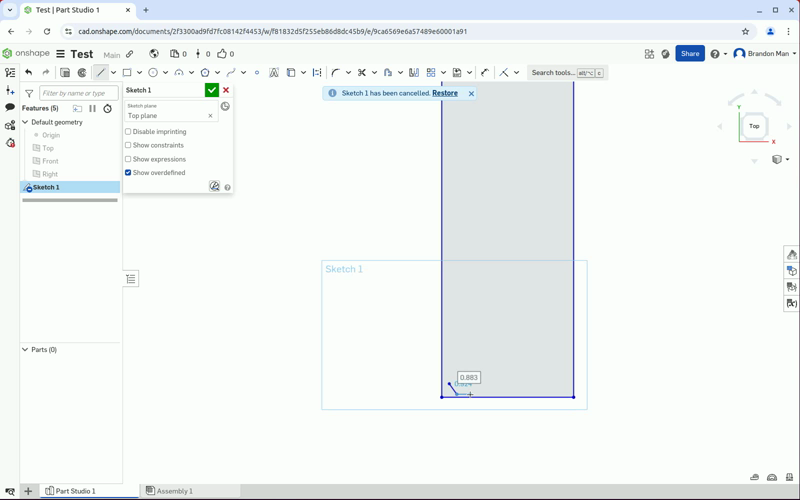
scroll(6)
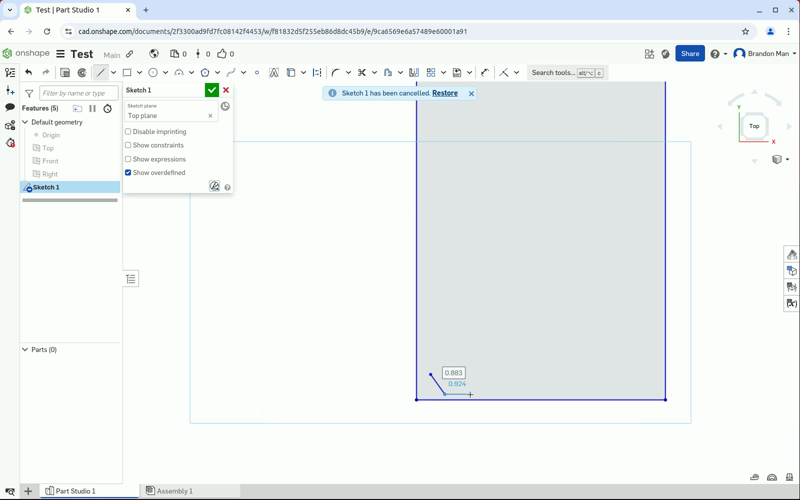
scroll(6)
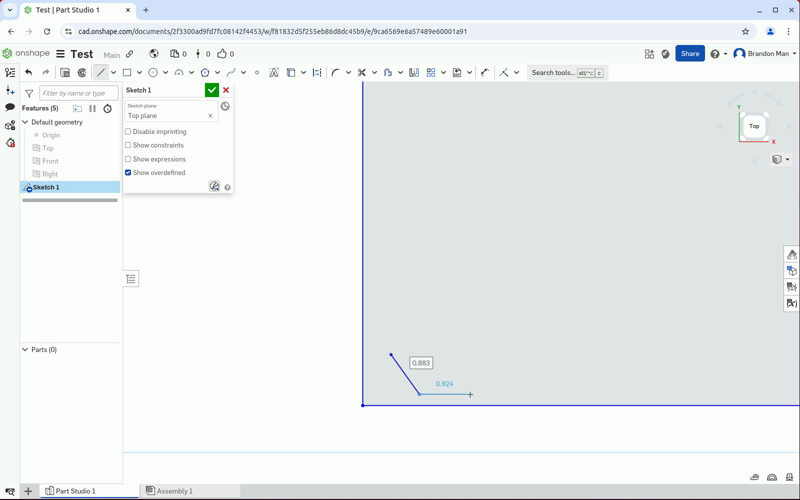
click(470, 394)
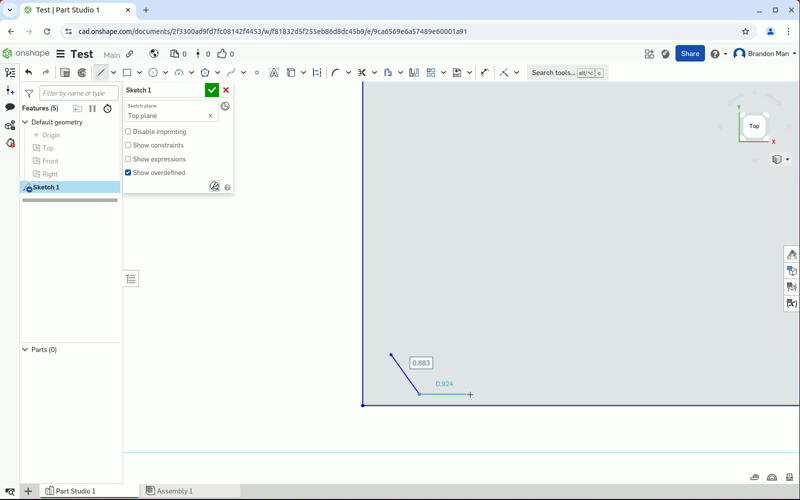
scroll(-6)
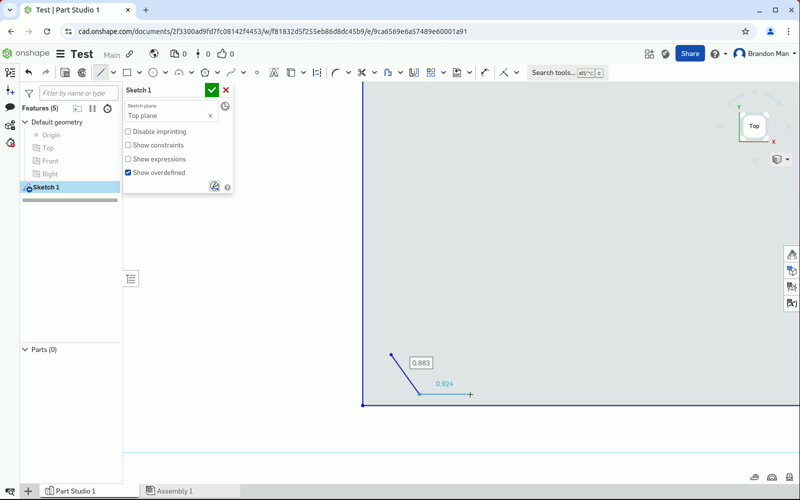
scroll(-6)
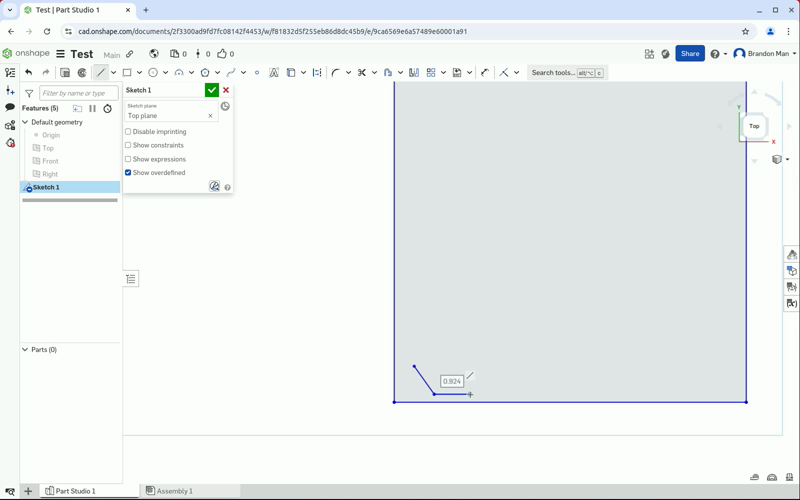
scroll(-6)
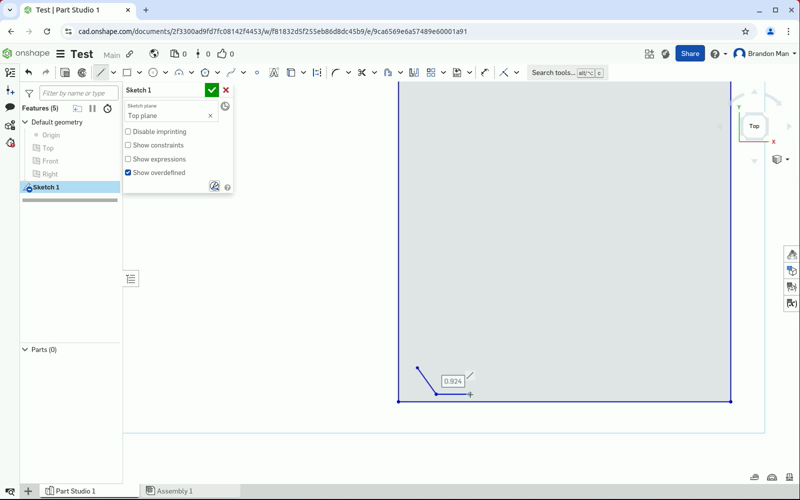
scroll(-6)
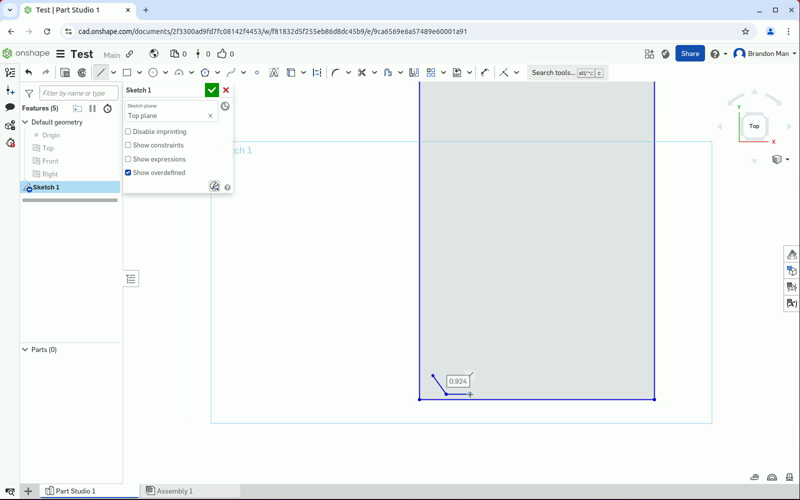
scroll(-6)
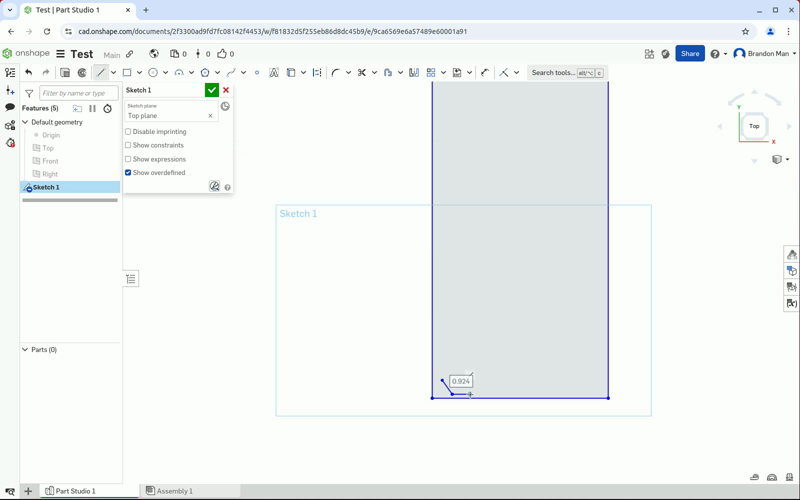
scroll(-6)
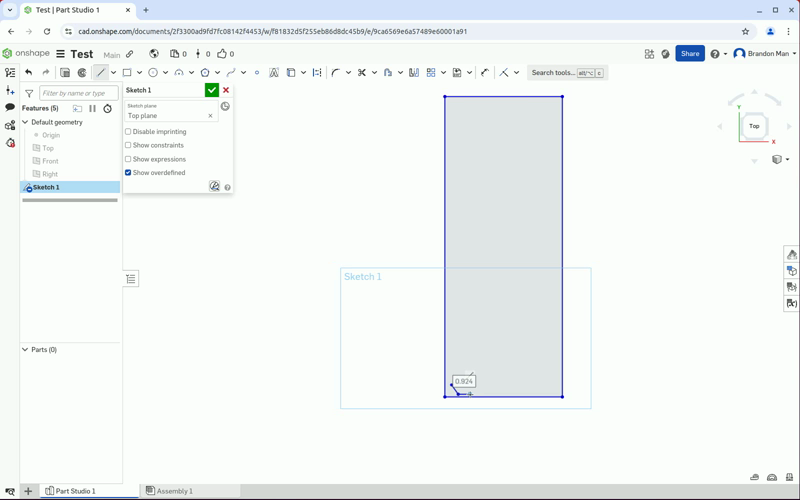
scroll(-6)
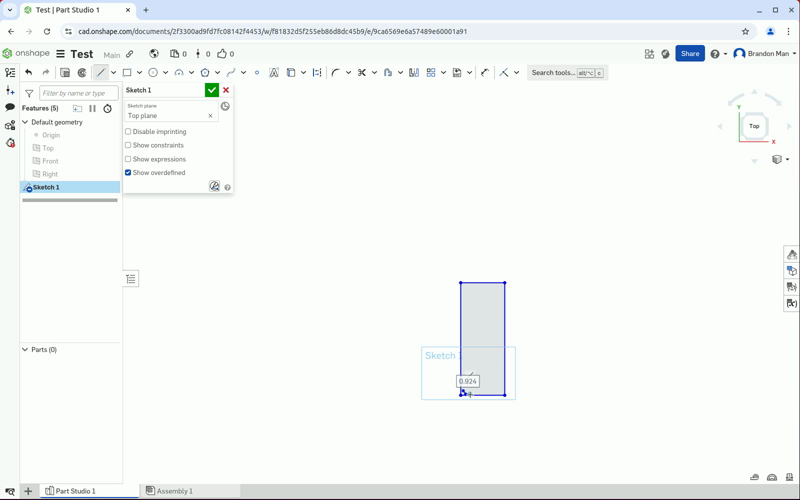
key_up(shift)
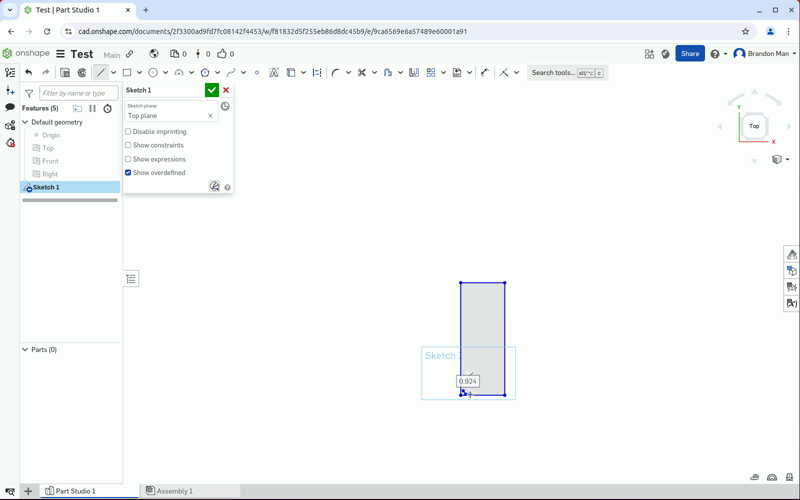
key_down(shift)
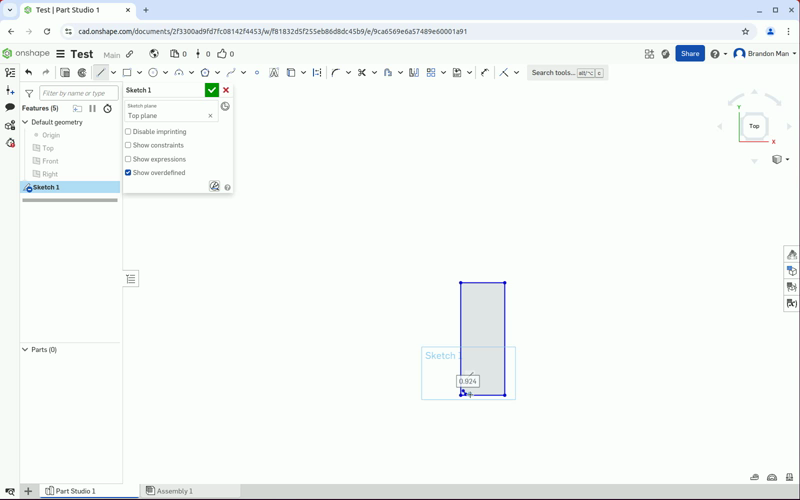
mouse_move(500, 394)
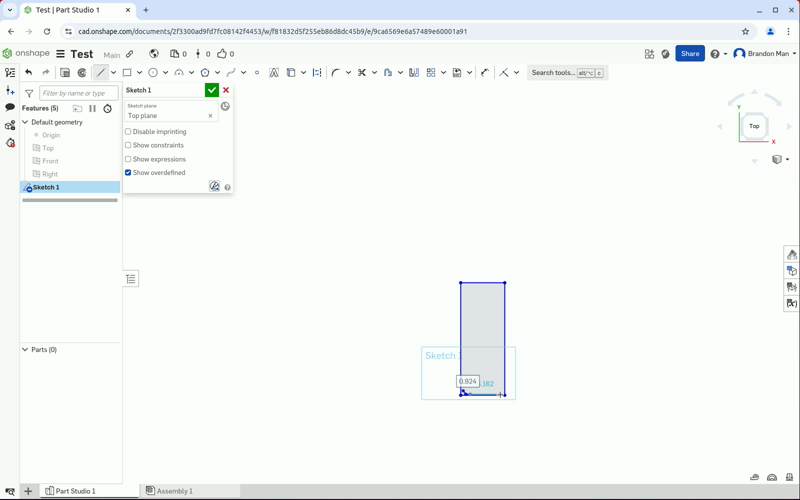
mouse_move(473, 390)
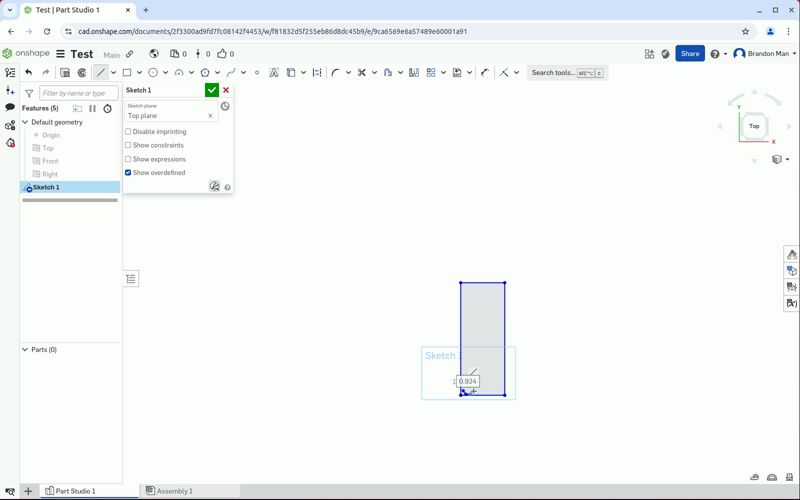
scroll(6)
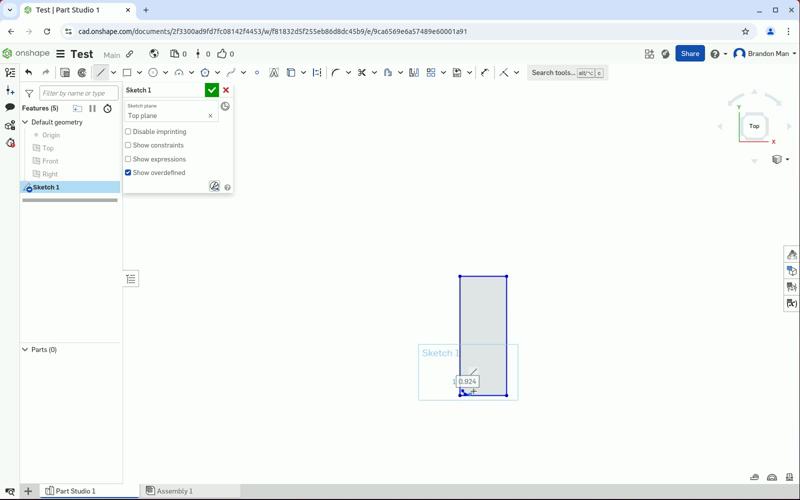
scroll(6)
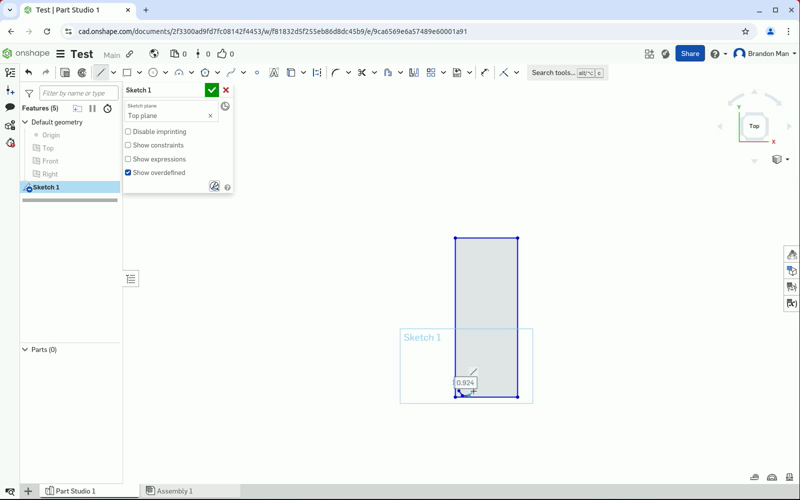
scroll(6)
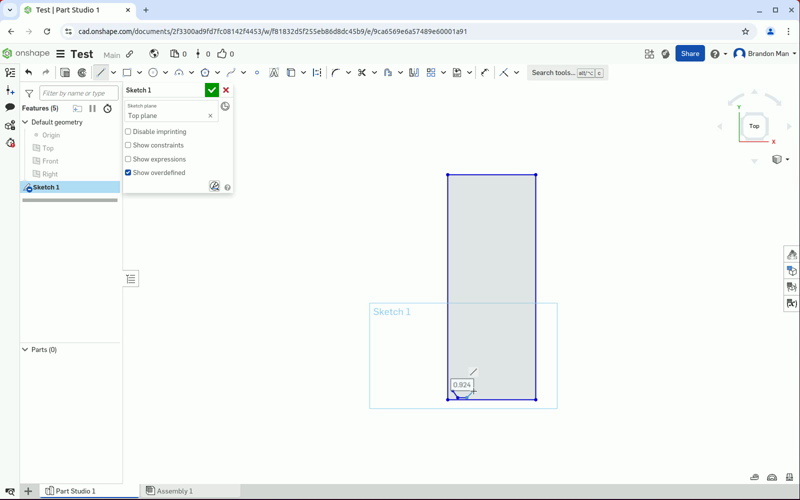
scroll(6)
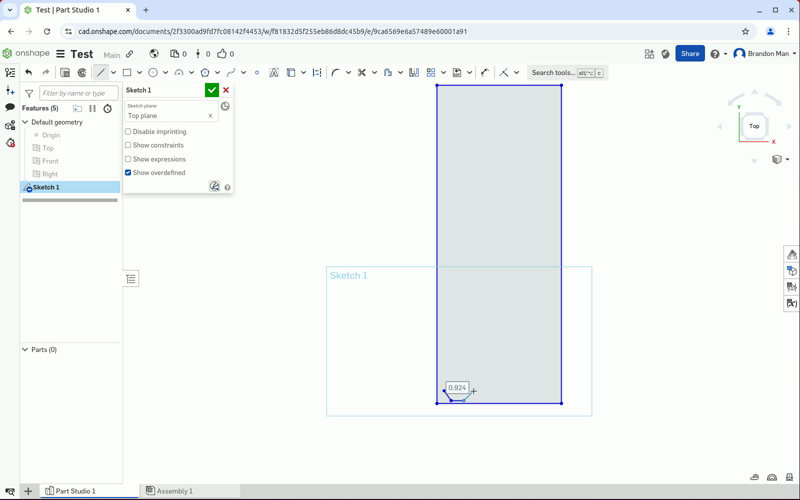
scroll(6)
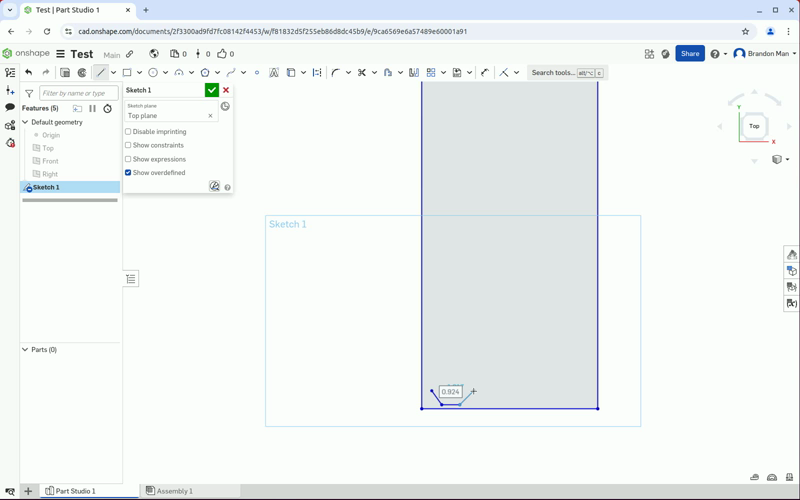
scroll(6)
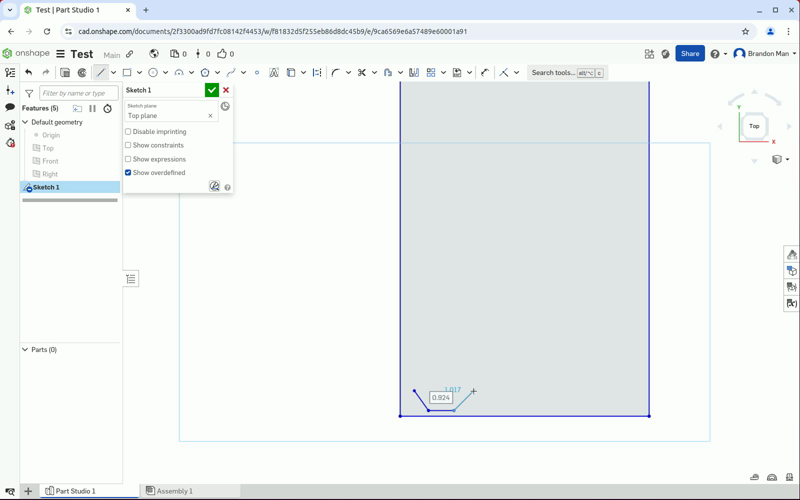
scroll(6)
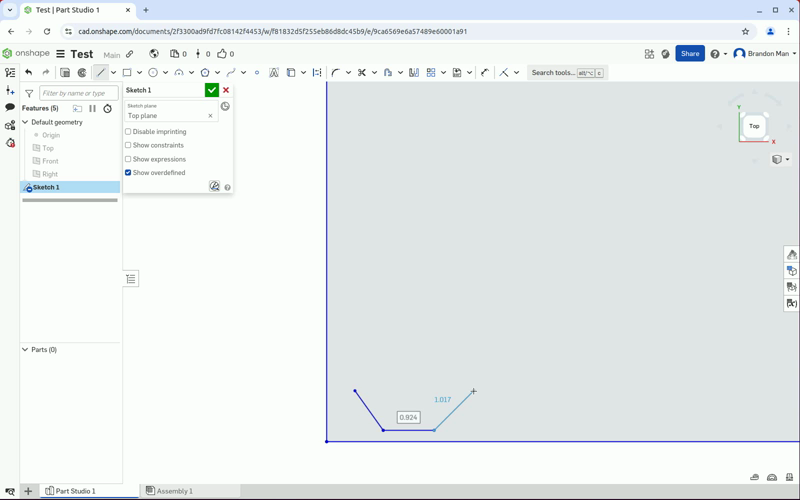
click(473, 390)
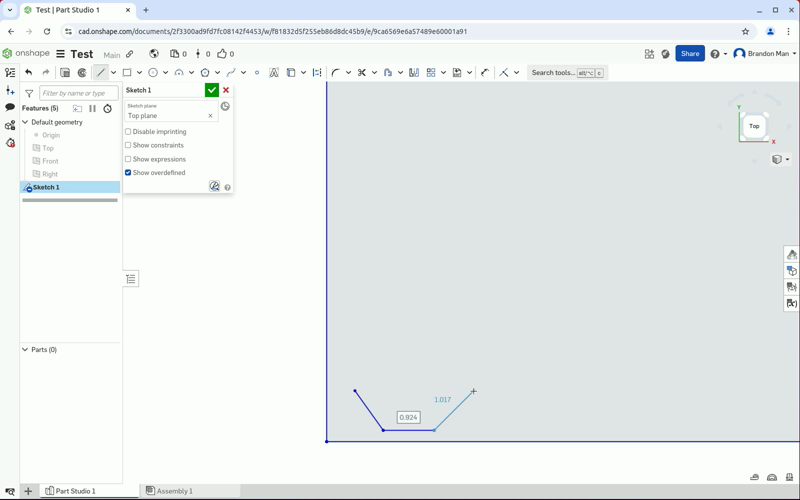
scroll(-6)
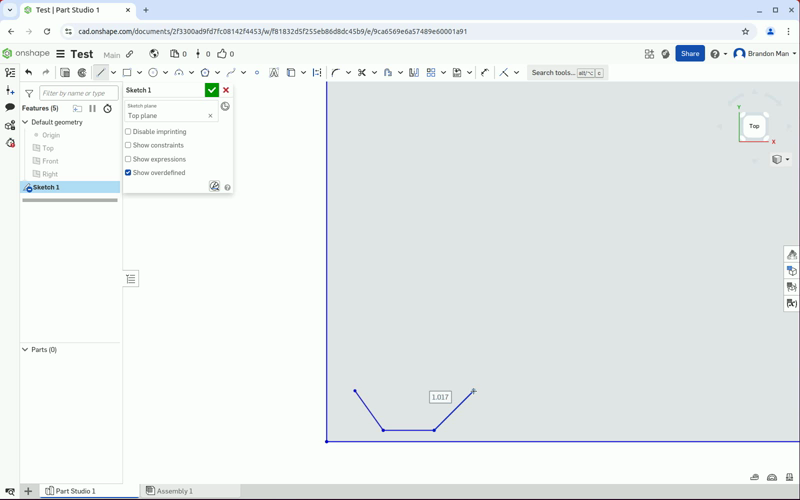
scroll(-6)
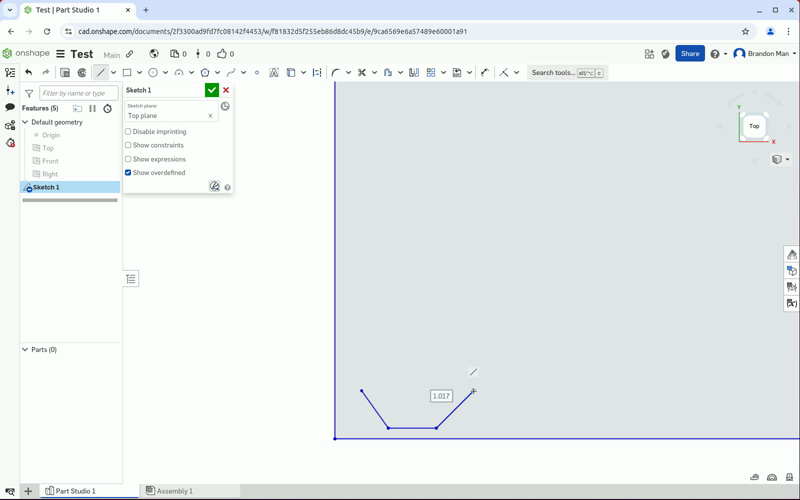
scroll(-6)
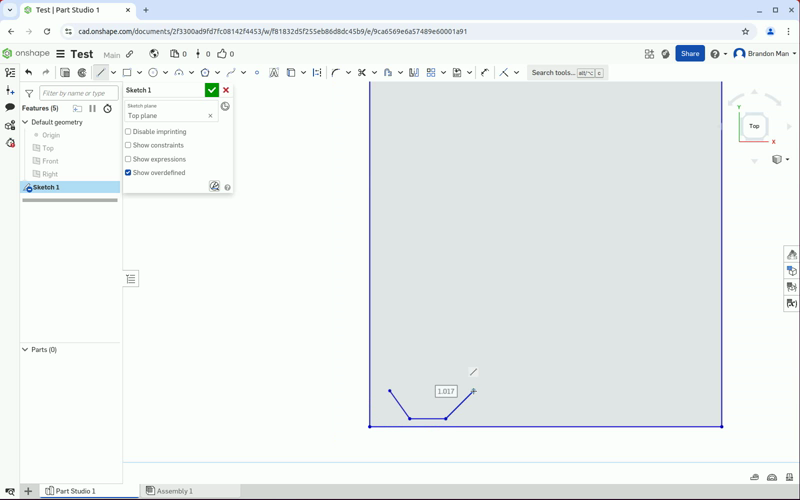
scroll(-6)
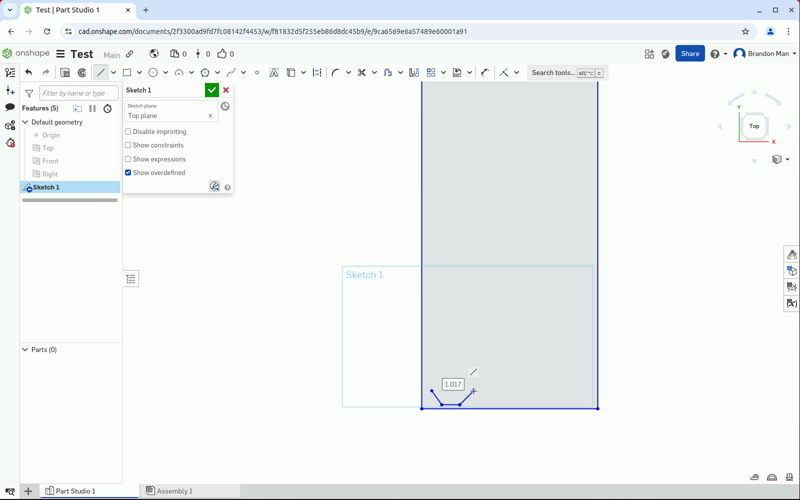
scroll(-6)
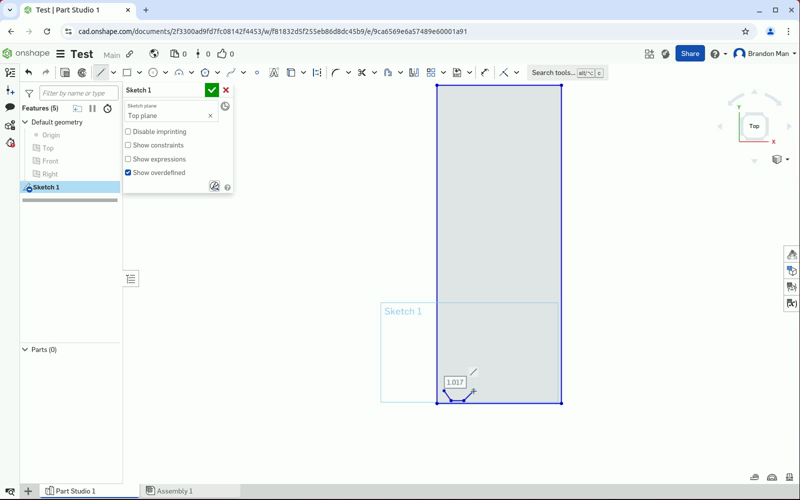
scroll(-6)
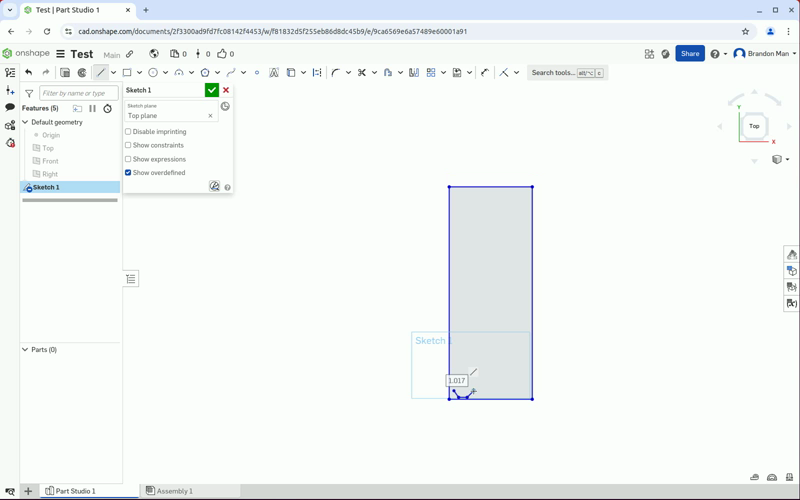
scroll(-6)
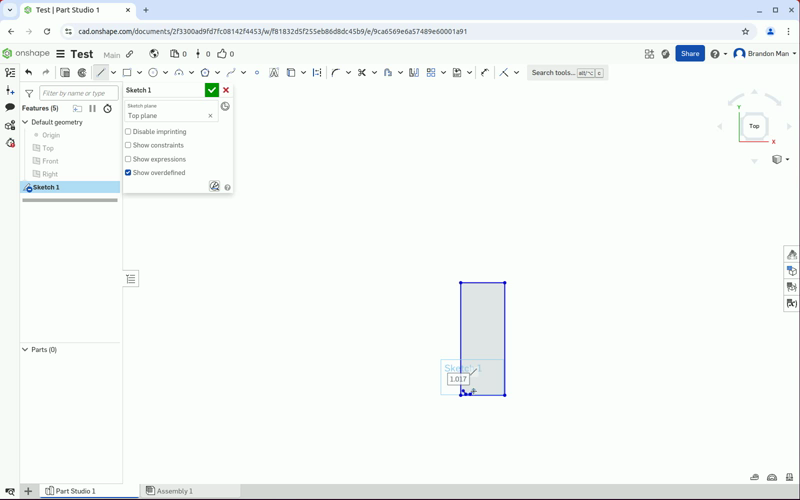
key_up(shift)
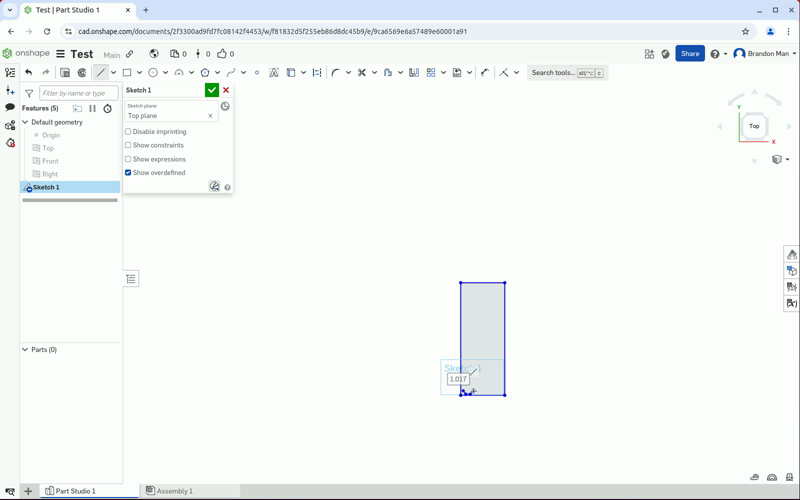
key_down(shift)
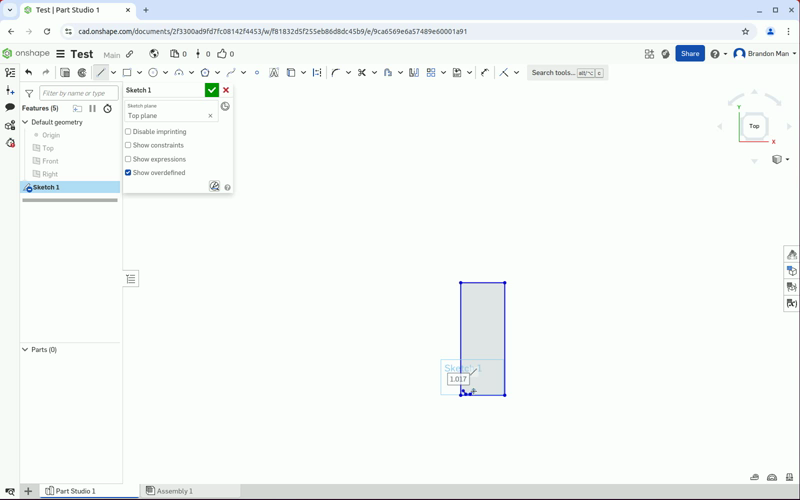
mouse_move(503, 390)
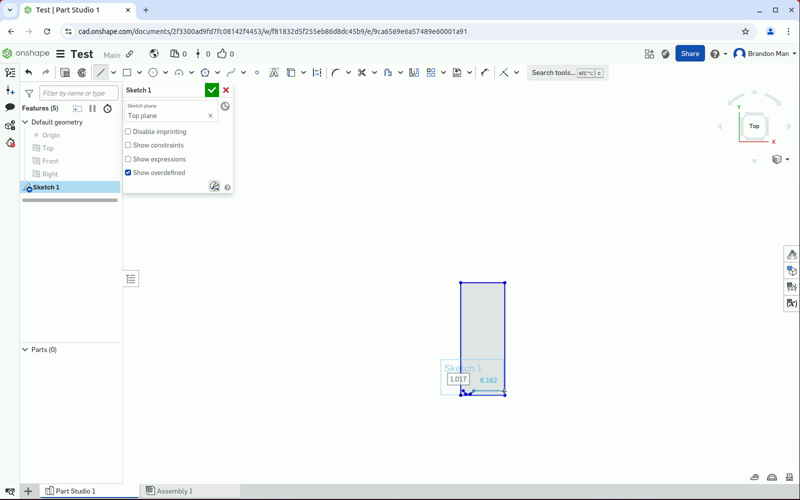
mouse_move(470, 385)
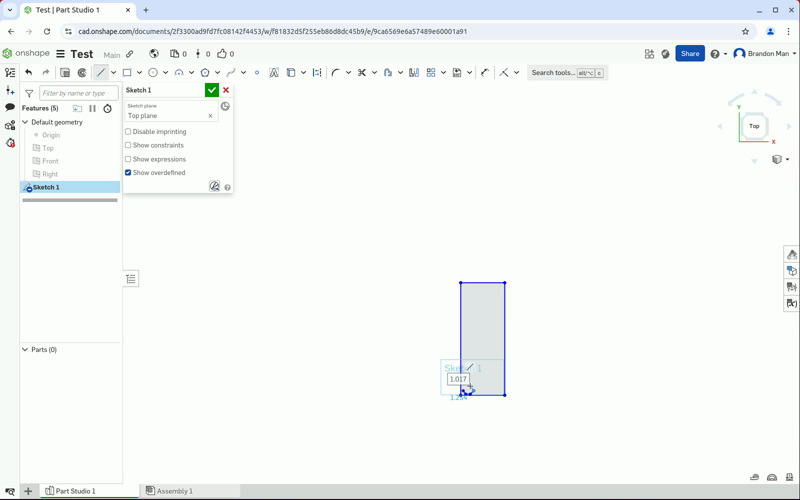
scroll(6)
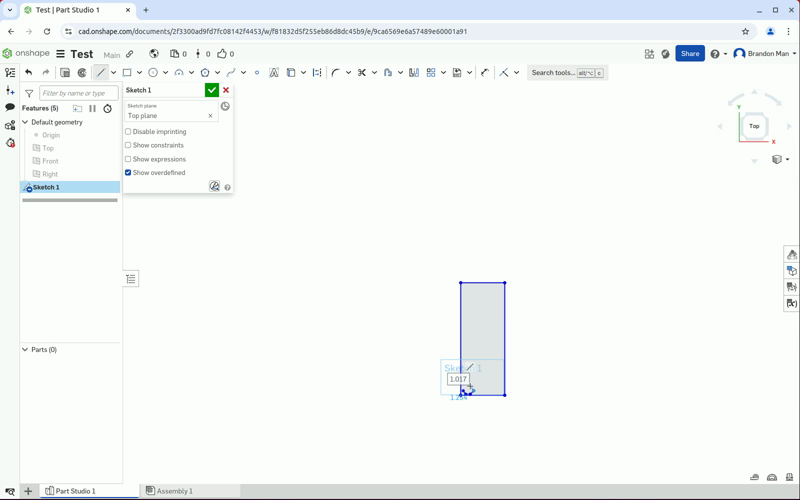
scroll(6)
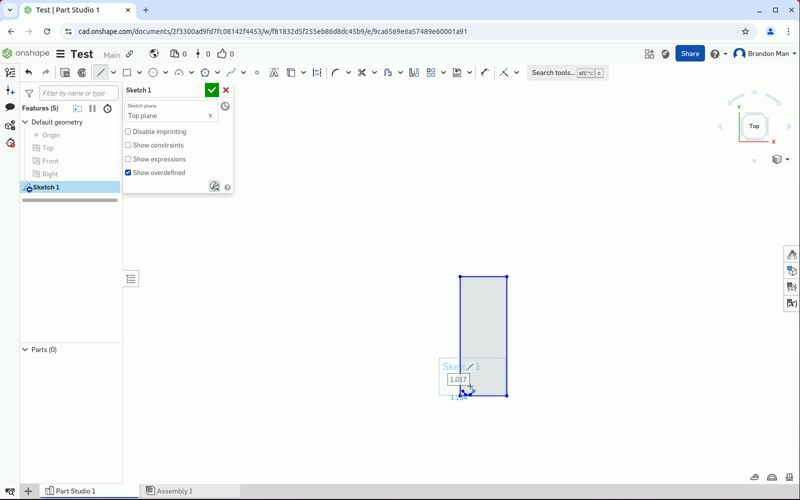
scroll(6)
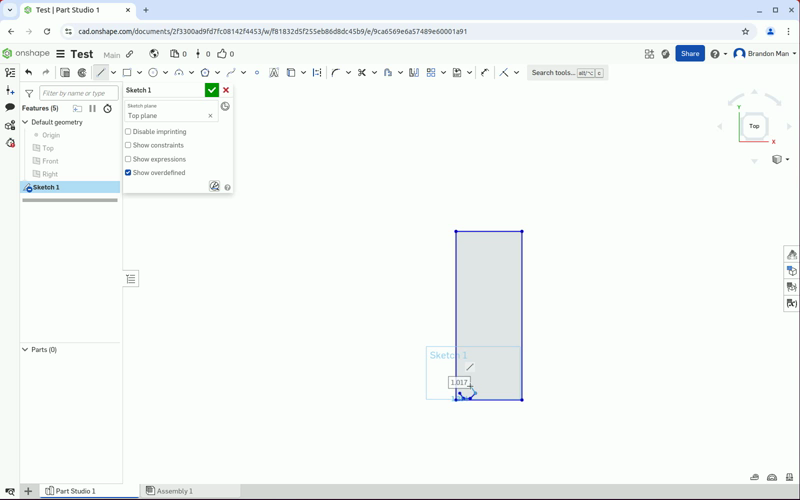
scroll(6)
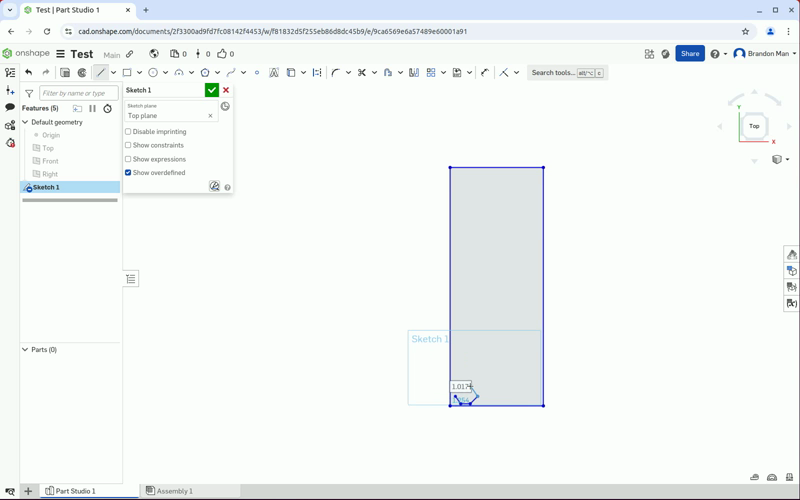
scroll(6)
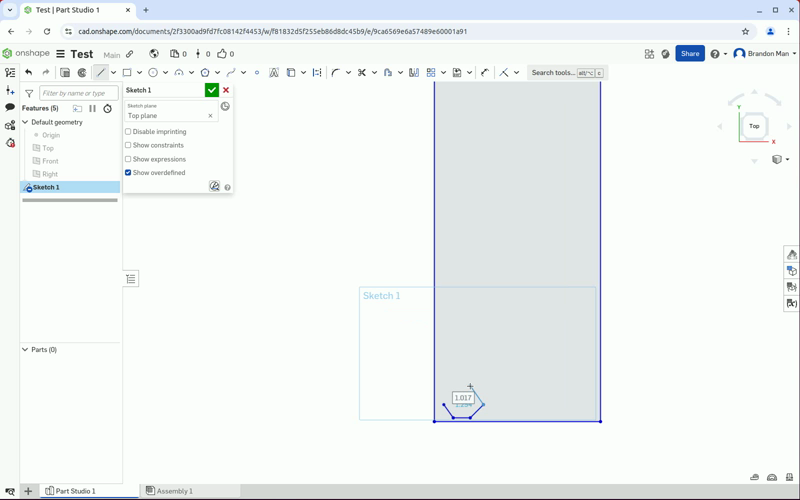
scroll(6)
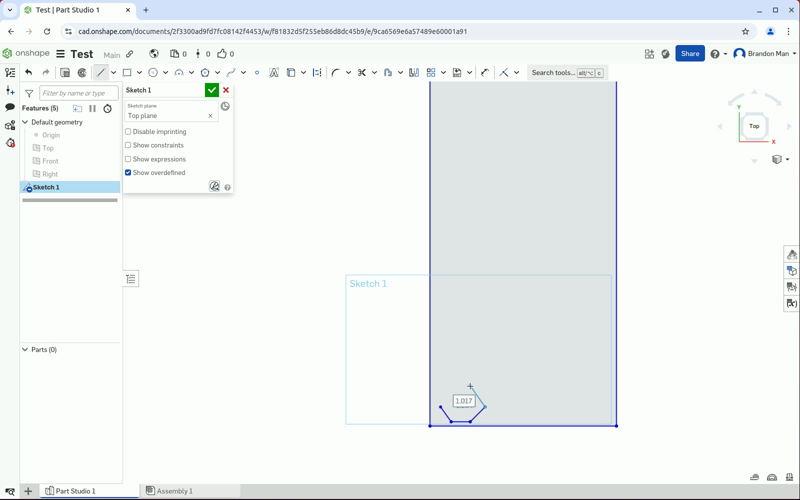
scroll(6)
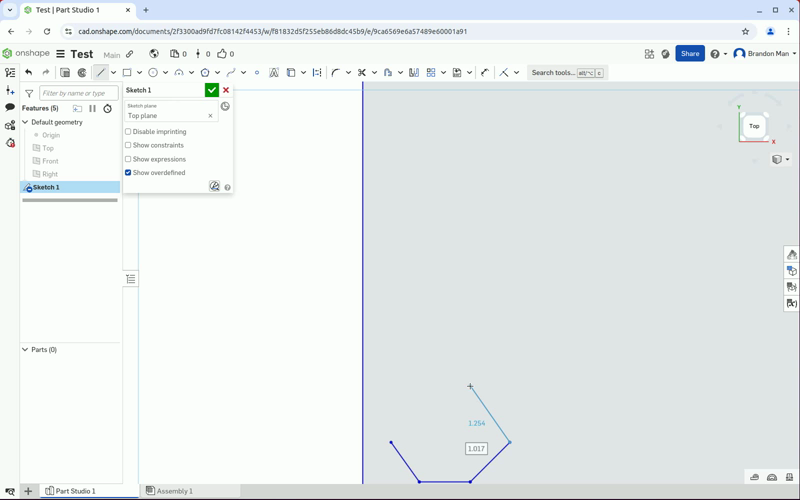
click(470, 385)
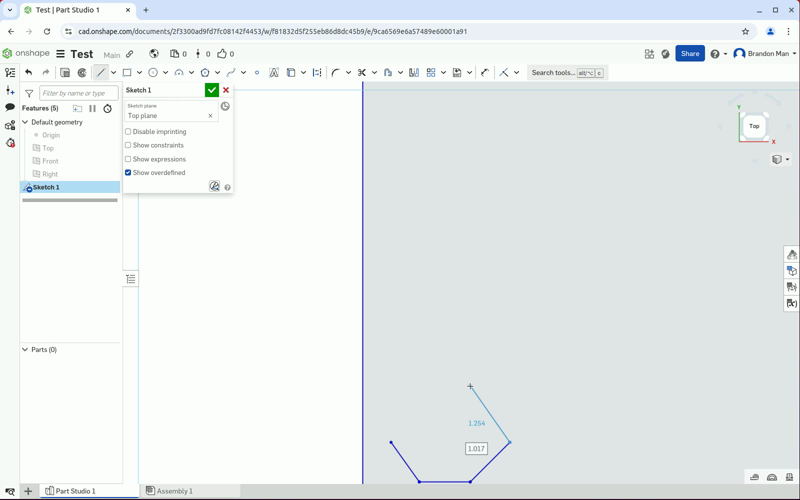
scroll(-6)
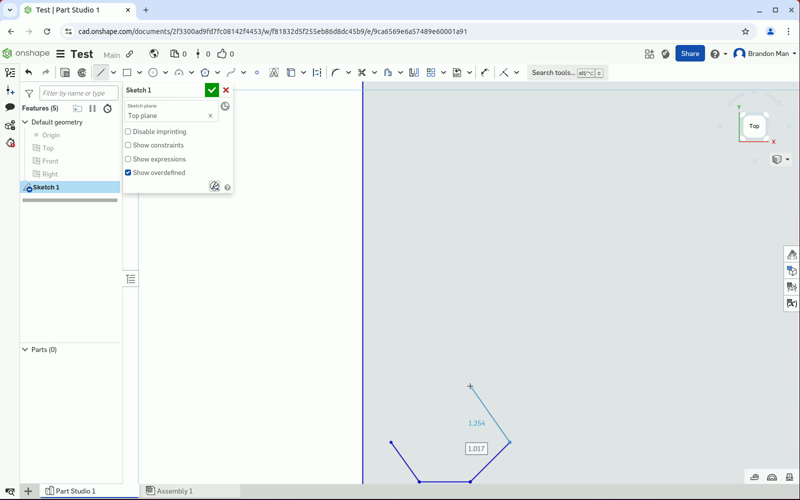
scroll(-6)
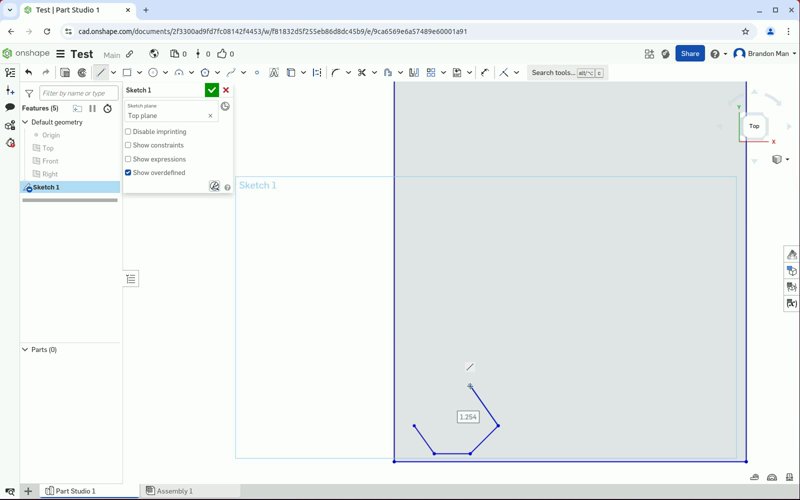
scroll(-6)
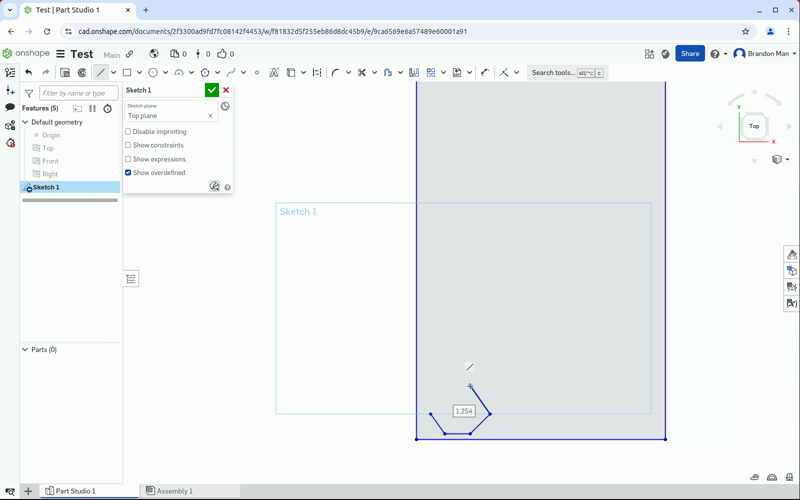
scroll(-6)
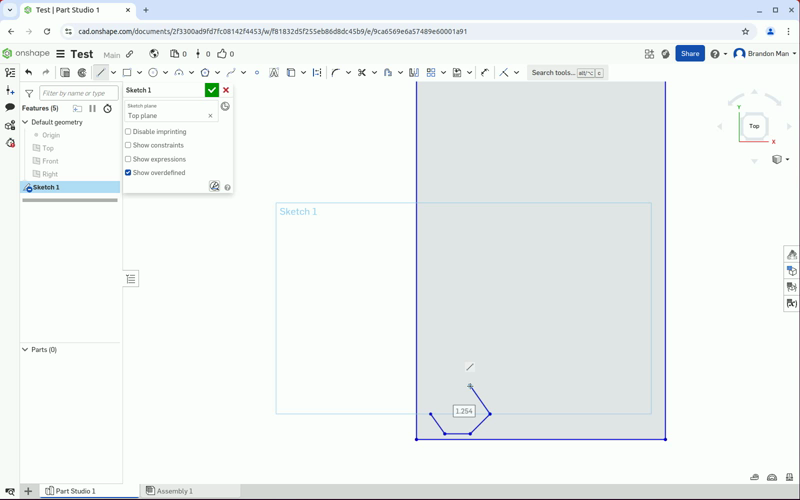
scroll(-6)
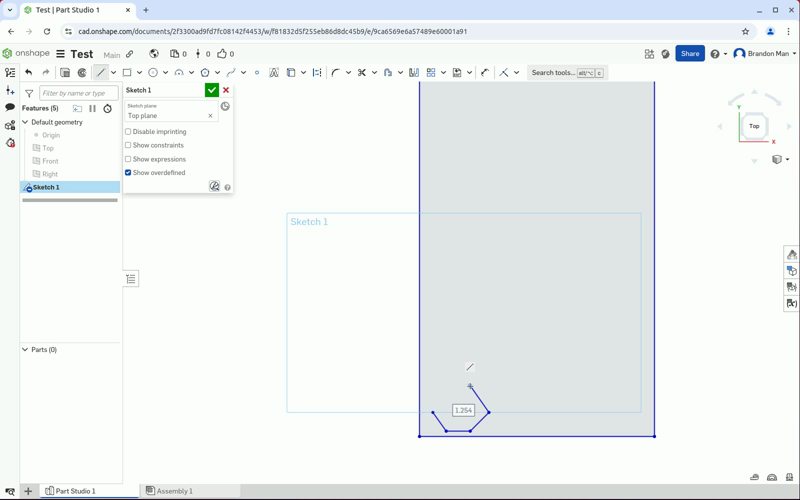
scroll(-6)
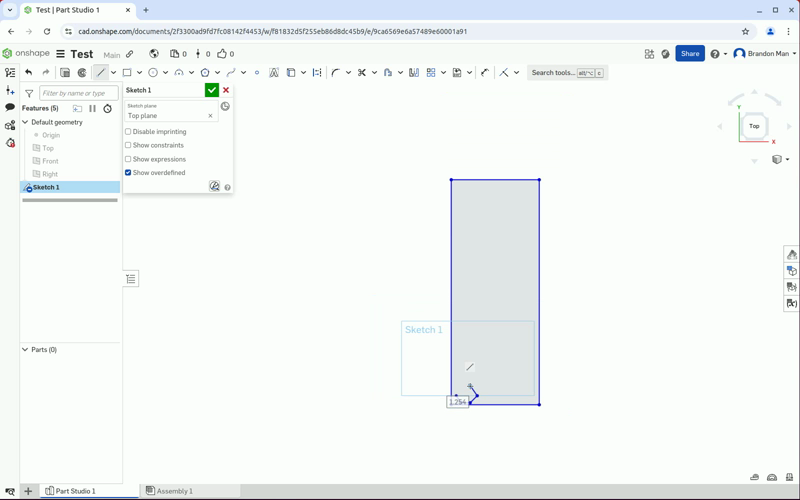
scroll(-6)
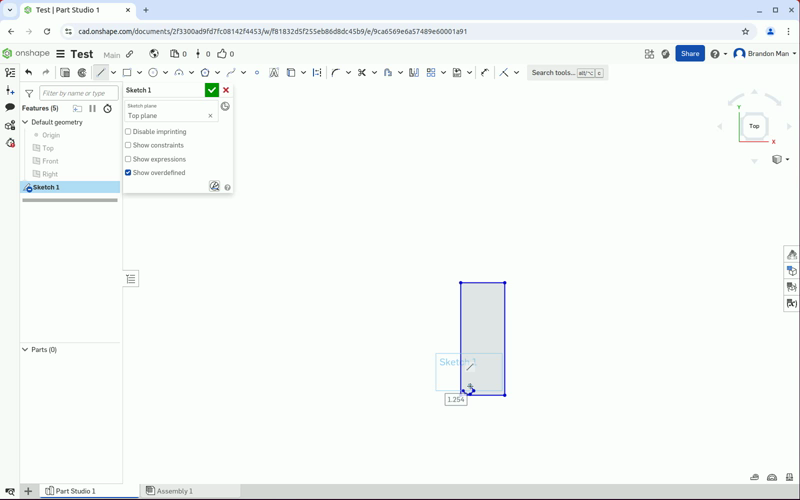
key_up(shift)
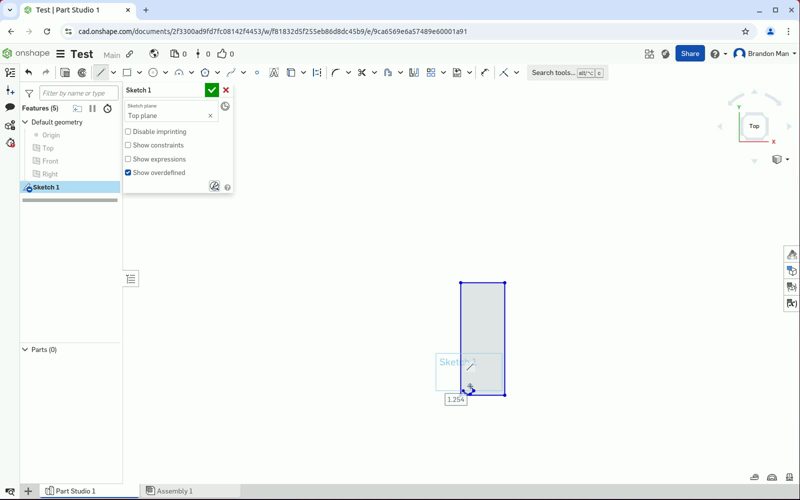
key_down(shift)
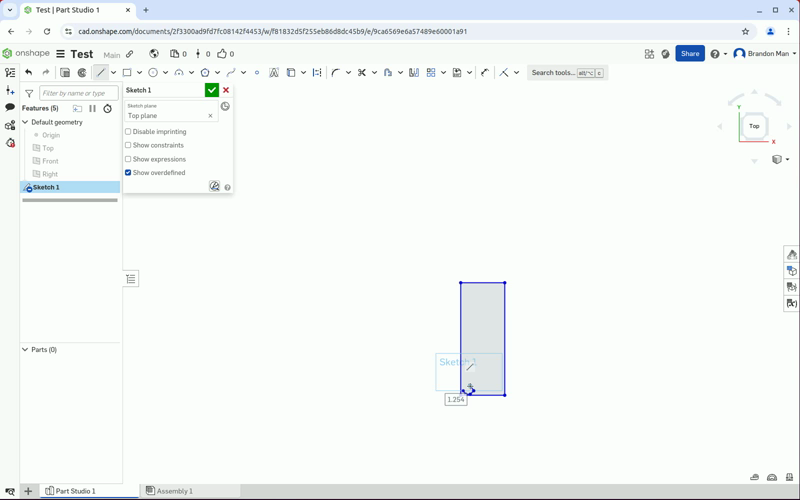
mouse_move(500, 385)
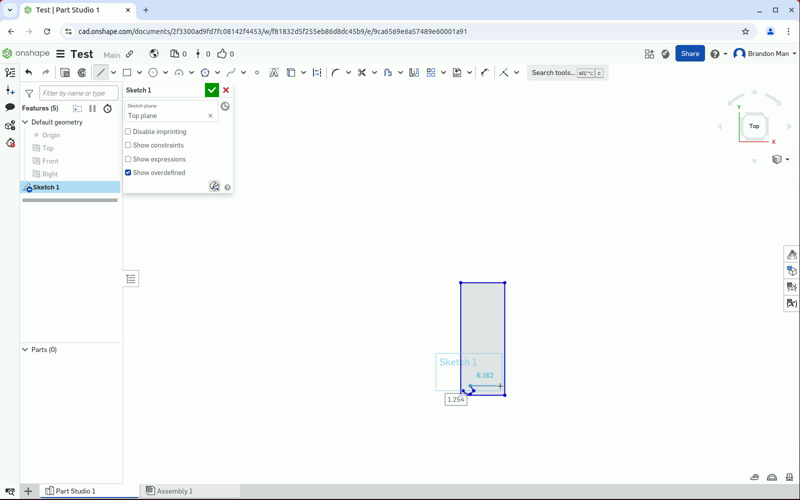
mouse_move(465, 385)
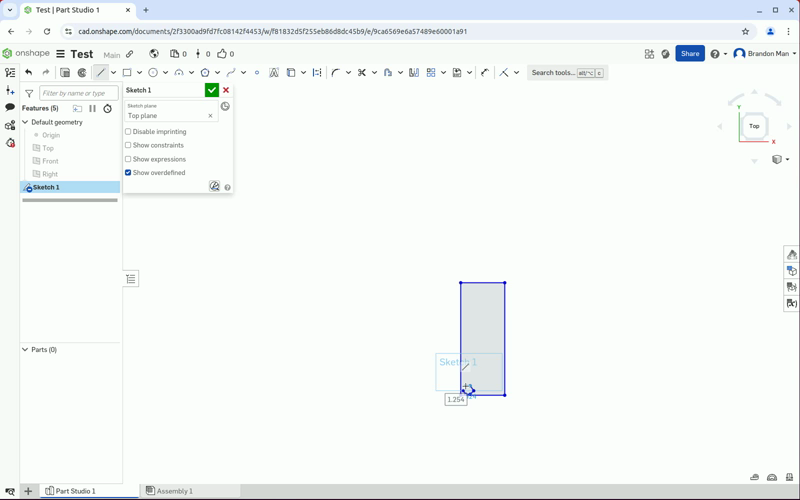
scroll(6)
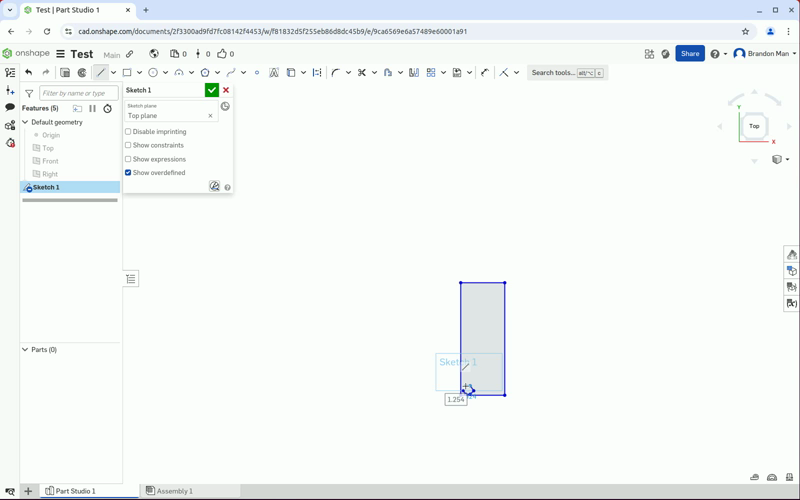
scroll(6)
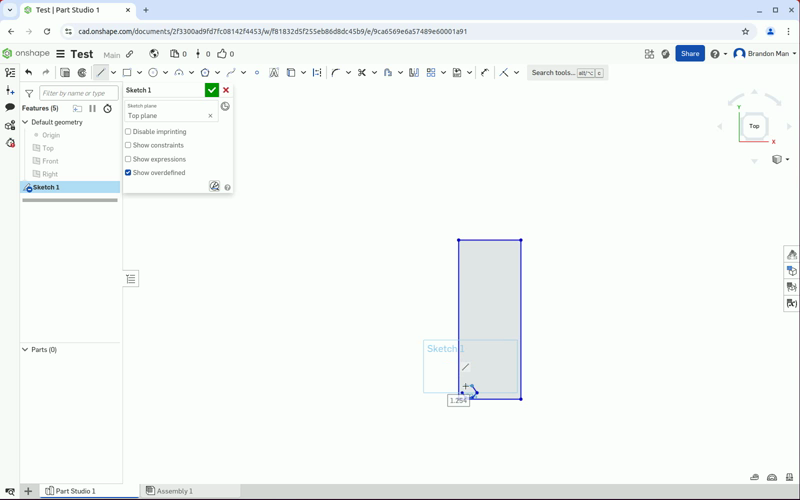
scroll(6)
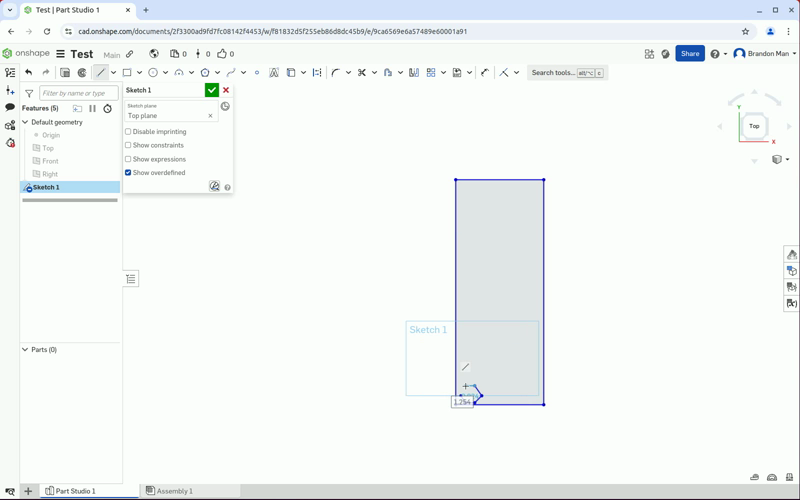
scroll(6)
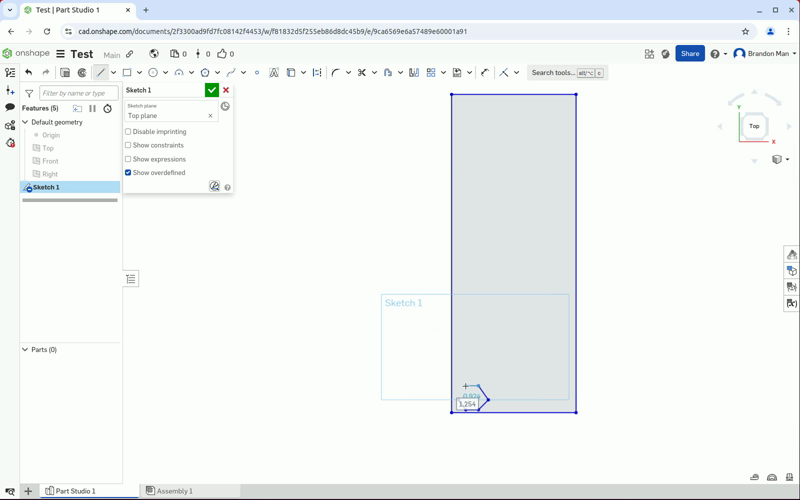
scroll(6)
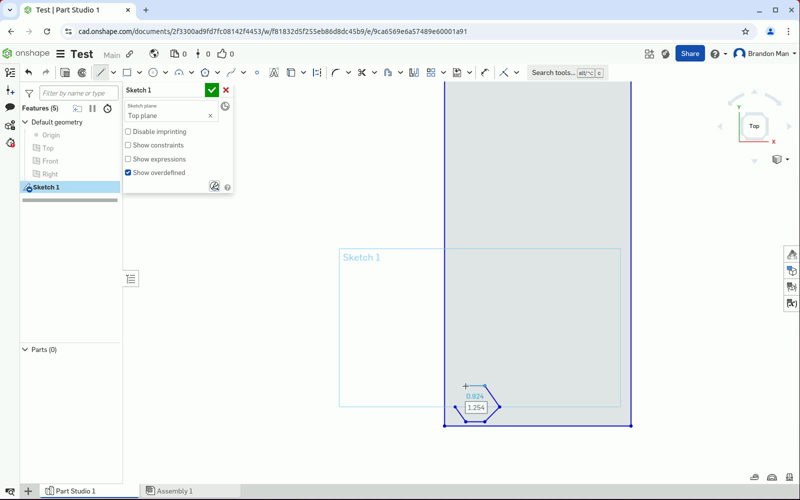
scroll(6)
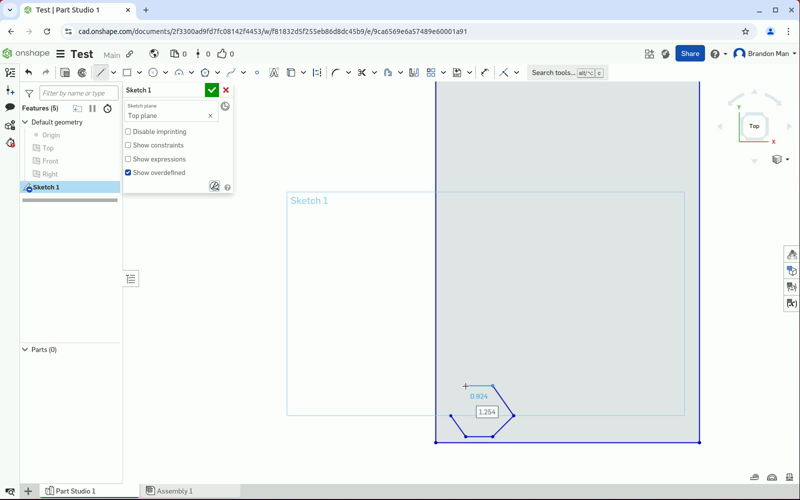
scroll(6)
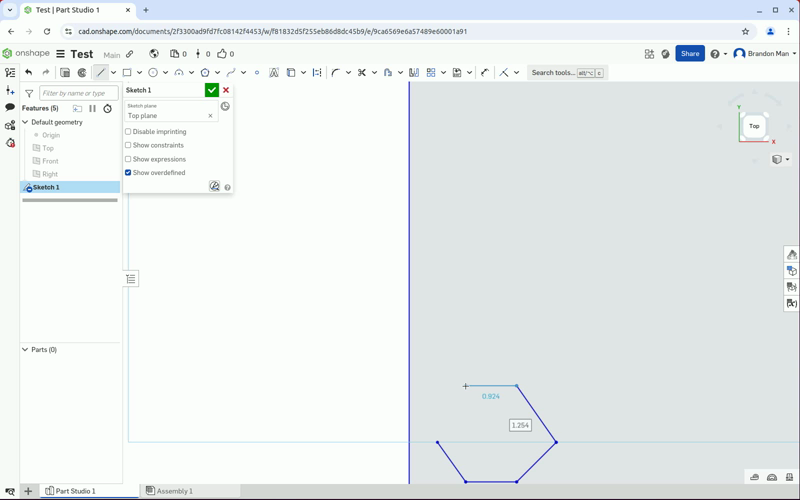
click(465, 385)
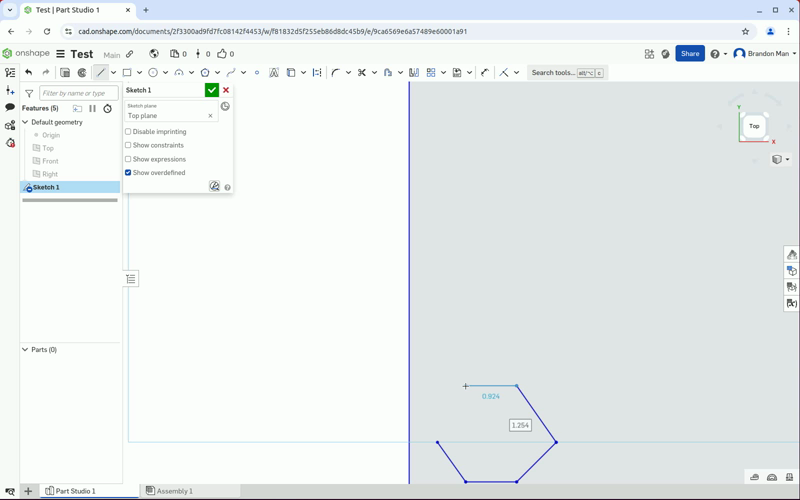
scroll(-6)
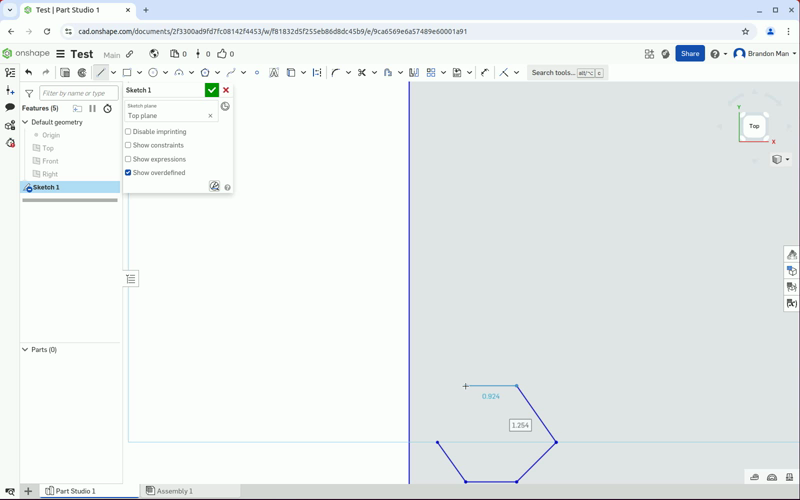
scroll(-6)
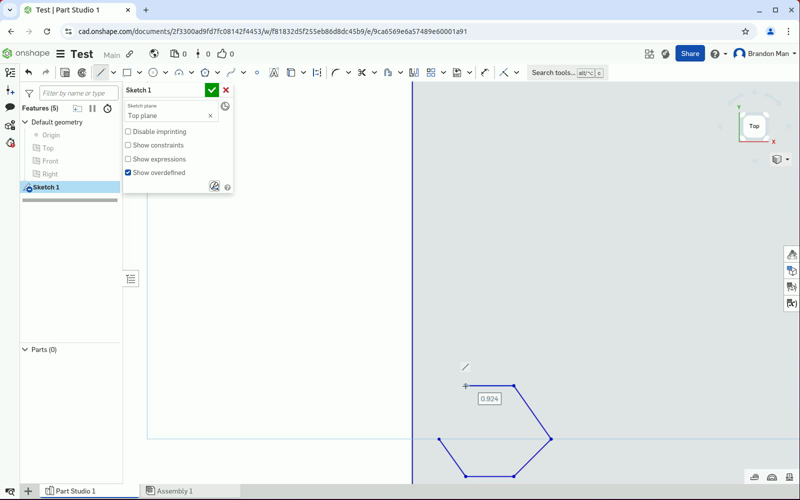
scroll(-6)
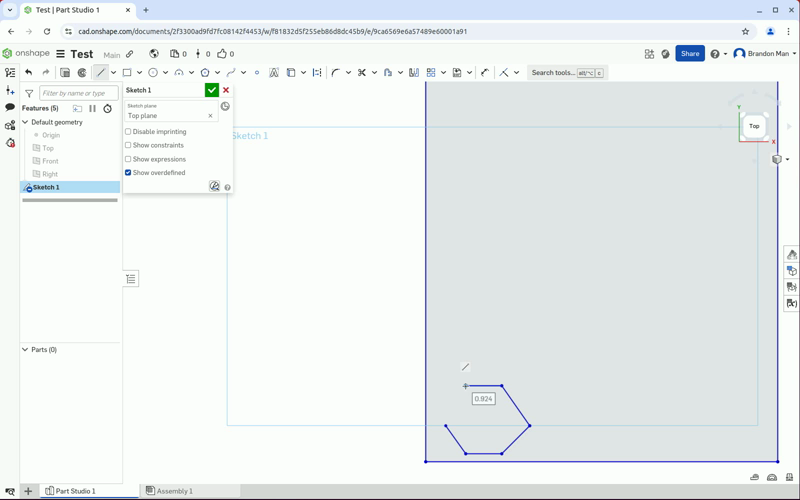
scroll(-6)
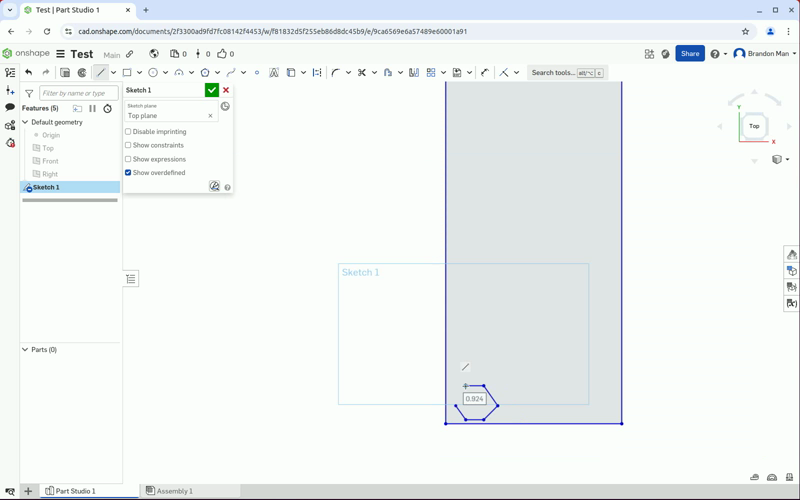
scroll(-6)
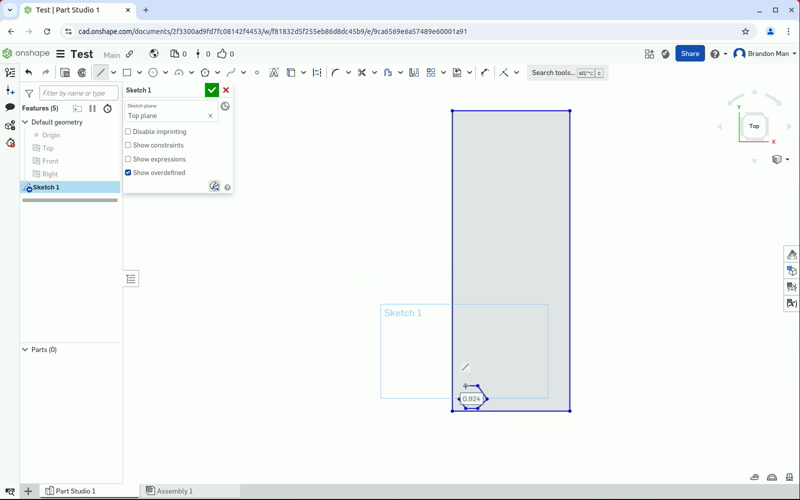
scroll(-6)
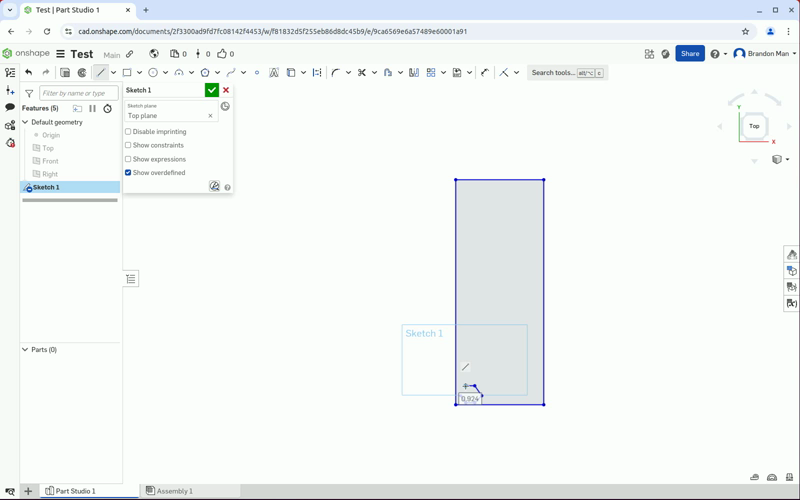
scroll(-6)
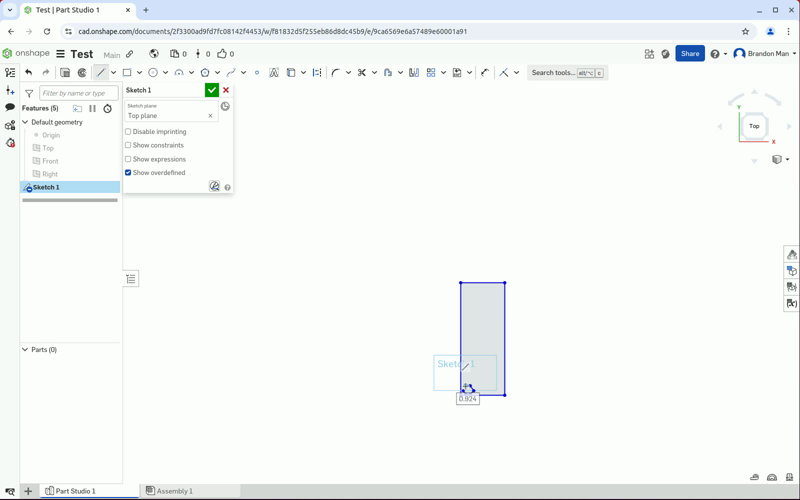
key_up(shift)
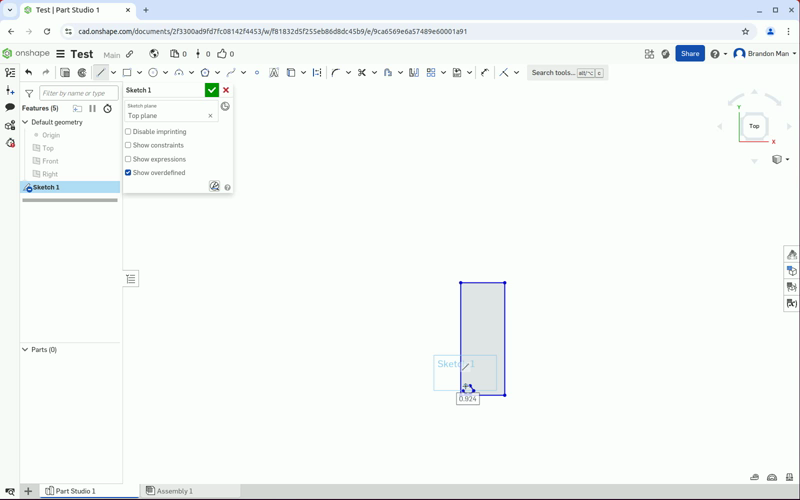
mouse_move(495, 385)
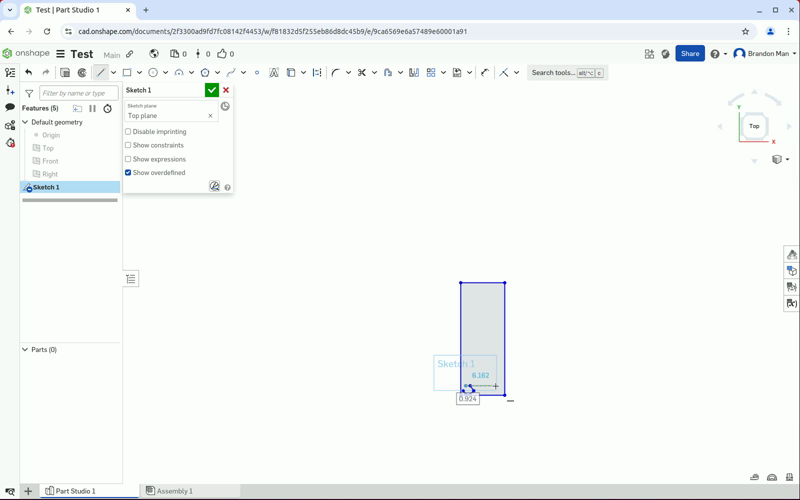
key_down(shift)
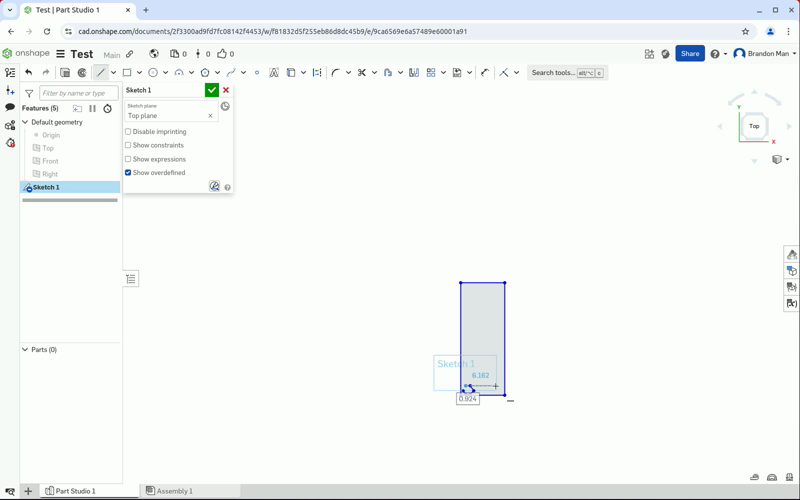
mouse_move(463, 390)
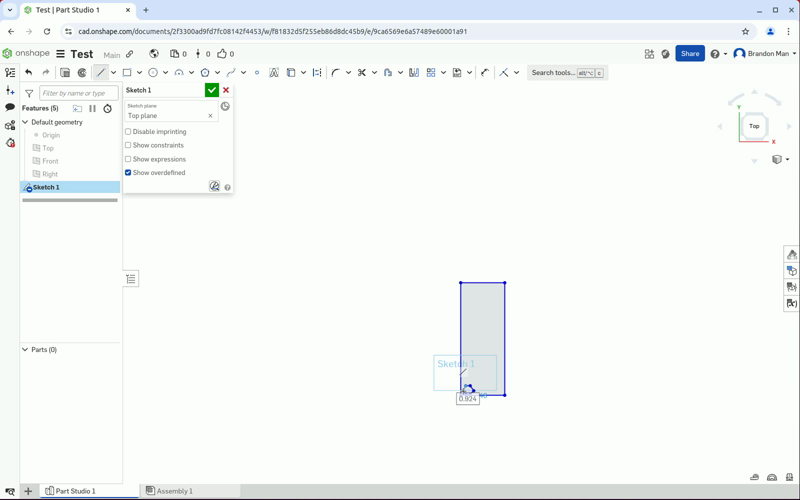
scroll(6)
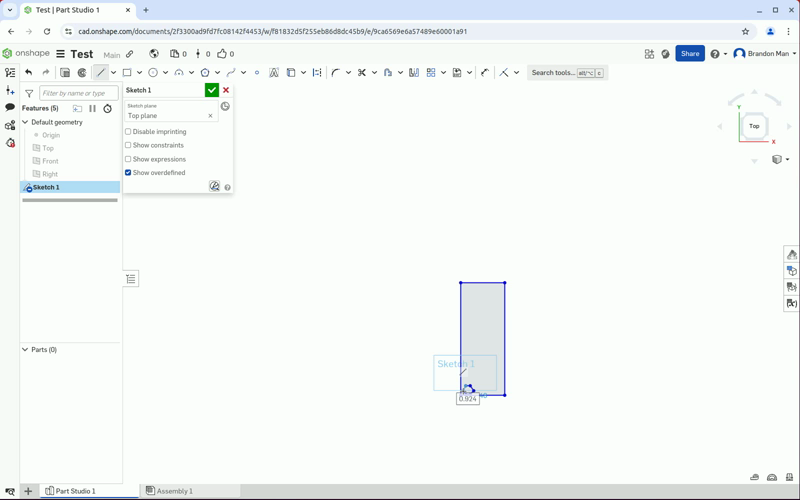
scroll(6)
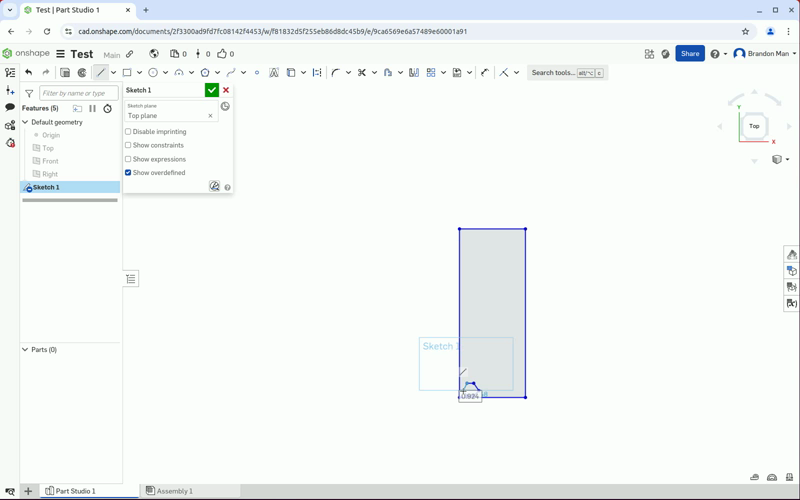
scroll(6)
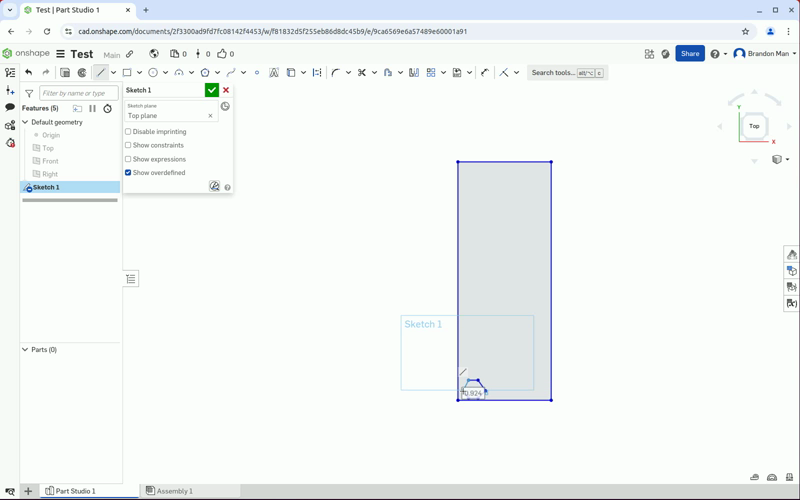
scroll(6)
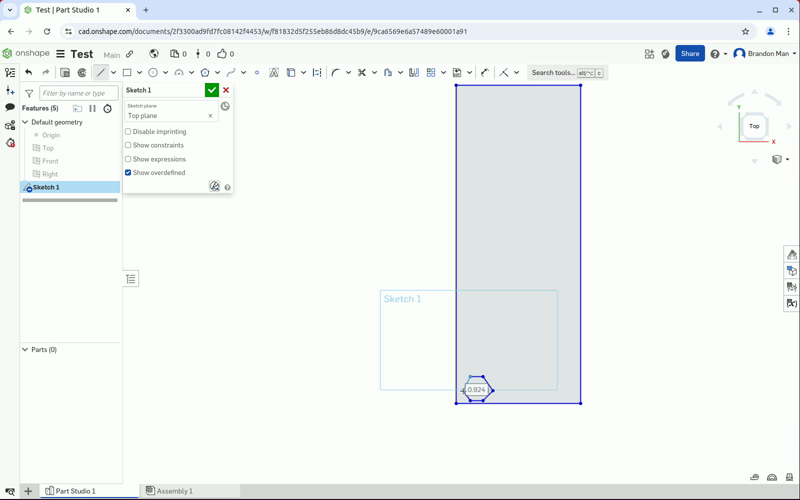
scroll(6)
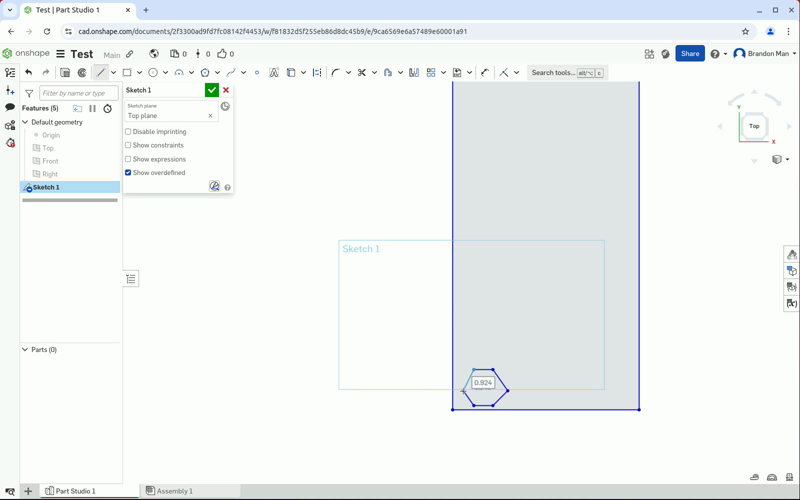
scroll(6)
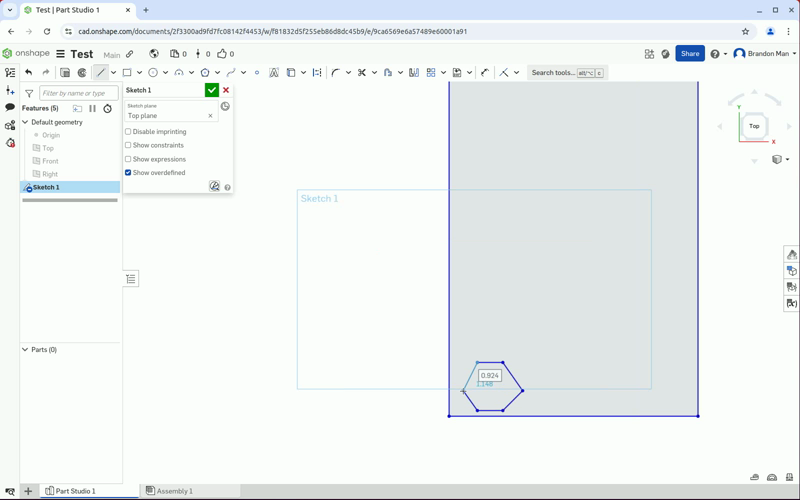
scroll(6)
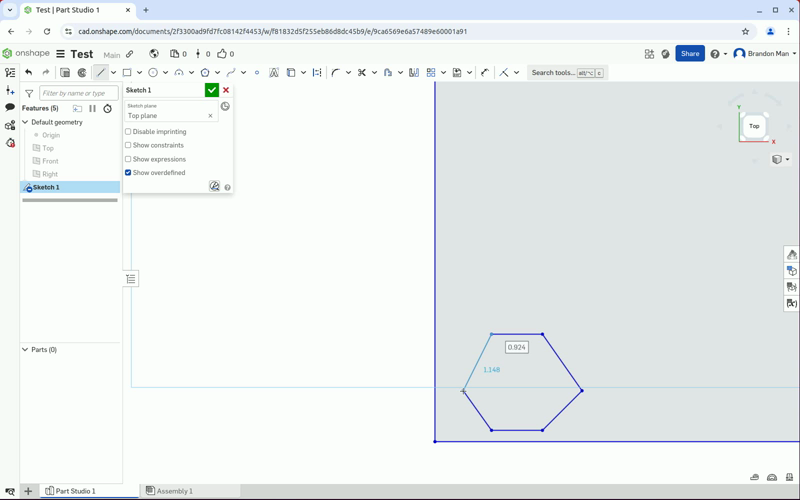
key_up(shift)
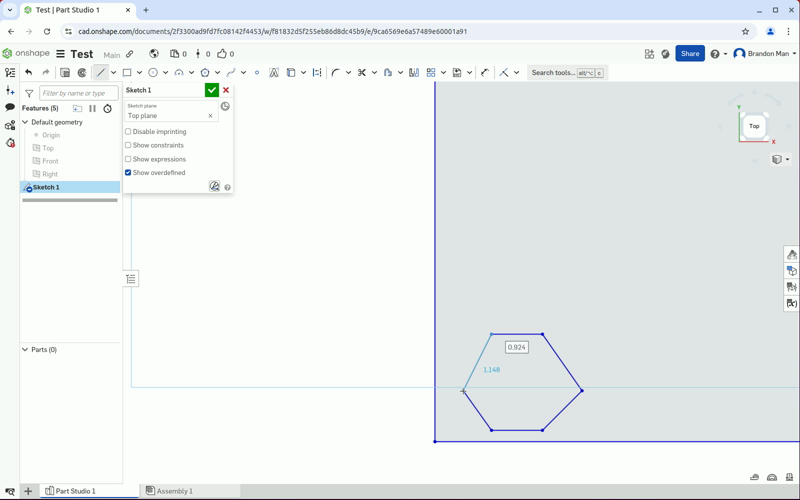
click(463, 390)
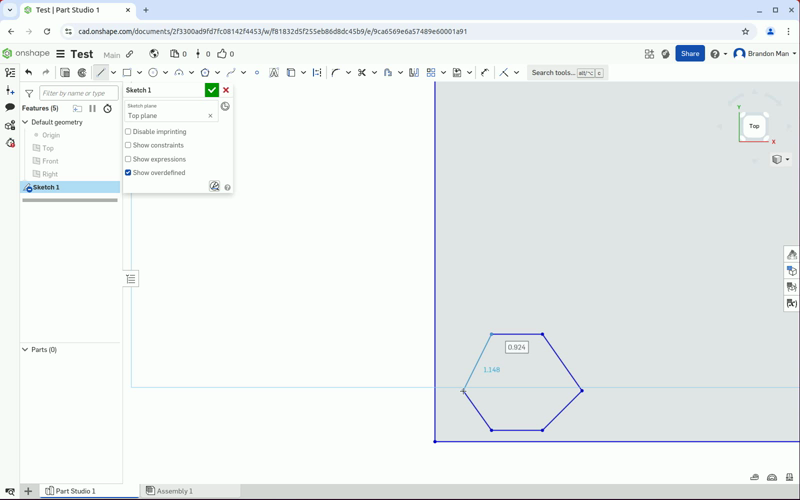
scroll(-6)
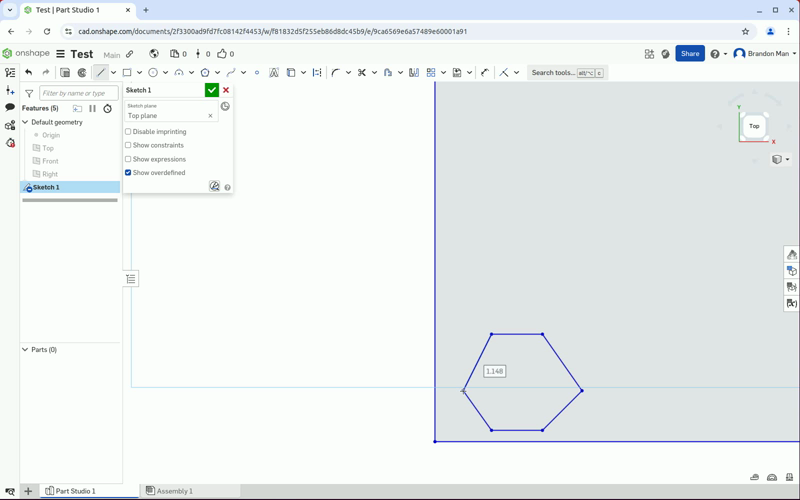
scroll(-6)
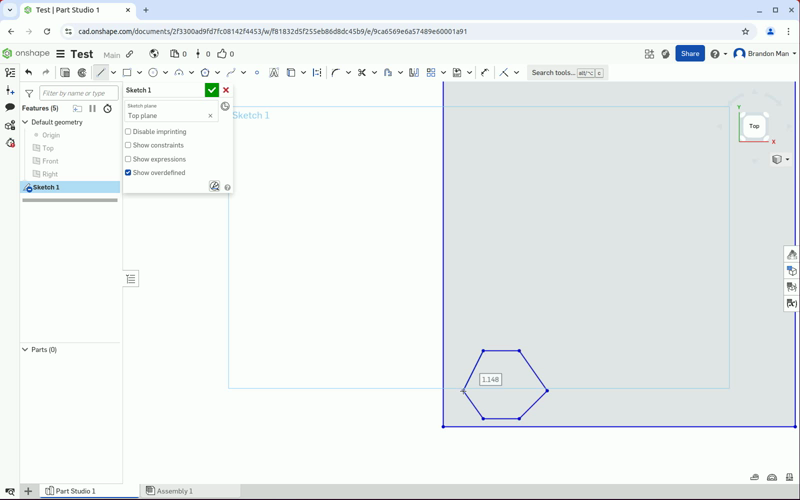
scroll(-6)
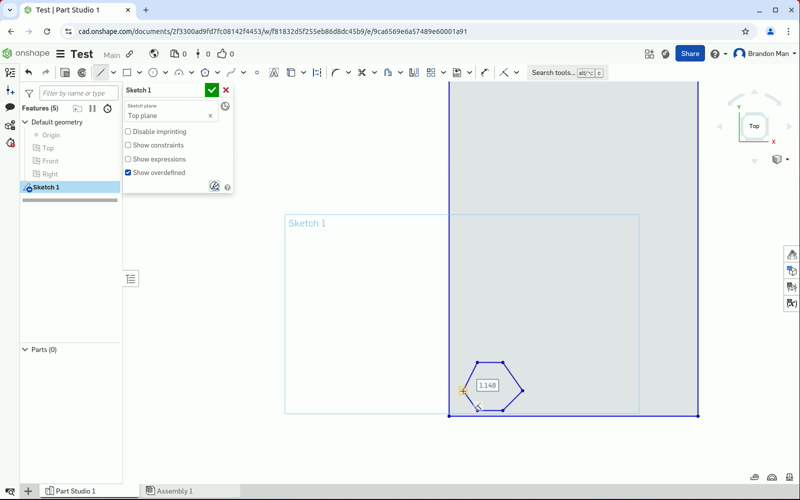
scroll(-6)
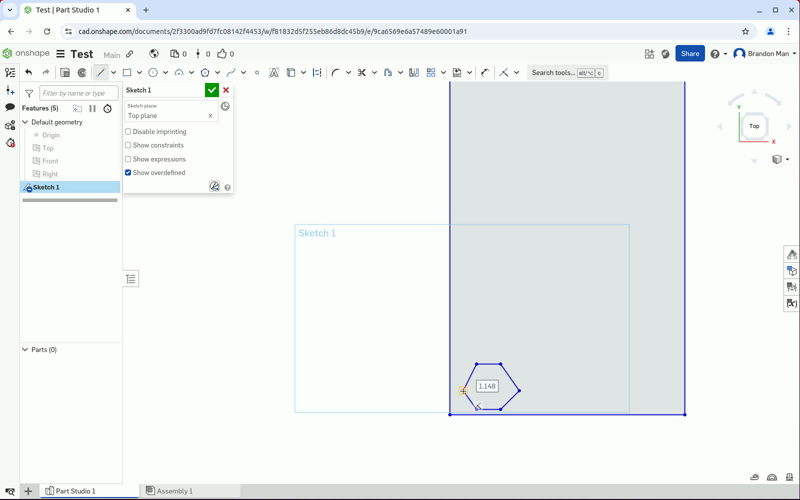
scroll(-6)
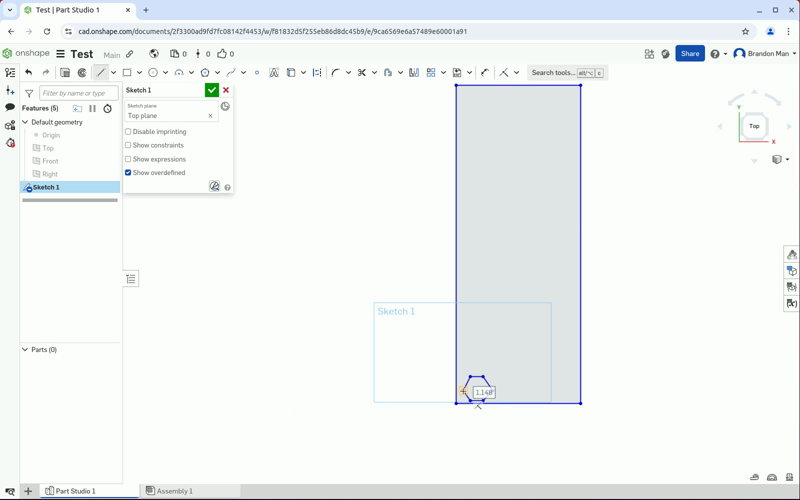
scroll(-6)
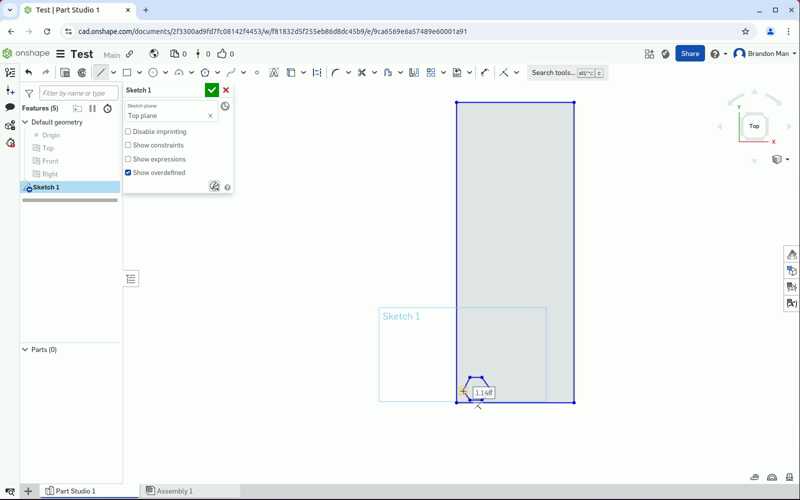
scroll(-6)
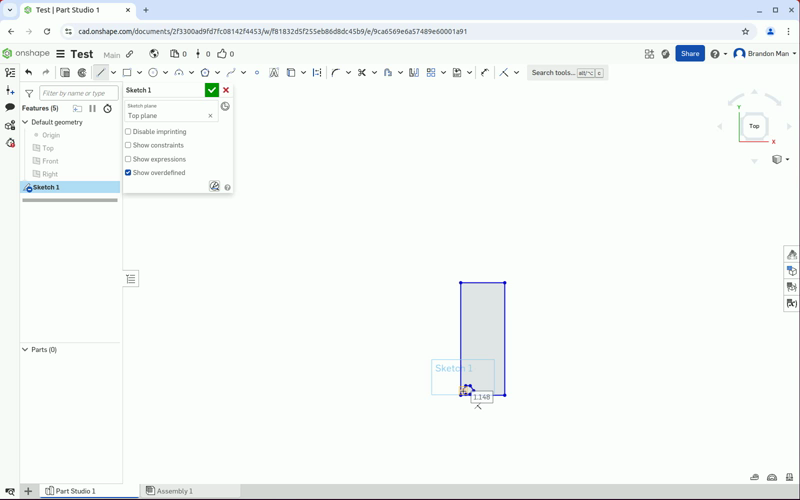
key(esc)
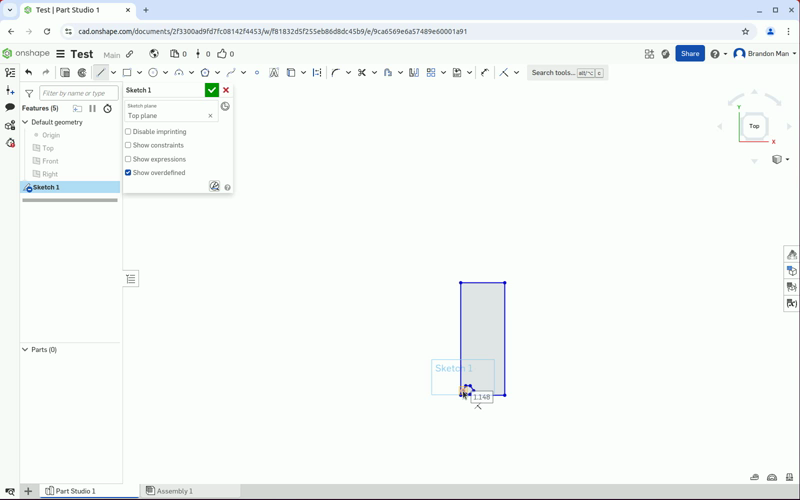
key(a)
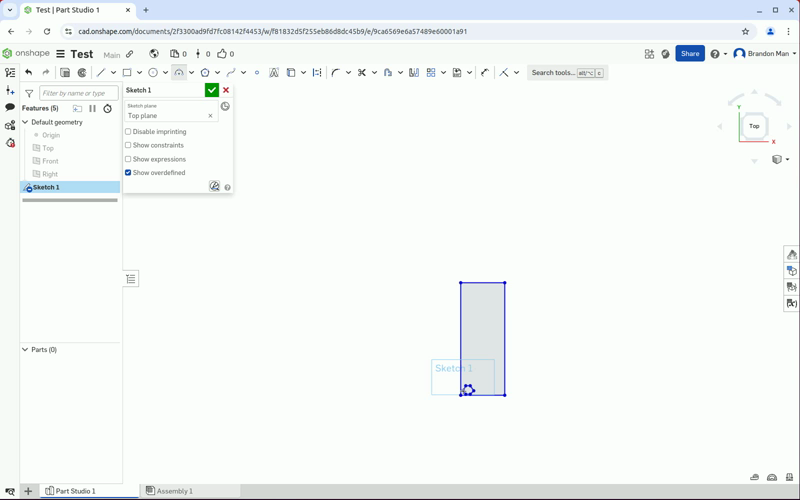
key_down(shift)
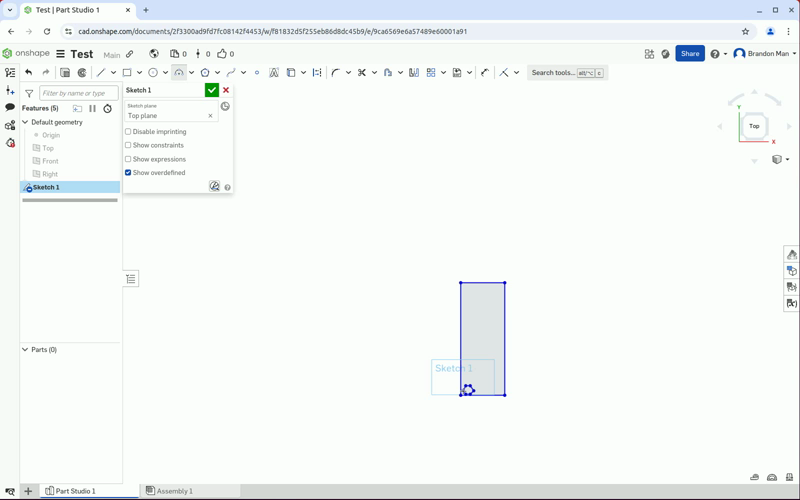
mouse_move(469, 365)
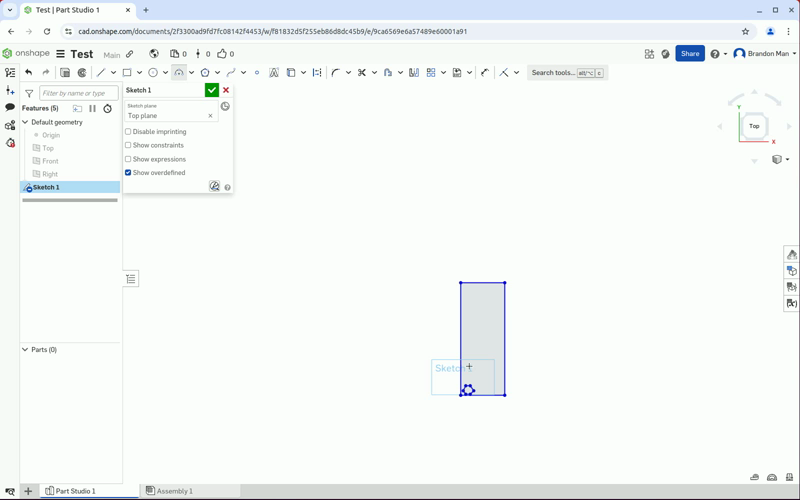
click(469, 365)
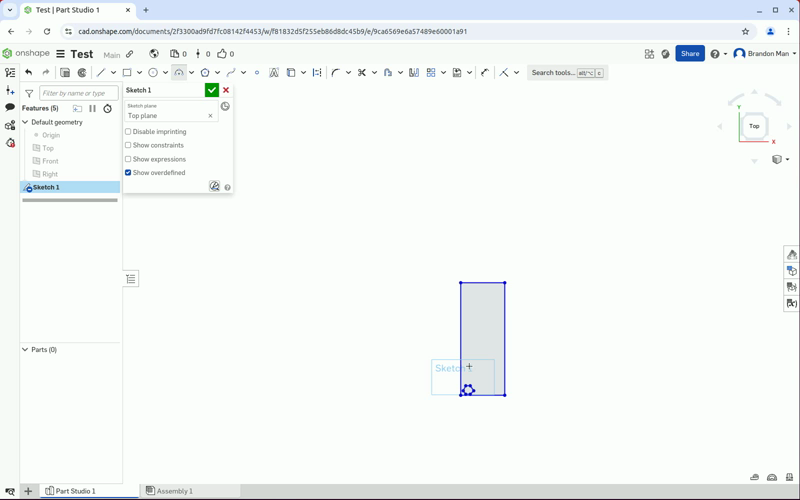
key_up(shift)
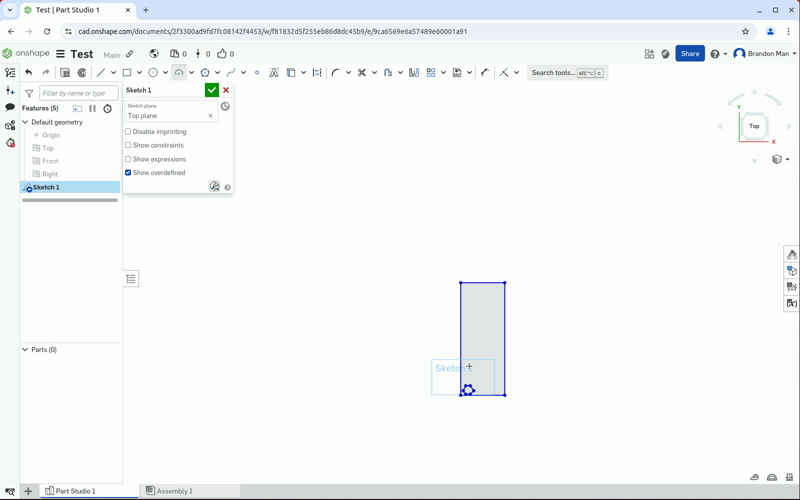
key_down(shift)
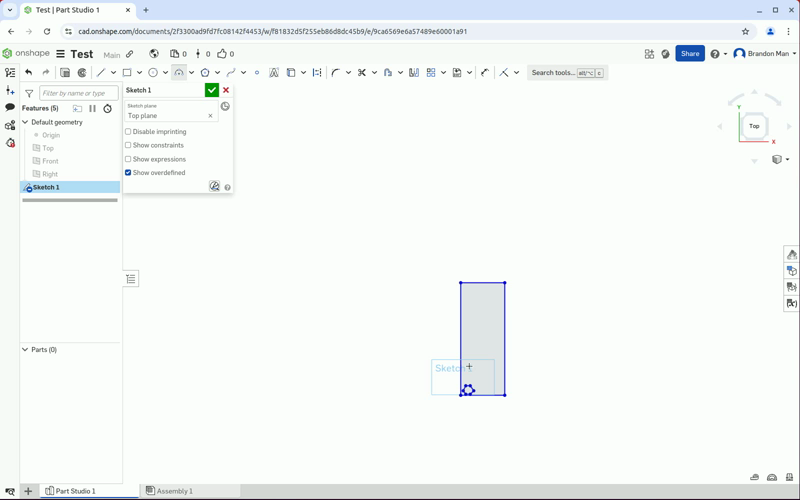
mouse_move(476, 365)
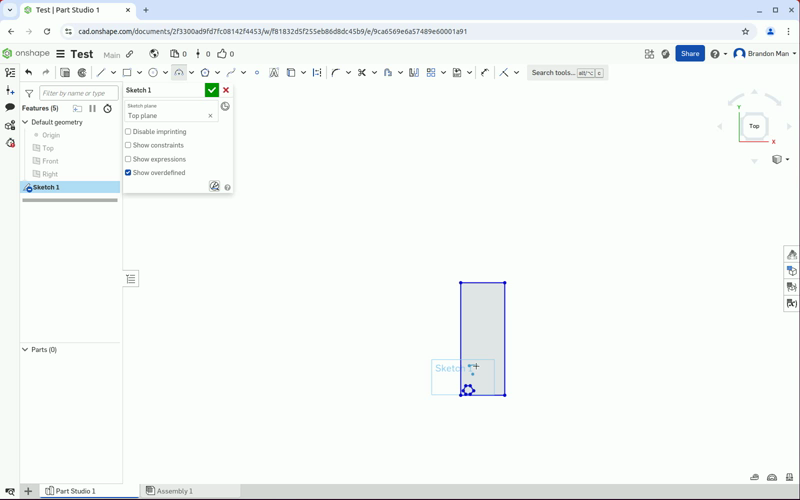
scroll(6)
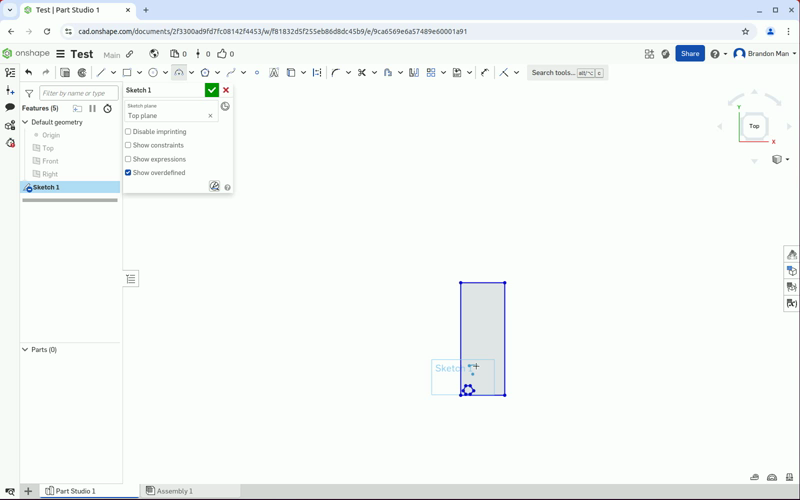
scroll(6)
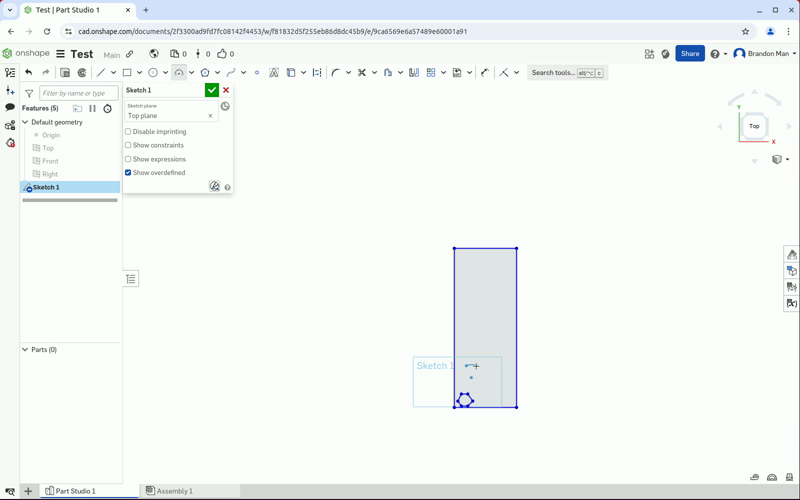
scroll(6)
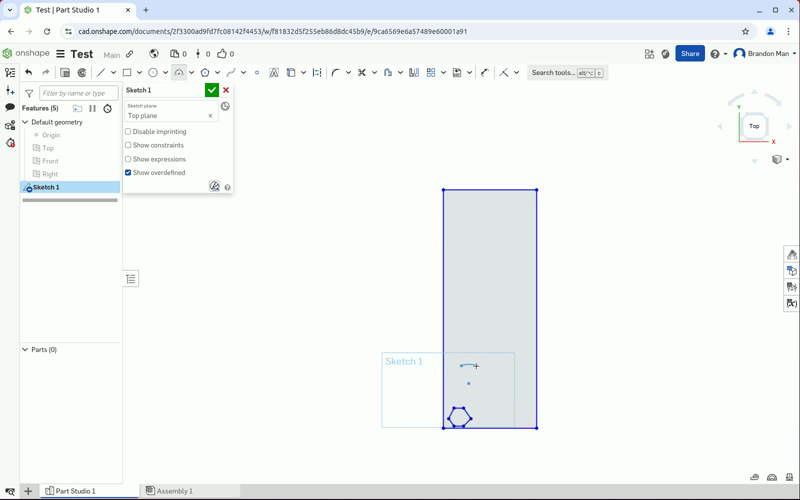
scroll(6)
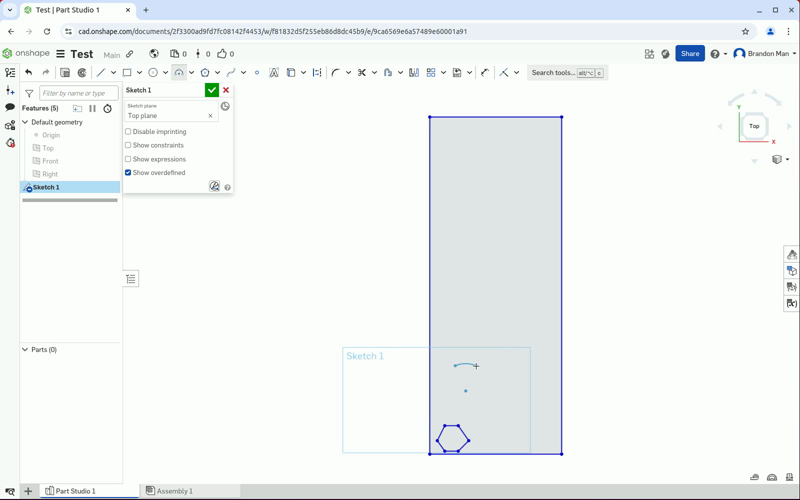
scroll(6)
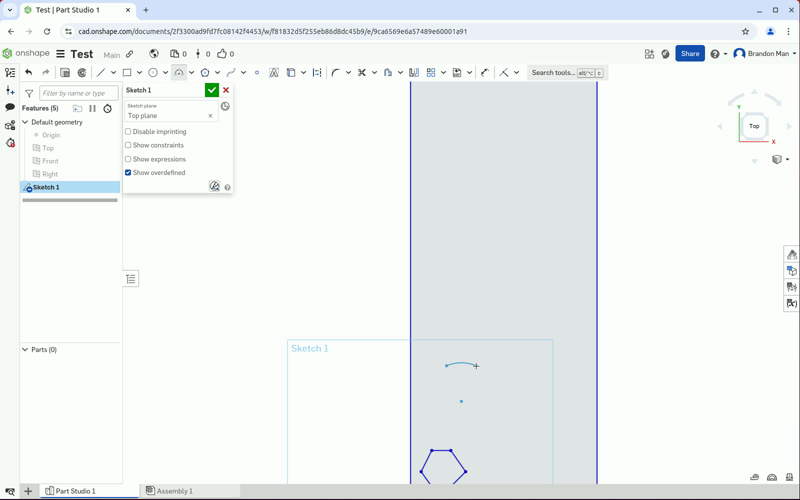
scroll(6)
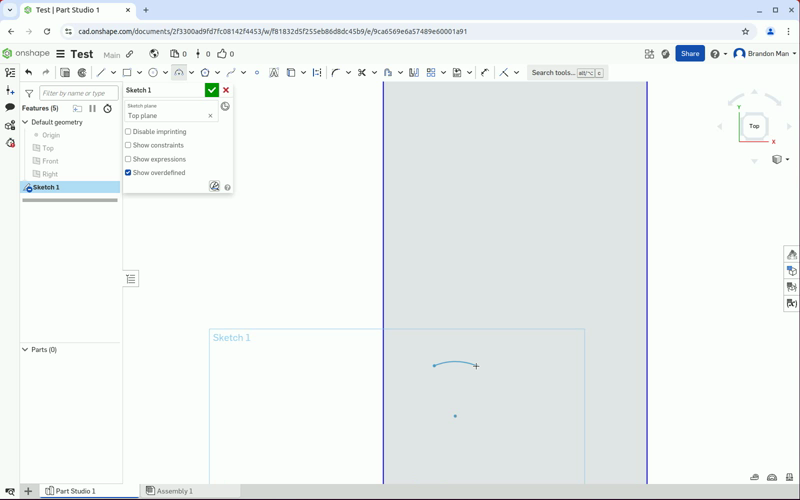
scroll(6)
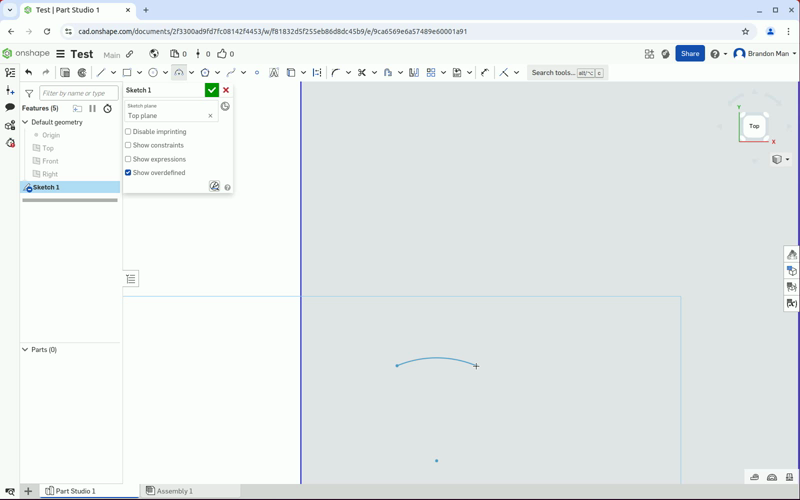
click(476, 365)
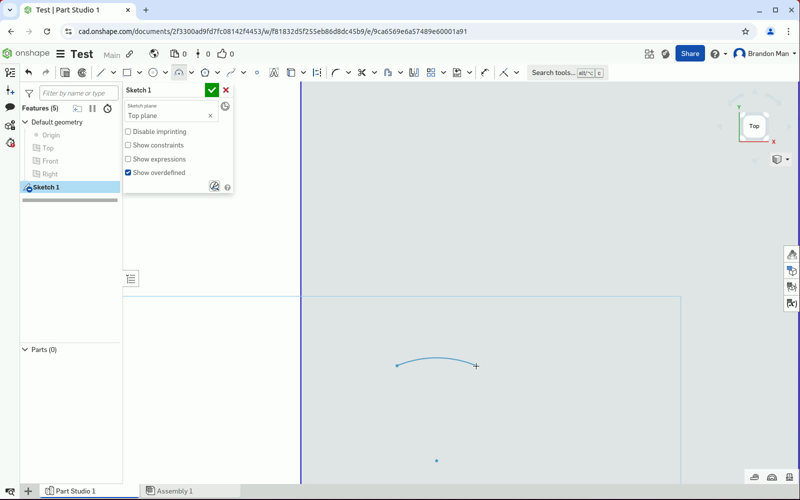
scroll(-6)
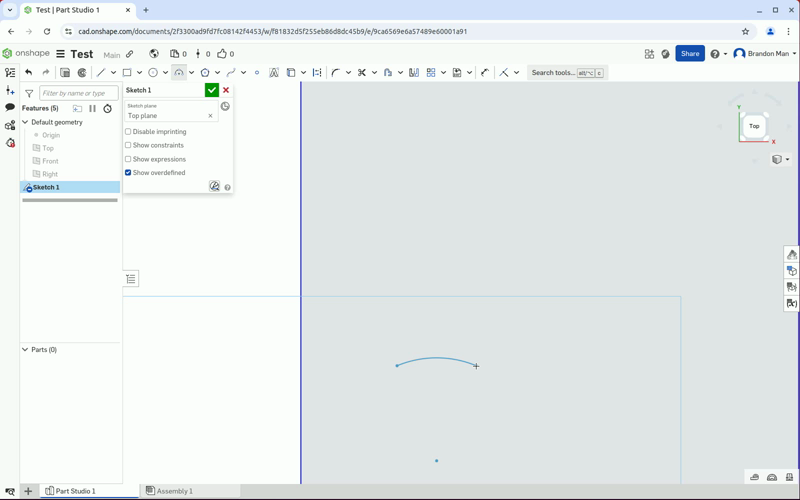
scroll(-6)
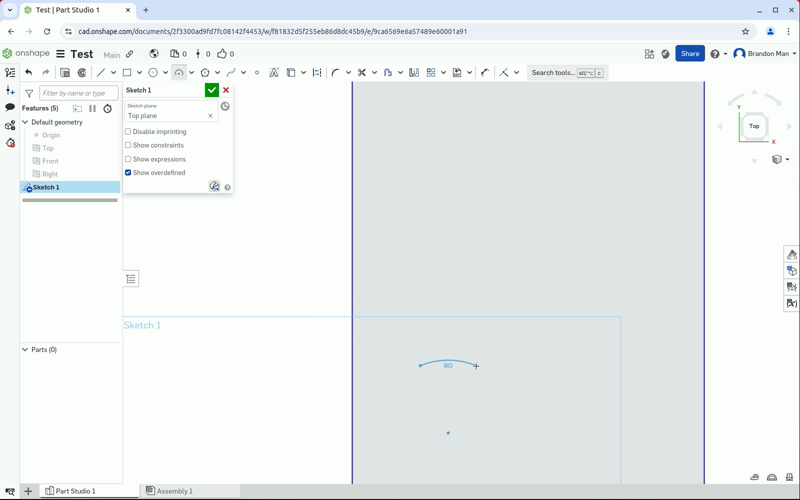
scroll(-6)
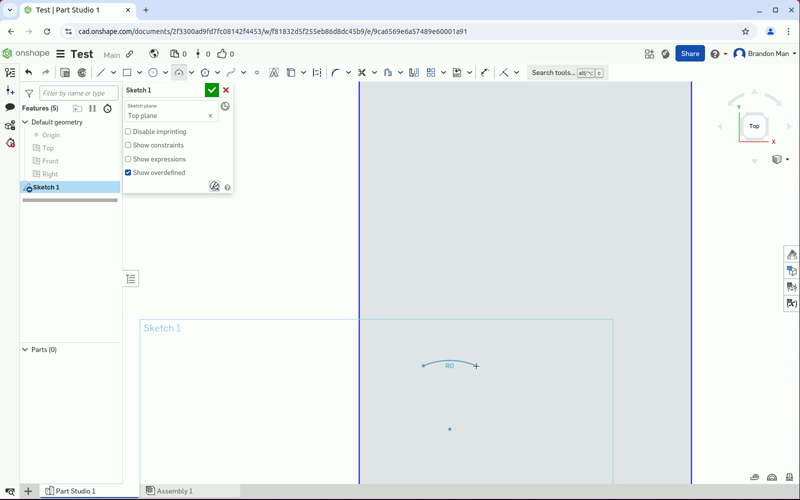
scroll(-6)
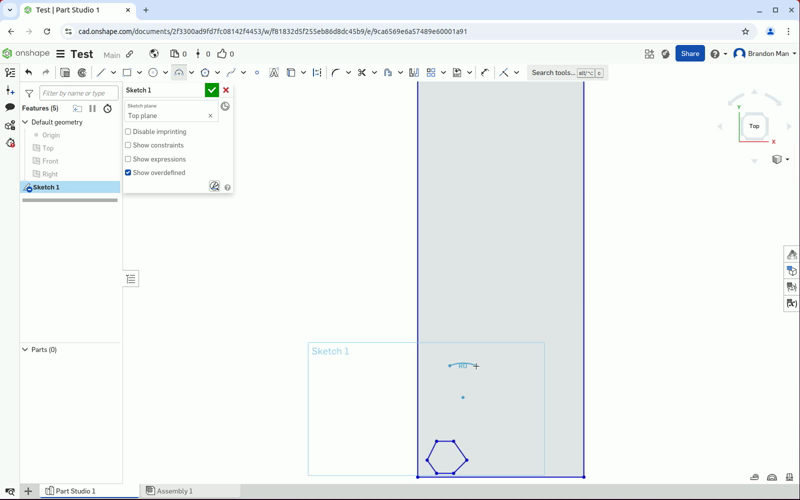
scroll(-6)
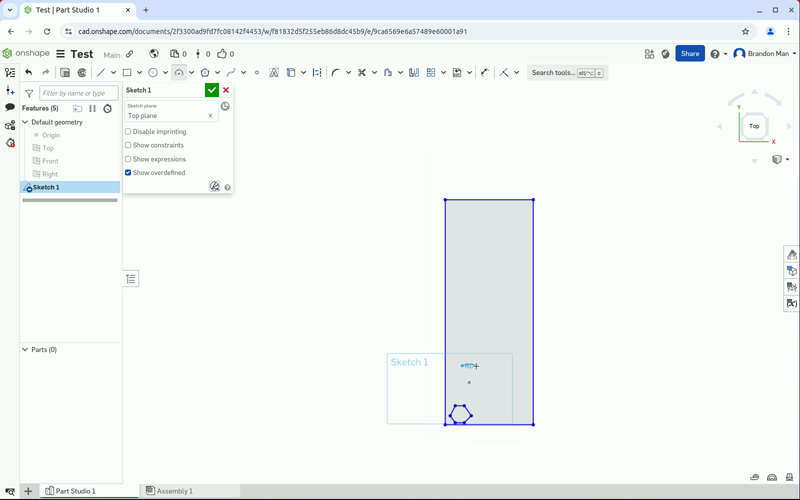
scroll(-6)
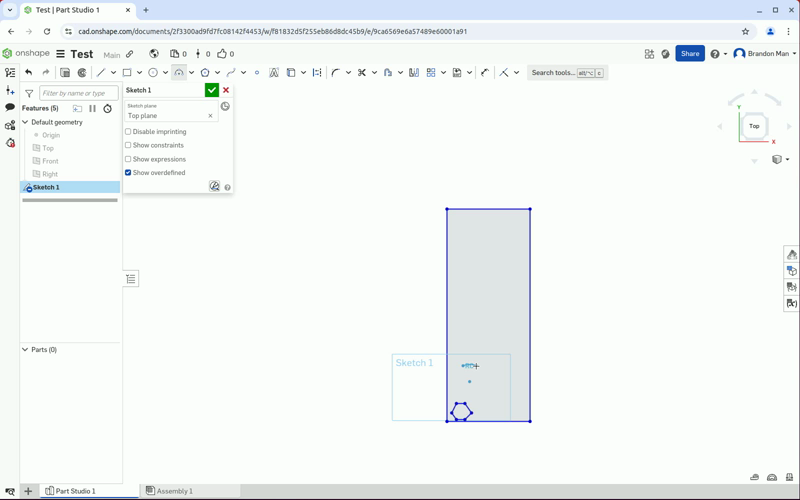
scroll(-6)
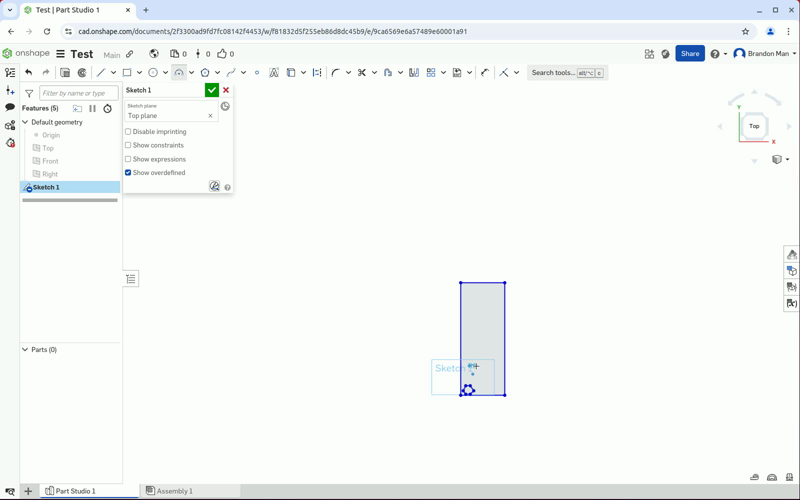
mouse_move(472, 369)
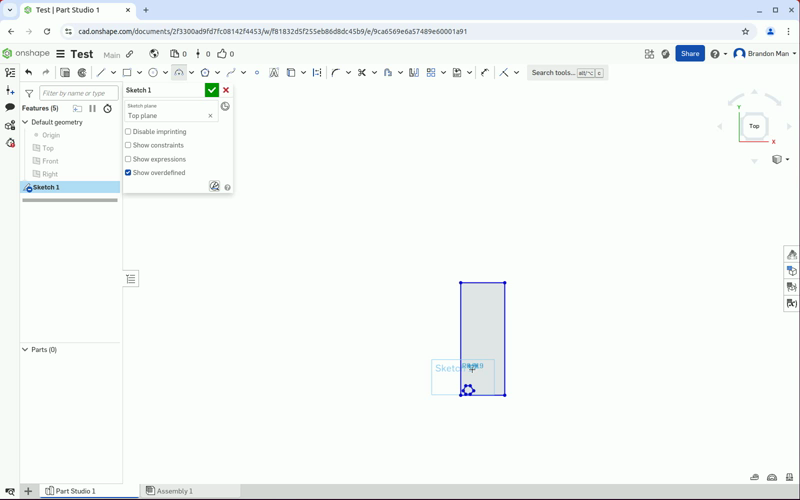
scroll(6)
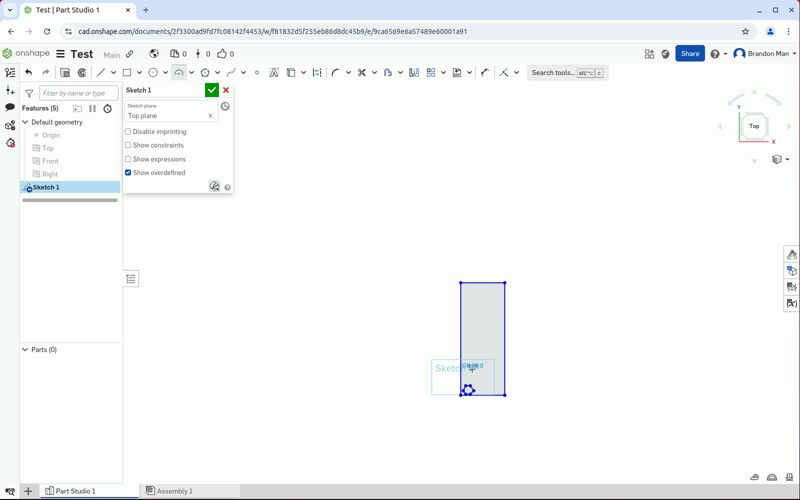
scroll(6)
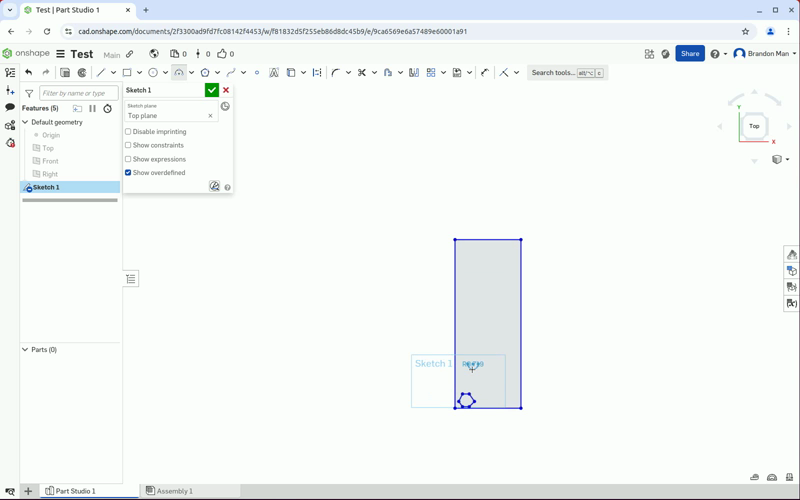
scroll(6)
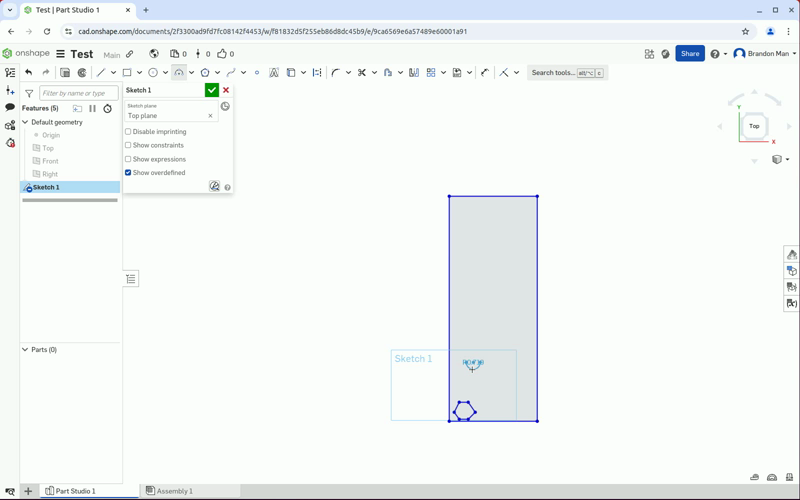
scroll(6)
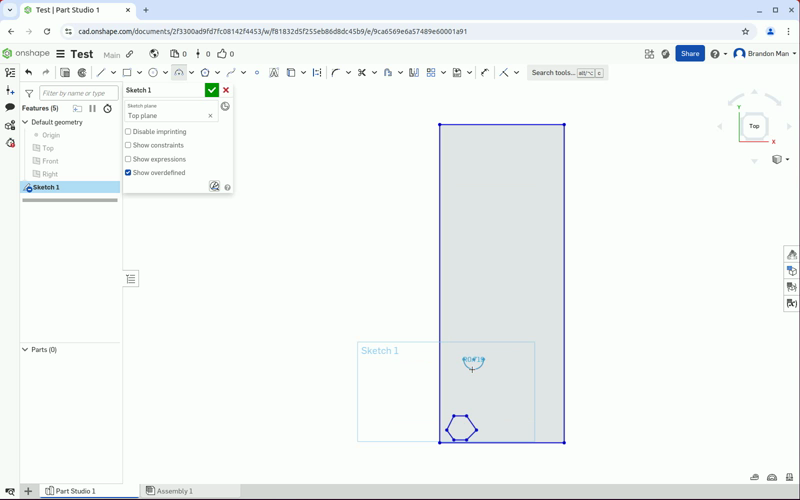
scroll(6)
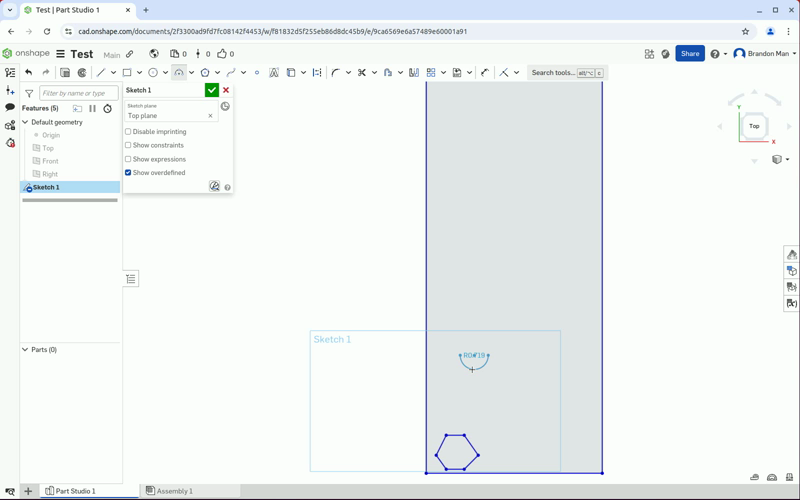
scroll(6)
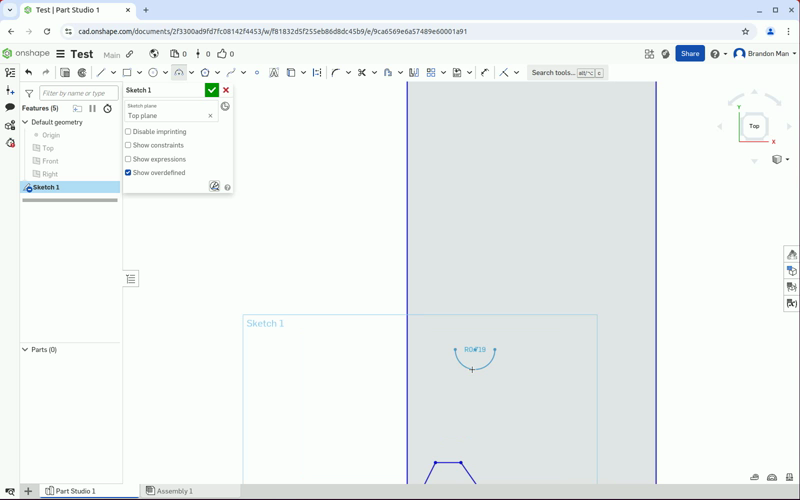
scroll(6)
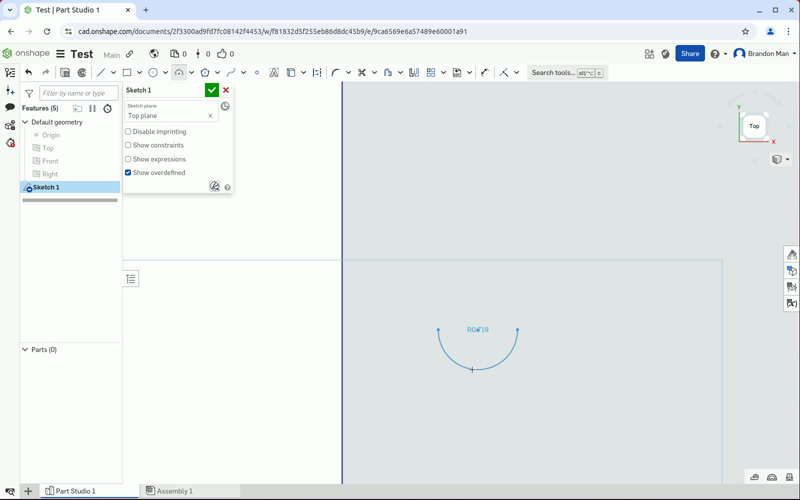
click(472, 369)
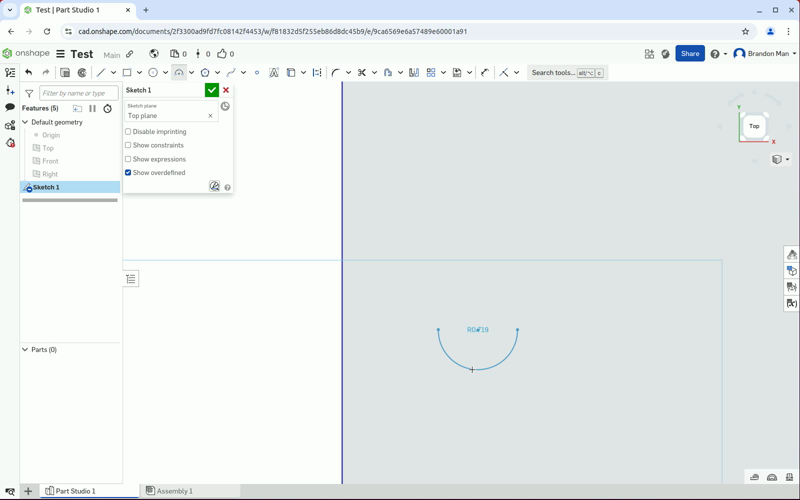
scroll(-6)
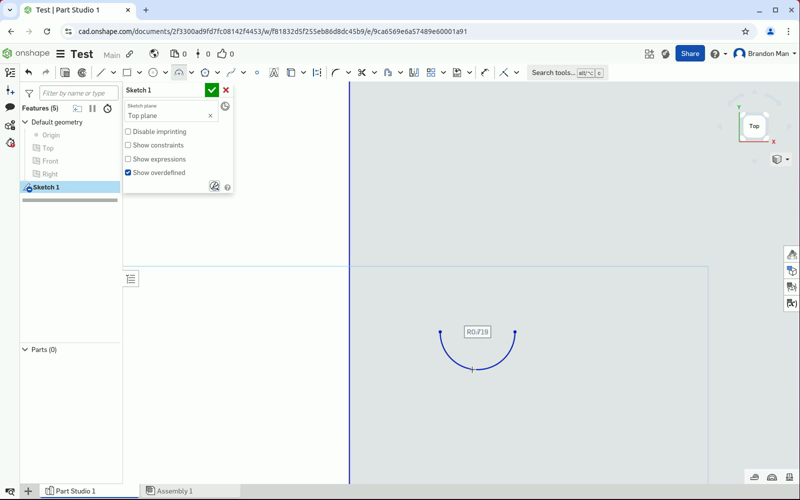
scroll(-6)
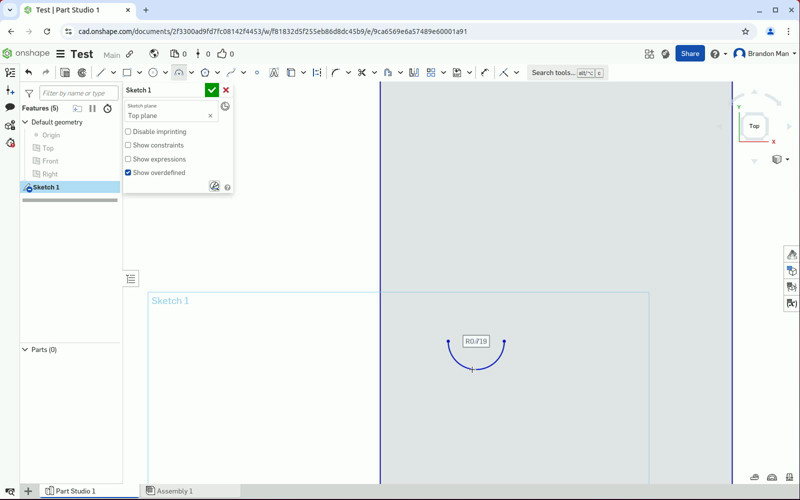
scroll(-6)
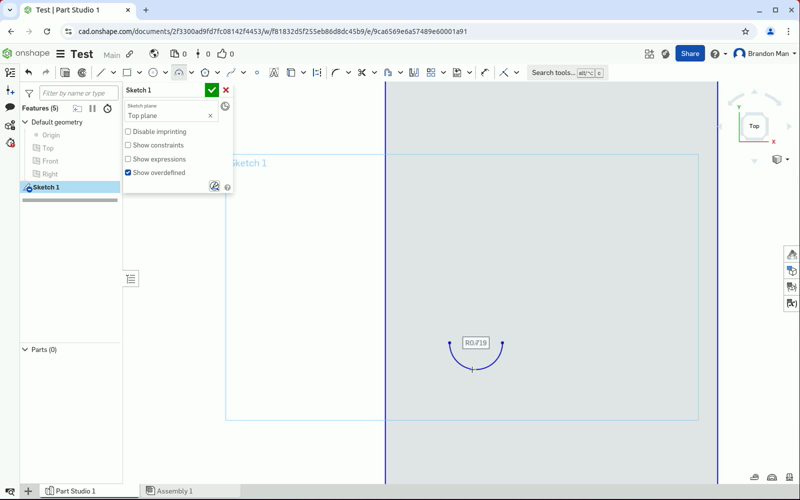
scroll(-6)
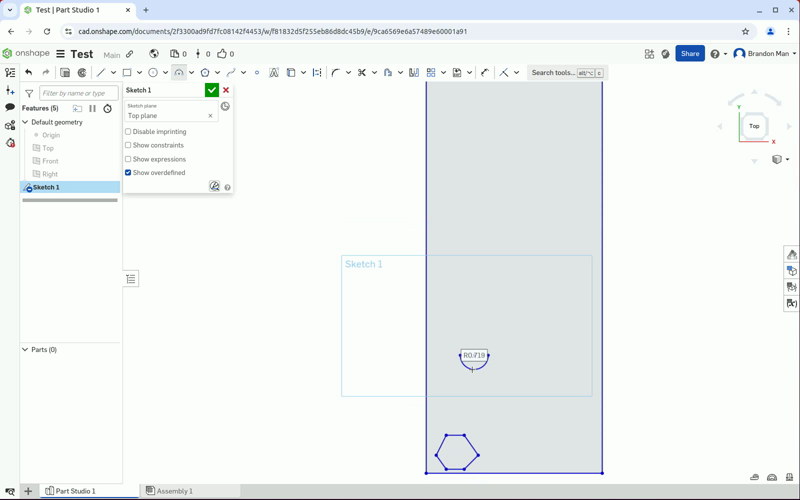
scroll(-6)
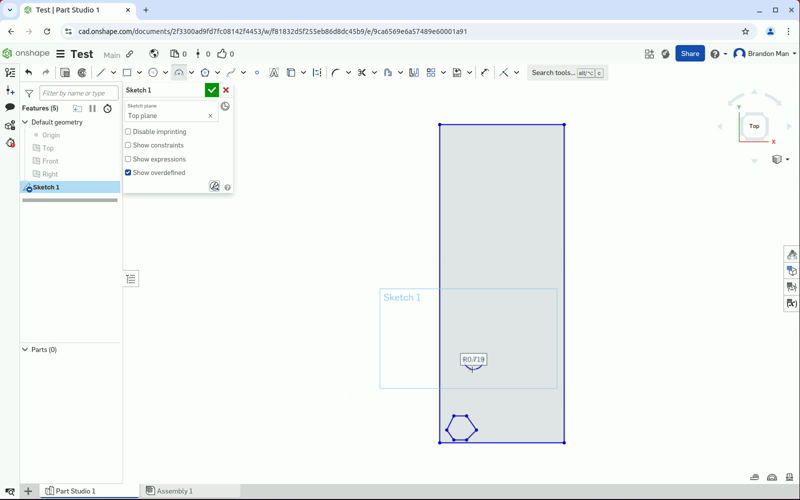
scroll(-6)
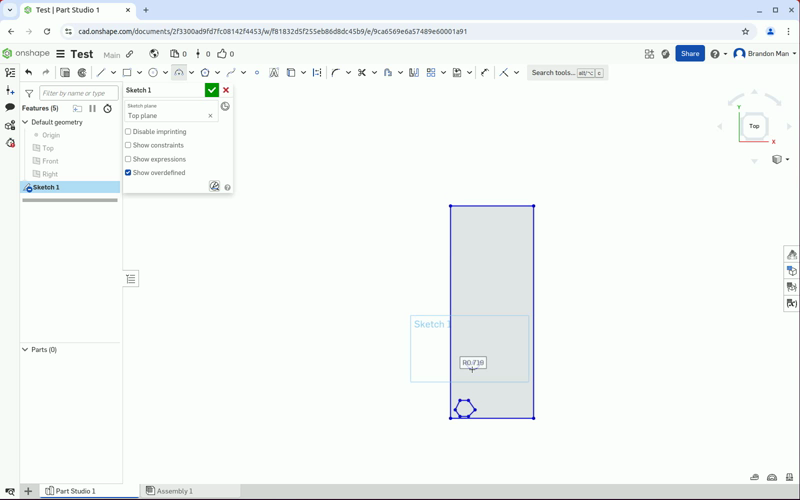
scroll(-6)
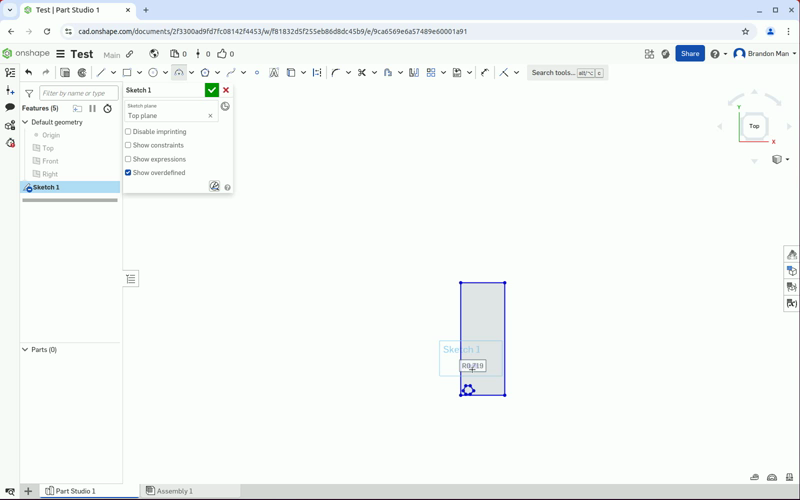
key_up(shift)
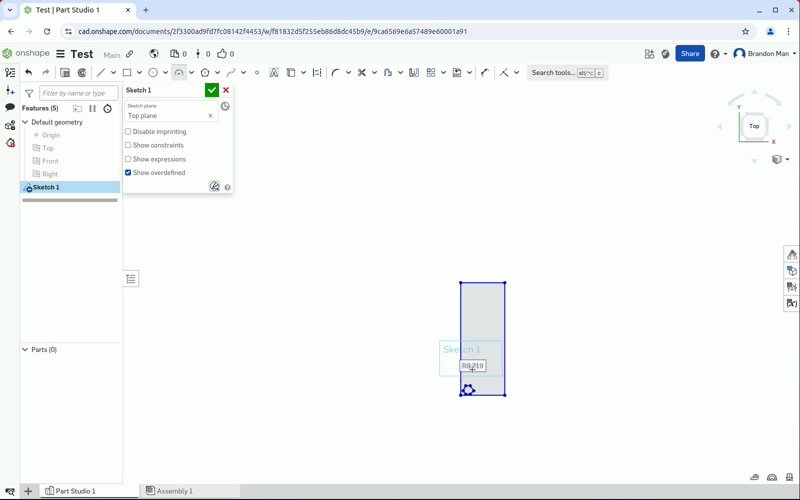
key(esc)
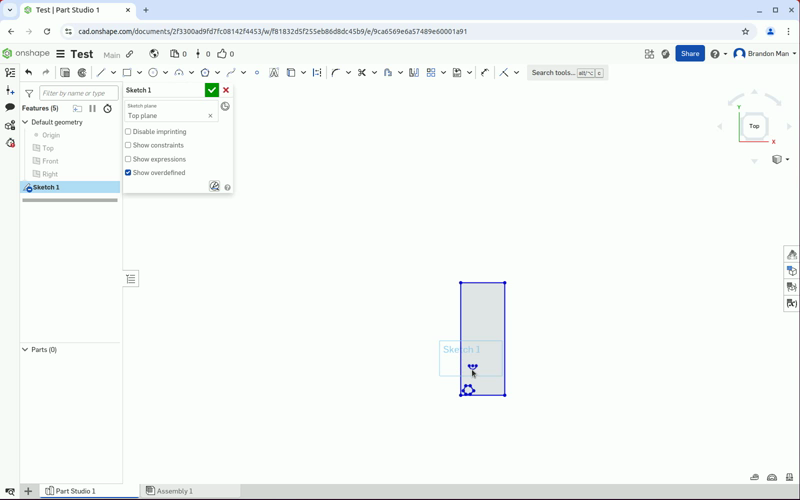
key(l)
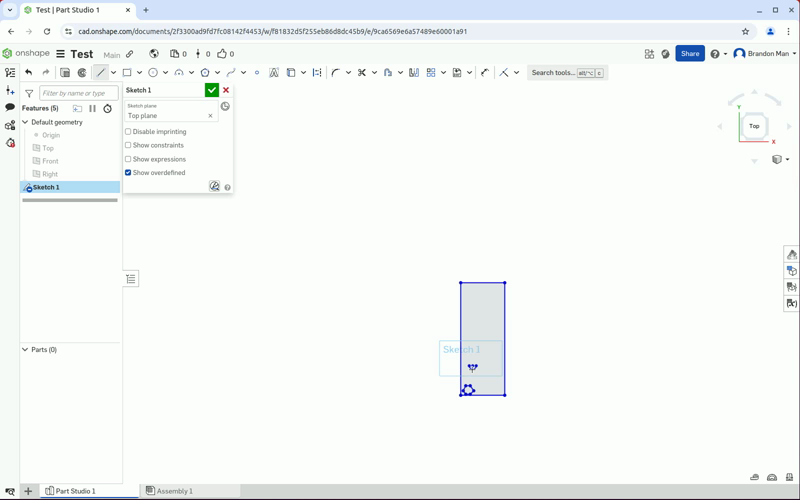
mouse_move(476, 365)
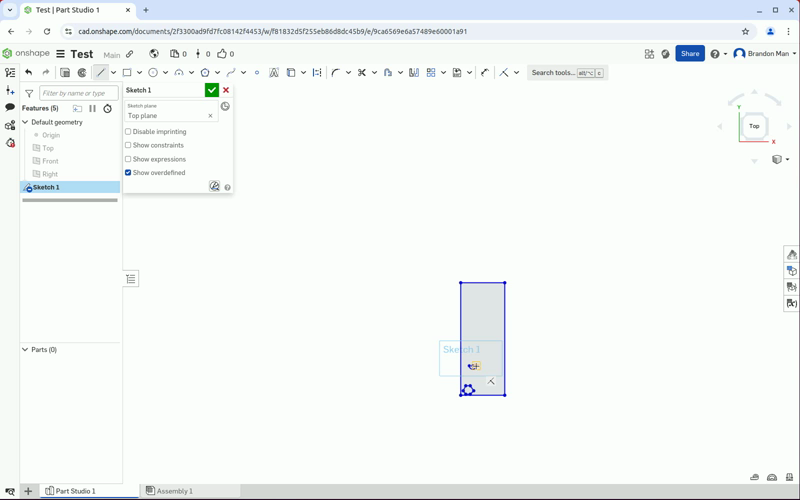
scroll(6)
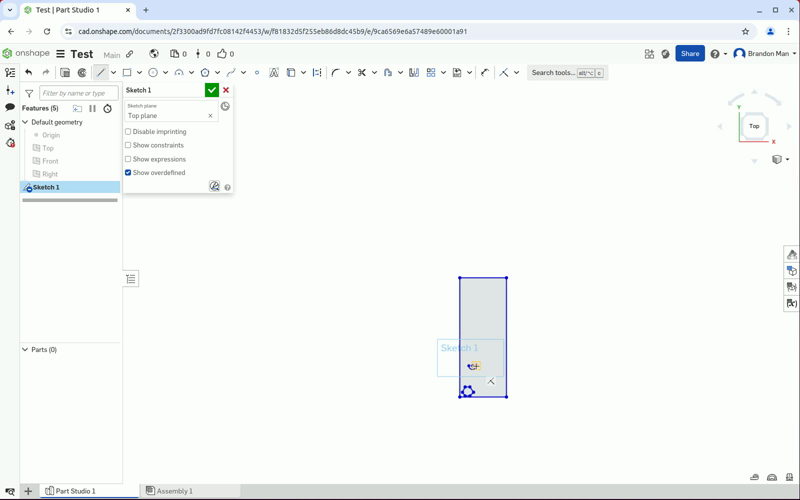
scroll(6)
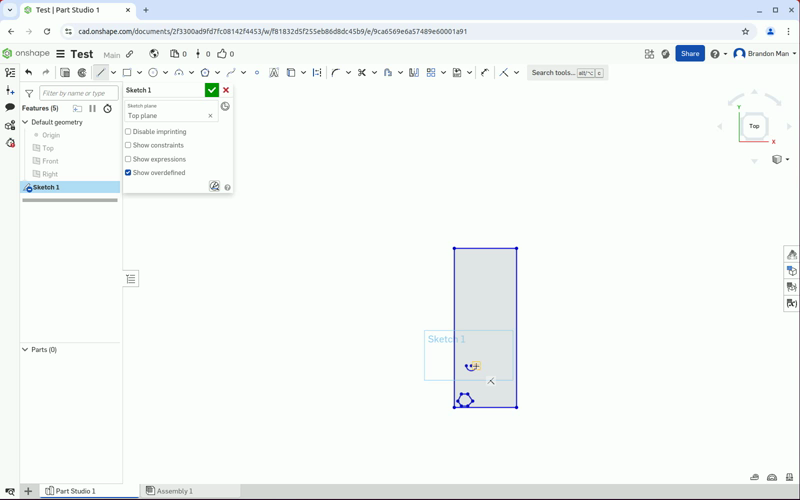
scroll(6)
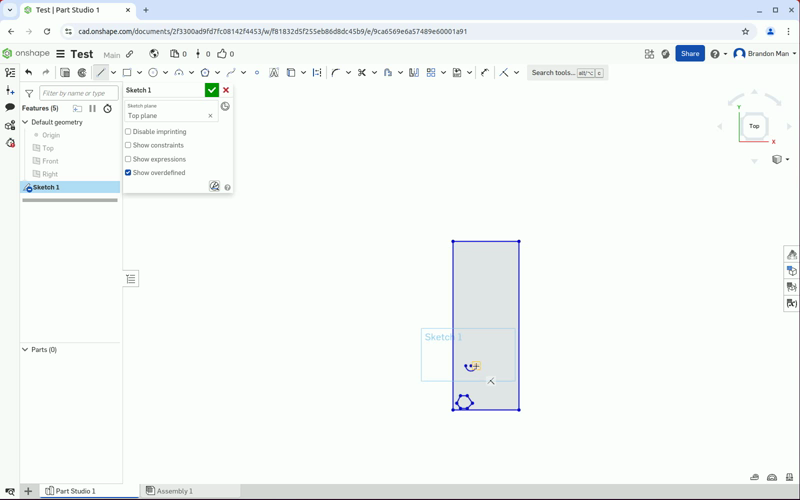
scroll(6)
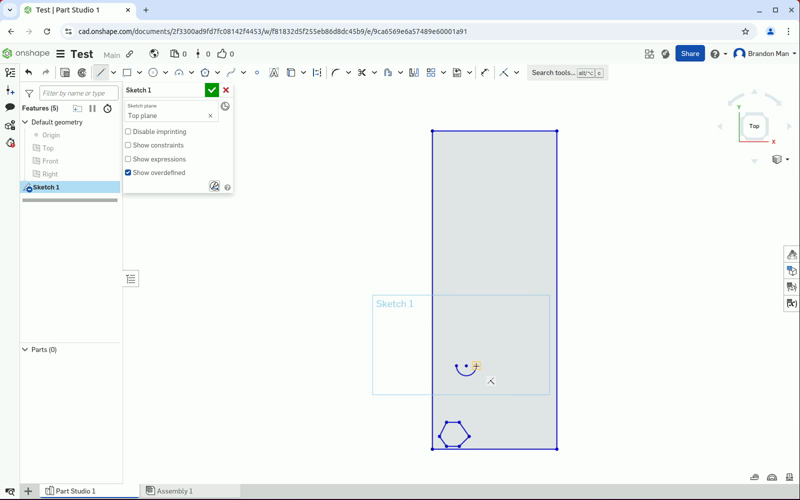
scroll(6)
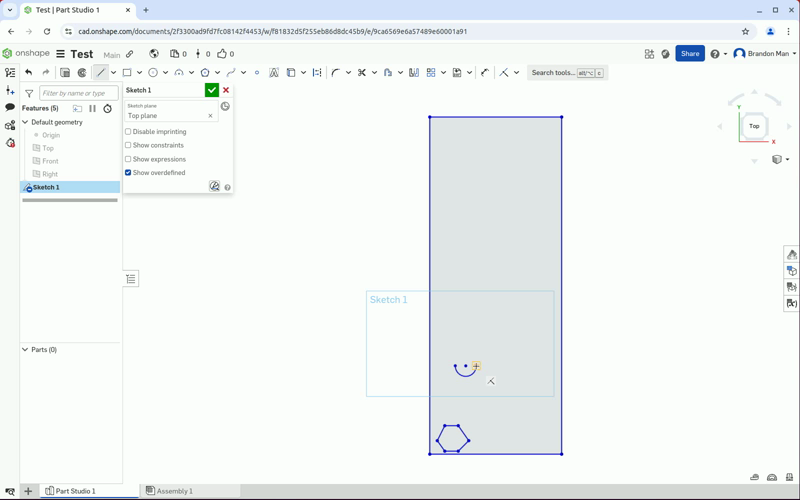
scroll(6)
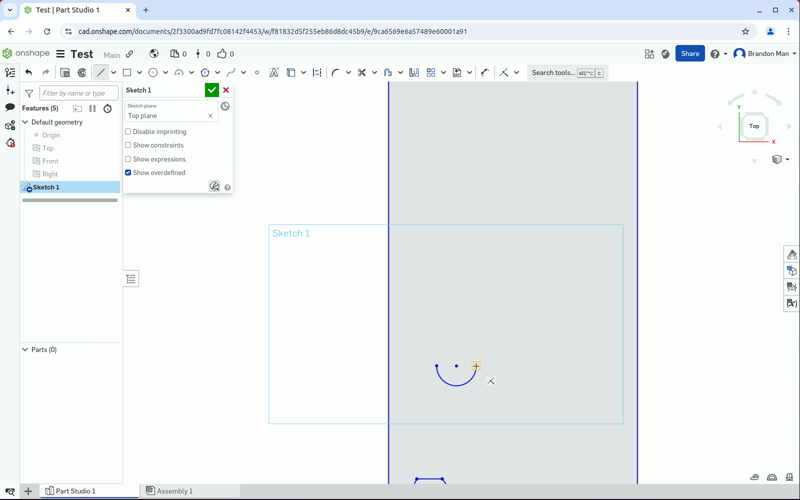
scroll(6)
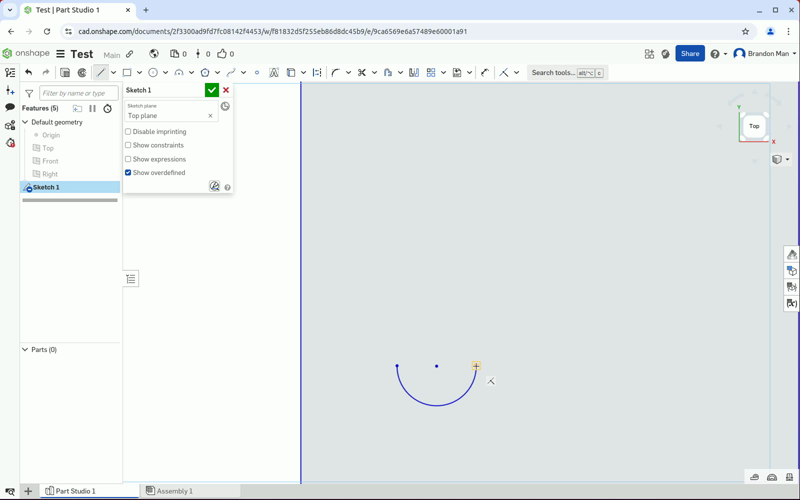
click(476, 365)
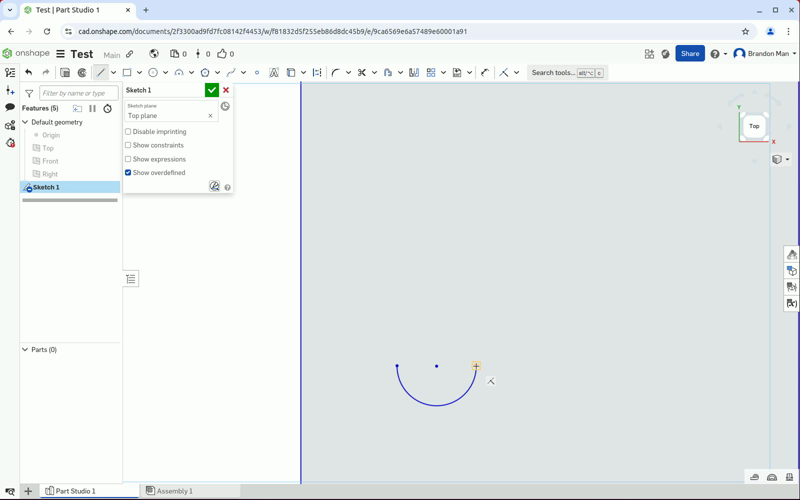
scroll(-6)
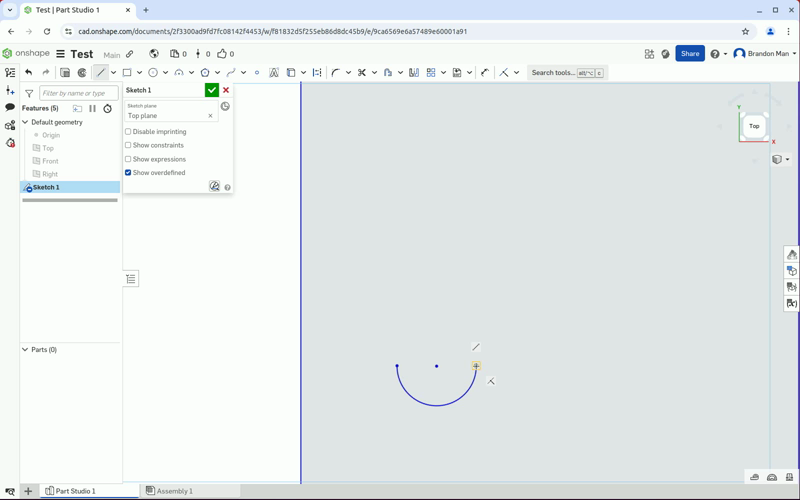
scroll(-6)
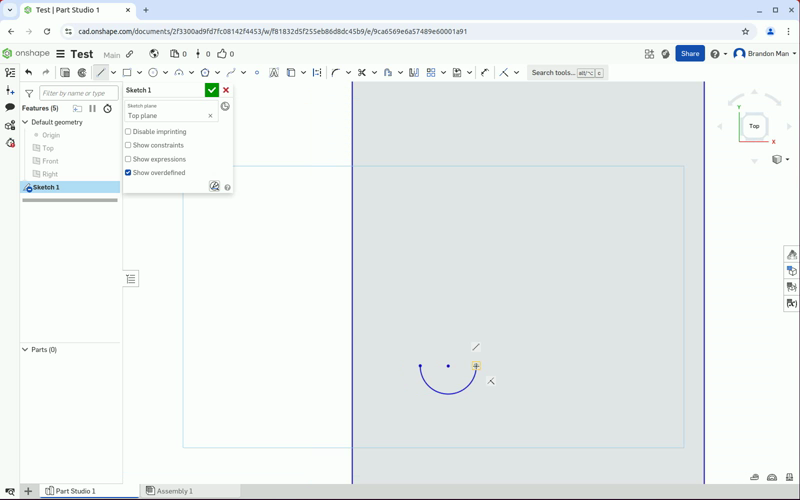
scroll(-6)
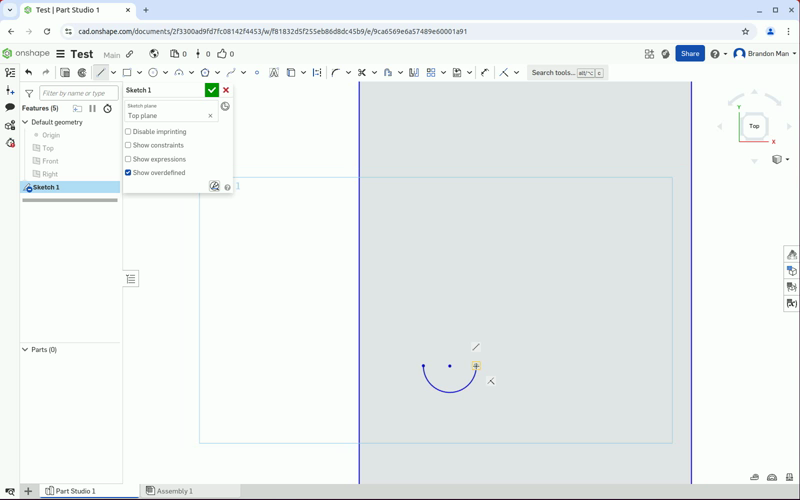
scroll(-6)
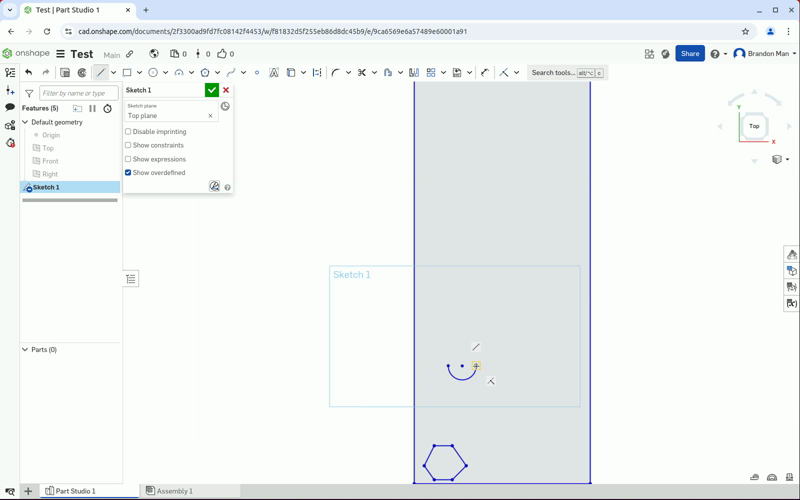
scroll(-6)
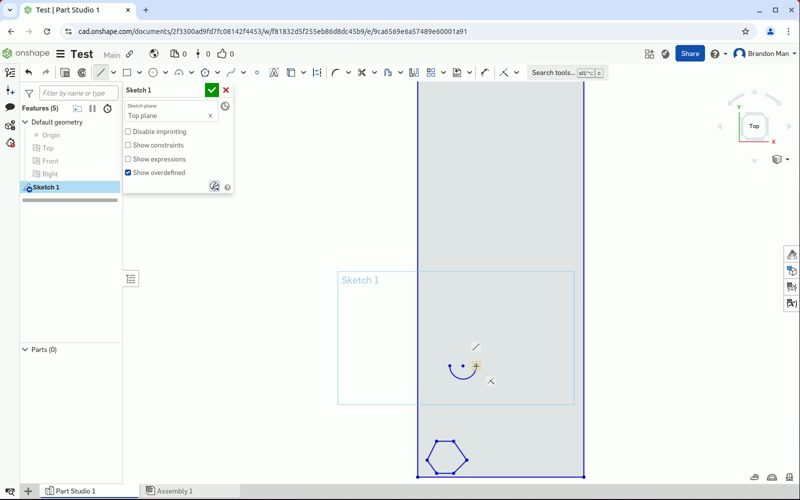
scroll(-6)
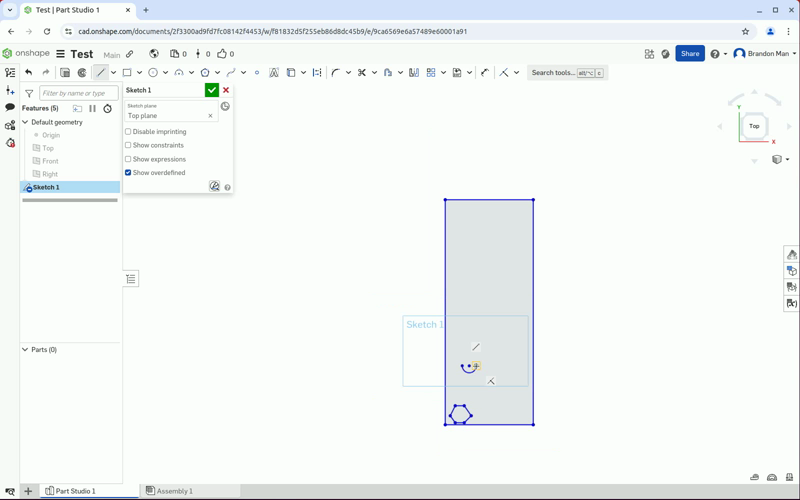
scroll(-6)
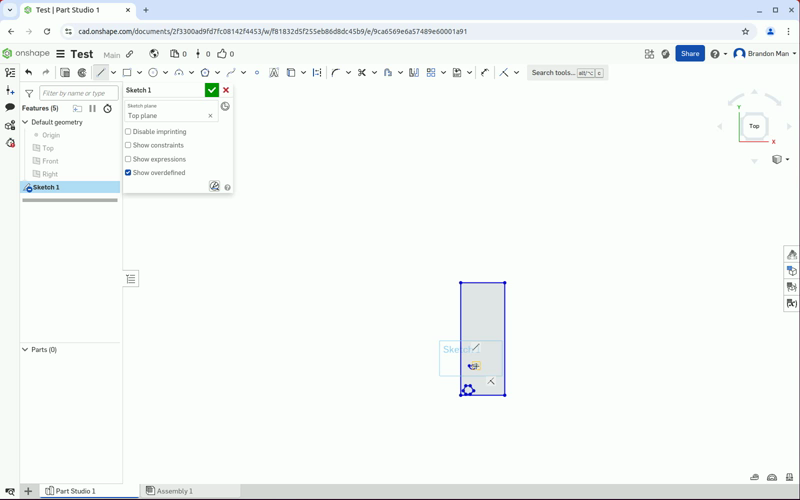
key_down(shift)
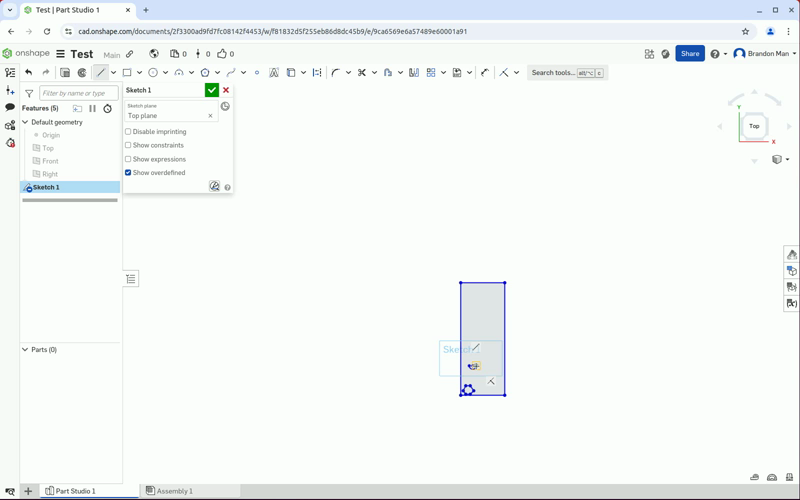
mouse_move(476, 298)
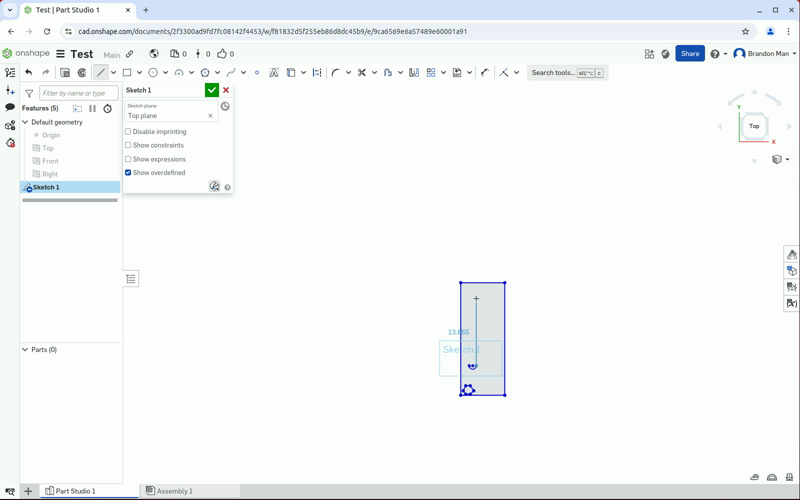
click(476, 298)
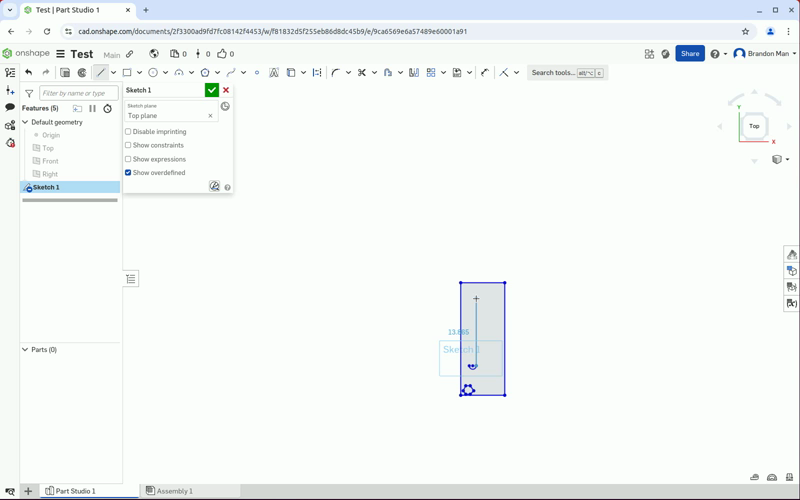
key_up(shift)
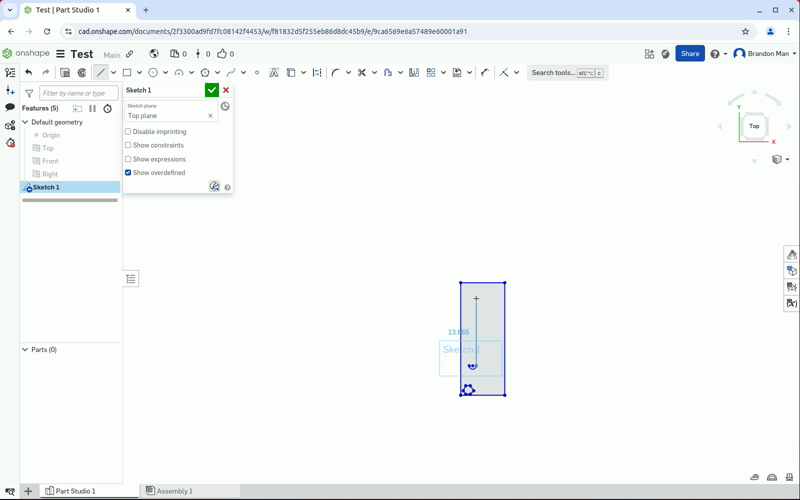
key(esc)
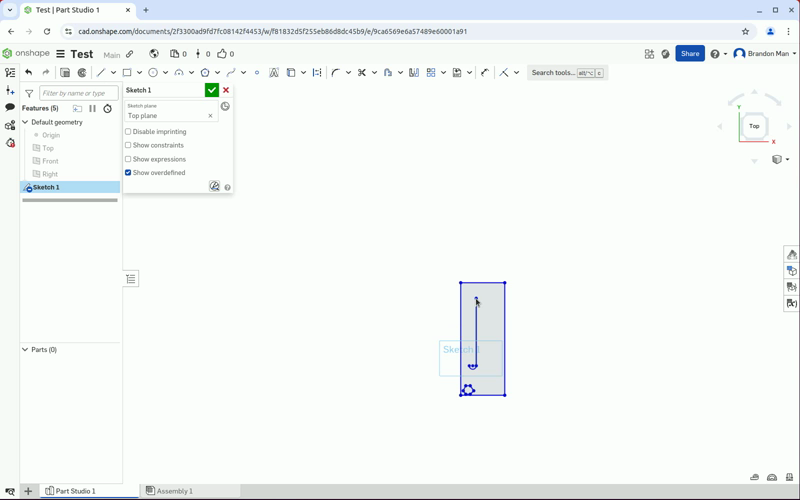
key(a)
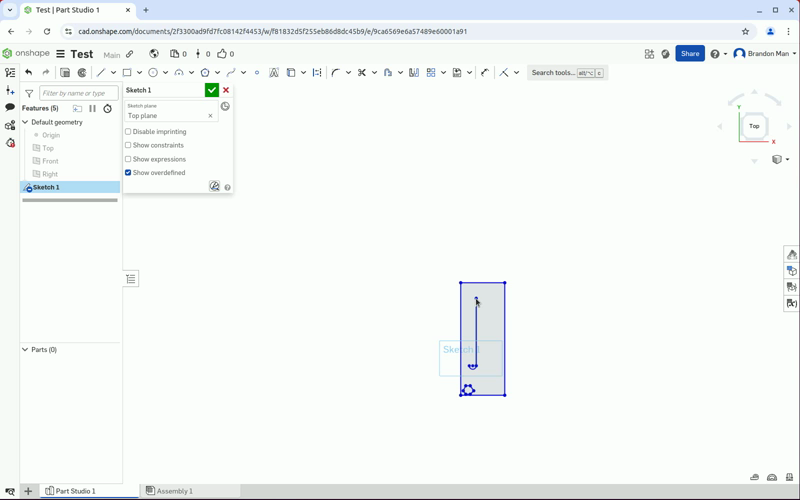
mouse_move(476, 298)
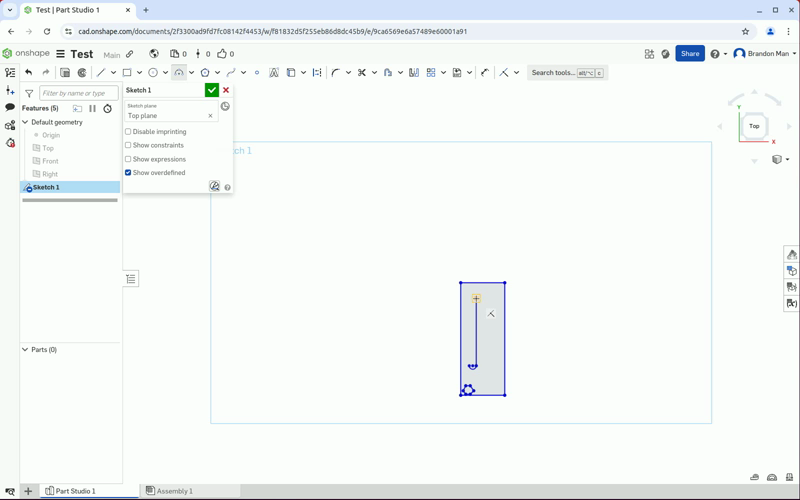
click(476, 298)
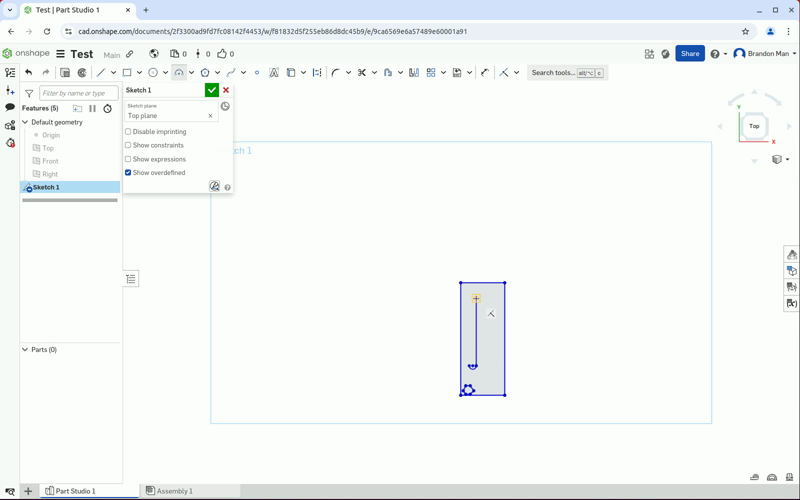
key_down(shift)
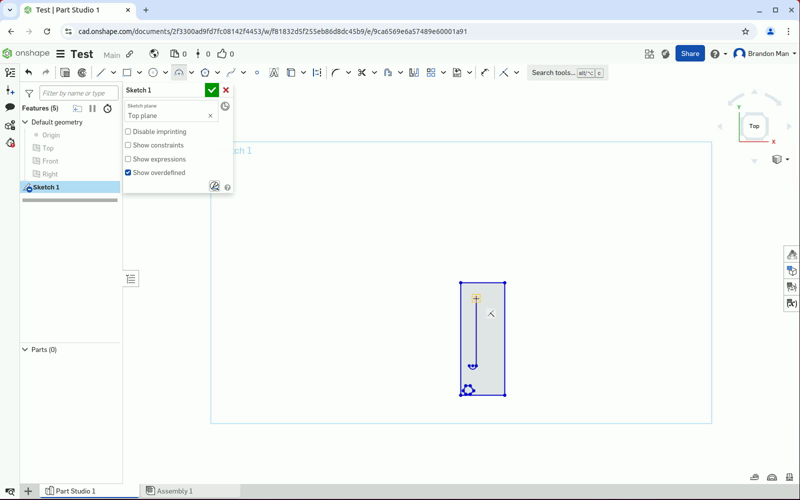
mouse_move(469, 298)
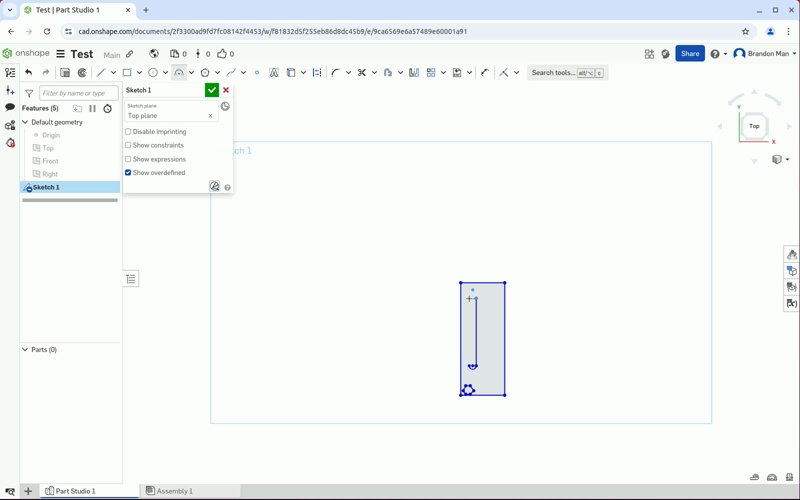
scroll(6)
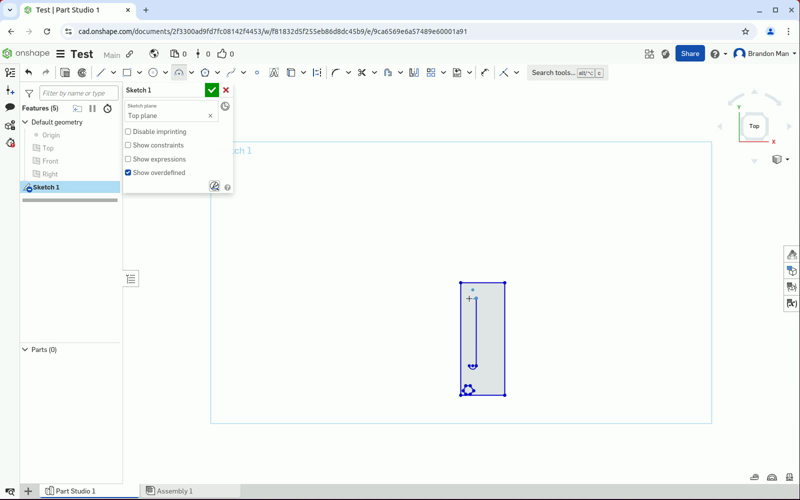
scroll(6)
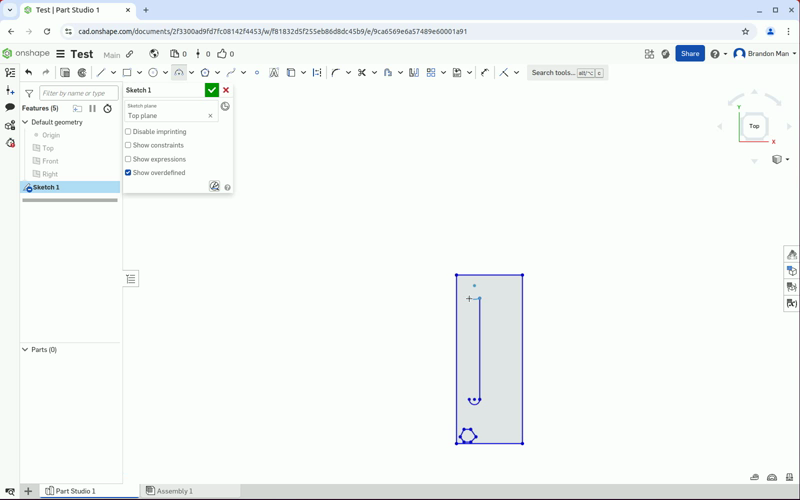
scroll(6)
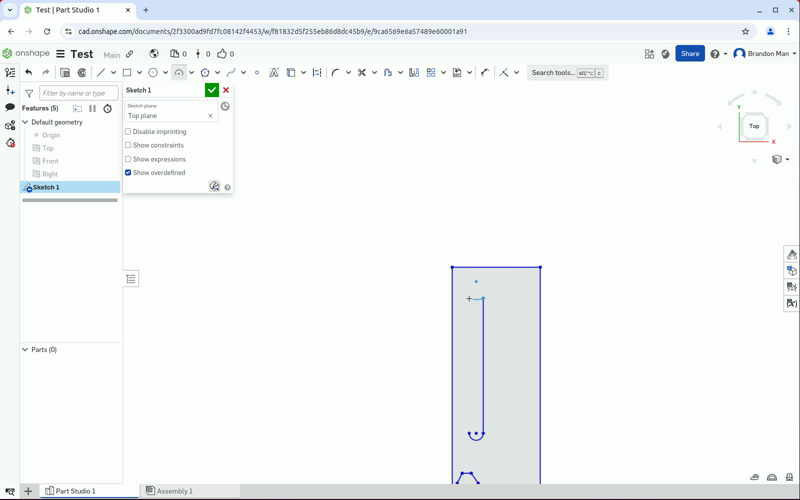
scroll(6)
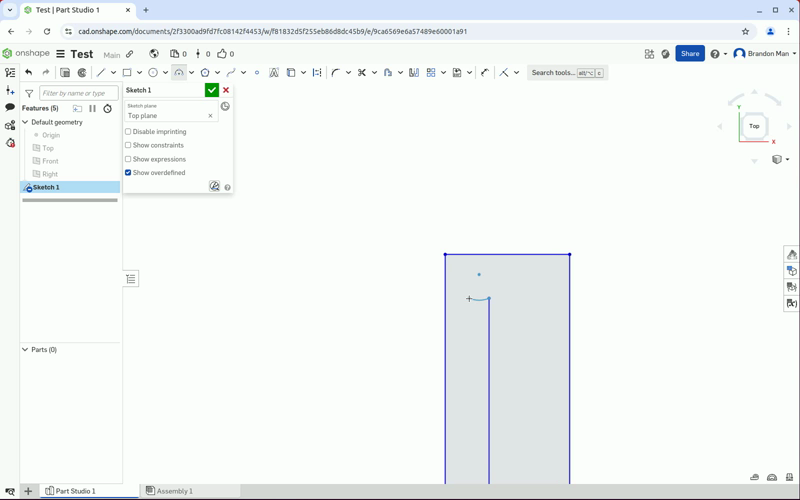
scroll(6)
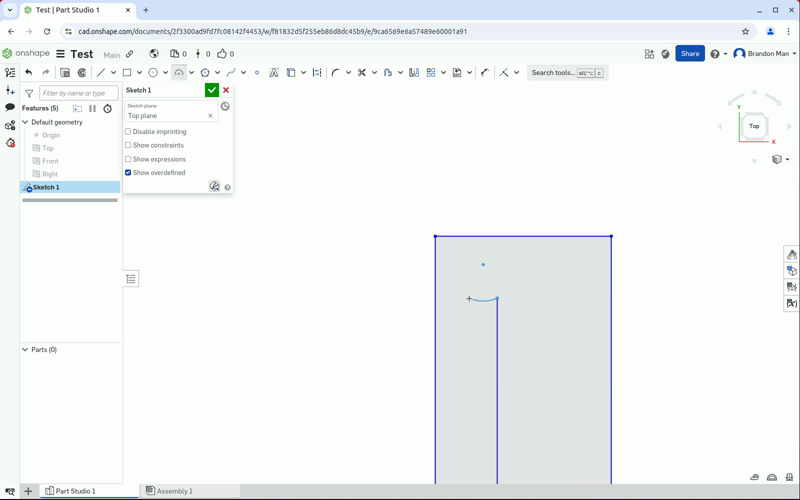
scroll(6)
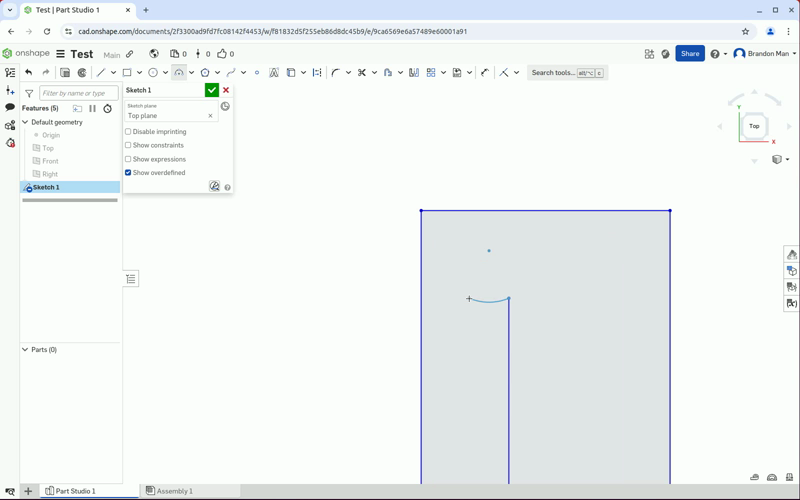
scroll(6)
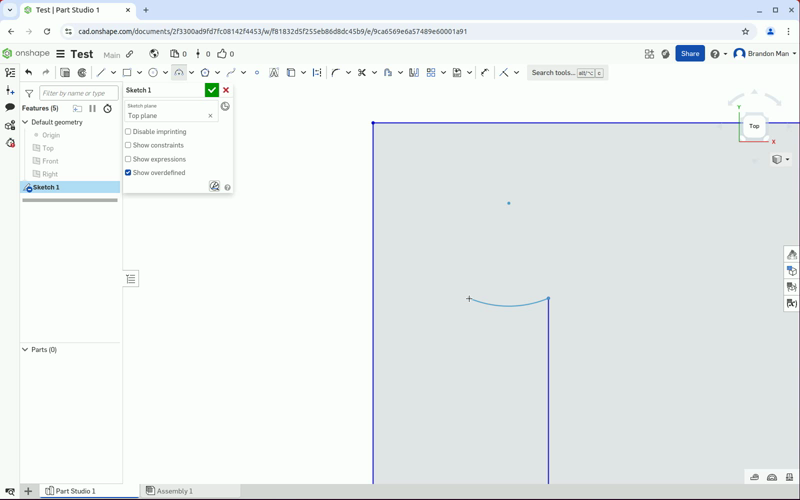
click(469, 298)
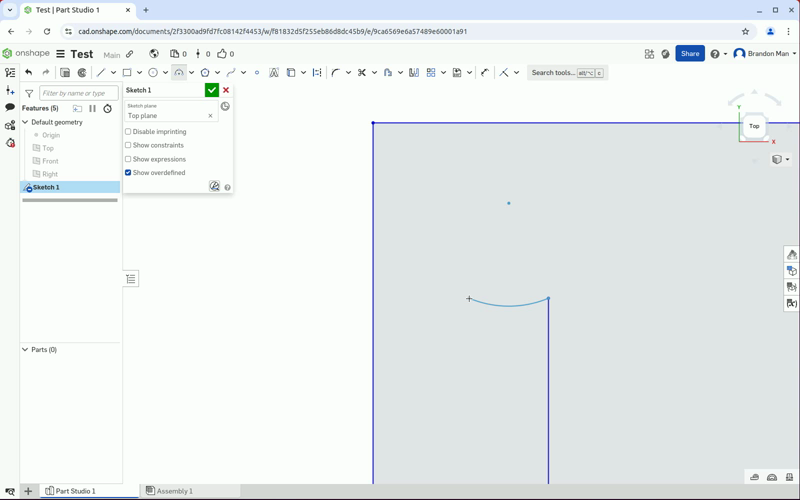
scroll(-6)
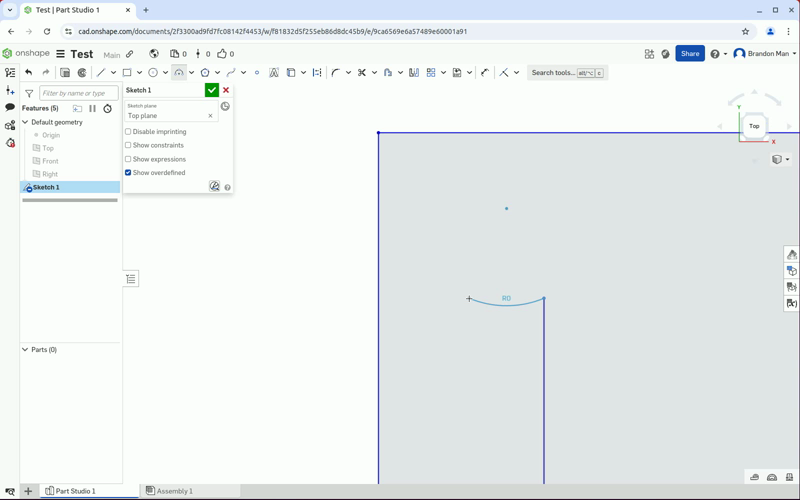
scroll(-6)
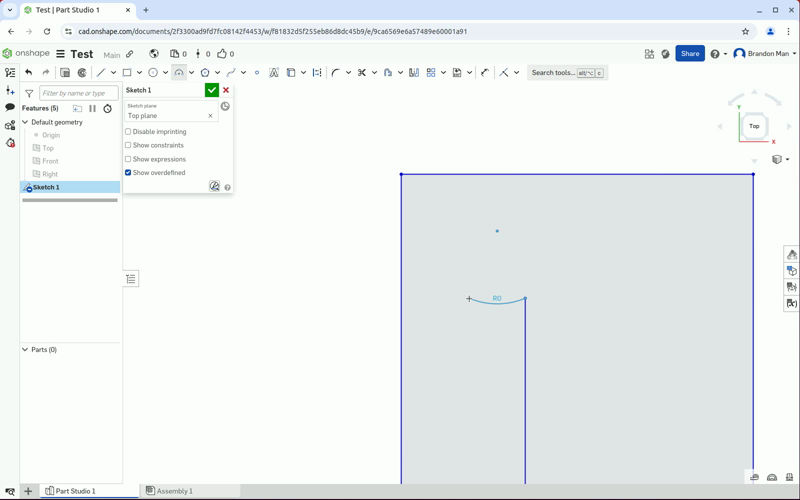
scroll(-6)
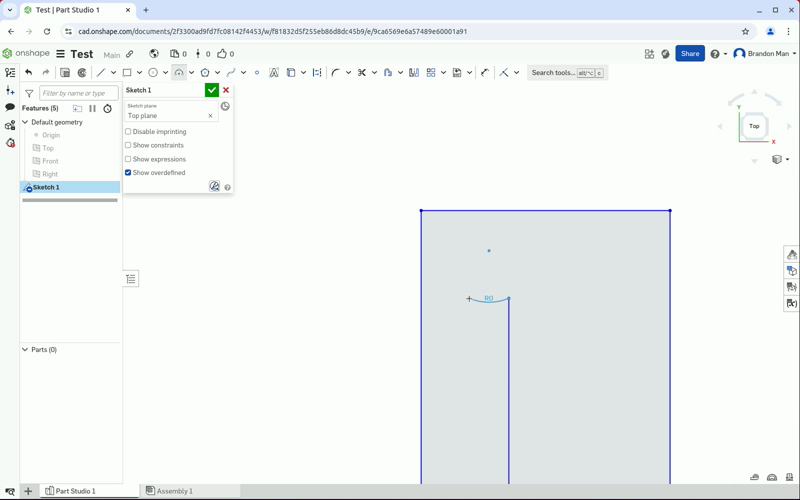
scroll(-6)
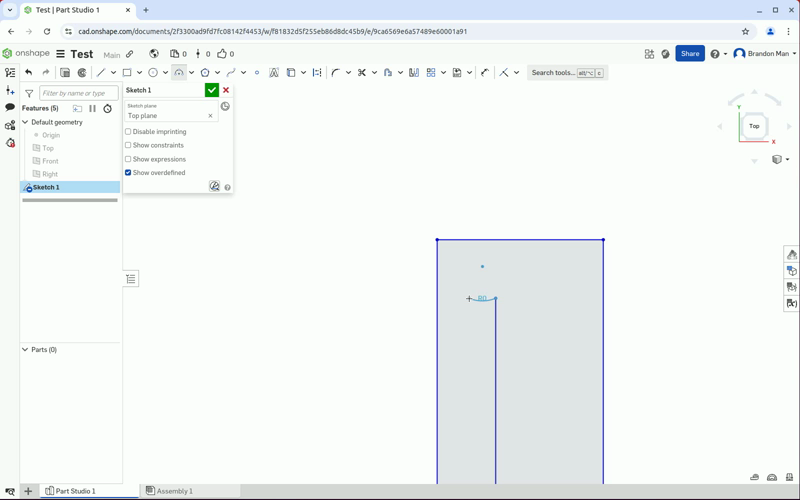
scroll(-6)
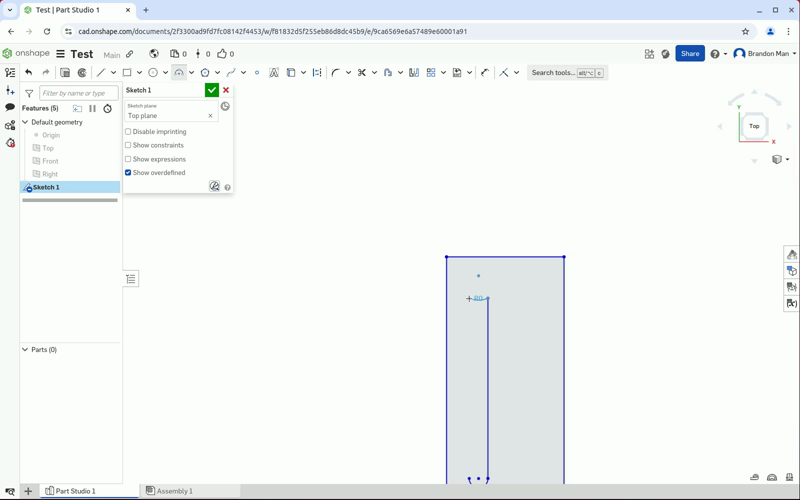
scroll(-6)
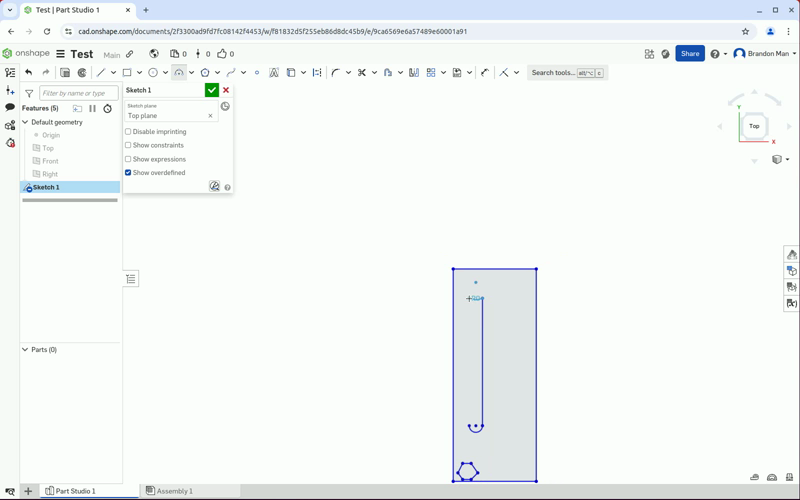
scroll(-6)
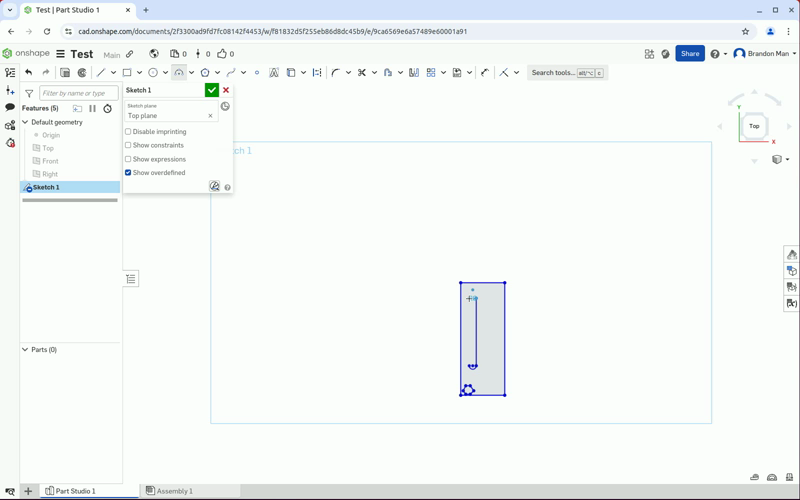
mouse_move(472, 294)
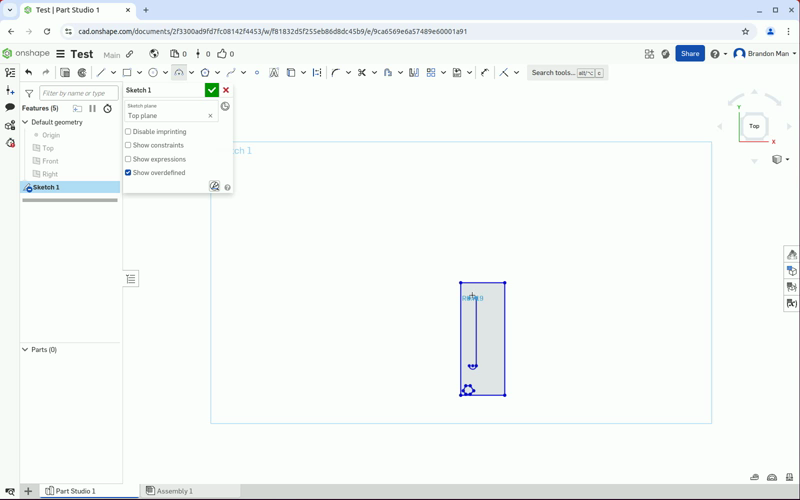
scroll(6)
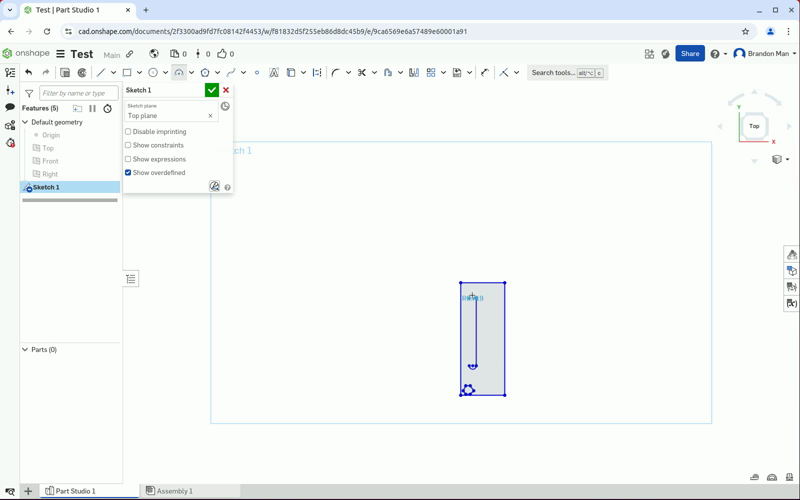
scroll(6)
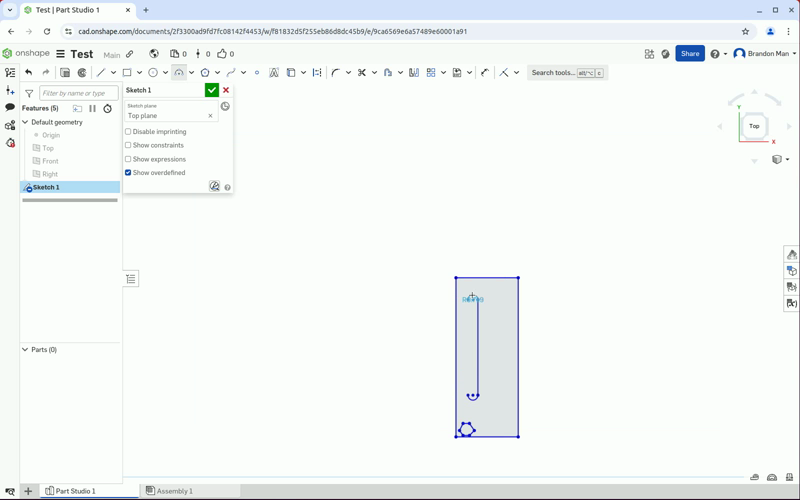
scroll(6)
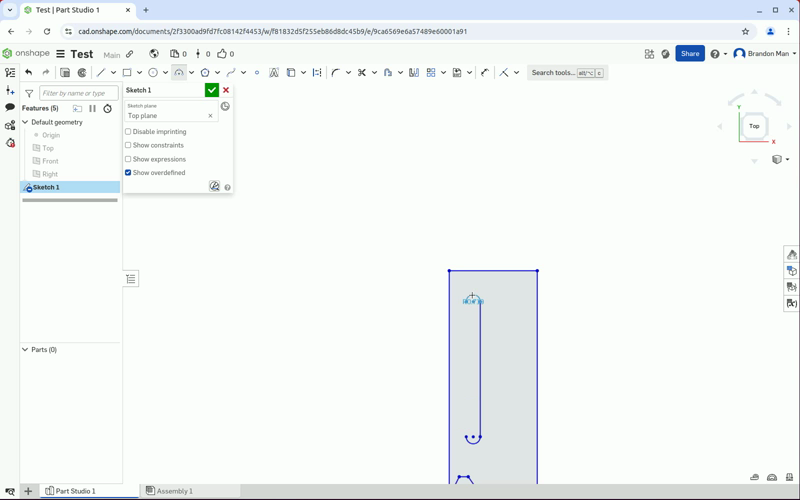
scroll(6)
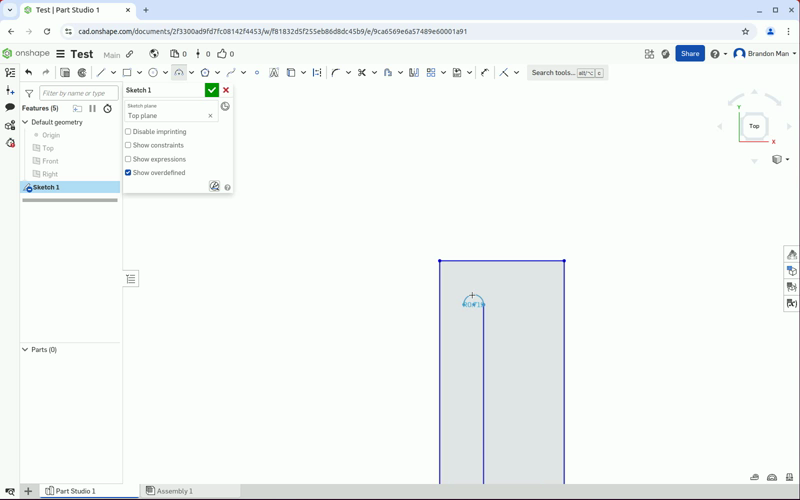
scroll(6)
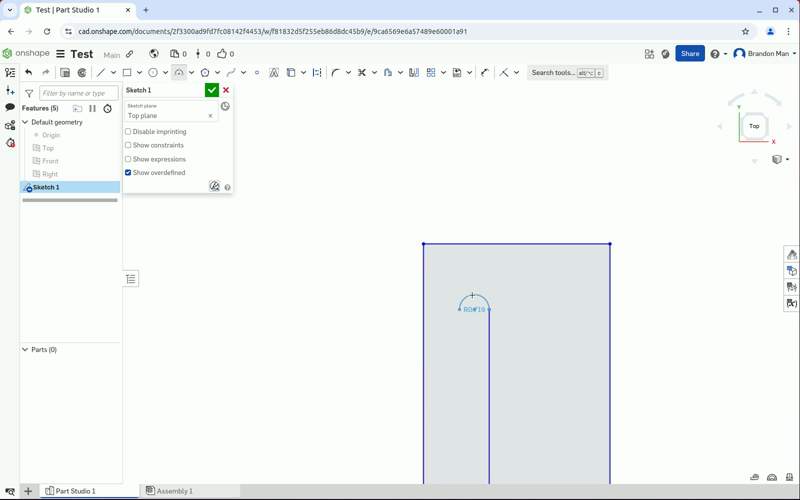
scroll(6)
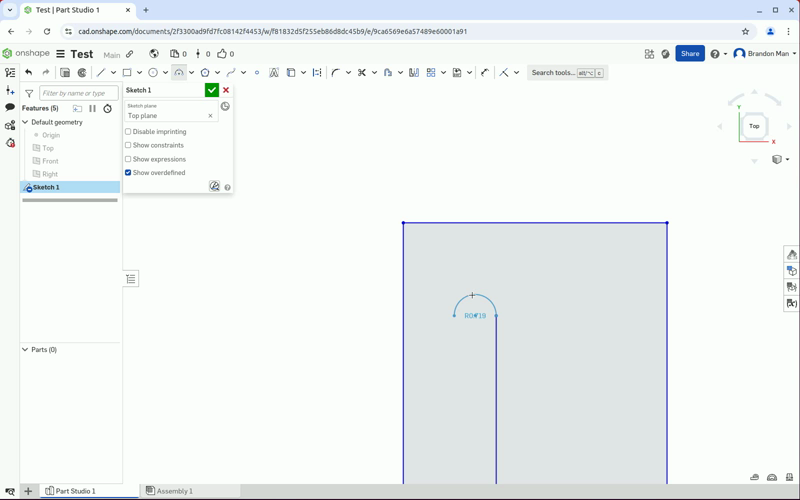
scroll(6)
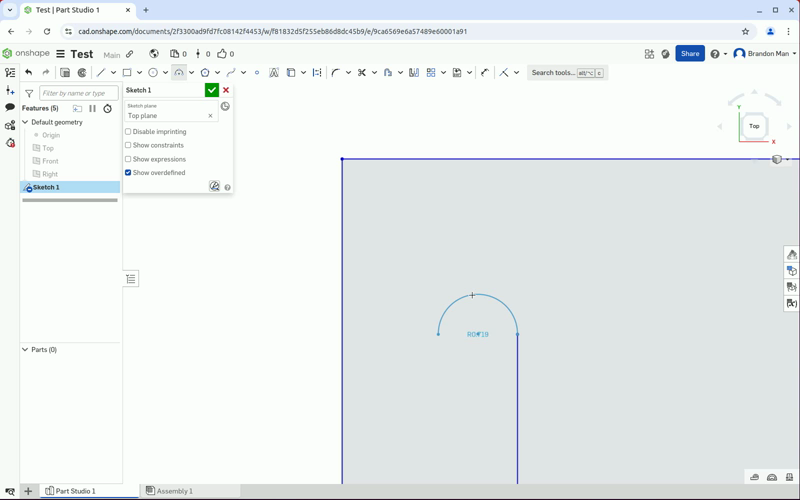
click(472, 294)
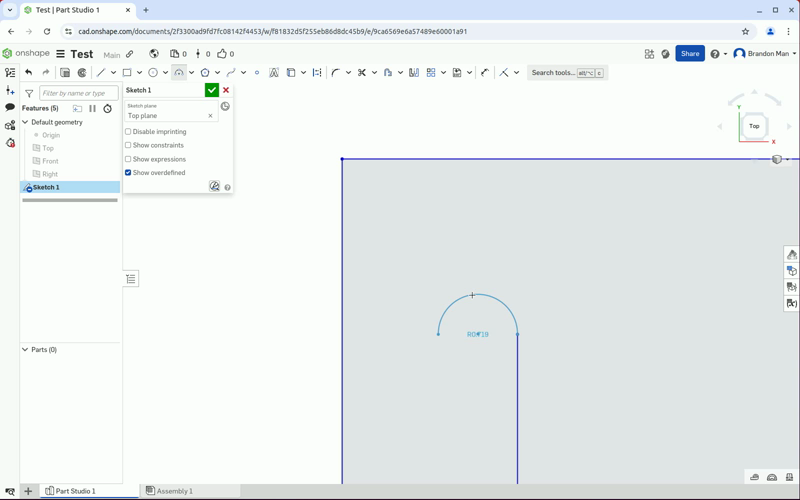
scroll(-6)
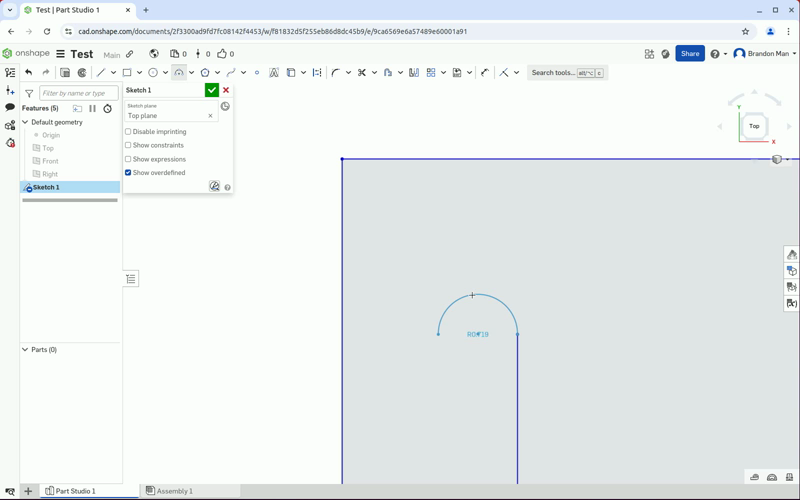
scroll(-6)
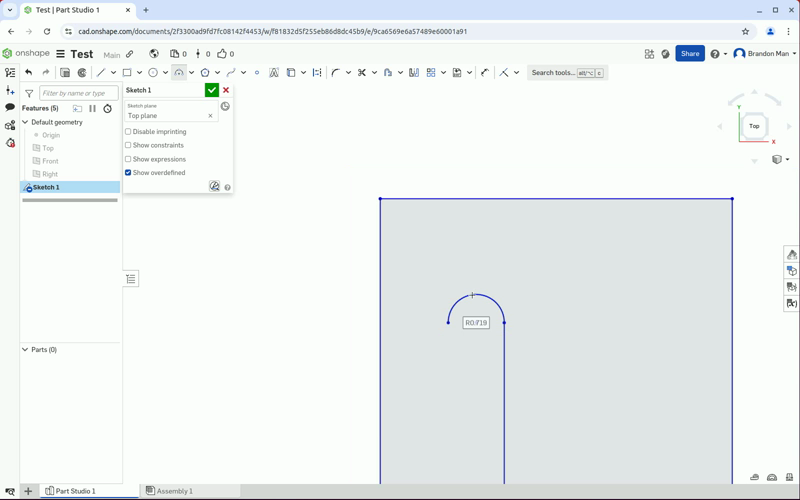
scroll(-6)
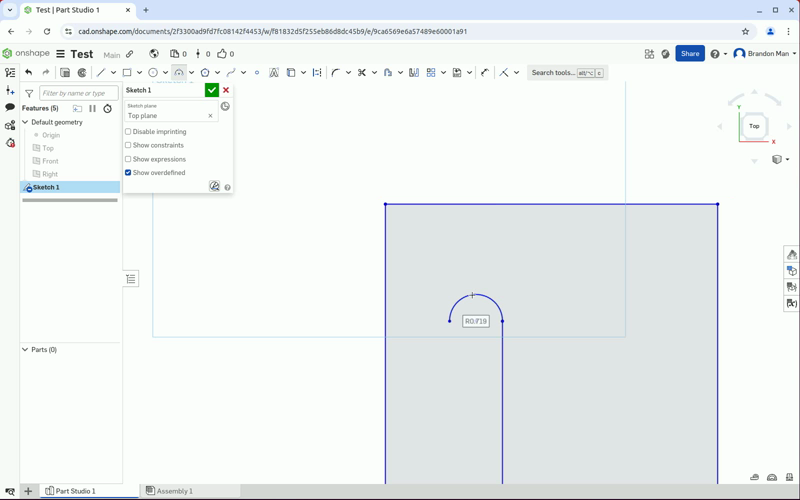
scroll(-6)
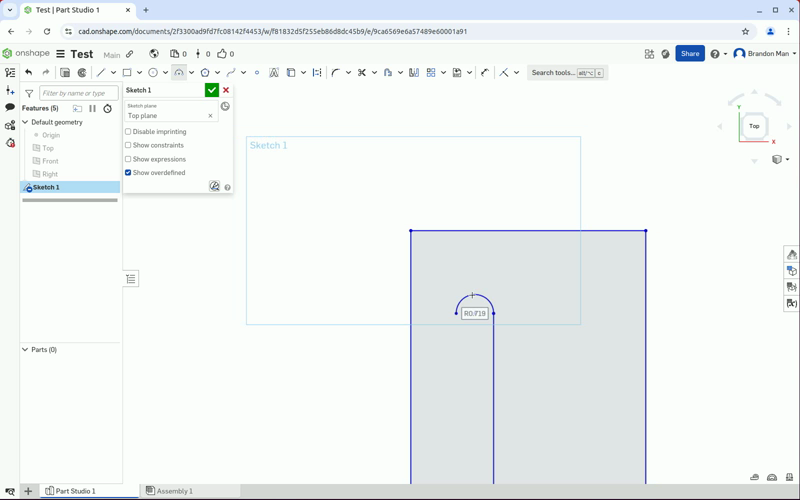
scroll(-6)
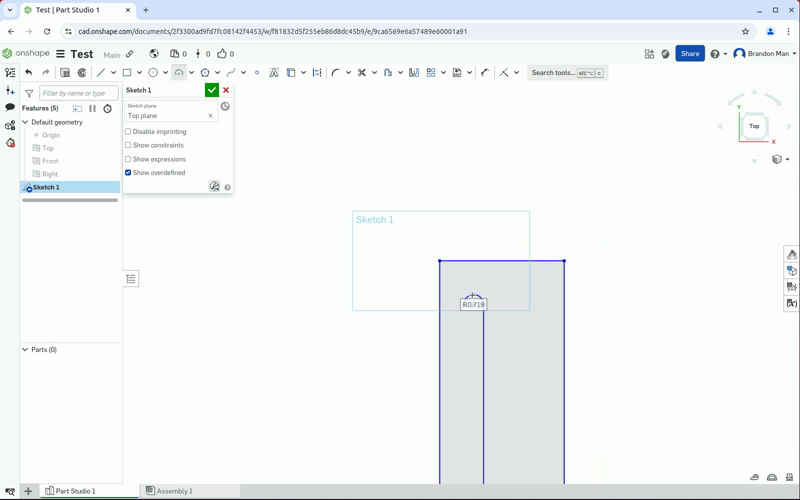
scroll(-6)
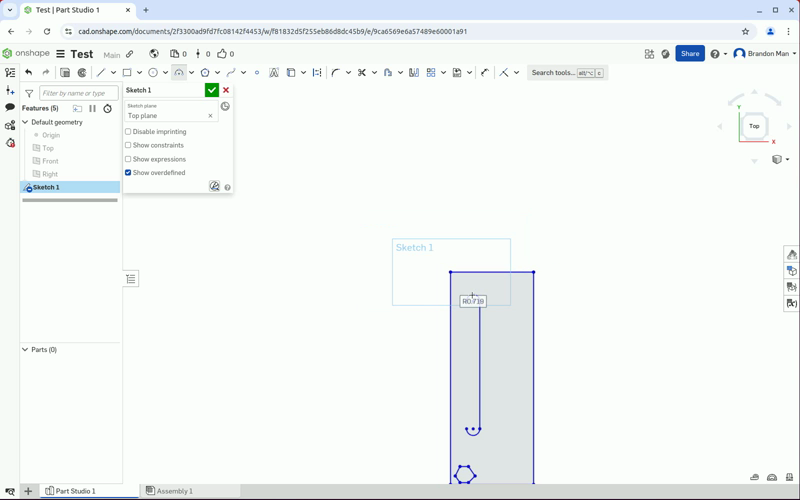
scroll(-6)
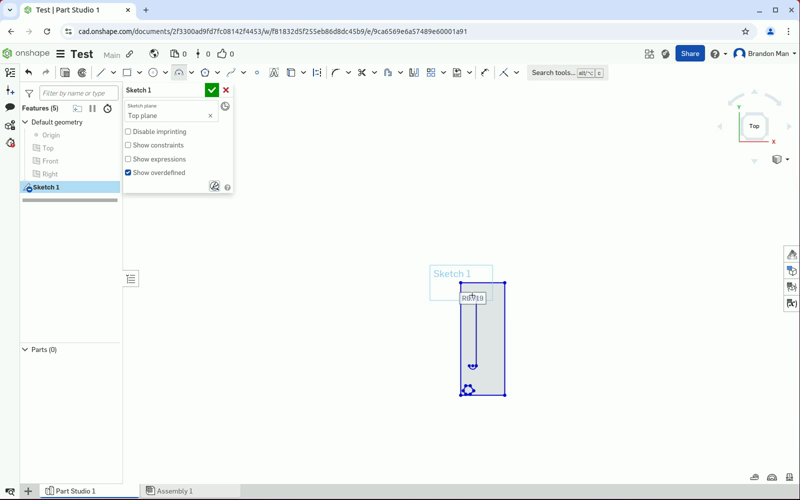
key_up(shift)
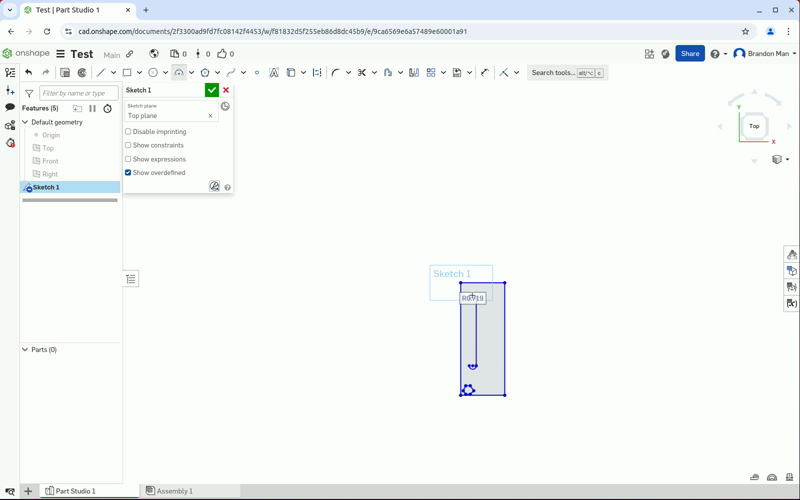
key(esc)
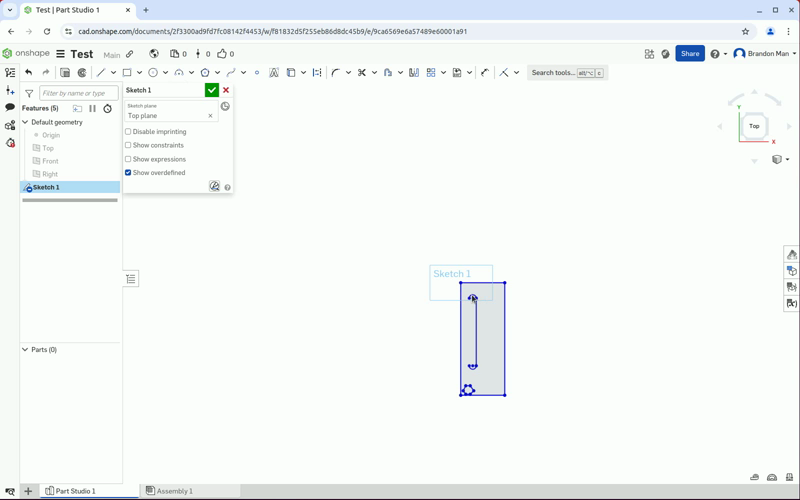
key(l)
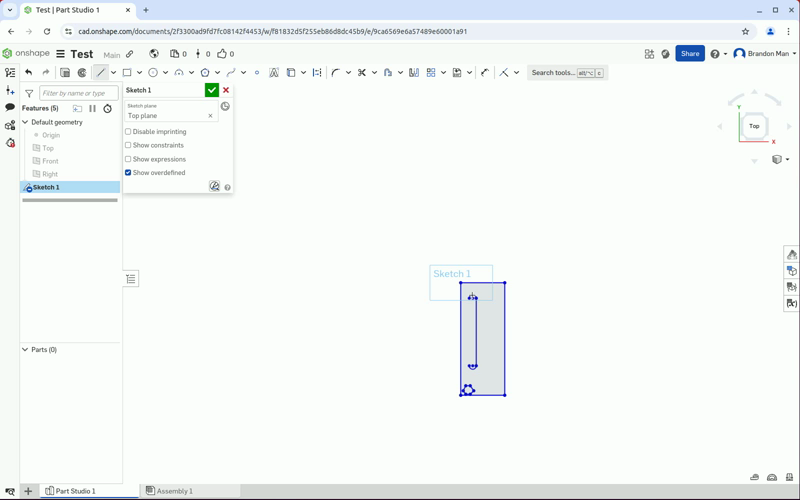
mouse_move(469, 298)
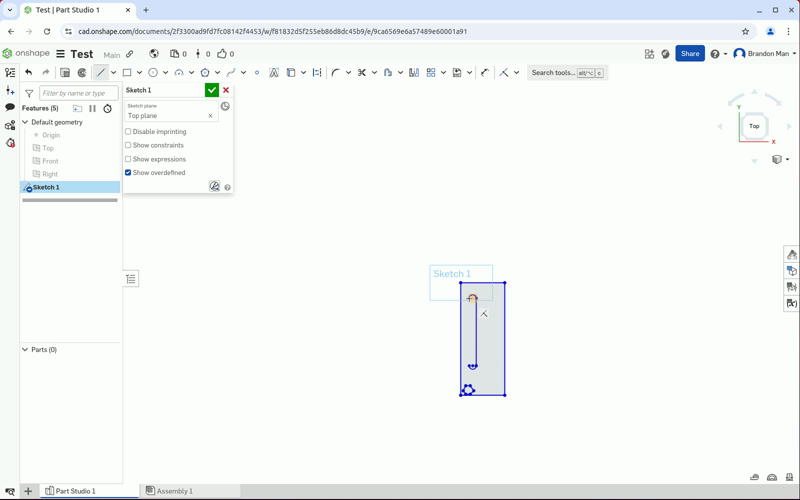
scroll(6)
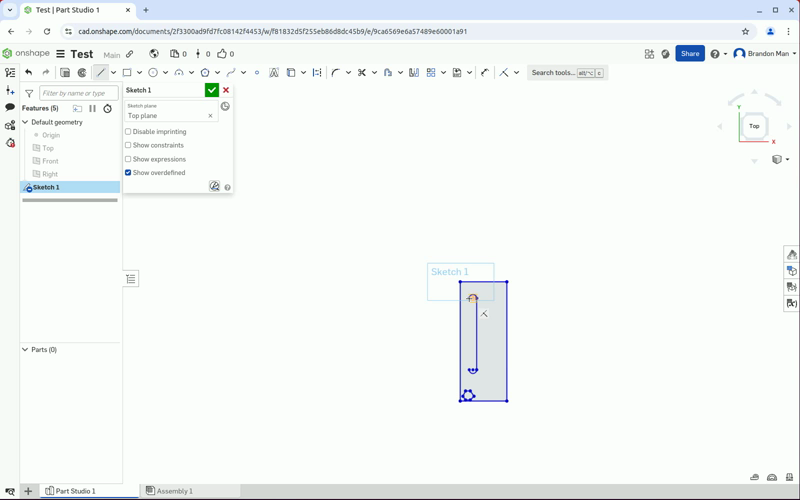
scroll(6)
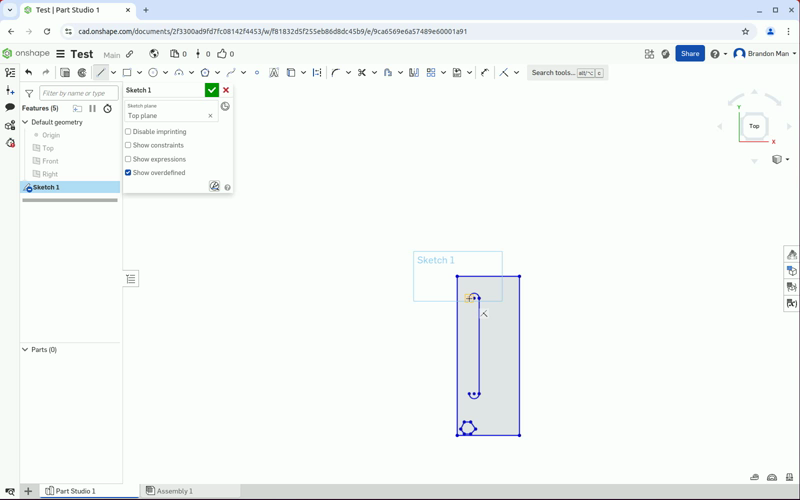
scroll(6)
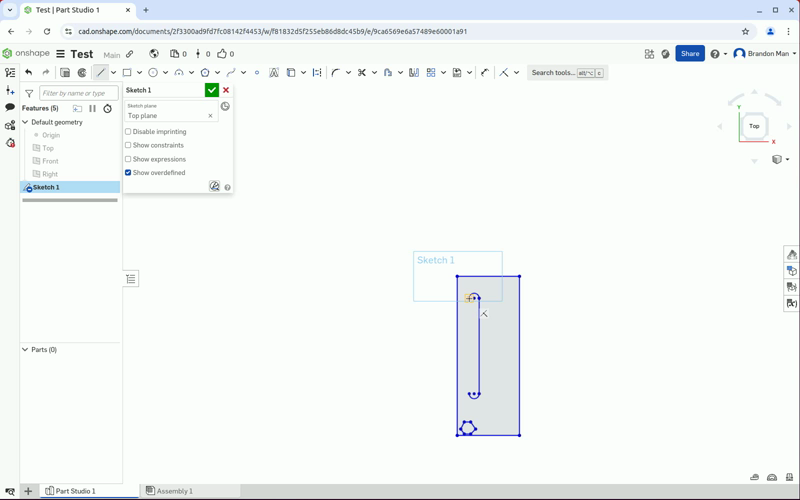
scroll(6)
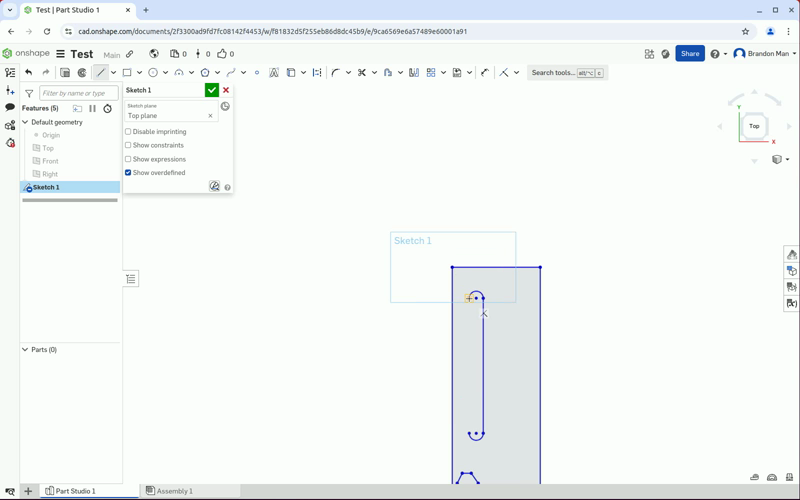
scroll(6)
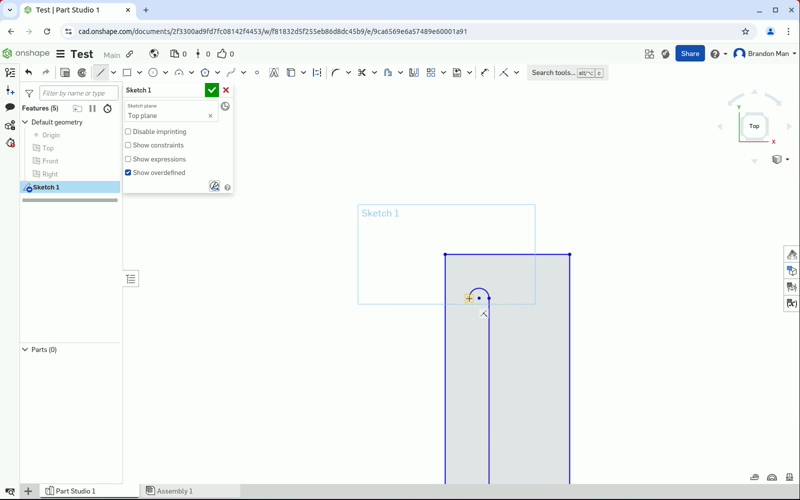
scroll(6)
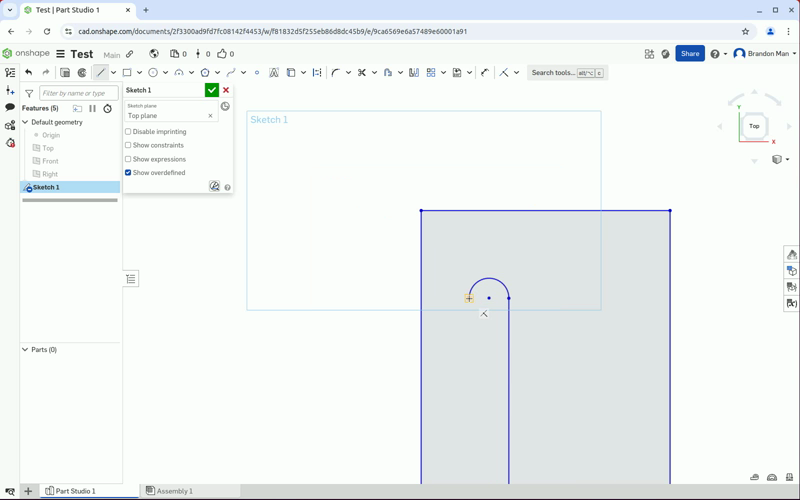
scroll(6)
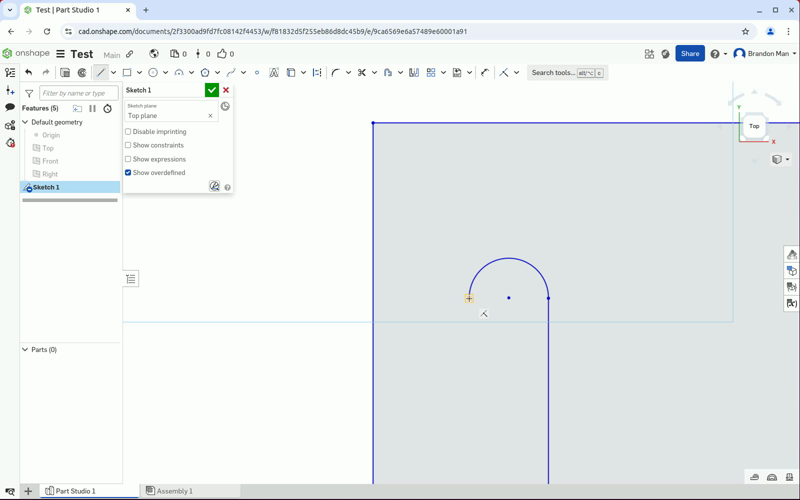
click(469, 298)
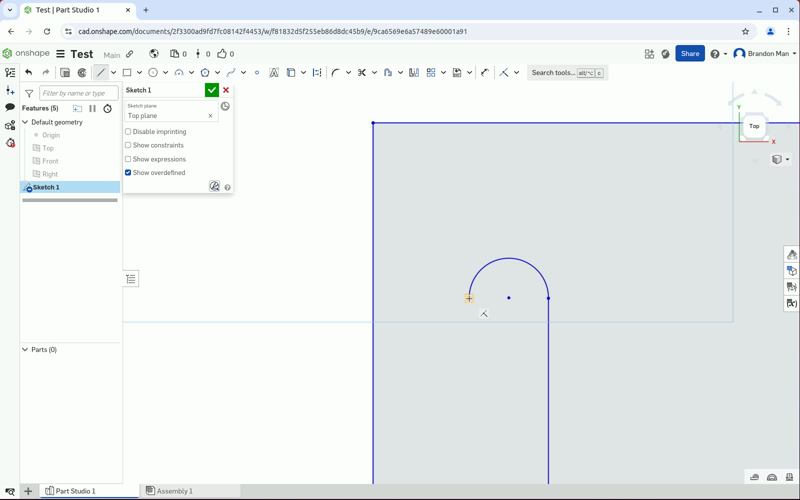
scroll(-6)
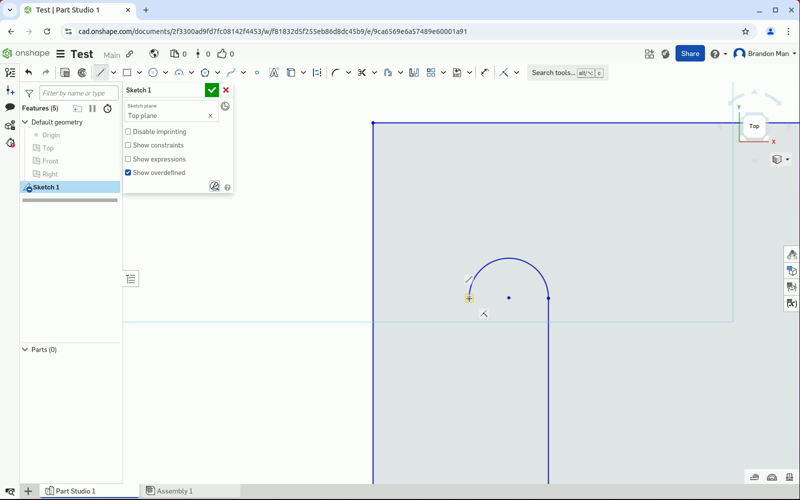
scroll(-6)
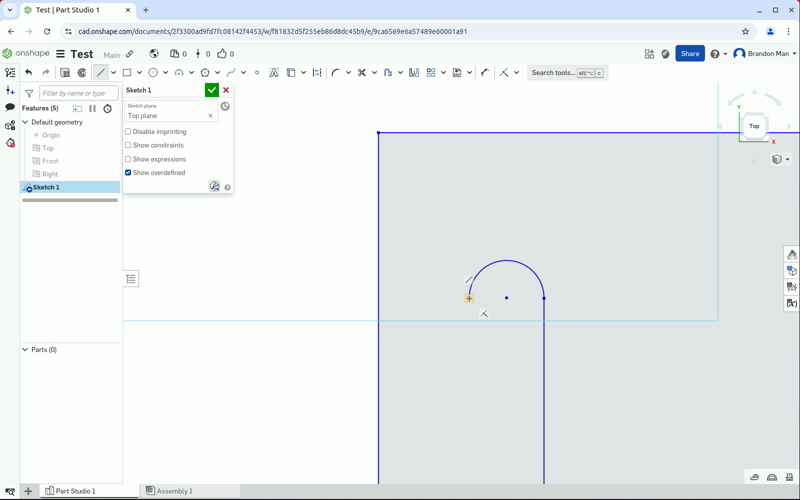
scroll(-6)
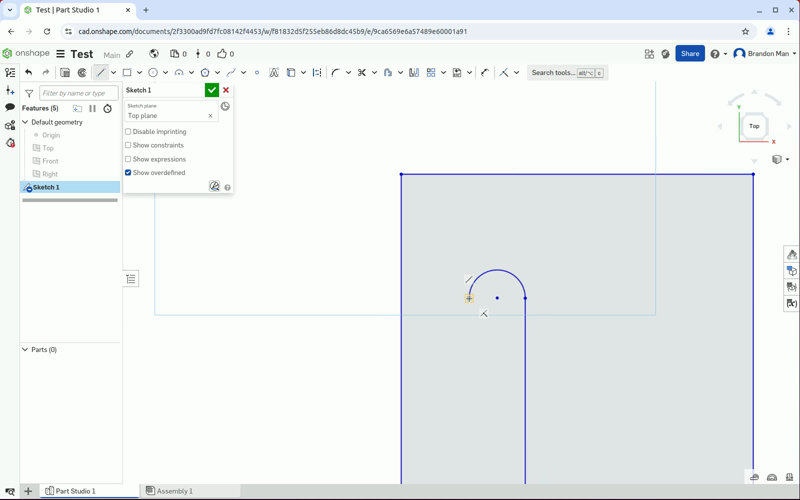
scroll(-6)
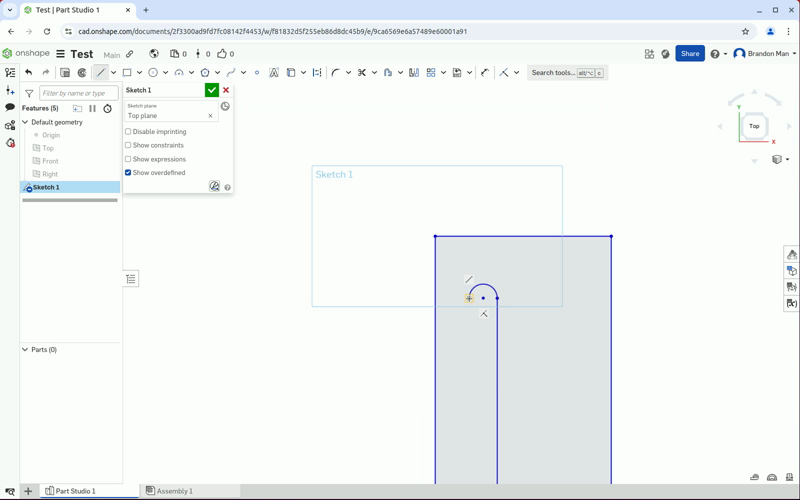
scroll(-6)
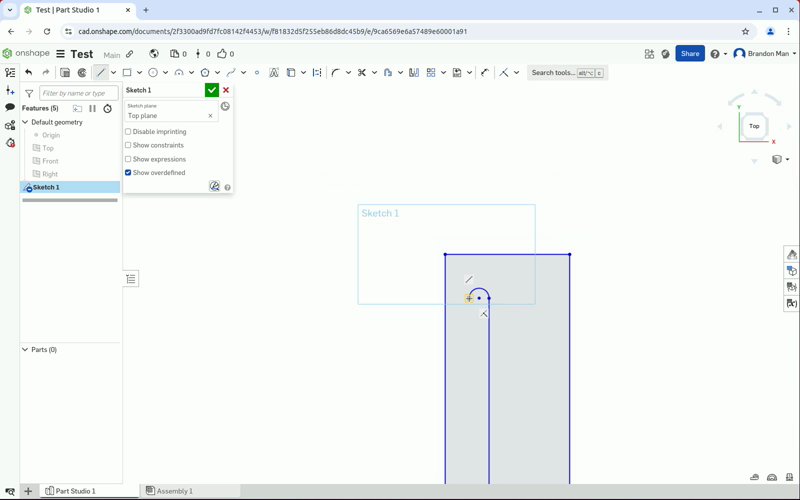
scroll(-6)
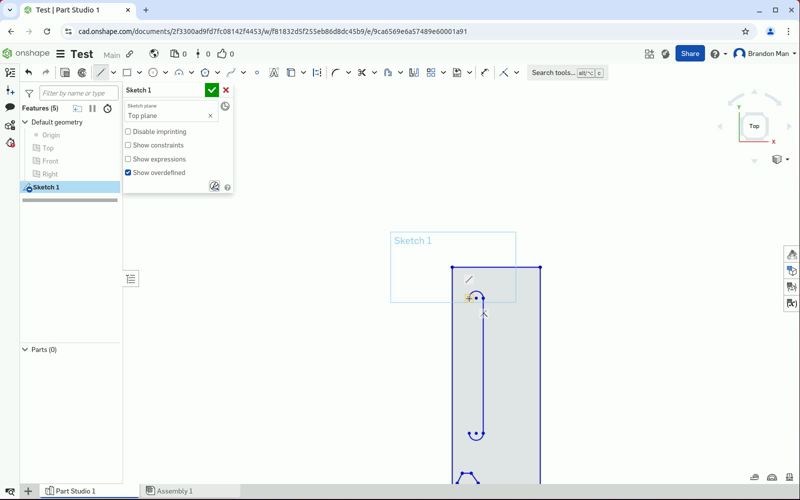
scroll(-6)
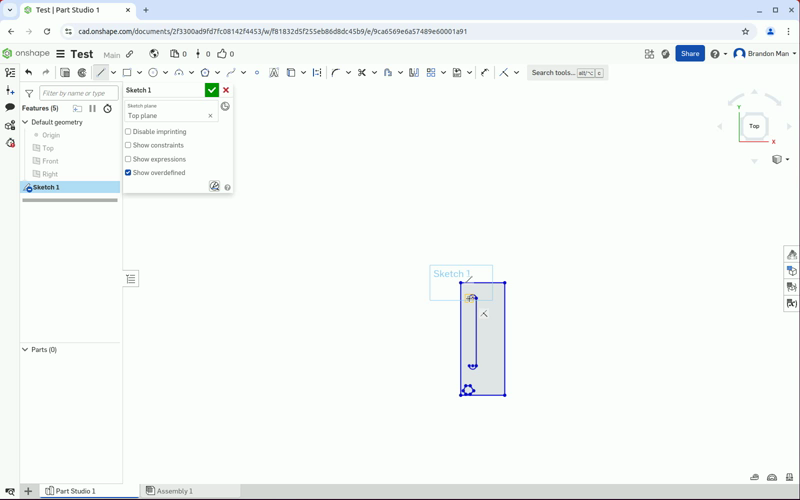
key_down(shift)
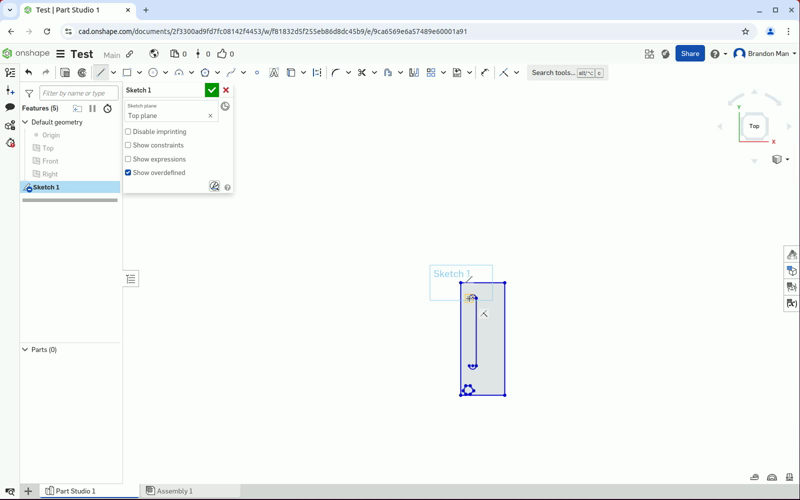
mouse_move(469, 365)
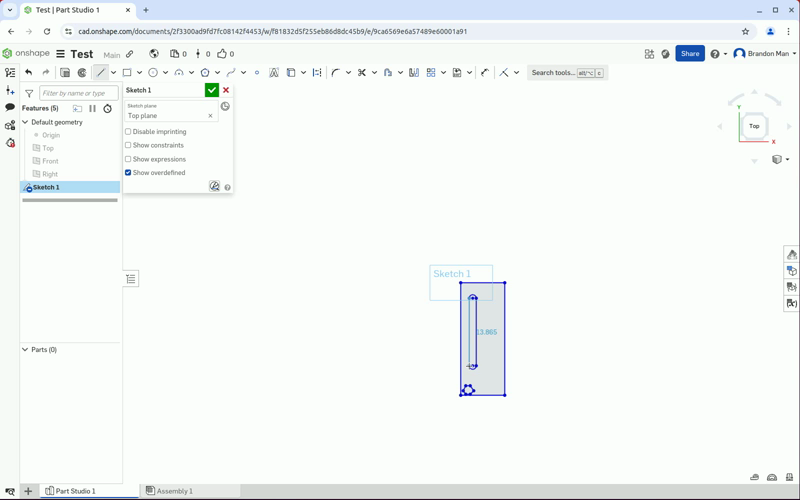
scroll(6)
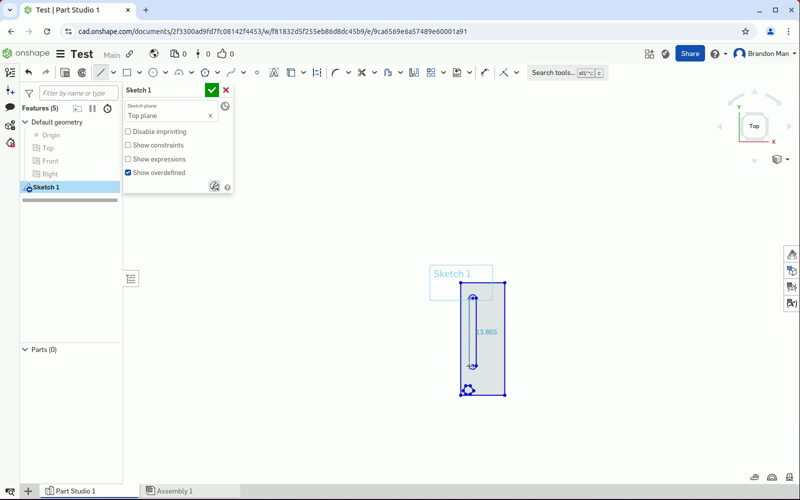
scroll(6)
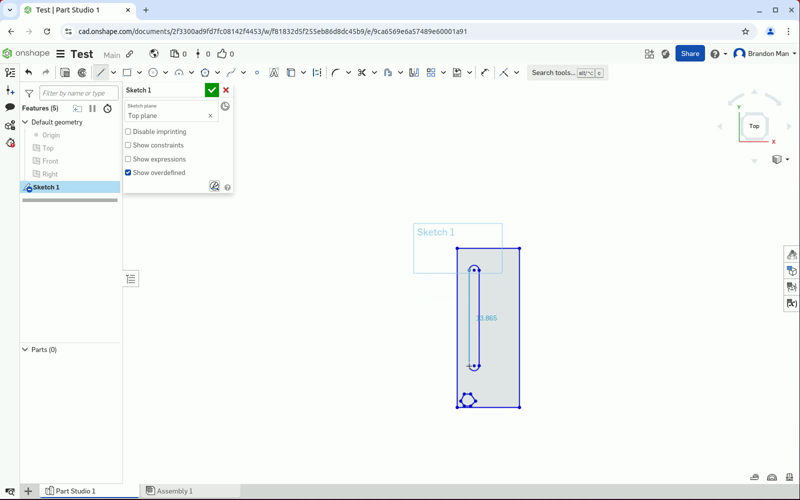
scroll(6)
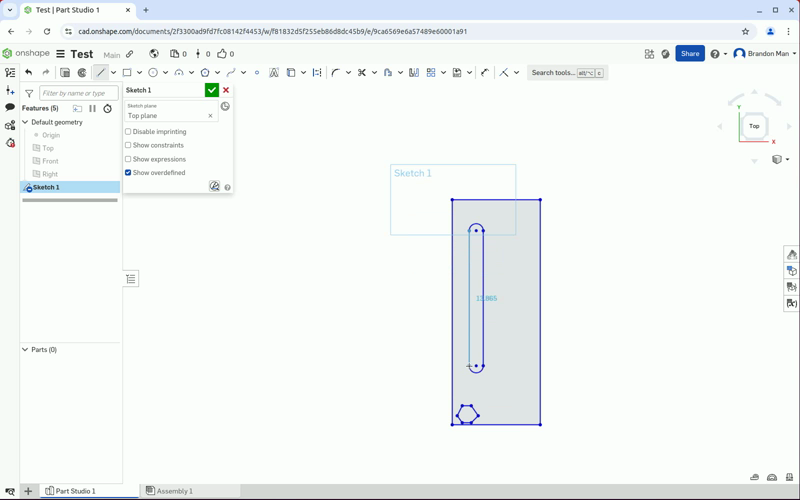
scroll(6)
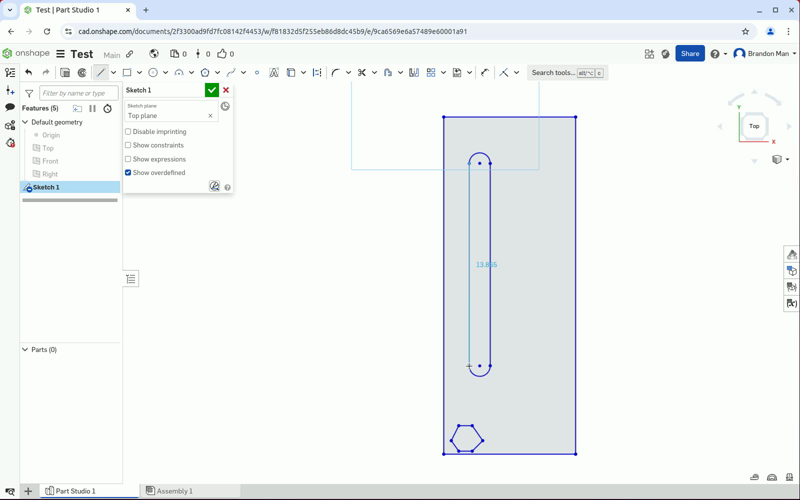
scroll(6)
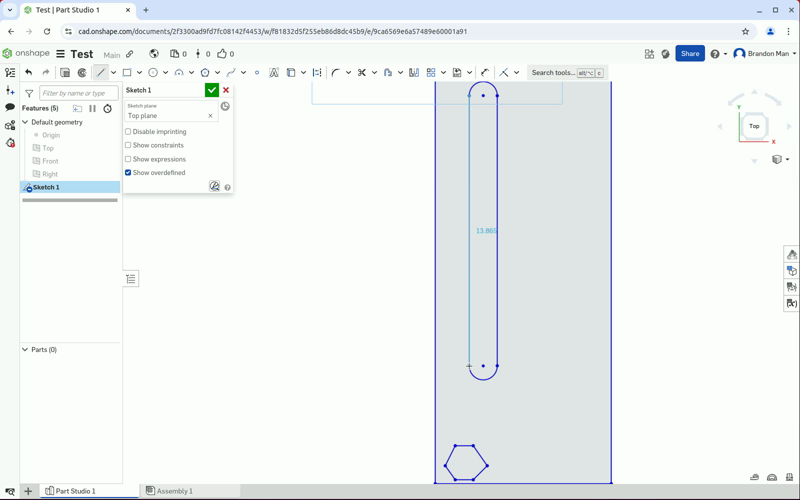
scroll(6)
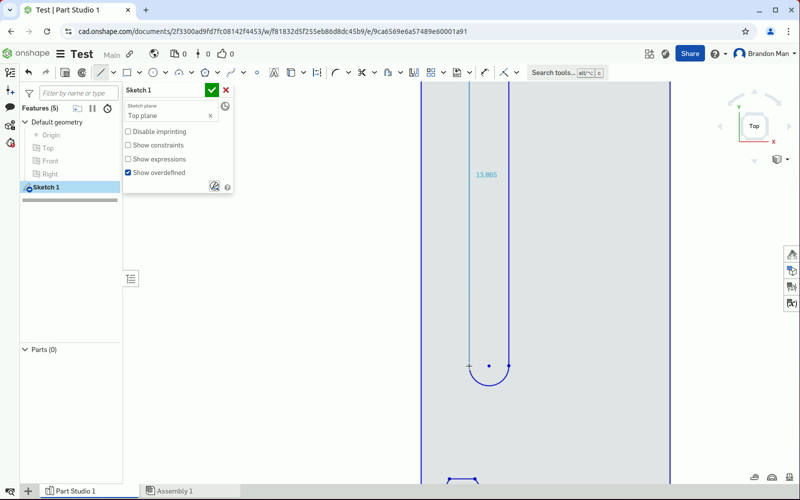
scroll(6)
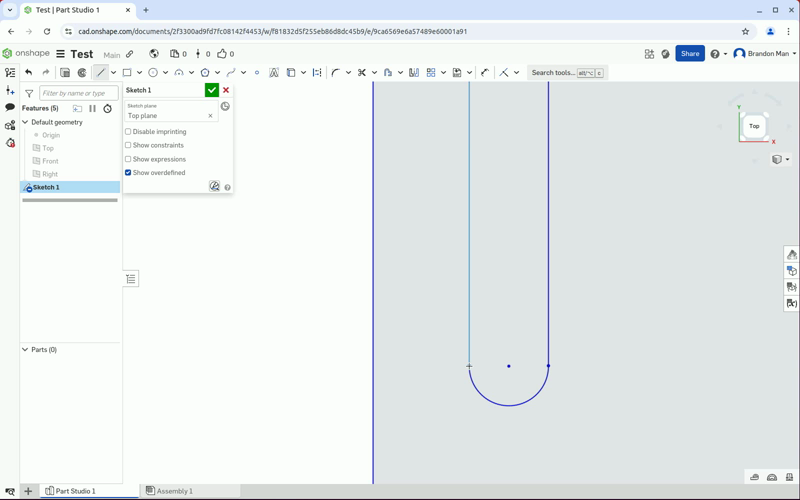
key_up(shift)
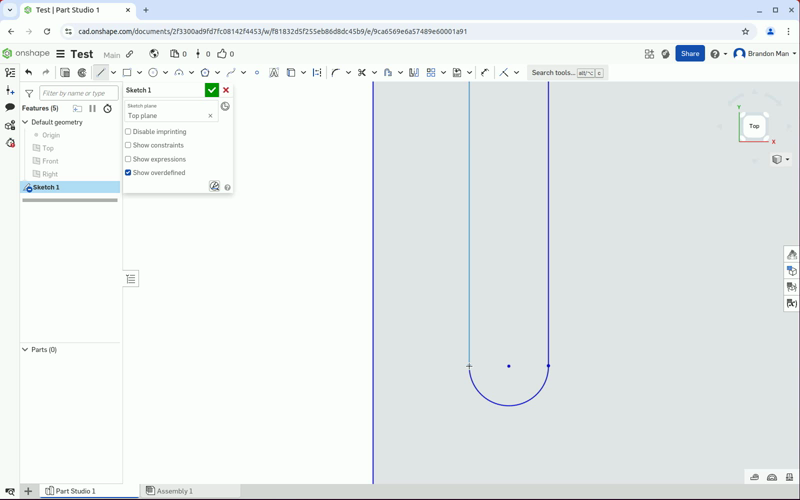
click(469, 365)
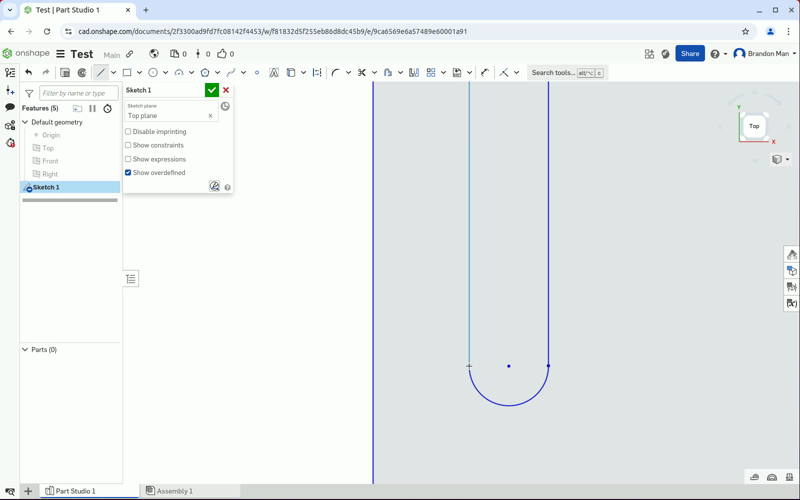
scroll(-6)
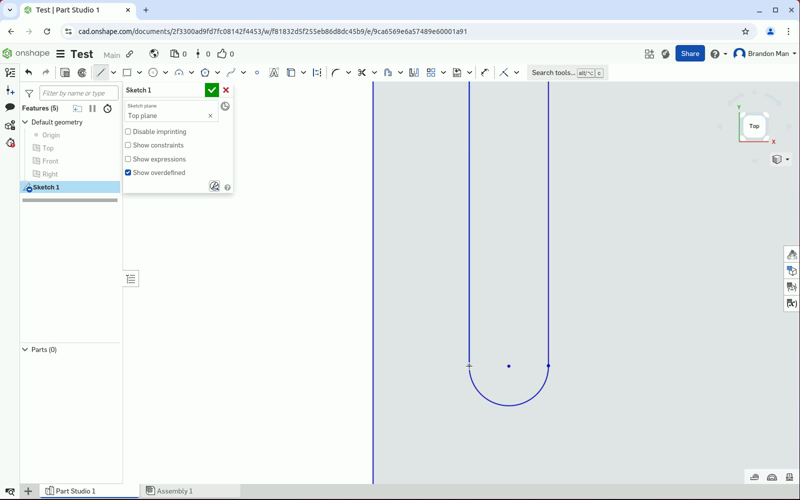
scroll(-6)
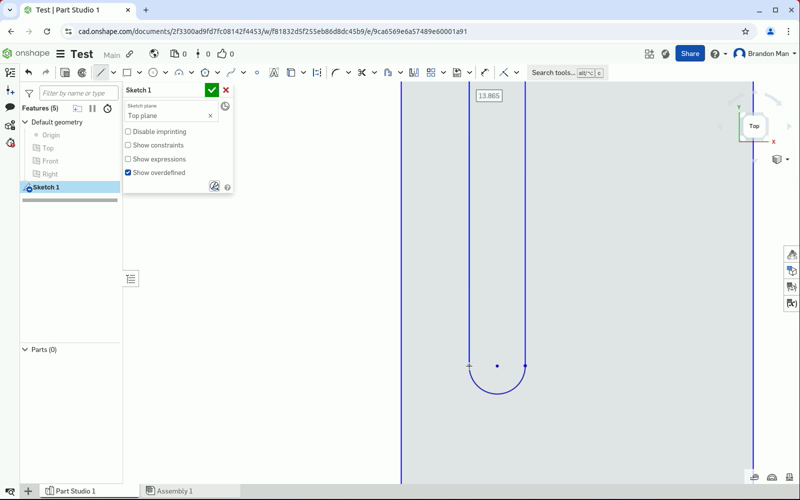
scroll(-6)
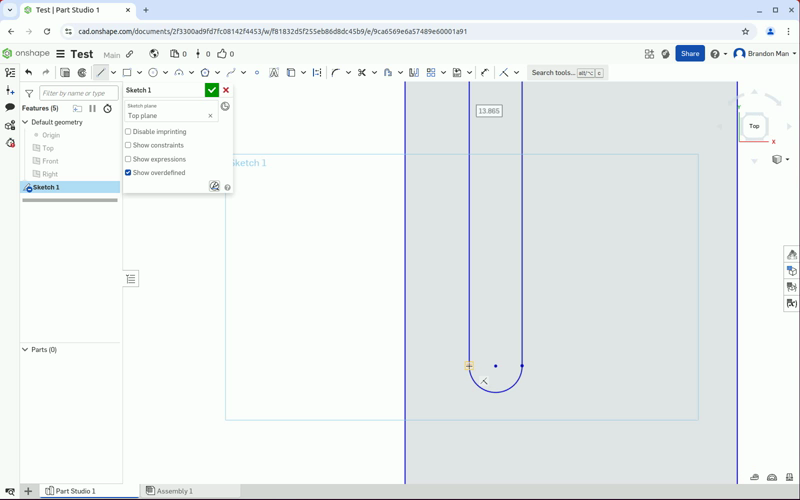
scroll(-6)
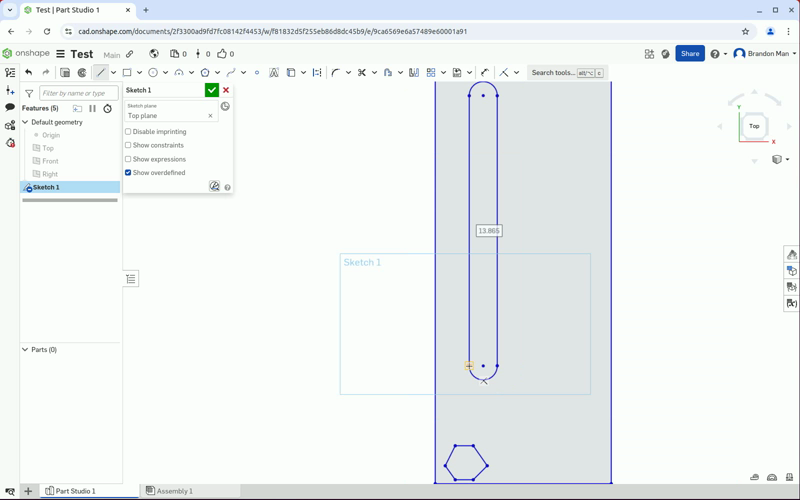
scroll(-6)
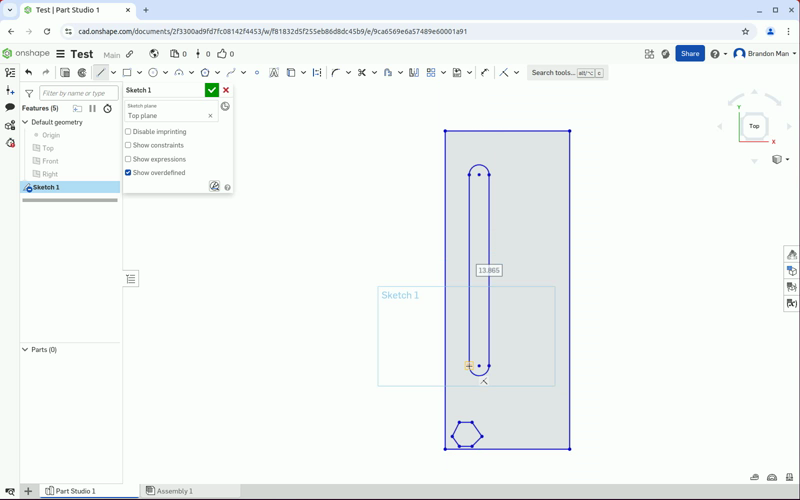
scroll(-6)
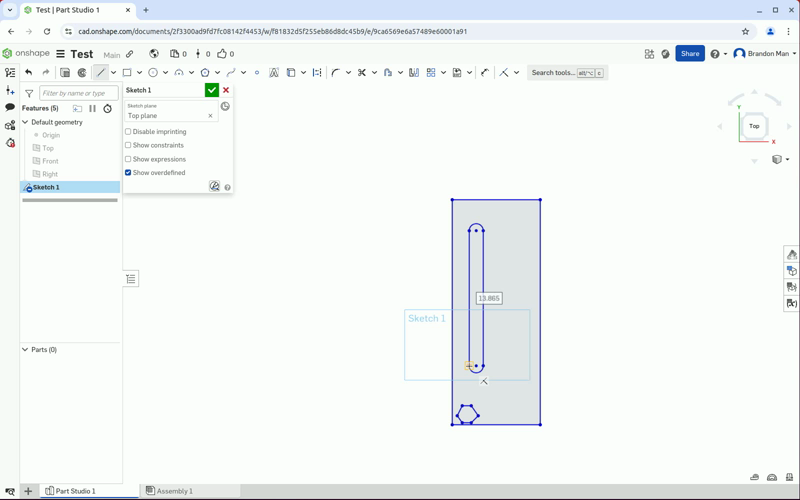
scroll(-6)
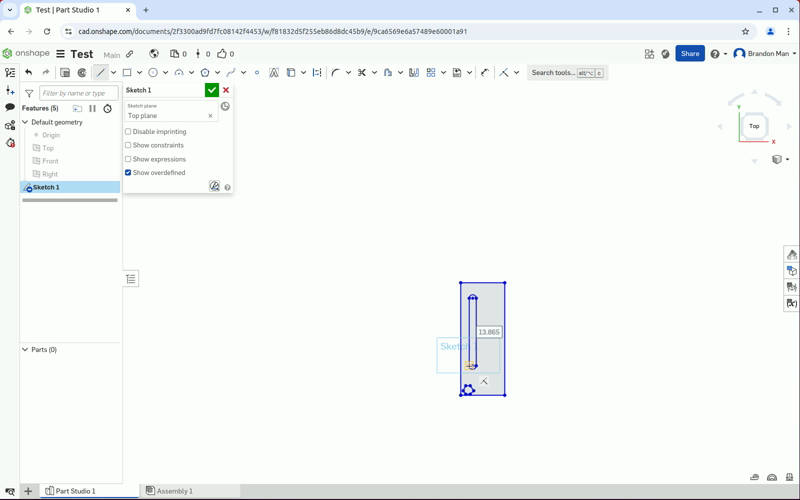
key(esc)
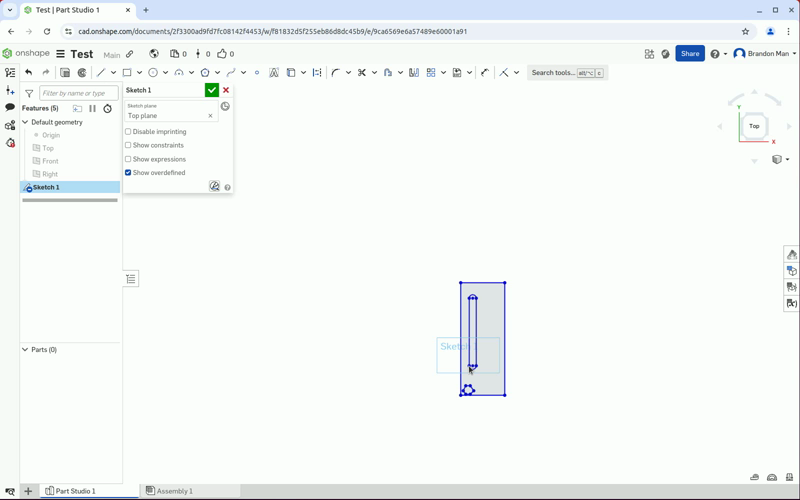
key(a)
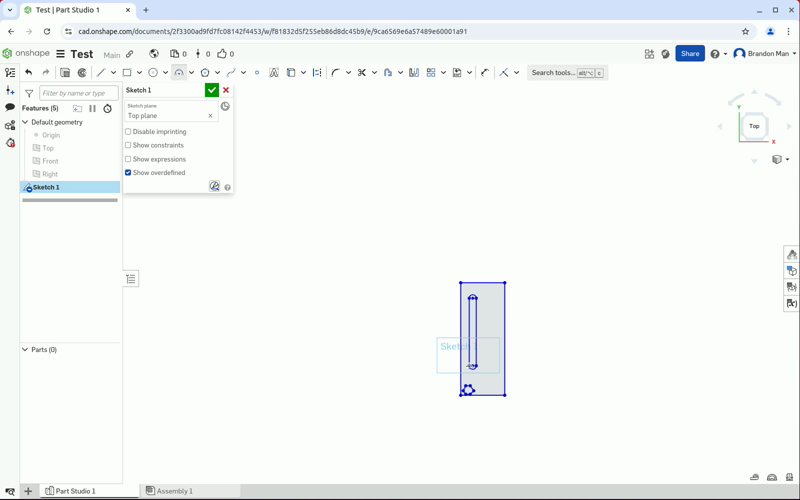
key_down(shift)
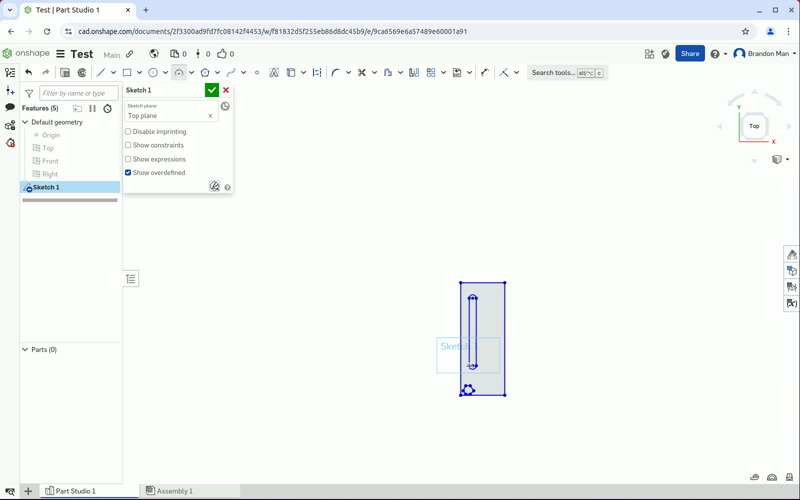
mouse_move(489, 365)
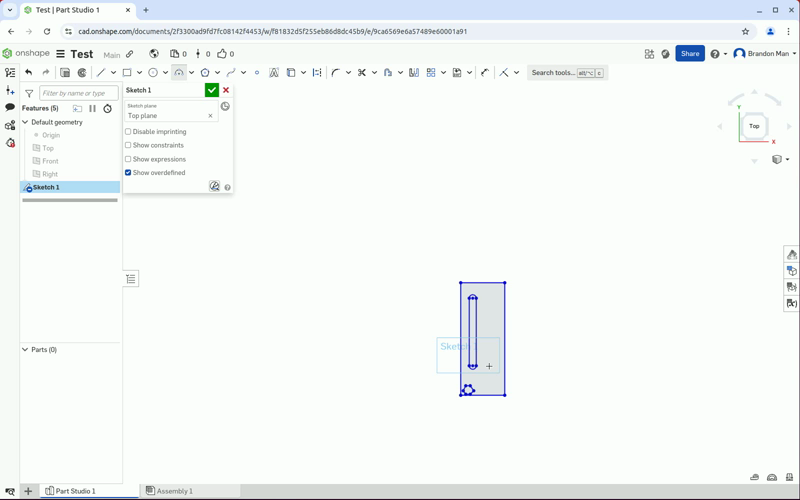
click(489, 365)
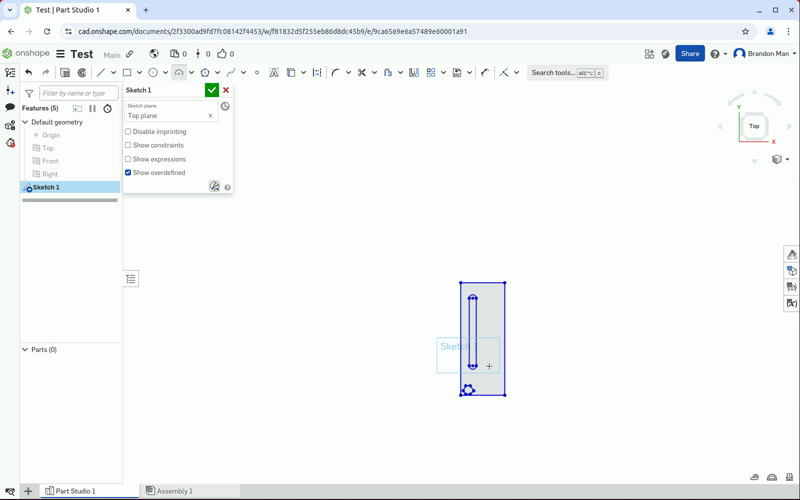
key_up(shift)
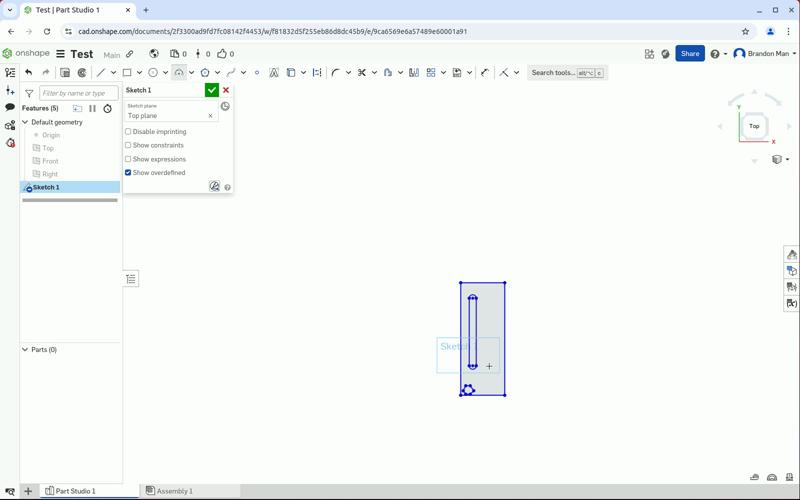
key_down(shift)
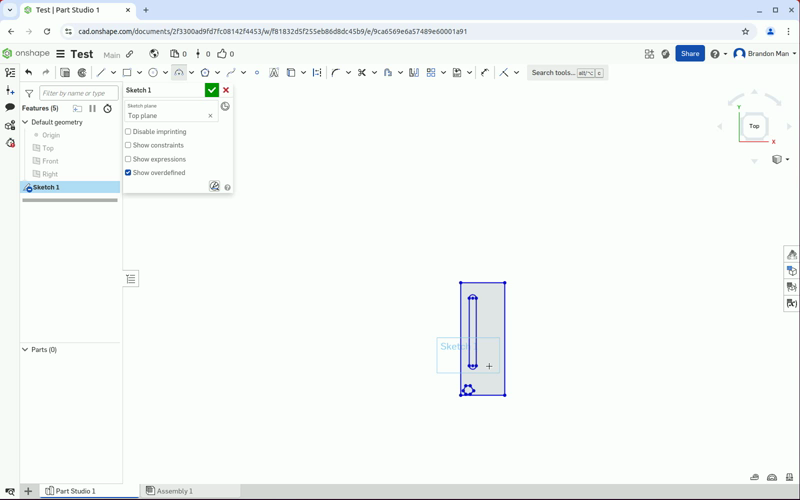
mouse_move(495, 365)
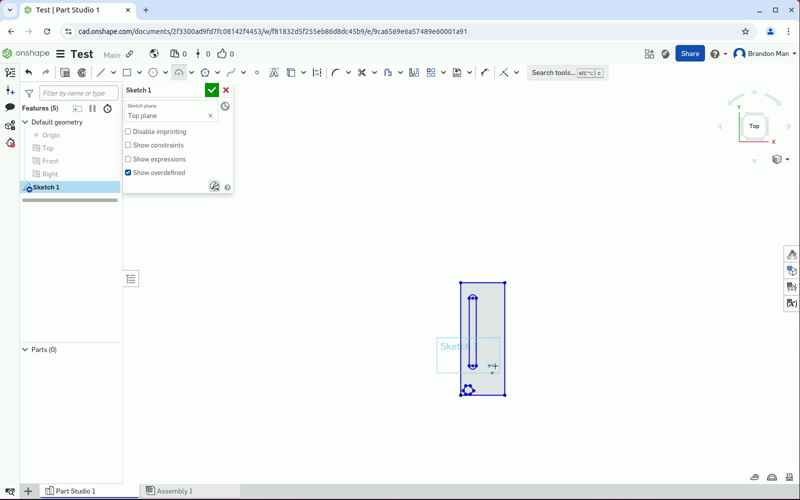
scroll(6)
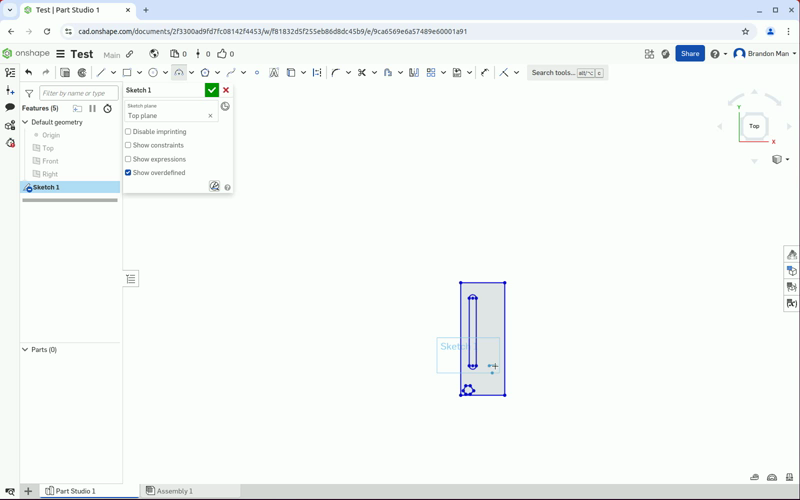
scroll(6)
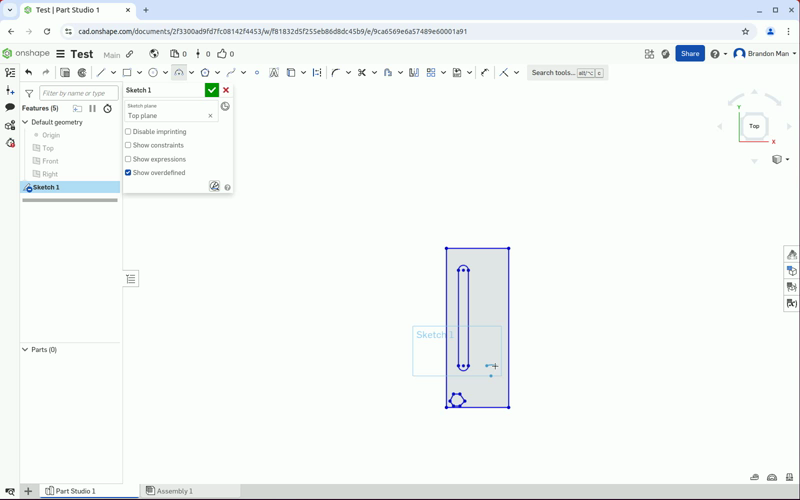
scroll(6)
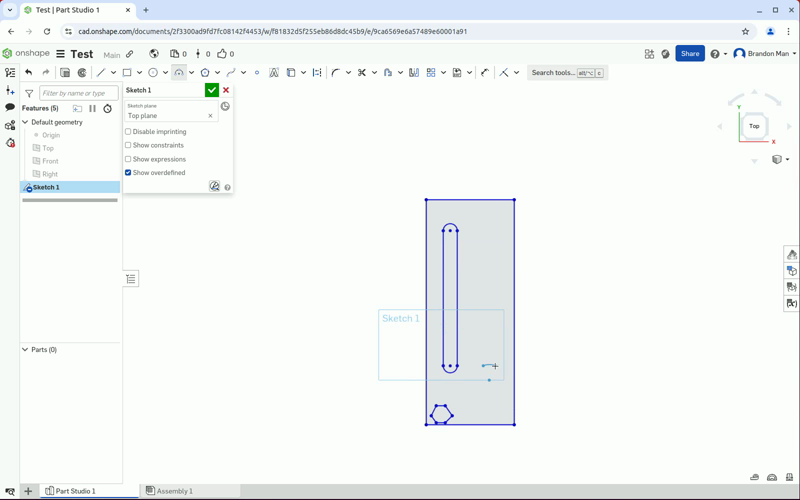
scroll(6)
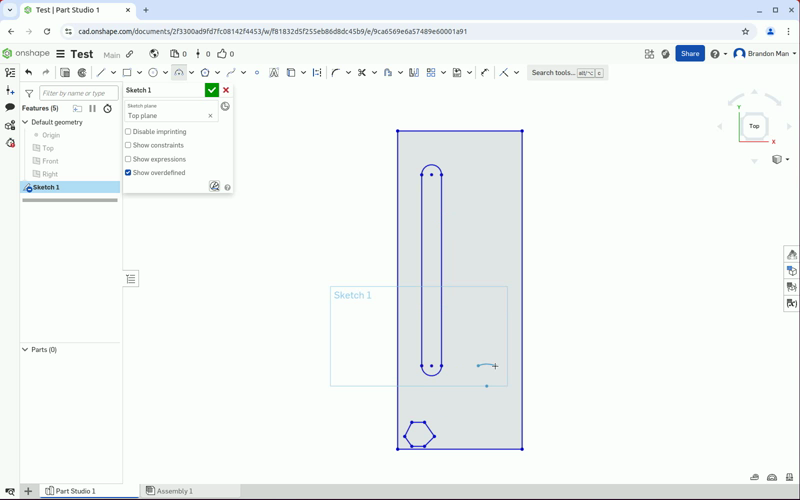
scroll(6)
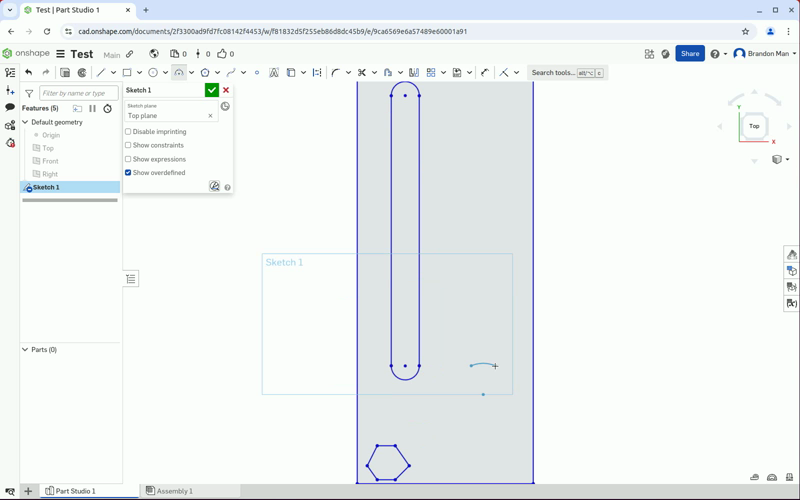
scroll(6)
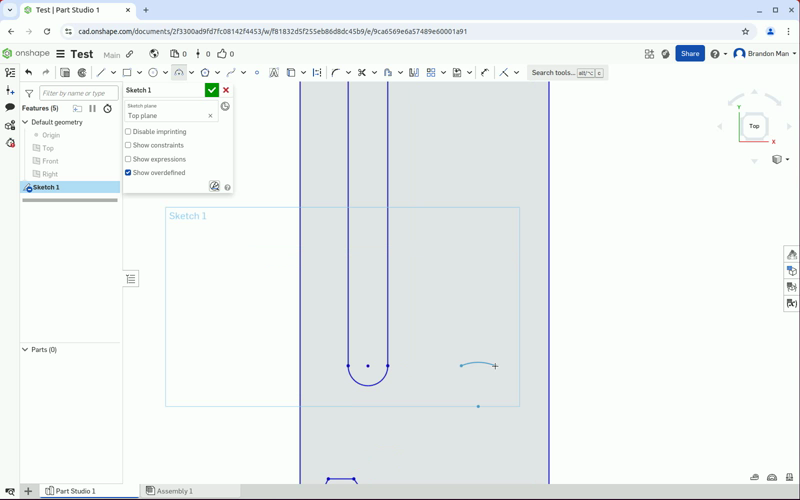
scroll(6)
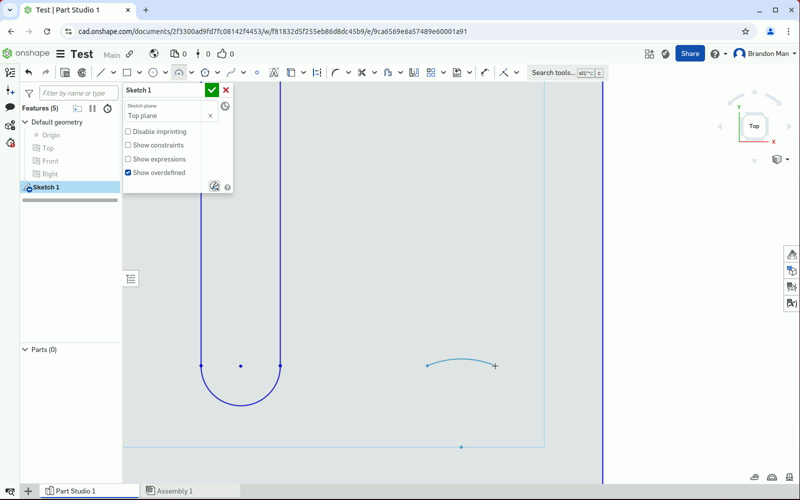
click(495, 365)
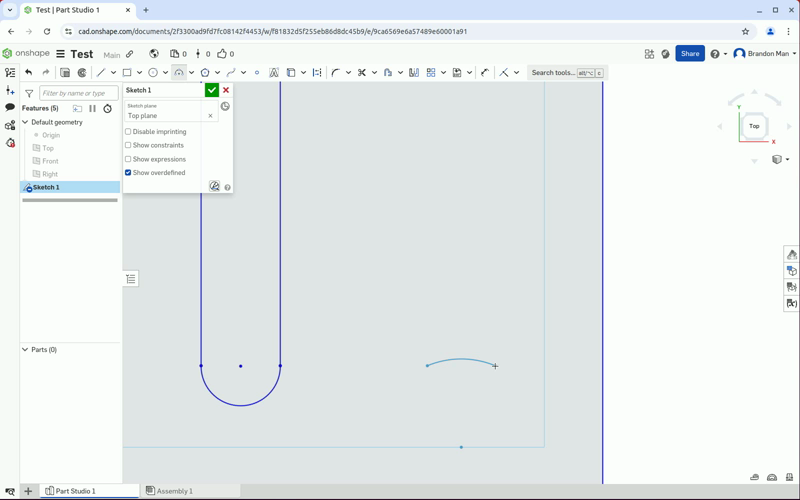
scroll(-6)
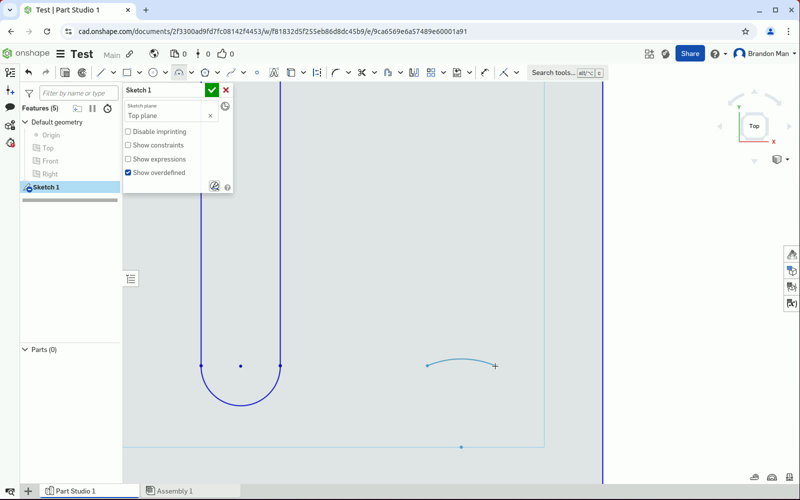
scroll(-6)
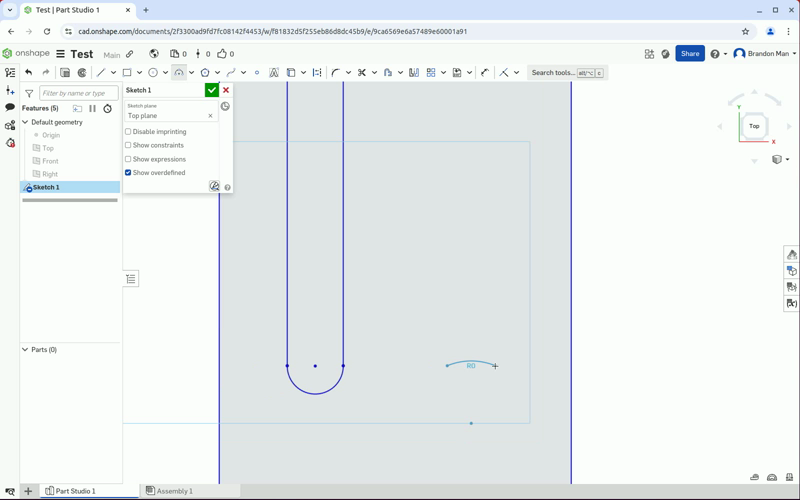
scroll(-6)
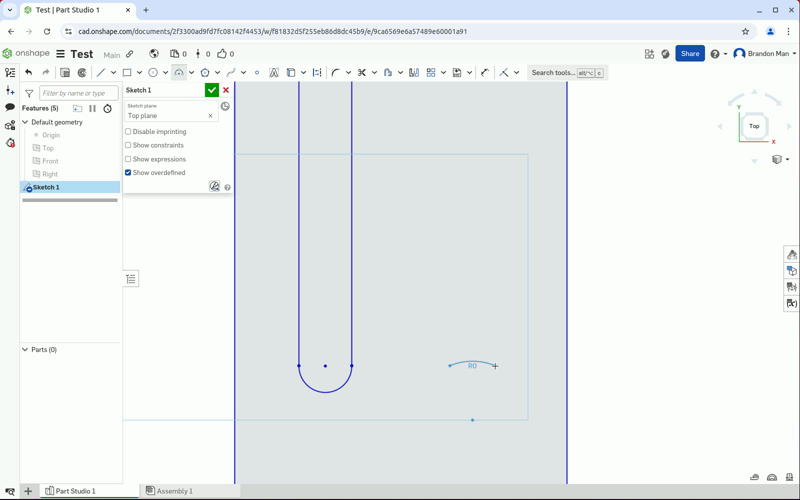
scroll(-6)
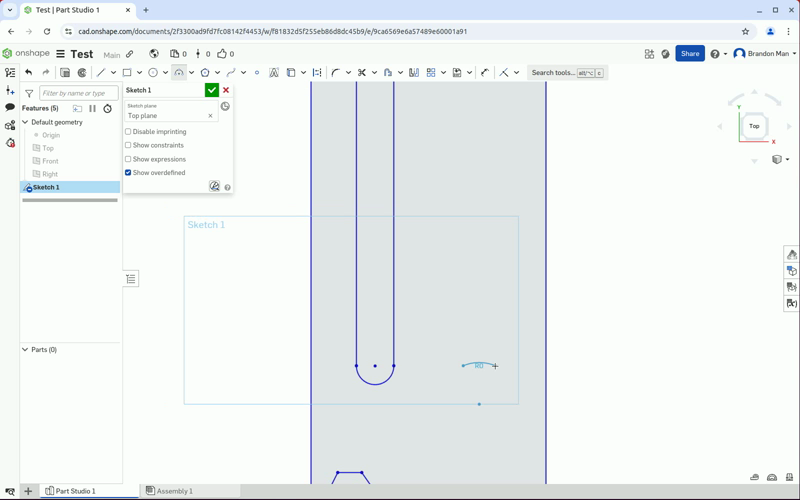
scroll(-6)
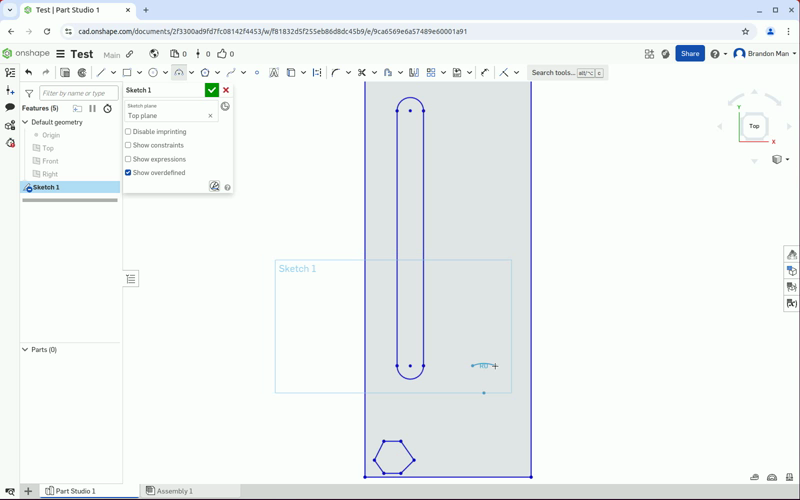
scroll(-6)
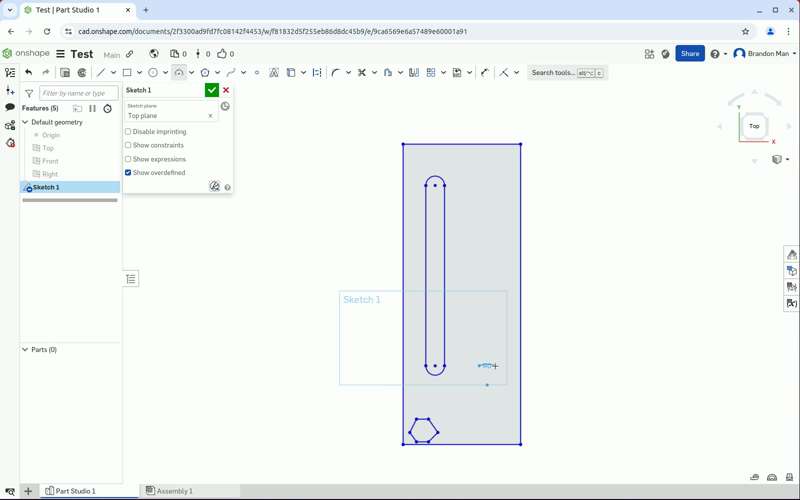
scroll(-6)
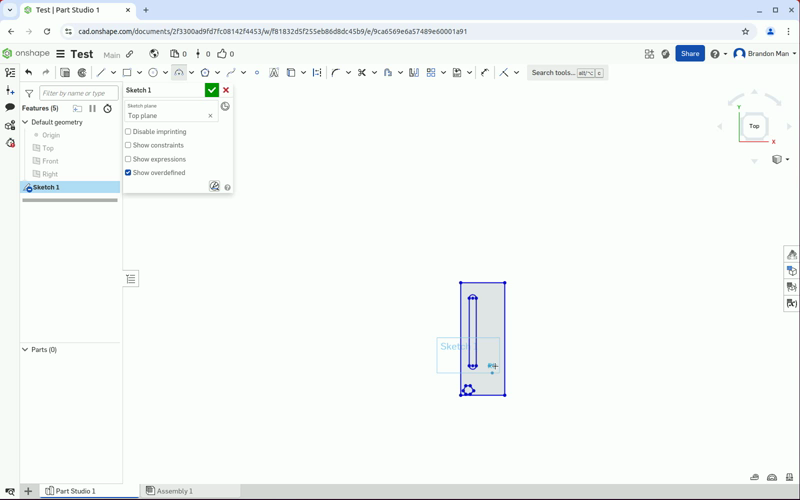
mouse_move(492, 368)
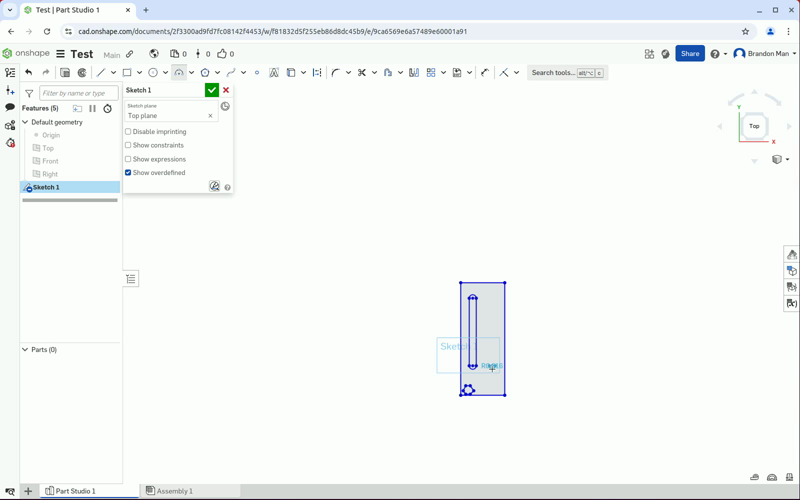
scroll(6)
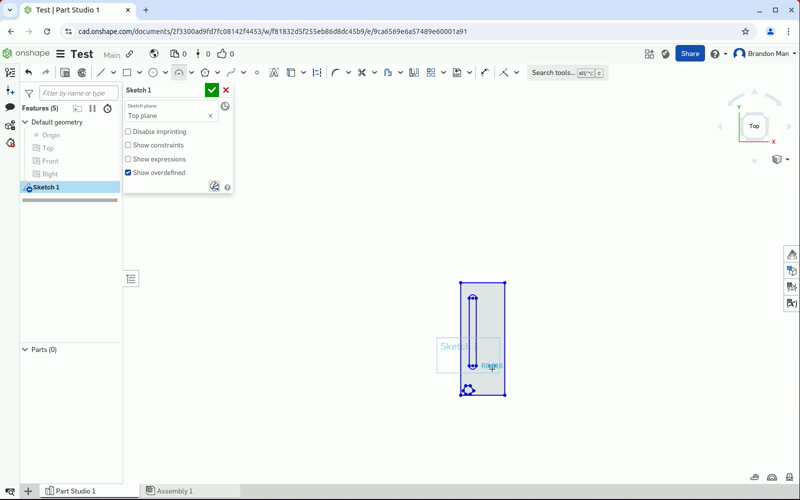
scroll(6)
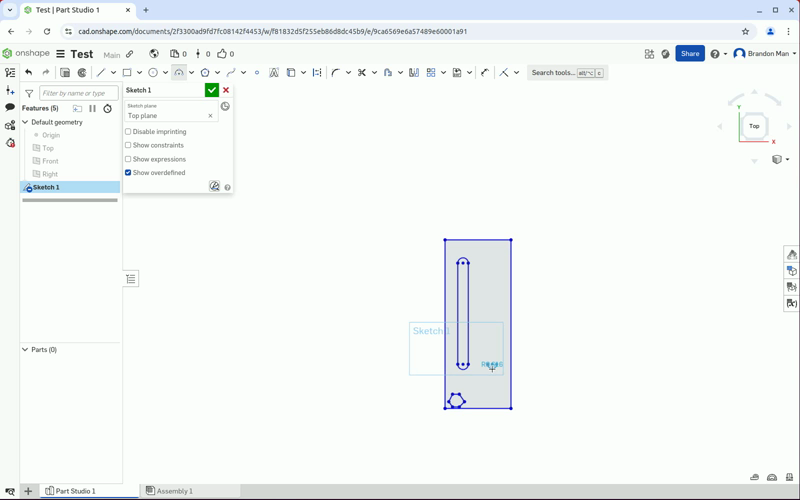
scroll(6)
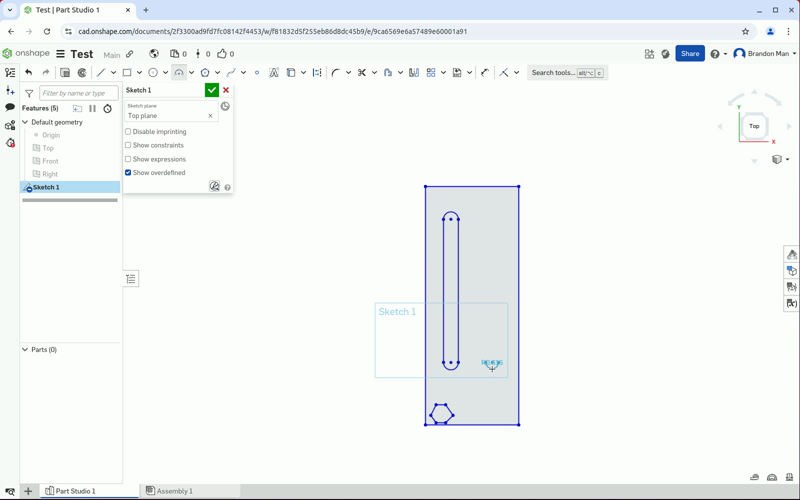
scroll(6)
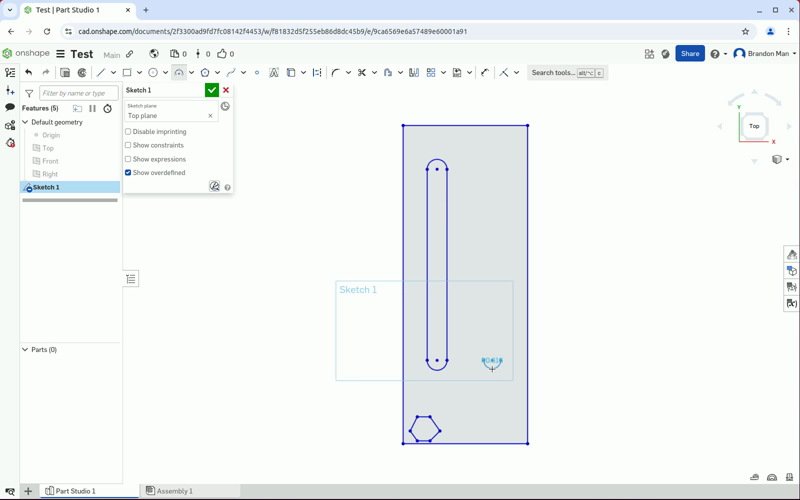
scroll(6)
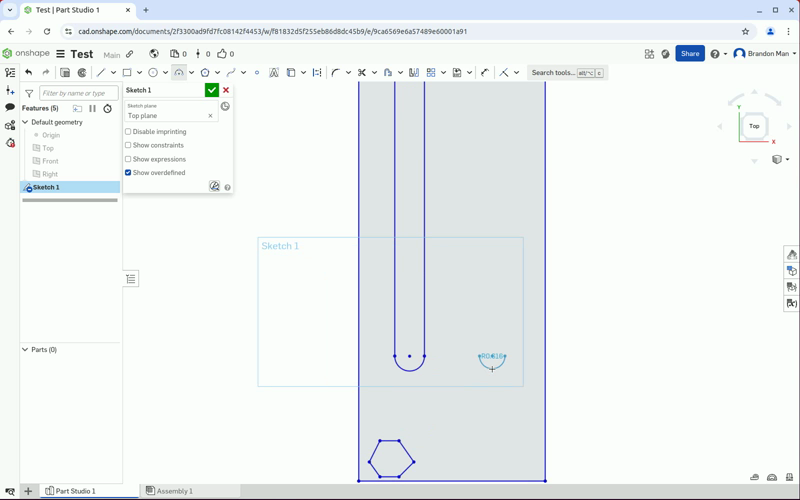
scroll(6)
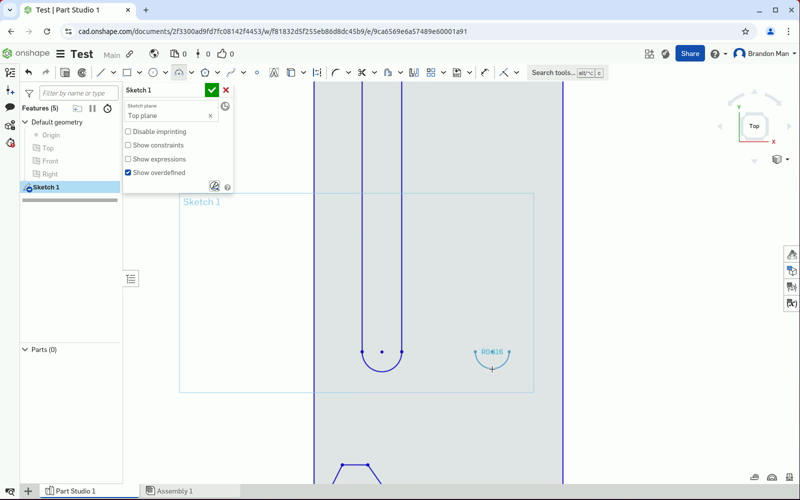
scroll(6)
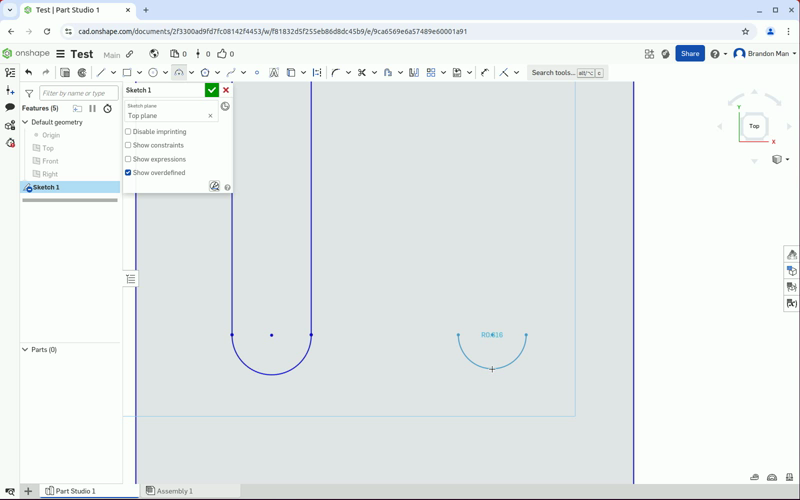
click(492, 368)
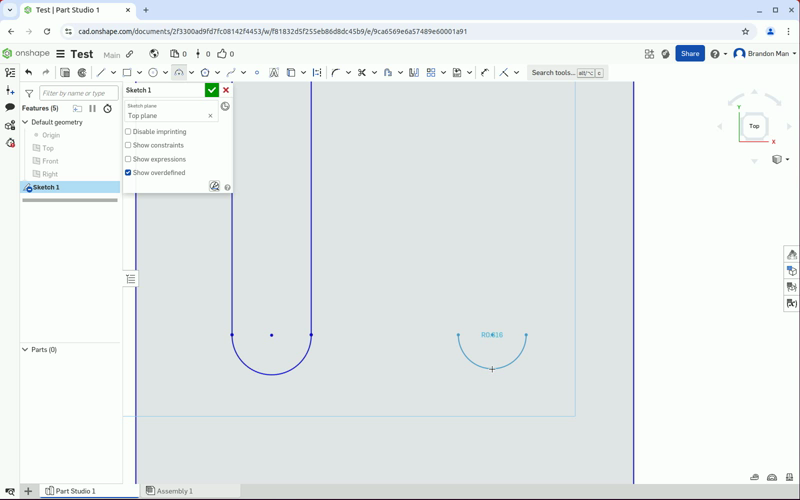
scroll(-6)
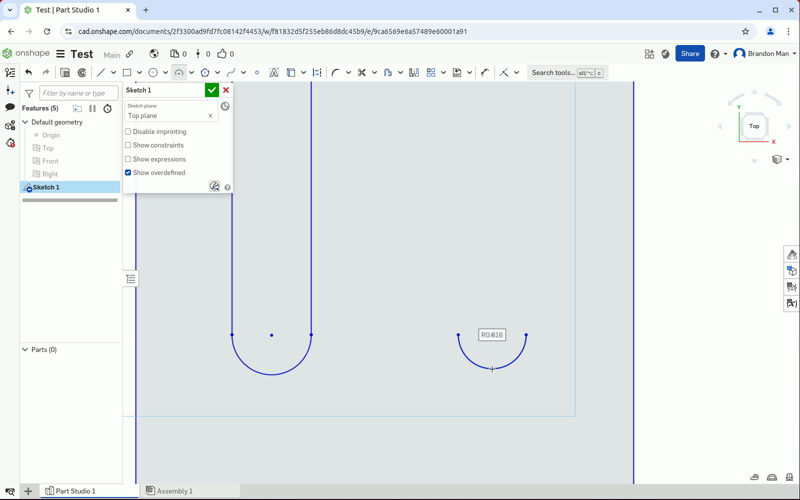
scroll(-6)
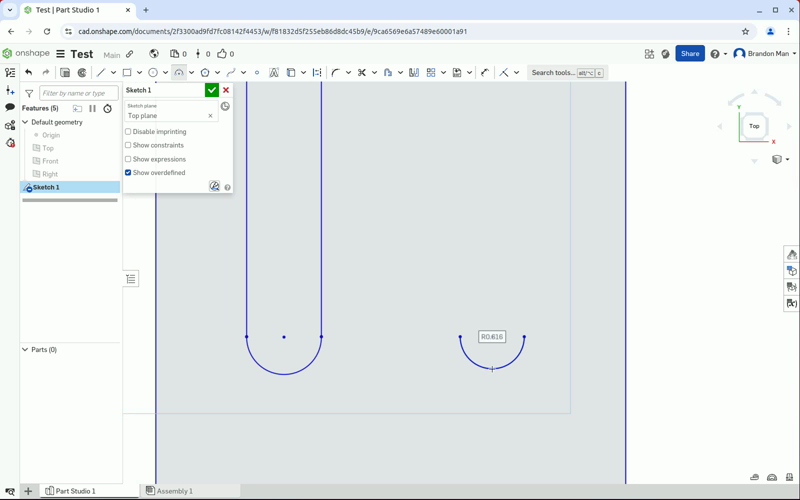
scroll(-6)
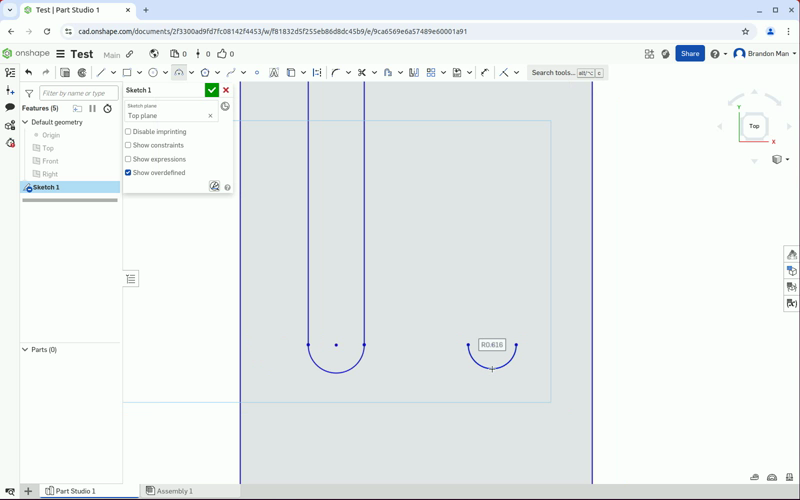
scroll(-6)
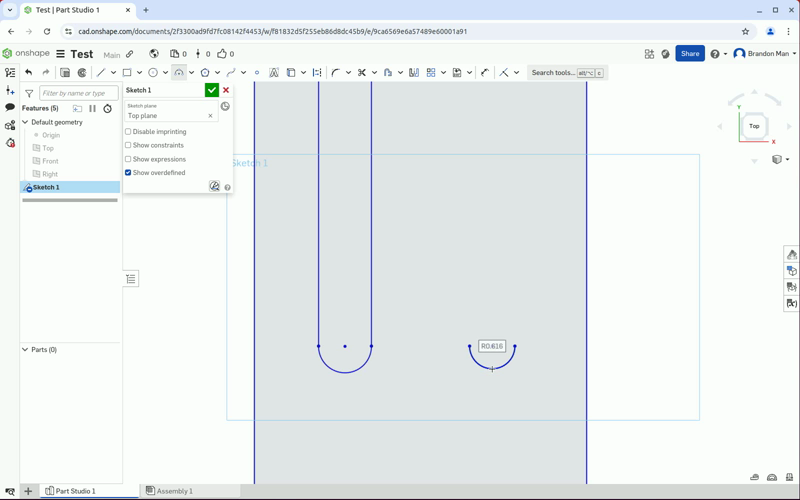
scroll(-6)
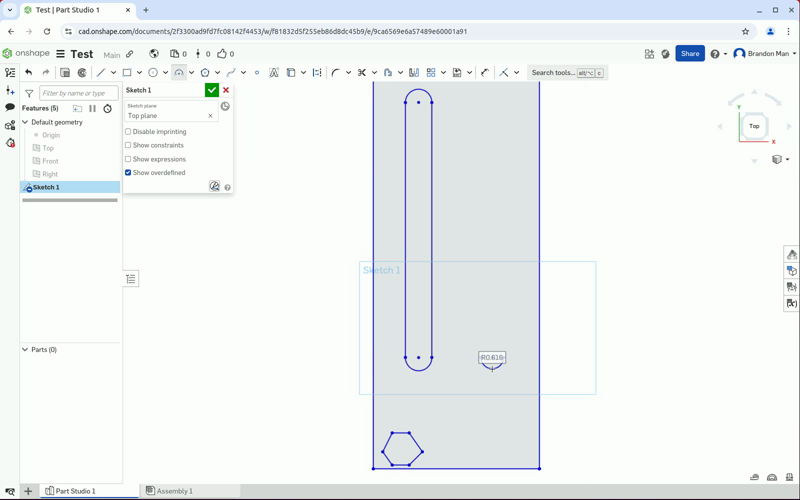
scroll(-6)
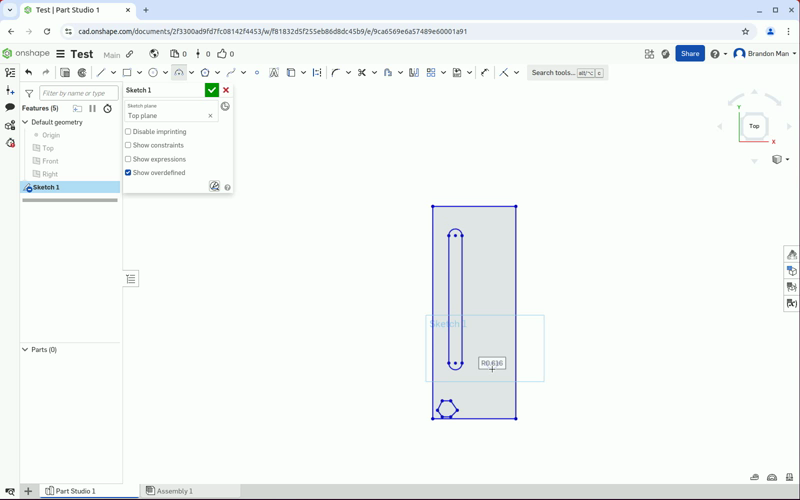
scroll(-6)
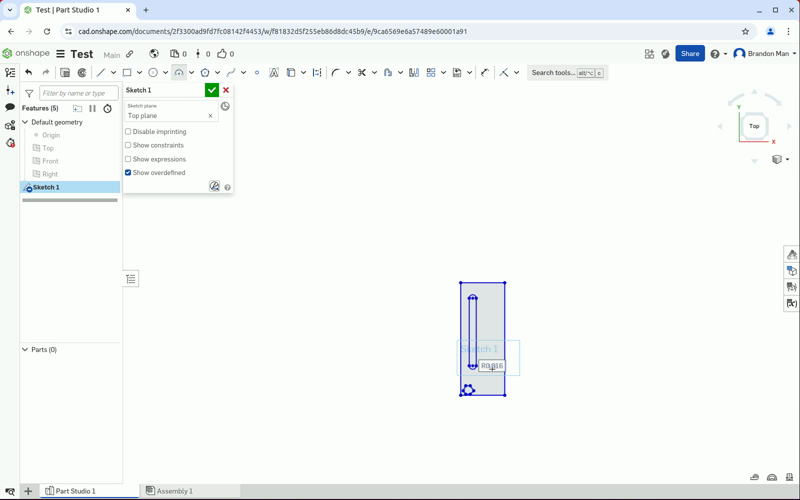
key_up(shift)
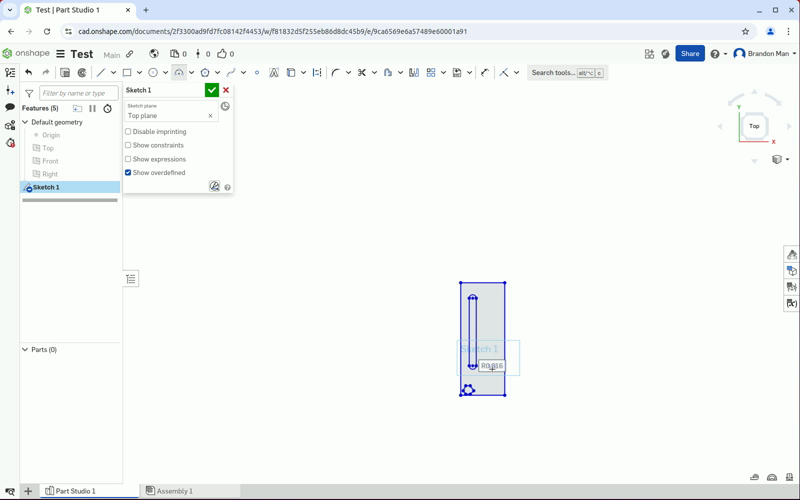
key(esc)
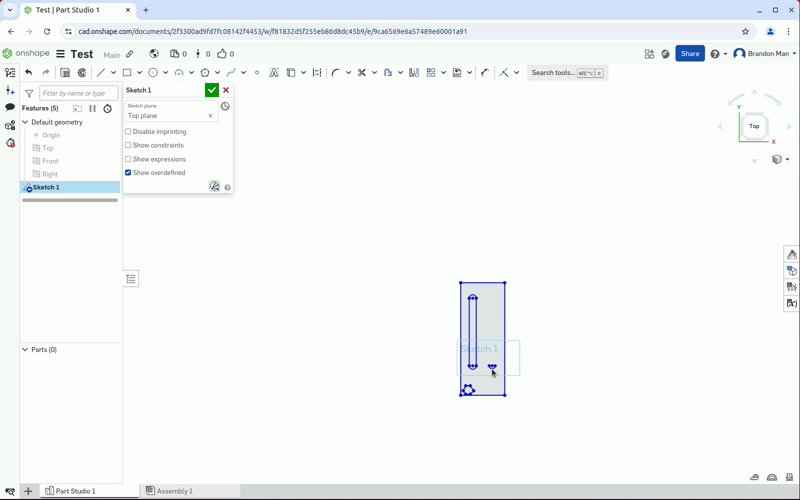
key(l)
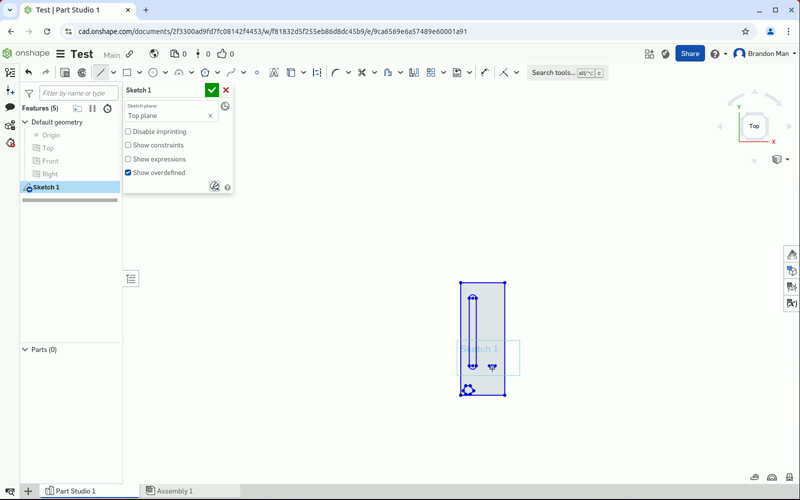
mouse_move(495, 365)
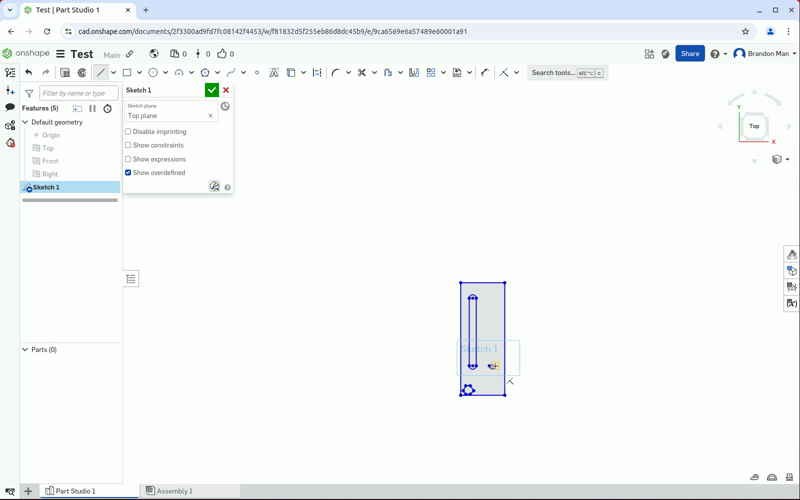
scroll(6)
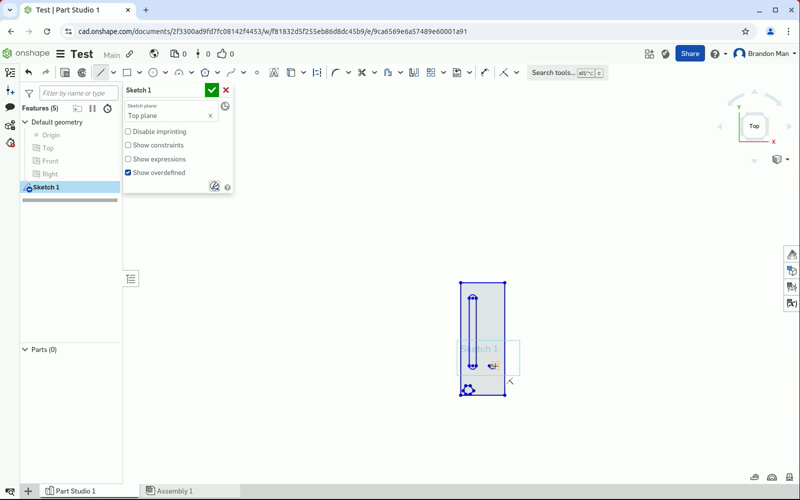
scroll(6)
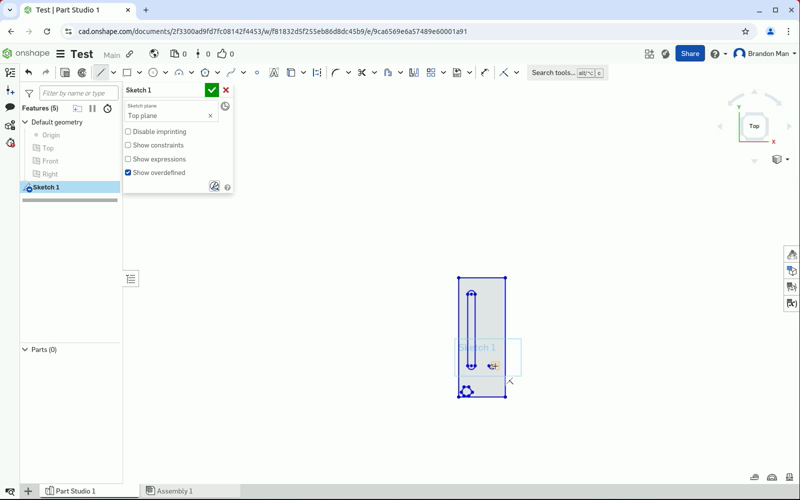
scroll(6)
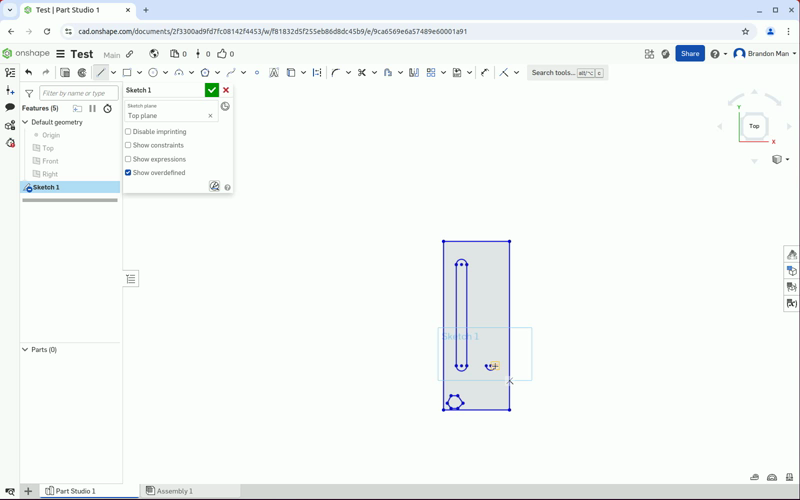
scroll(6)
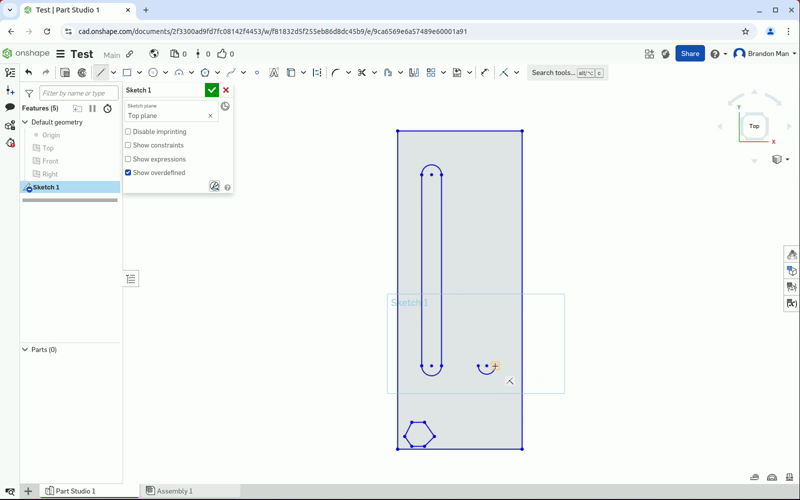
scroll(6)
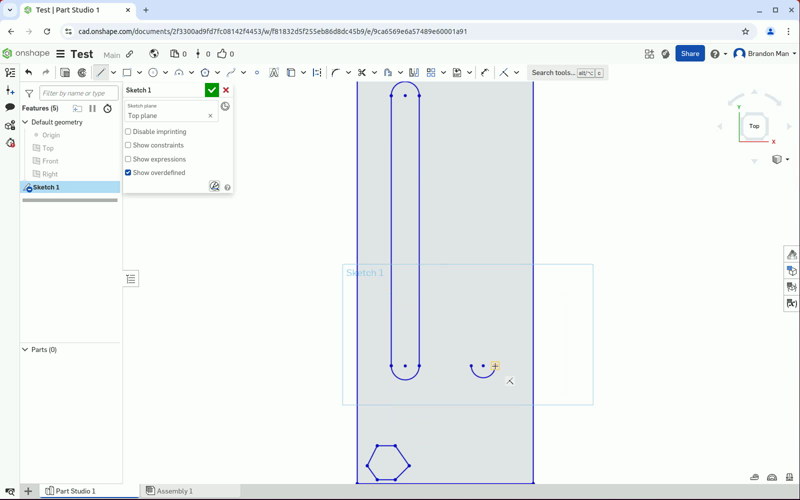
scroll(6)
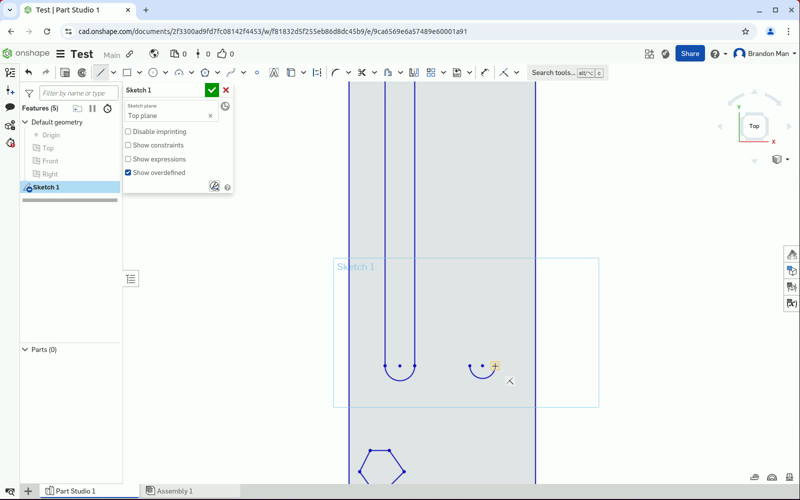
scroll(6)
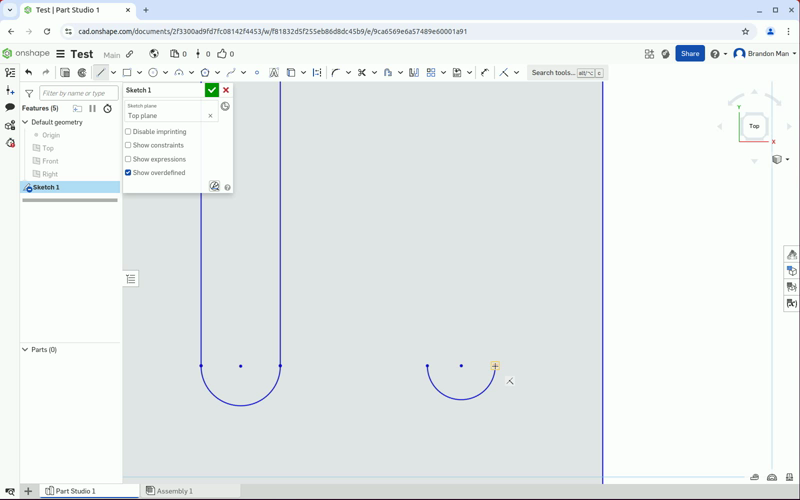
click(495, 365)
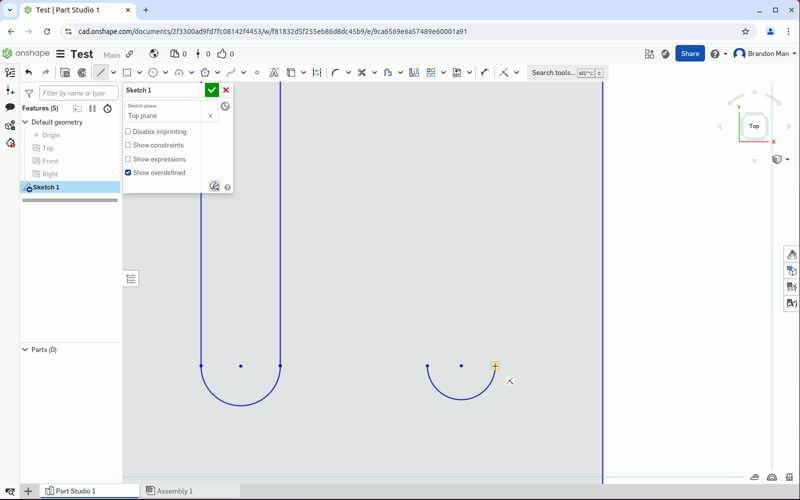
scroll(-6)
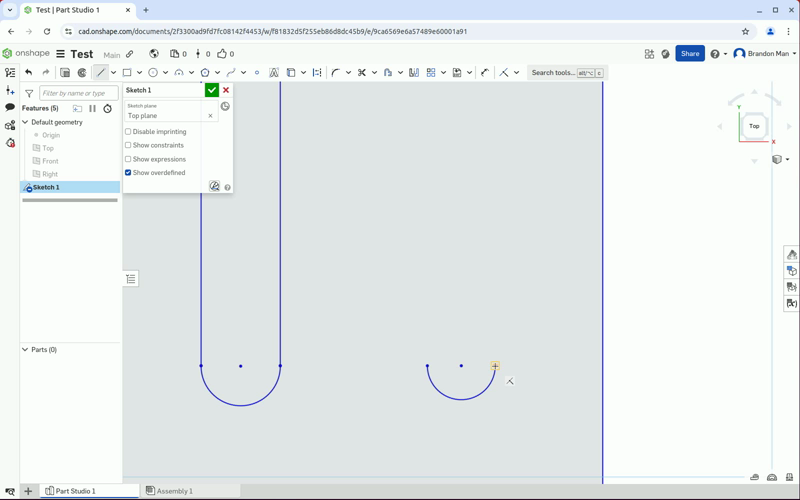
scroll(-6)
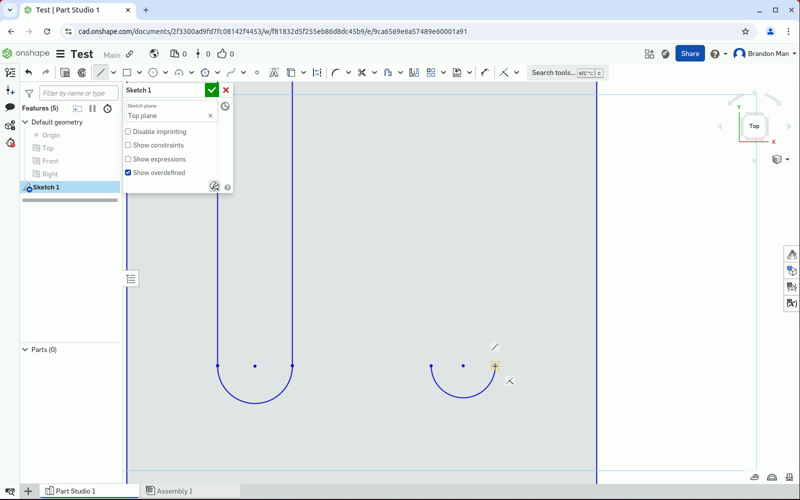
scroll(-6)
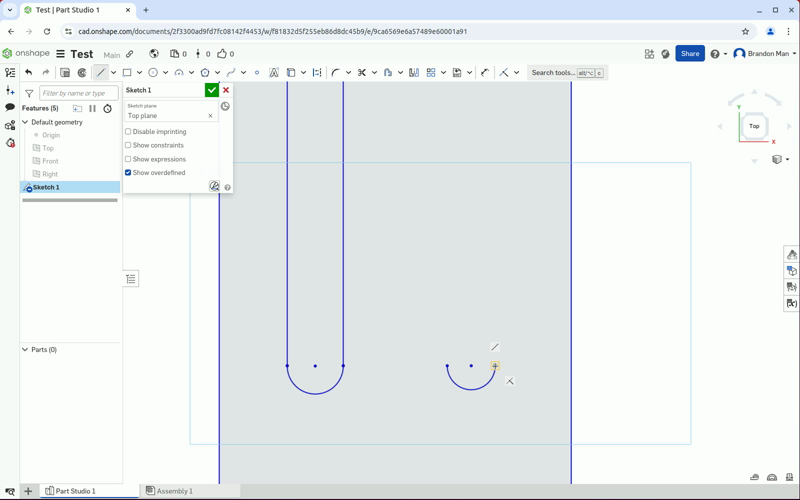
scroll(-6)
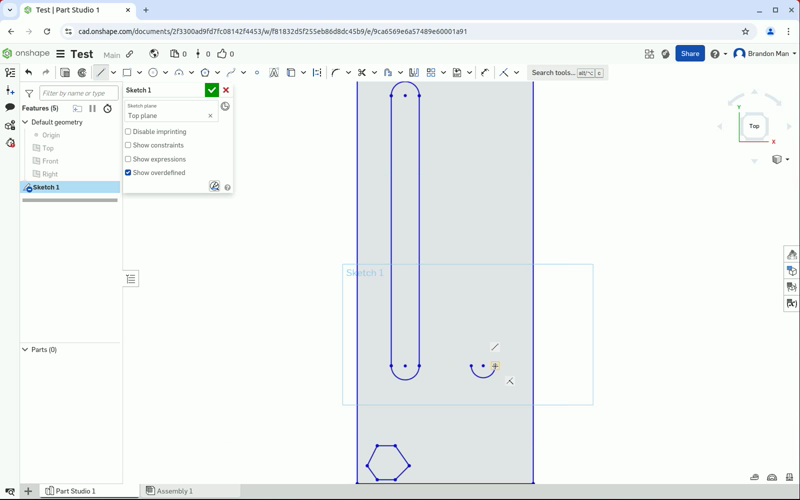
scroll(-6)
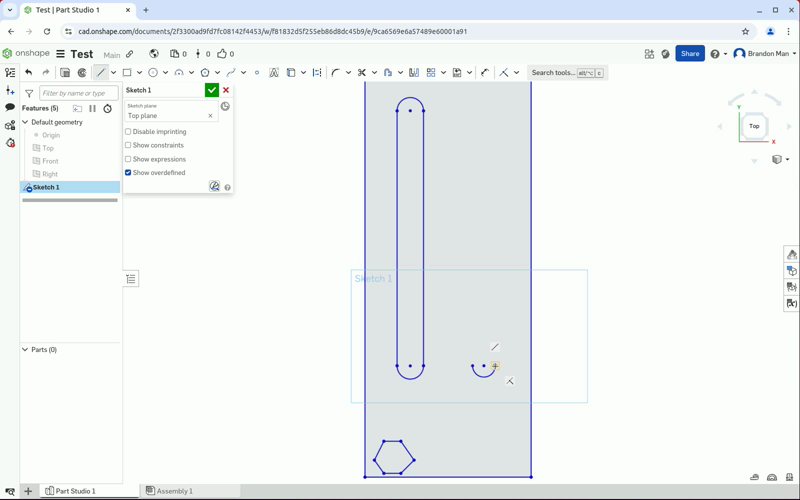
scroll(-6)
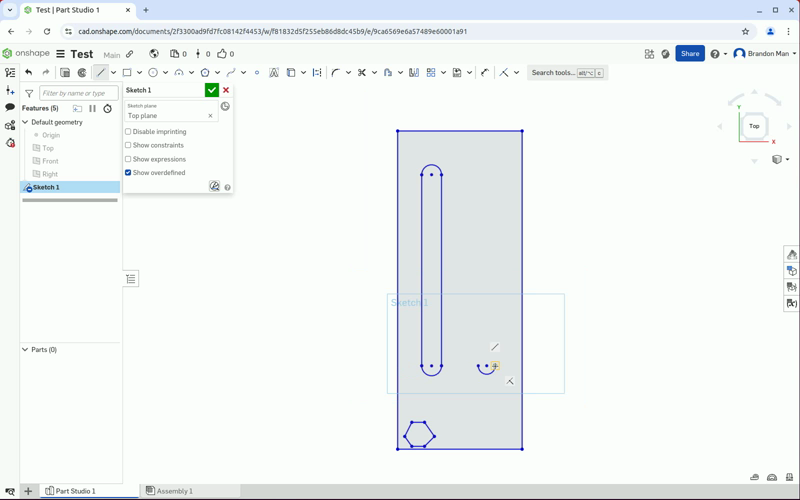
scroll(-6)
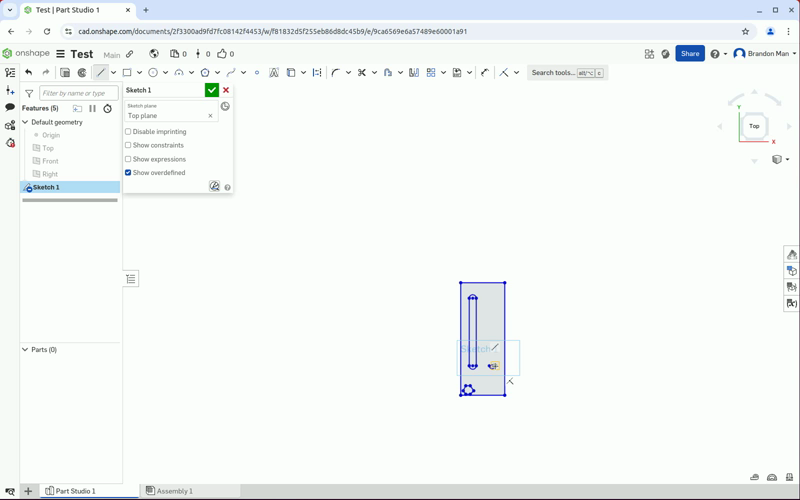
key_down(shift)
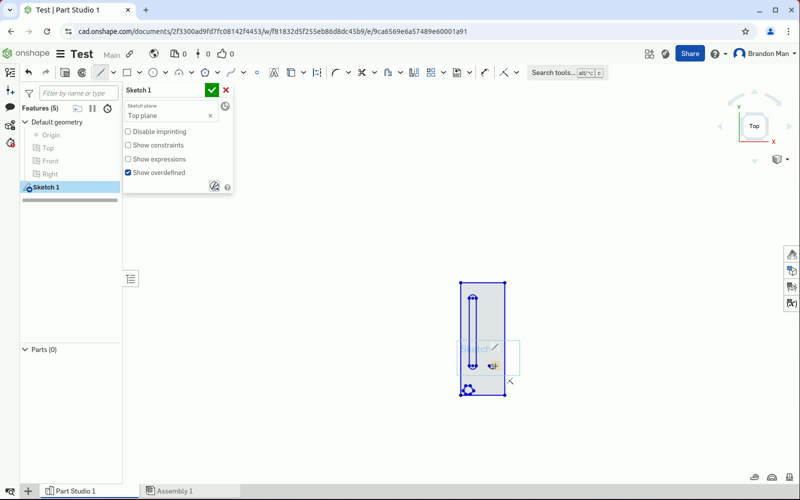
mouse_move(495, 298)
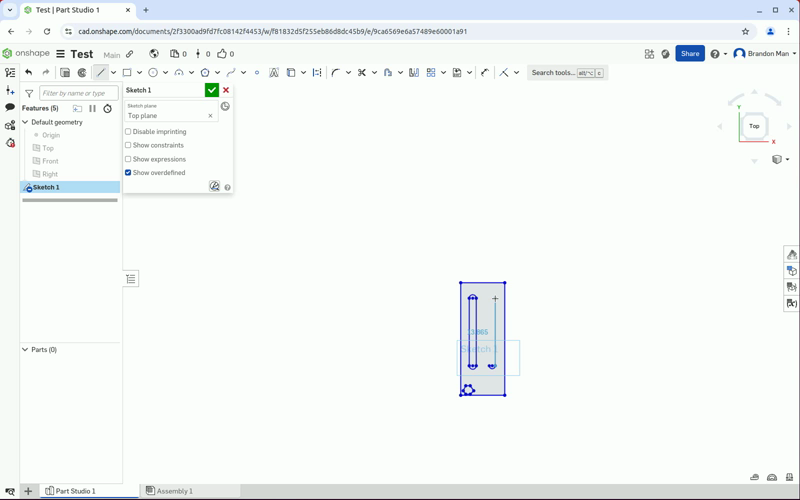
click(495, 298)
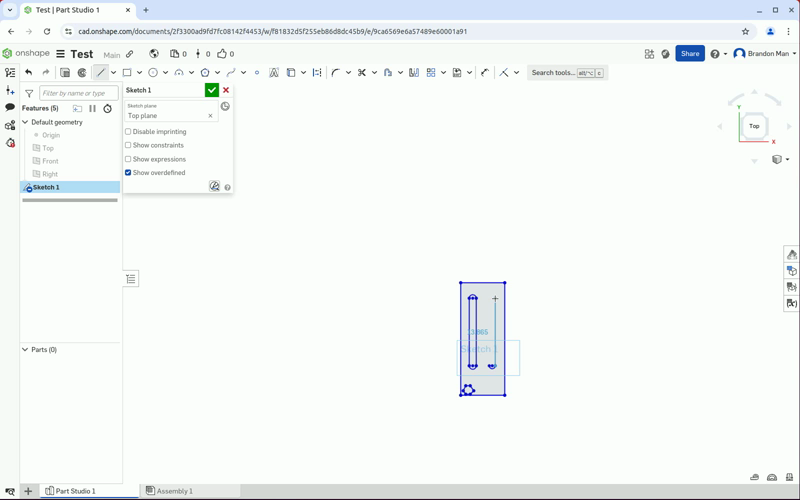
key_up(shift)
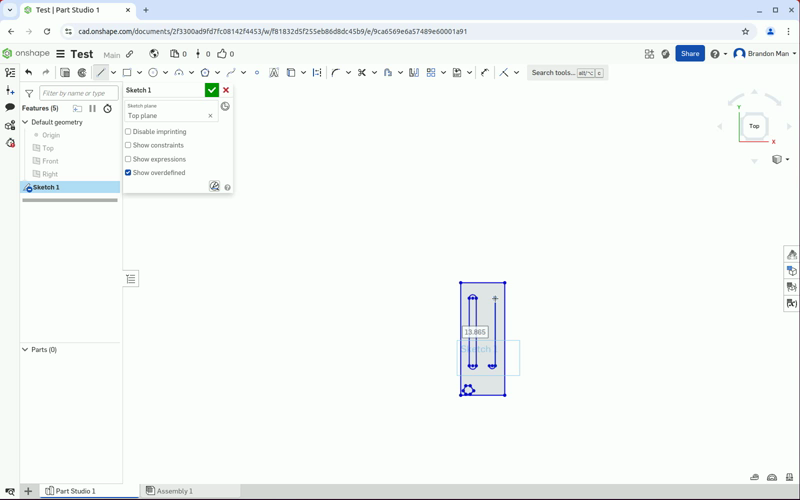
key(esc)
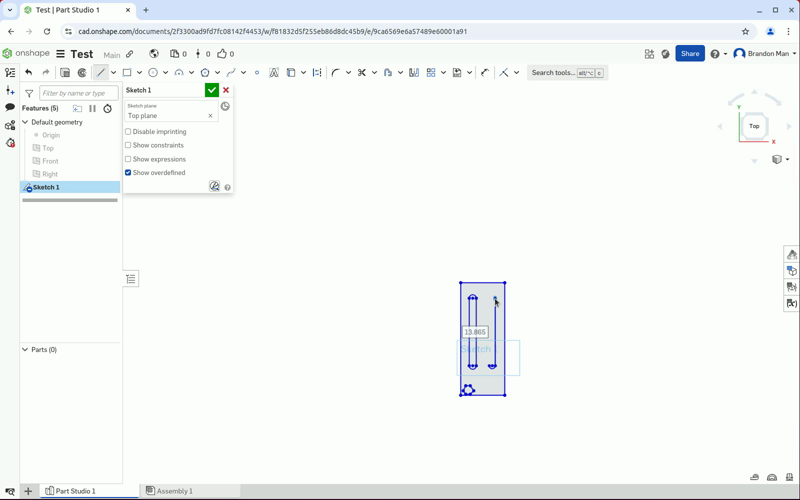
key(a)
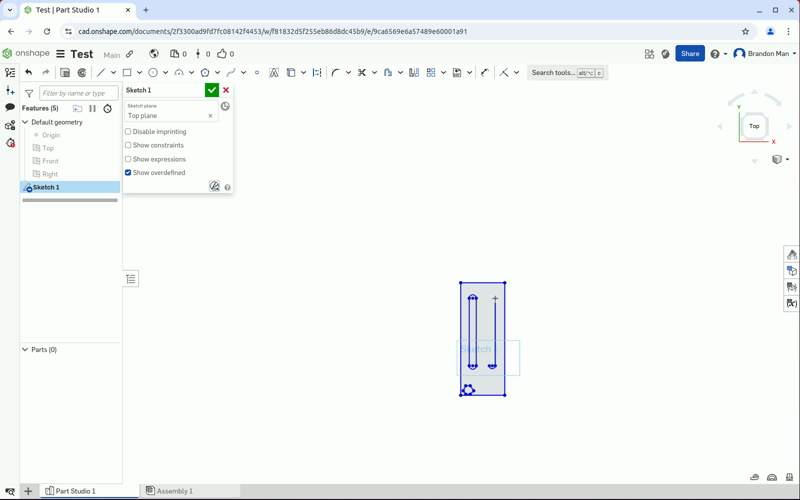
mouse_move(495, 298)
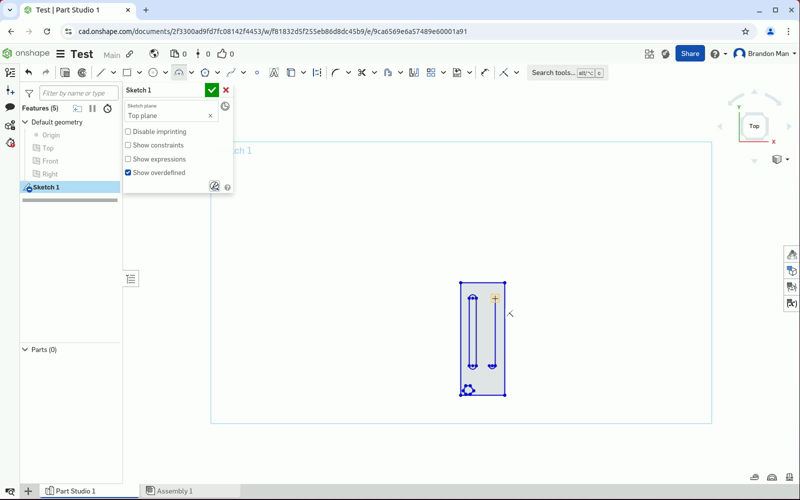
click(495, 298)
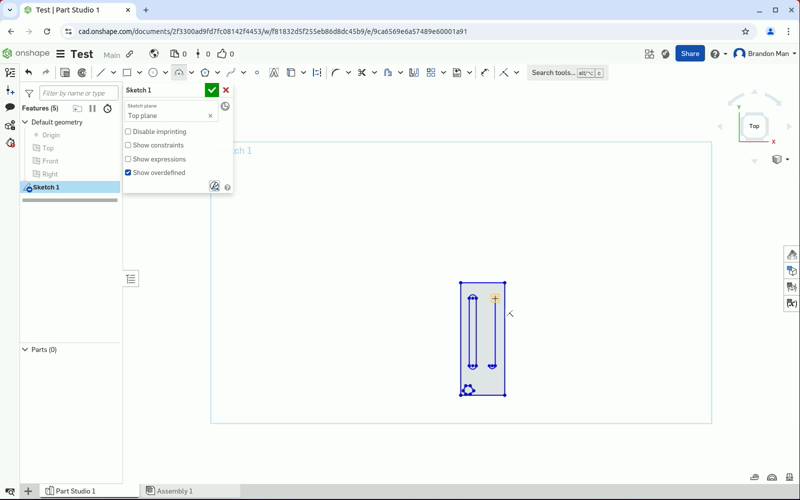
key_down(shift)
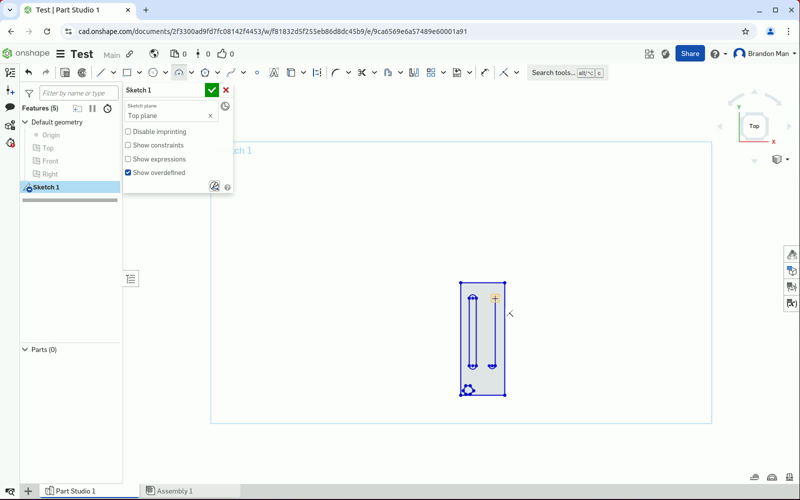
mouse_move(489, 298)
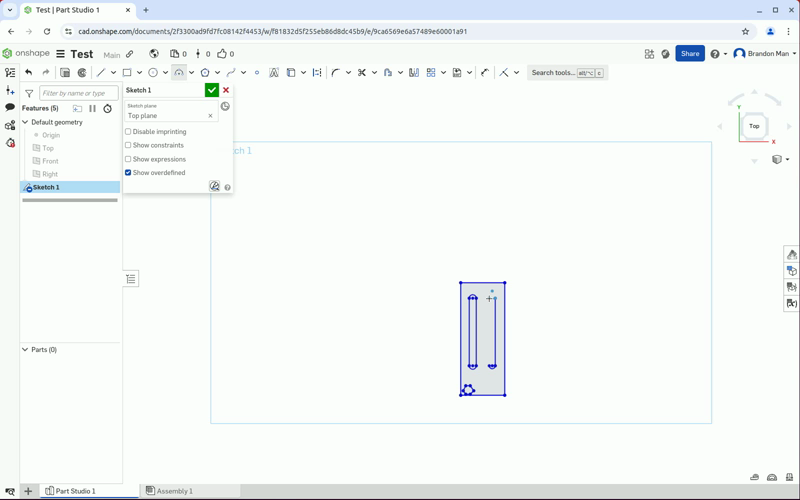
scroll(6)
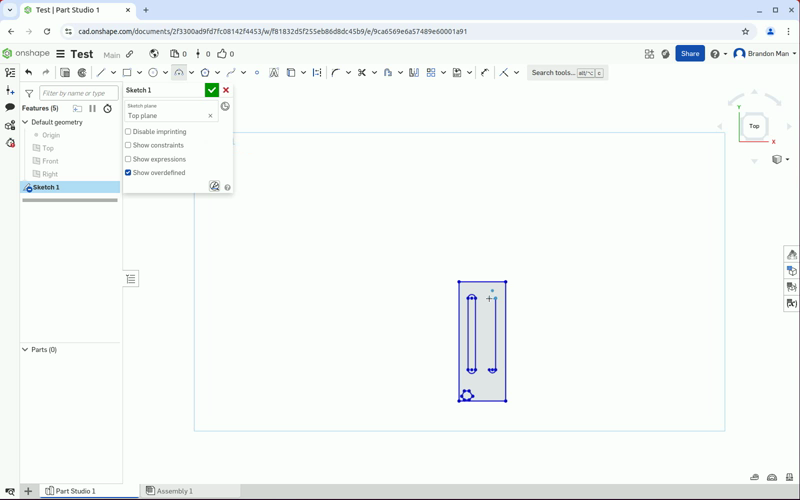
scroll(6)
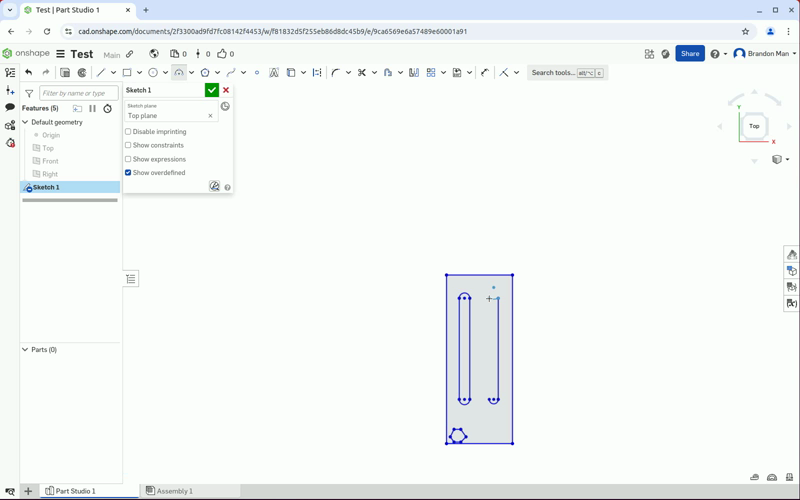
scroll(6)
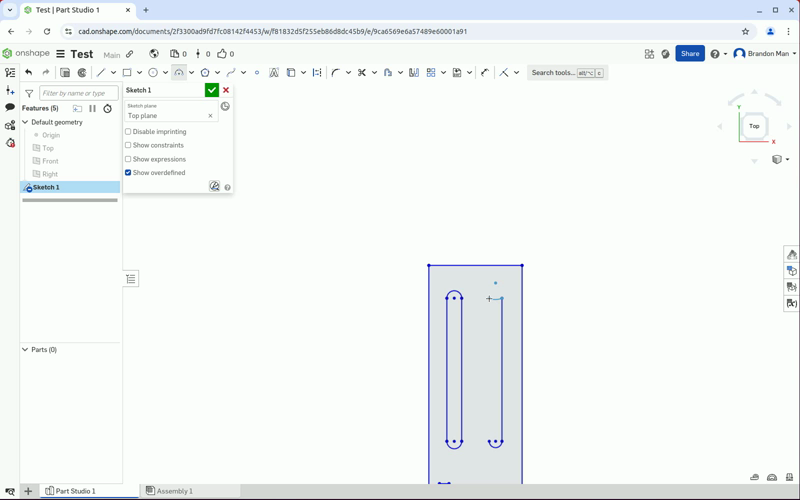
scroll(6)
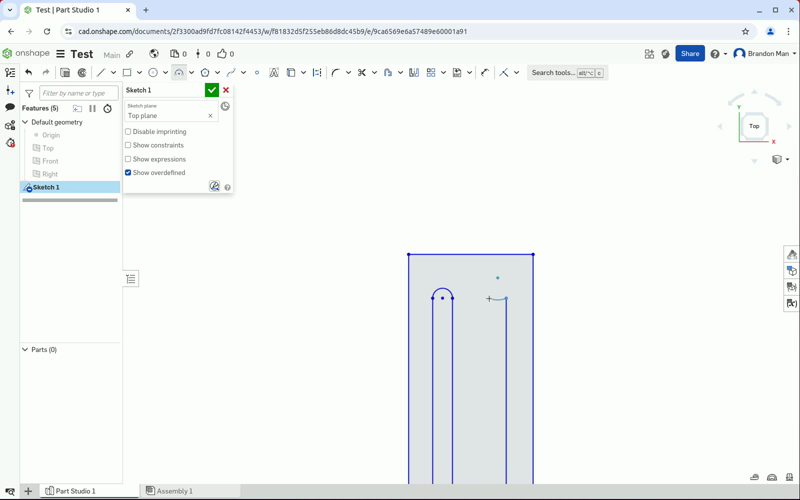
scroll(6)
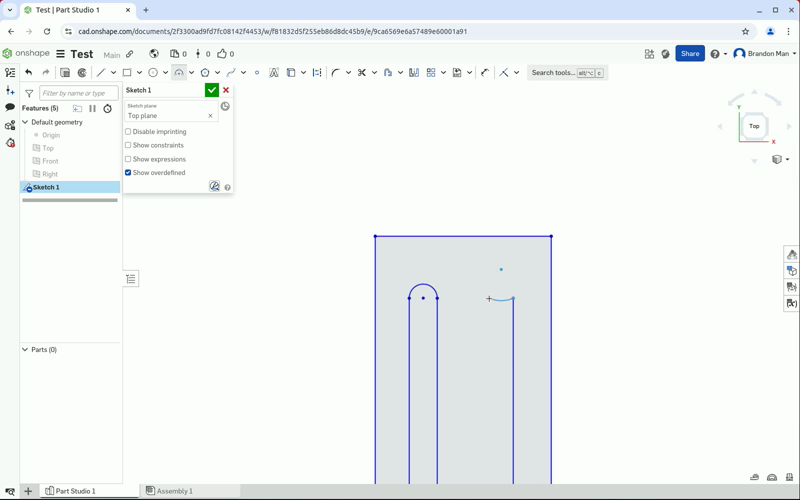
scroll(6)
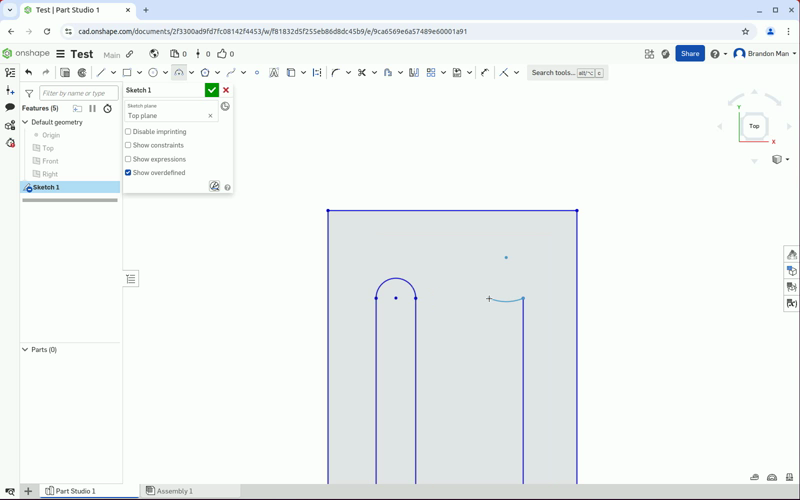
scroll(6)
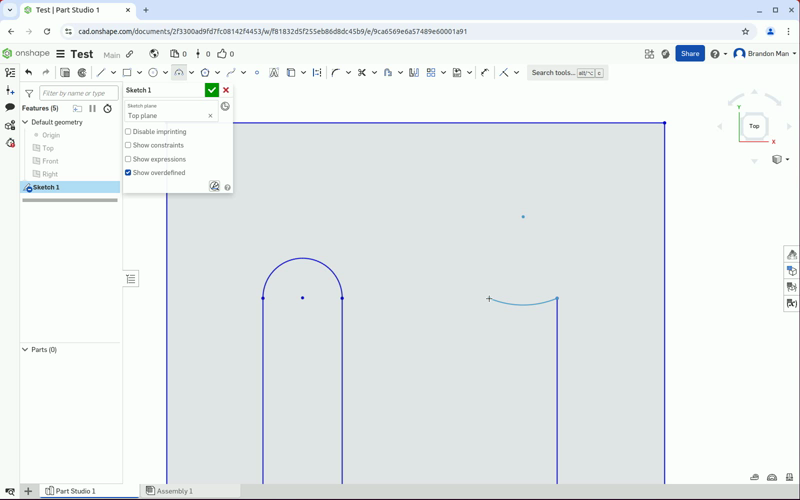
click(489, 298)
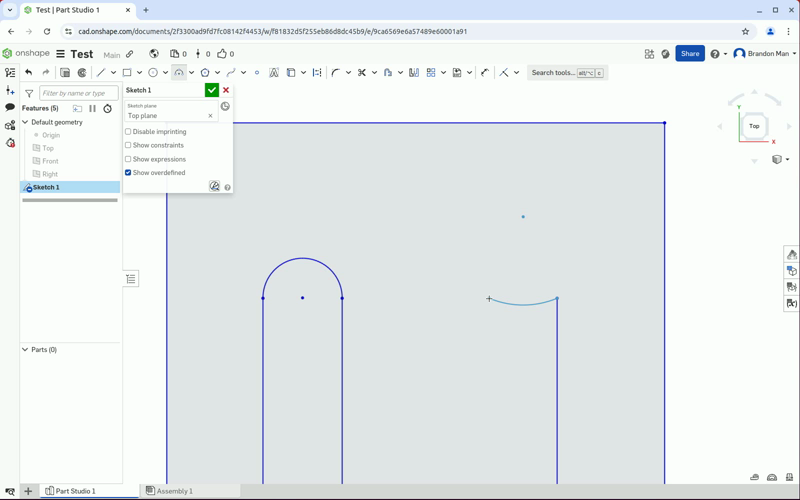
scroll(-6)
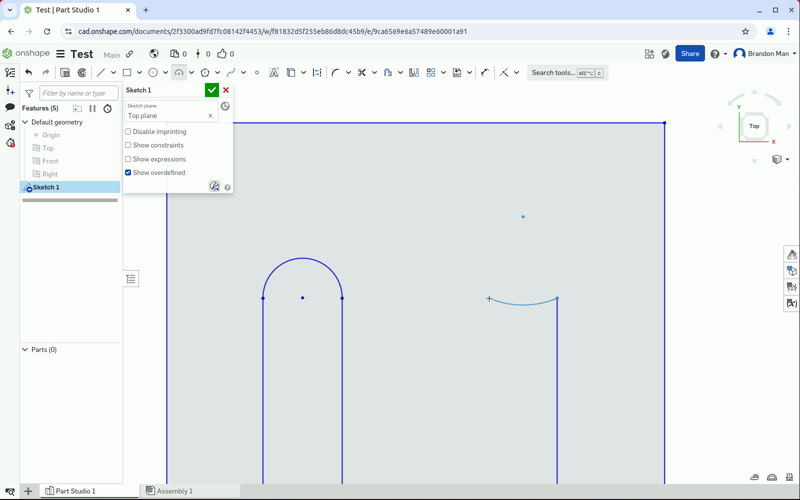
scroll(-6)
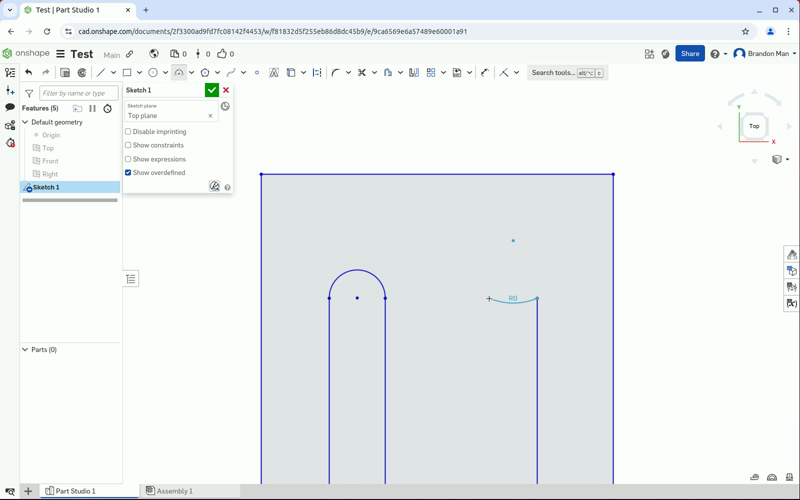
scroll(-6)
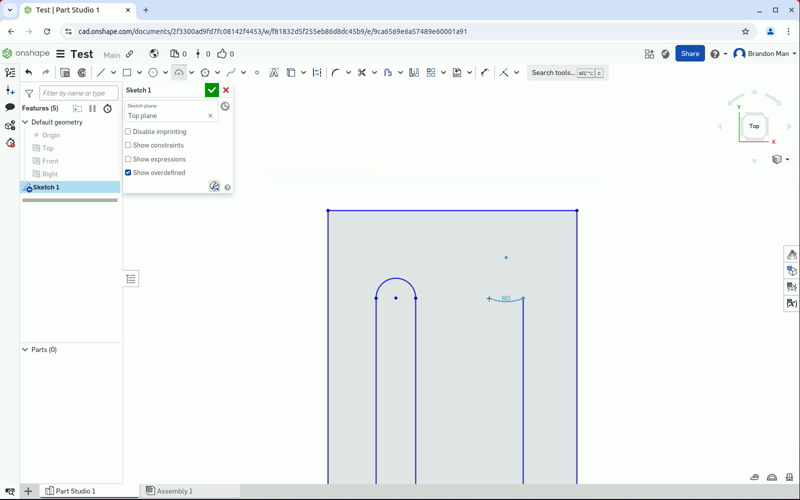
scroll(-6)
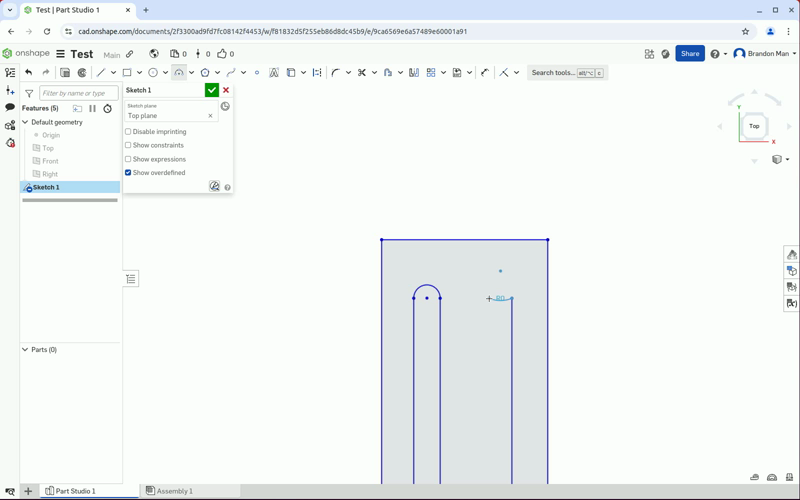
scroll(-6)
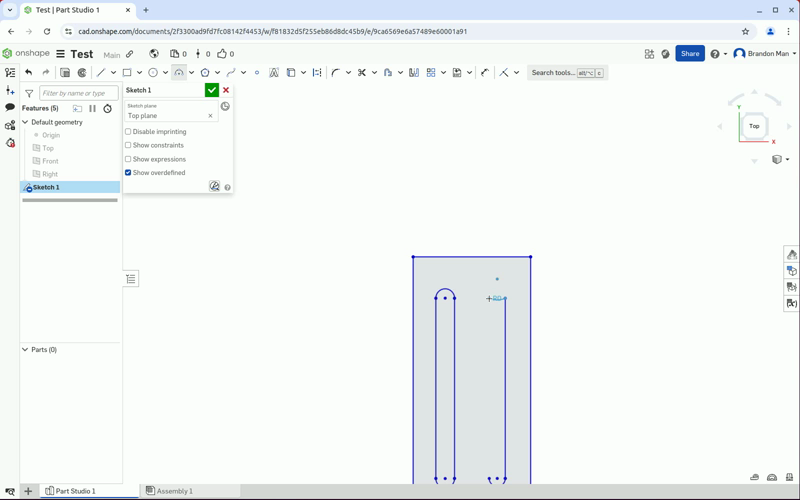
scroll(-6)
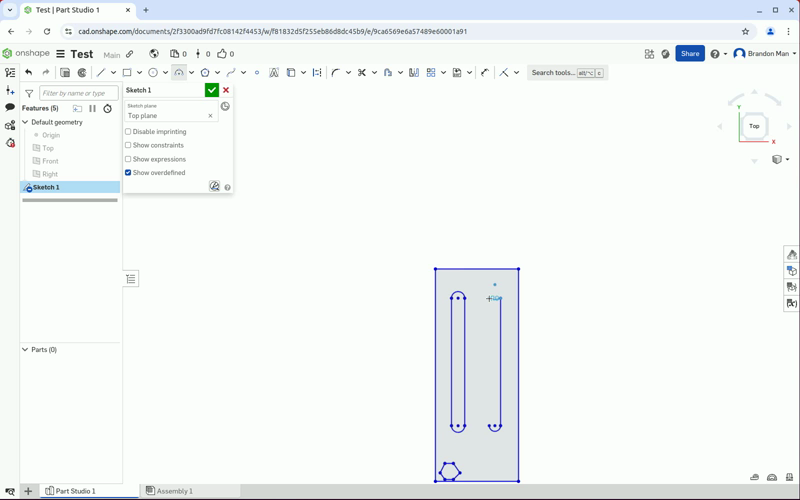
scroll(-6)
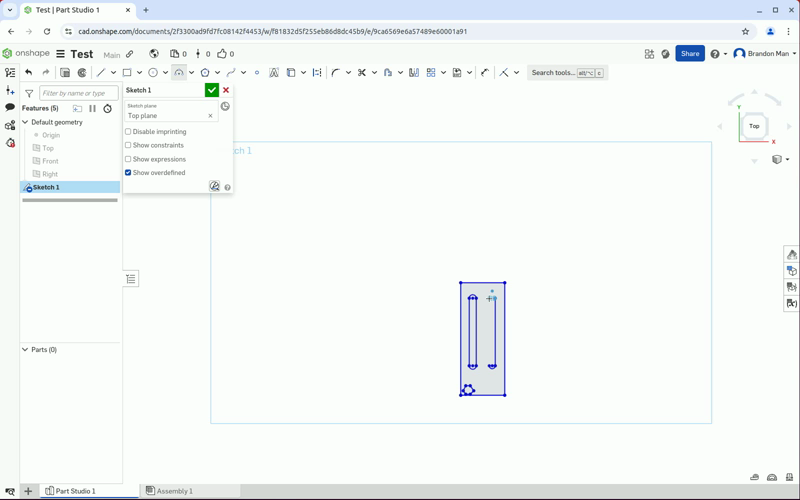
mouse_move(492, 295)
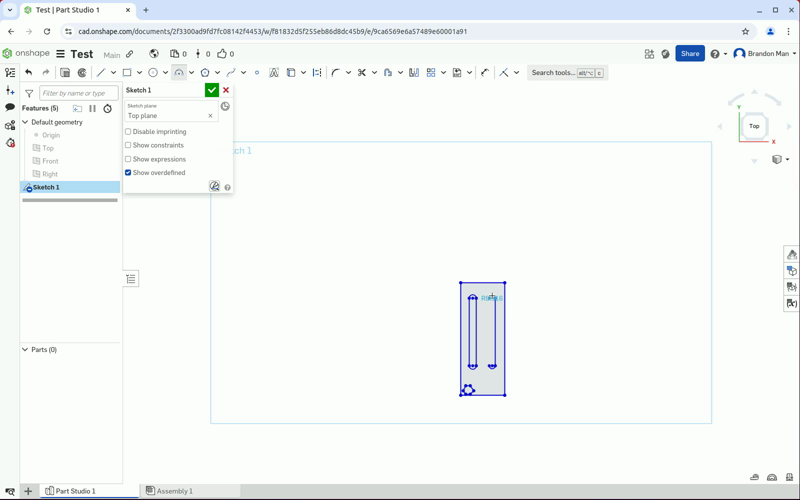
scroll(6)
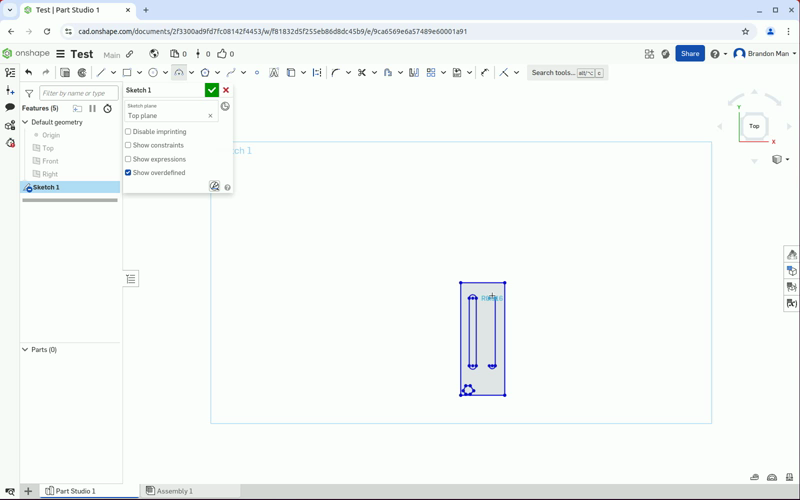
scroll(6)
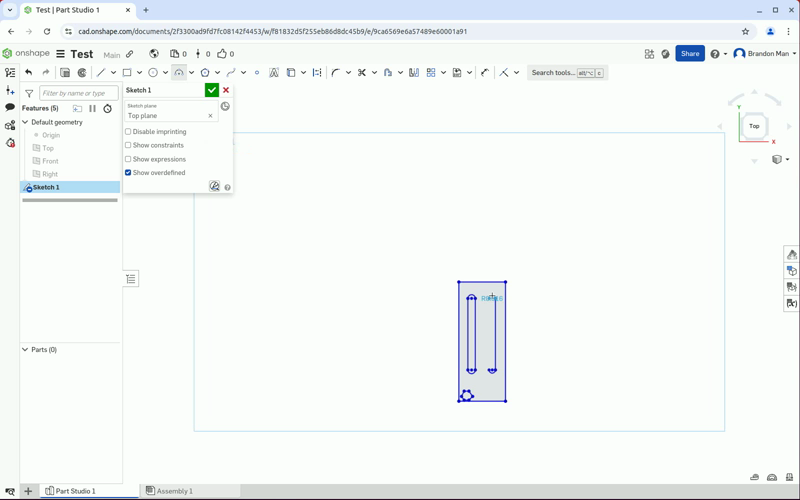
scroll(6)
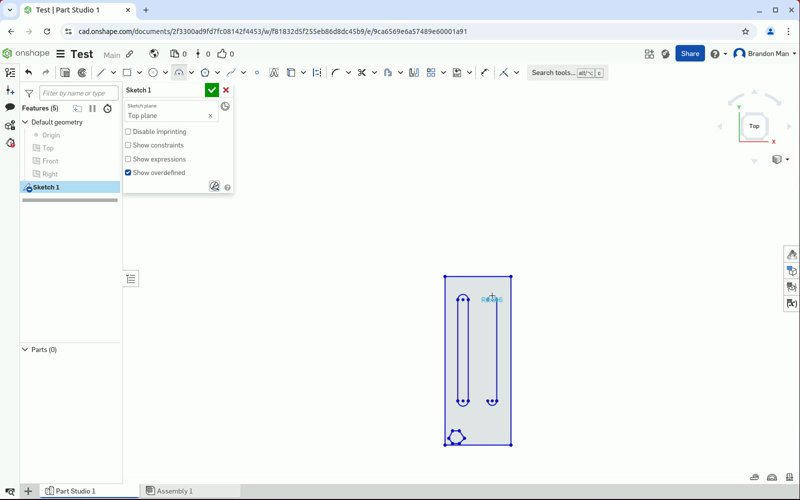
scroll(6)
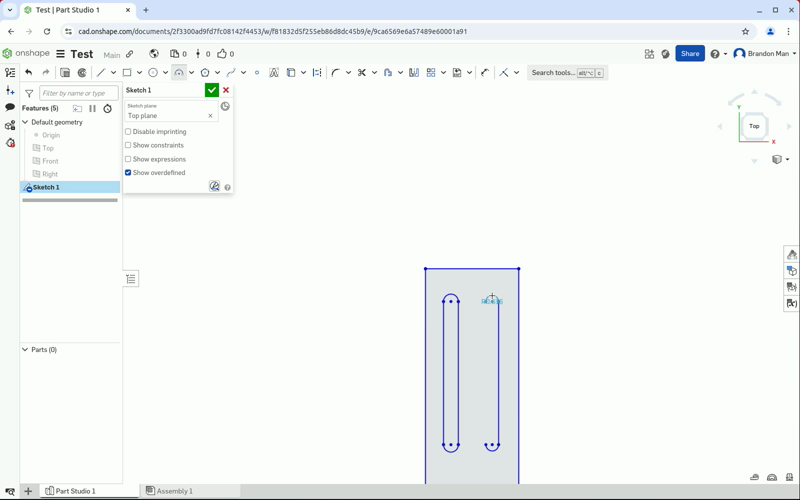
scroll(6)
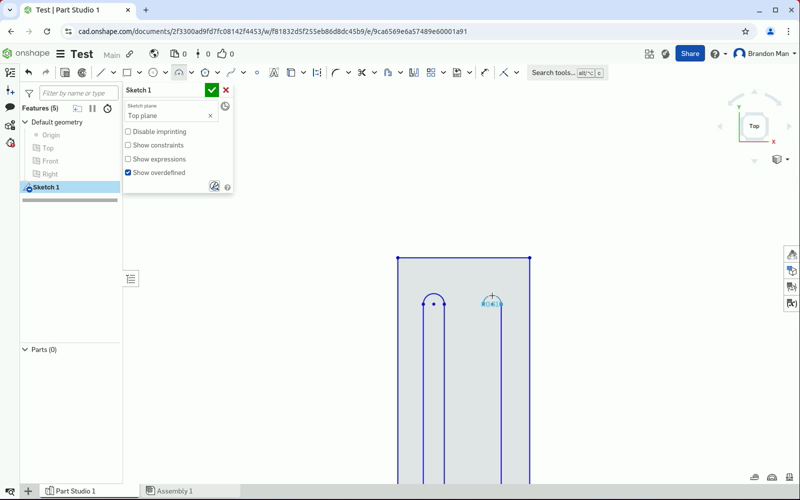
scroll(6)
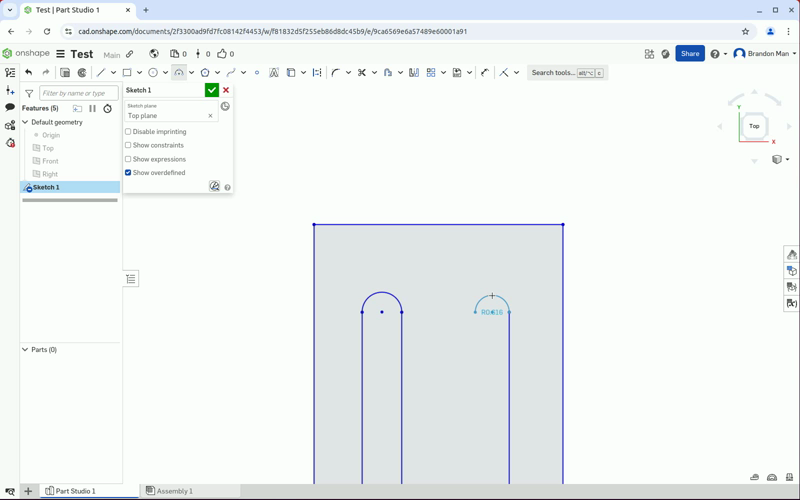
scroll(6)
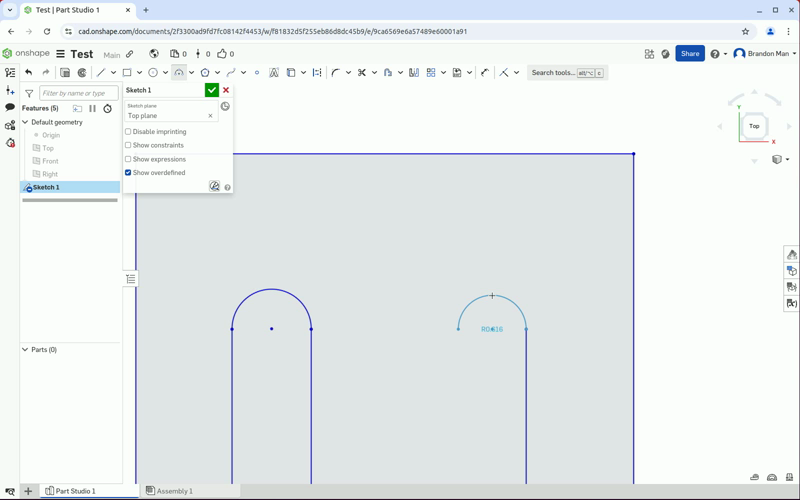
click(492, 295)
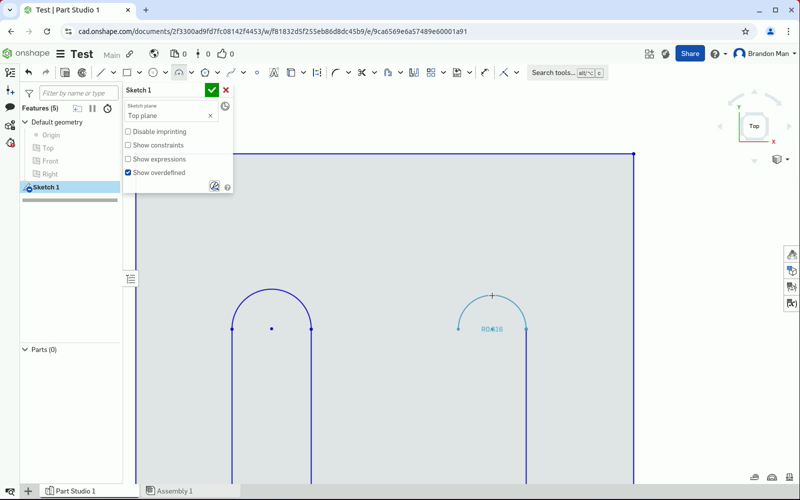
scroll(-6)
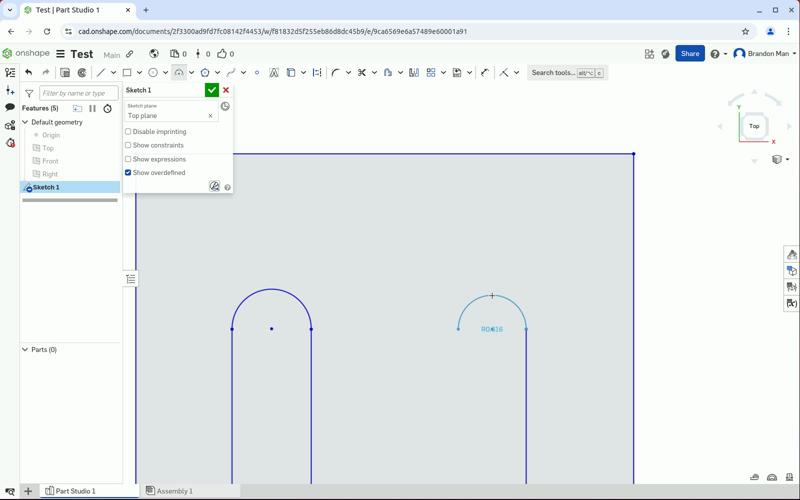
scroll(-6)
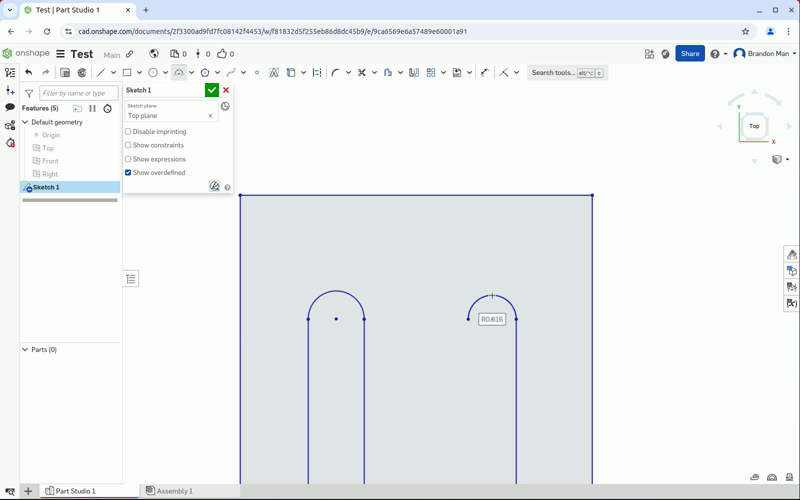
scroll(-6)
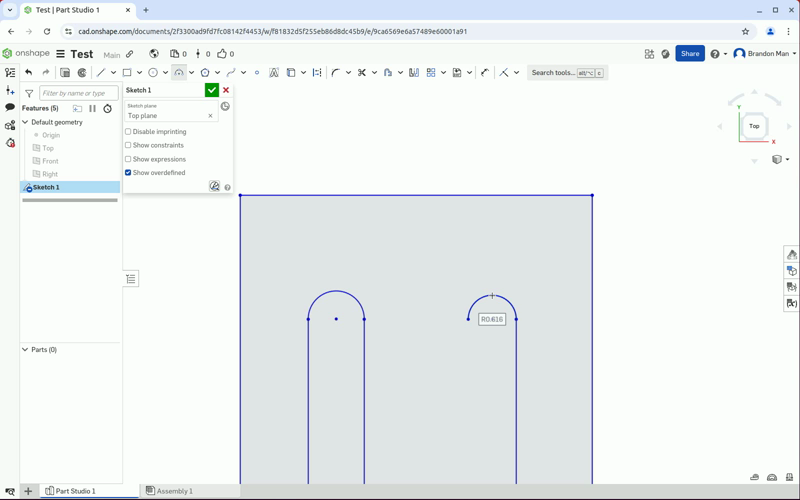
scroll(-6)
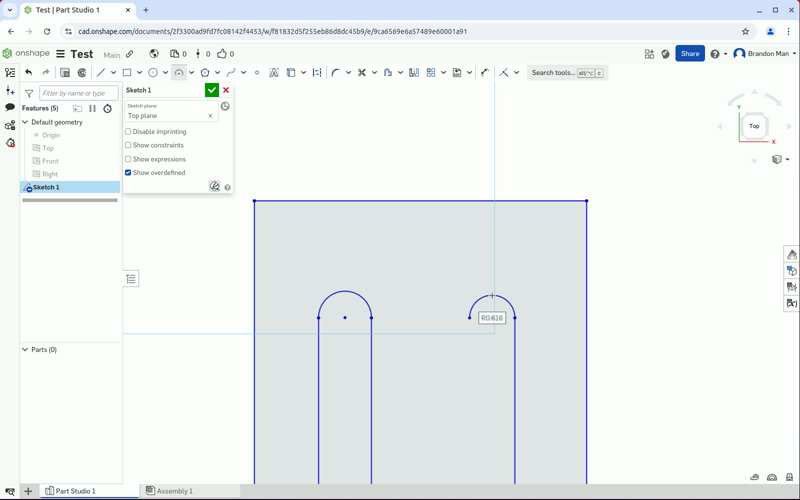
scroll(-6)
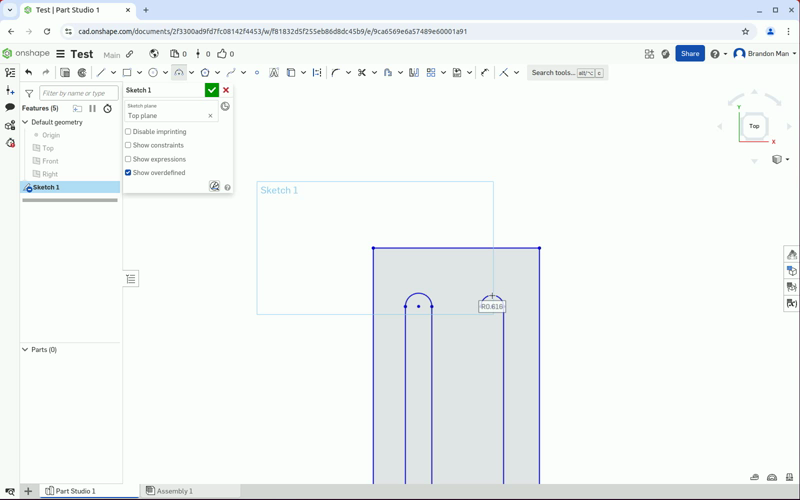
scroll(-6)
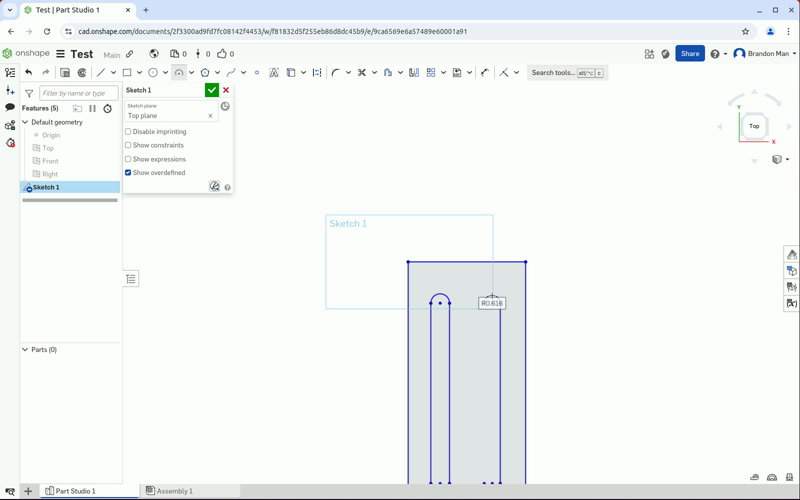
scroll(-6)
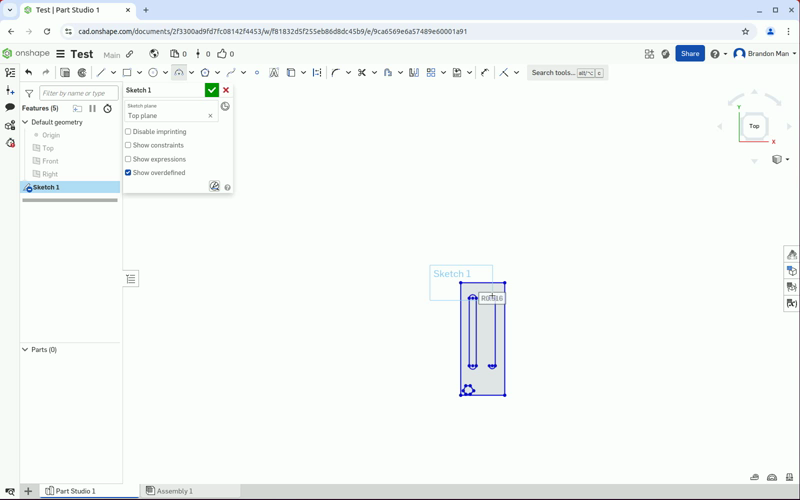
key_up(shift)
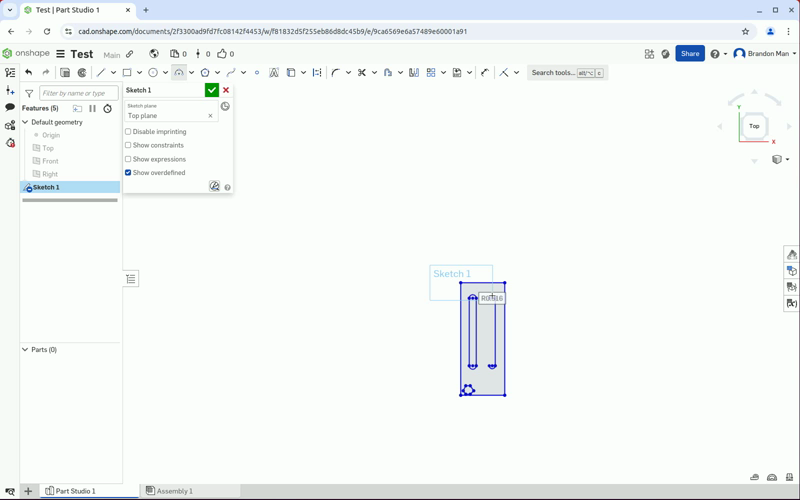
key(esc)
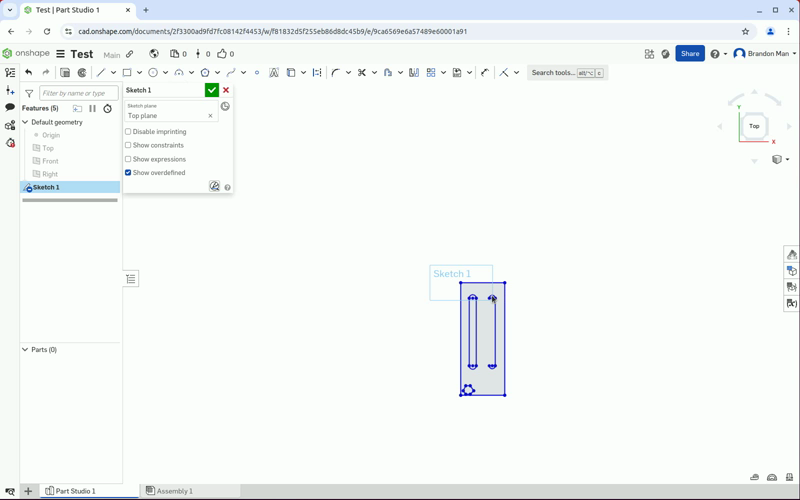
key(l)
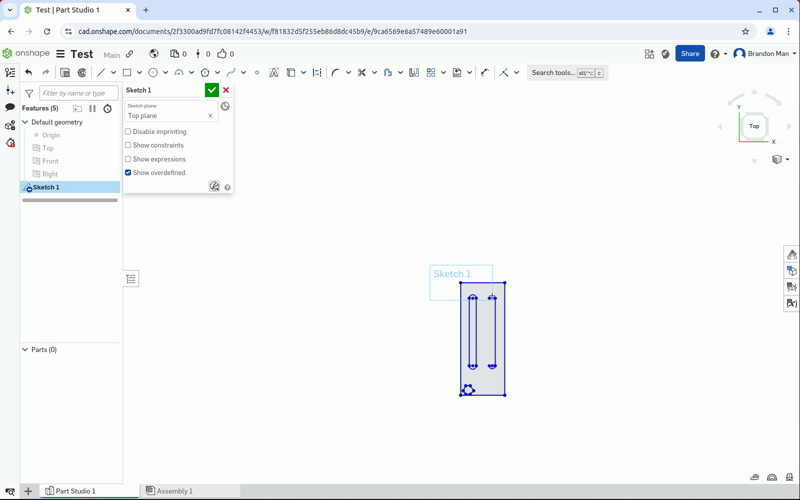
mouse_move(489, 298)
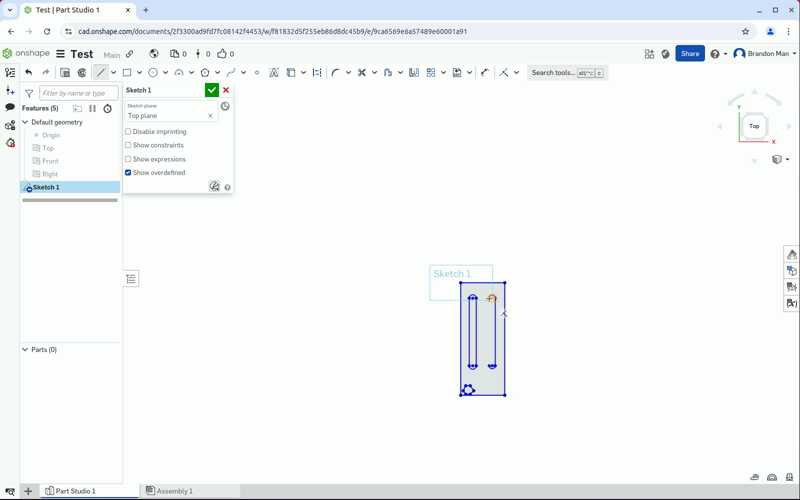
scroll(6)
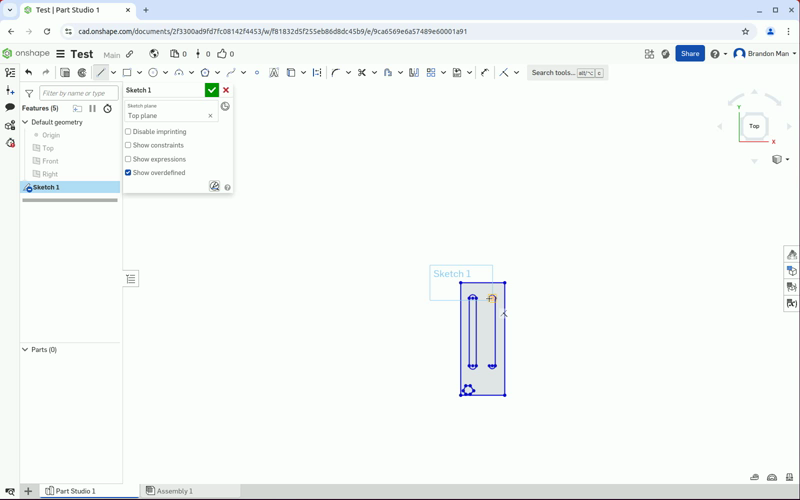
scroll(6)
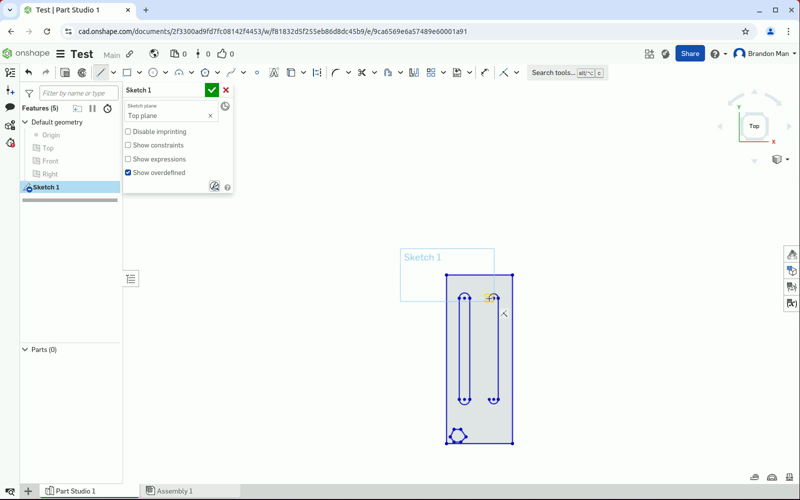
scroll(6)
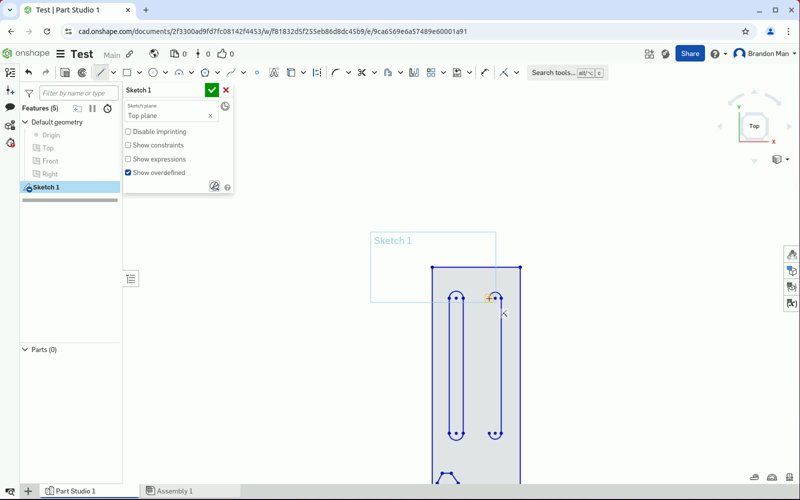
scroll(6)
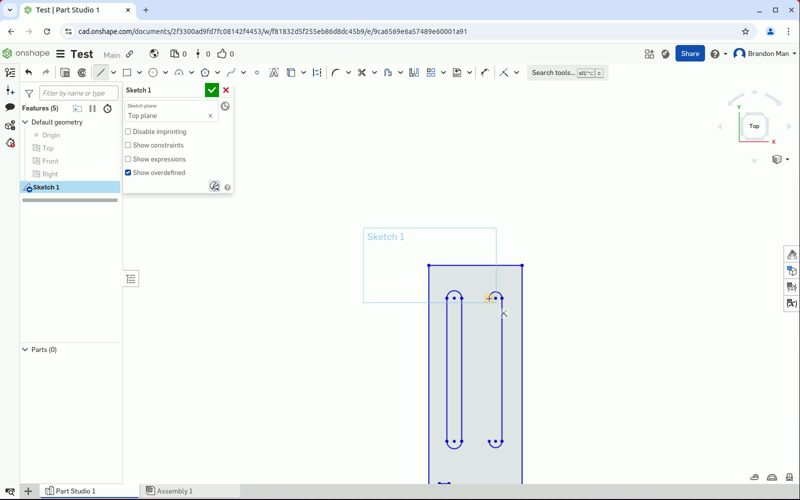
scroll(6)
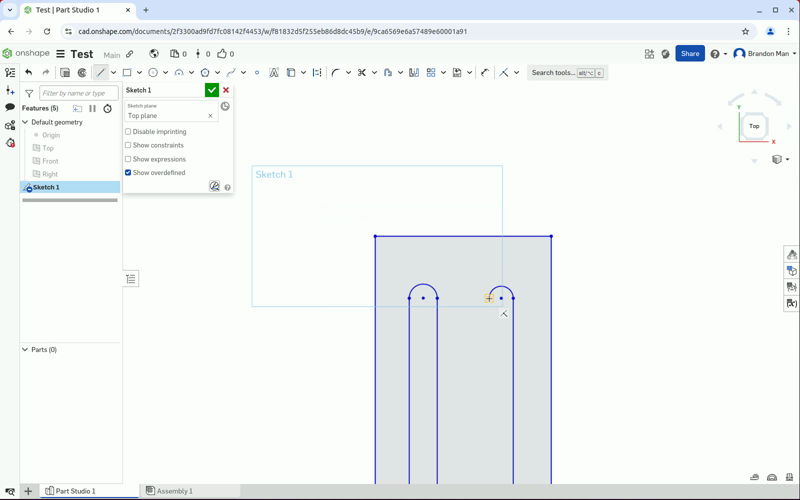
scroll(6)
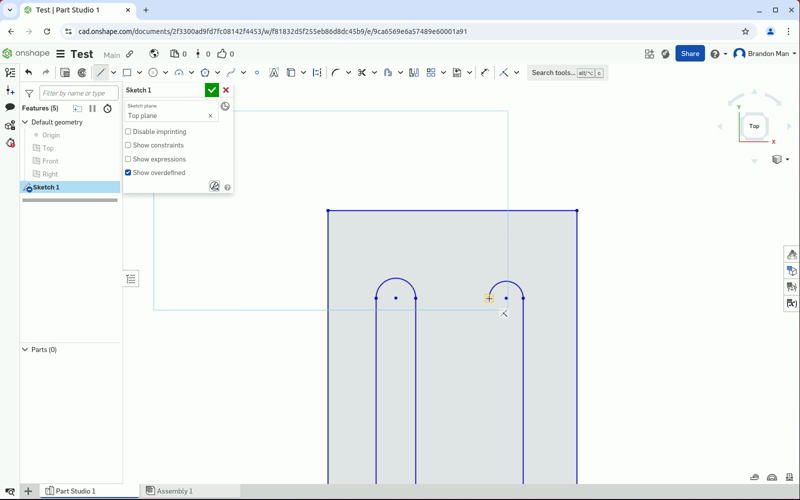
scroll(6)
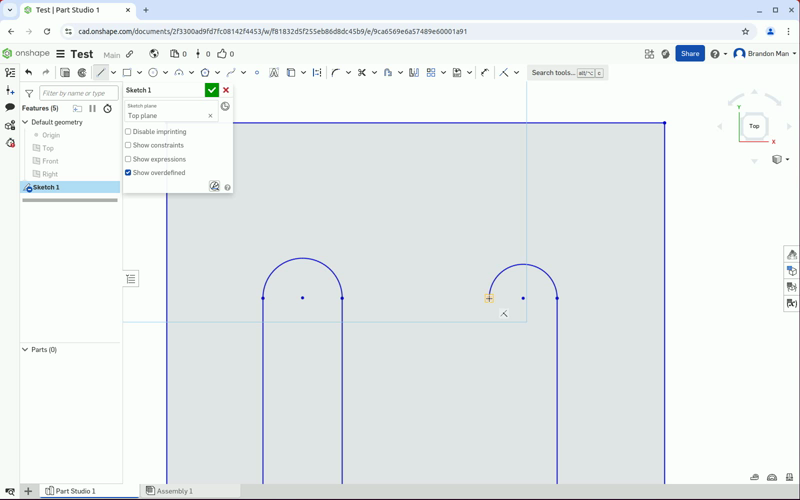
click(489, 298)
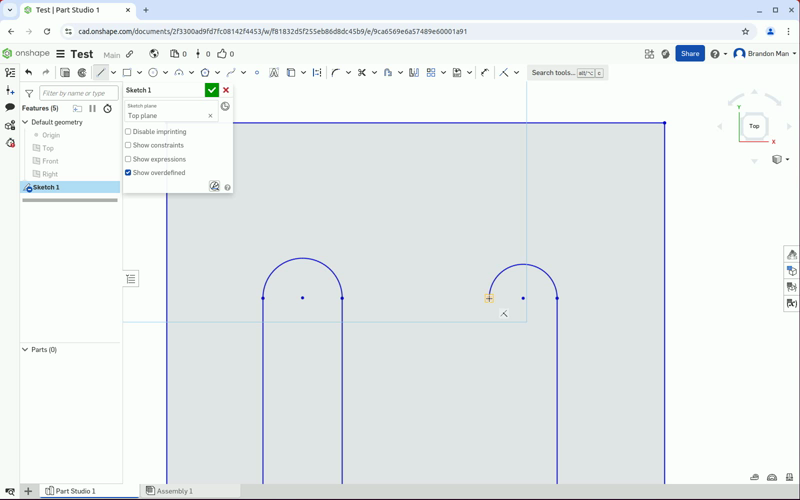
scroll(-6)
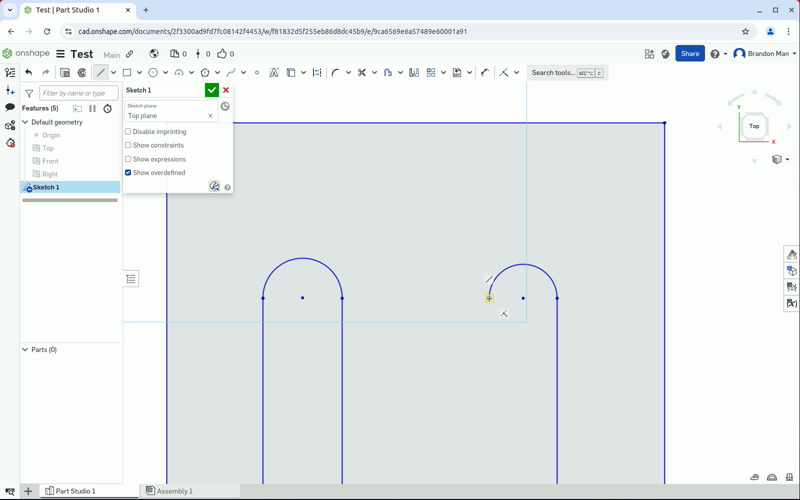
scroll(-6)
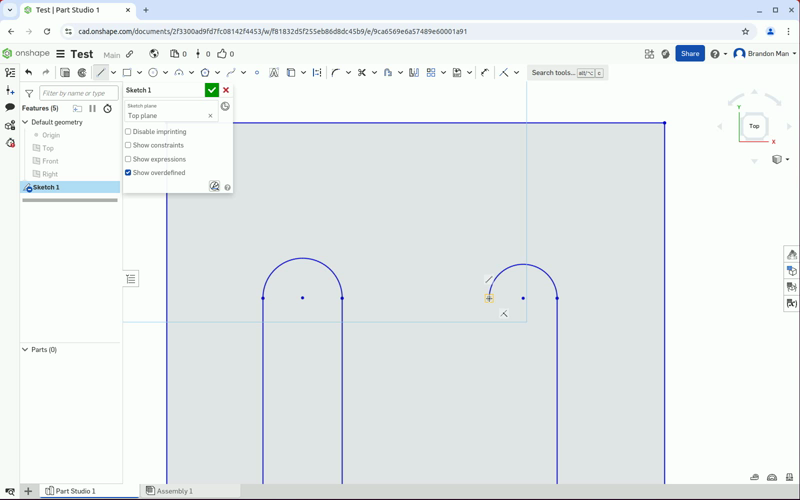
scroll(-6)
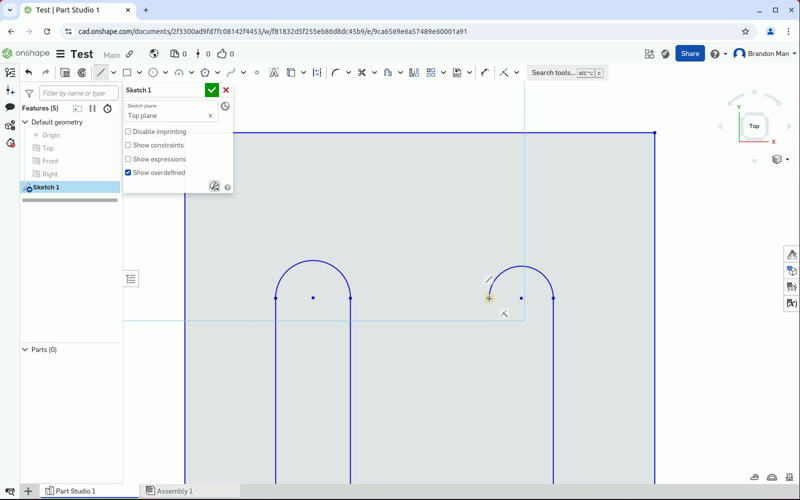
scroll(-6)
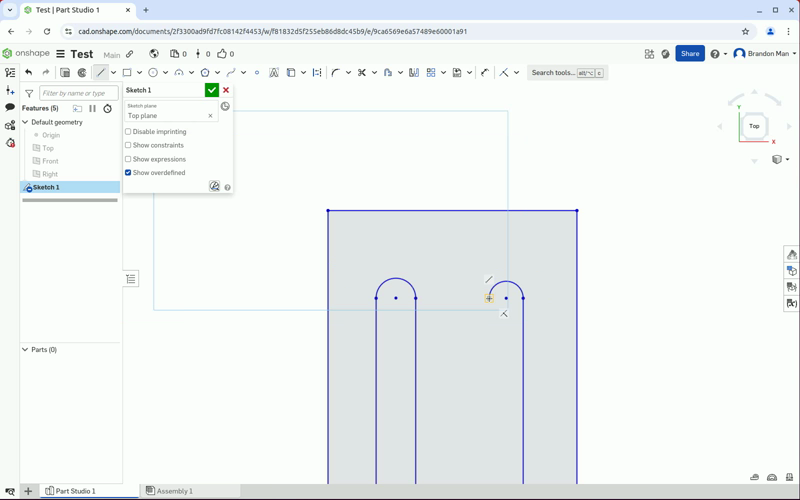
scroll(-6)
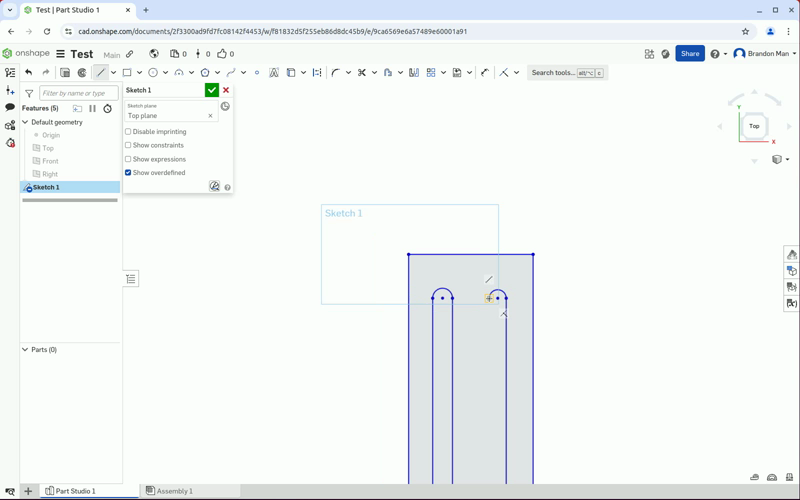
scroll(-6)
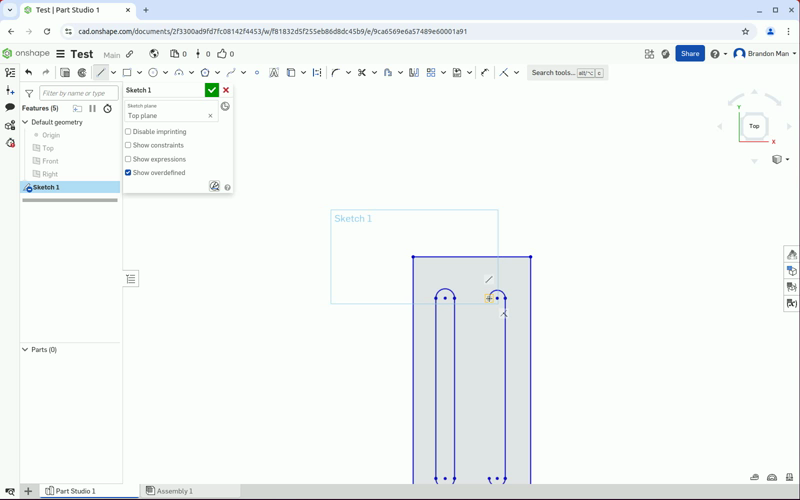
scroll(-6)
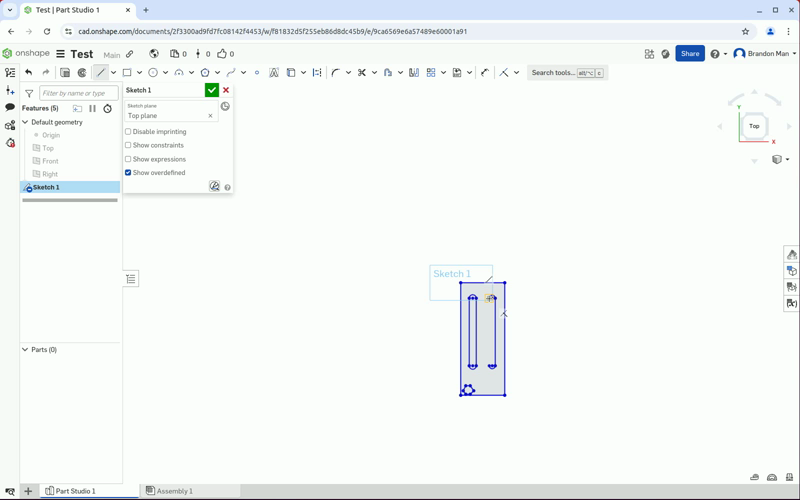
key_down(shift)
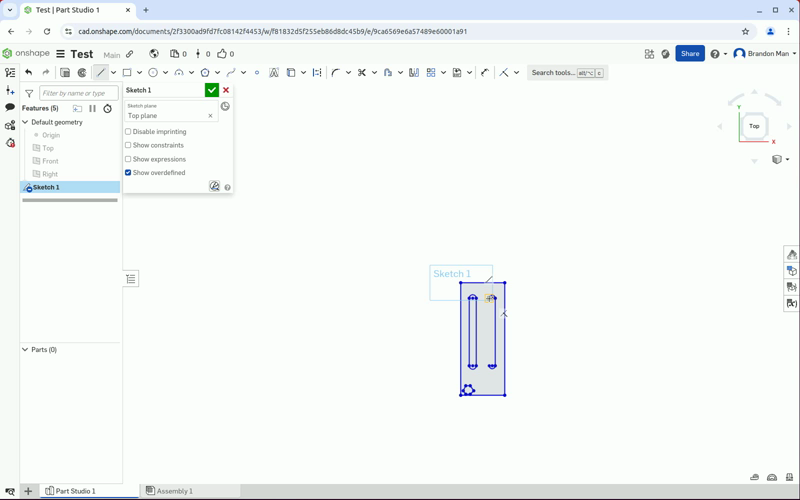
mouse_move(489, 365)
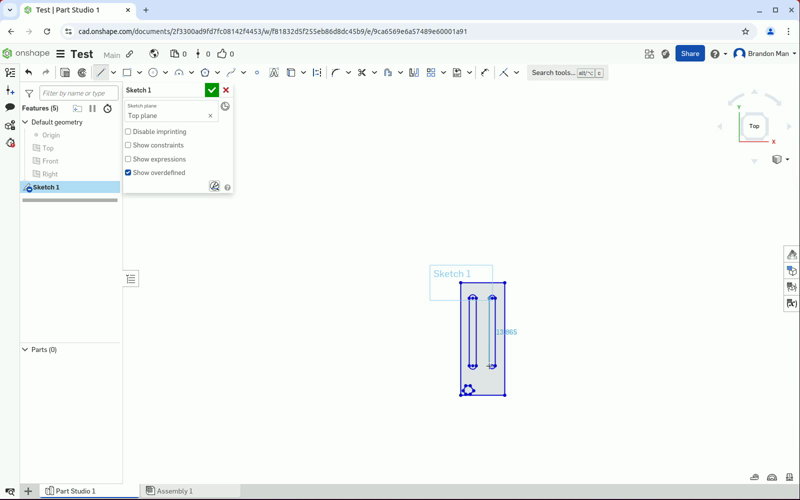
scroll(6)
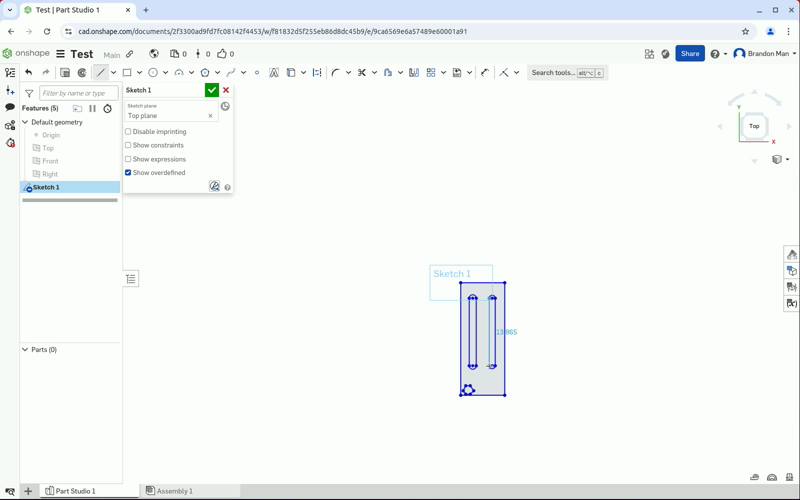
scroll(6)
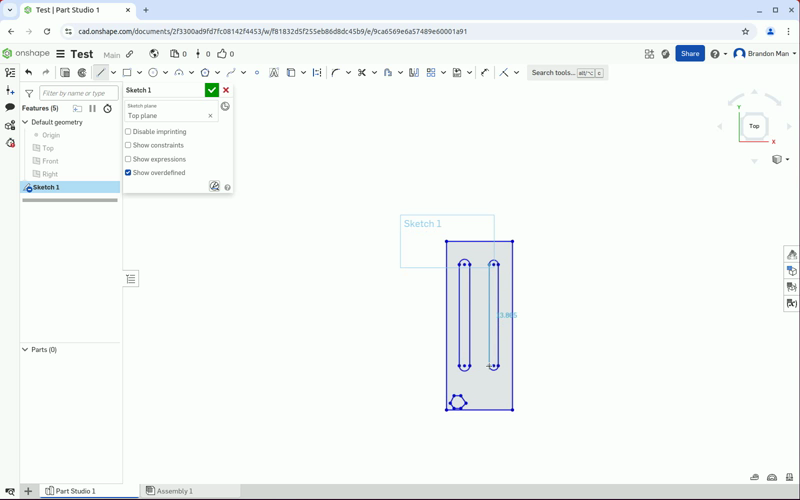
scroll(6)
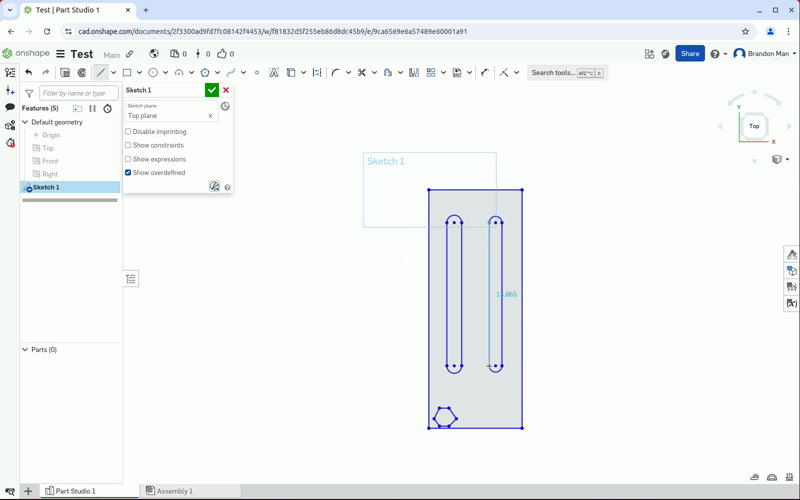
scroll(6)
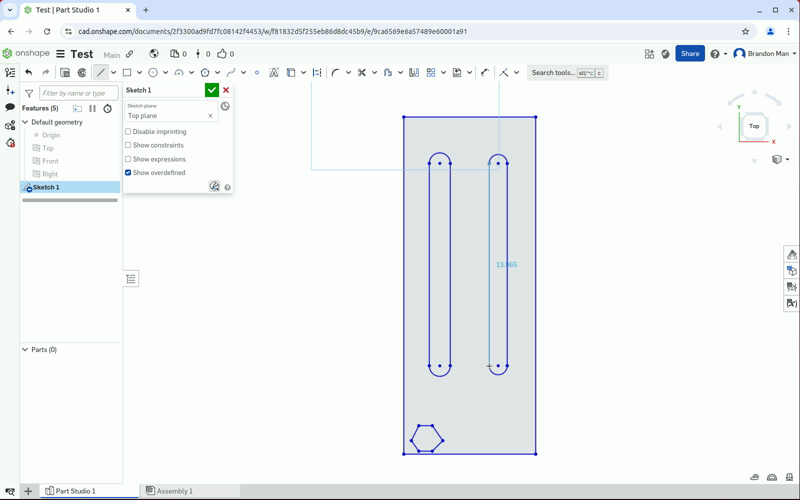
scroll(6)
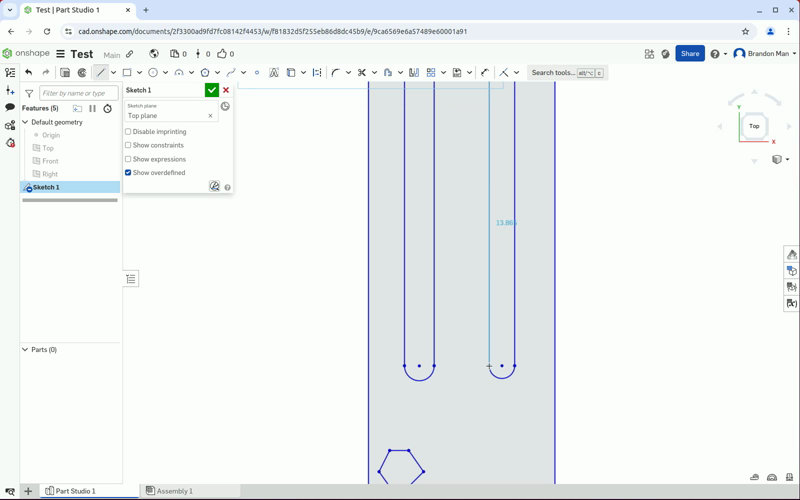
scroll(6)
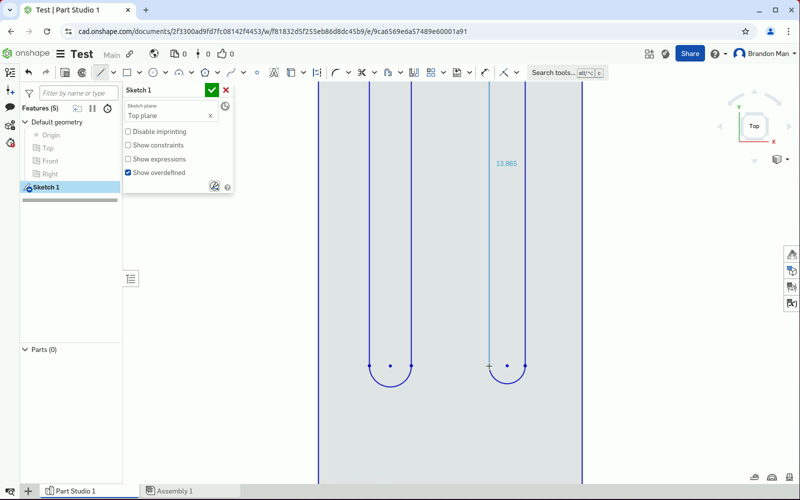
scroll(6)
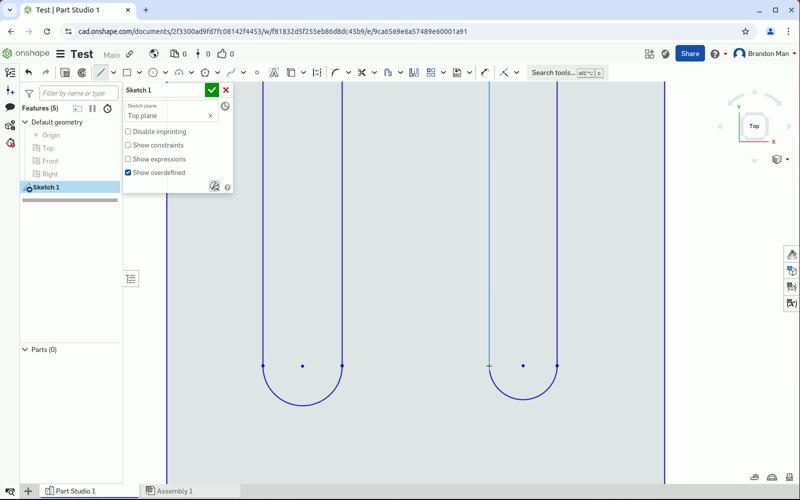
key_up(shift)
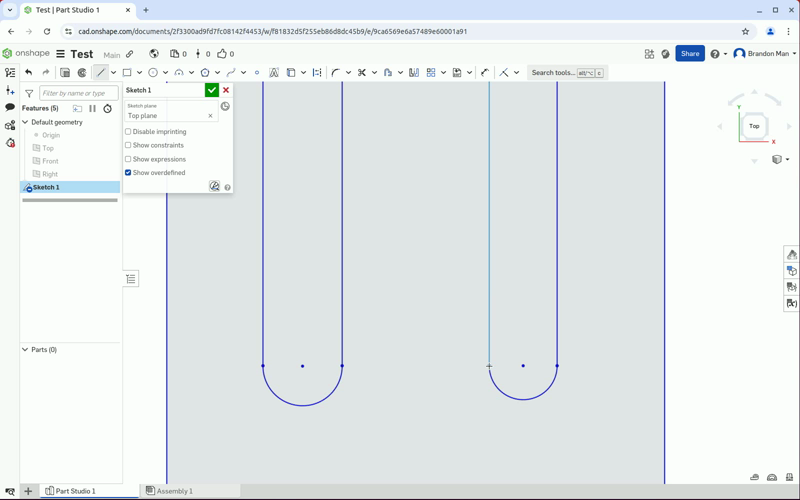
click(489, 365)
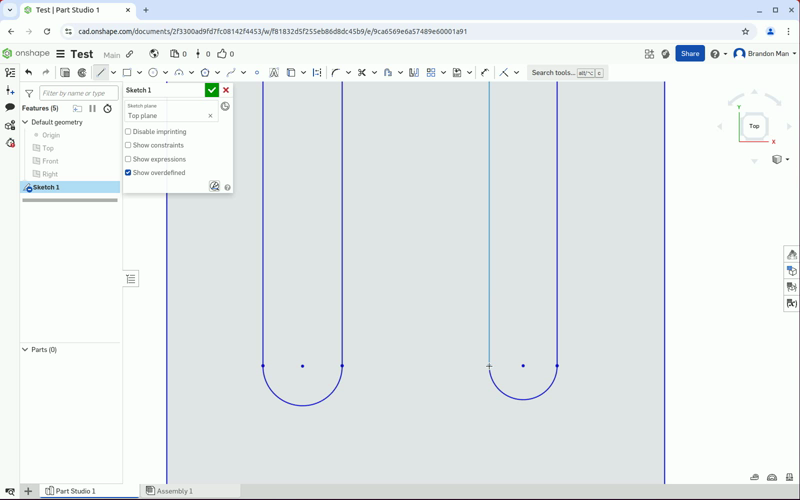
scroll(-6)
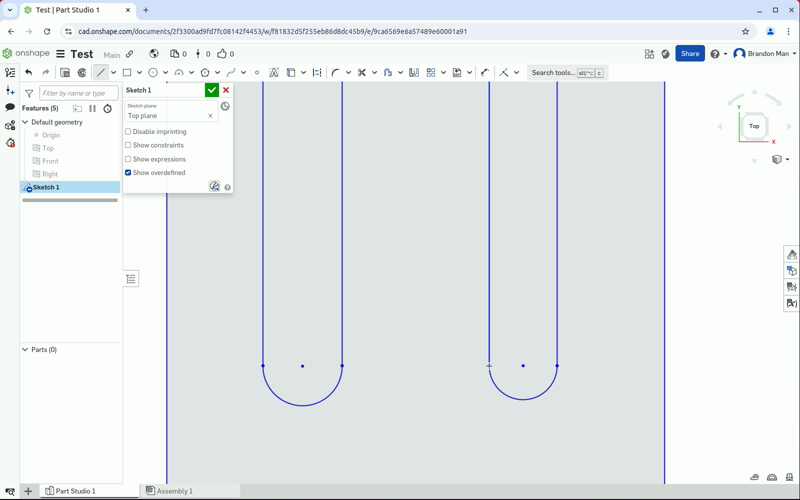
scroll(-6)
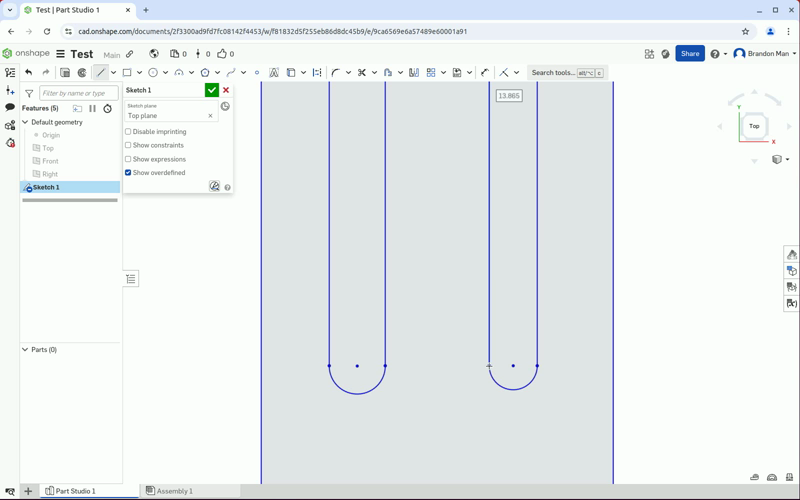
scroll(-6)
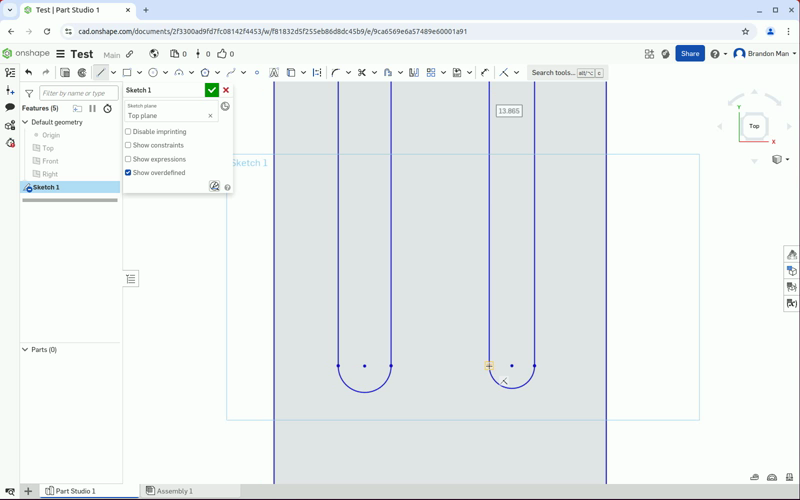
scroll(-6)
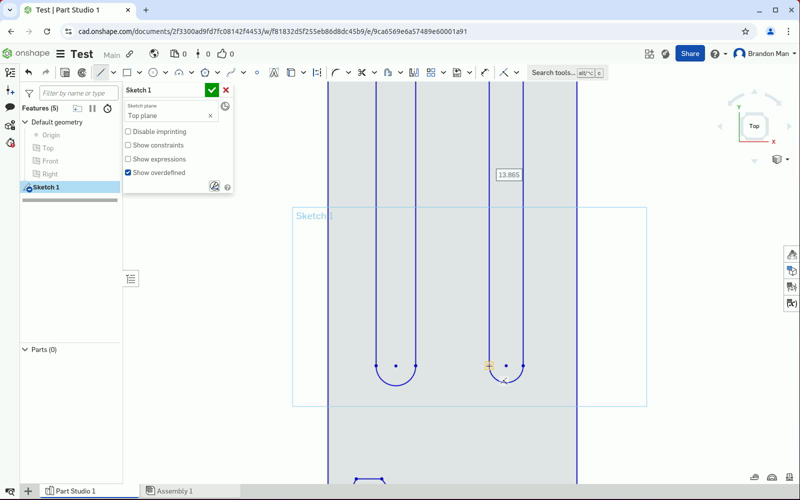
scroll(-6)
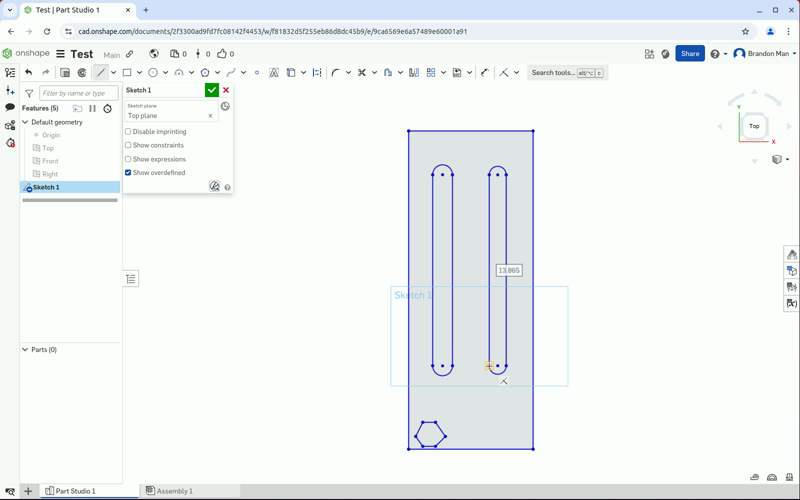
scroll(-6)
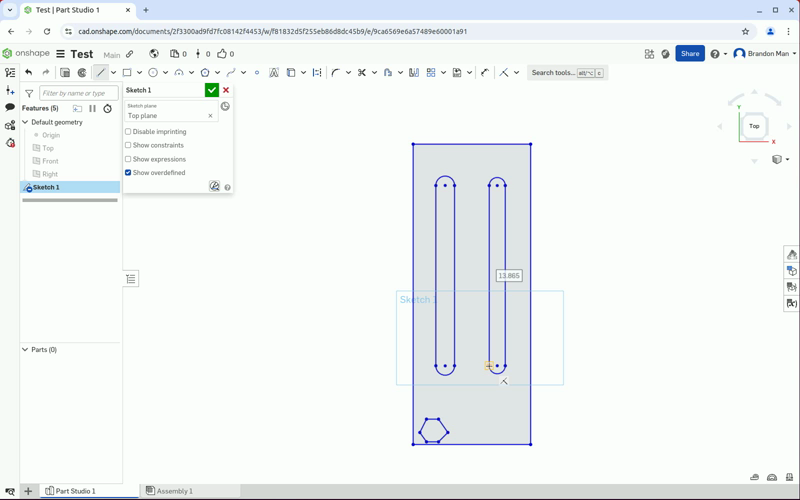
scroll(-6)
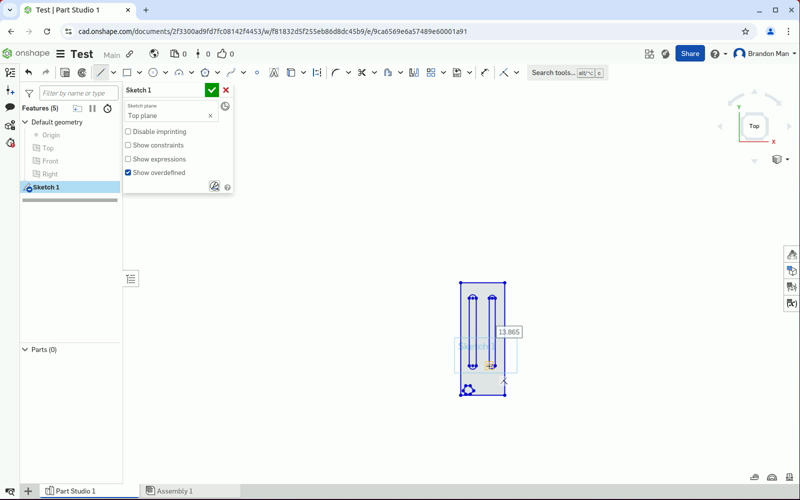
key(esc)
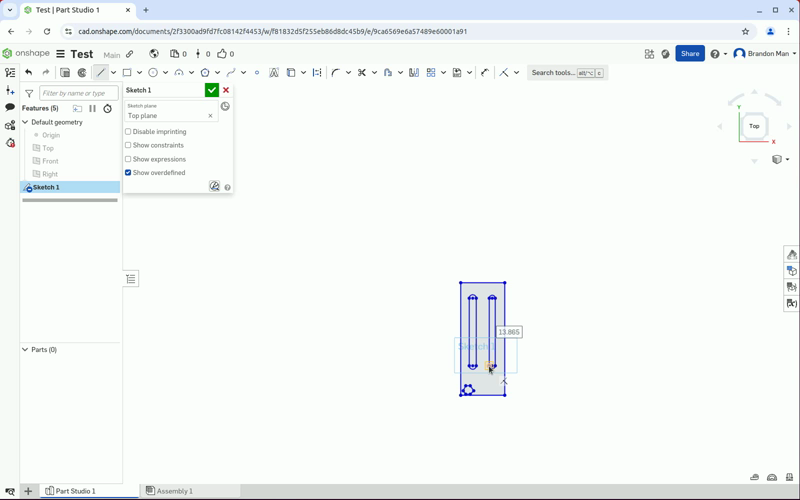
key(l)
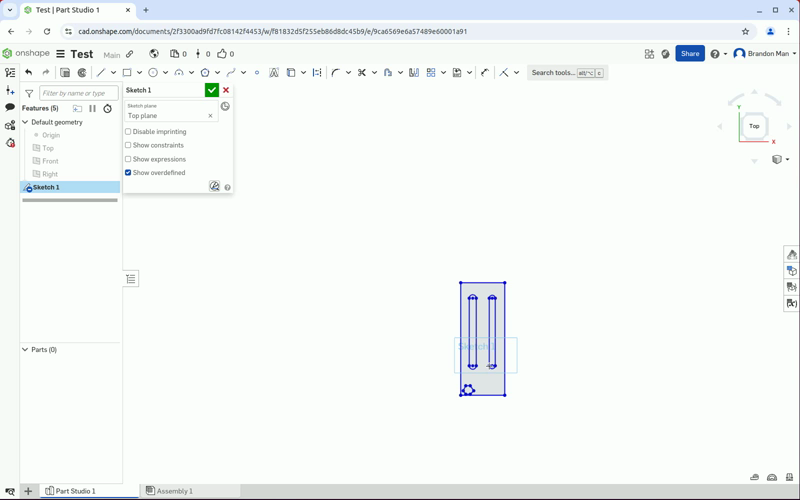
key_down(shift)
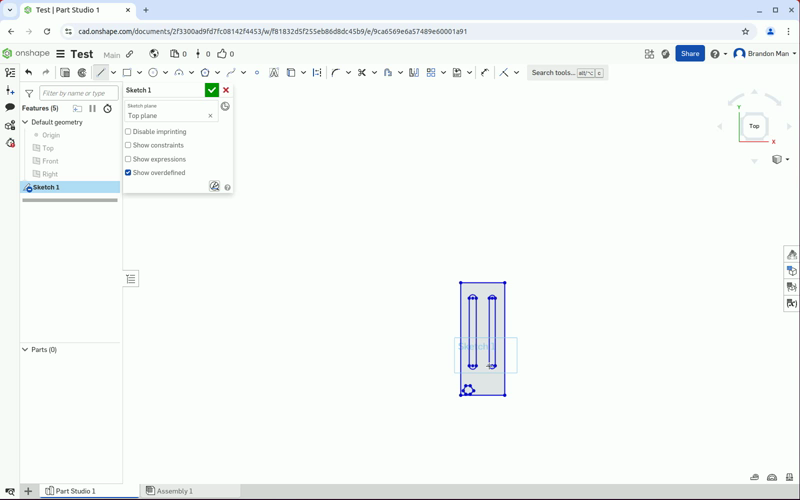
mouse_move(491, 390)
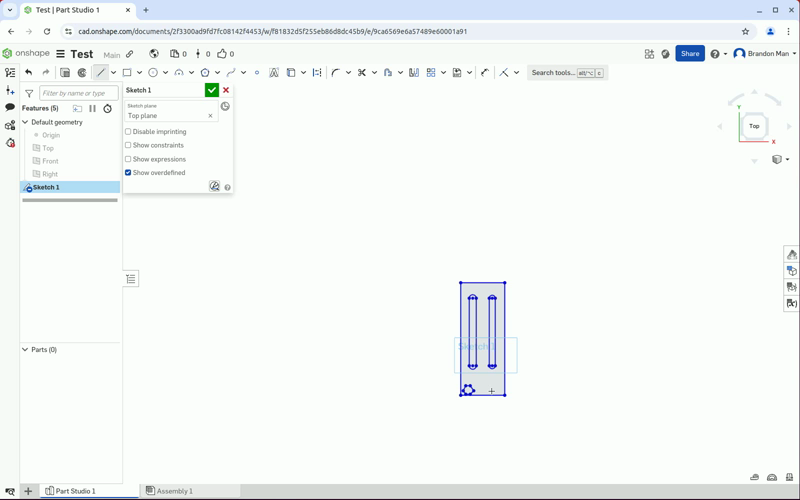
click(491, 390)
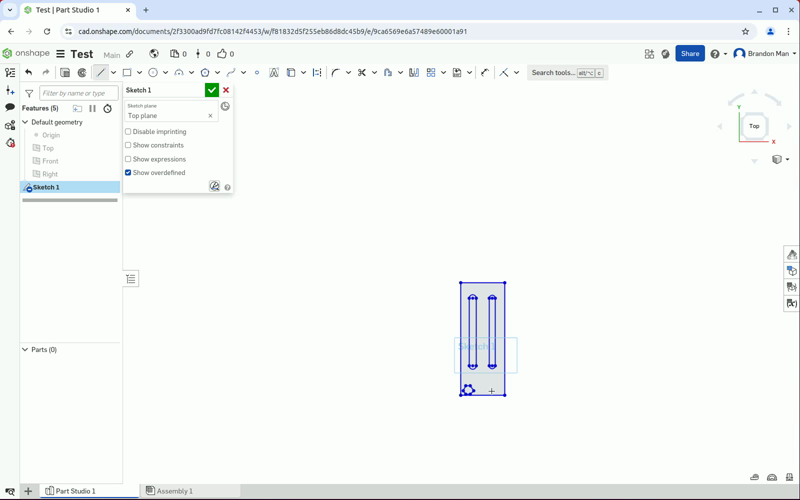
key_up(shift)
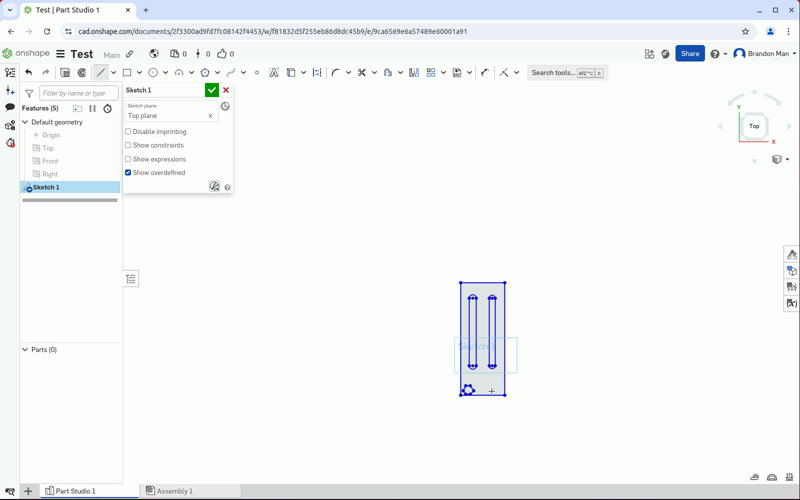
key_down(shift)
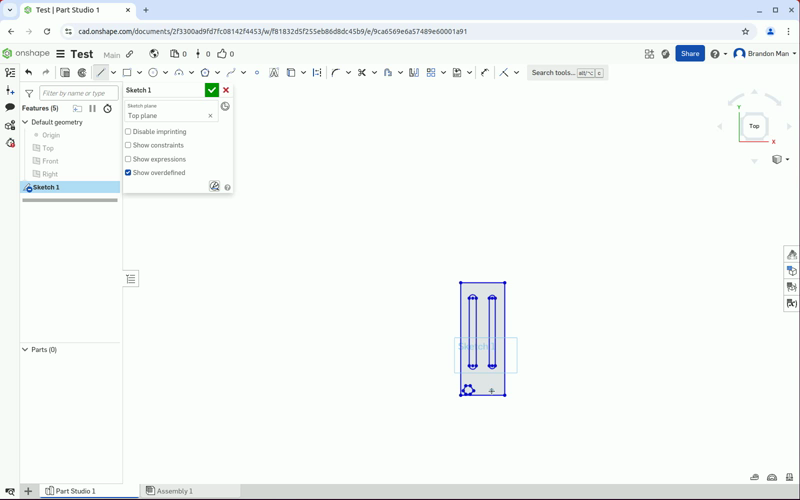
mouse_move(521, 390)
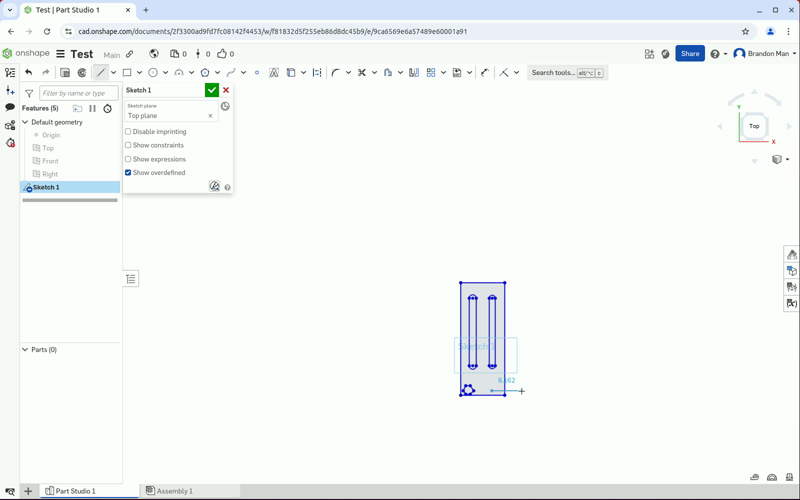
mouse_move(494, 394)
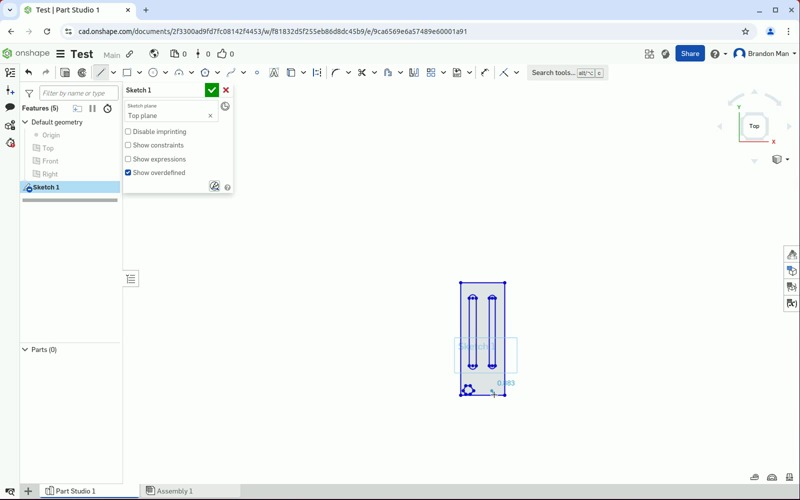
scroll(6)
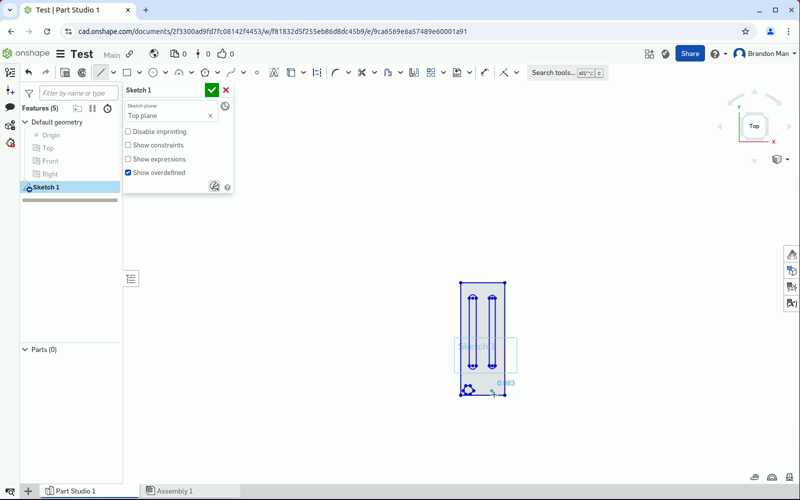
scroll(6)
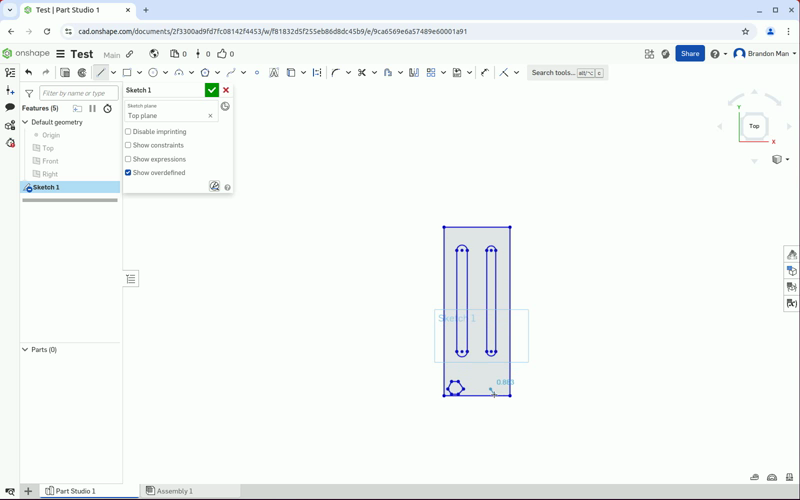
scroll(6)
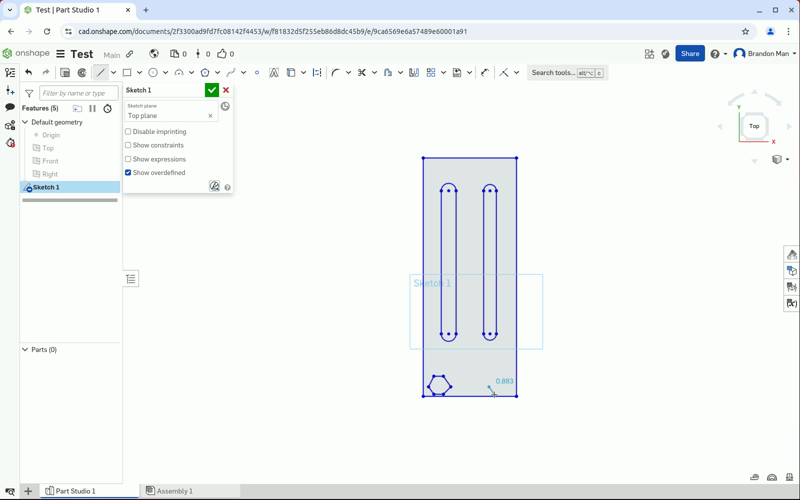
scroll(6)
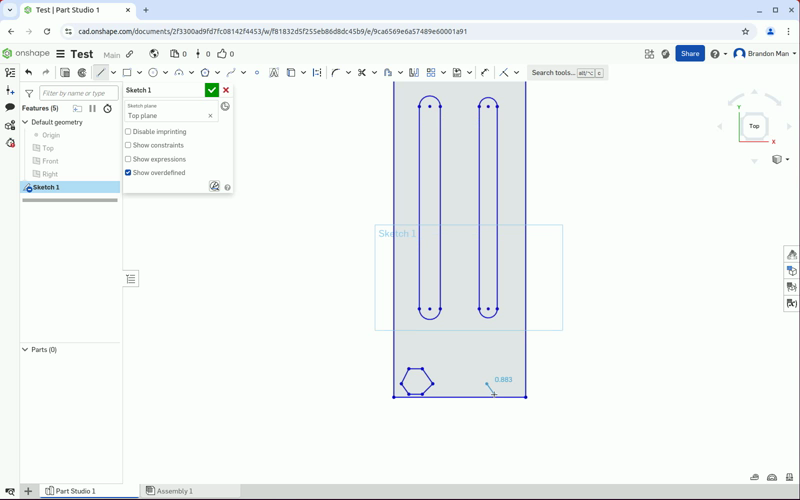
scroll(6)
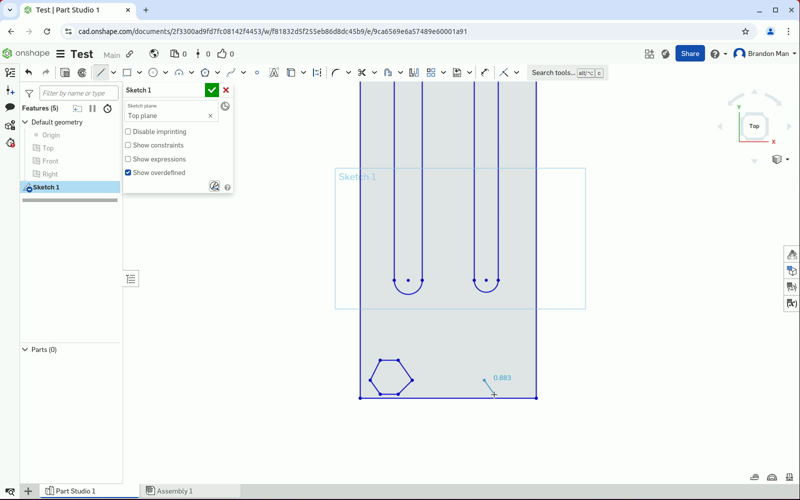
scroll(6)
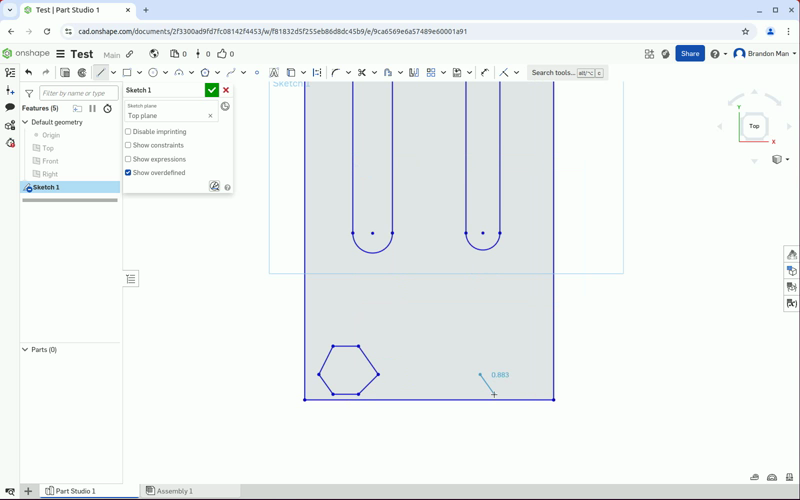
scroll(6)
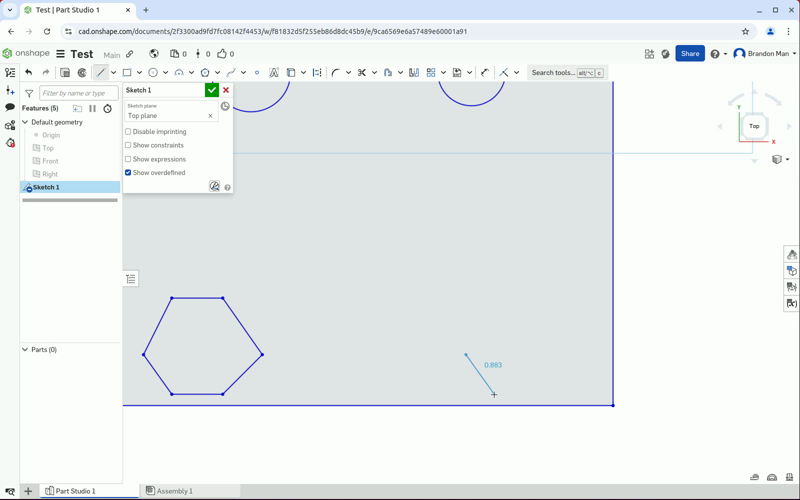
click(494, 394)
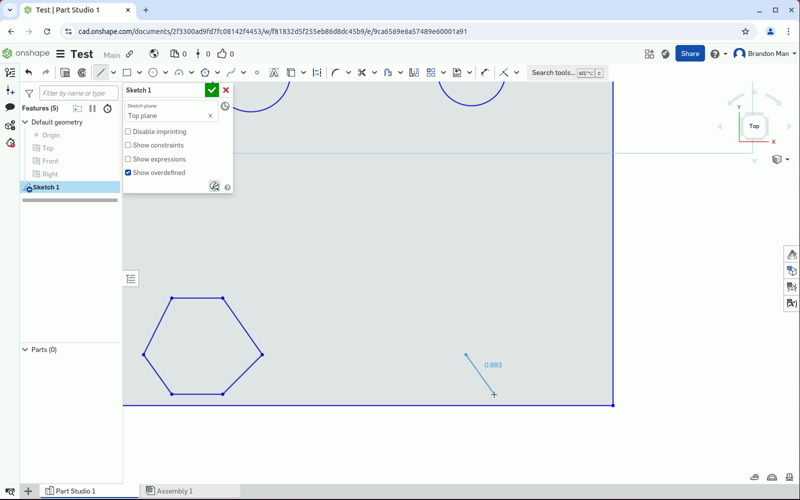
scroll(-6)
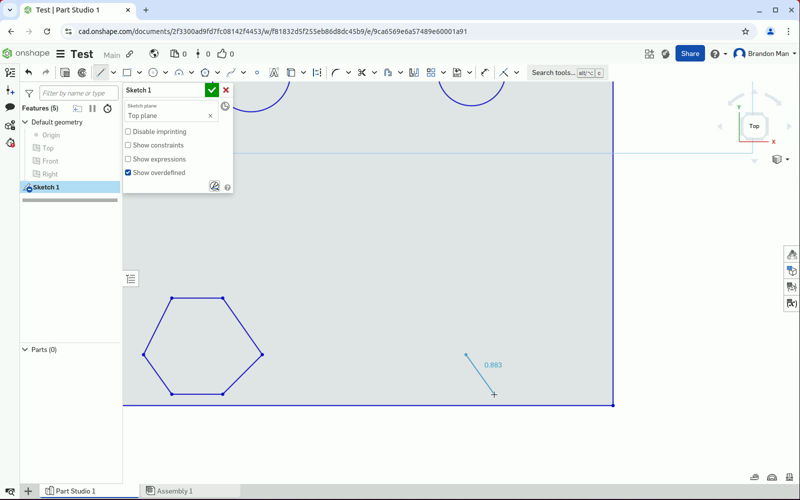
scroll(-6)
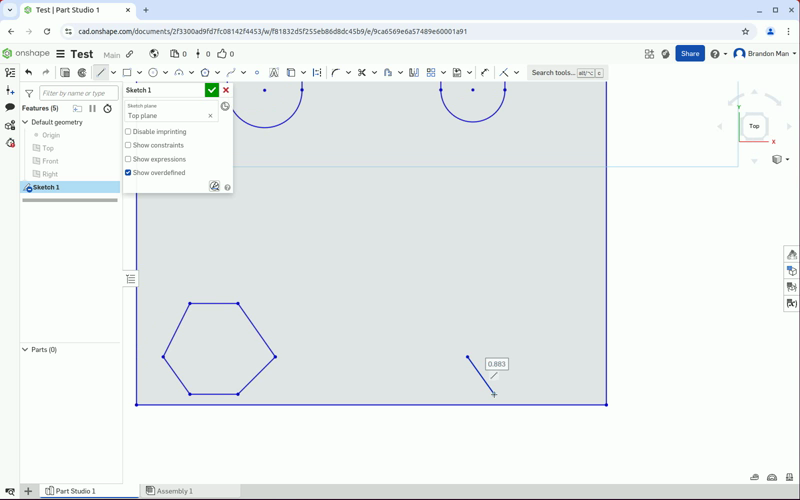
scroll(-6)
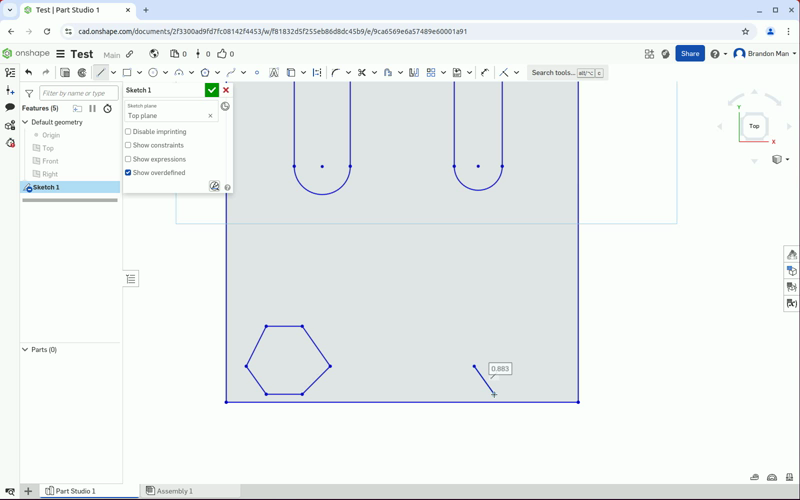
scroll(-6)
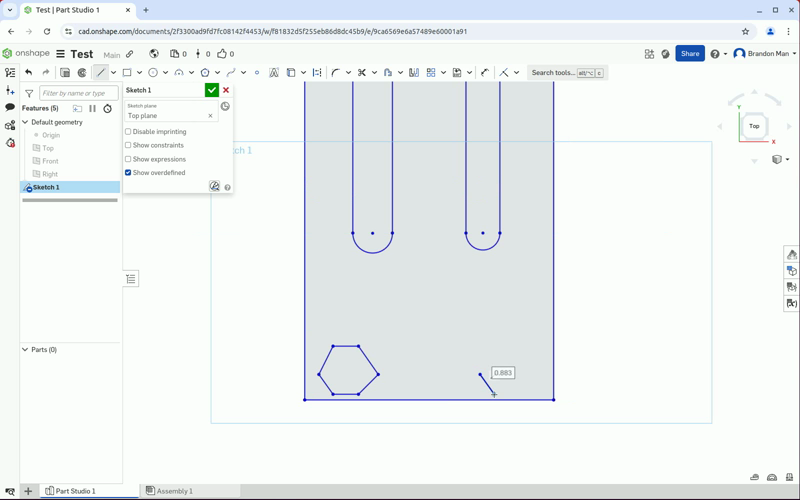
scroll(-6)
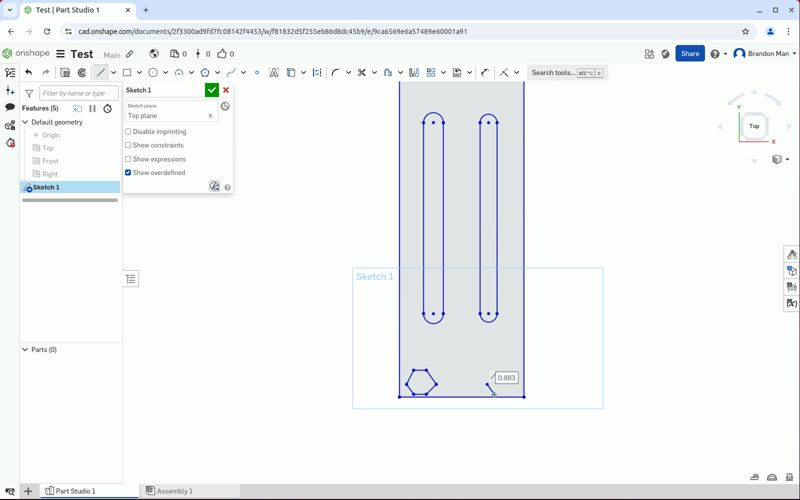
scroll(-6)
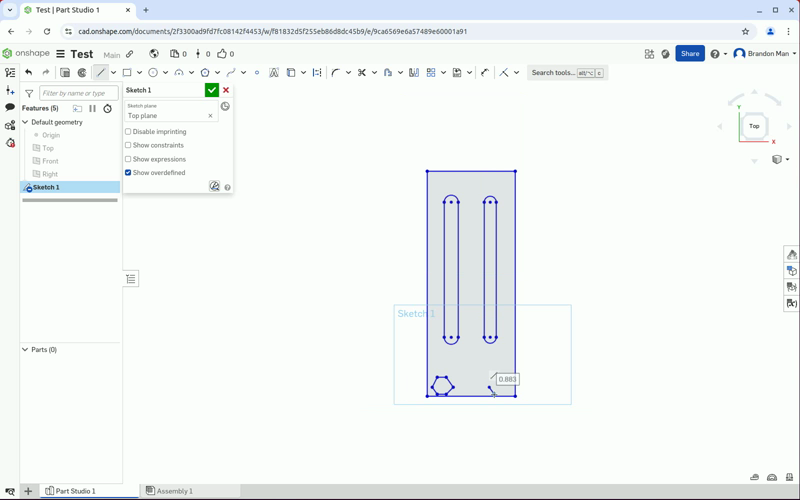
scroll(-6)
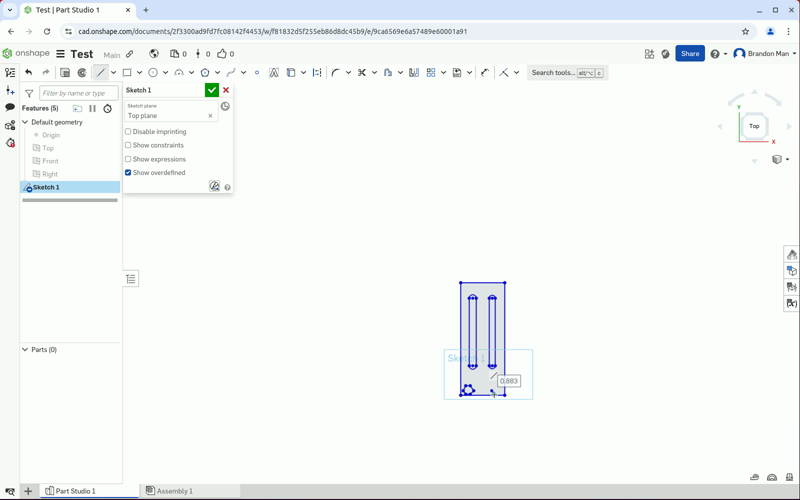
key_up(shift)
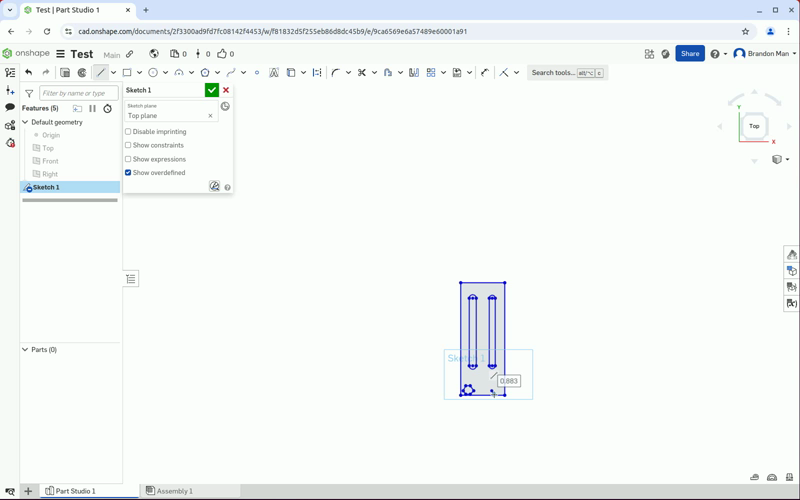
key_down(shift)
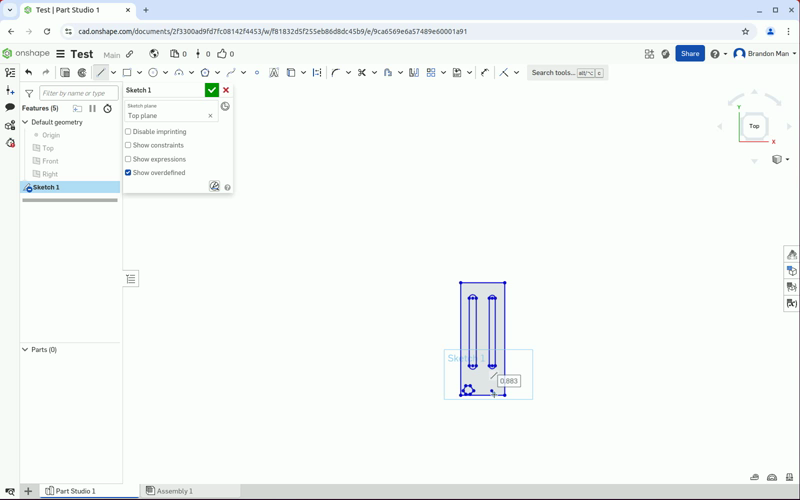
mouse_move(524, 394)
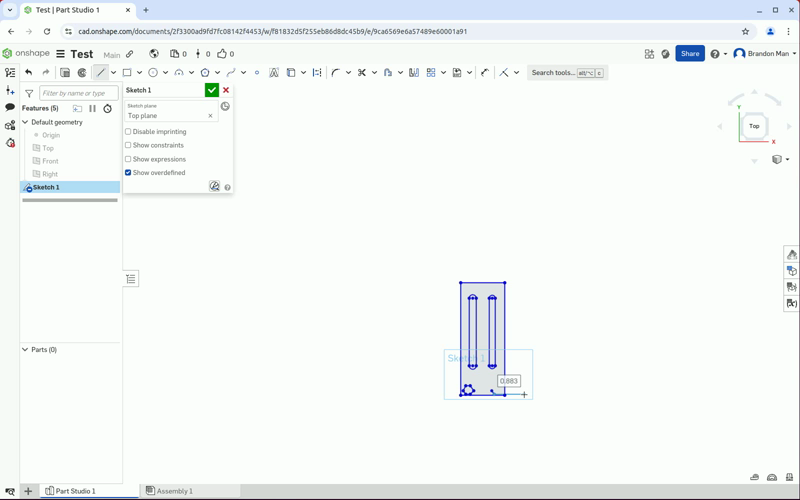
mouse_move(498, 394)
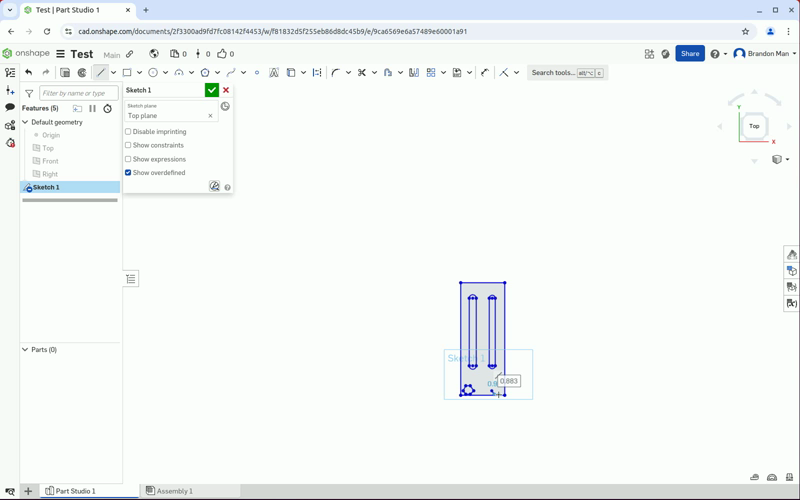
scroll(6)
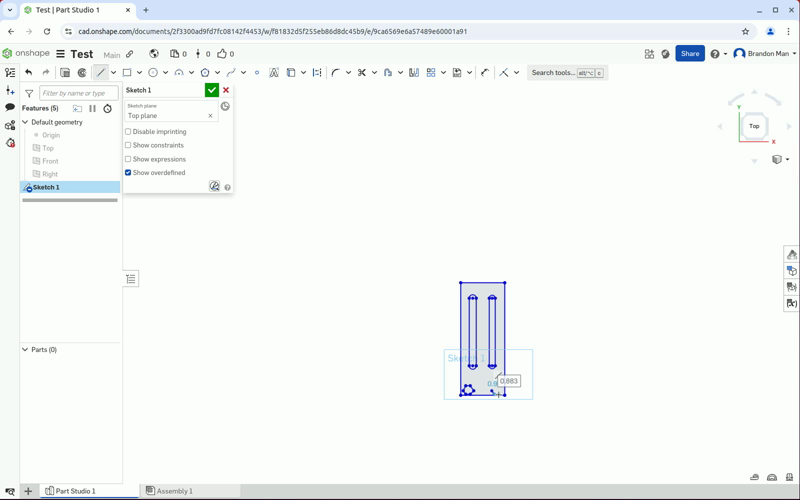
scroll(6)
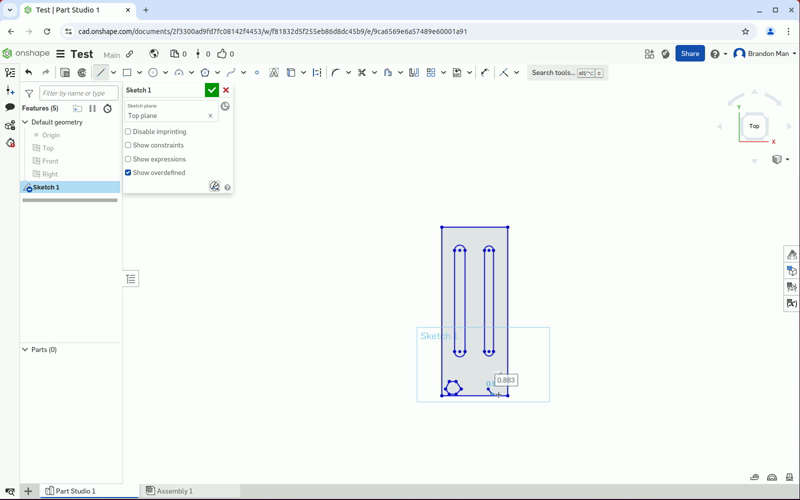
scroll(6)
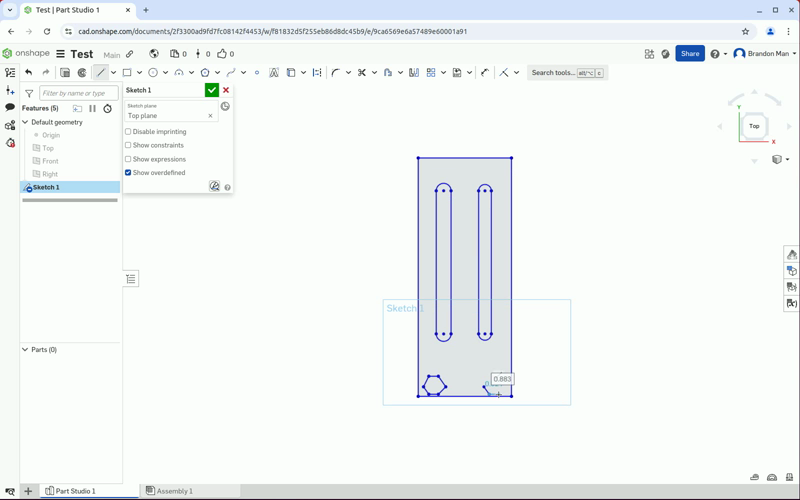
scroll(6)
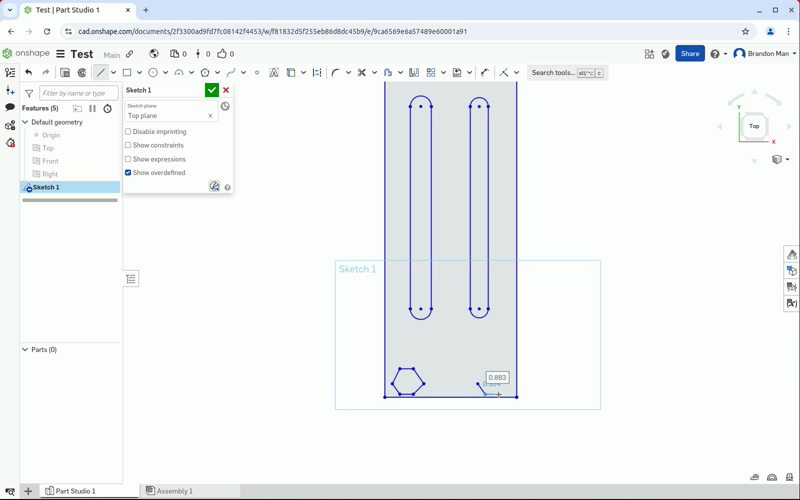
scroll(6)
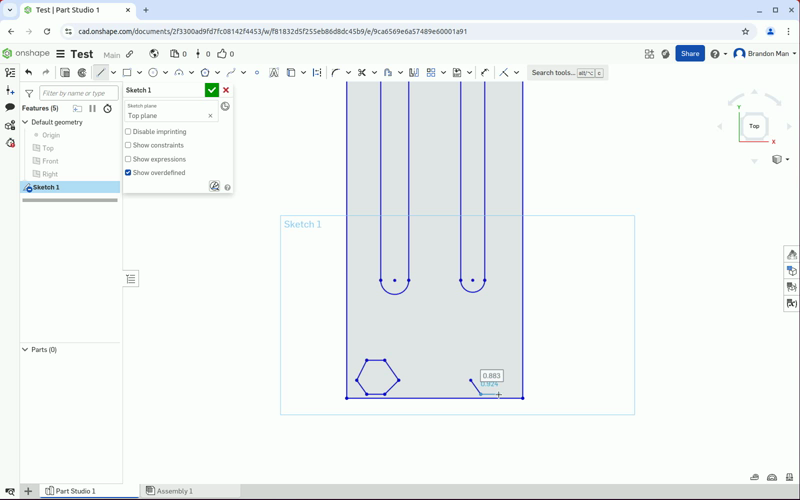
scroll(6)
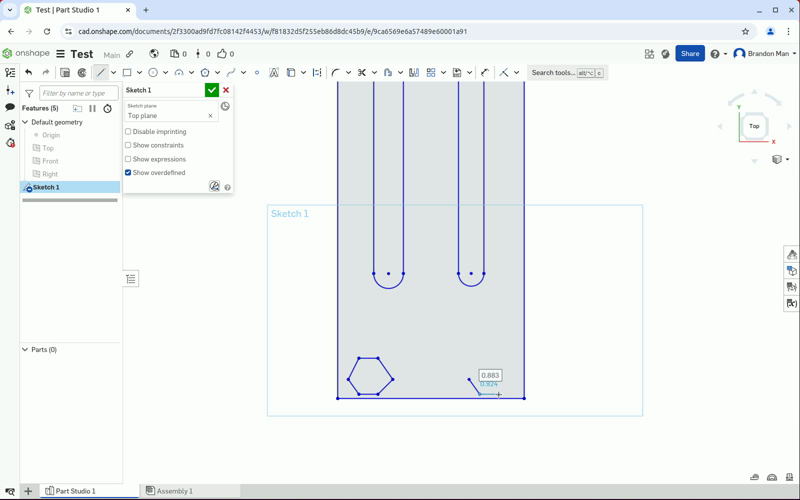
scroll(6)
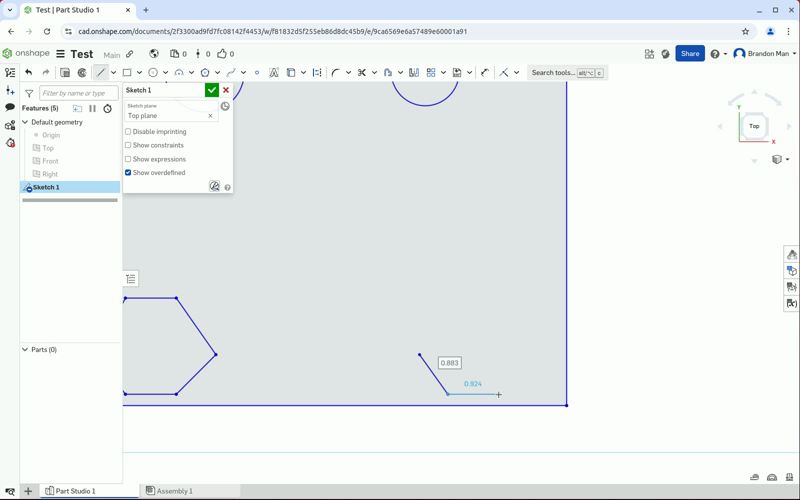
click(498, 394)
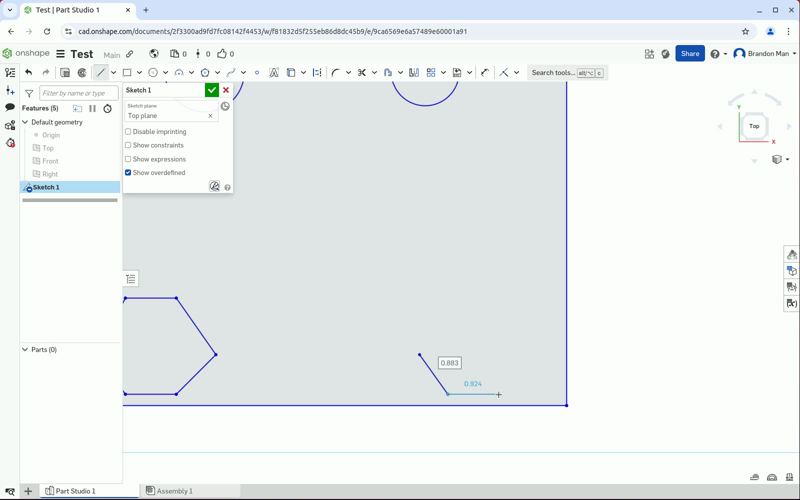
scroll(-6)
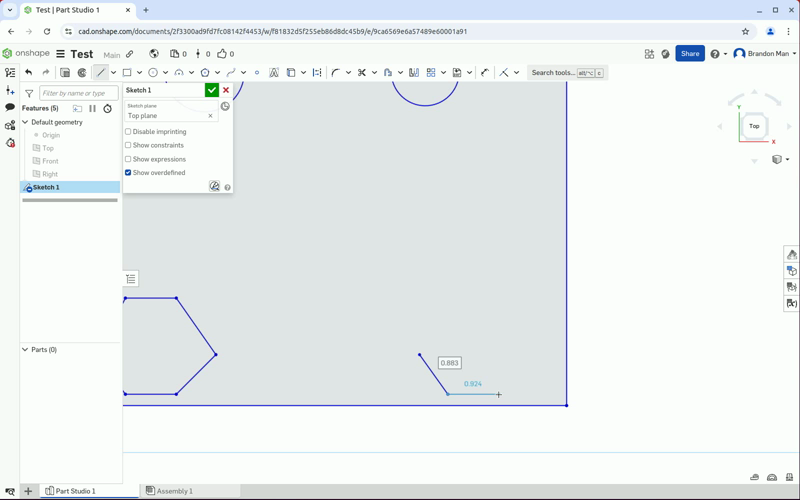
scroll(-6)
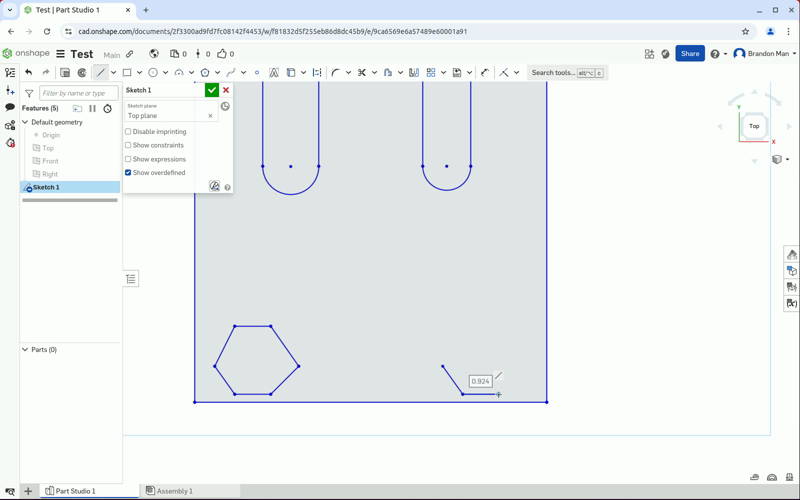
scroll(-6)
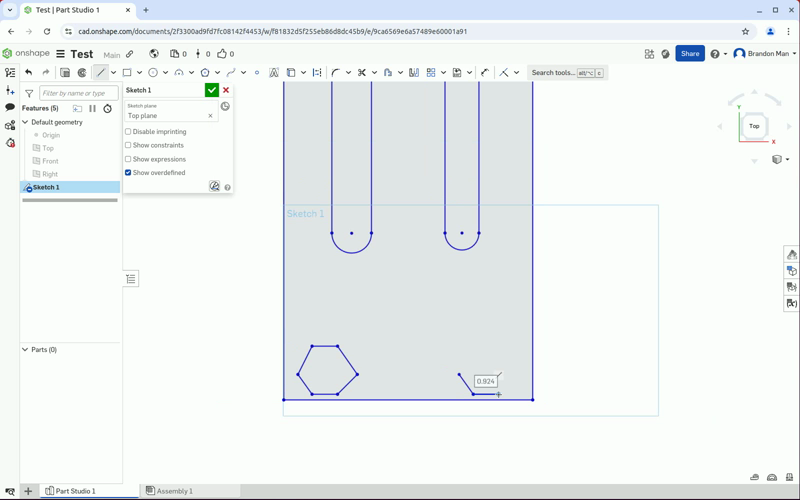
scroll(-6)
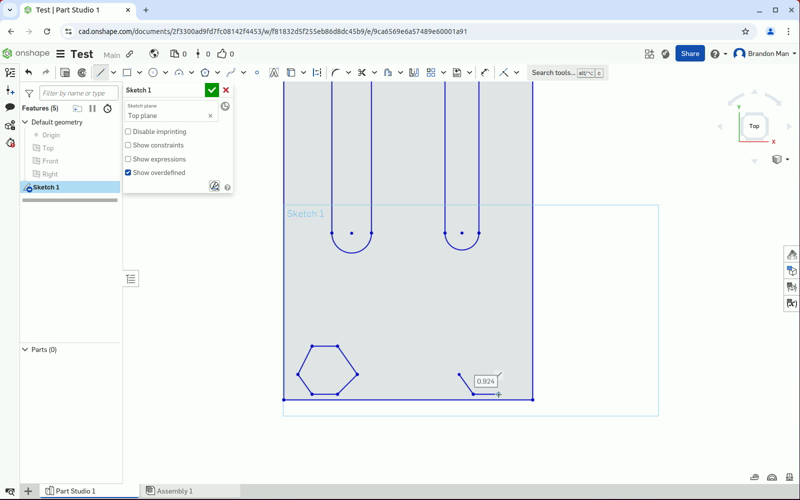
scroll(-6)
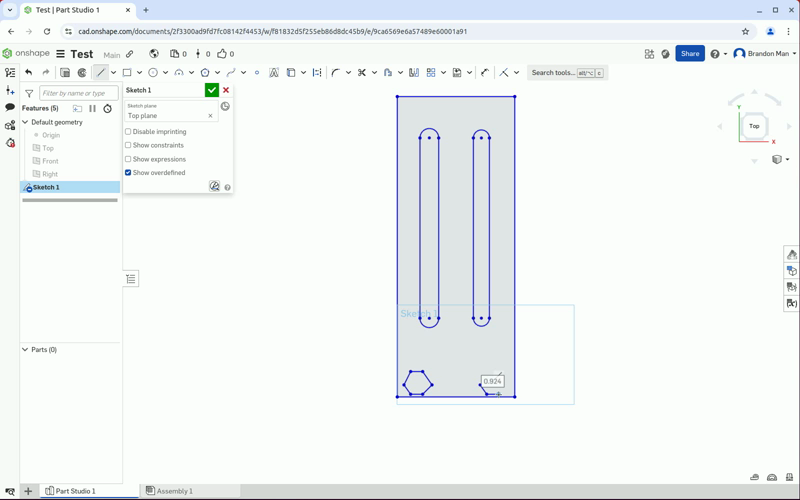
scroll(-6)
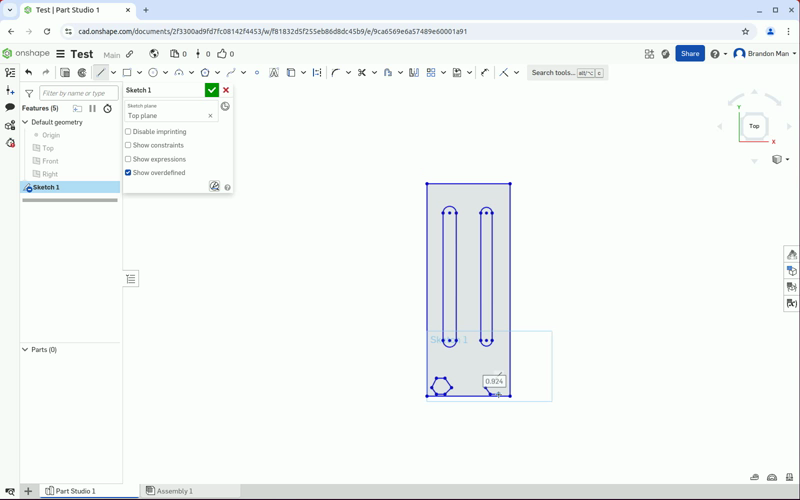
scroll(-6)
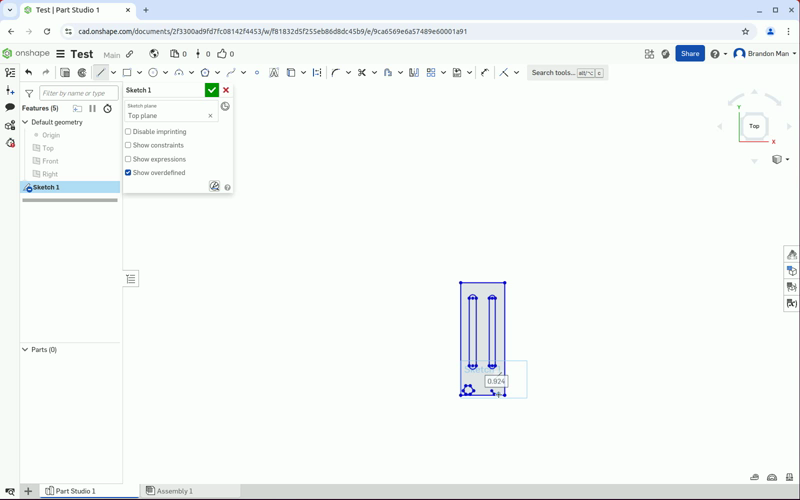
key_up(shift)
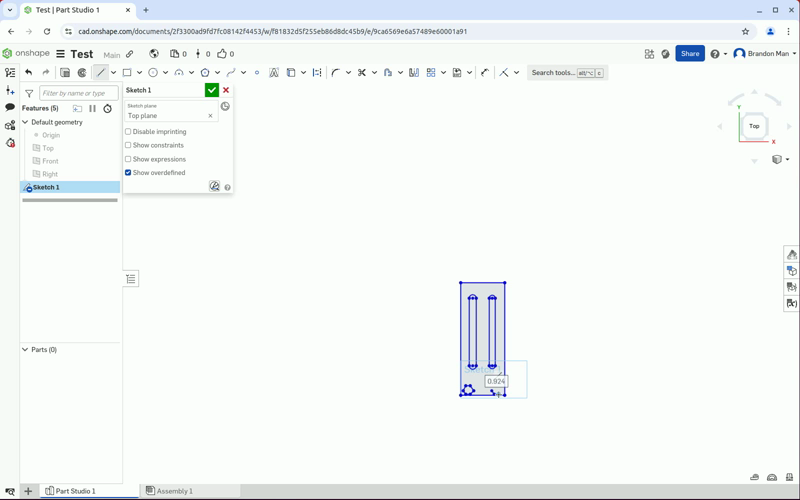
key_down(shift)
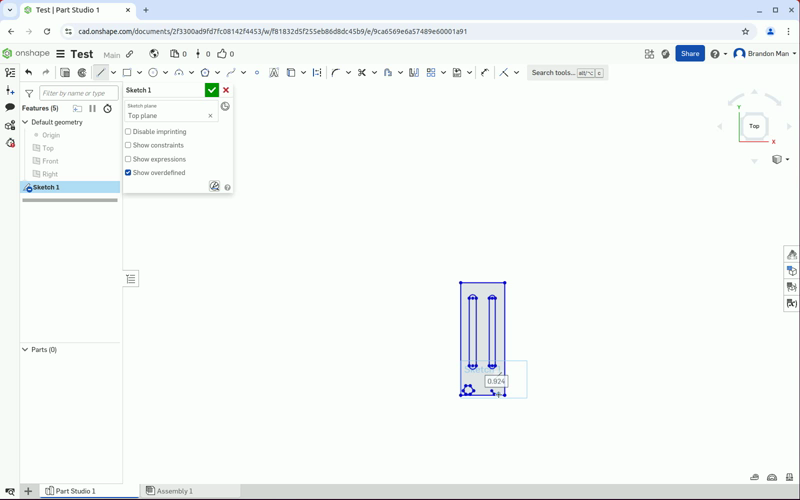
mouse_move(528, 394)
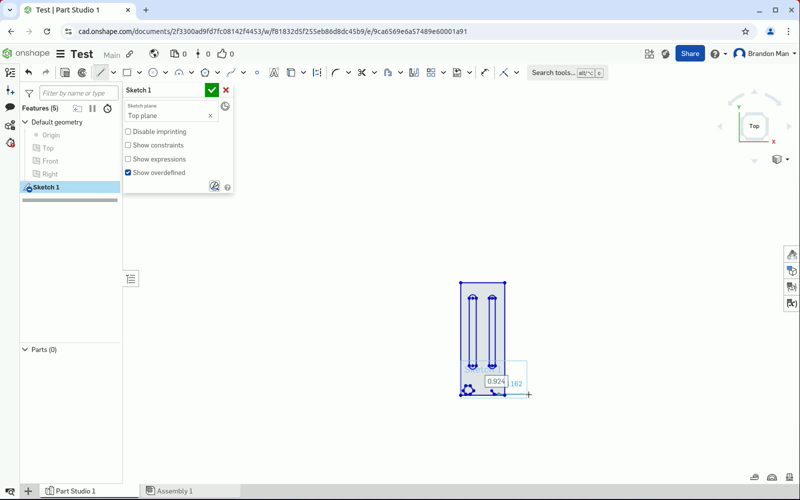
mouse_move(502, 390)
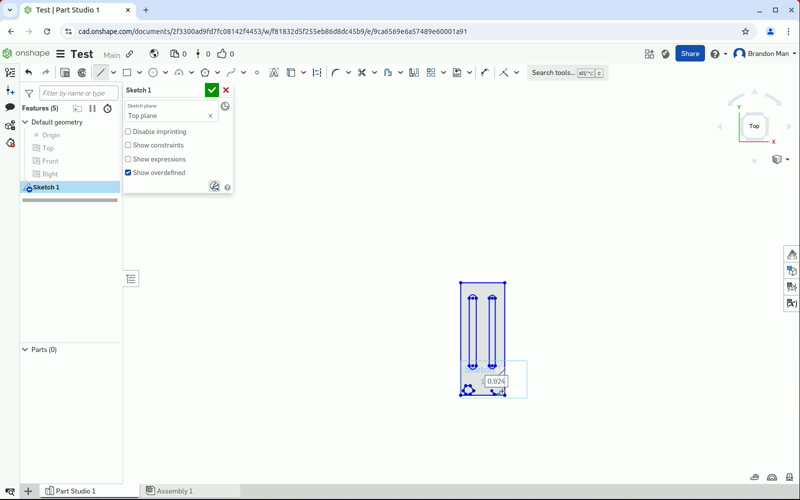
scroll(6)
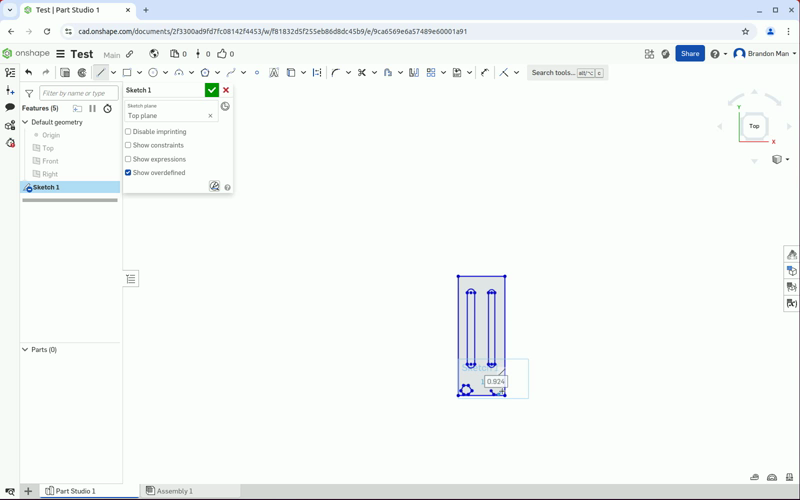
scroll(6)
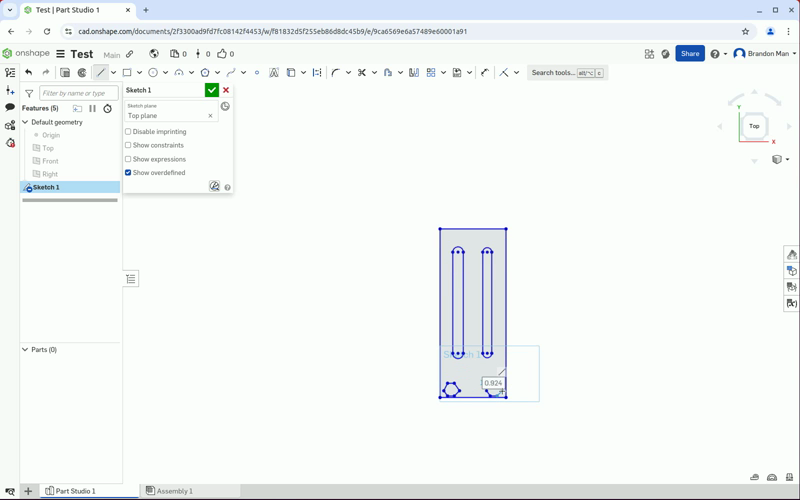
scroll(6)
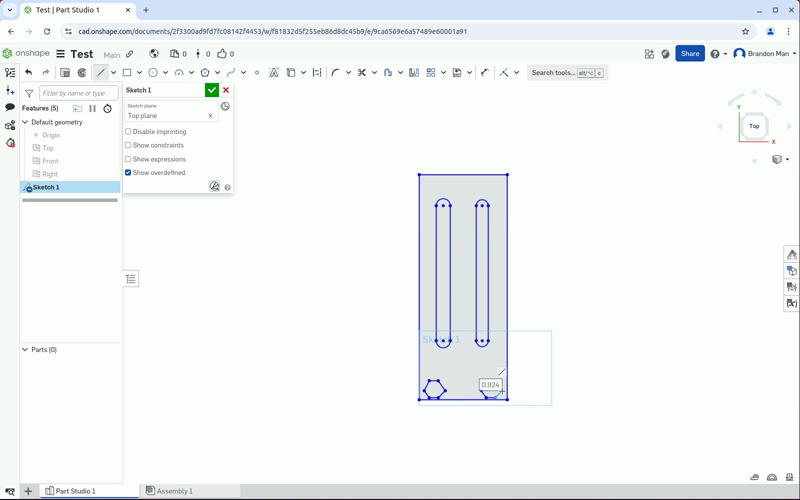
scroll(6)
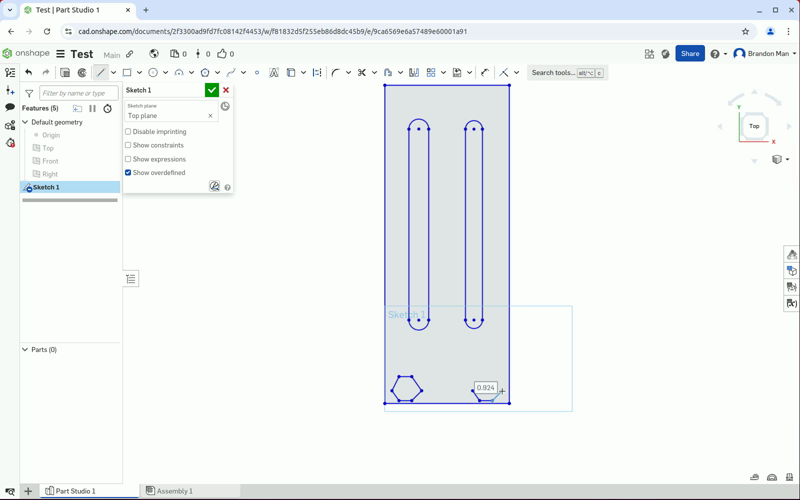
scroll(6)
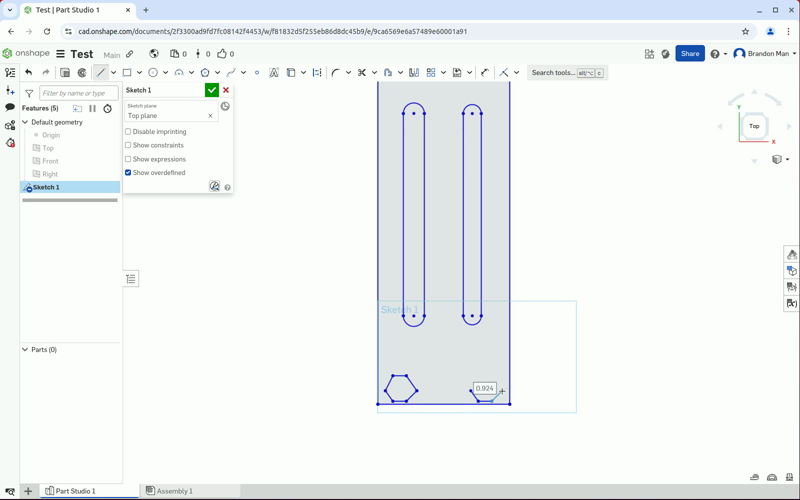
scroll(6)
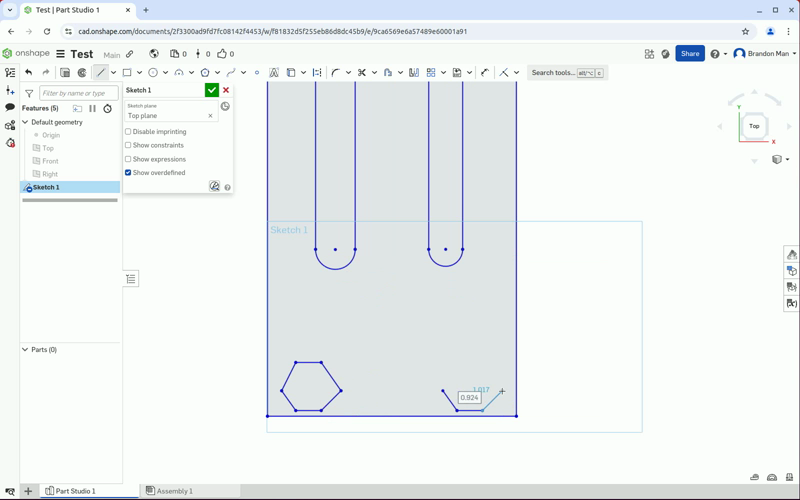
scroll(6)
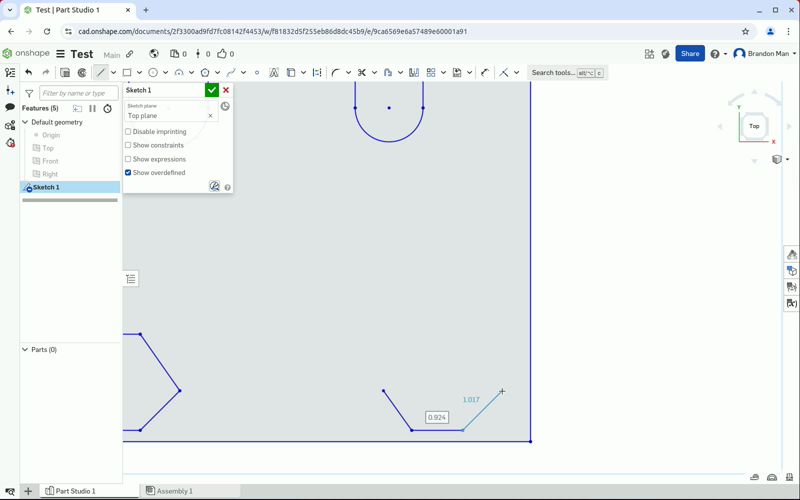
click(502, 390)
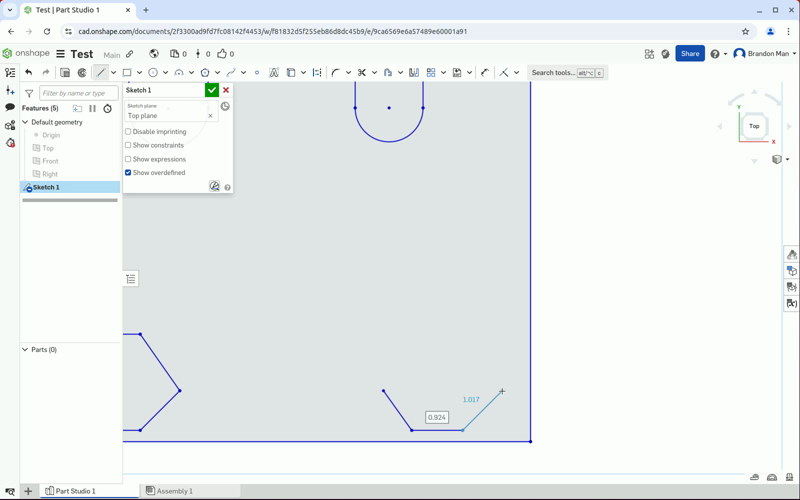
scroll(-6)
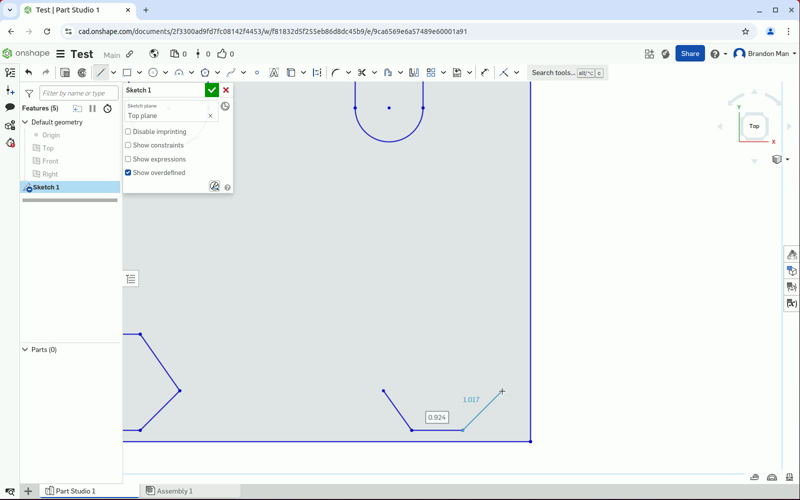
scroll(-6)
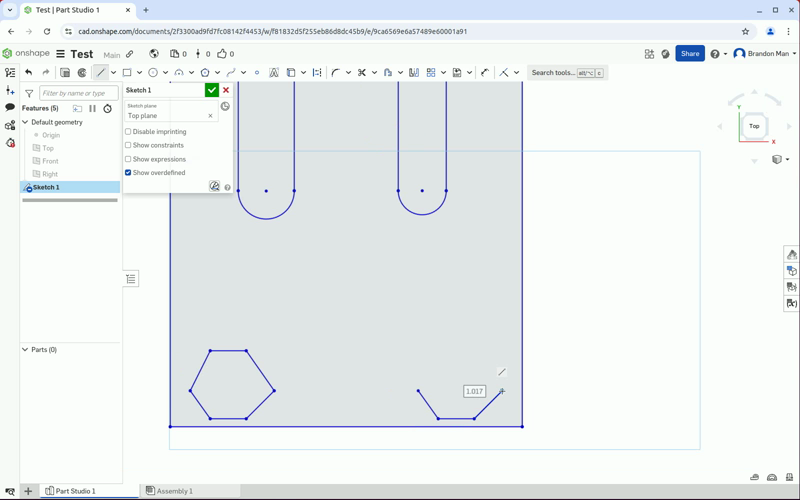
scroll(-6)
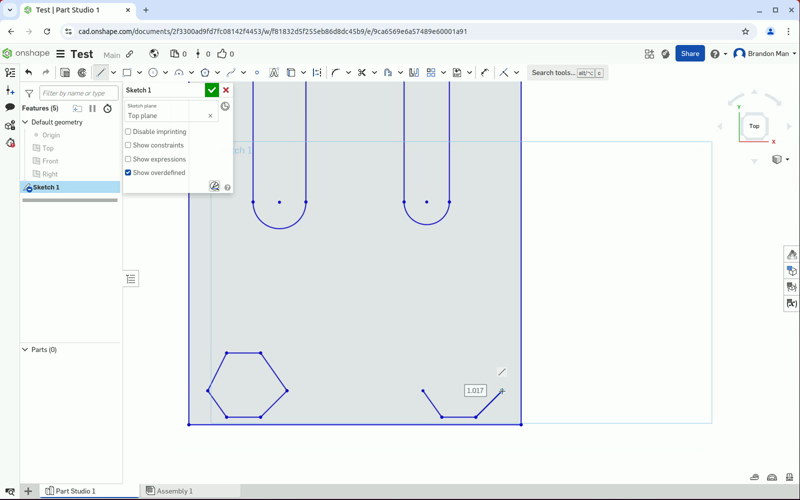
scroll(-6)
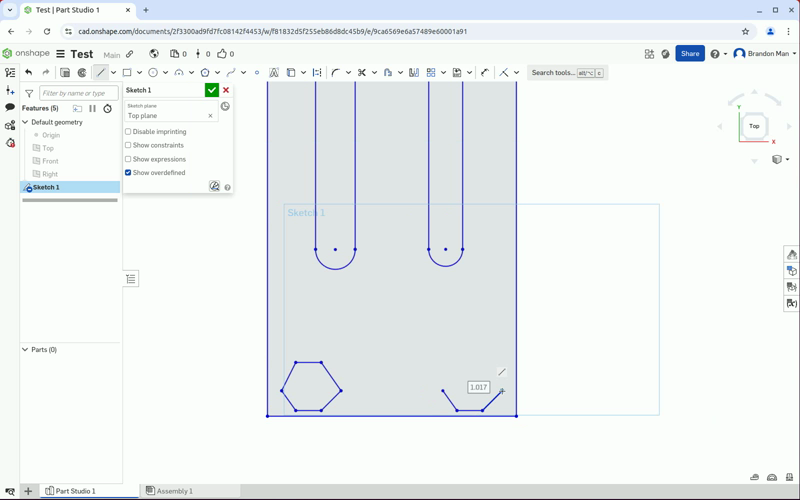
scroll(-6)
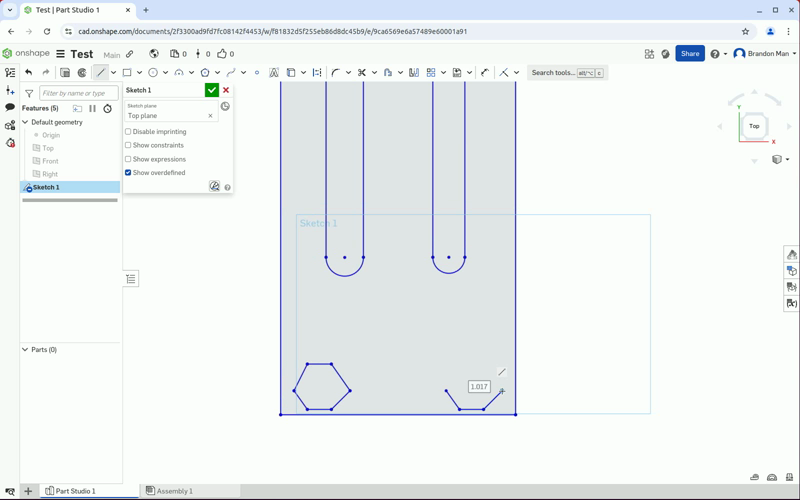
scroll(-6)
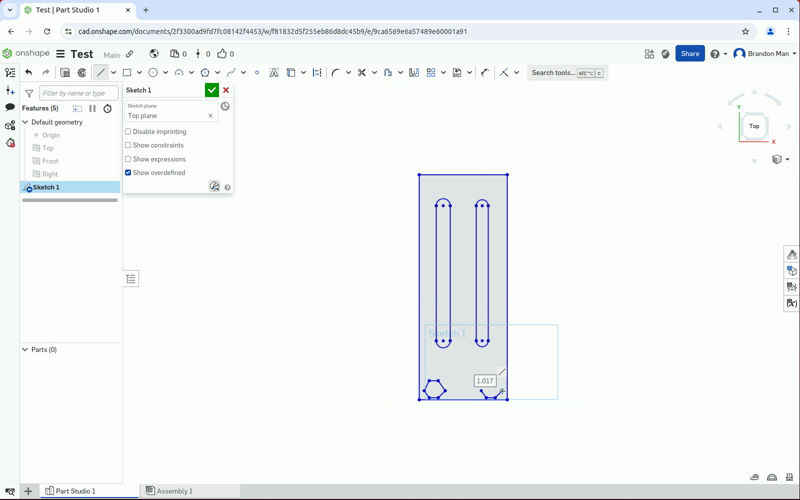
scroll(-6)
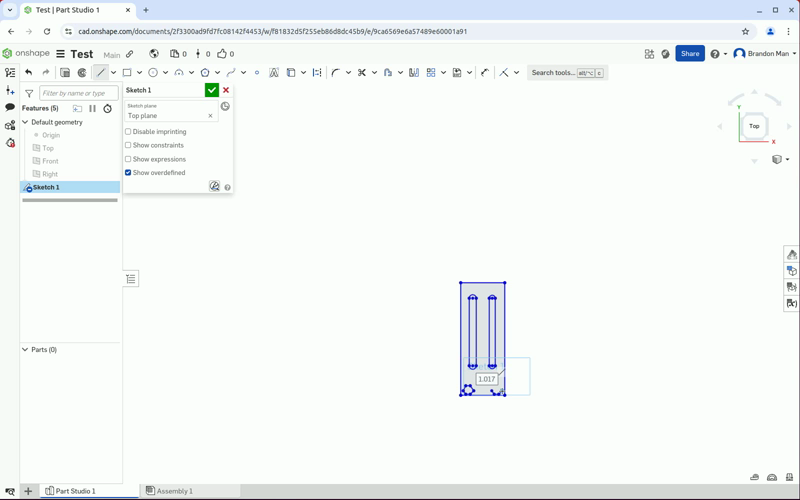
key_up(shift)
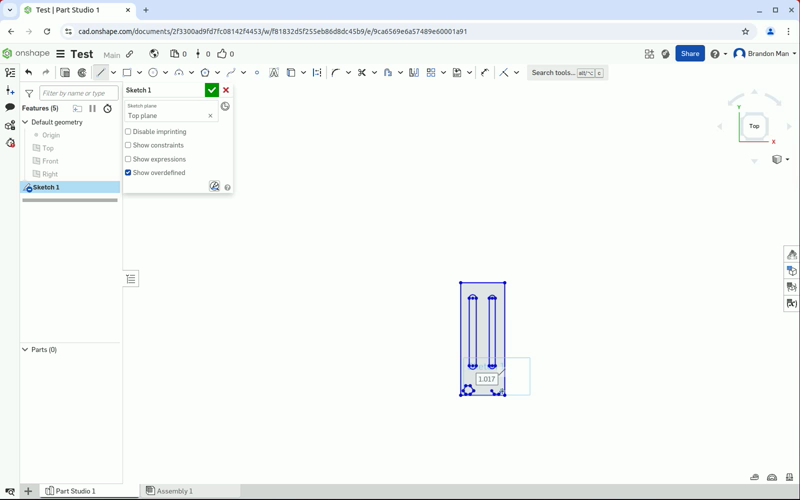
key_down(shift)
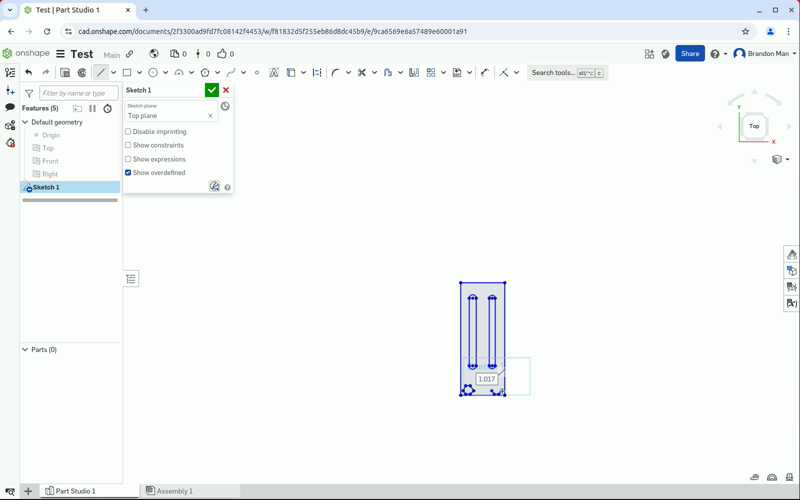
mouse_move(532, 390)
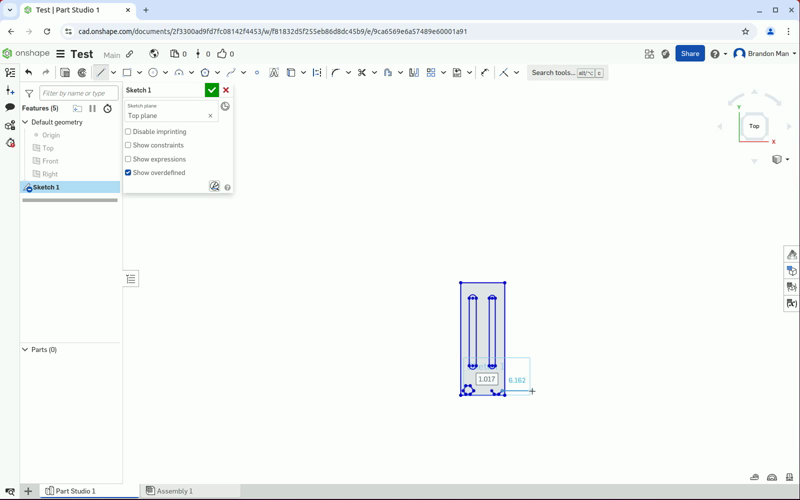
mouse_move(498, 385)
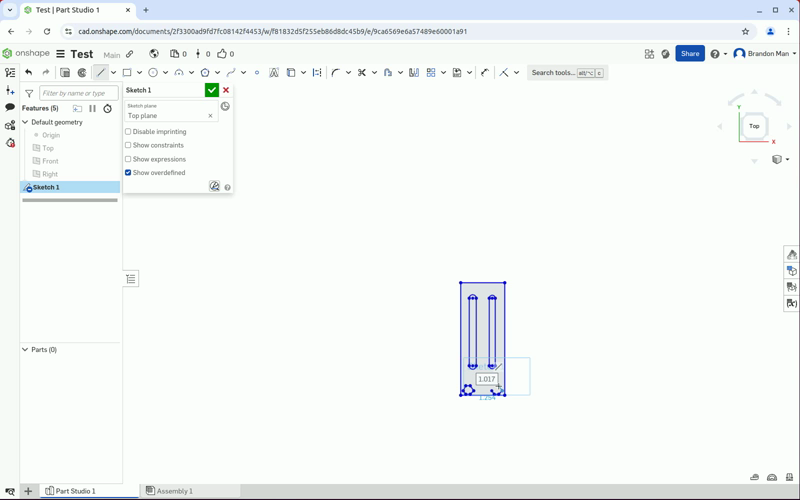
scroll(6)
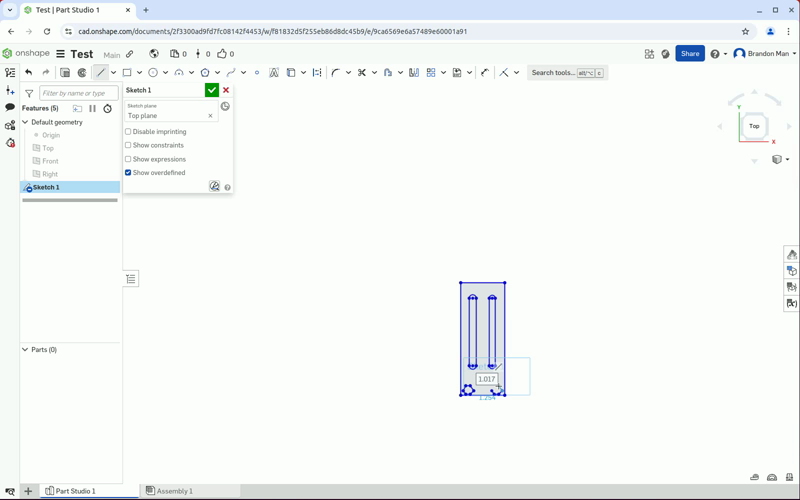
scroll(6)
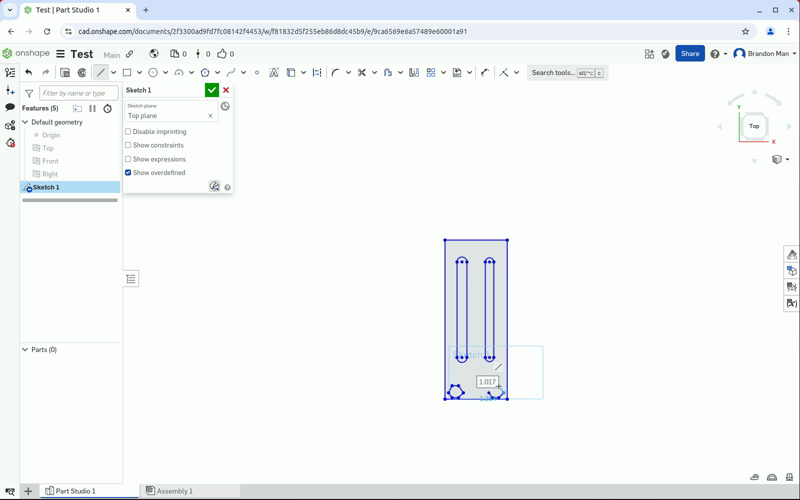
scroll(6)
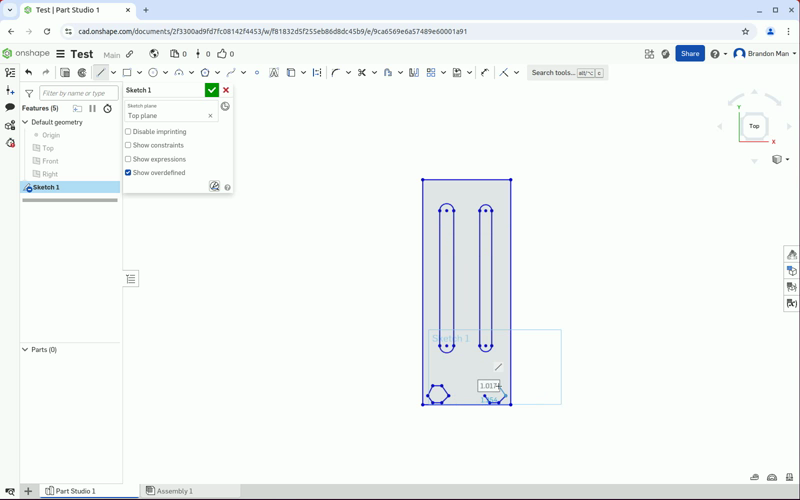
scroll(6)
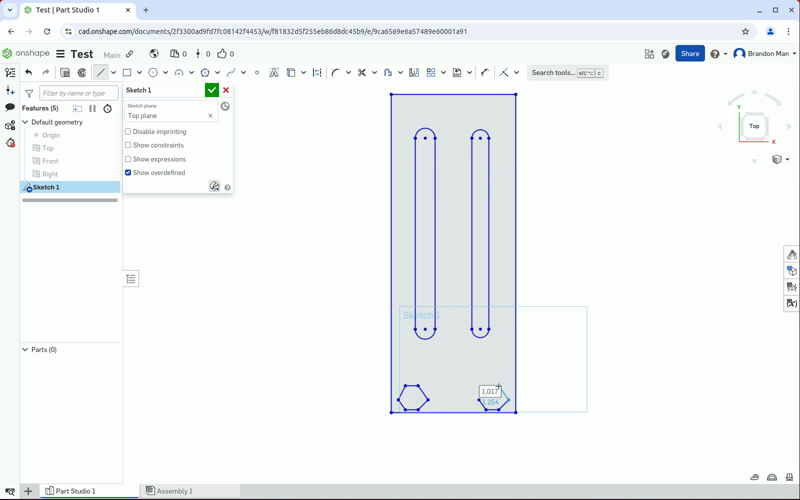
scroll(6)
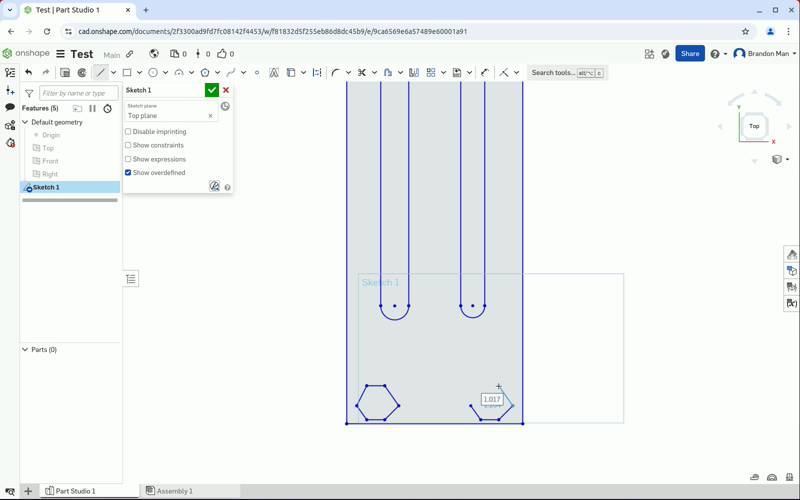
scroll(6)
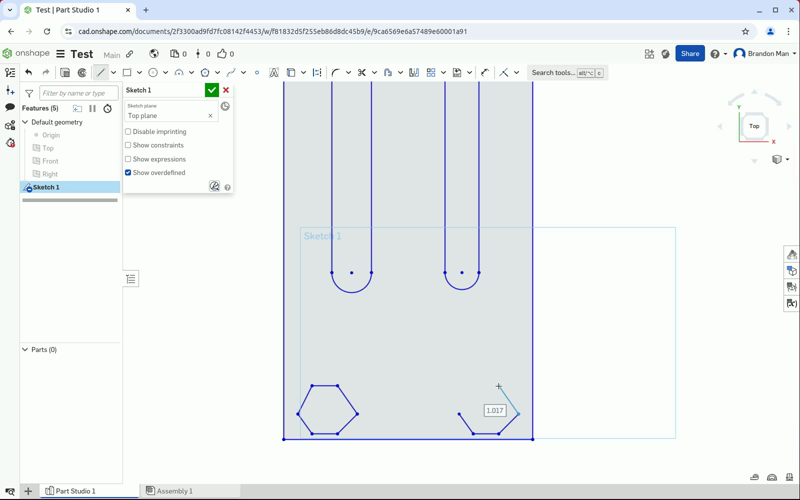
scroll(6)
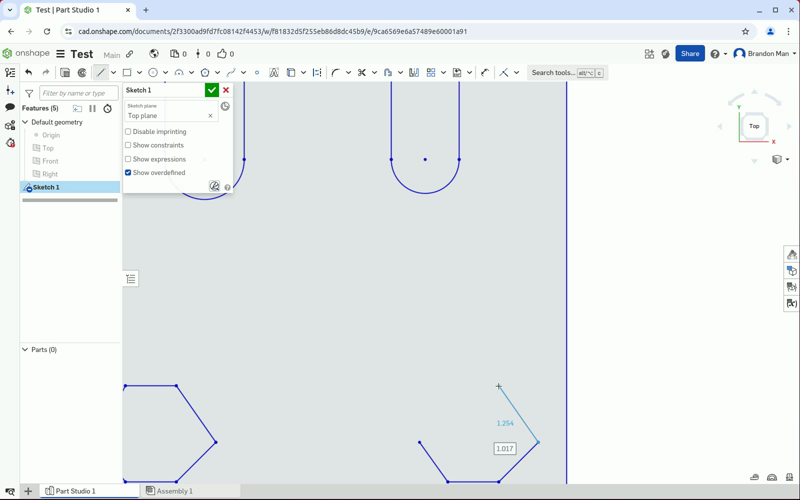
click(498, 385)
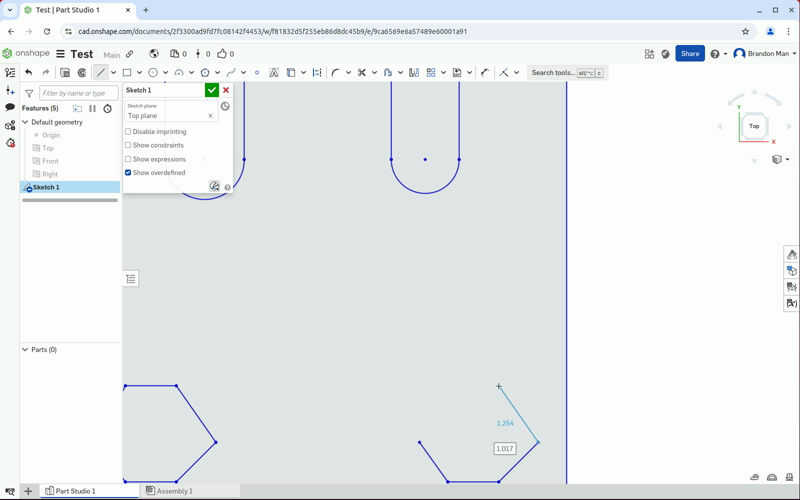
scroll(-6)
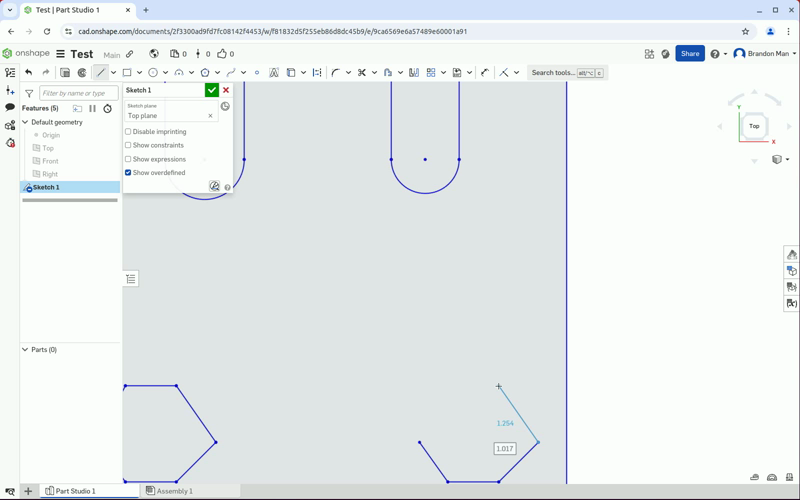
scroll(-6)
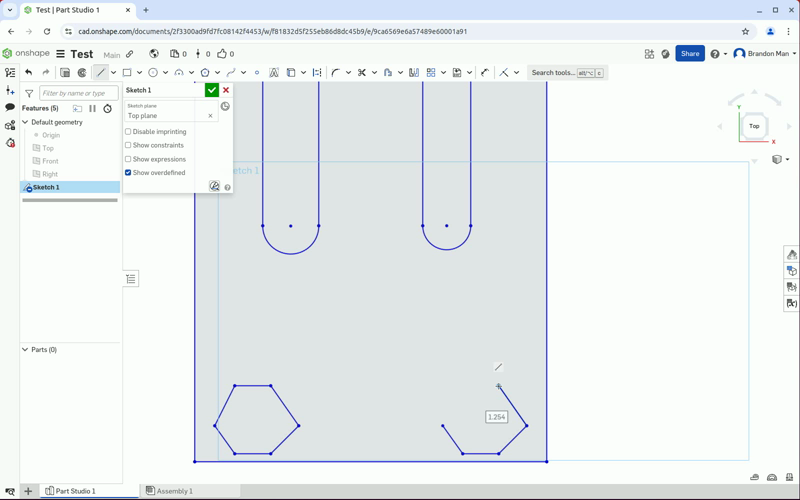
scroll(-6)
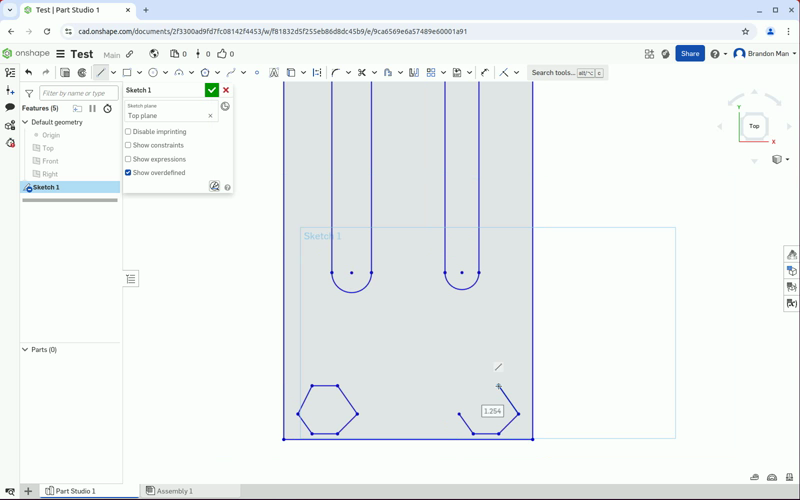
scroll(-6)
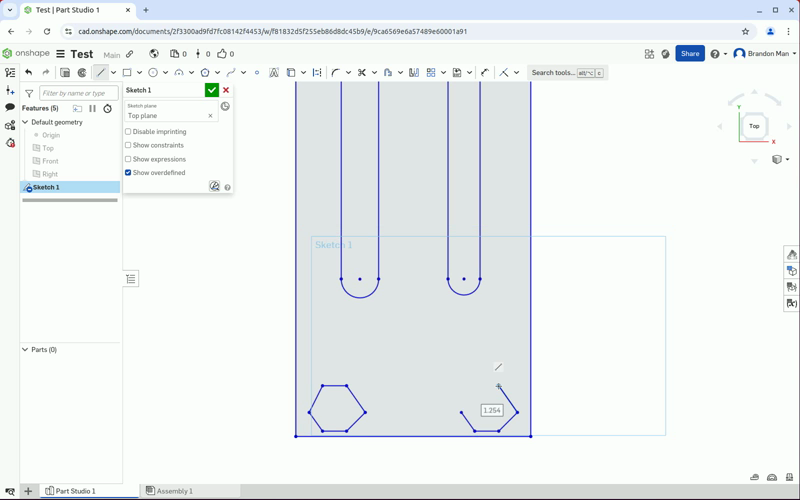
scroll(-6)
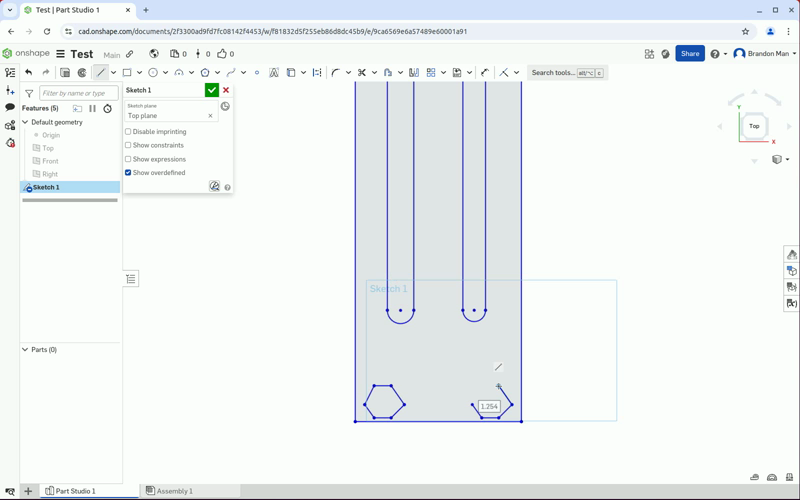
scroll(-6)
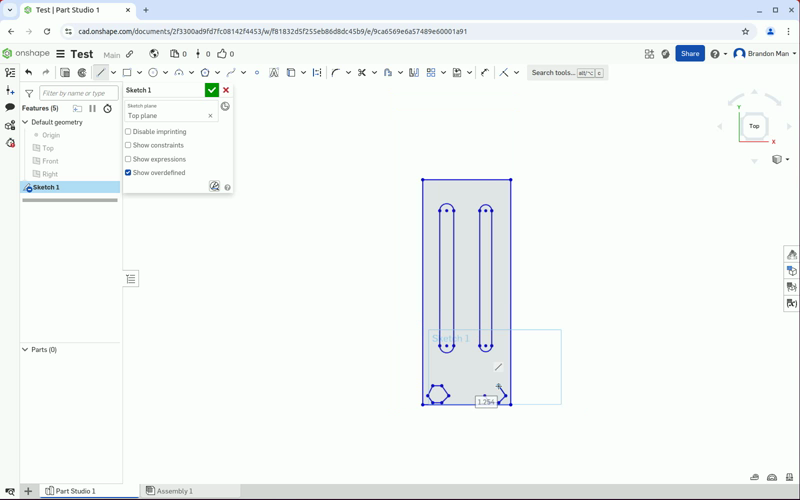
scroll(-6)
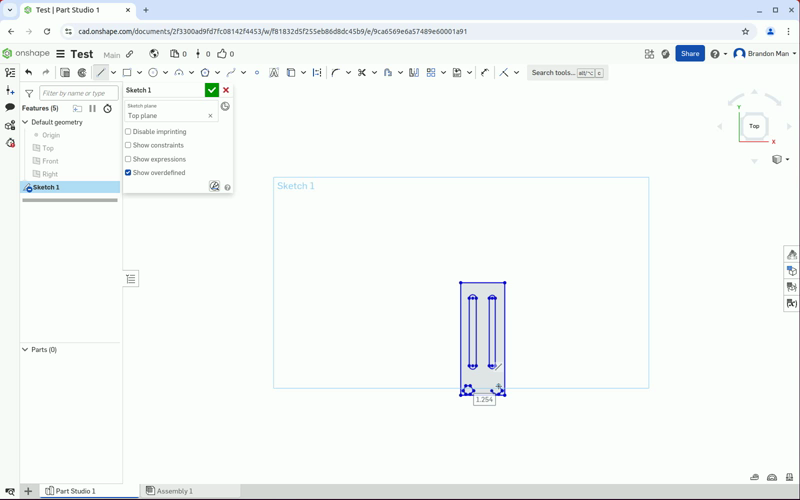
key_up(shift)
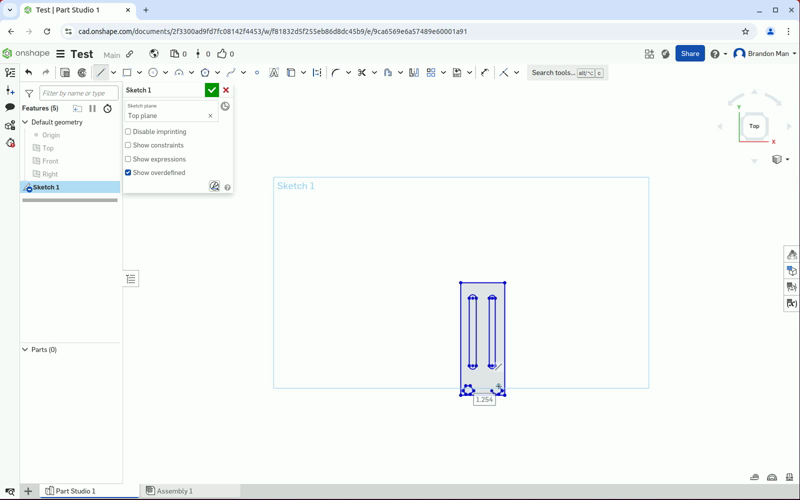
key_down(shift)
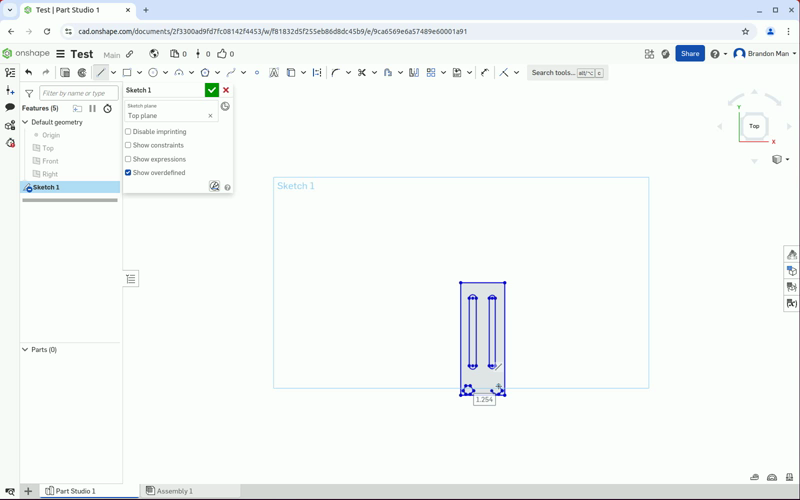
mouse_move(528, 385)
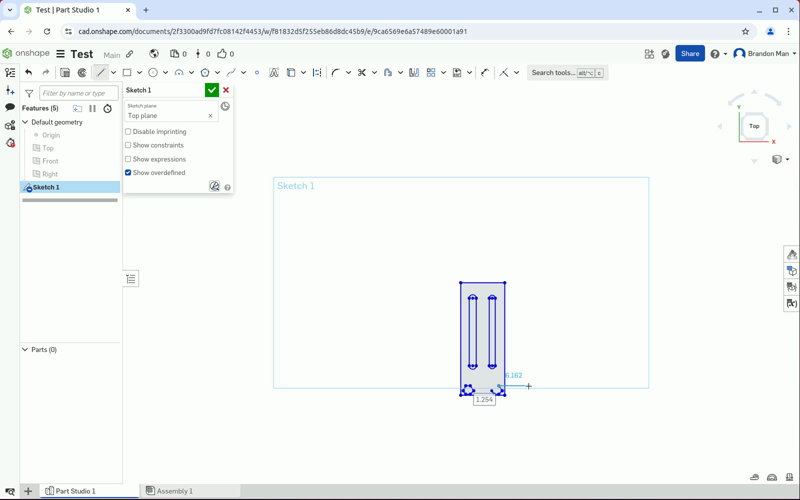
mouse_move(494, 385)
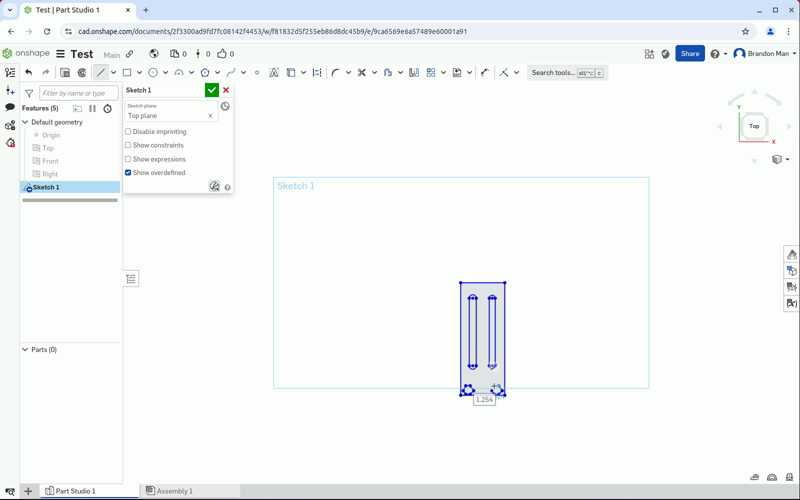
scroll(6)
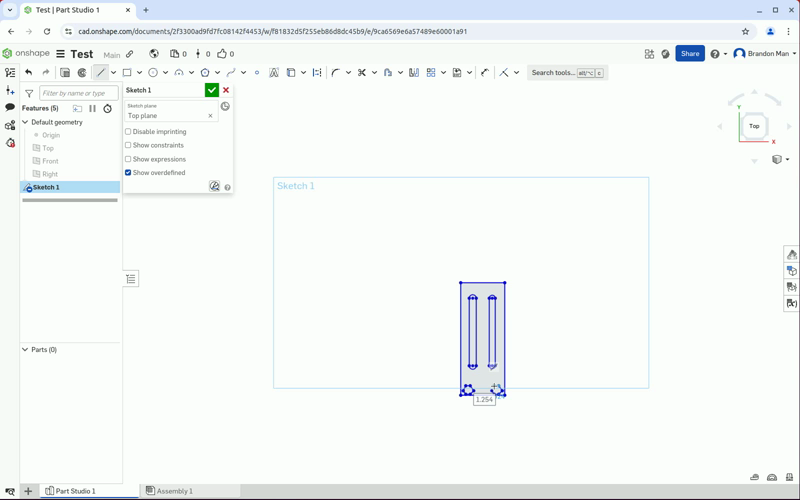
scroll(6)
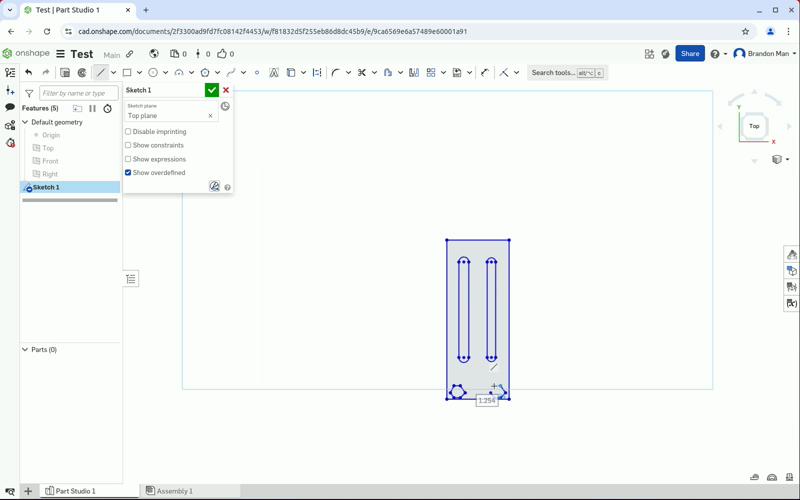
scroll(6)
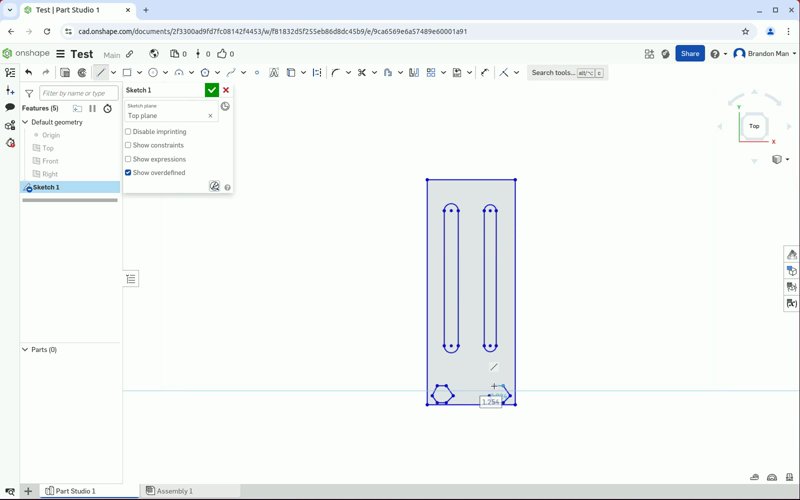
scroll(6)
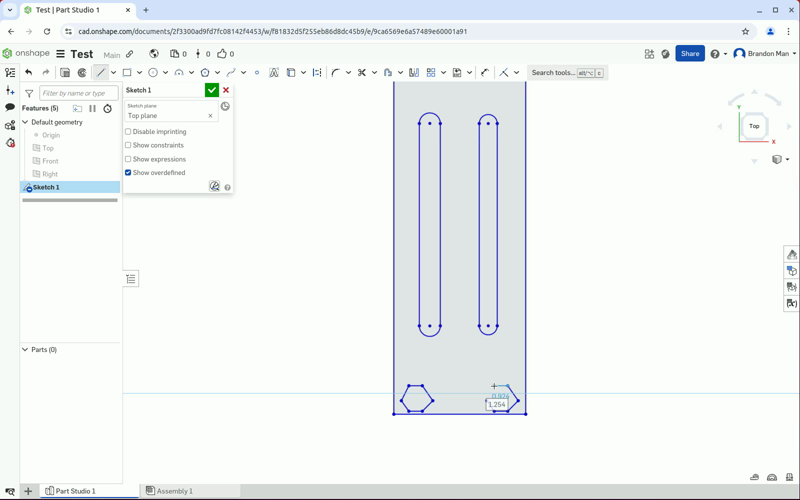
scroll(6)
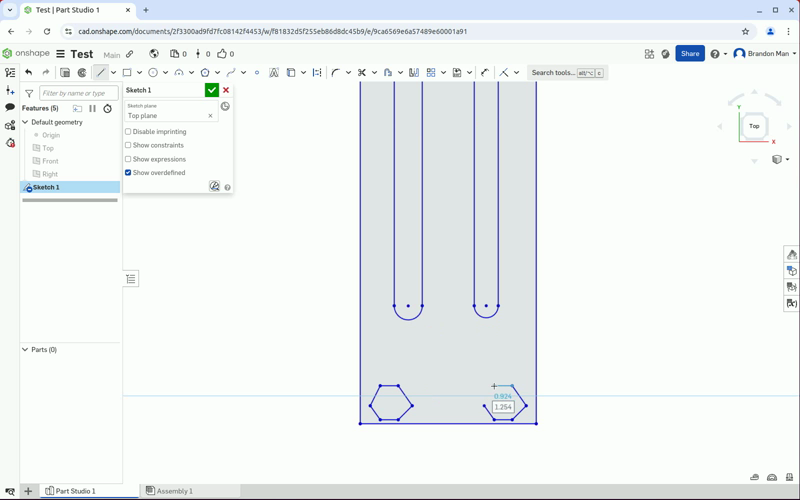
scroll(6)
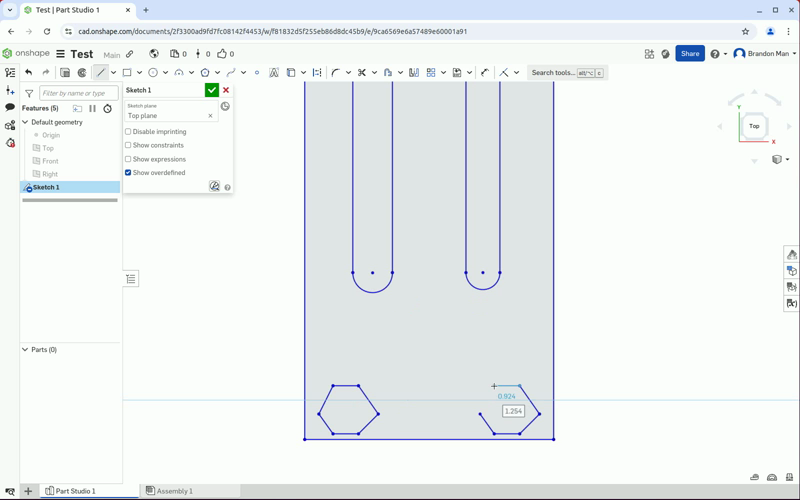
scroll(6)
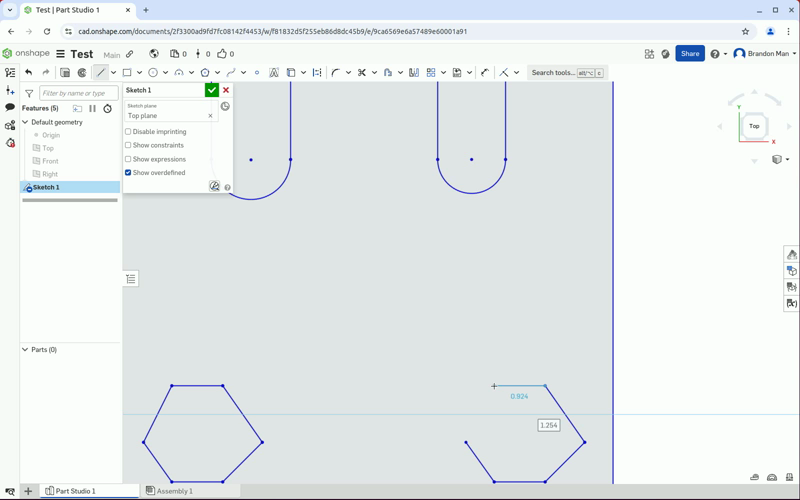
click(494, 385)
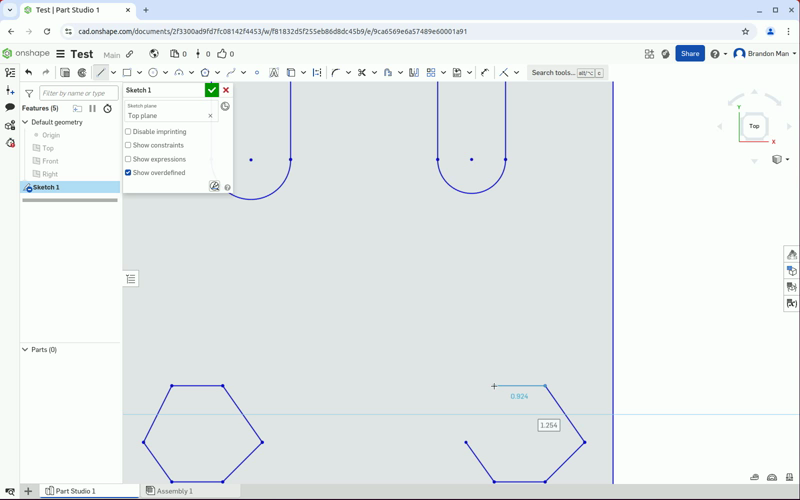
scroll(-6)
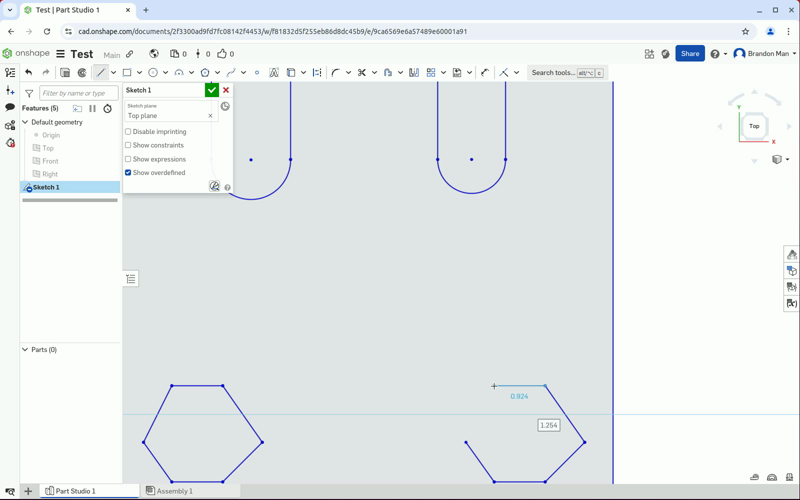
scroll(-6)
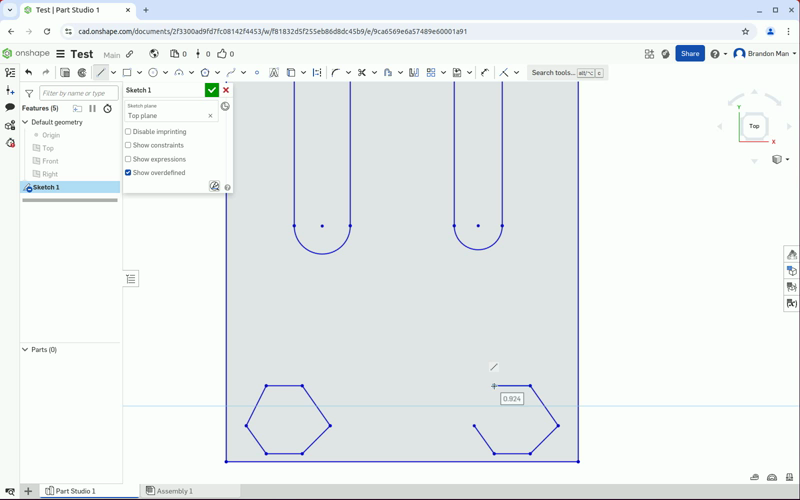
scroll(-6)
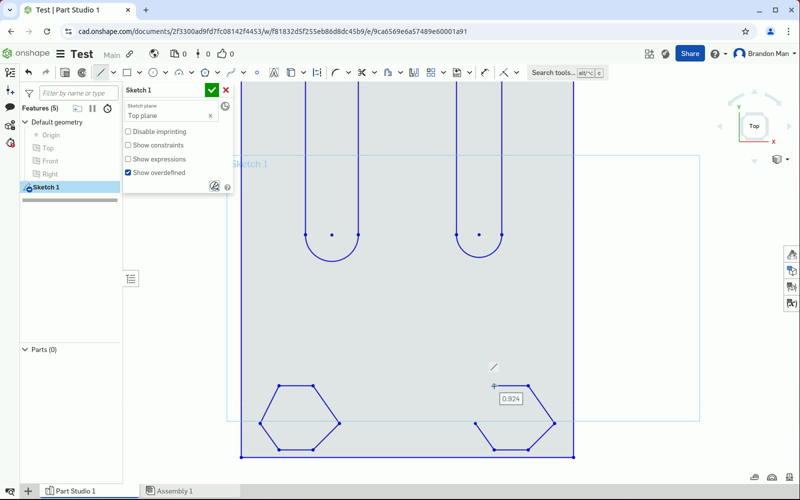
scroll(-6)
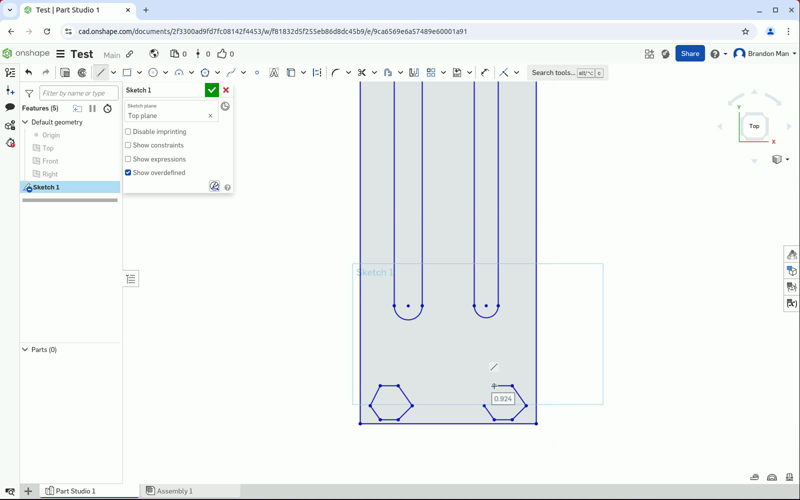
scroll(-6)
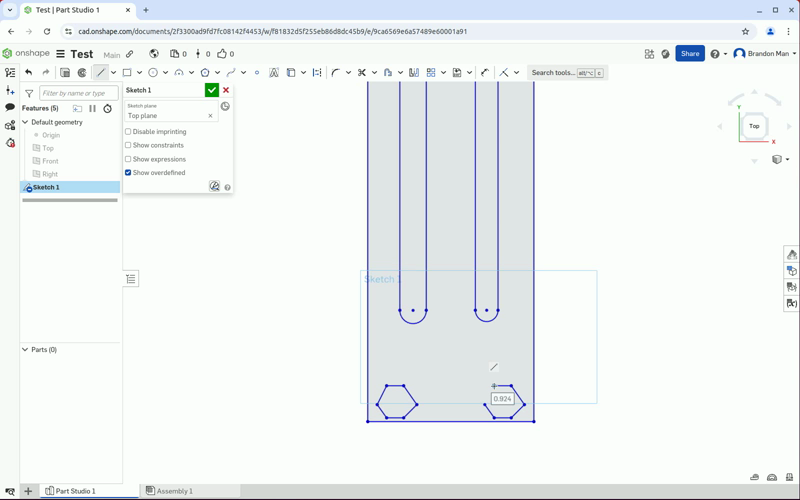
scroll(-6)
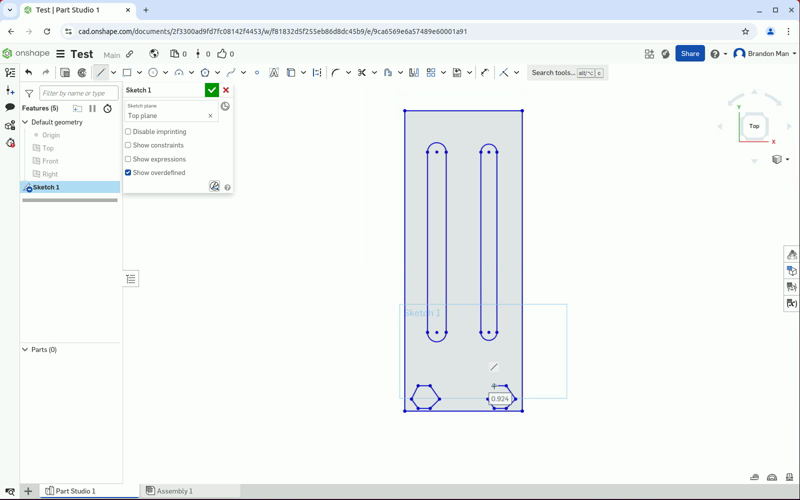
scroll(-6)
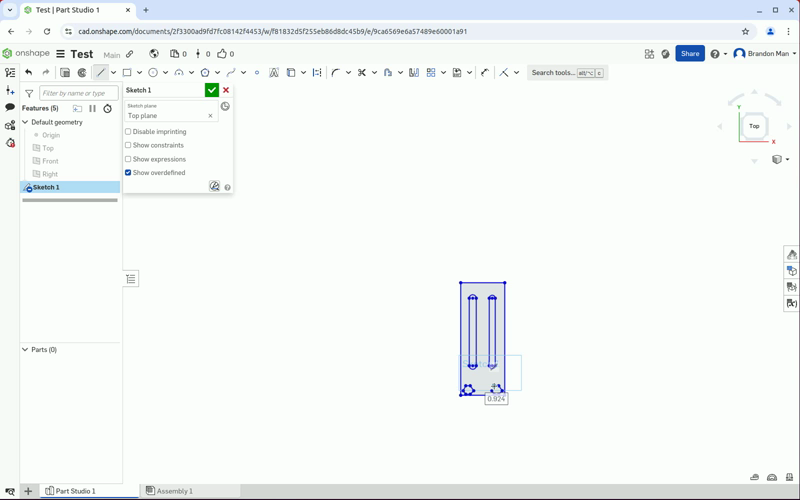
key_up(shift)
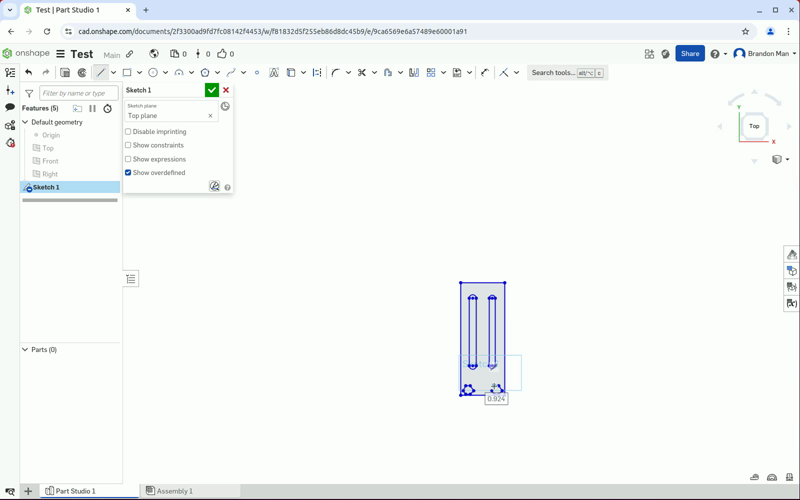
mouse_move(524, 385)
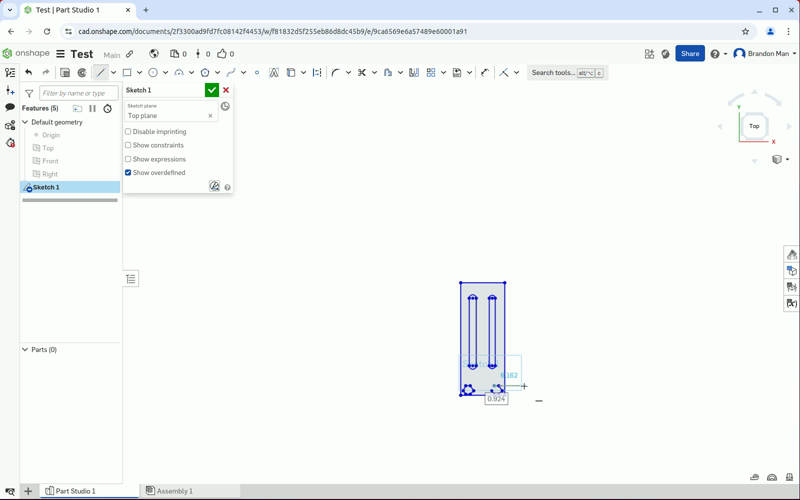
key_down(shift)
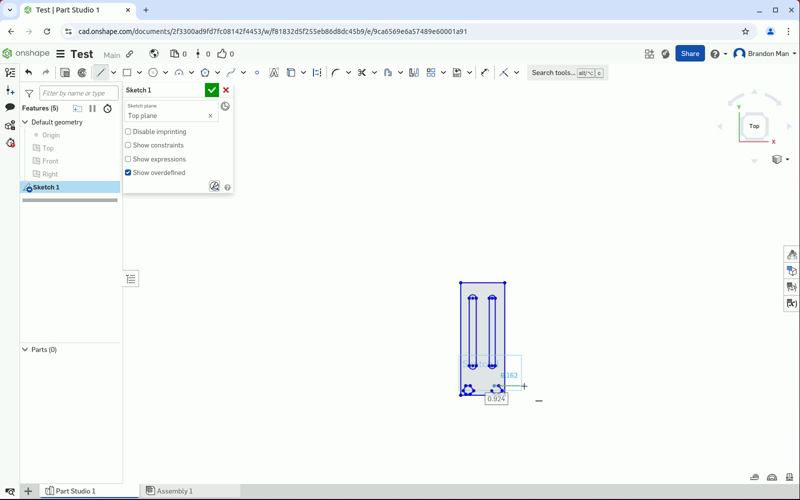
mouse_move(491, 390)
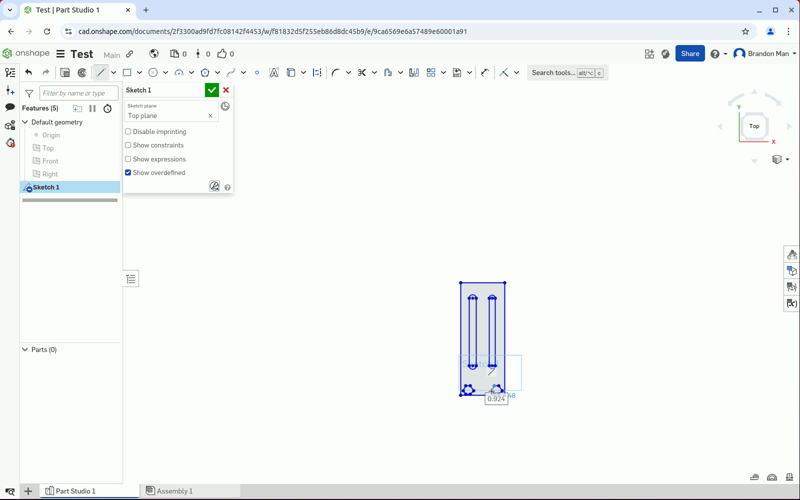
scroll(6)
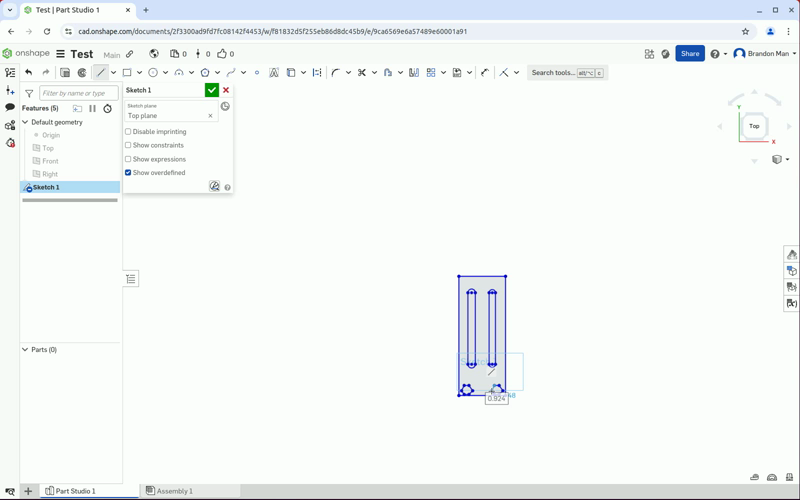
scroll(6)
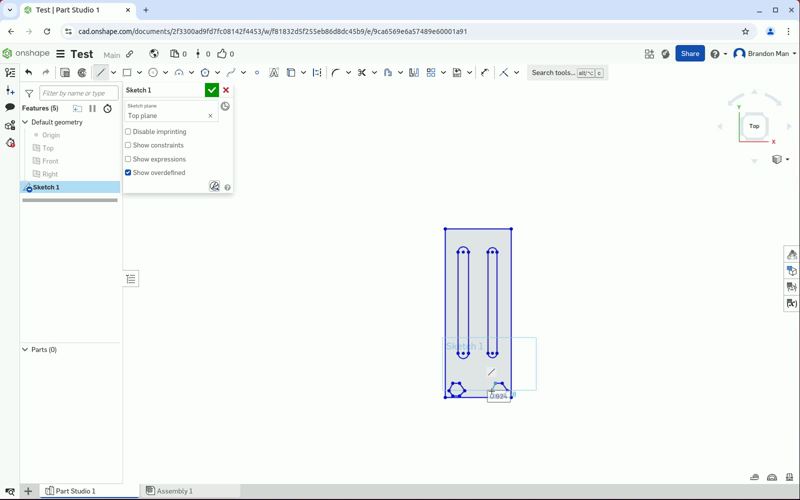
scroll(6)
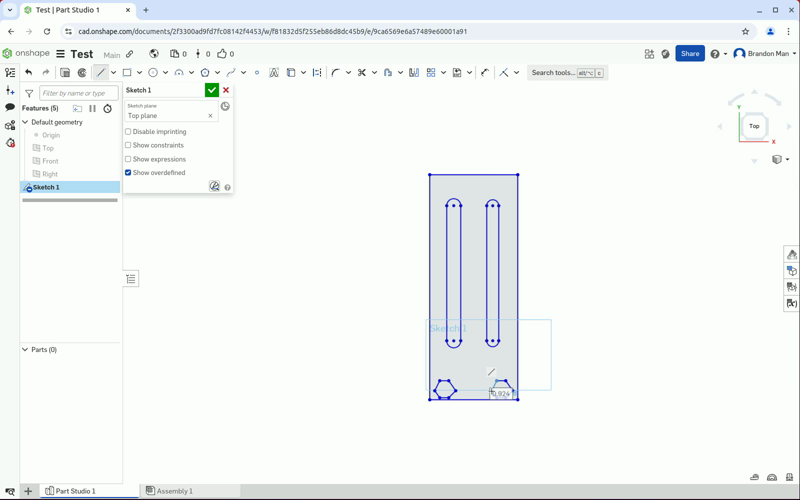
scroll(6)
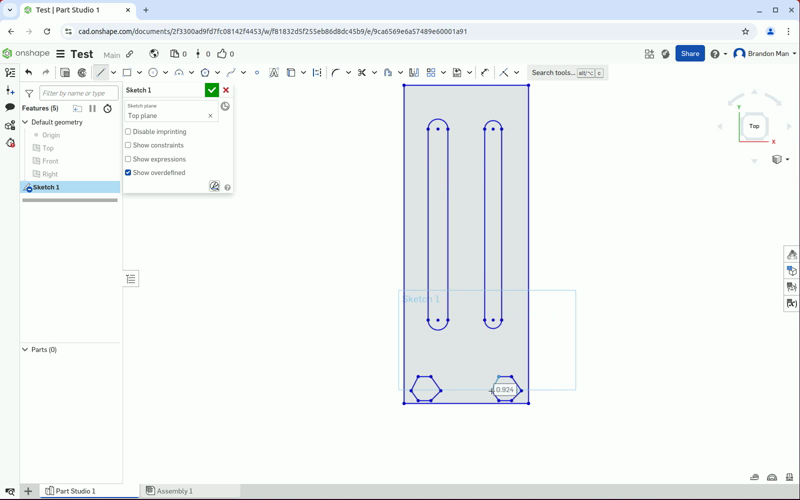
scroll(6)
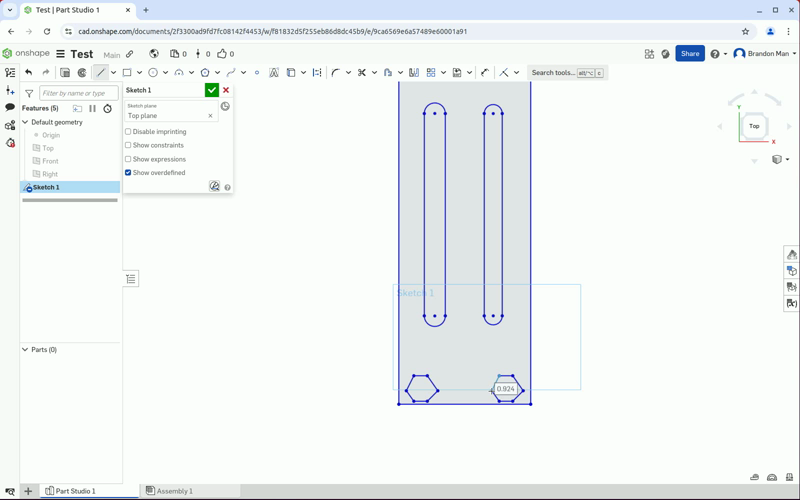
scroll(6)
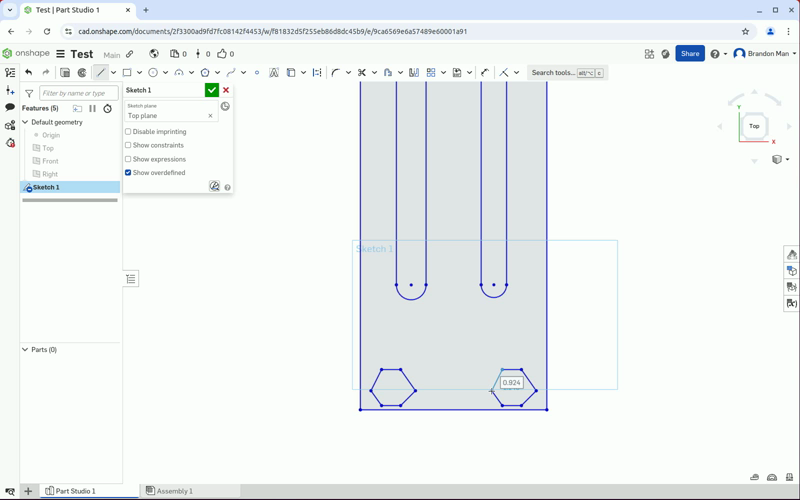
scroll(6)
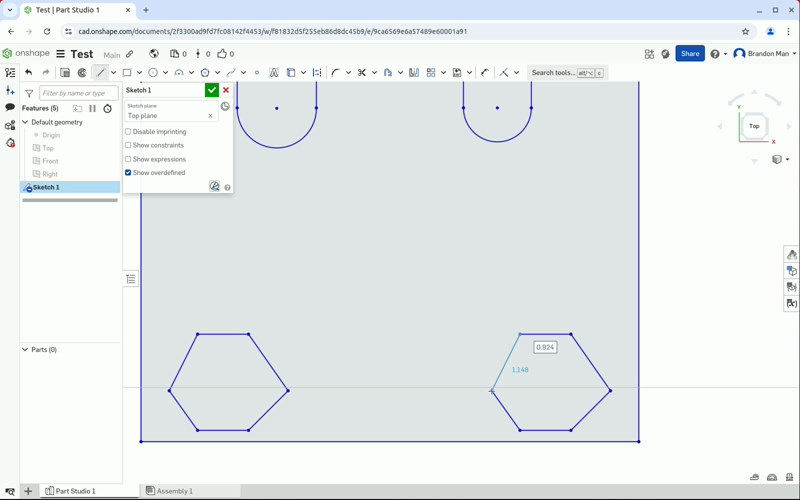
key_up(shift)
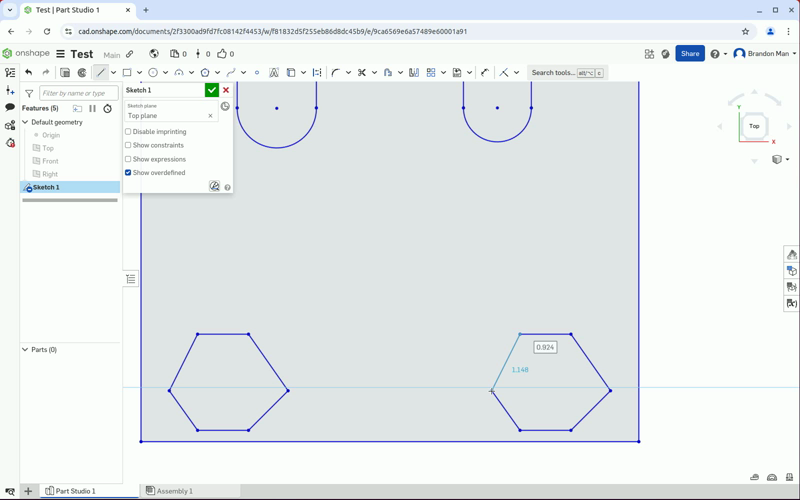
click(491, 390)
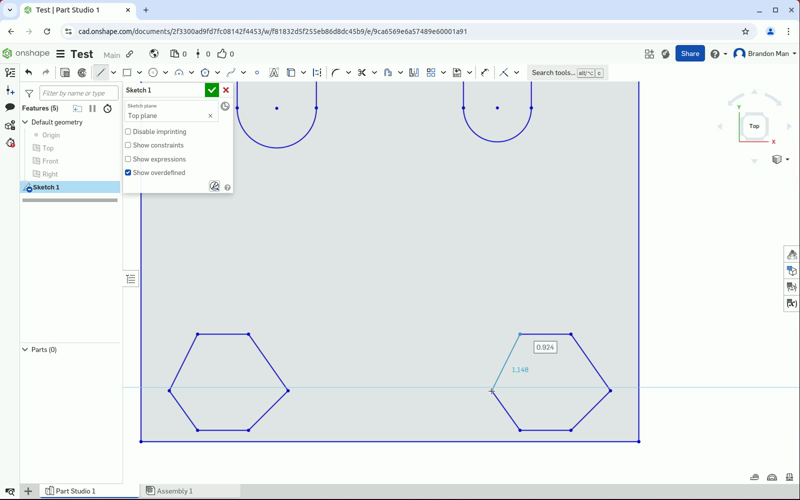
scroll(-6)
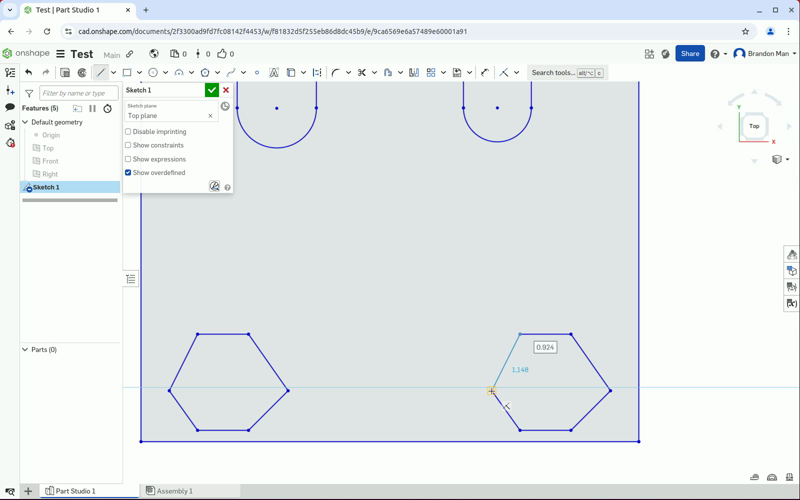
scroll(-6)
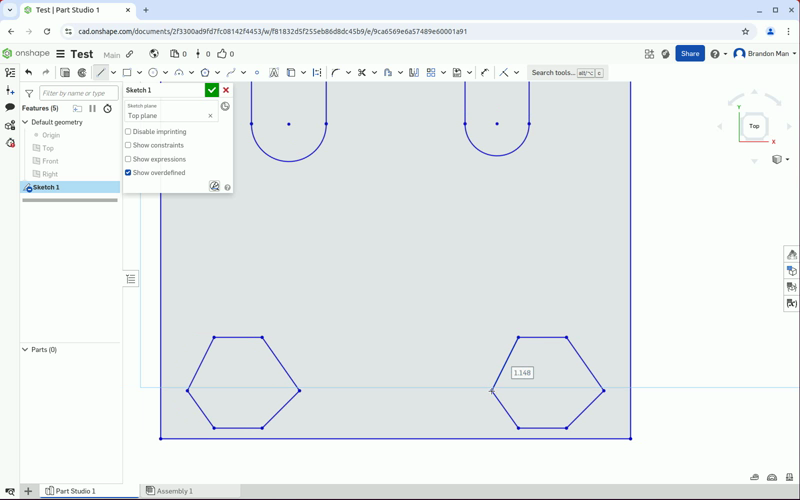
scroll(-6)
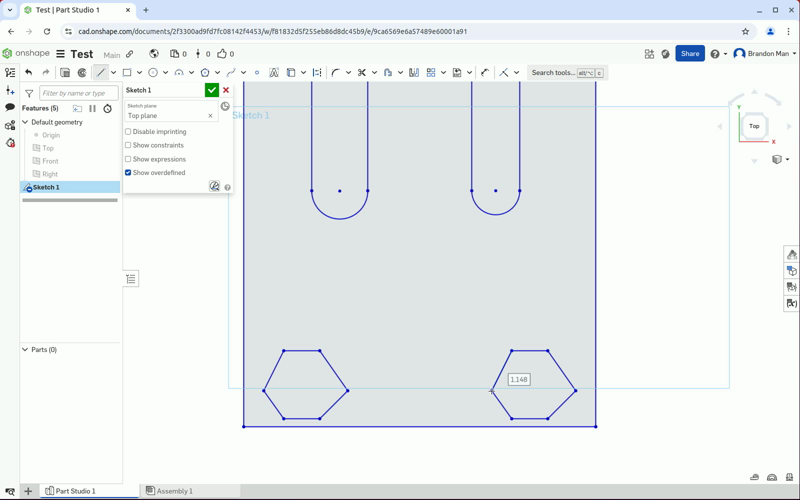
scroll(-6)
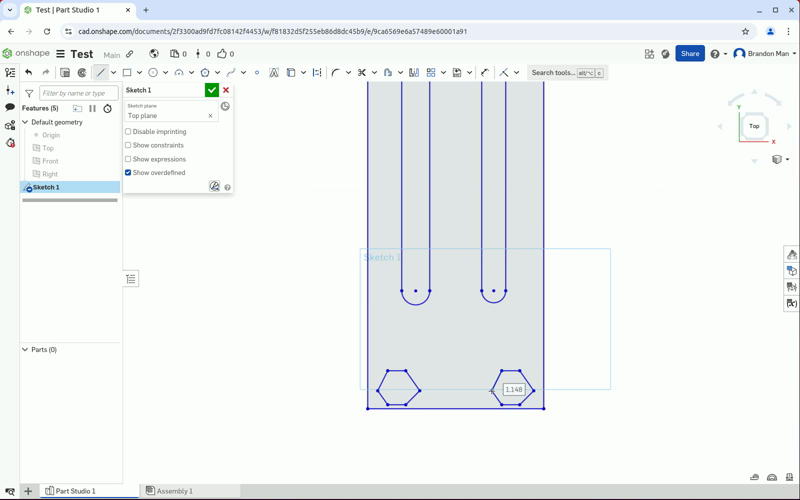
scroll(-6)
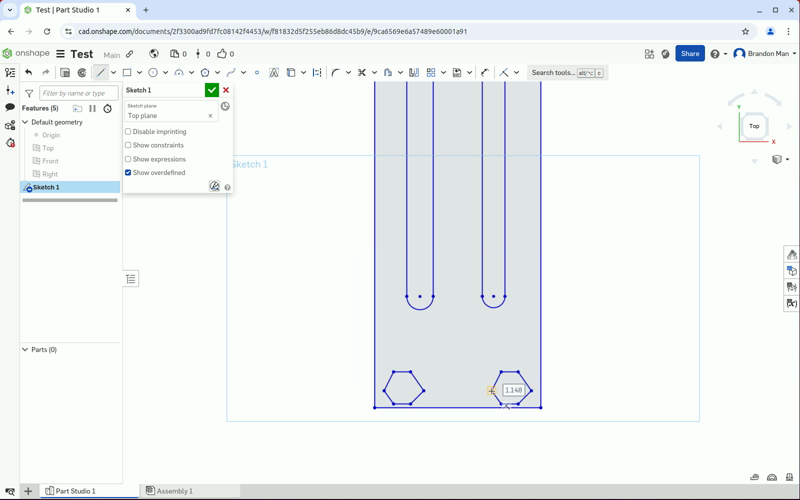
scroll(-6)
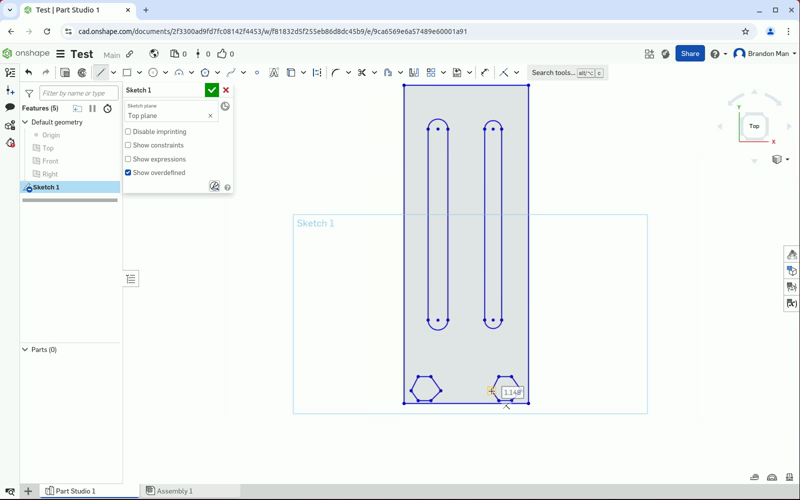
scroll(-6)
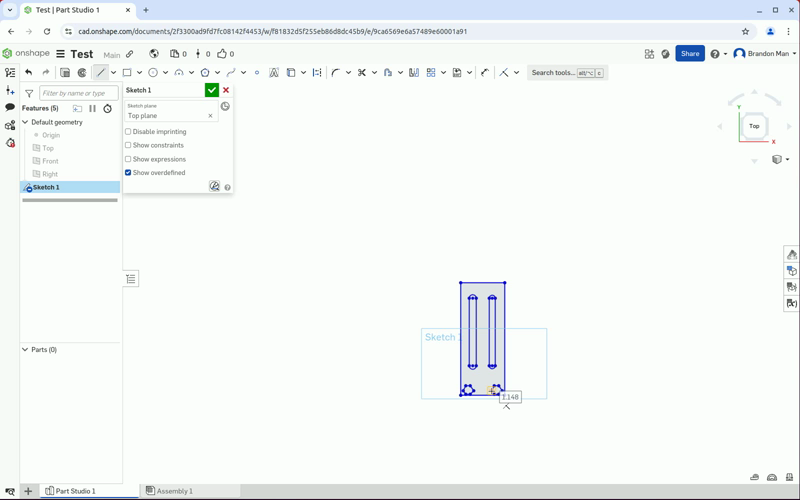
key(esc)
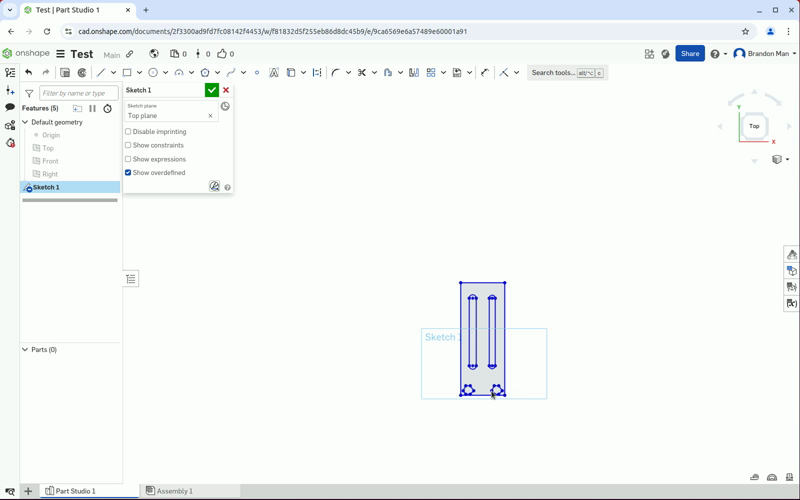
mouse_move(482, 303)
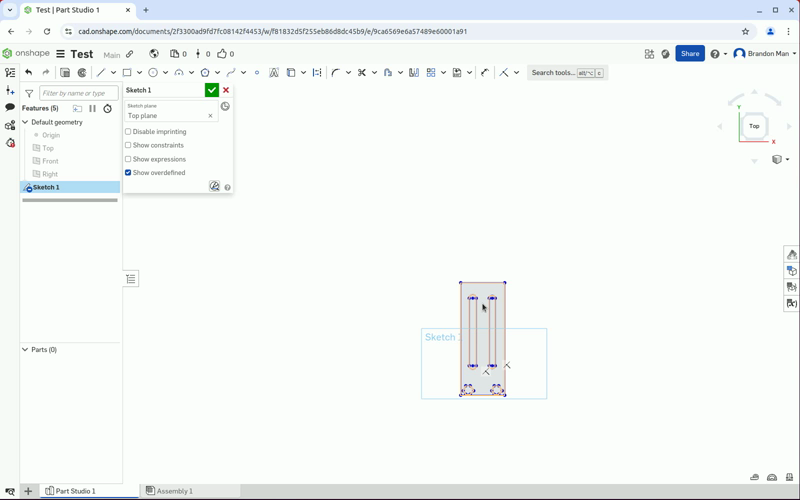
click(482, 303)
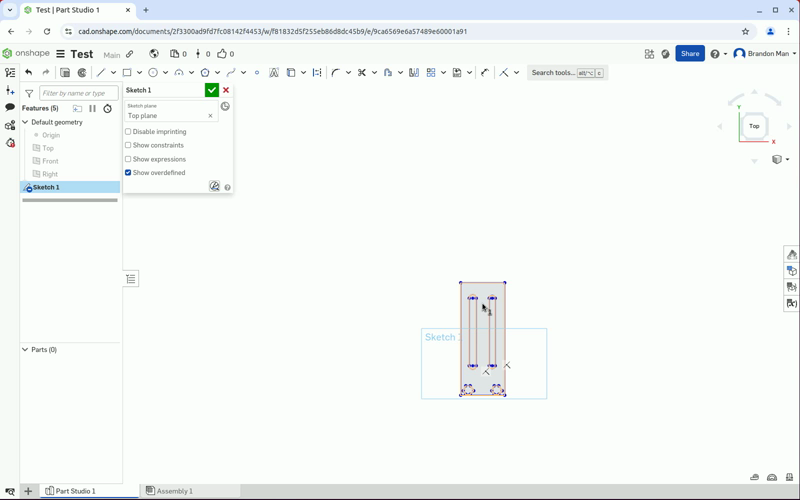
mouse_move(73, 352)
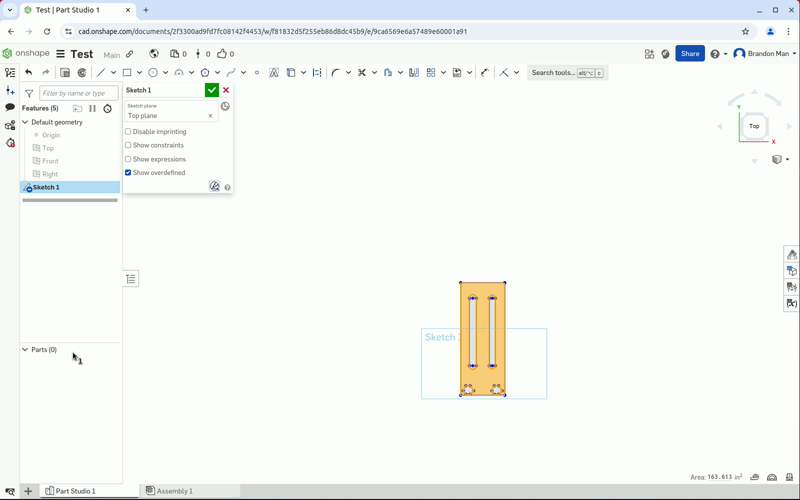
key(shift+y)
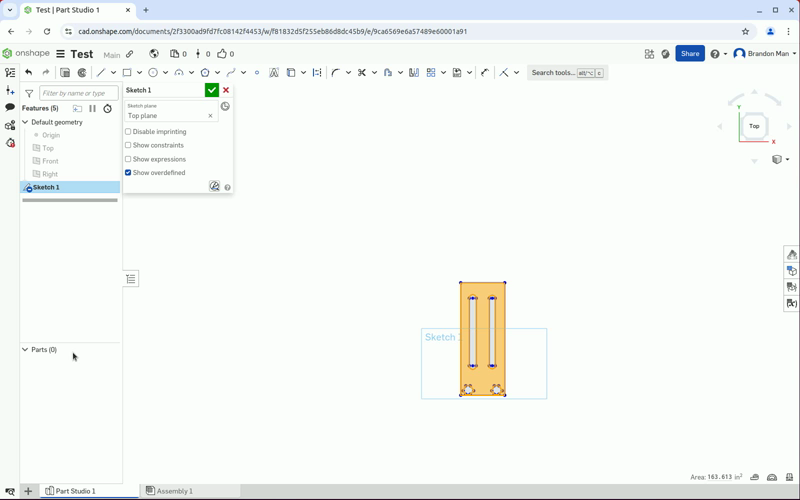
key(shift+e)
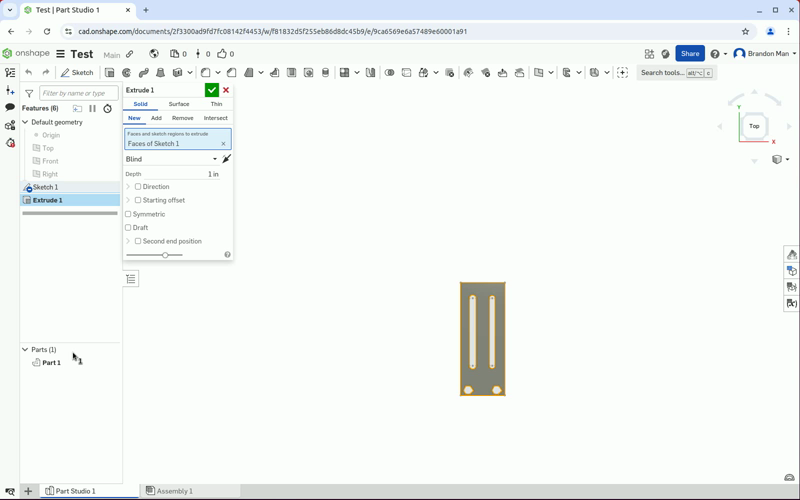
mouse_move(143, 106)
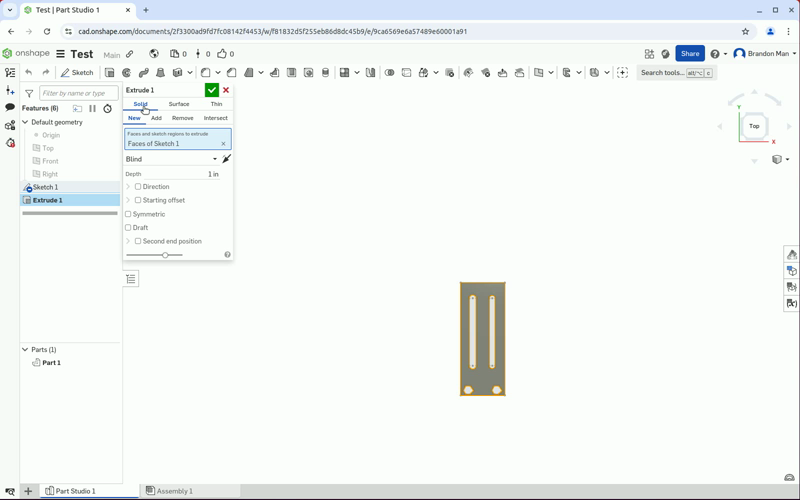
click(143, 106)
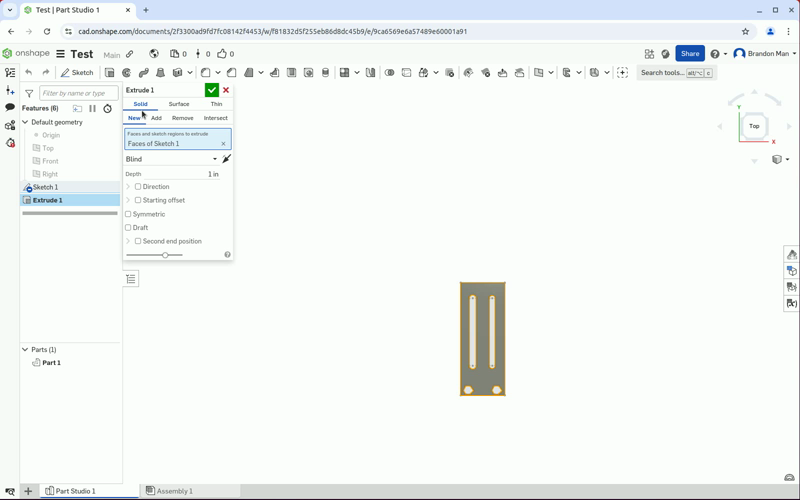
mouse_move(137, 120)
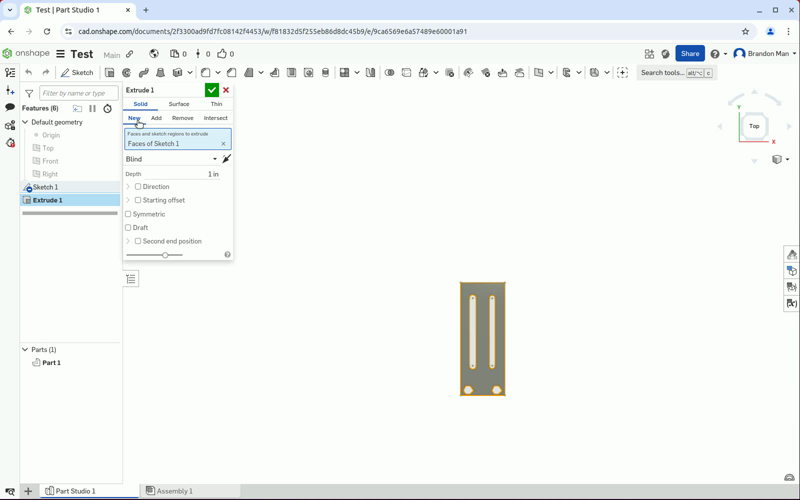
click(137, 120)
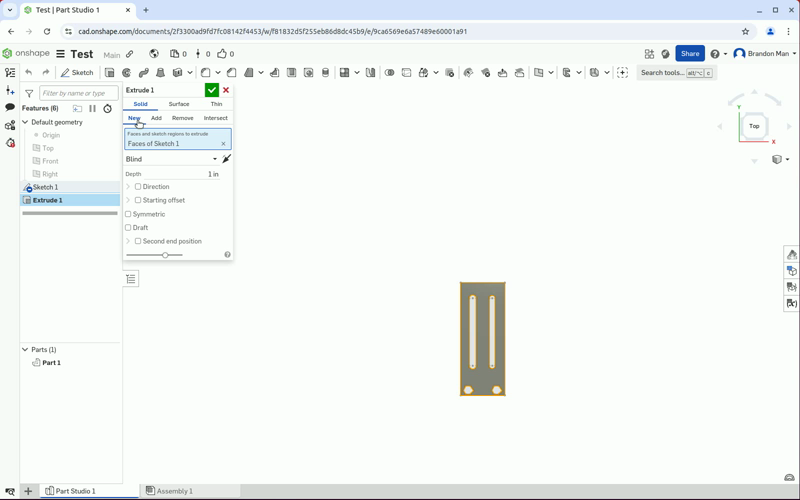
key(tab, 4)
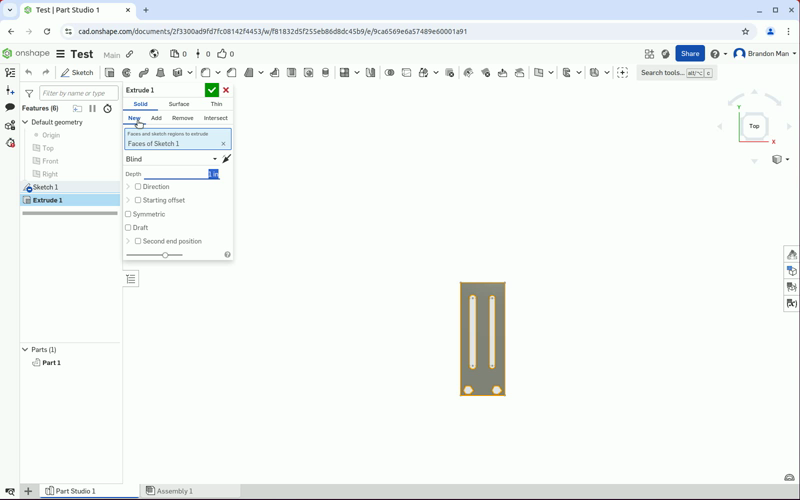
text(1.444)
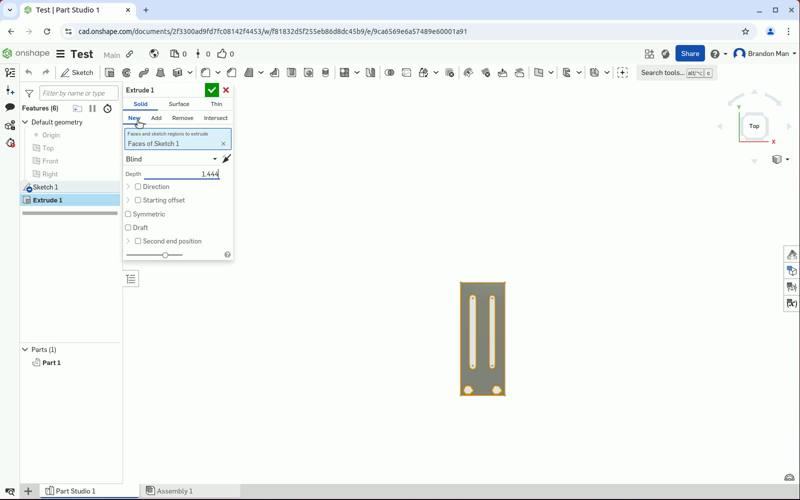
key(enter)
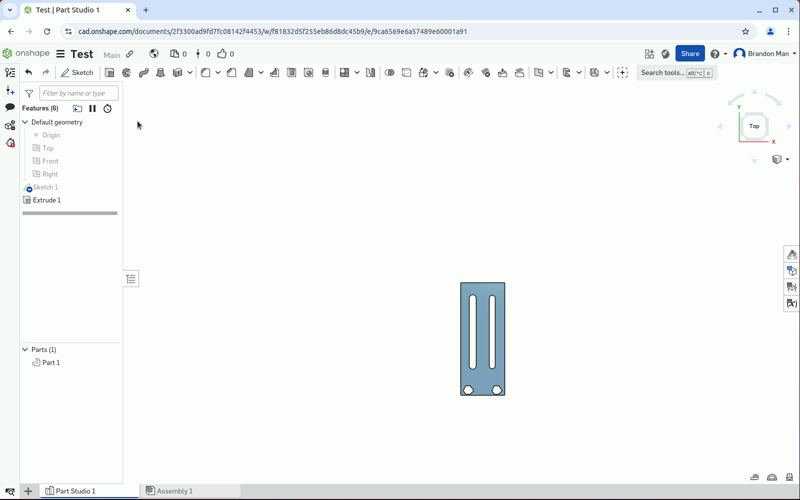
key(shift+h)
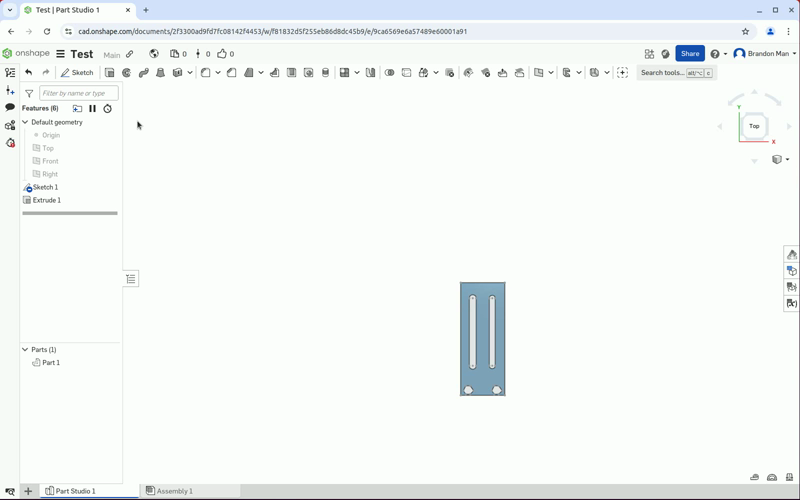
key(shift+h)
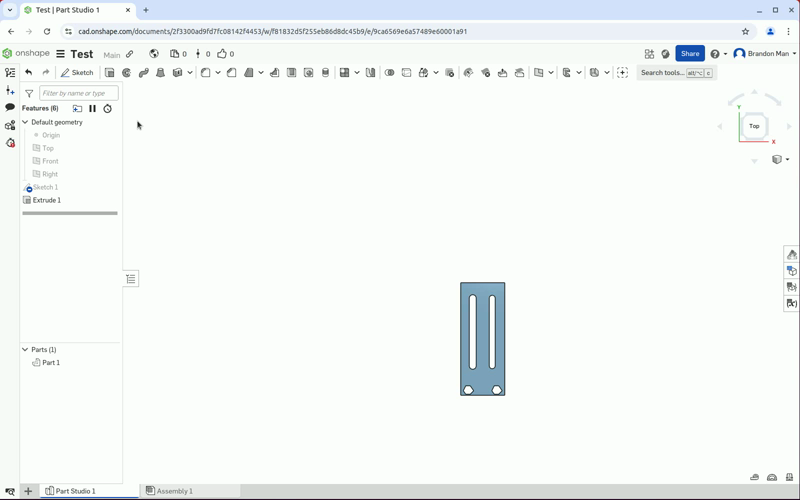
mouse_move(73, 189)
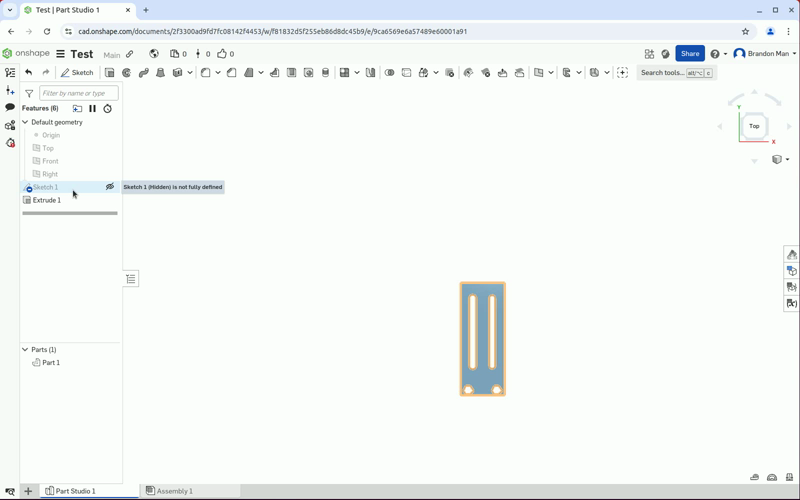
click(73, 189)
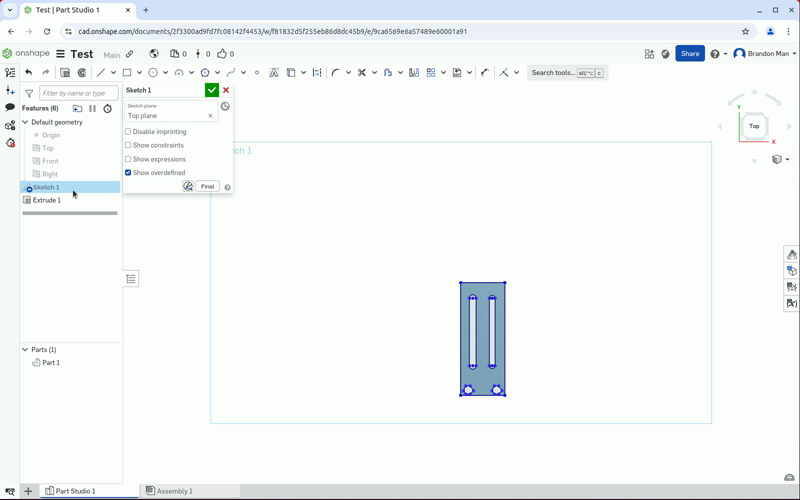
mouse_move(229, 92)
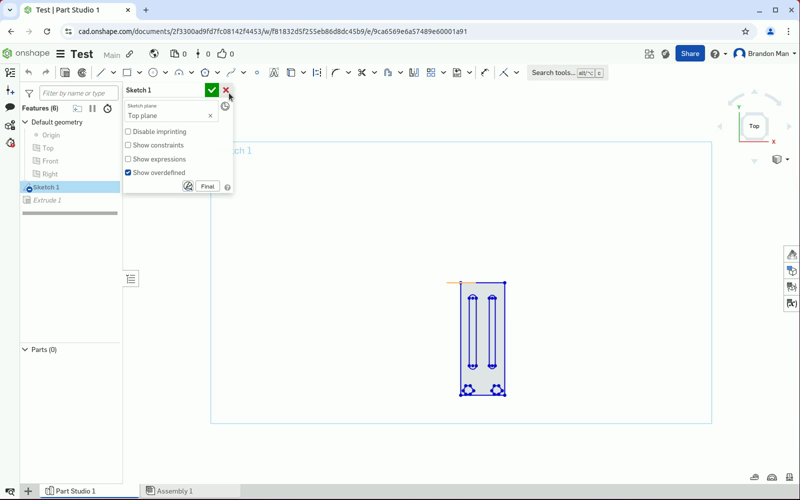
click(229, 92)
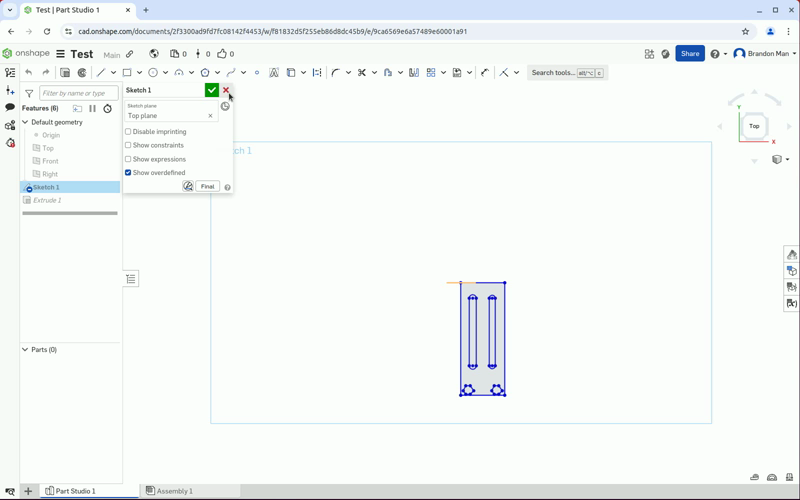
key(shift+s)
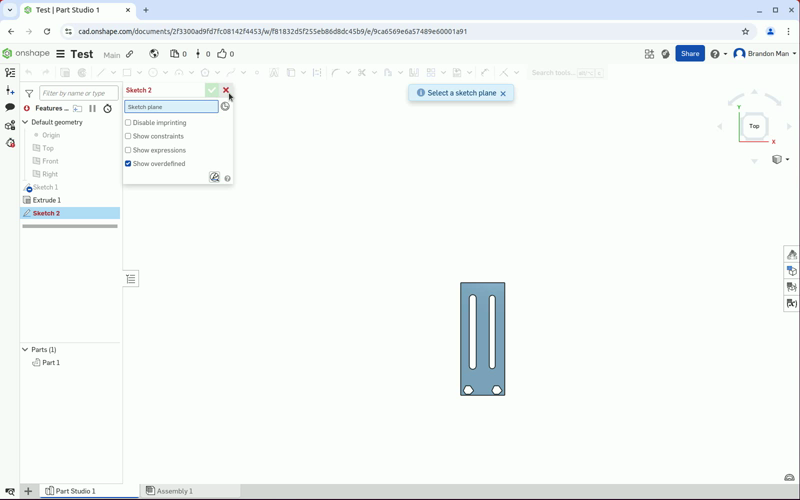
mouse_move(73, 150)
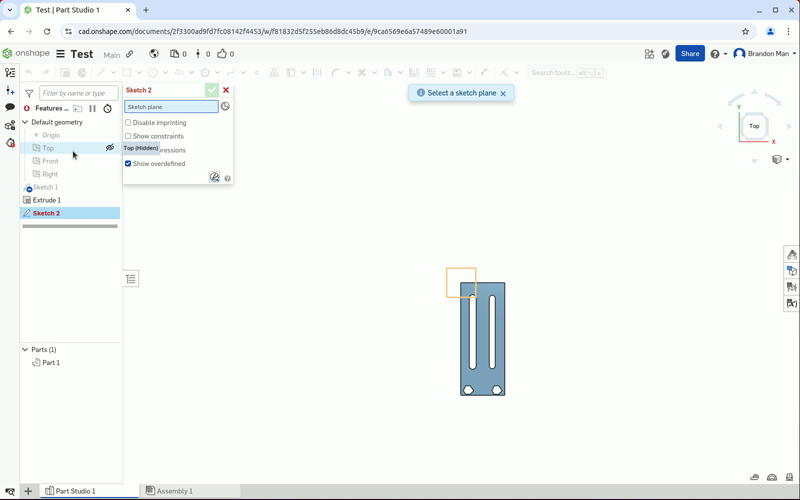
click(73, 150)
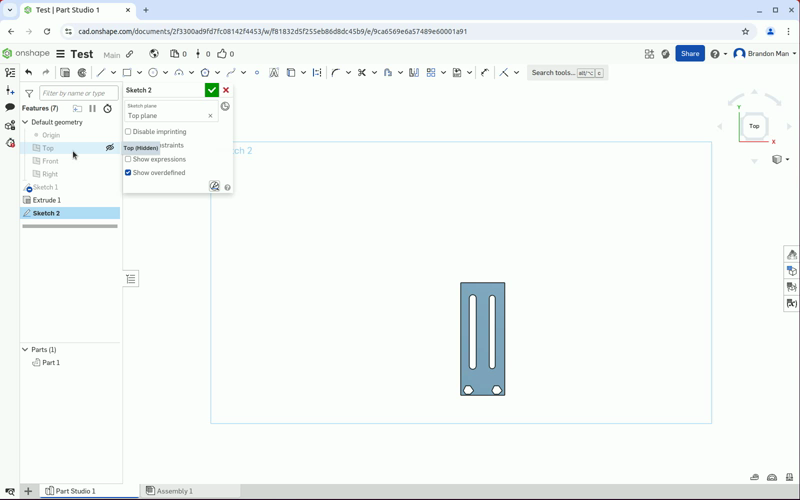
mouse_move(73, 352)
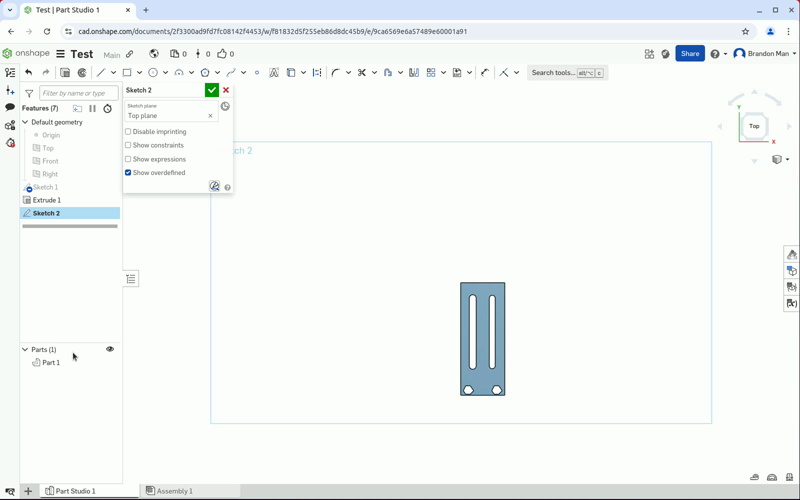
key(y)
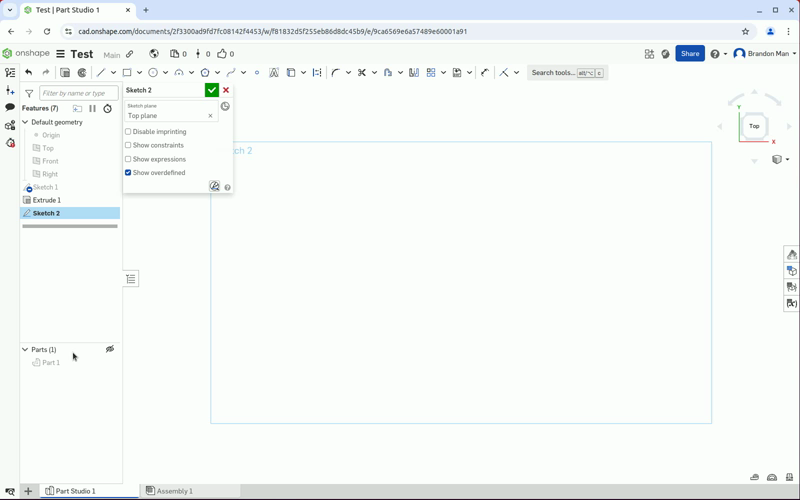
key(l)
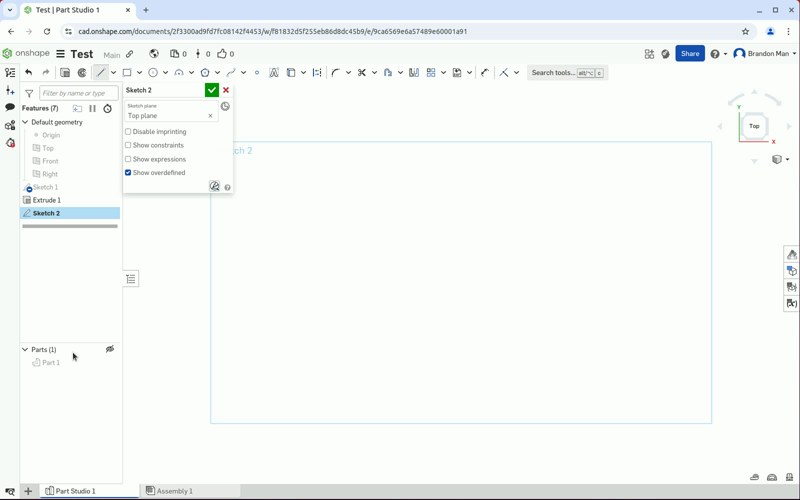
key_down(shift)
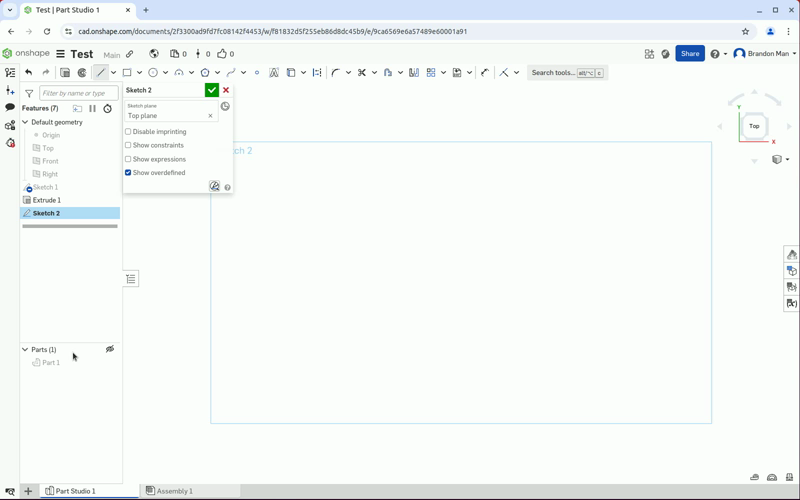
mouse_move(492, 390)
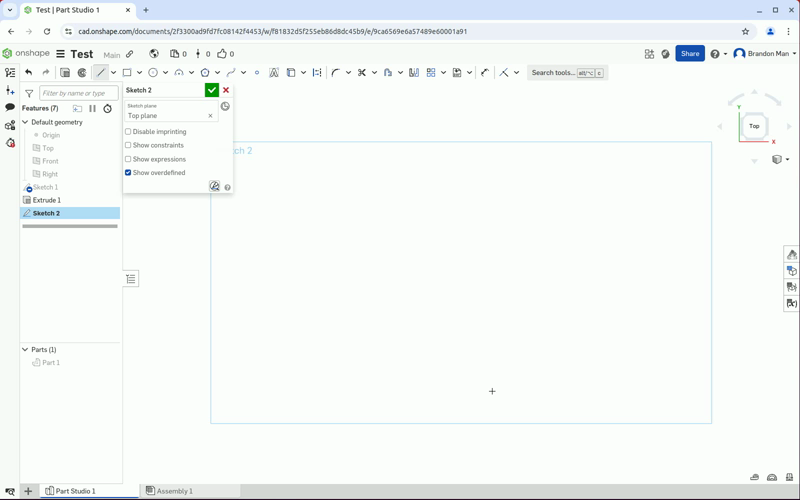
click(492, 390)
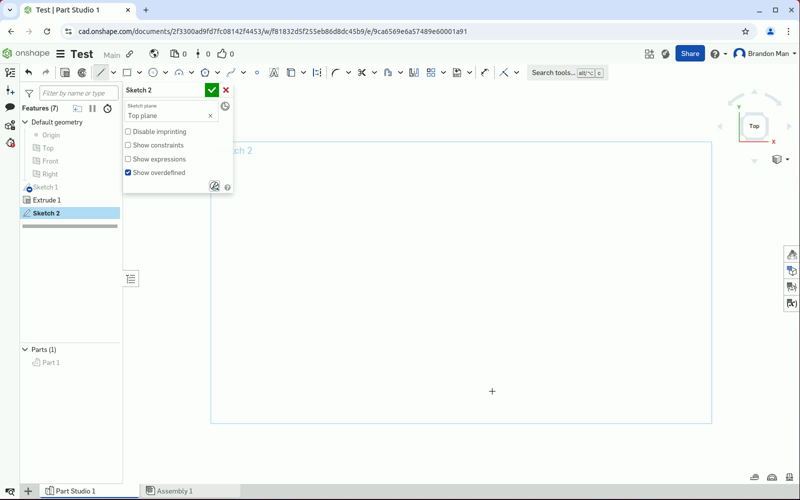
key_up(shift)
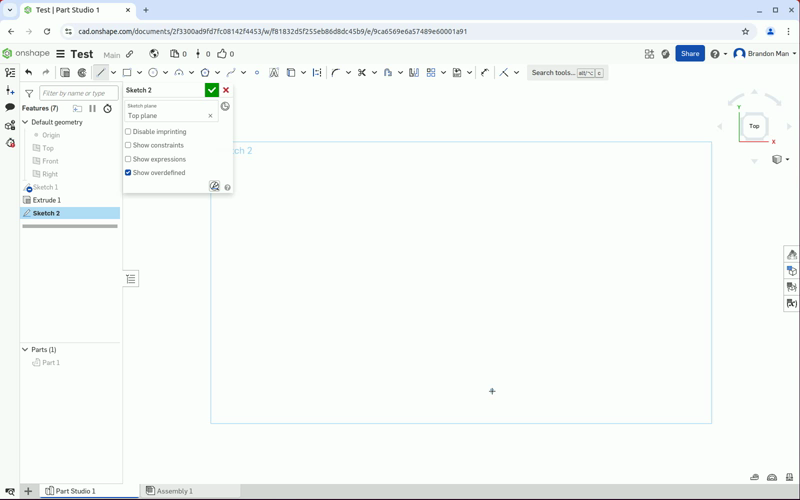
key_down(shift)
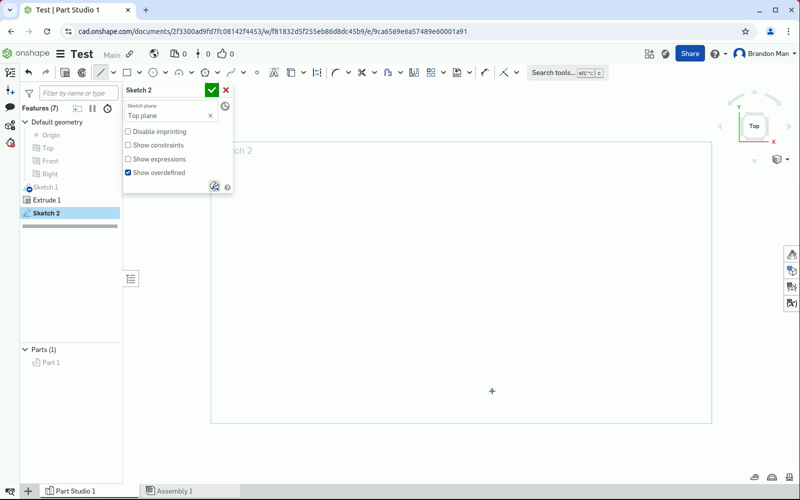
mouse_move(522, 390)
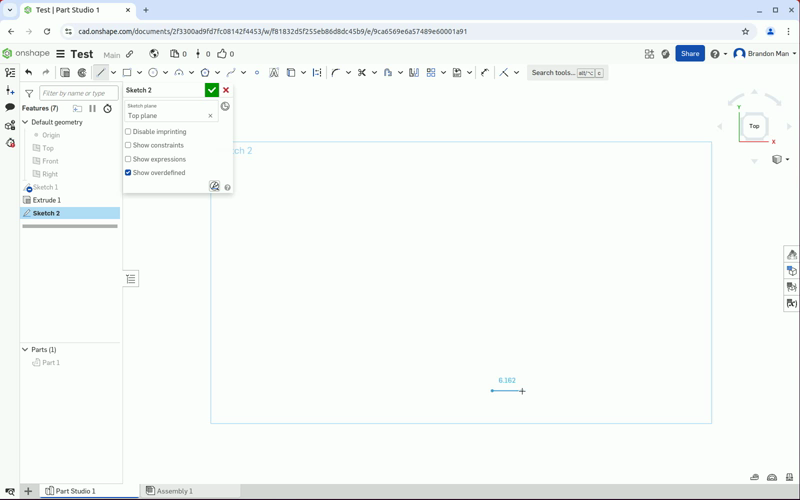
mouse_move(495, 395)
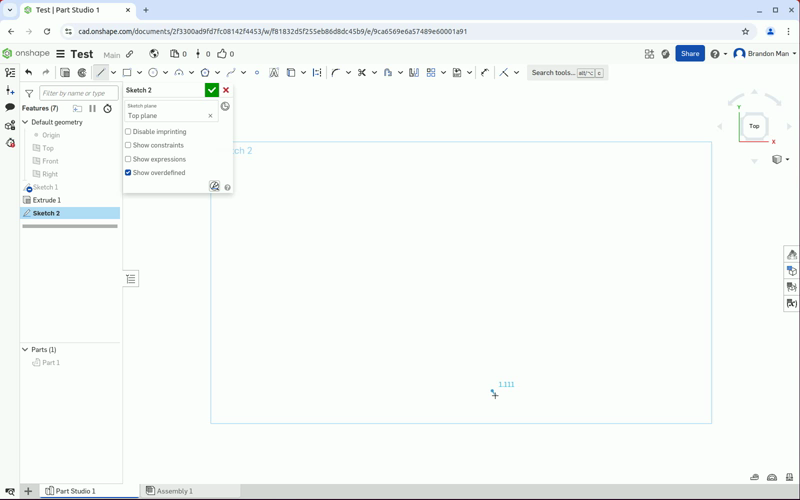
scroll(6)
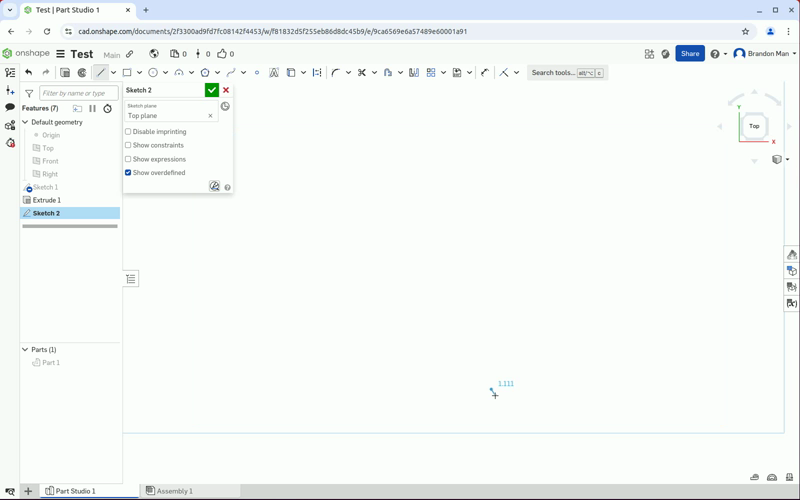
scroll(6)
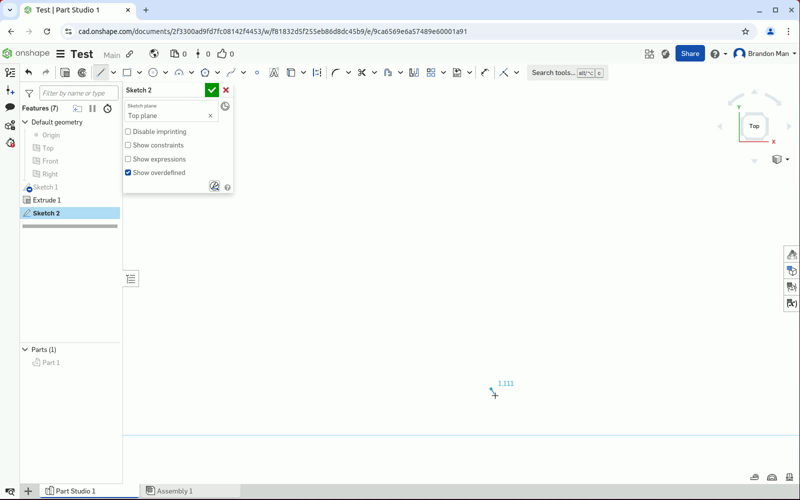
scroll(6)
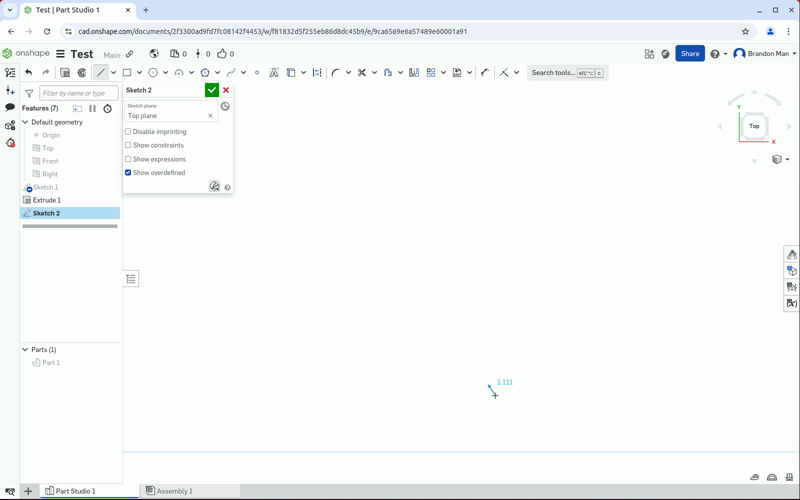
scroll(6)
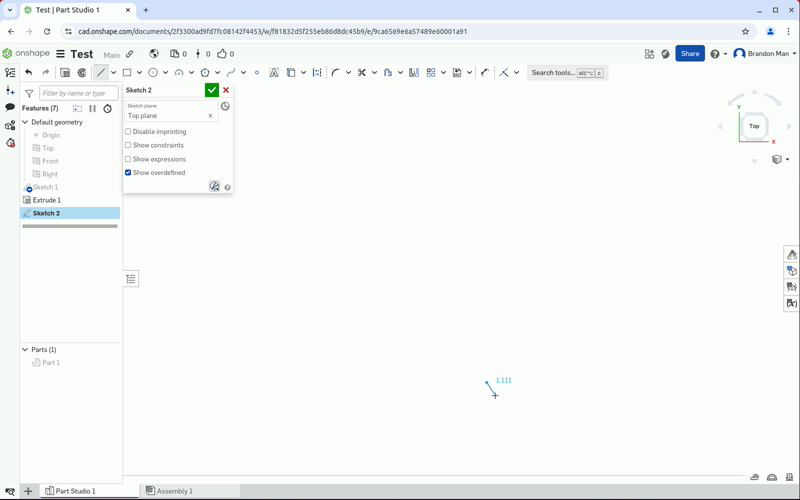
scroll(6)
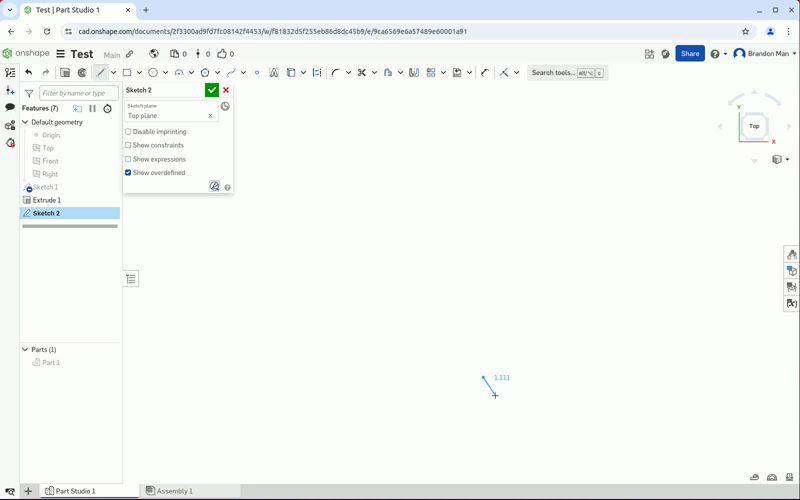
scroll(6)
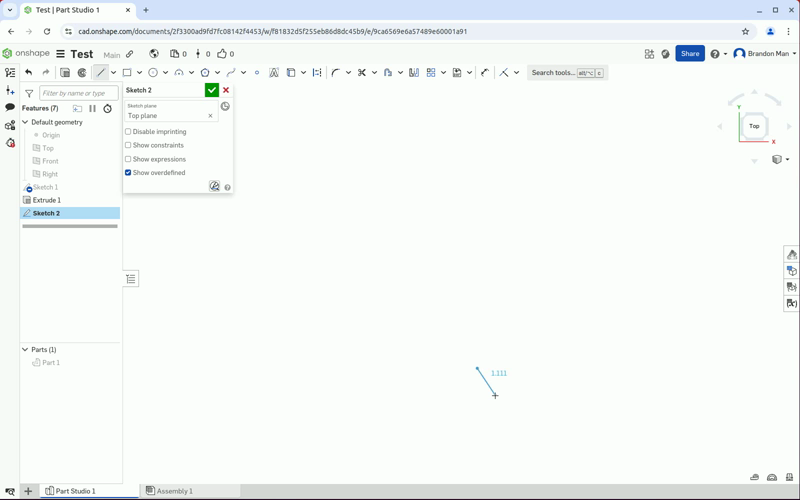
scroll(6)
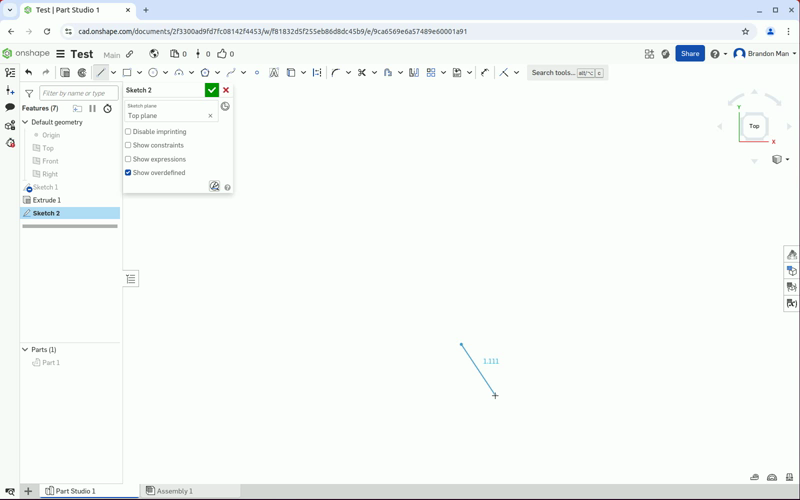
click(495, 395)
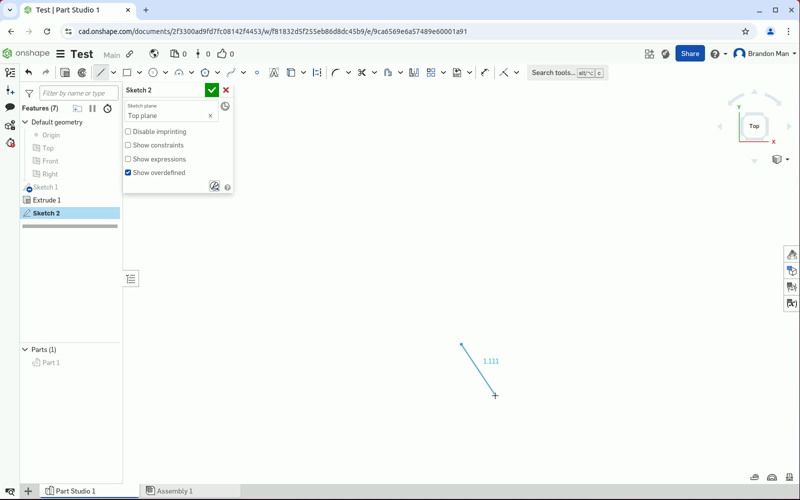
scroll(-6)
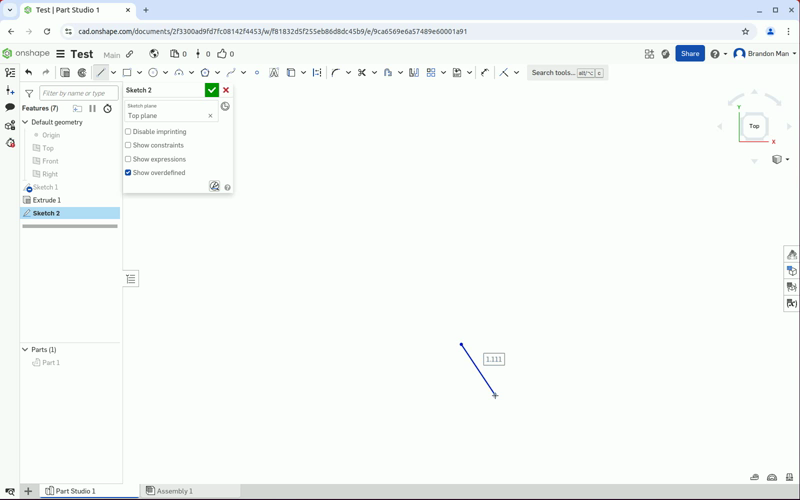
scroll(-6)
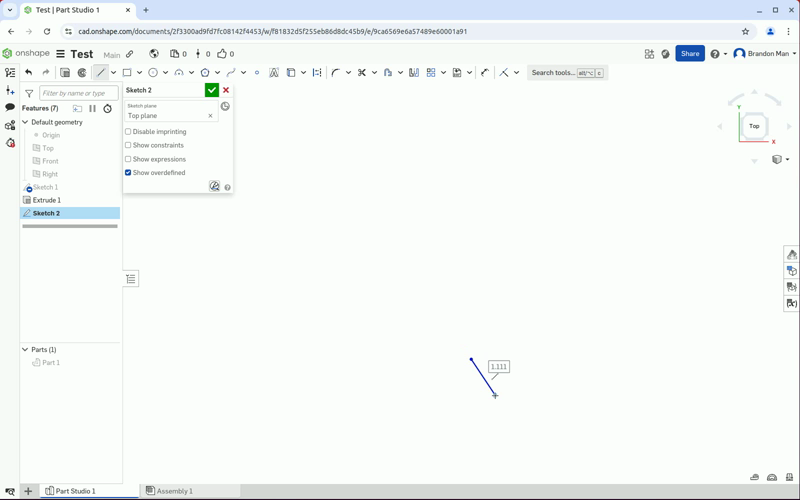
scroll(-6)
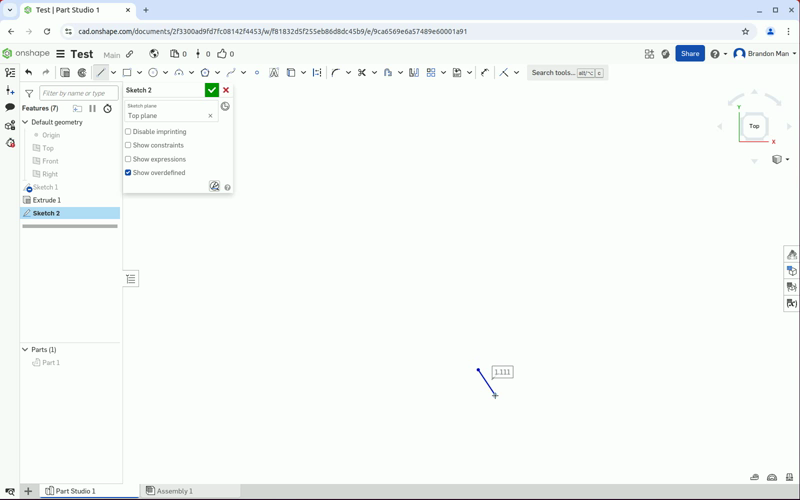
scroll(-6)
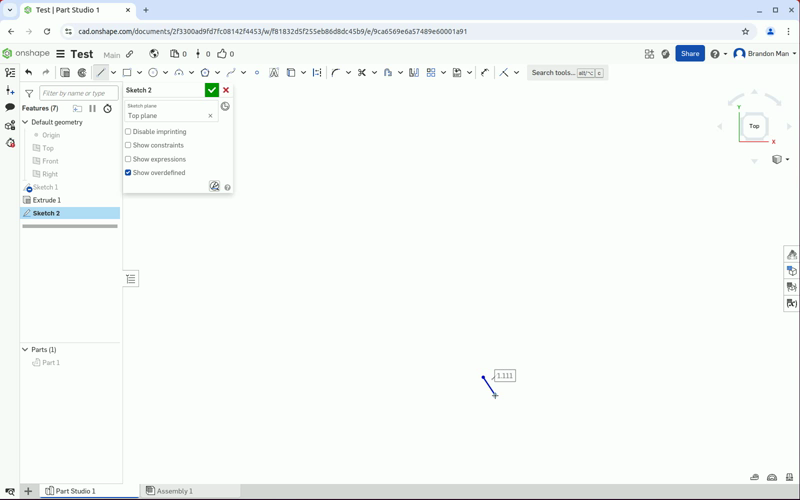
scroll(-6)
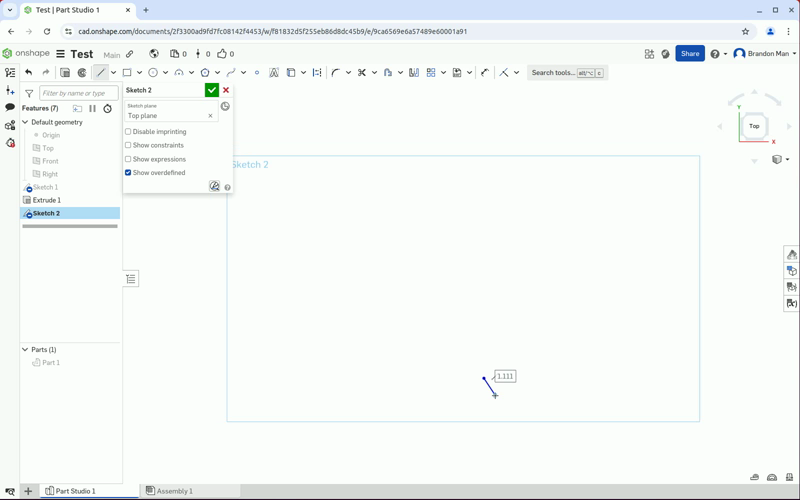
scroll(-6)
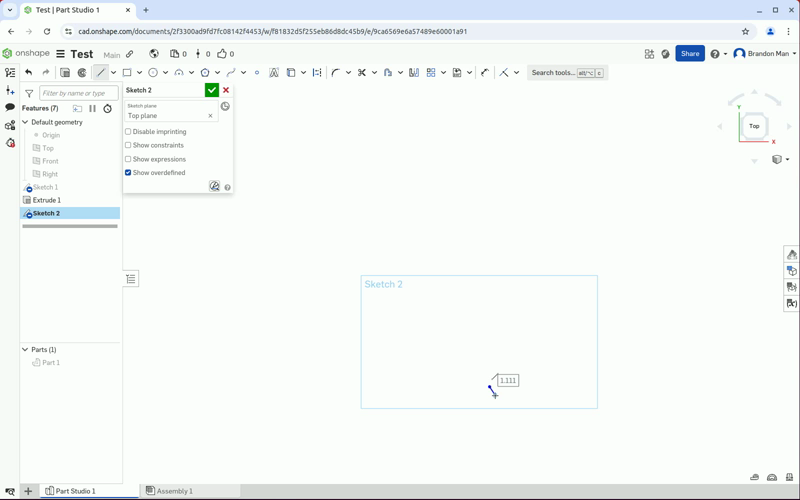
scroll(-6)
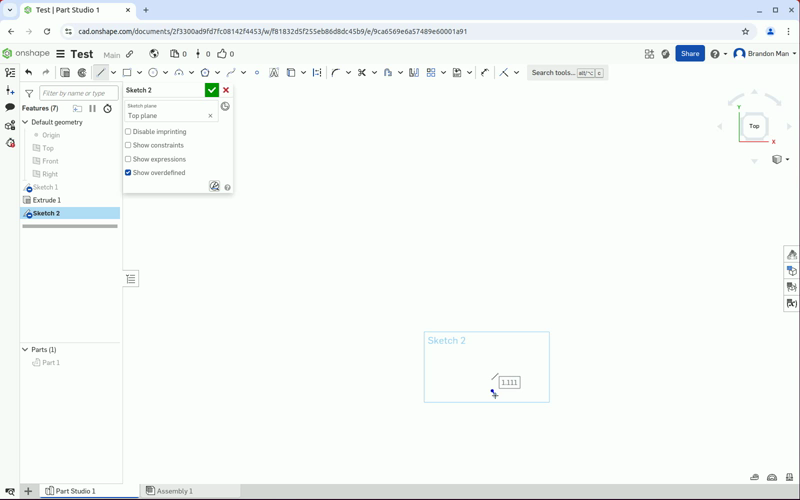
key_up(shift)
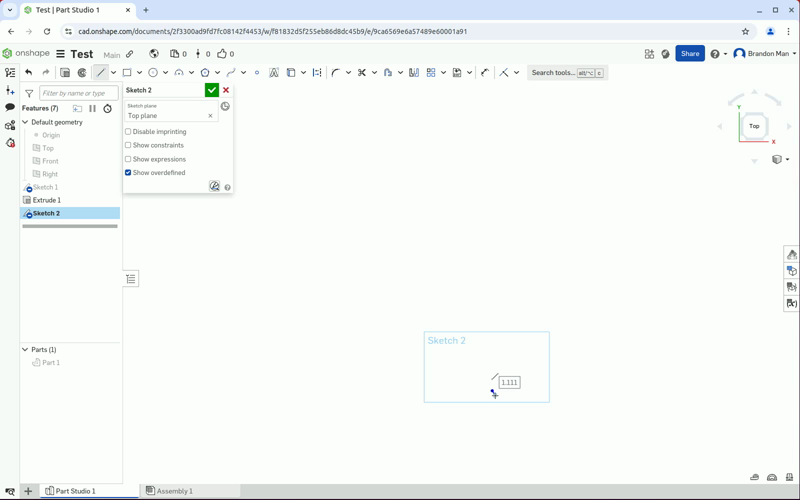
key_down(shift)
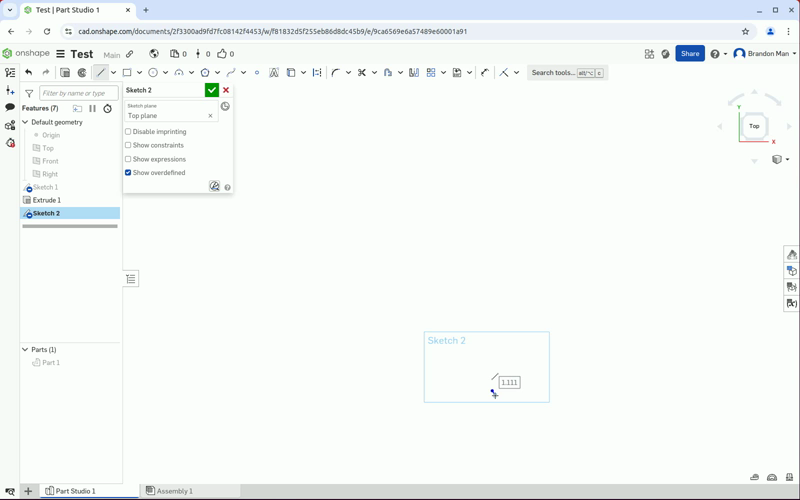
mouse_move(525, 395)
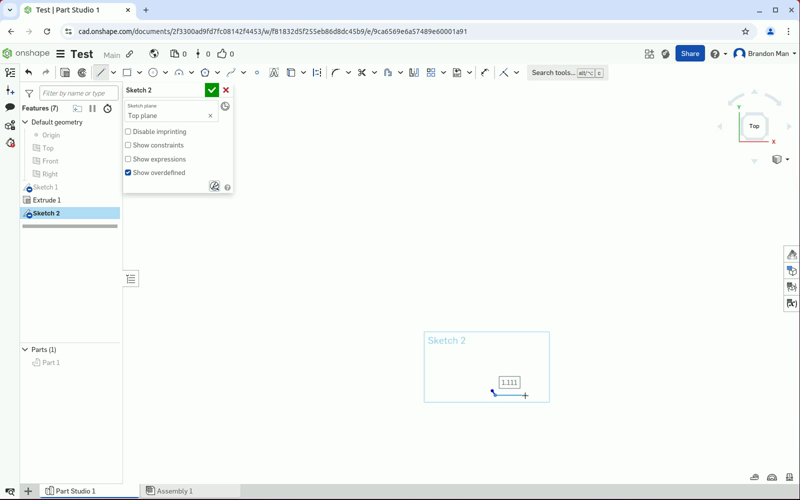
mouse_move(500, 395)
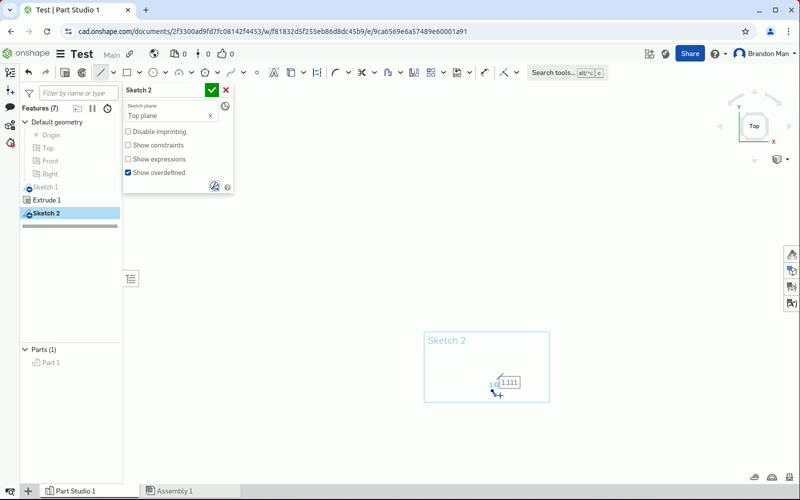
scroll(6)
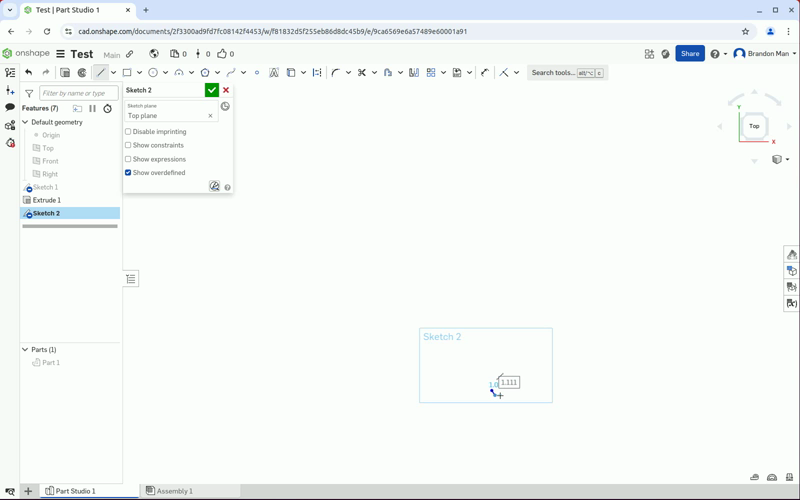
scroll(6)
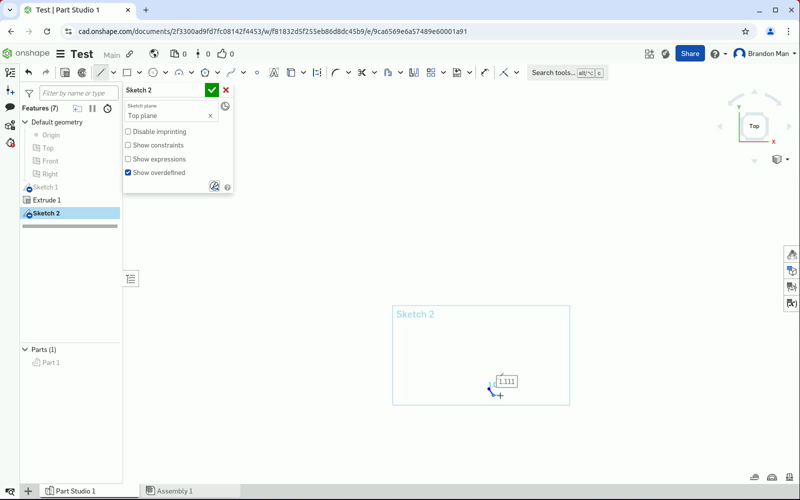
scroll(6)
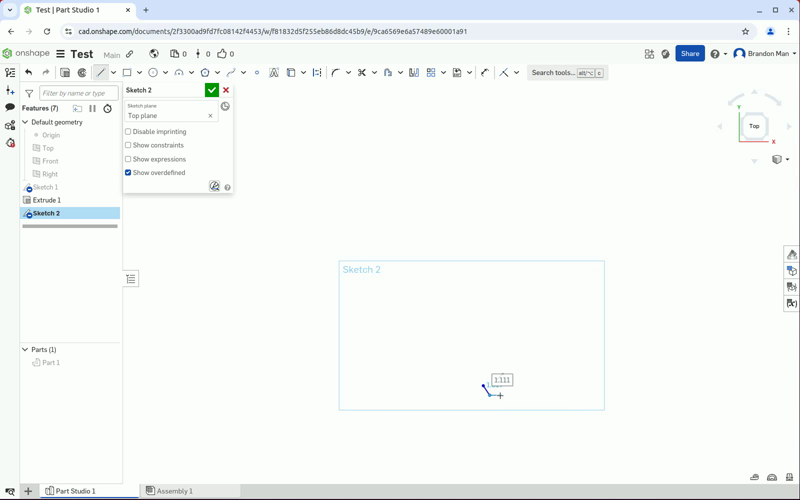
scroll(6)
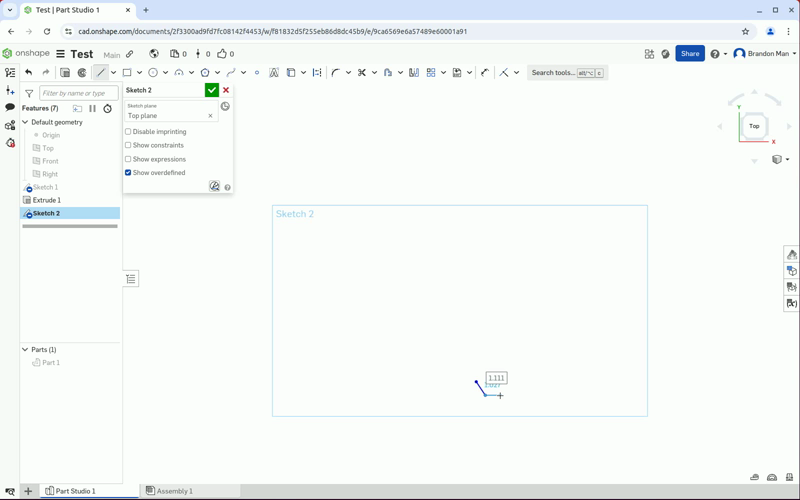
scroll(6)
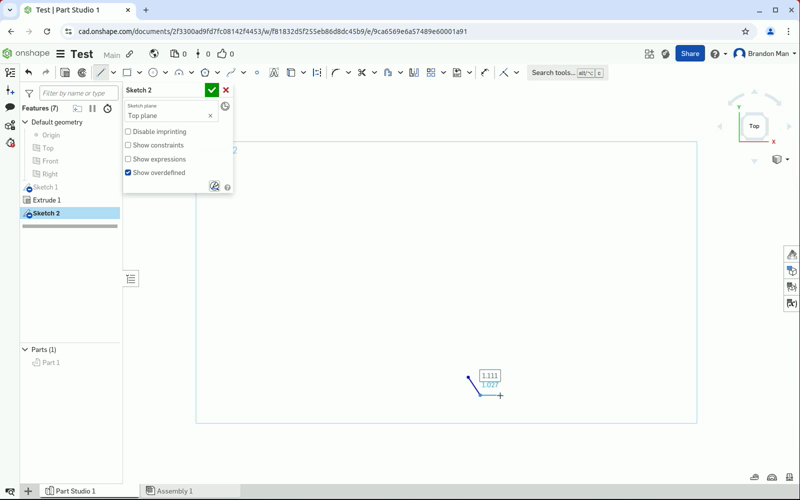
scroll(6)
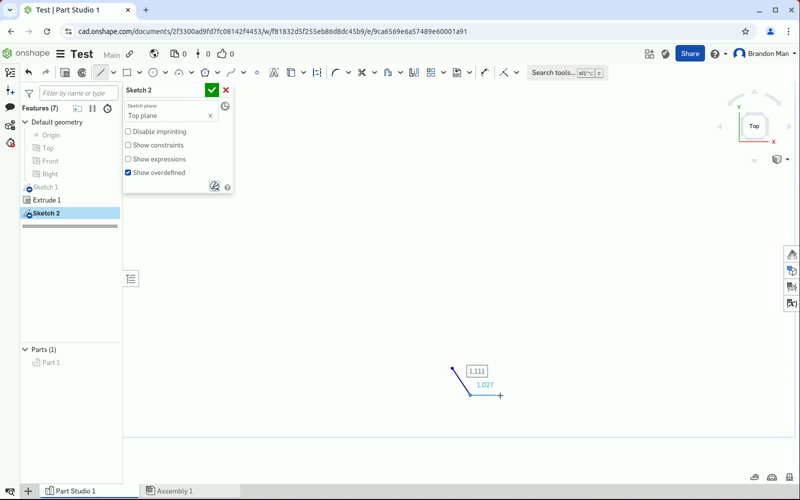
scroll(6)
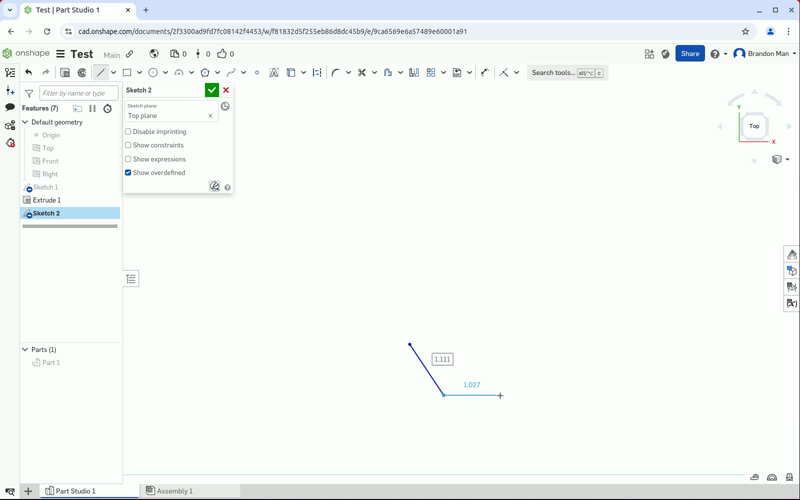
click(500, 395)
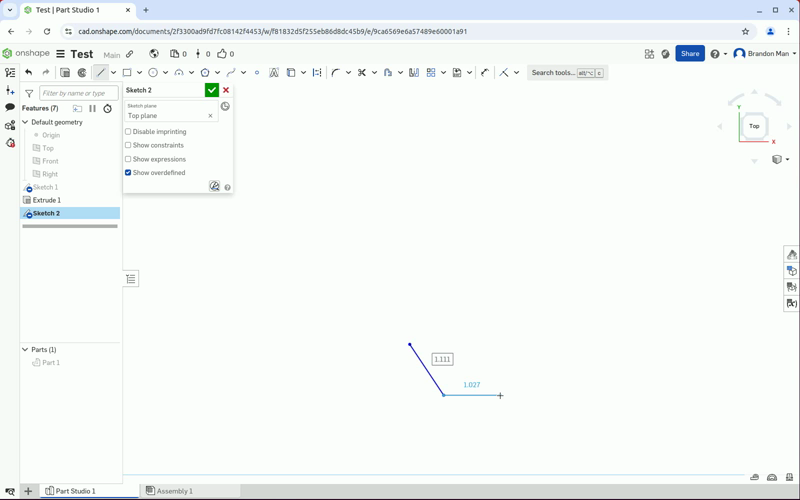
scroll(-6)
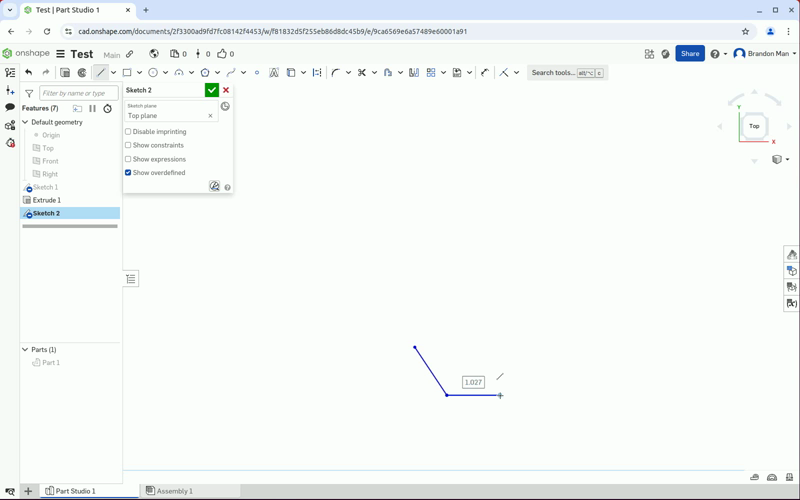
scroll(-6)
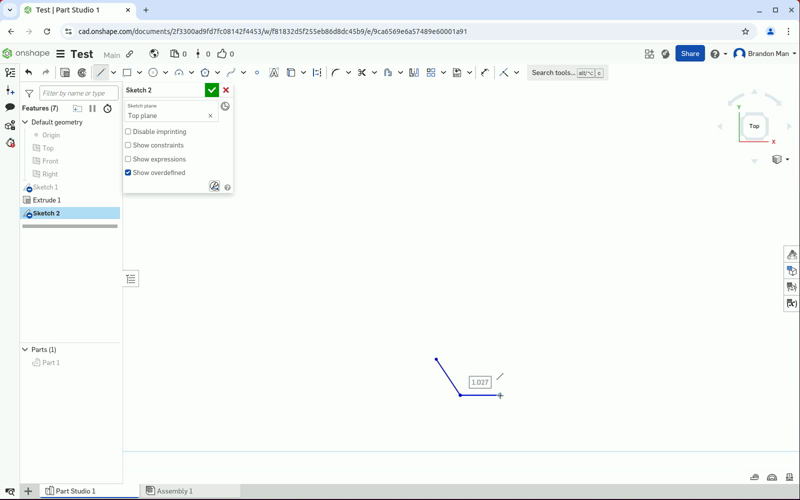
scroll(-6)
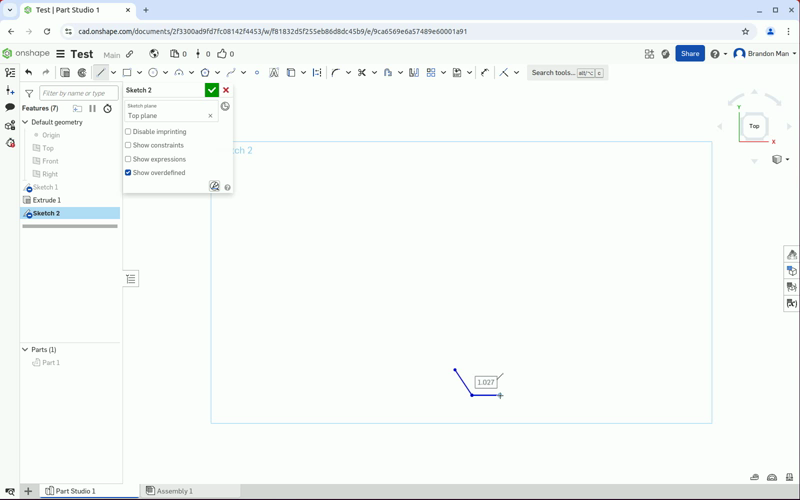
scroll(-6)
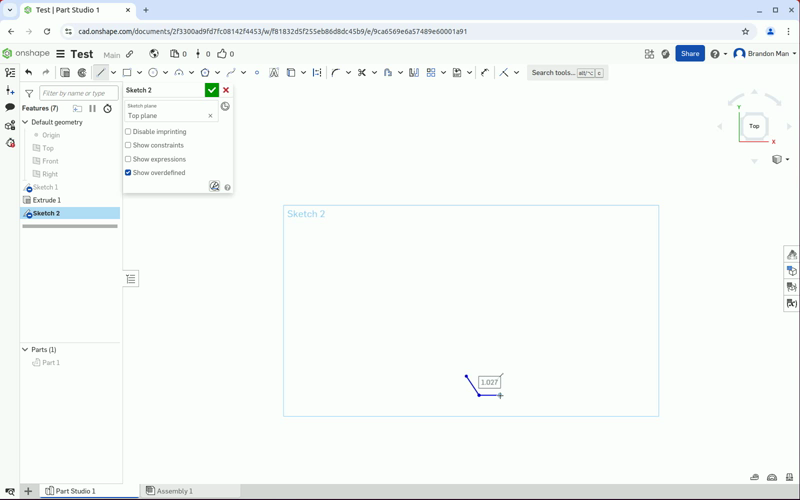
scroll(-6)
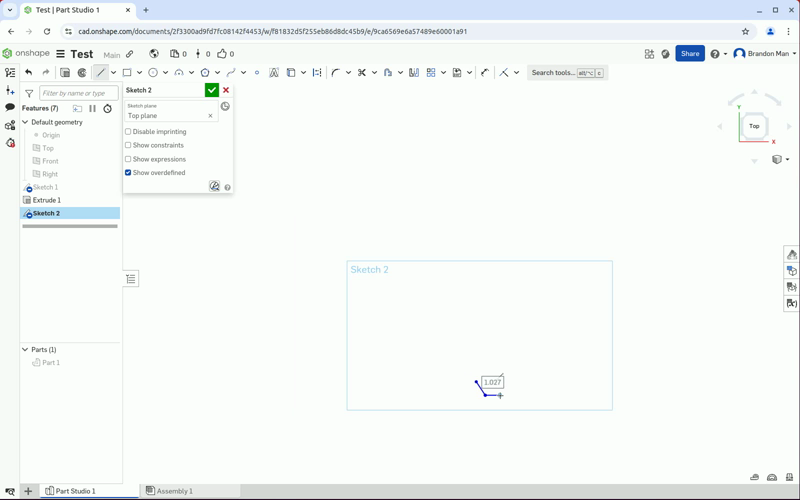
scroll(-6)
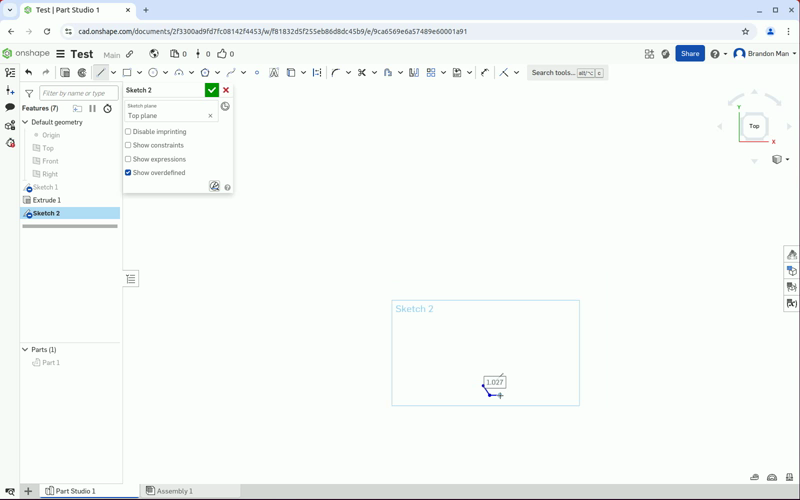
scroll(-6)
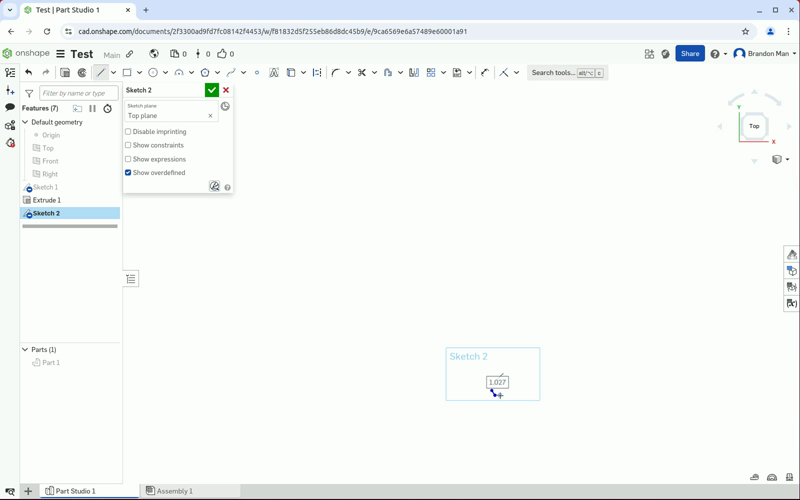
key_up(shift)
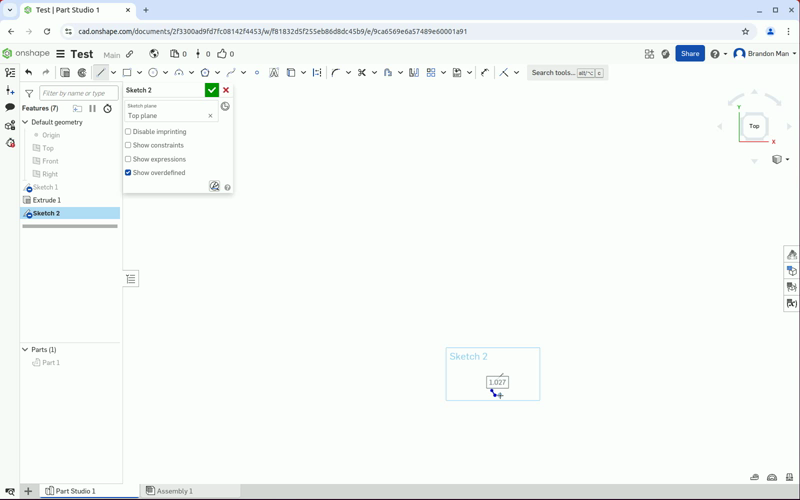
key_down(shift)
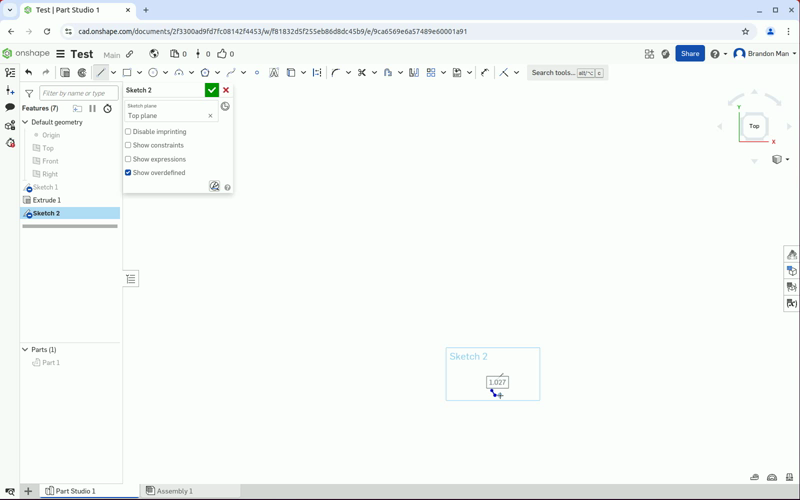
mouse_move(530, 395)
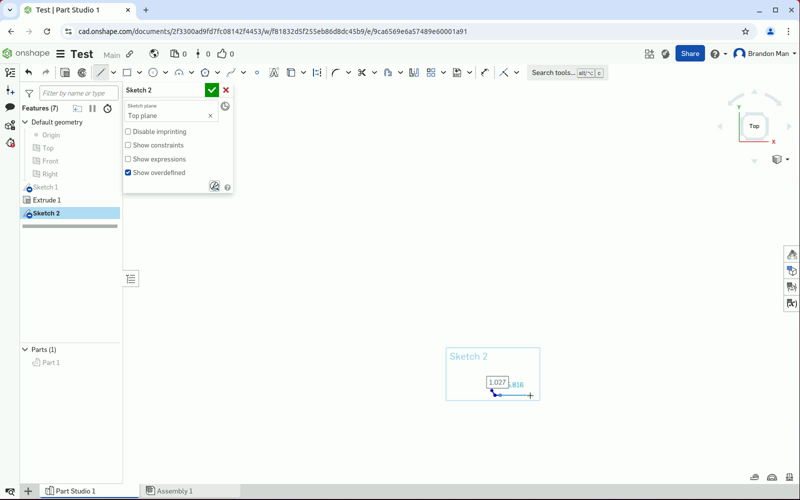
mouse_move(502, 390)
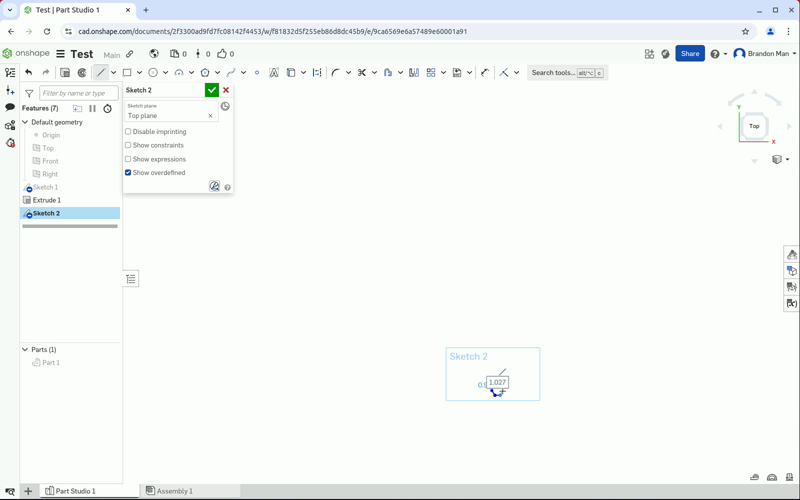
scroll(6)
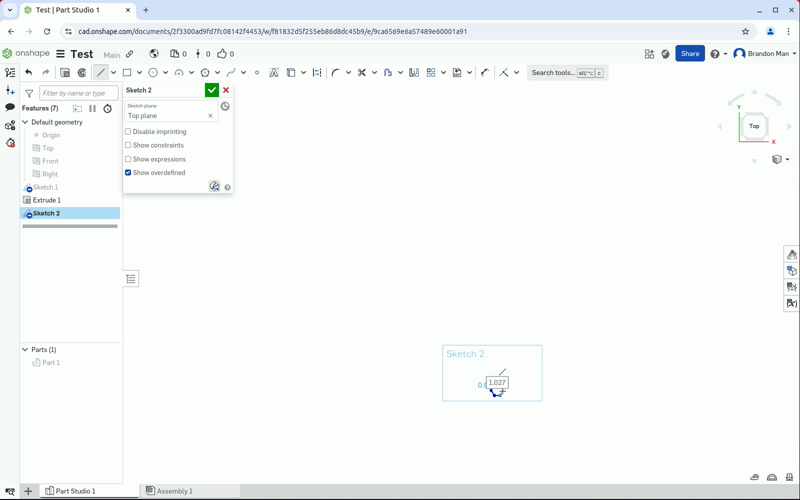
scroll(6)
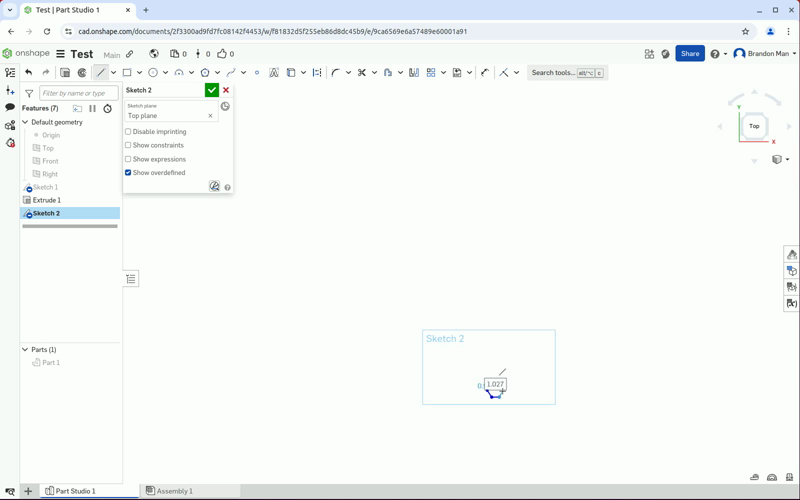
scroll(6)
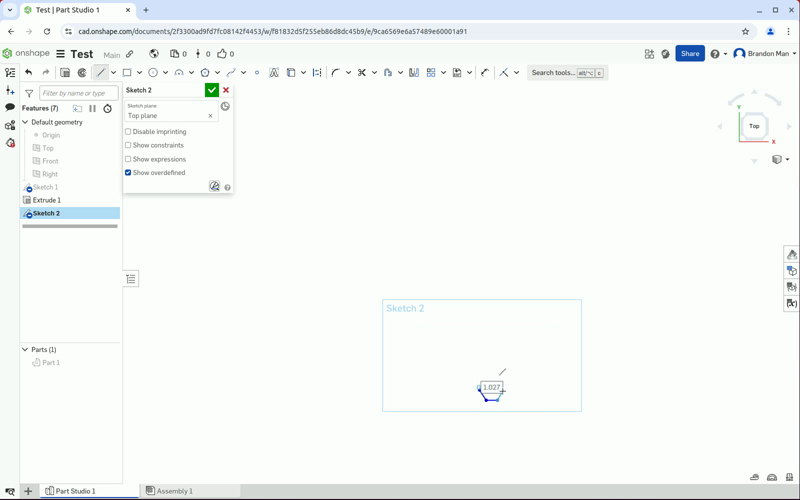
scroll(6)
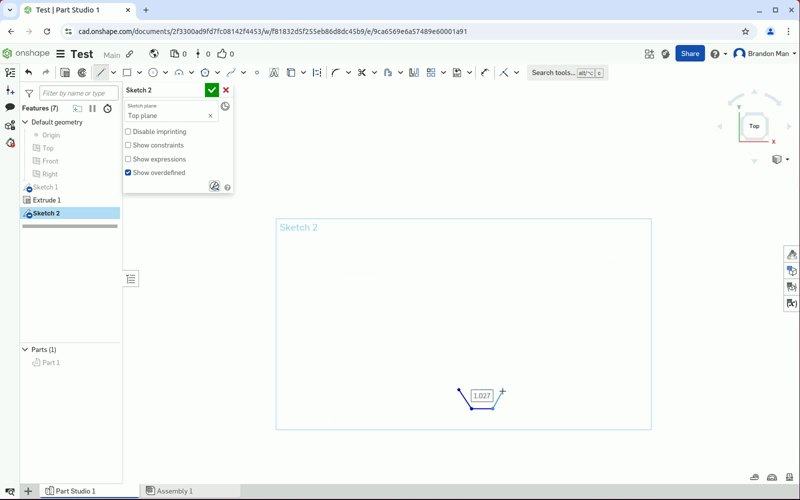
scroll(6)
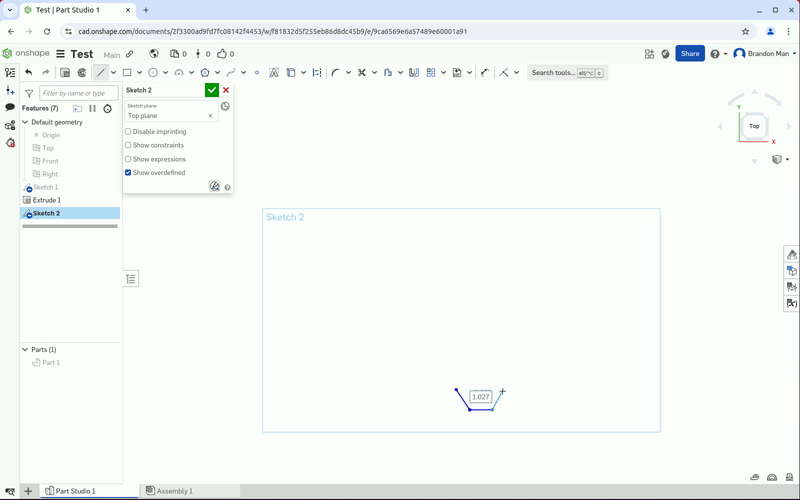
scroll(6)
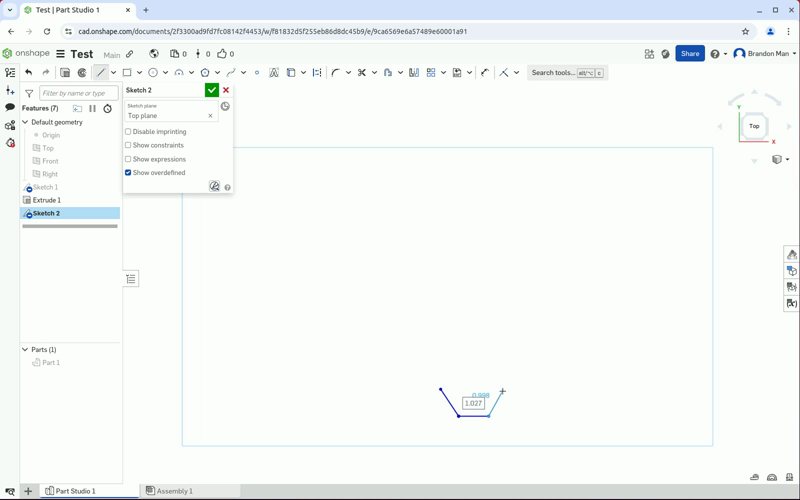
scroll(6)
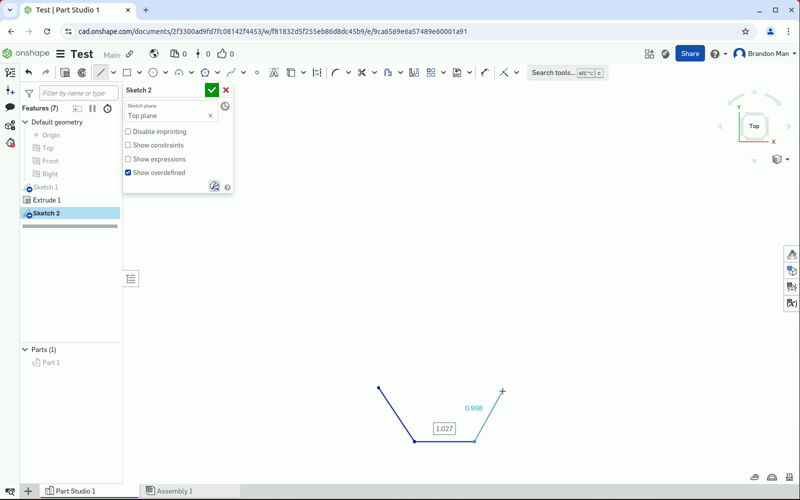
click(502, 390)
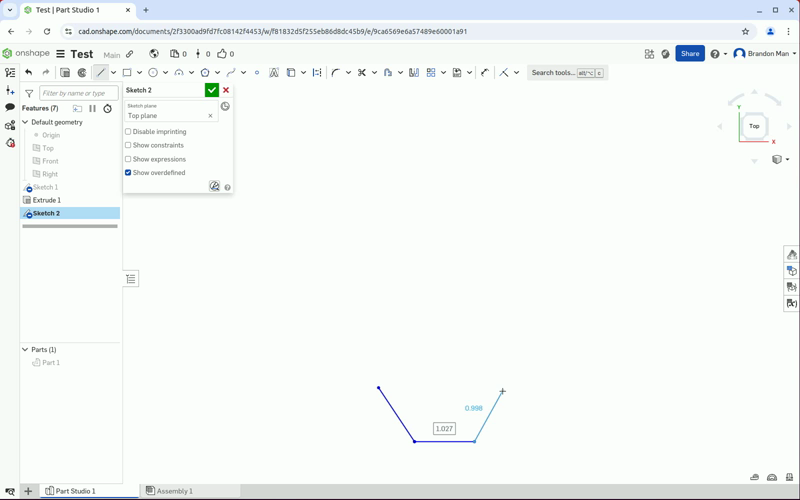
scroll(-6)
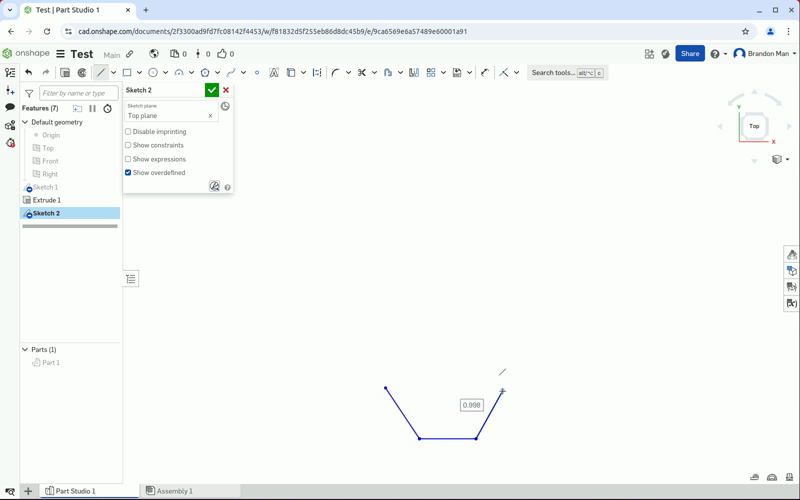
scroll(-6)
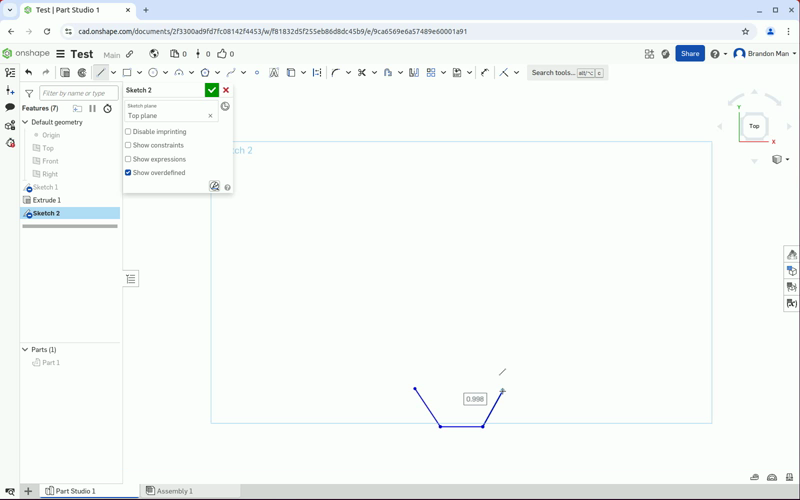
scroll(-6)
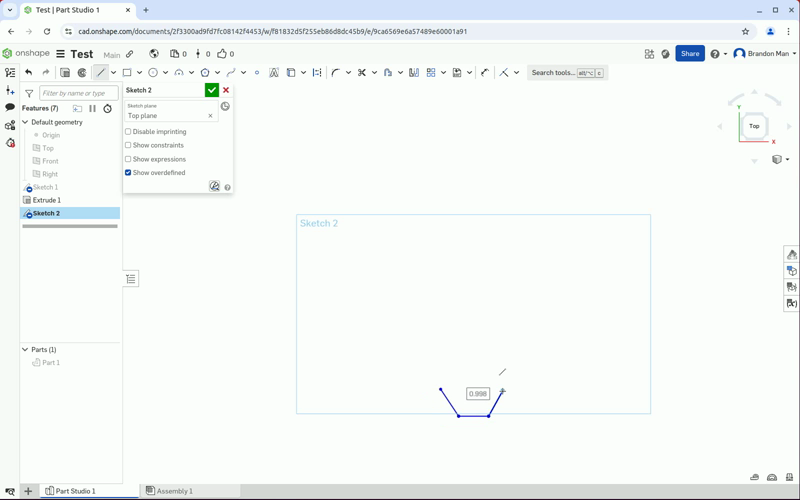
scroll(-6)
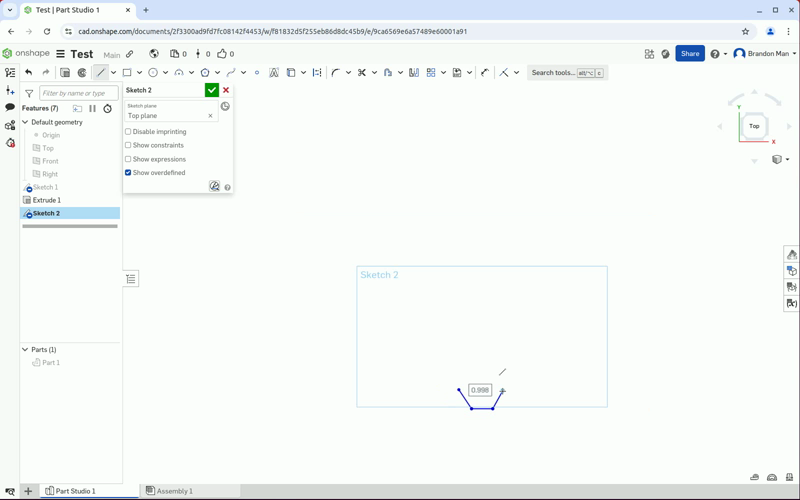
scroll(-6)
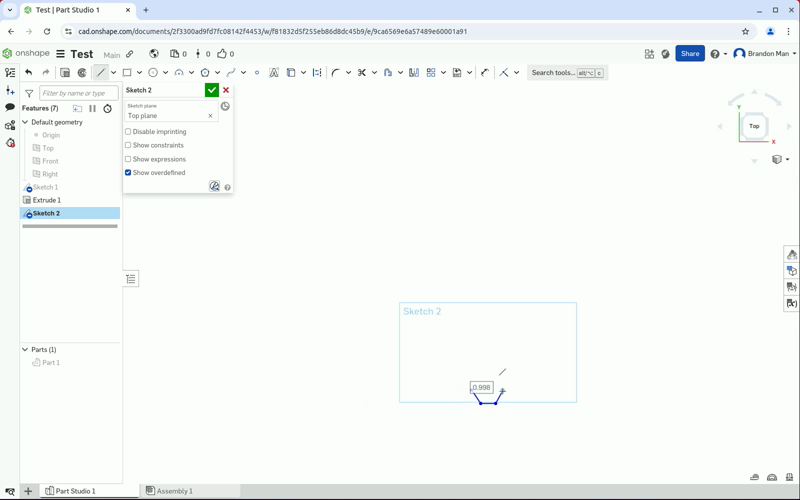
scroll(-6)
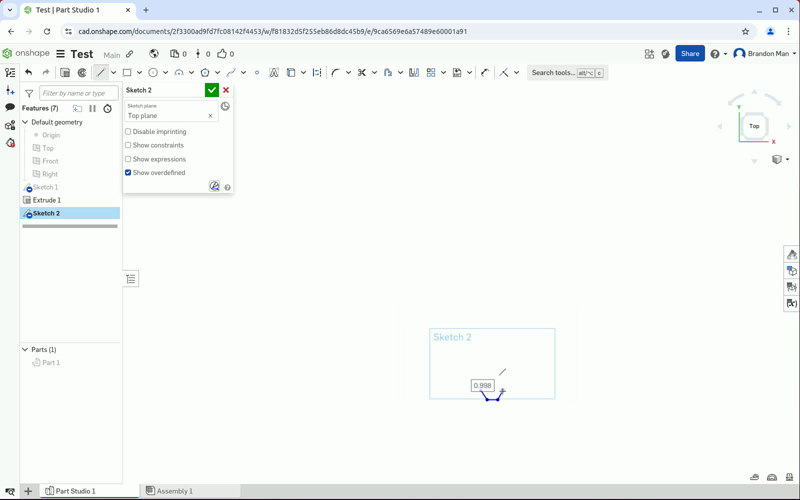
scroll(-6)
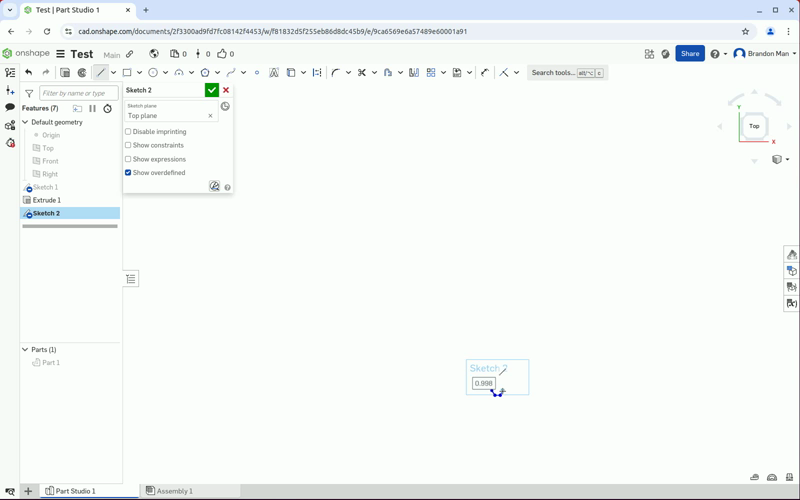
key_up(shift)
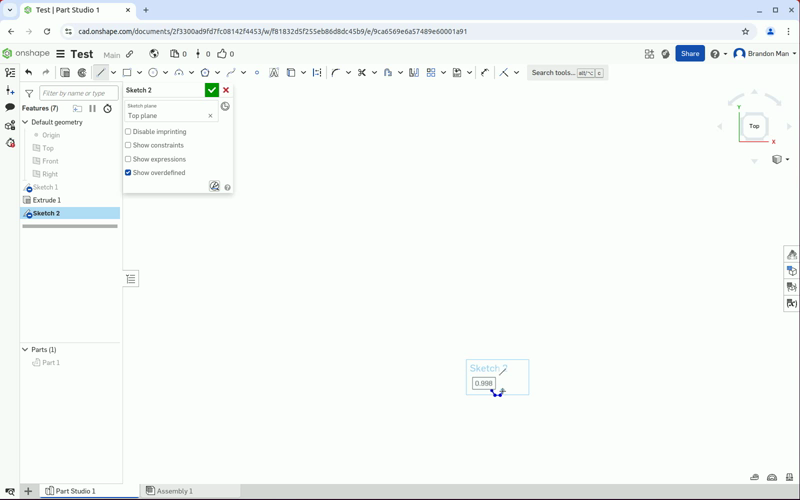
key_down(shift)
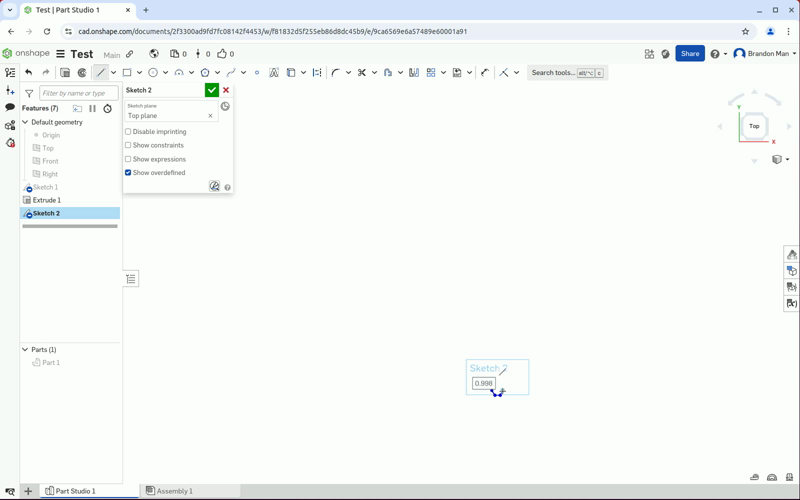
mouse_move(532, 390)
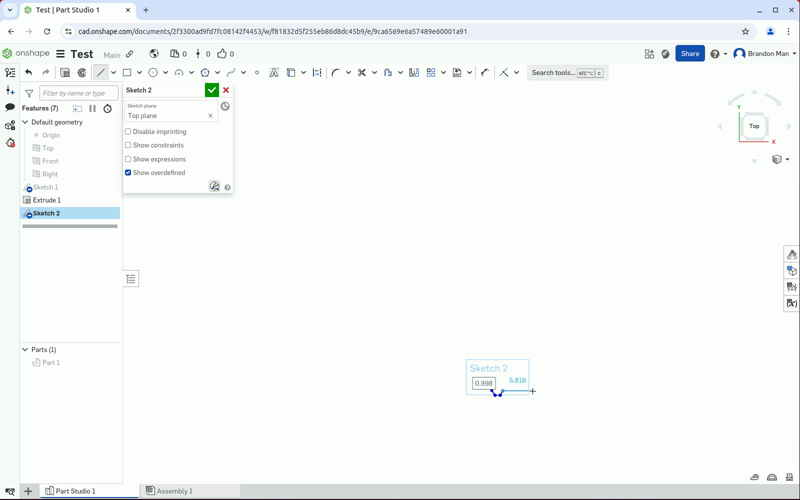
mouse_move(500, 386)
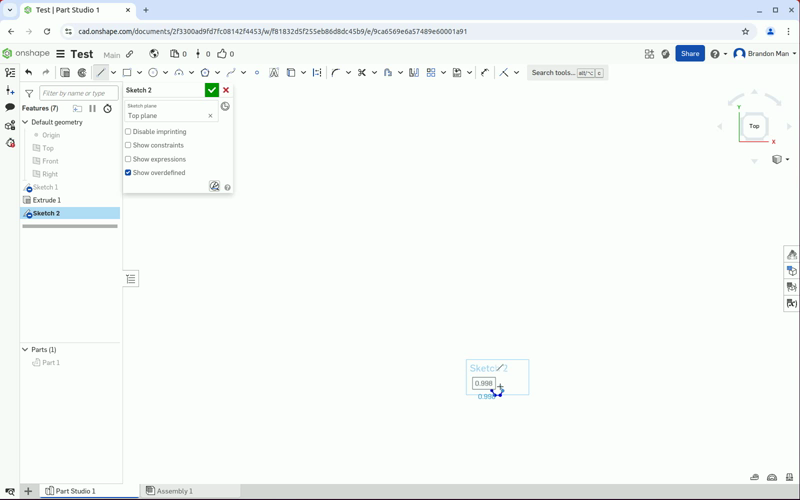
scroll(6)
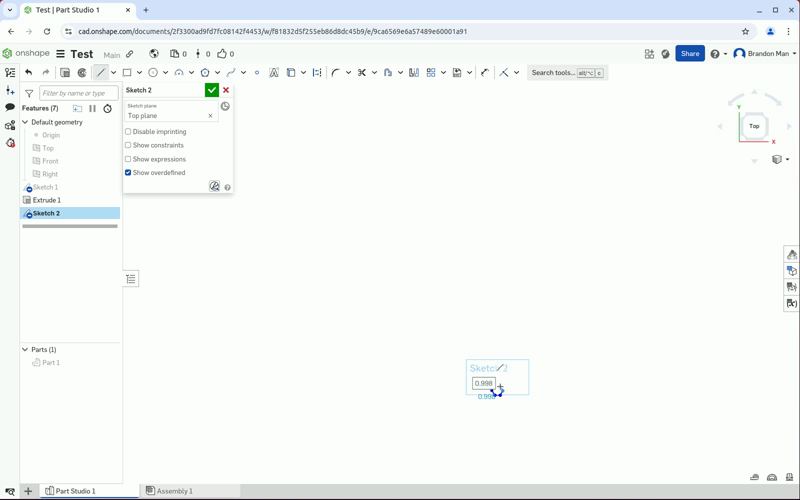
scroll(6)
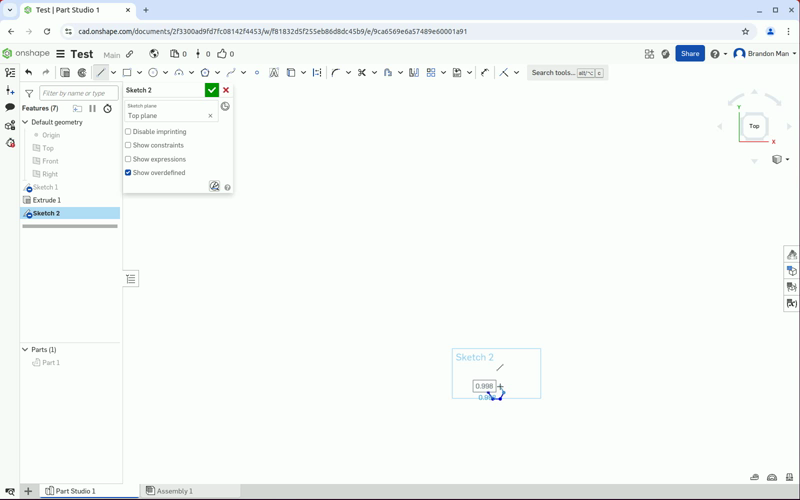
scroll(6)
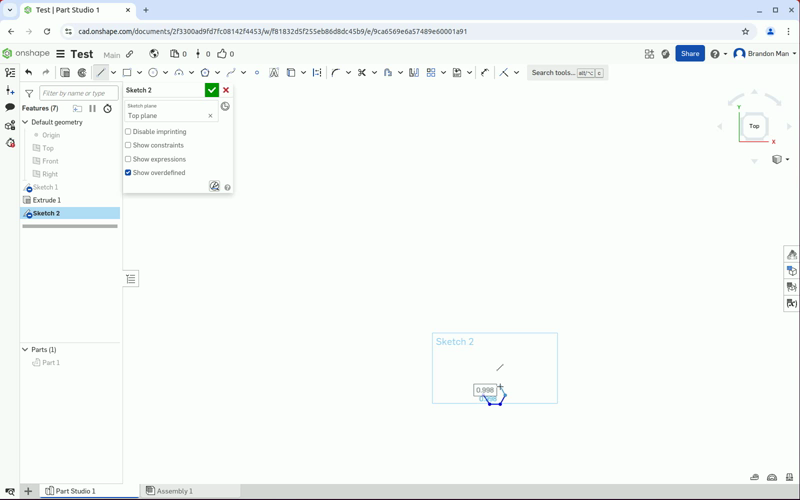
scroll(6)
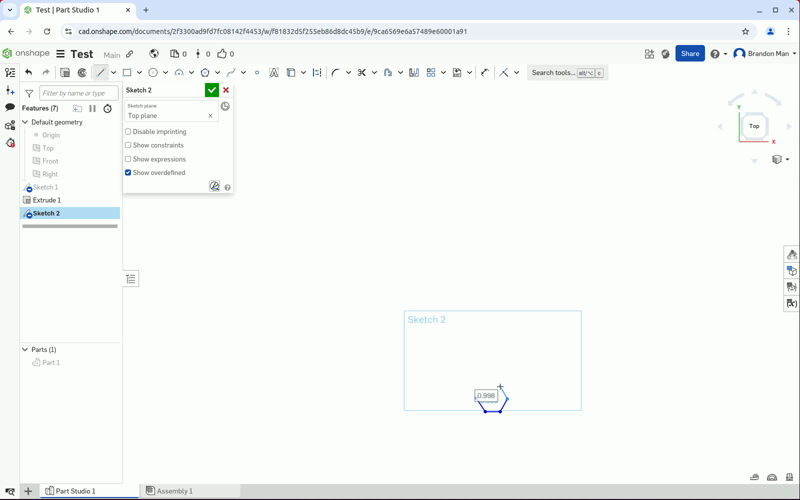
scroll(6)
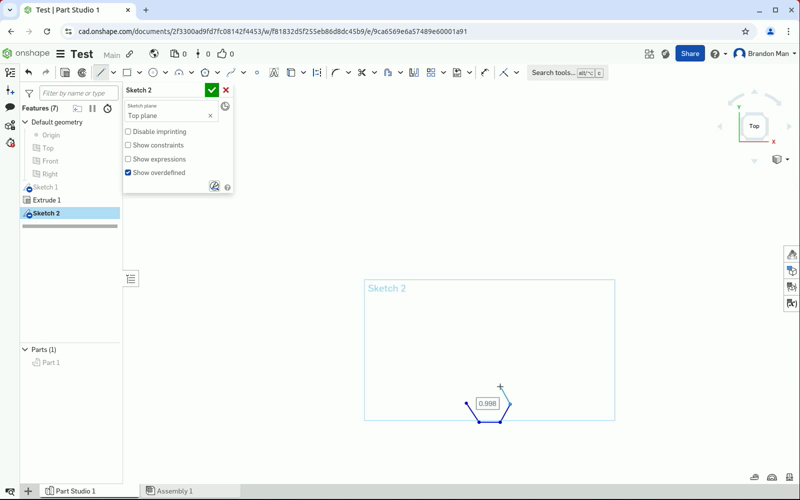
scroll(6)
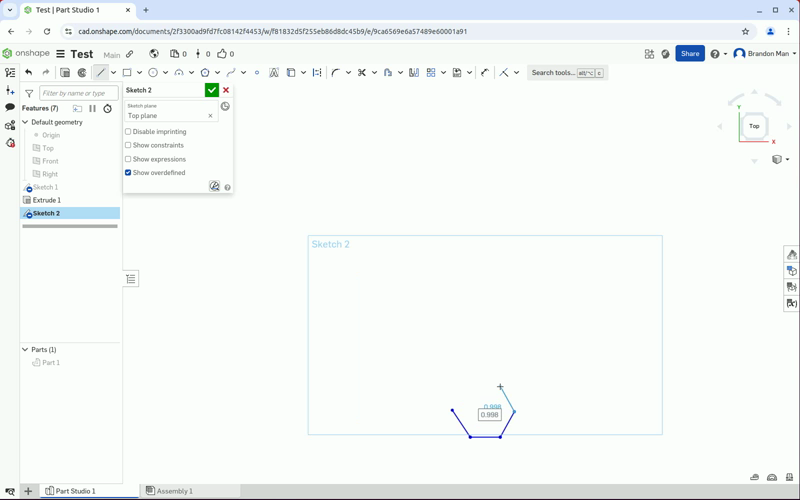
scroll(6)
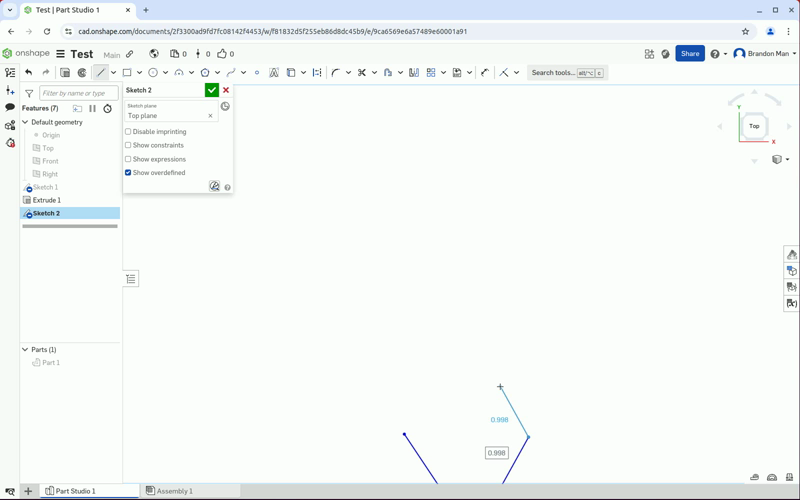
click(500, 386)
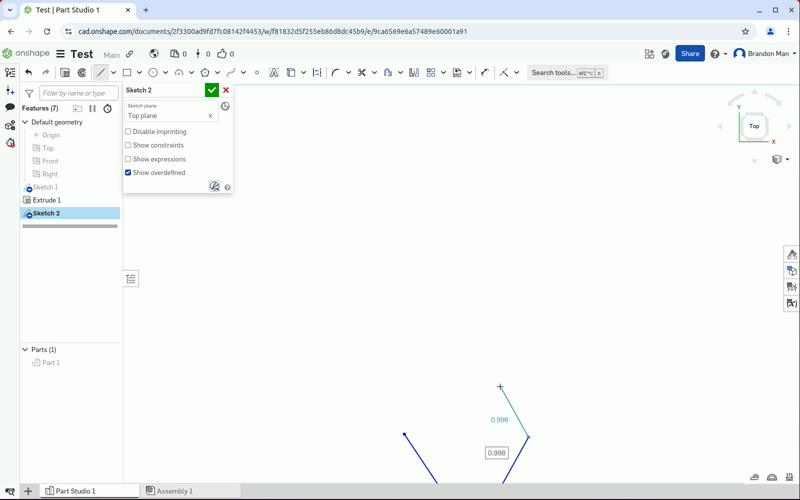
scroll(-6)
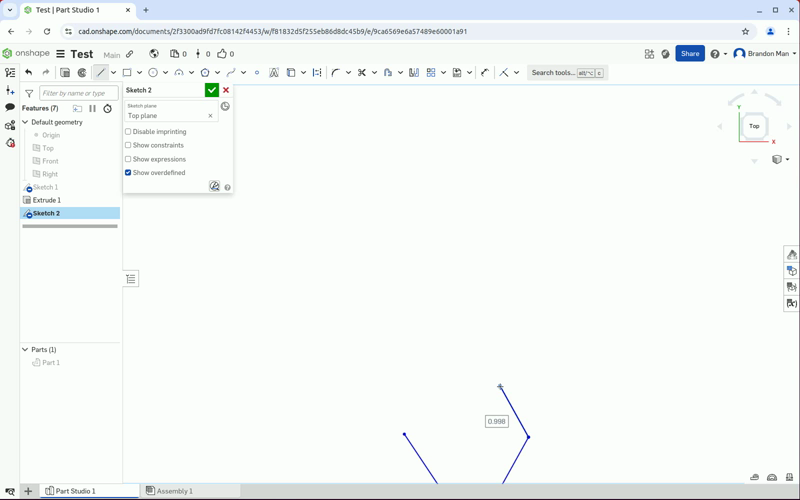
scroll(-6)
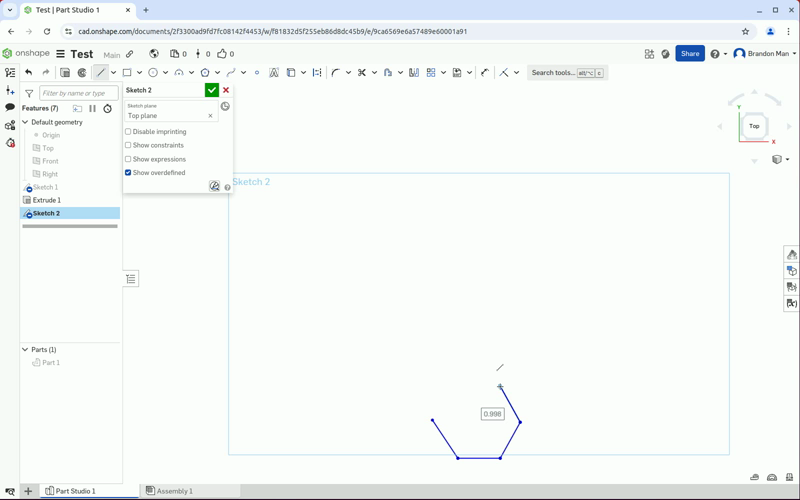
scroll(-6)
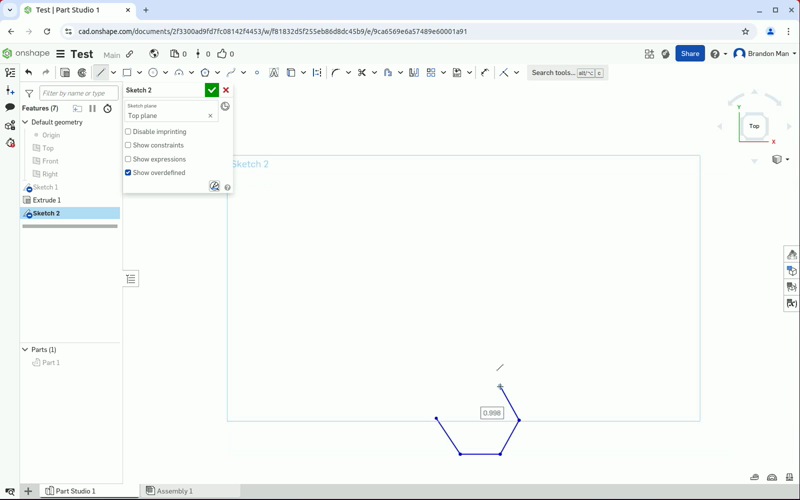
scroll(-6)
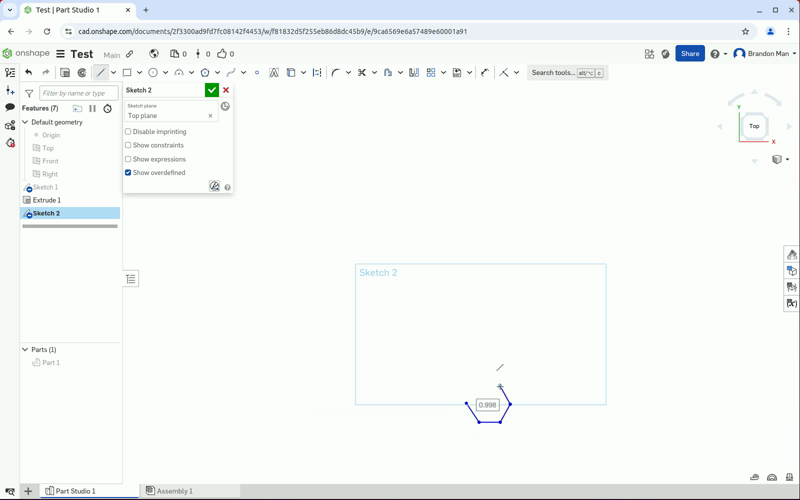
scroll(-6)
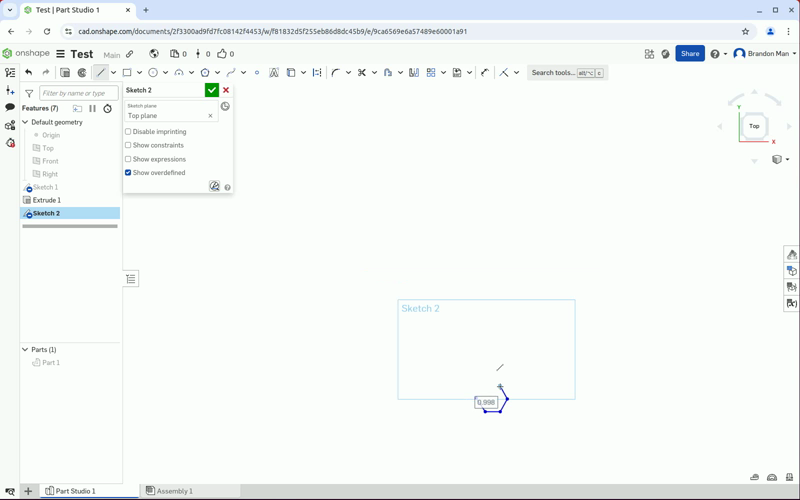
scroll(-6)
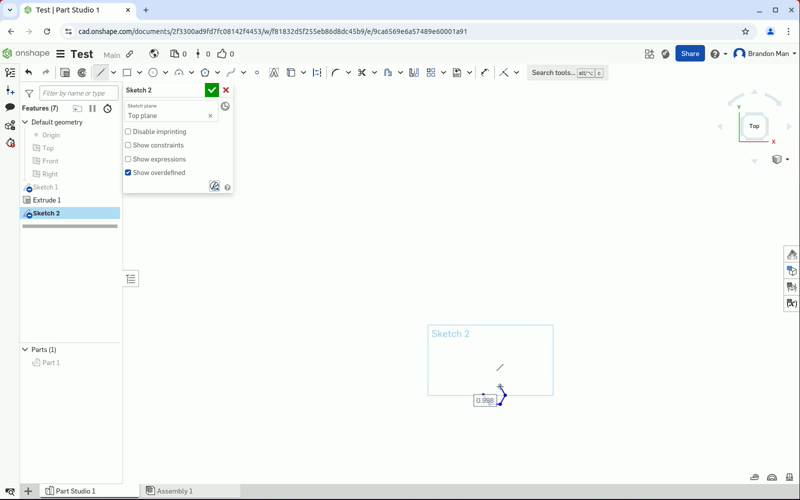
scroll(-6)
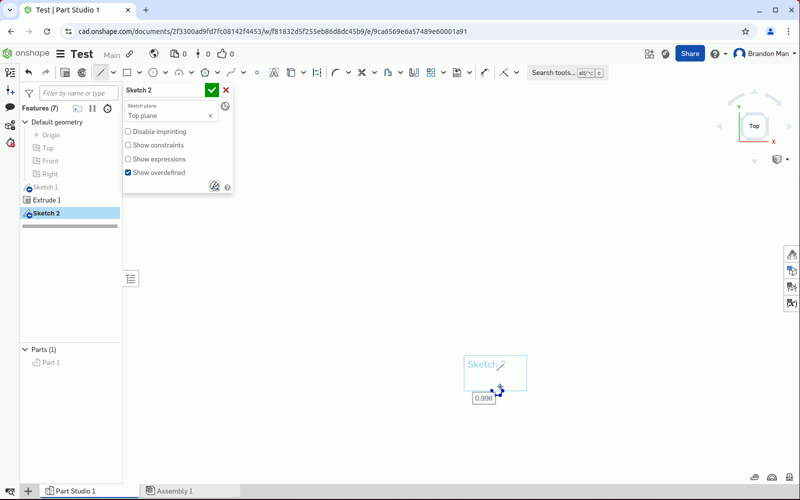
key_up(shift)
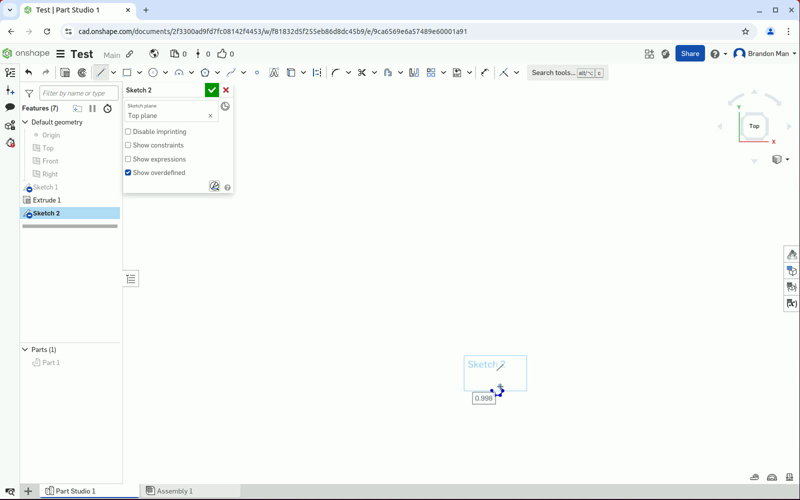
key_down(shift)
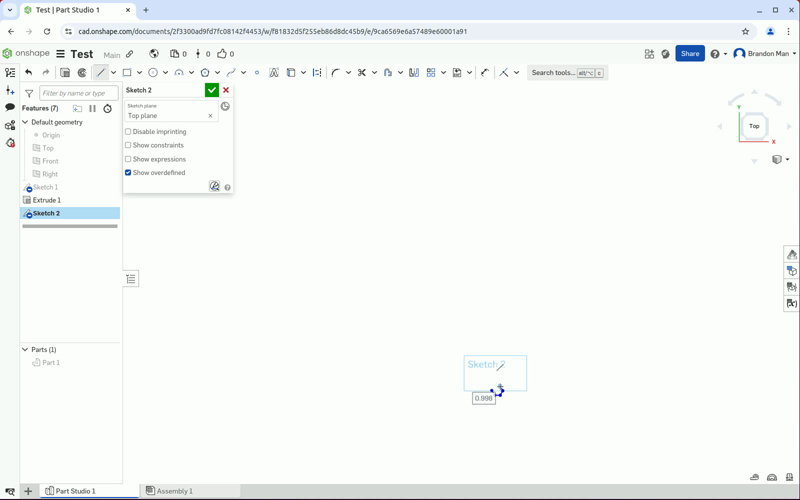
mouse_move(530, 386)
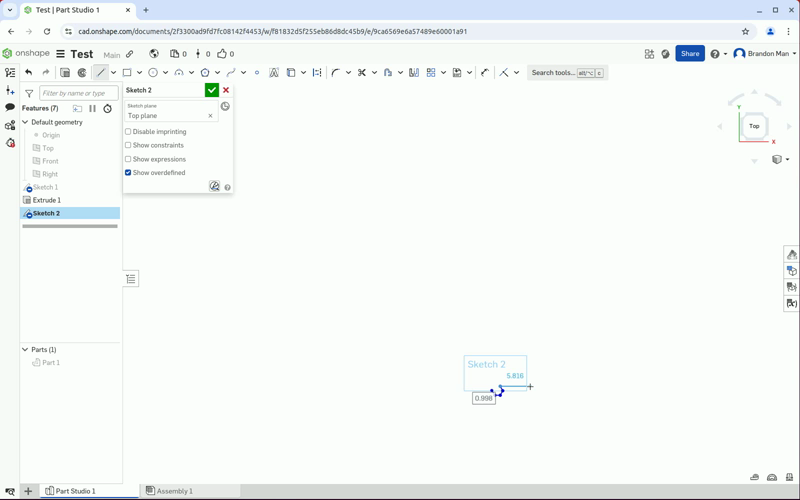
mouse_move(495, 386)
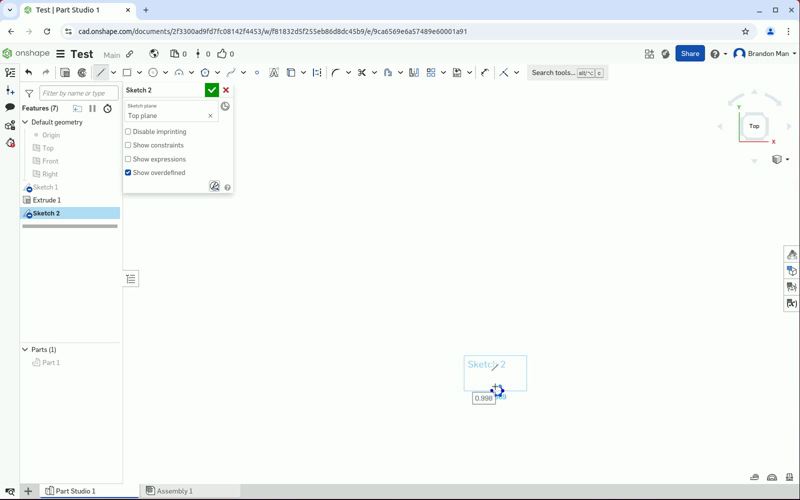
scroll(6)
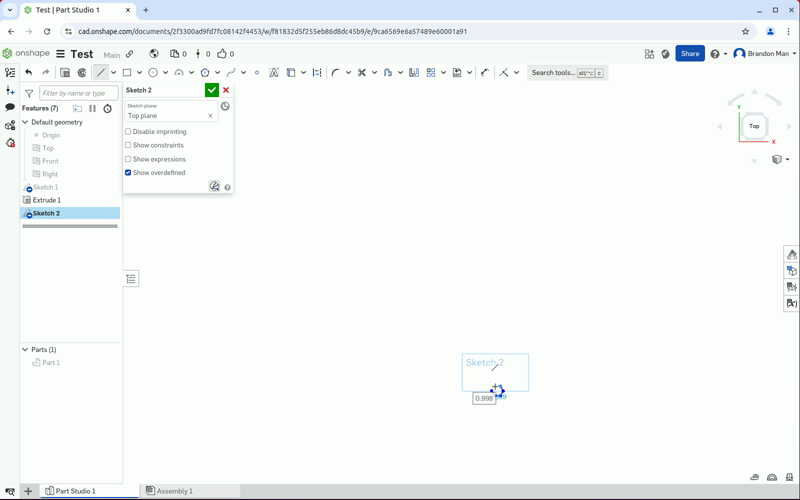
scroll(6)
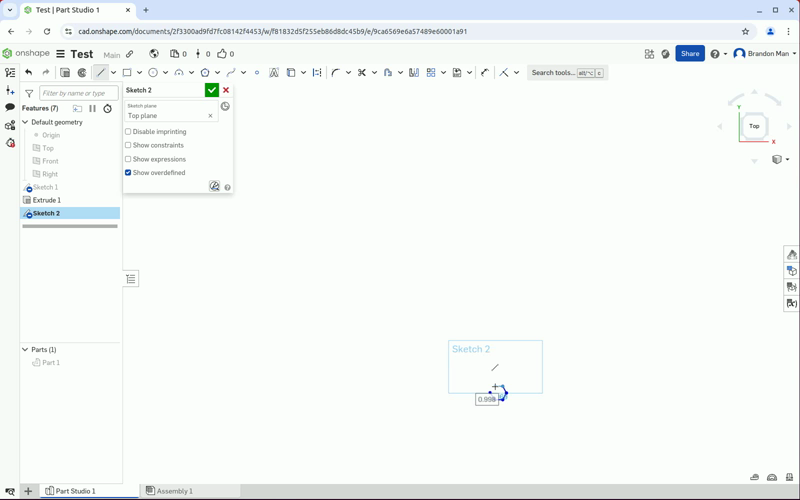
scroll(6)
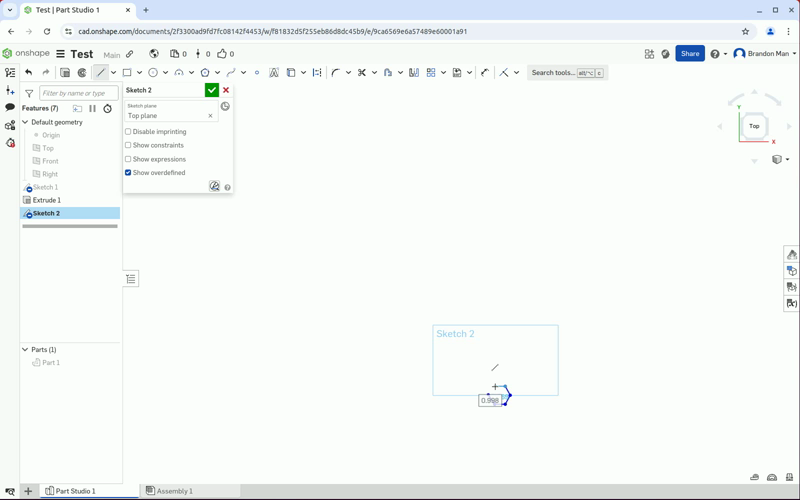
scroll(6)
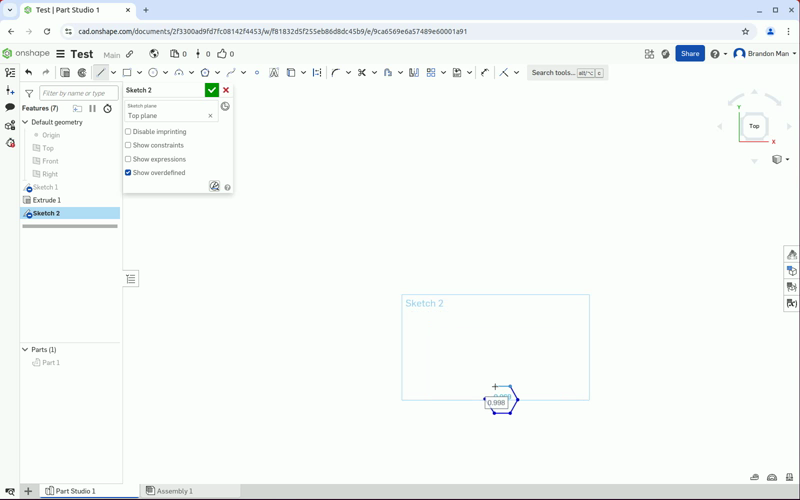
scroll(6)
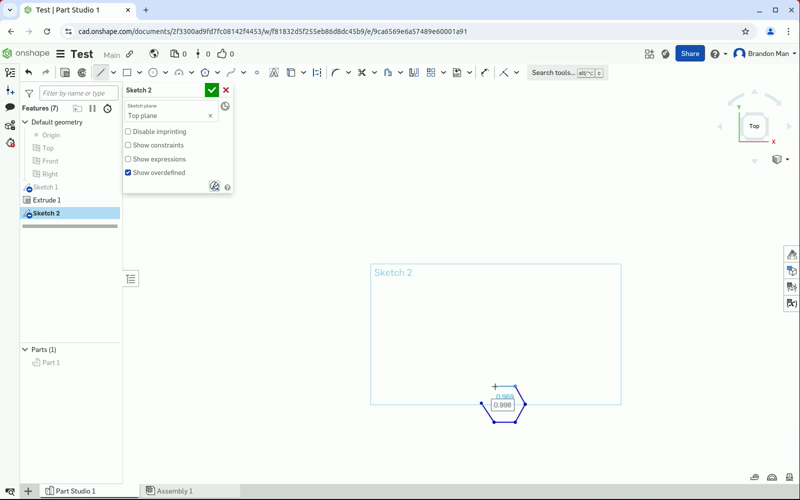
scroll(6)
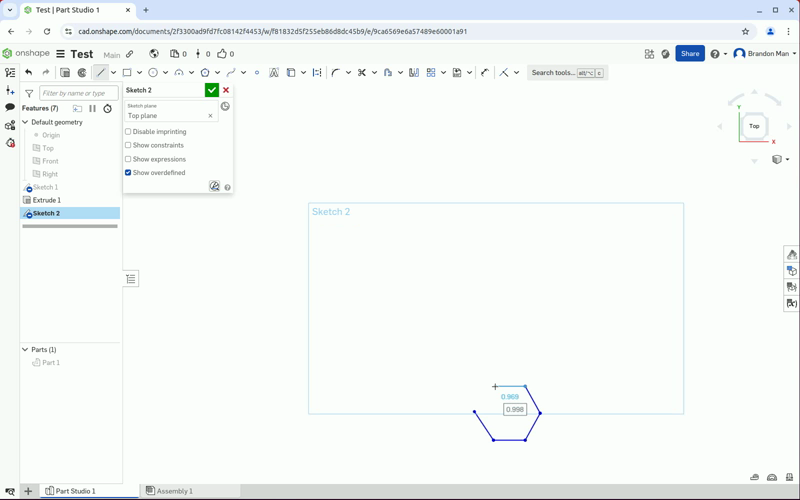
scroll(6)
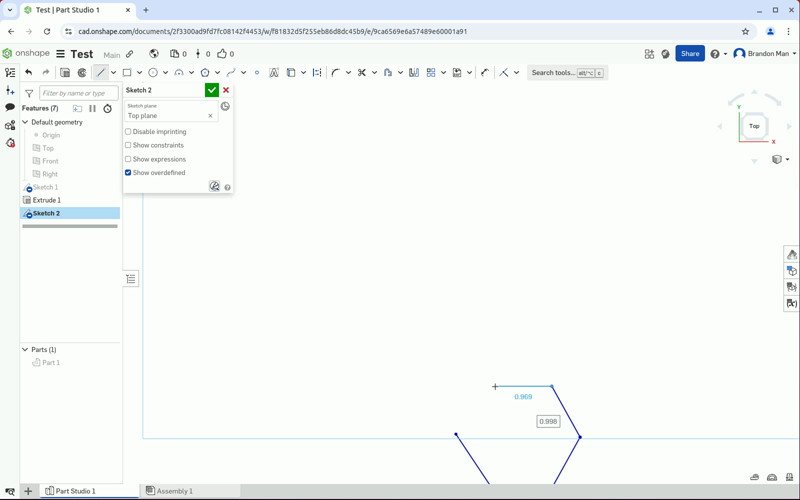
click(495, 386)
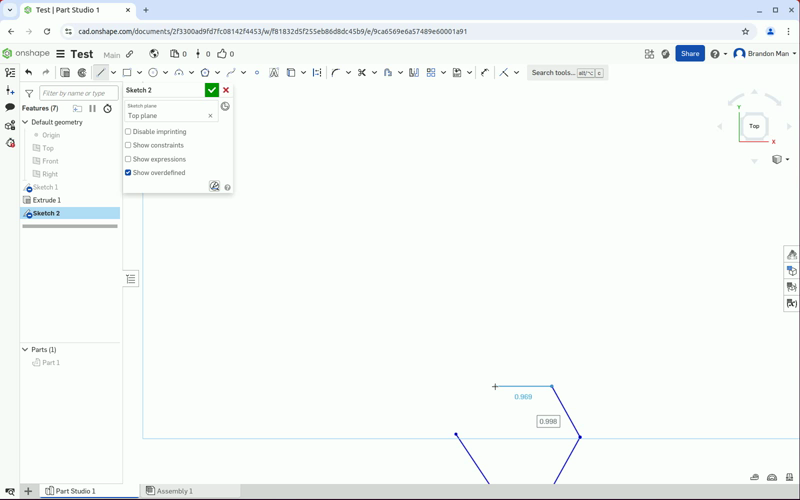
scroll(-6)
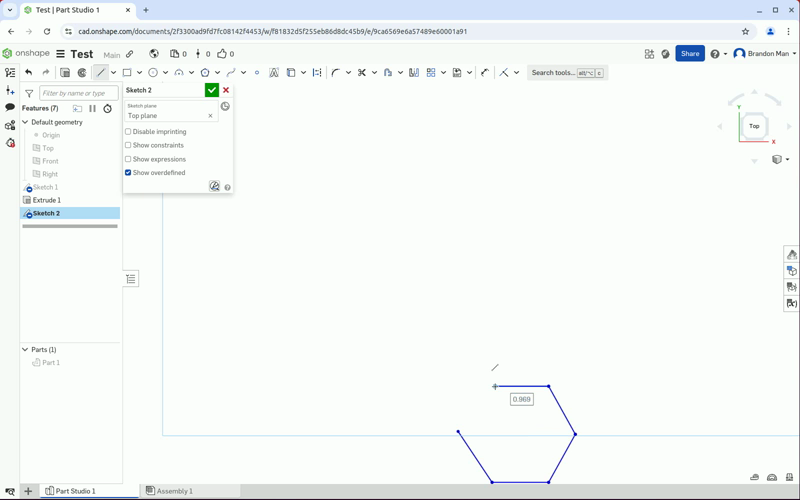
scroll(-6)
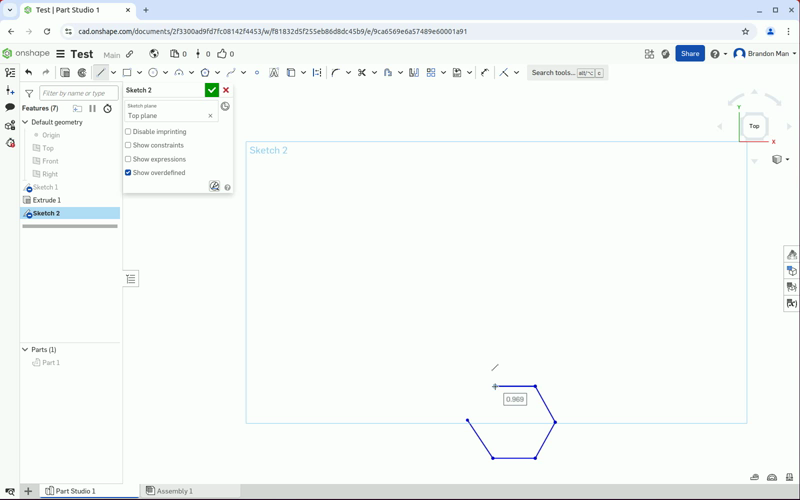
scroll(-6)
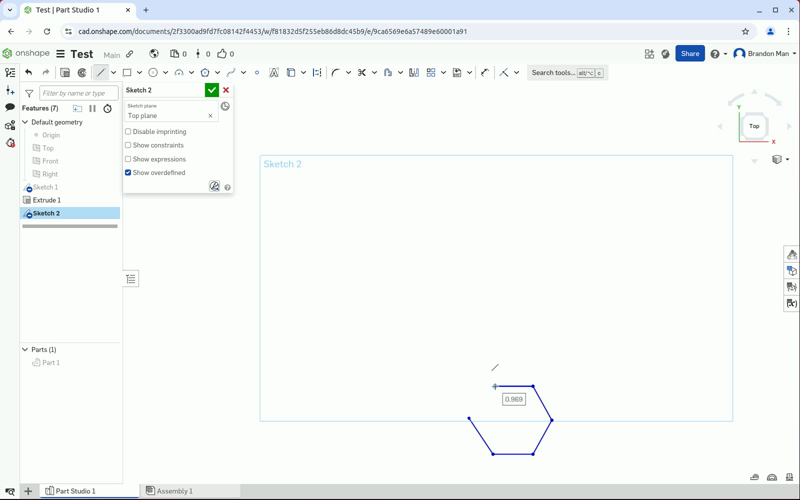
scroll(-6)
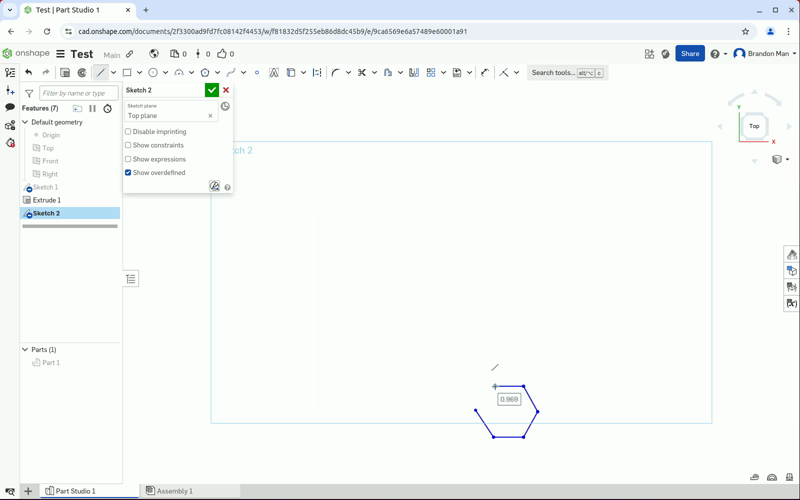
scroll(-6)
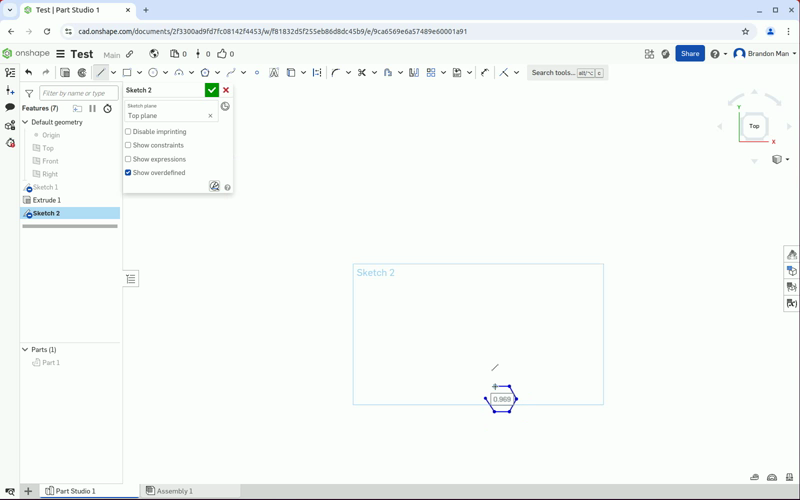
scroll(-6)
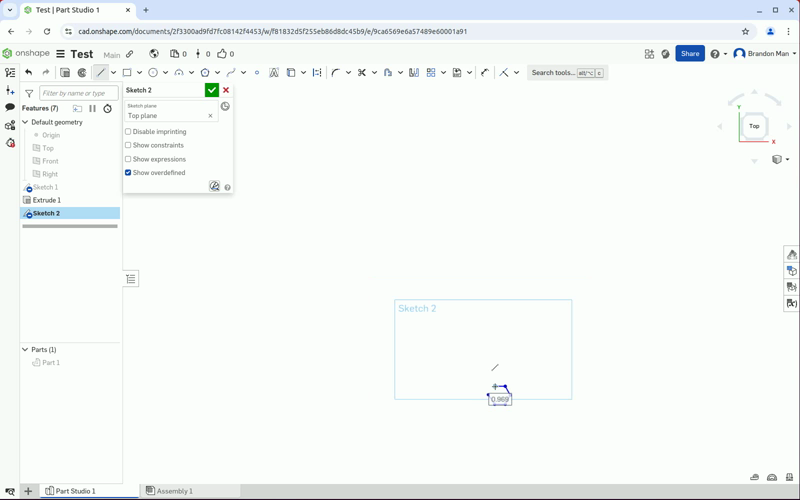
scroll(-6)
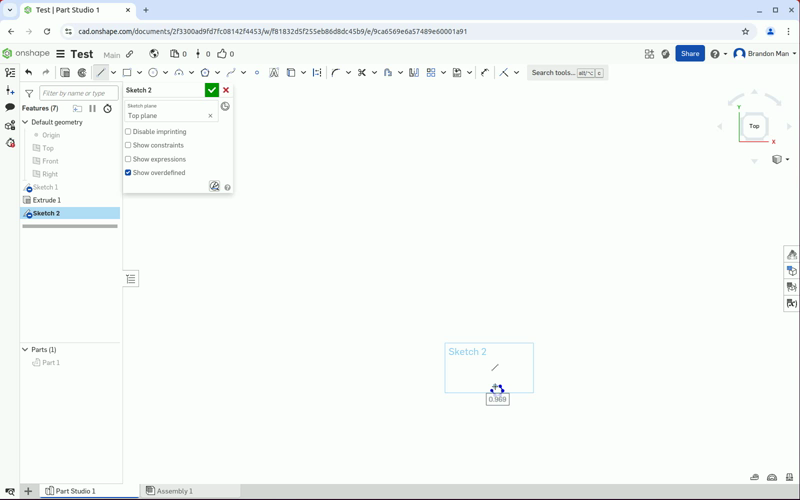
key_up(shift)
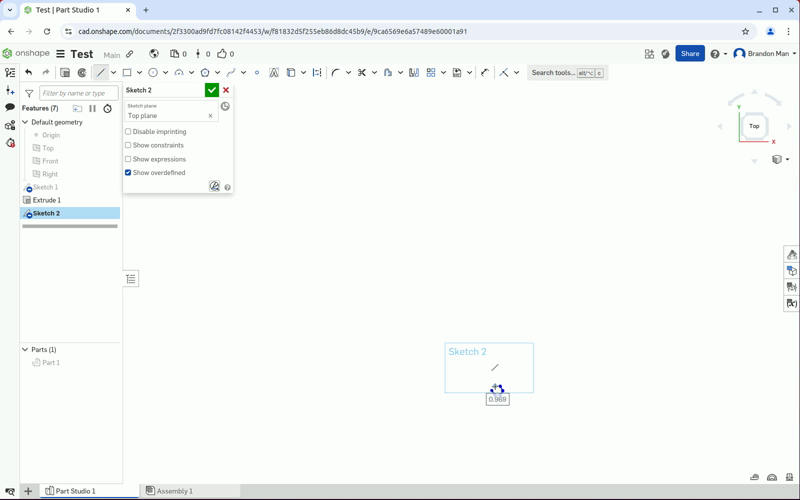
mouse_move(525, 386)
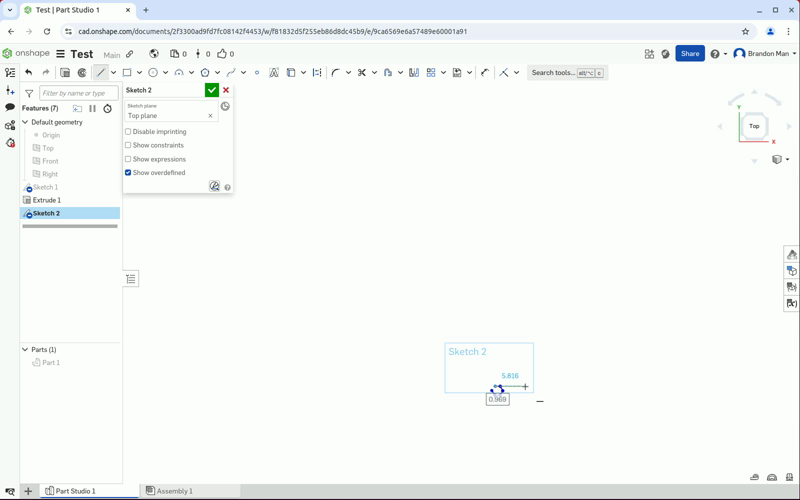
key_down(shift)
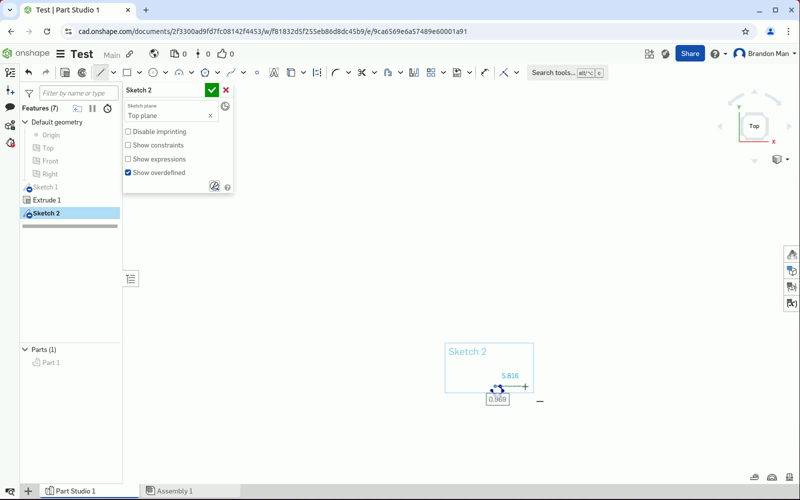
mouse_move(492, 390)
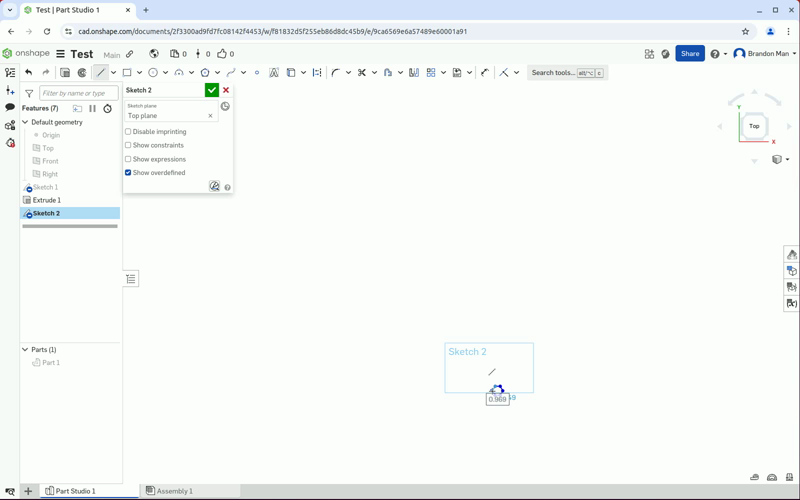
scroll(6)
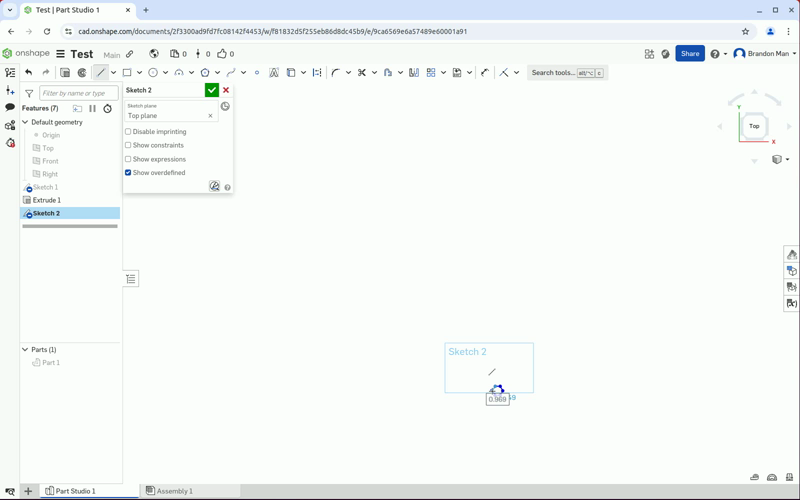
scroll(6)
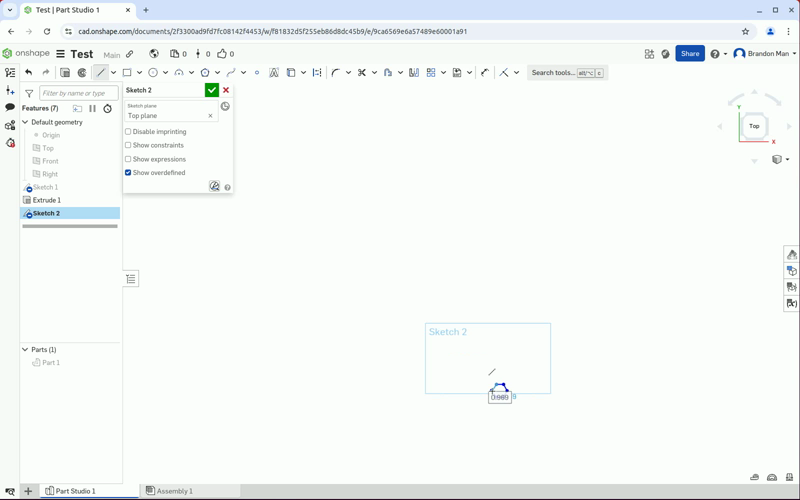
scroll(6)
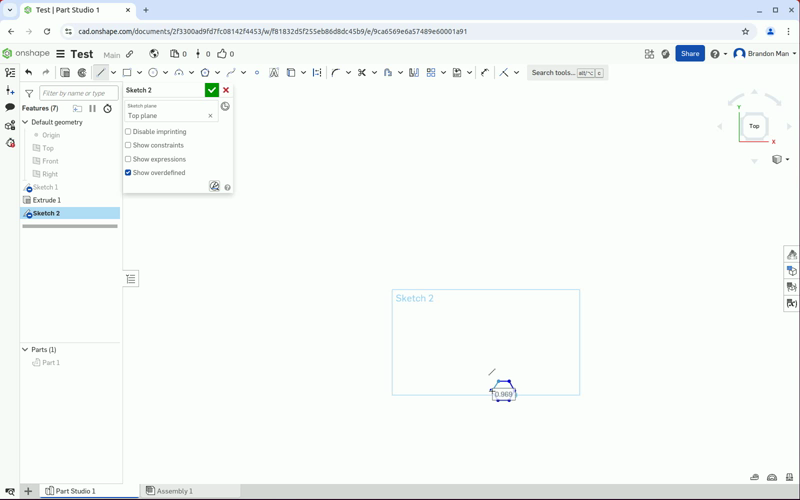
scroll(6)
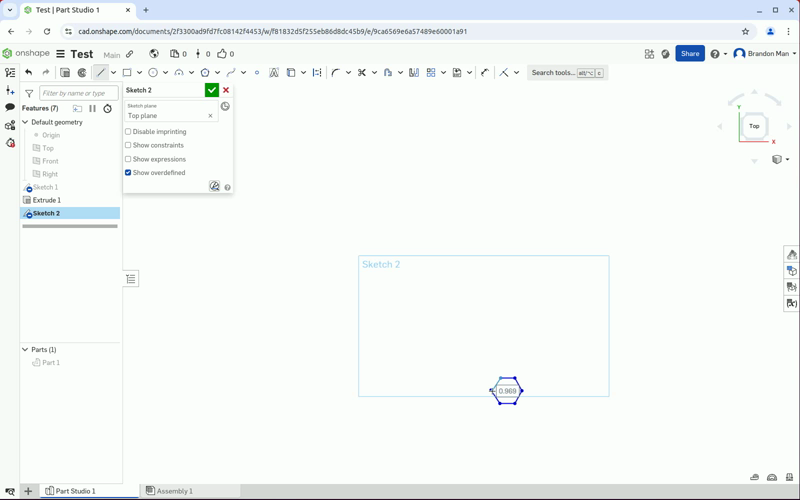
scroll(6)
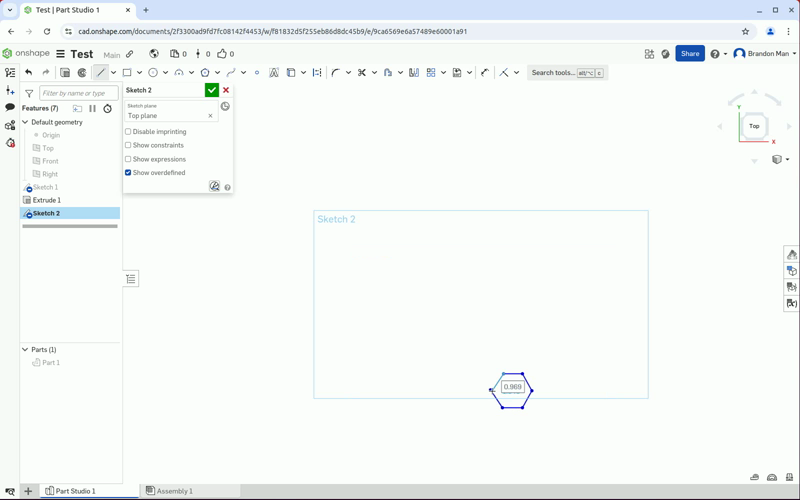
scroll(6)
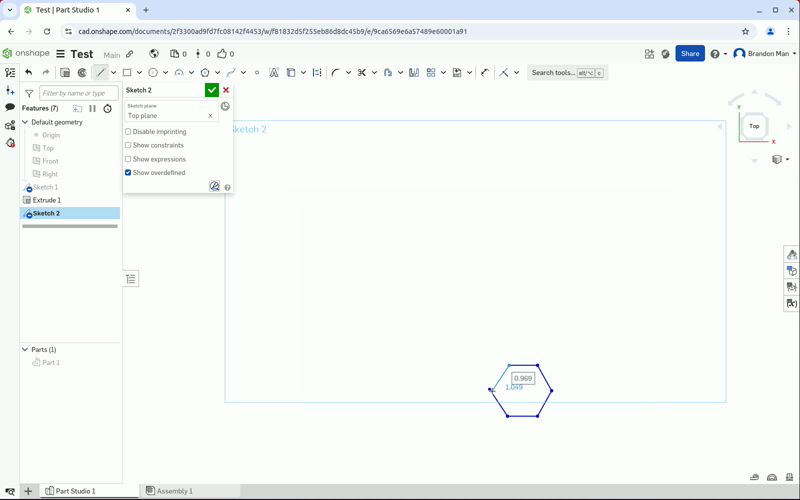
scroll(6)
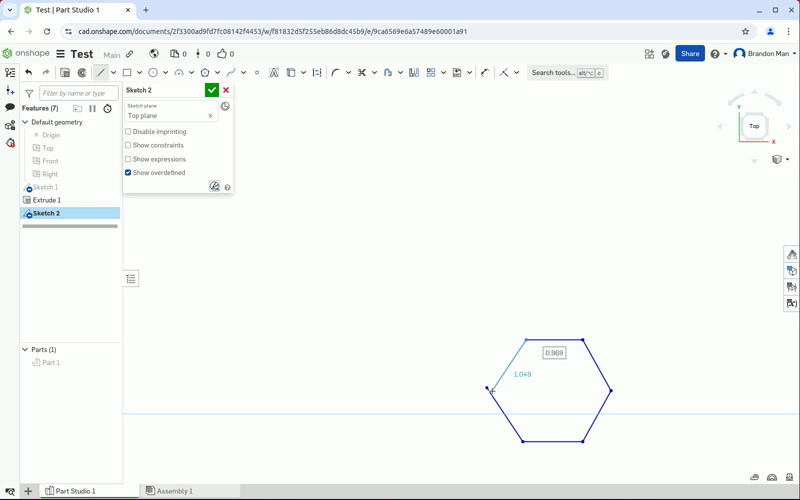
key_up(shift)
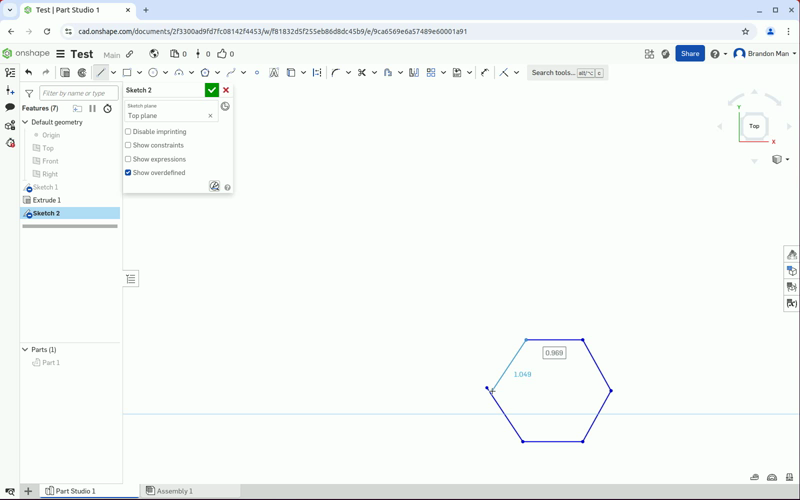
click(492, 390)
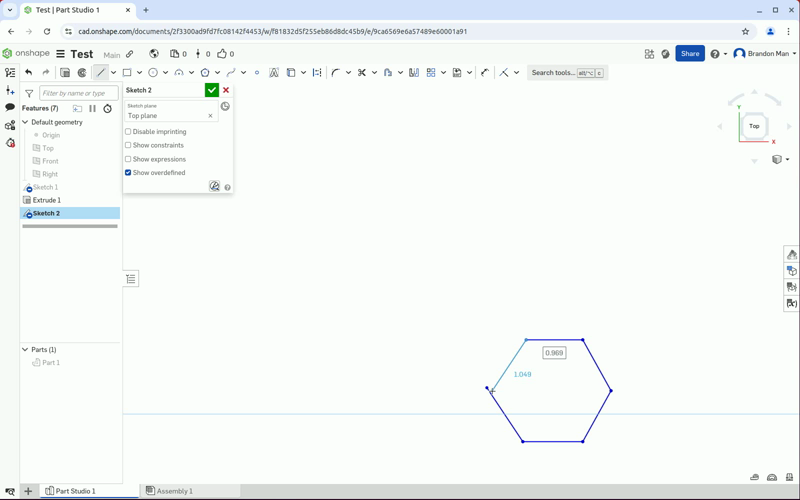
scroll(-6)
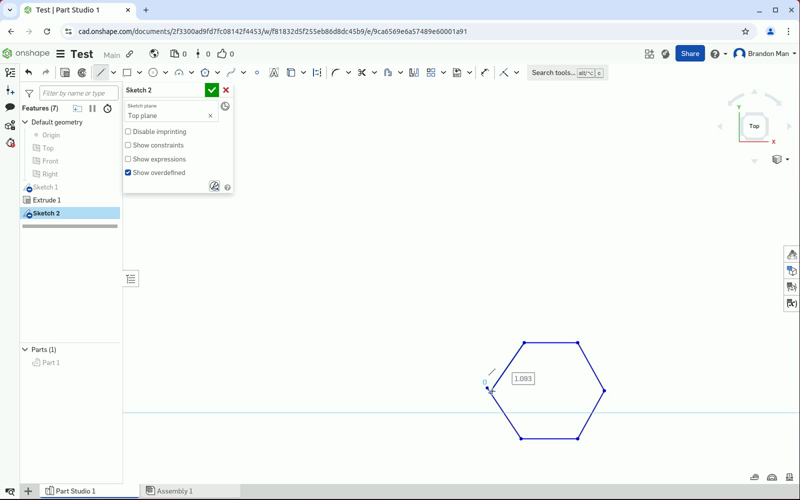
scroll(-6)
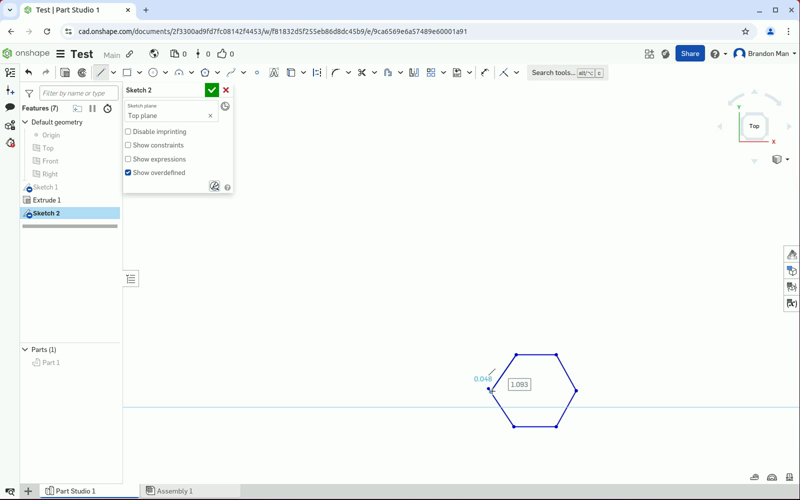
scroll(-6)
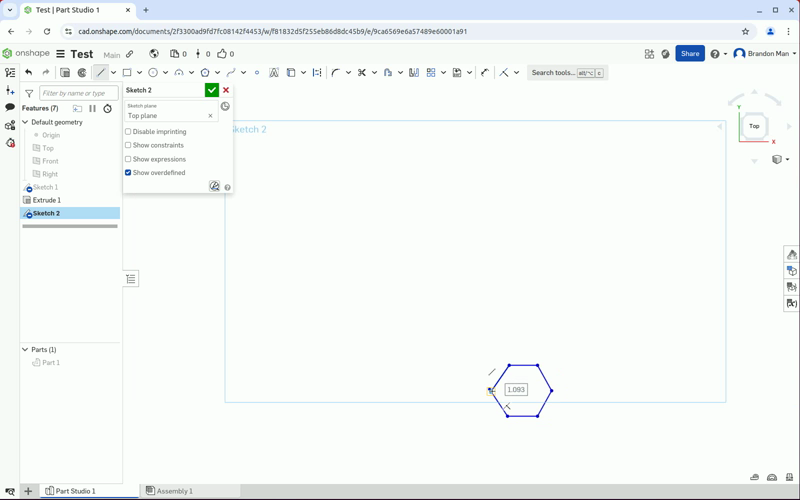
scroll(-6)
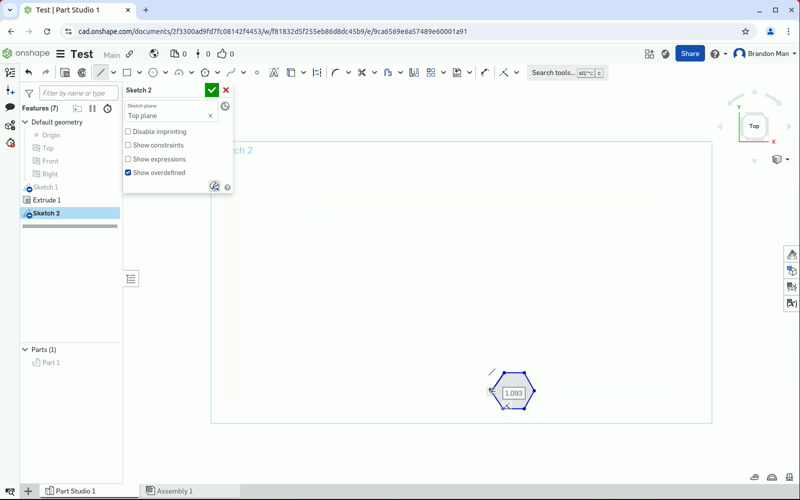
scroll(-6)
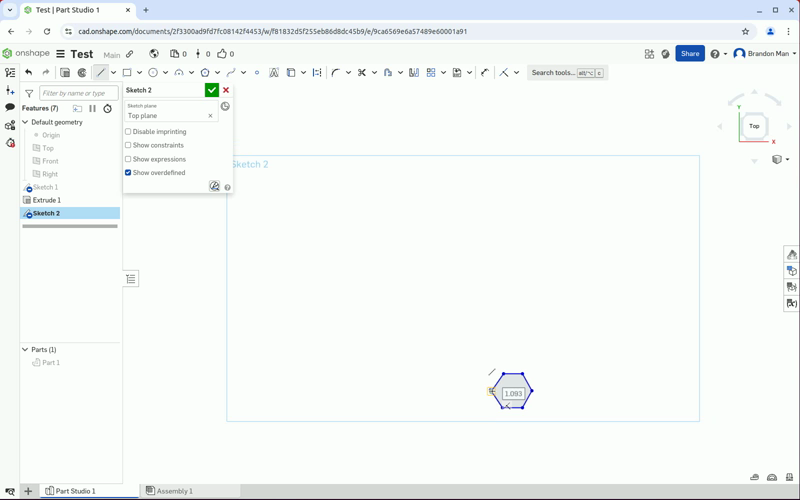
scroll(-6)
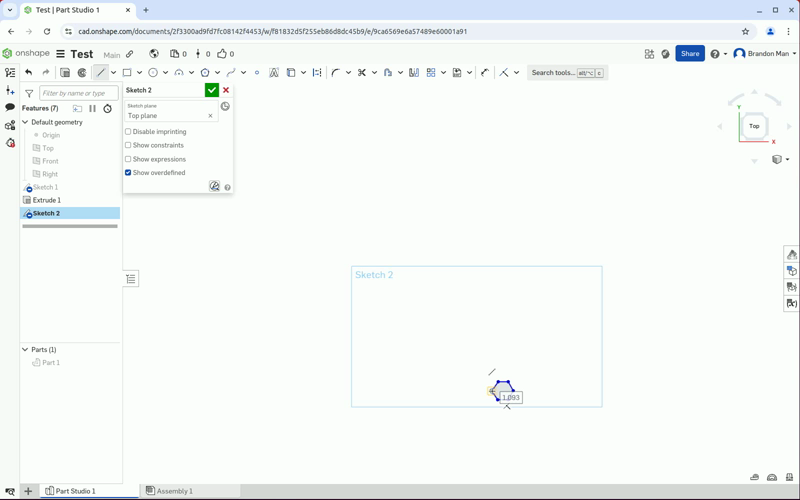
scroll(-6)
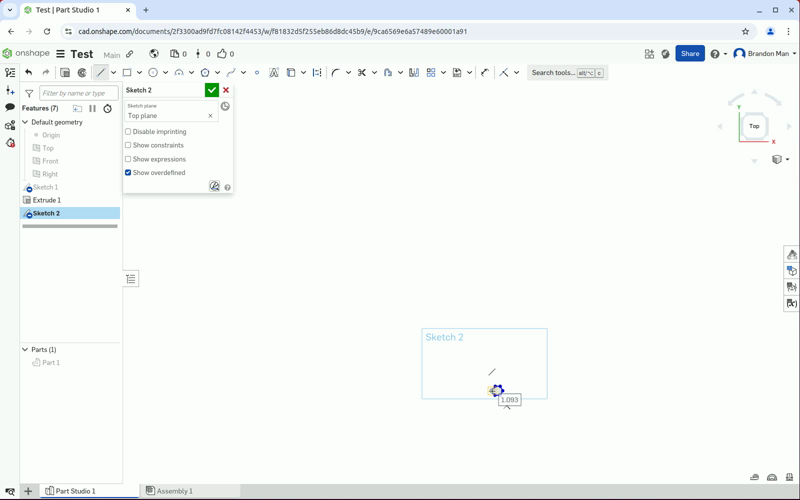
key(esc)
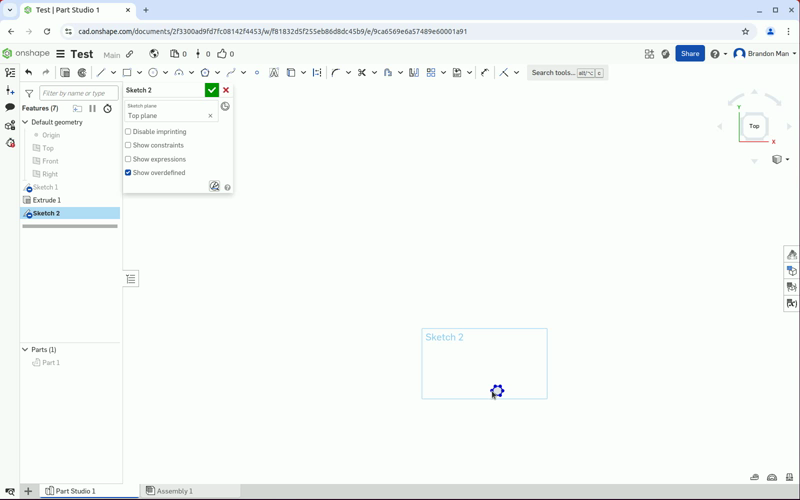
key(c)
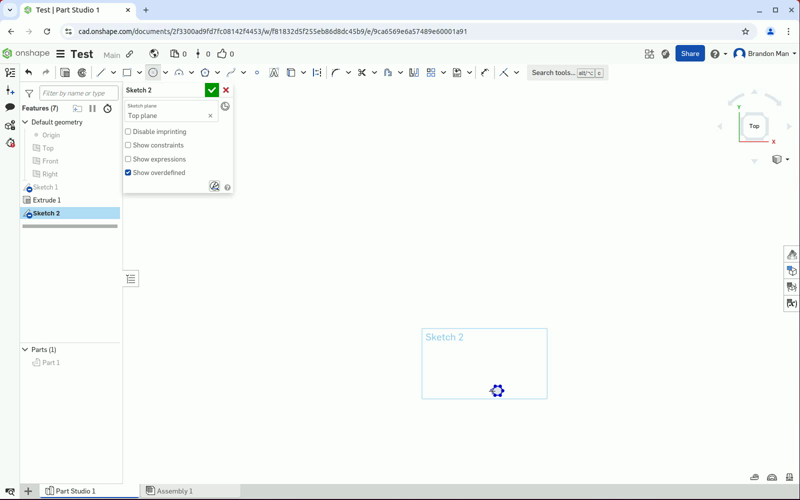
key_down(shift)
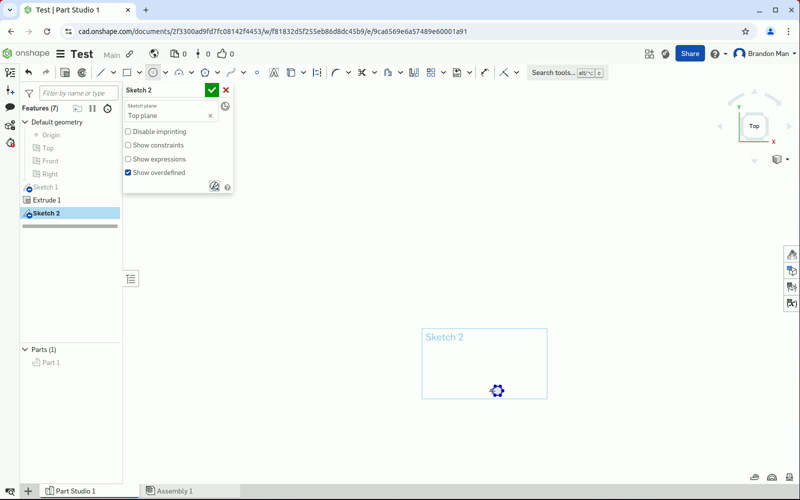
mouse_move(497, 390)
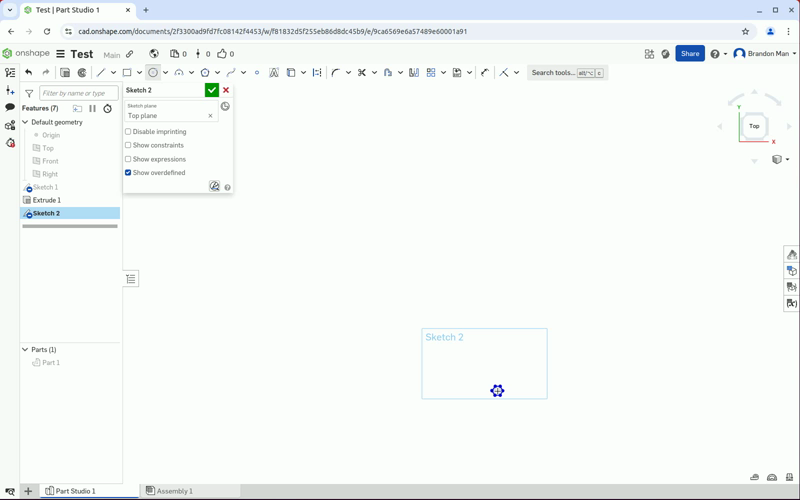
click(497, 390)
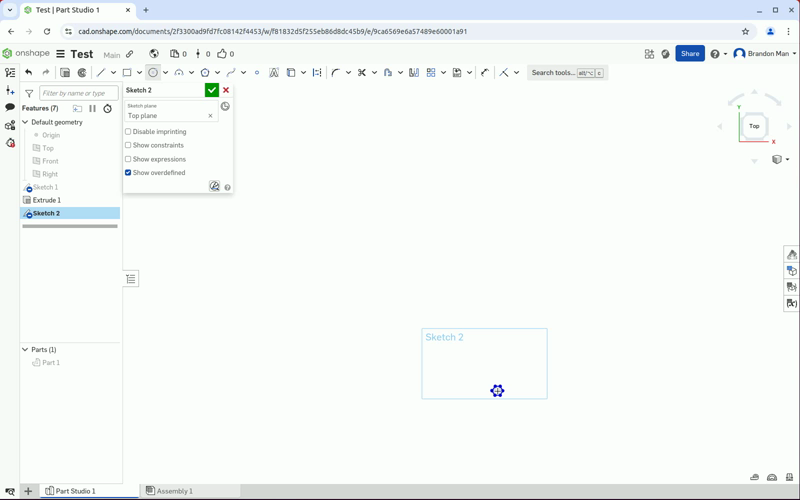
key_up(shift)
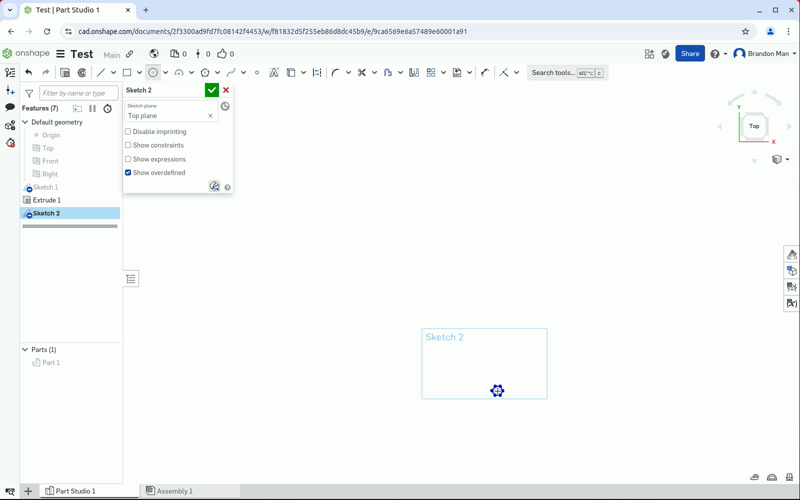
mouse_move(500, 390)
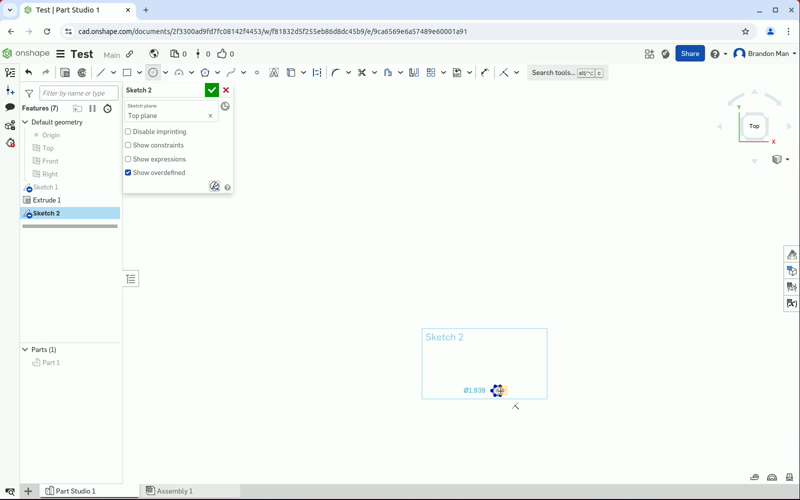
scroll(6)
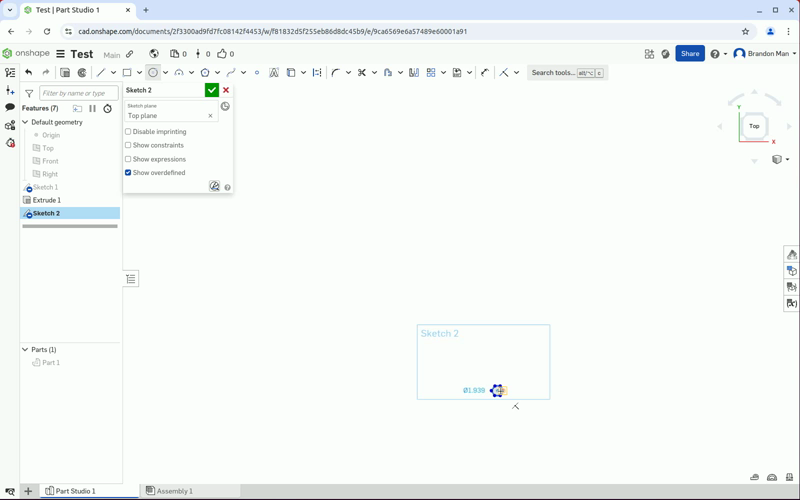
scroll(6)
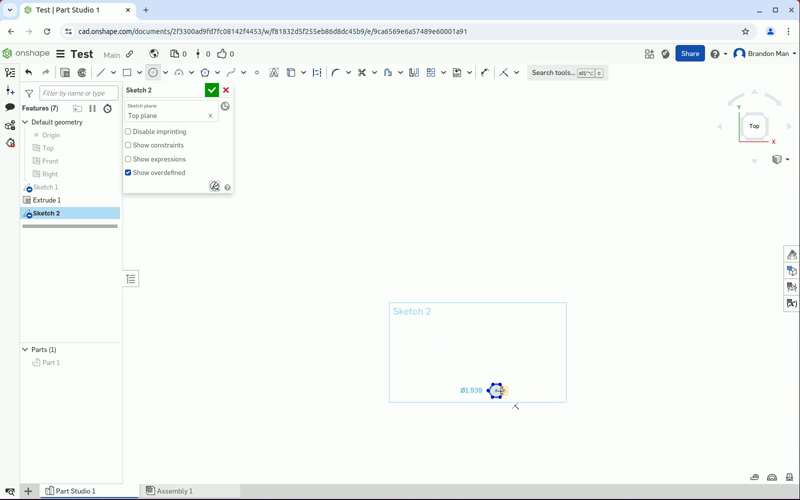
scroll(6)
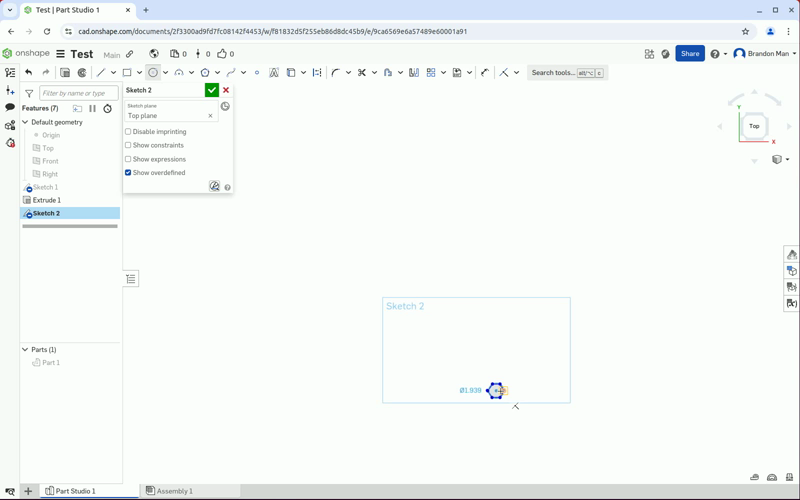
scroll(6)
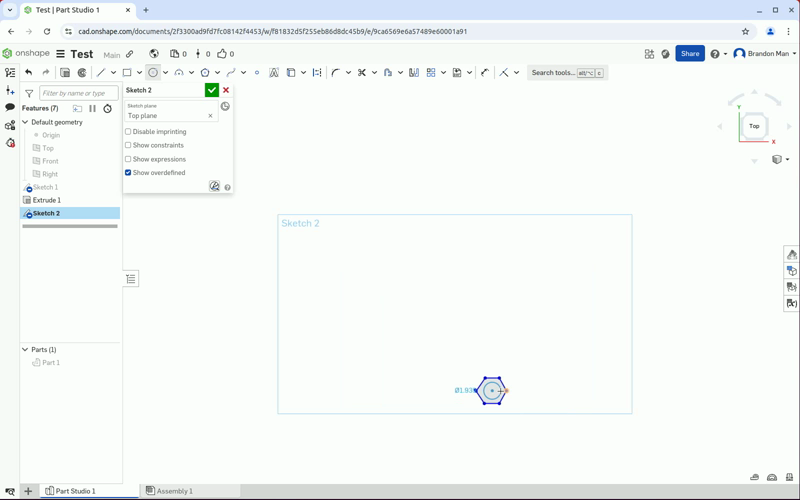
scroll(6)
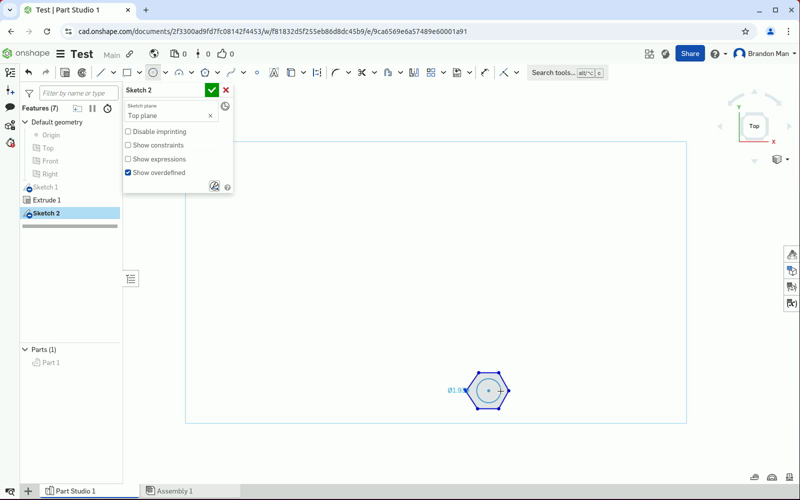
scroll(6)
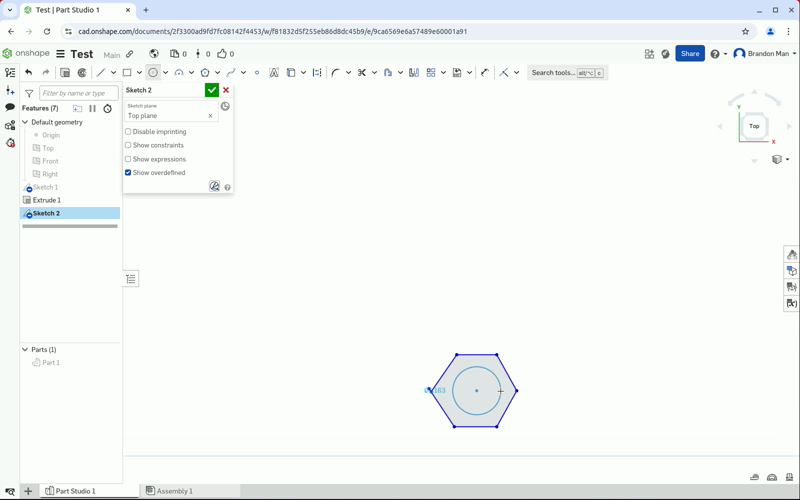
scroll(6)
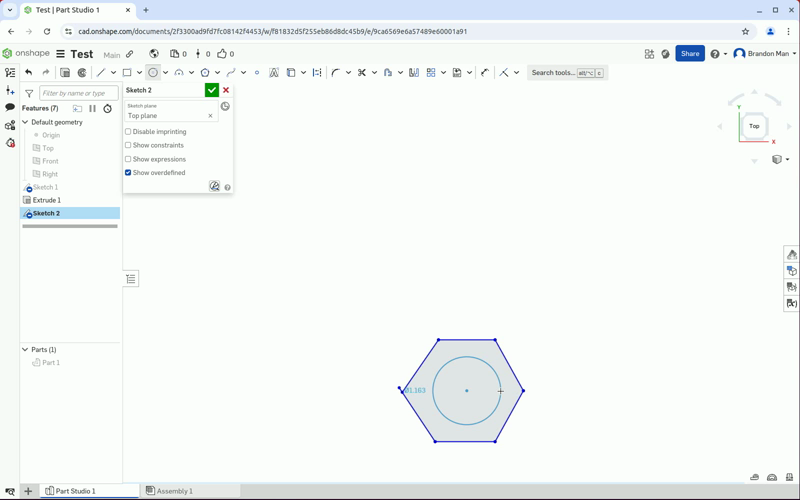
click(500, 390)
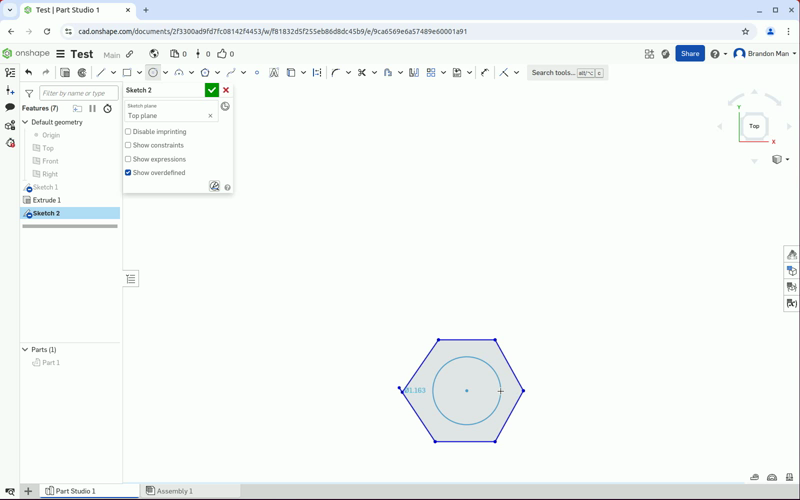
scroll(-6)
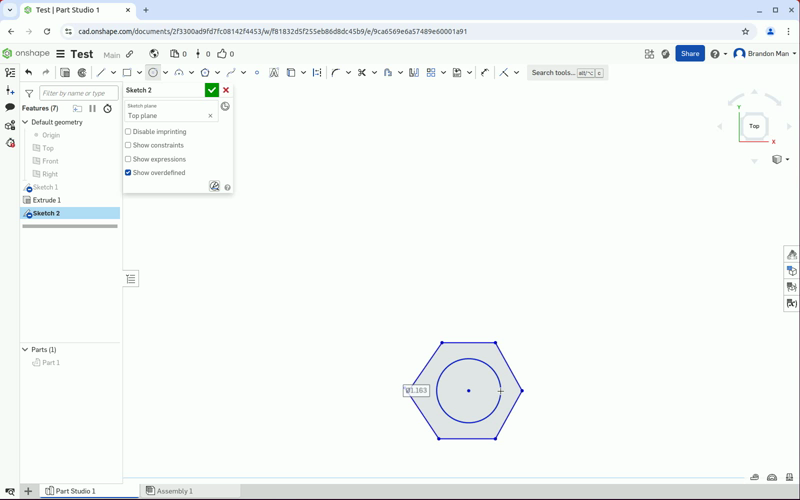
scroll(-6)
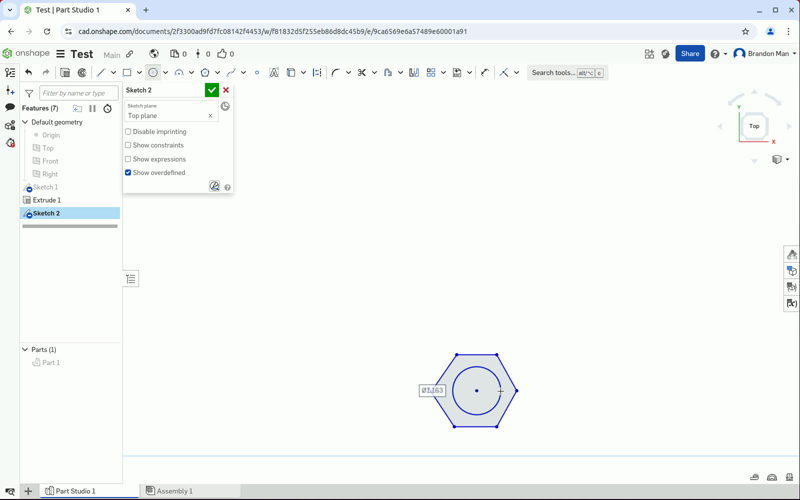
scroll(-6)
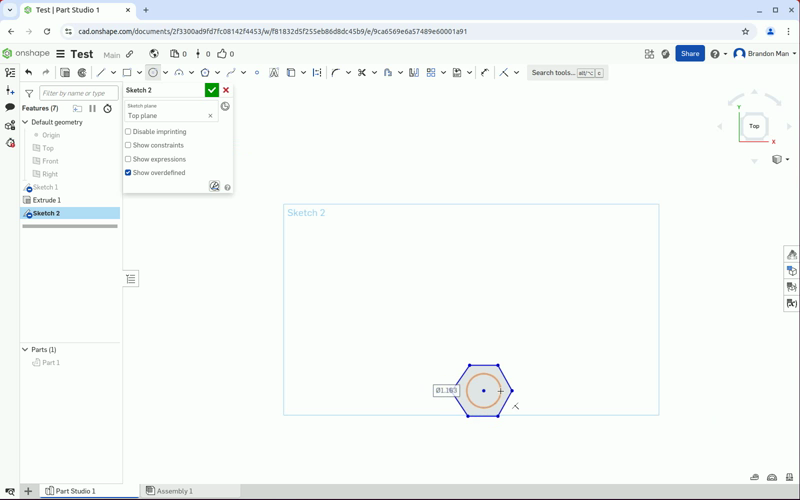
scroll(-6)
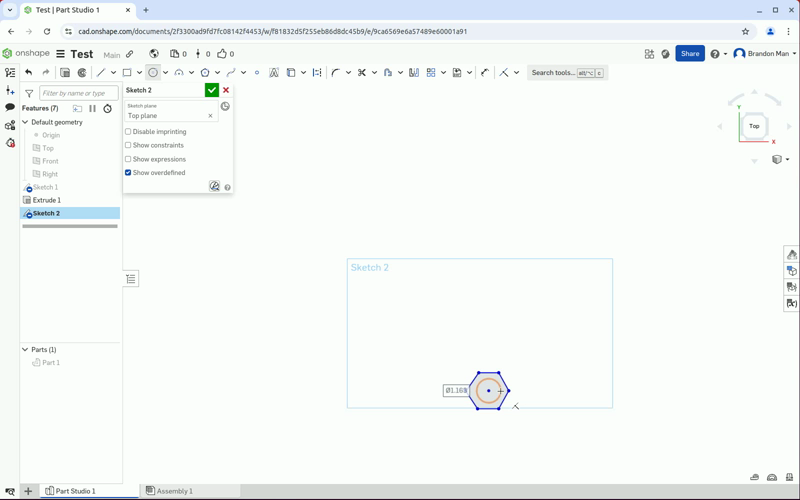
scroll(-6)
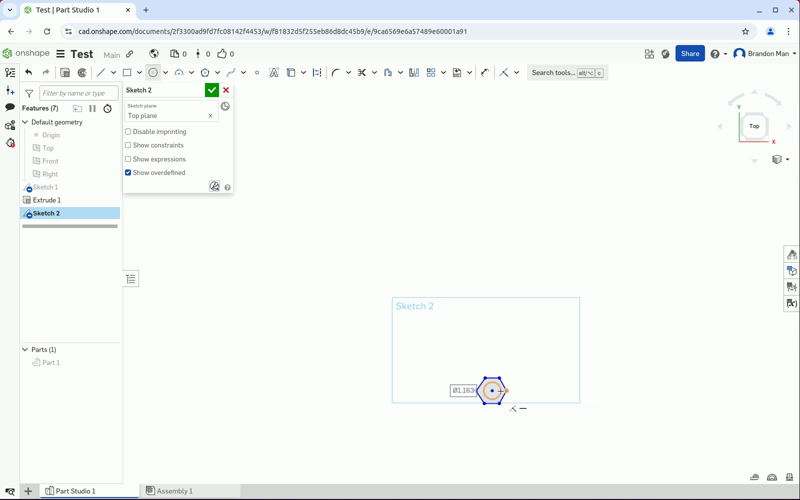
scroll(-6)
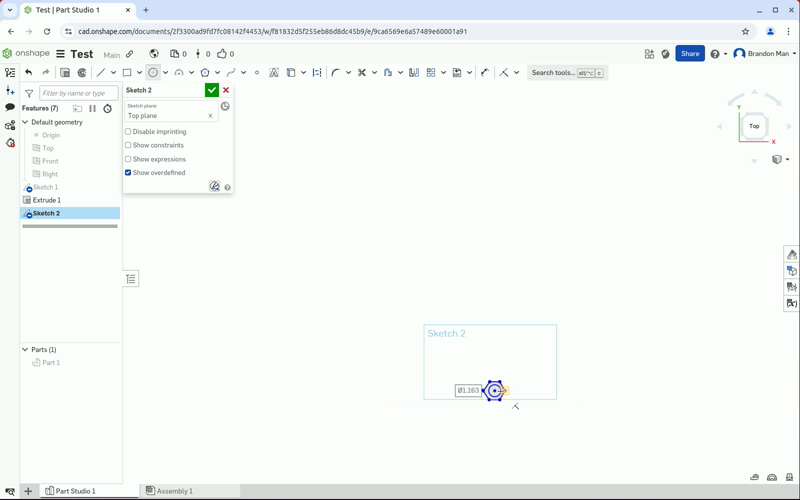
scroll(-6)
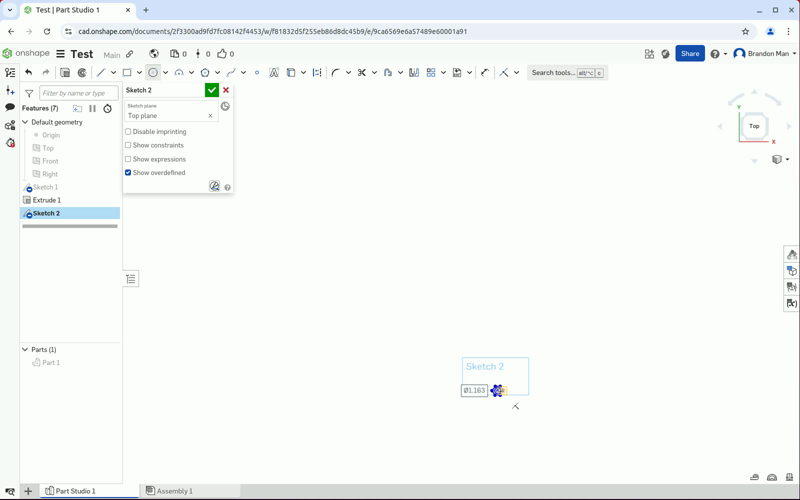
key(esc)
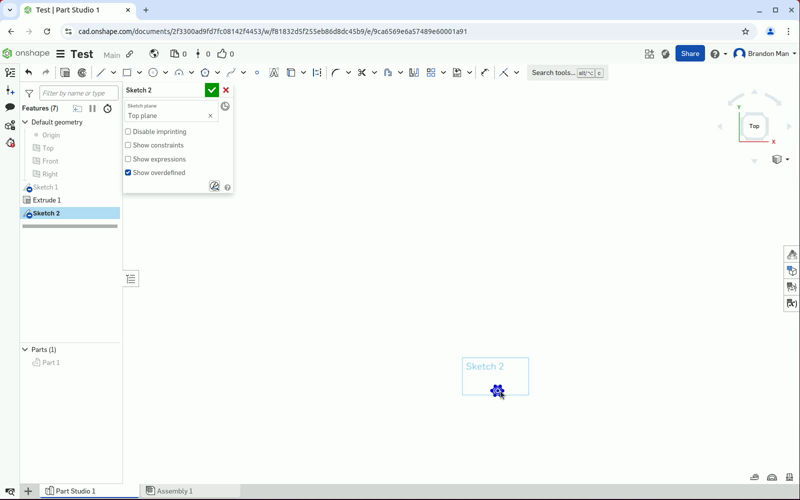
mouse_move(500, 393)
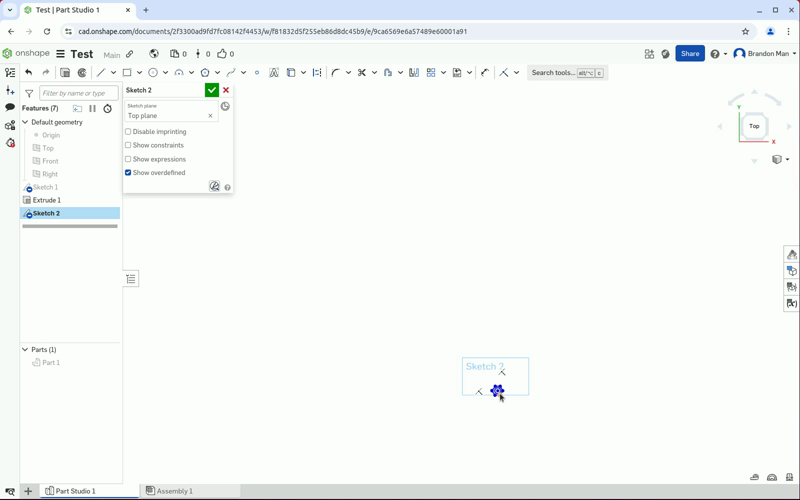
scroll(6)
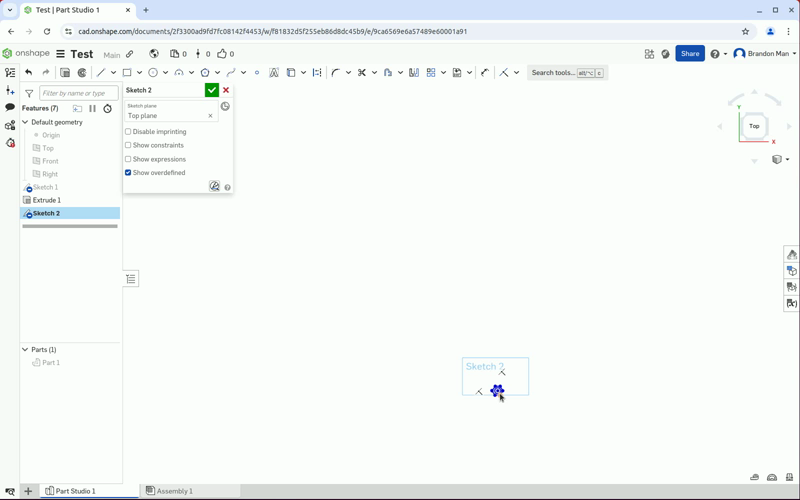
scroll(6)
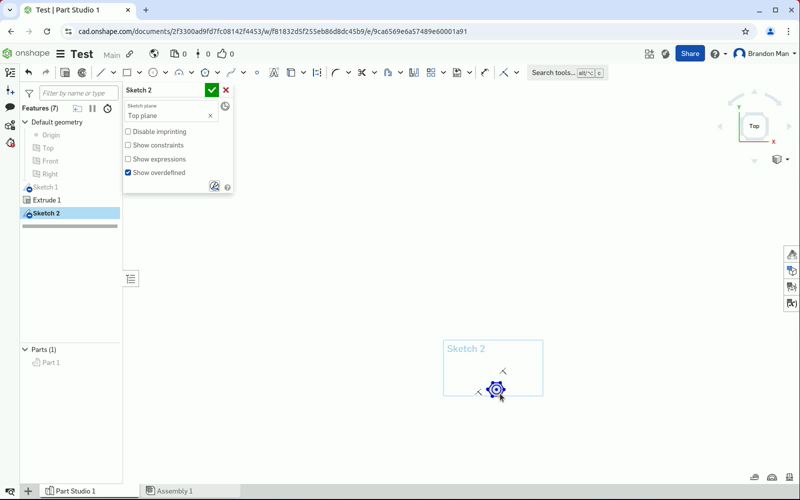
scroll(6)
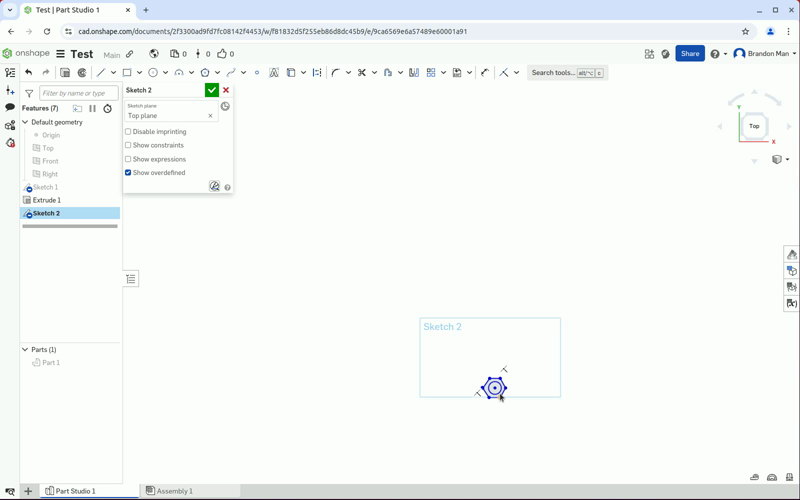
scroll(6)
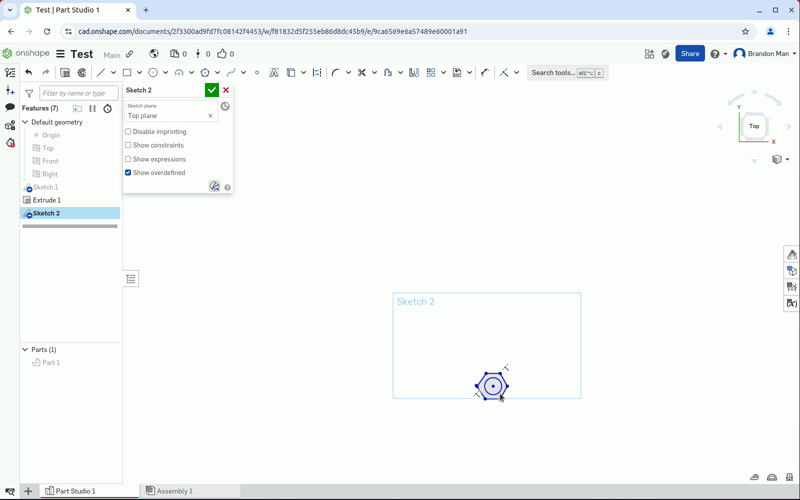
scroll(6)
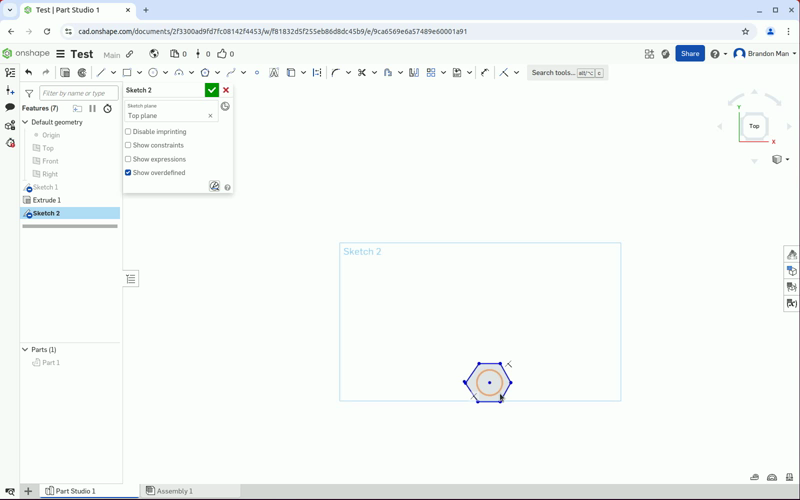
scroll(6)
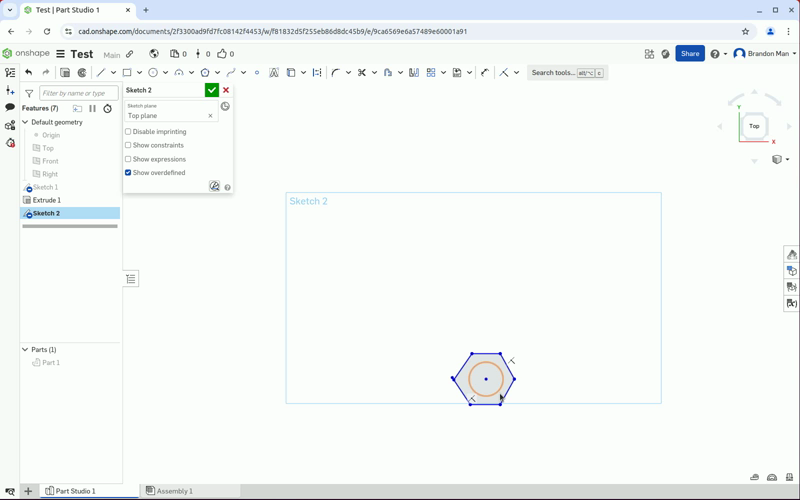
scroll(6)
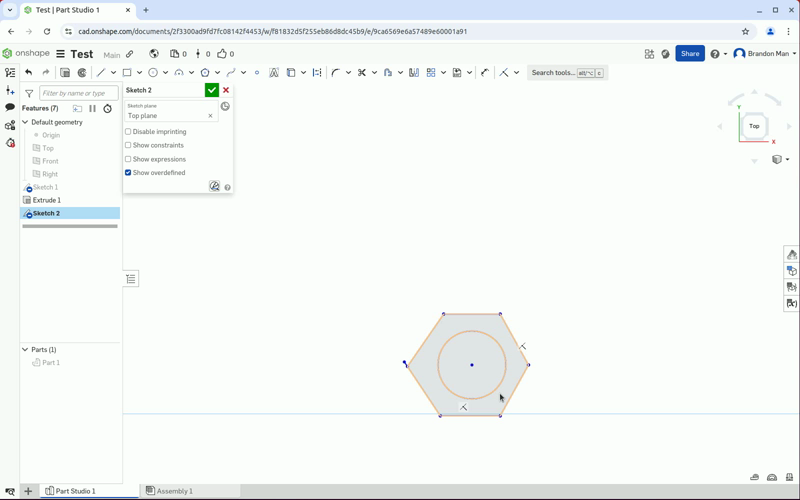
click(500, 393)
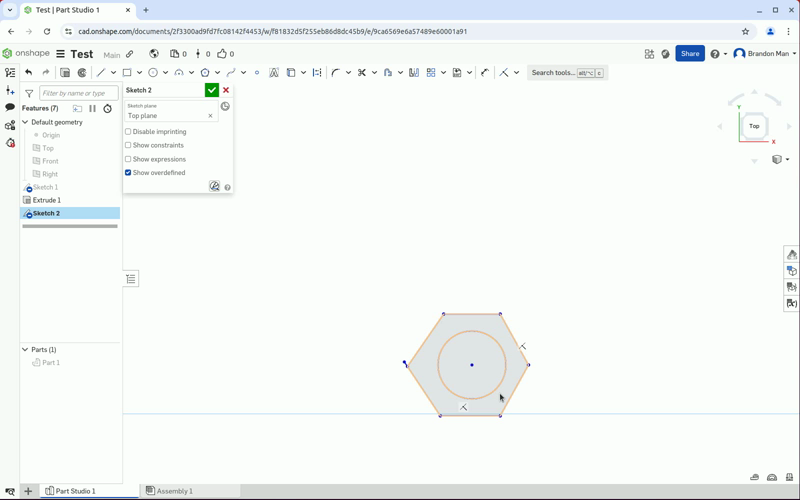
scroll(-6)
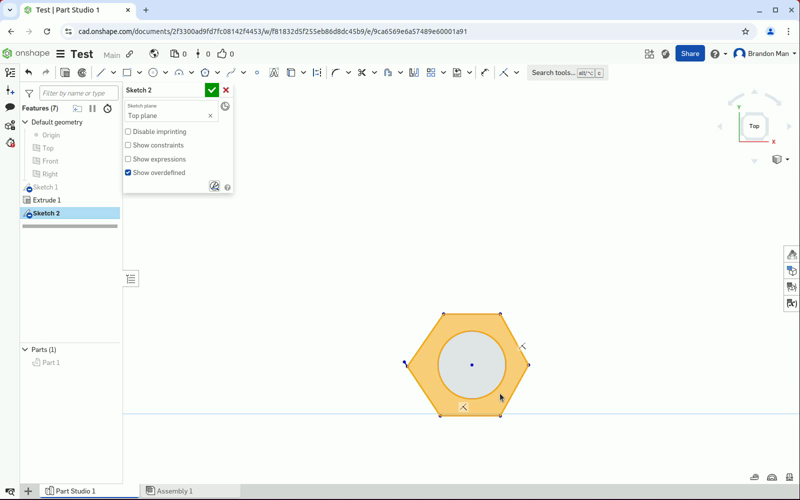
scroll(-6)
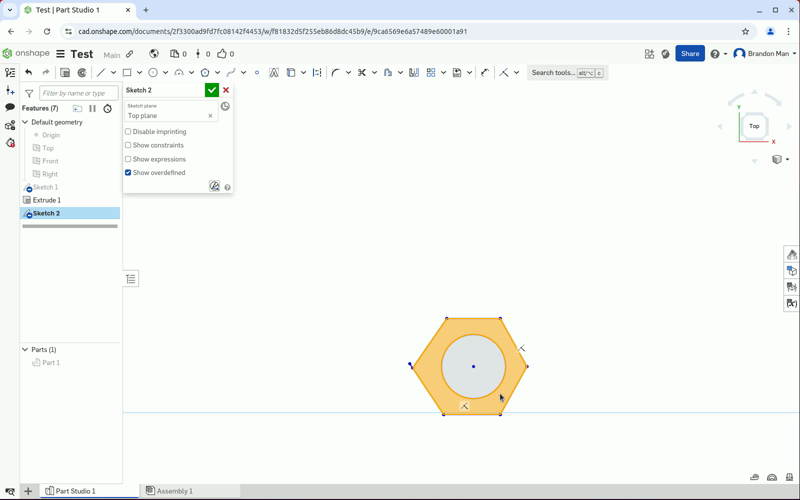
scroll(-6)
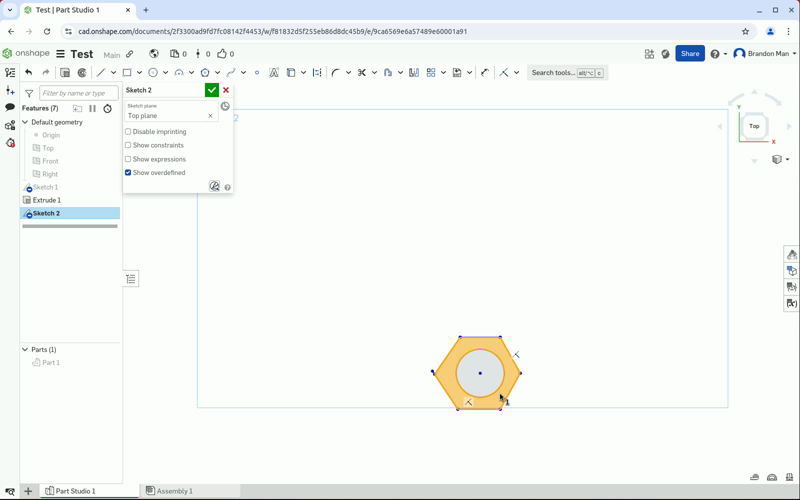
scroll(-6)
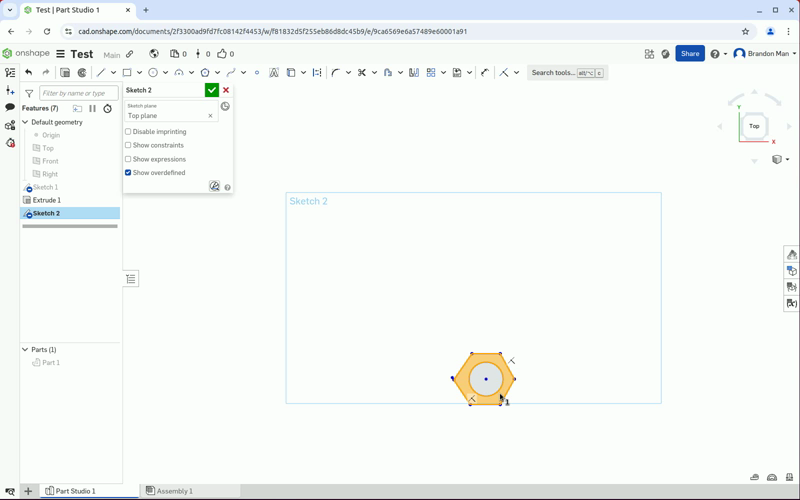
scroll(-6)
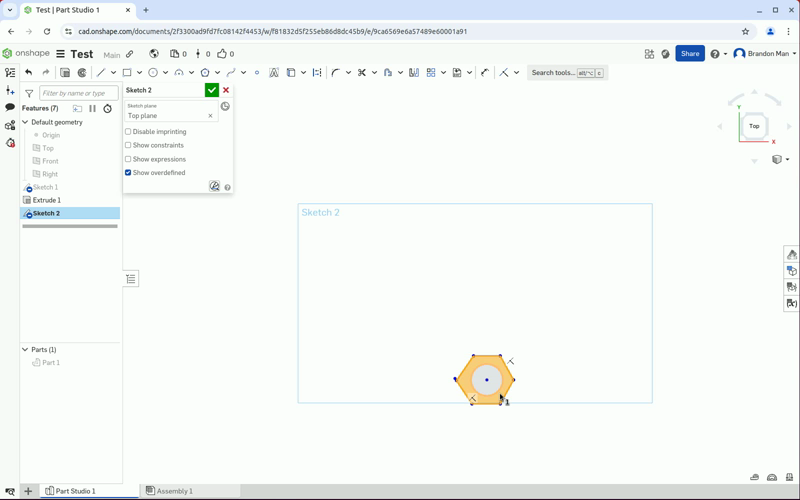
scroll(-6)
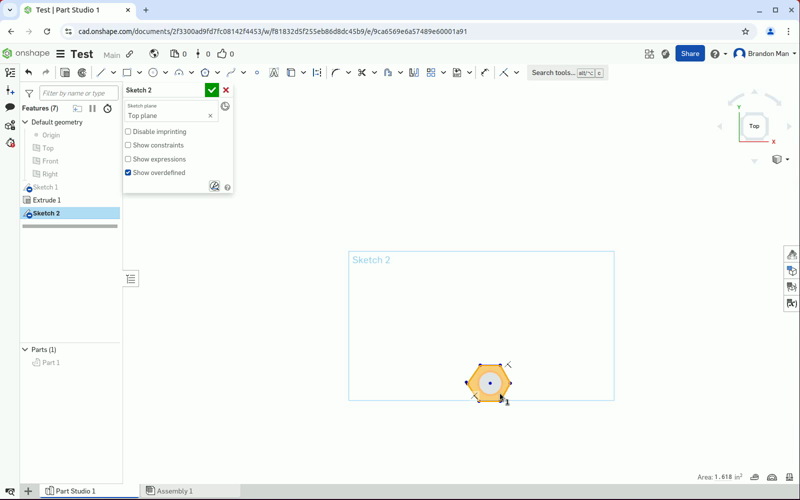
scroll(-6)
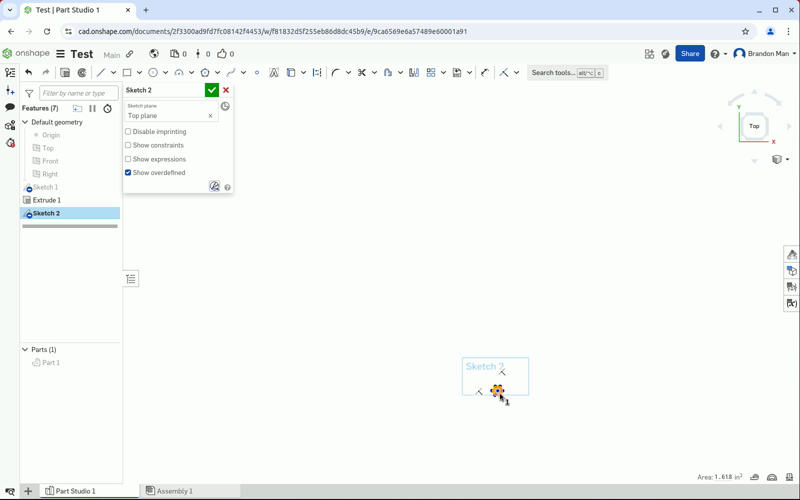
mouse_move(73, 352)
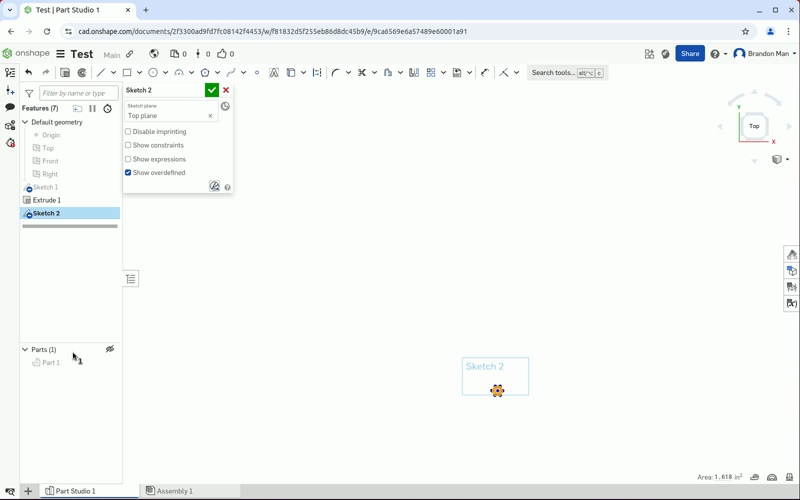
key(shift+y)
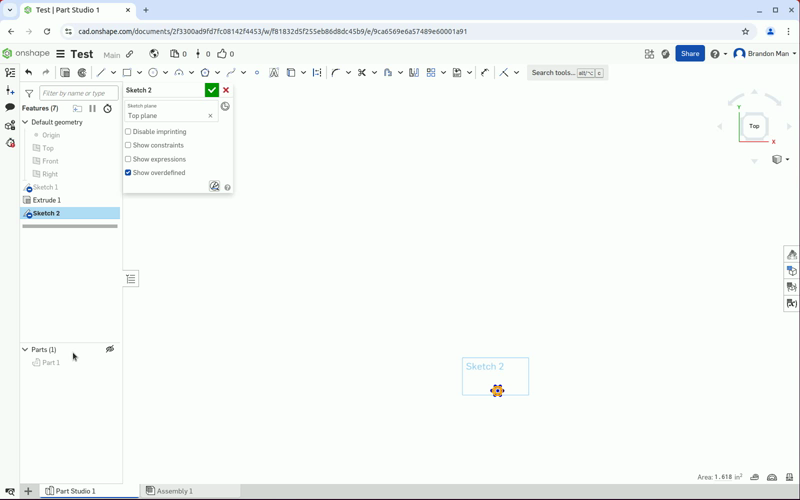
key(shift+e)
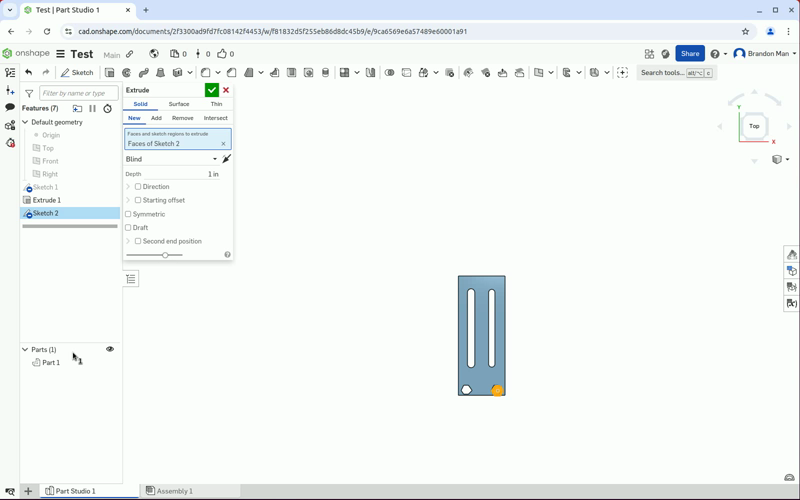
mouse_move(143, 106)
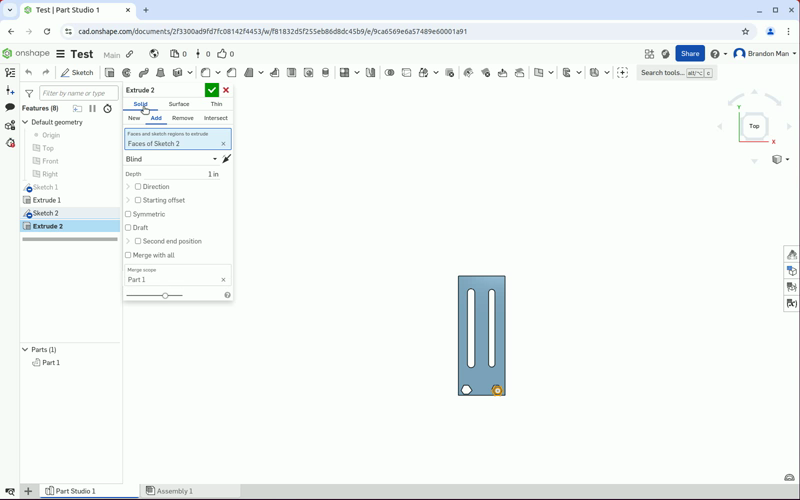
click(143, 106)
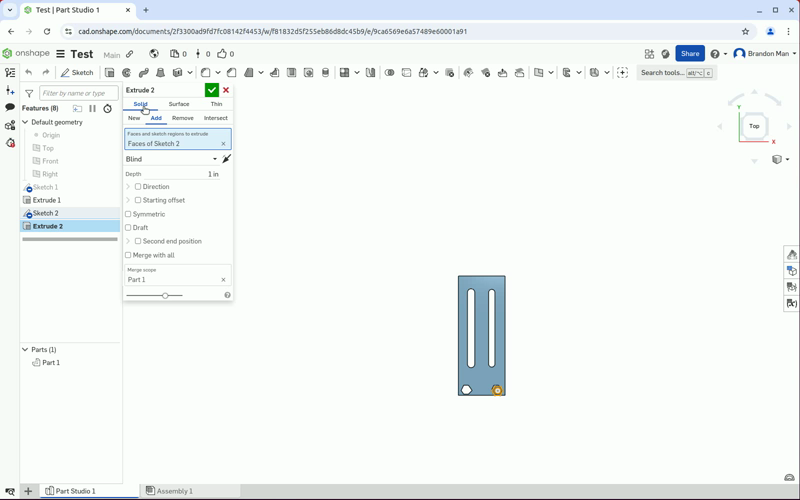
mouse_move(137, 120)
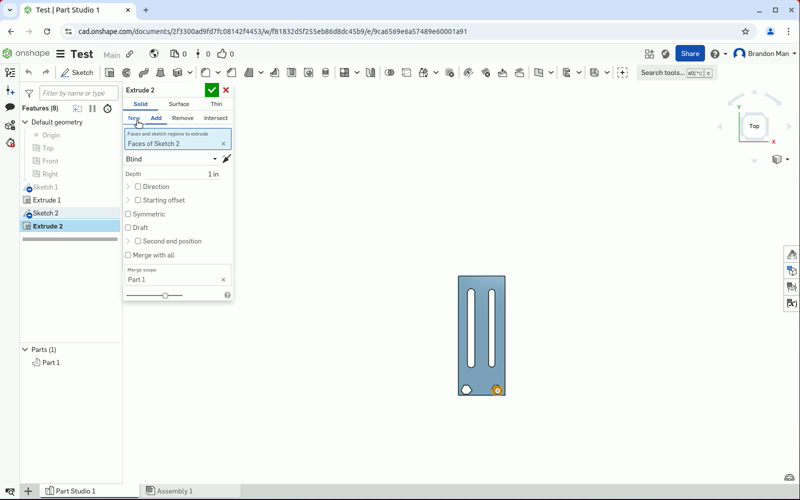
click(137, 120)
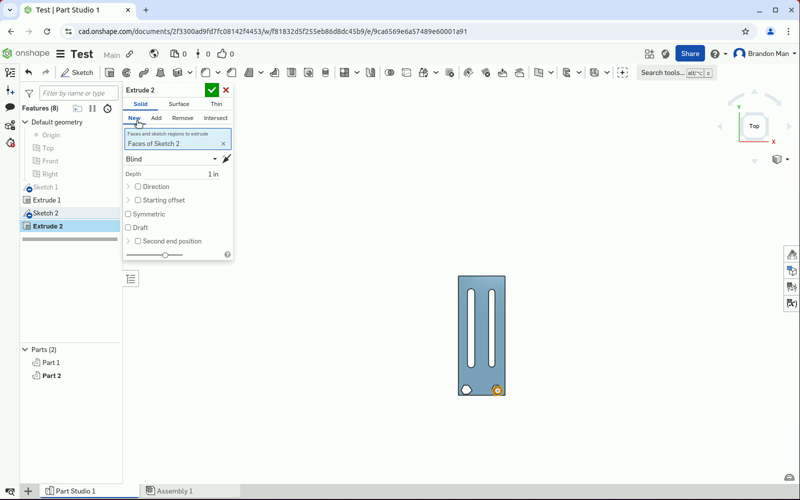
key(tab, 4)
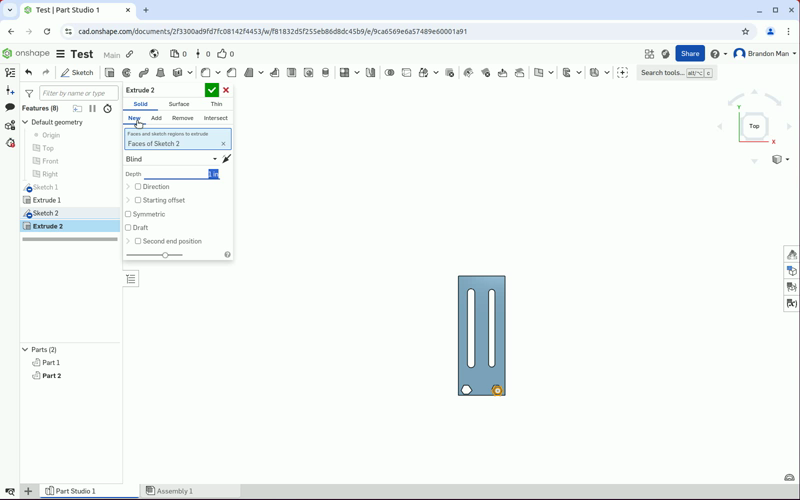
text(1.444)
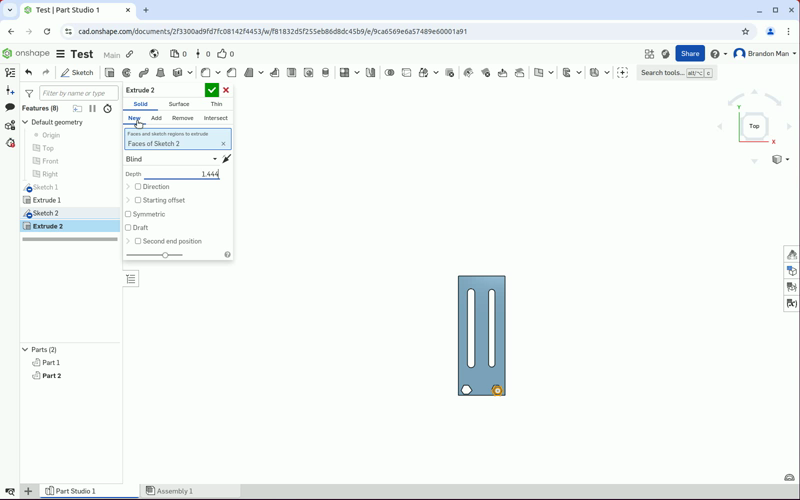
key(enter)
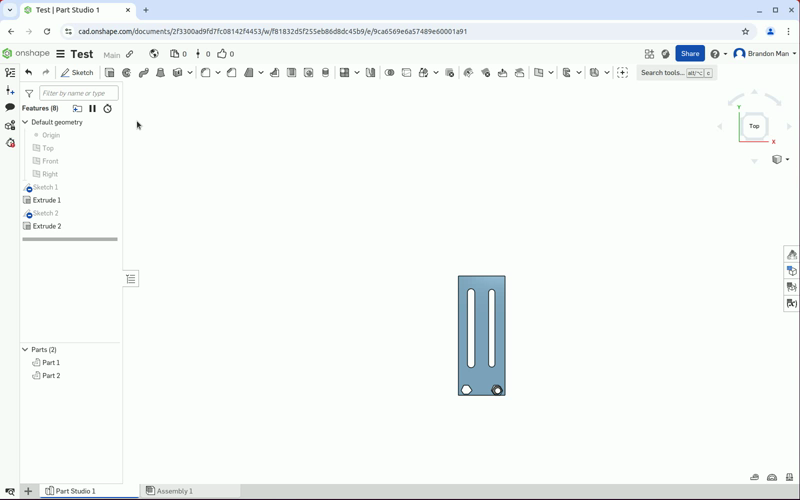
key(shift+h)
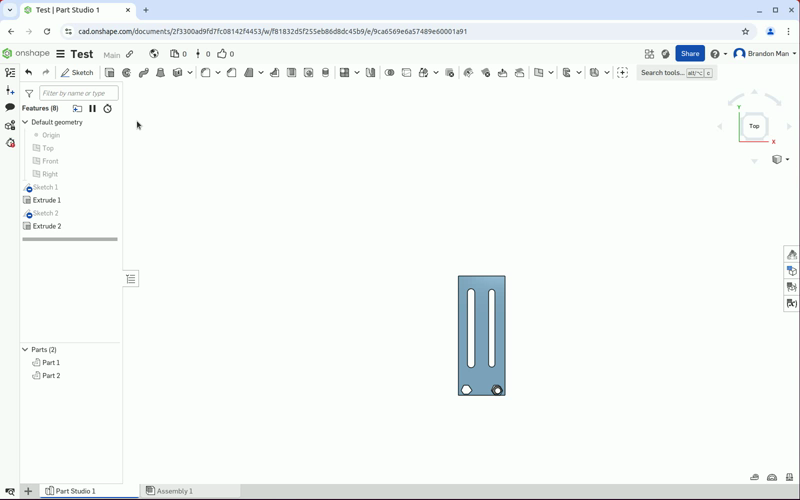
key(shift+h)
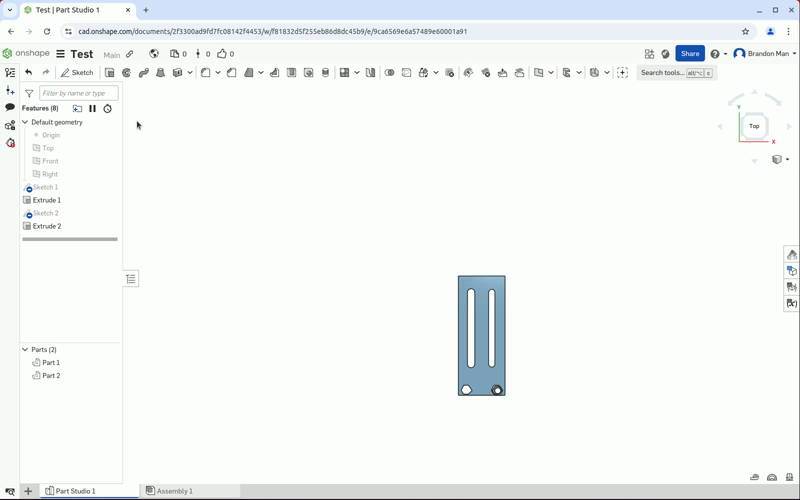
mouse_move(73, 189)
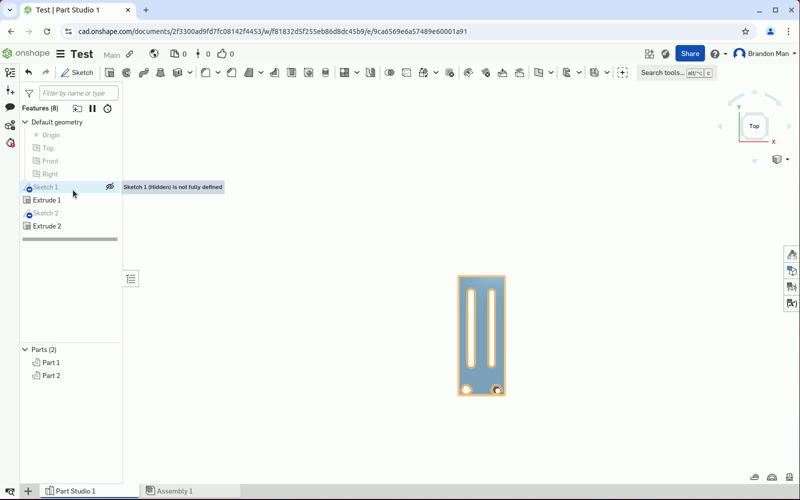
click(73, 189)
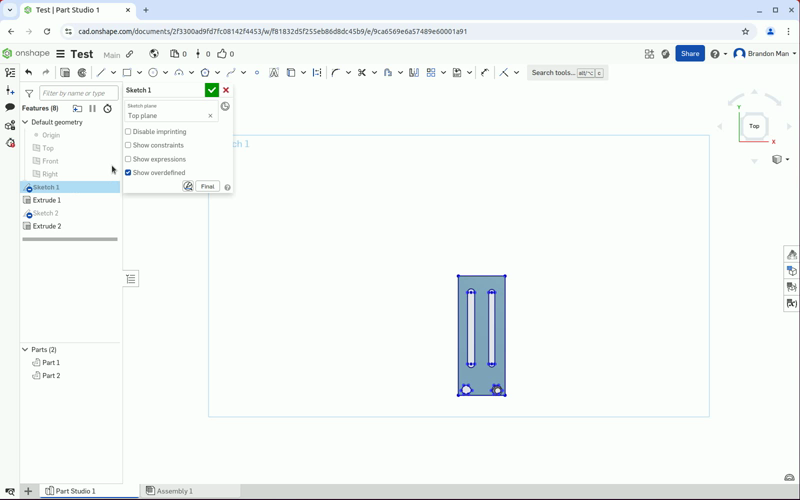
mouse_move(229, 92)
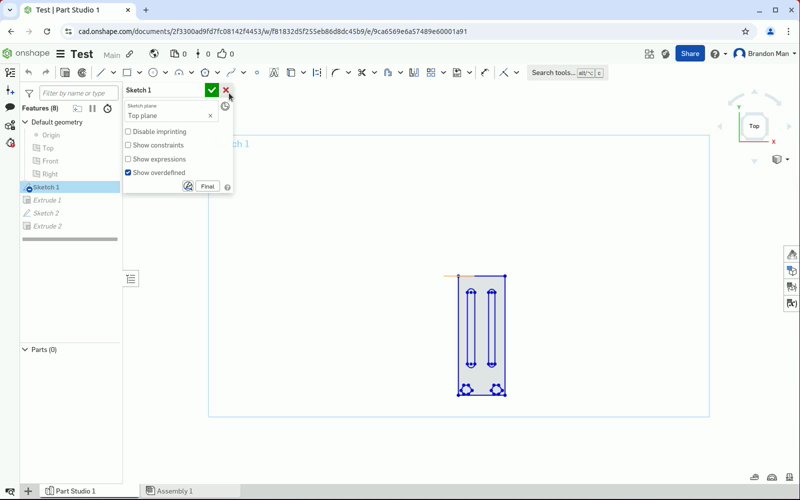
click(229, 92)
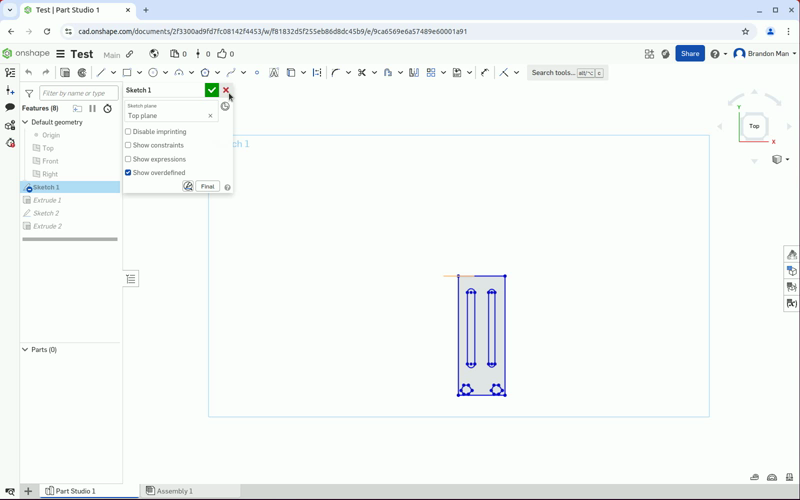
key(shift+s)
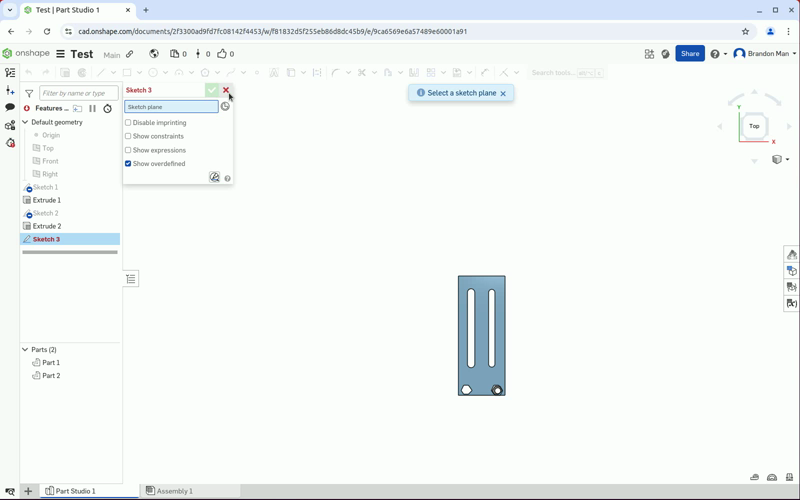
mouse_move(73, 150)
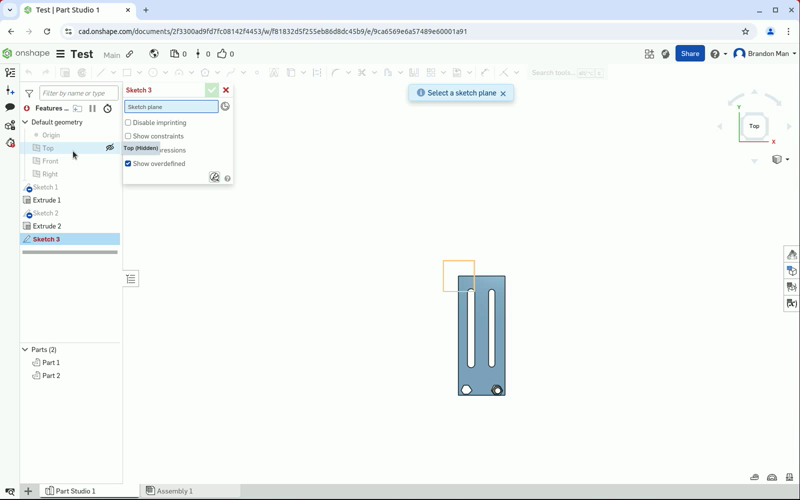
click(73, 150)
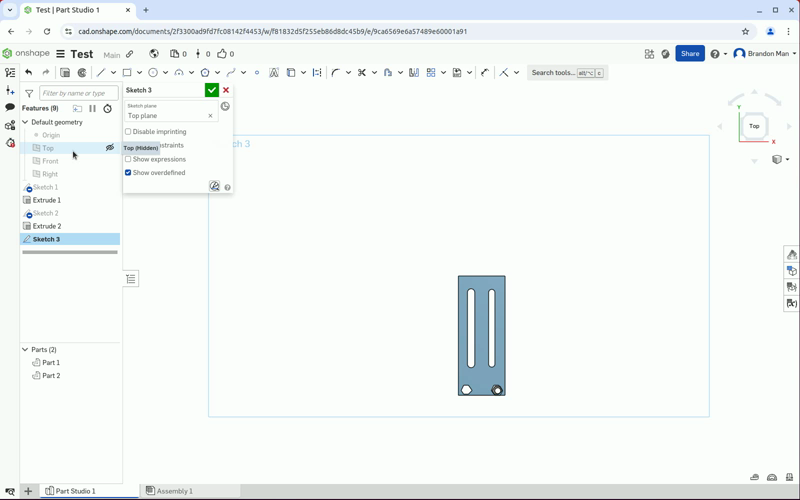
mouse_move(73, 352)
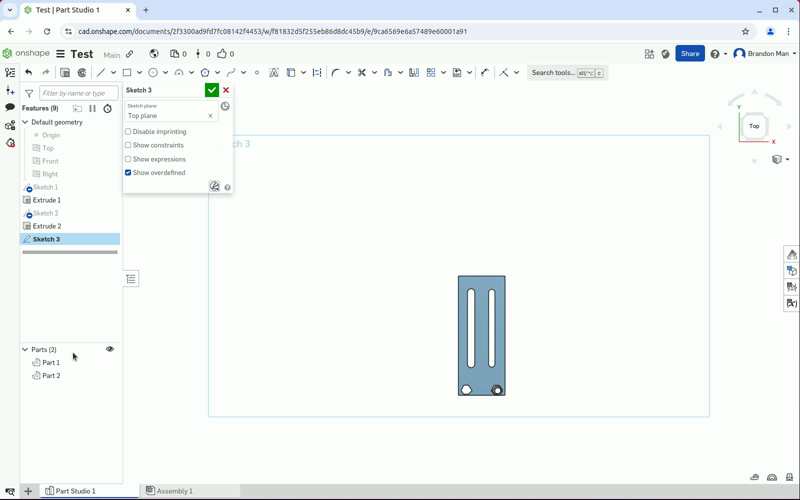
key(y)
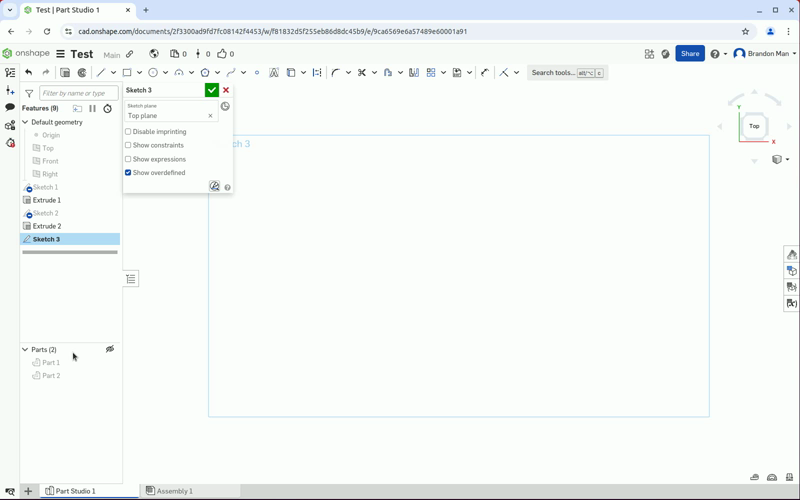
key(l)
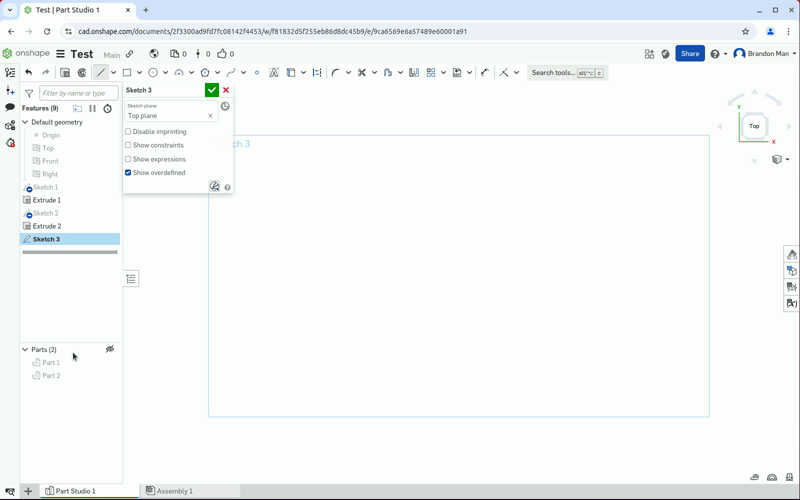
key_down(shift)
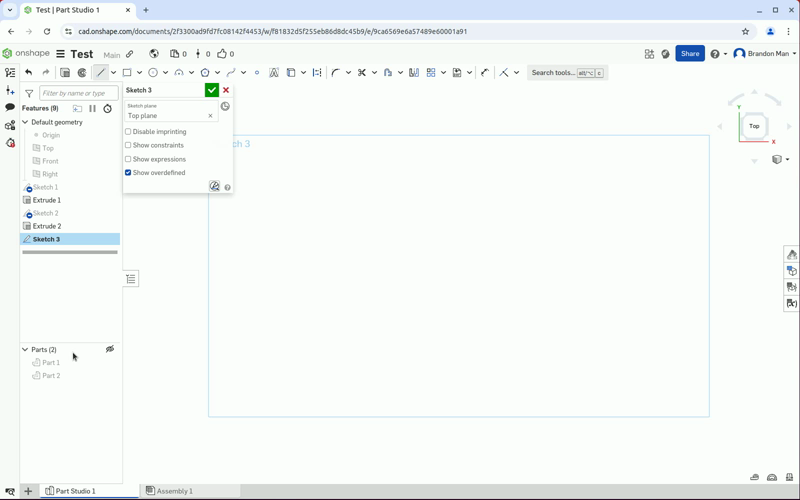
mouse_move(463, 390)
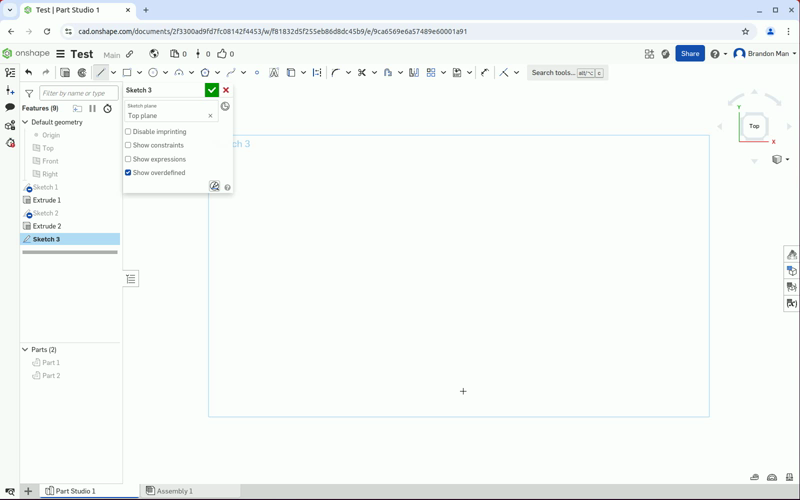
click(463, 390)
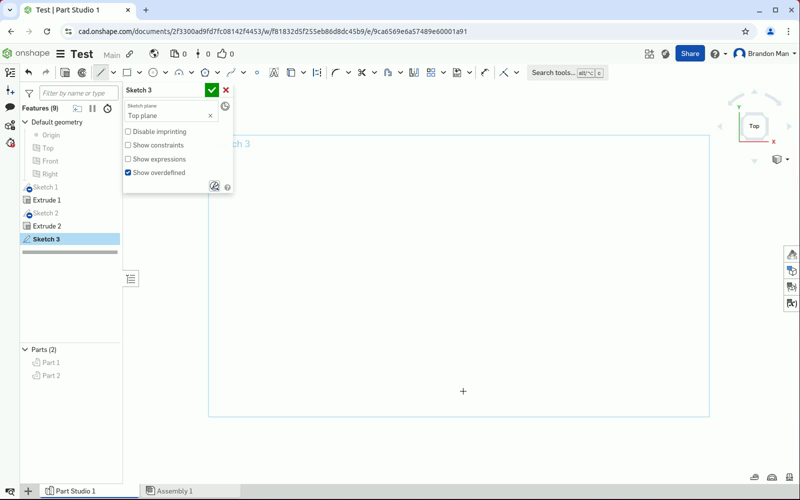
key_up(shift)
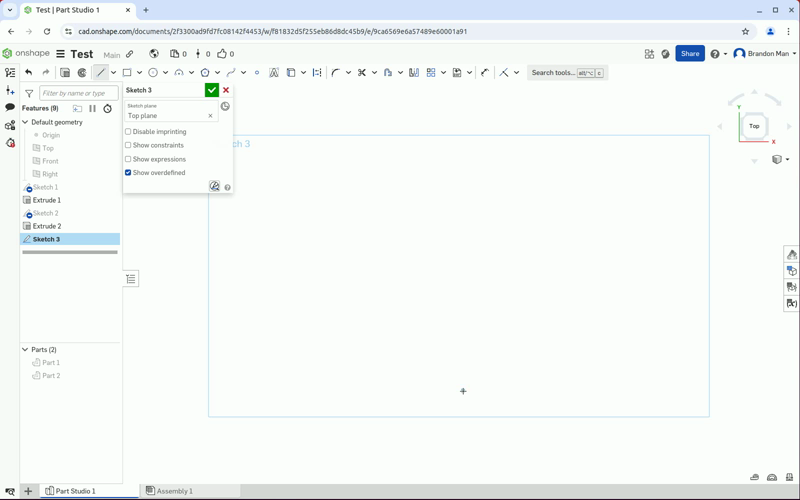
key_down(shift)
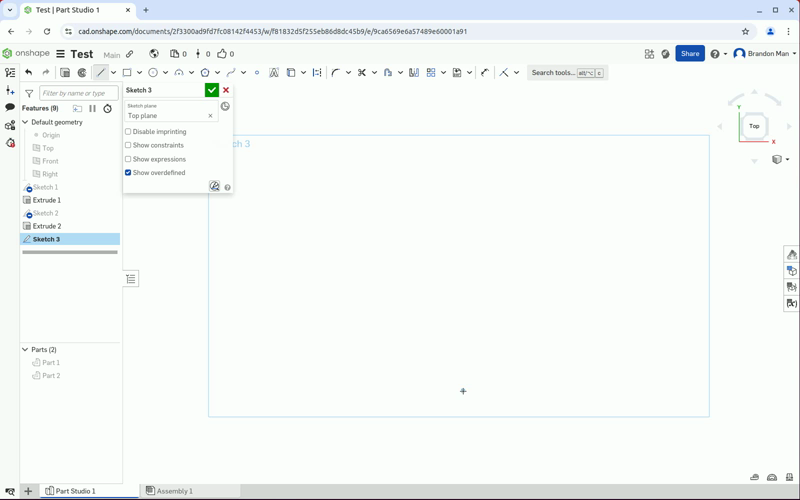
mouse_move(493, 390)
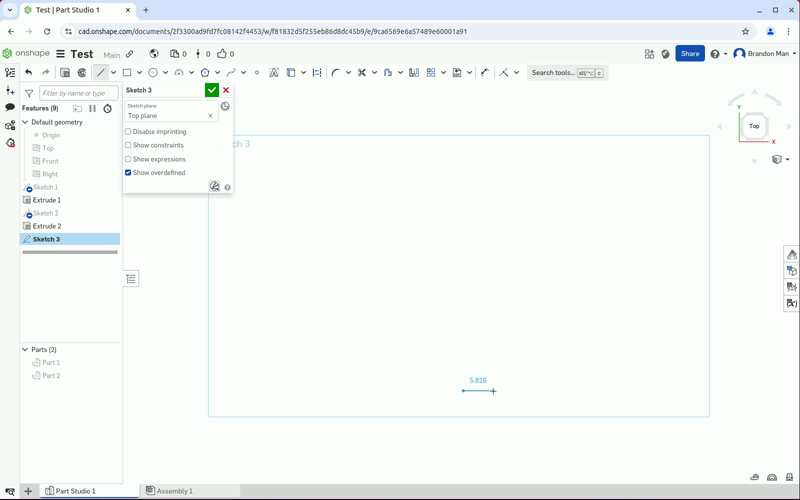
mouse_move(465, 395)
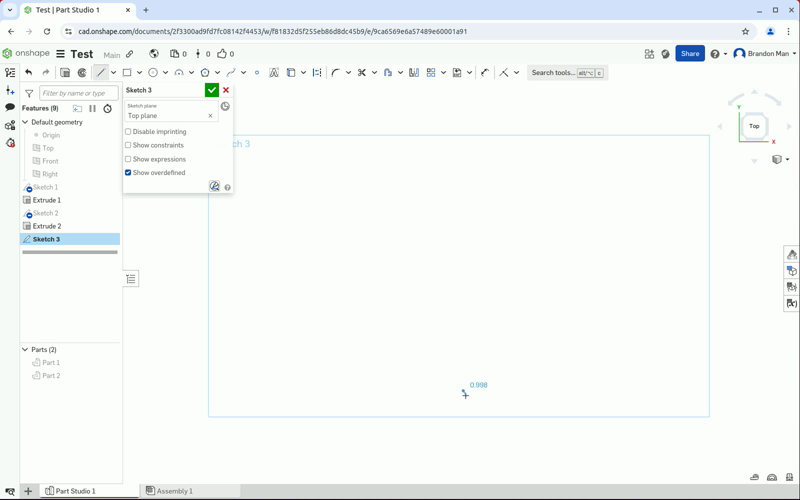
scroll(6)
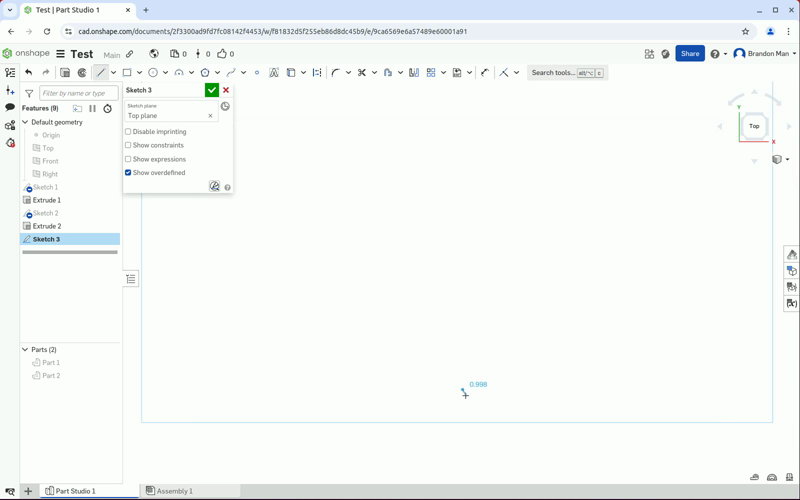
scroll(6)
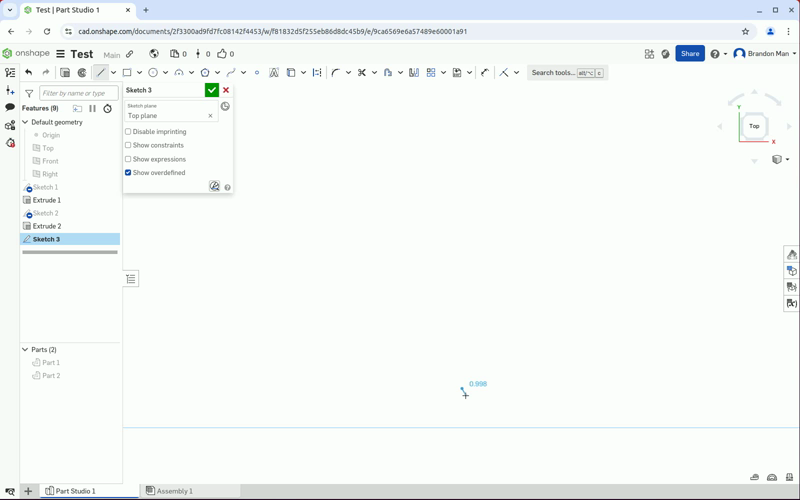
scroll(6)
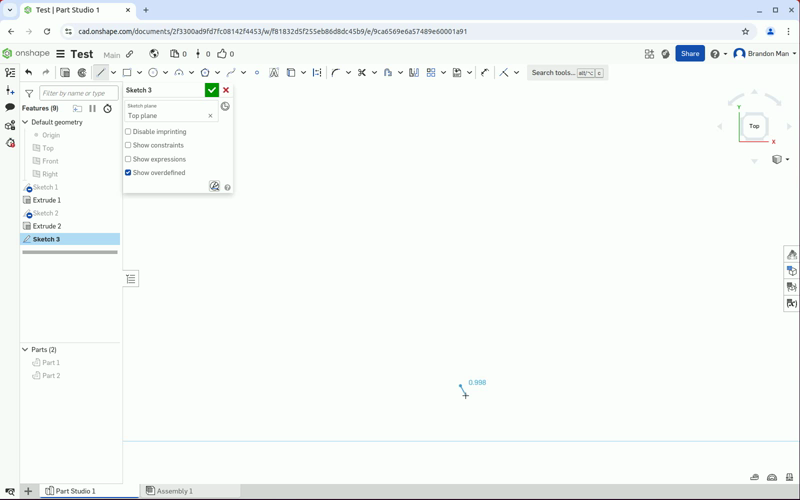
scroll(6)
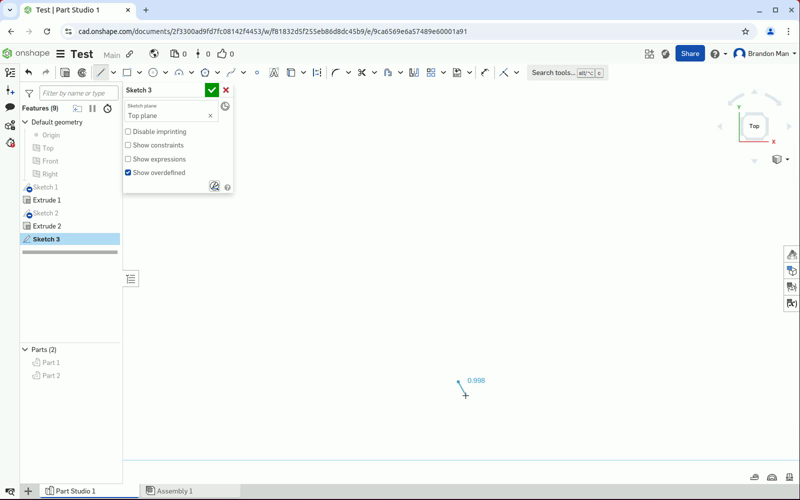
scroll(6)
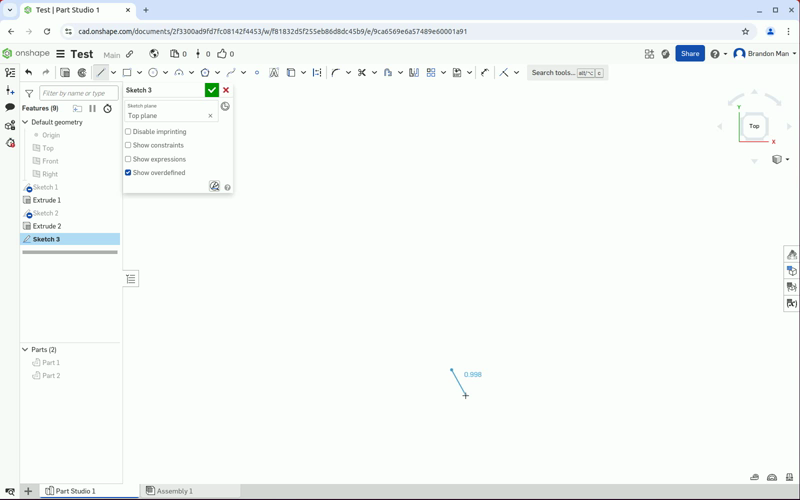
scroll(6)
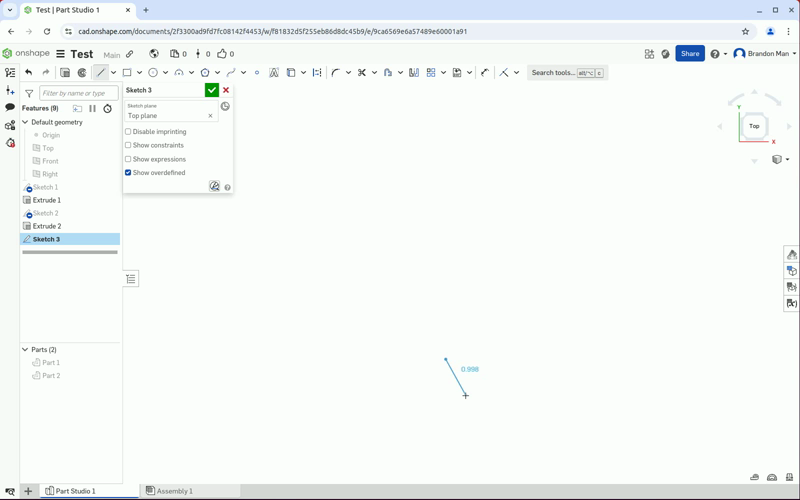
scroll(6)
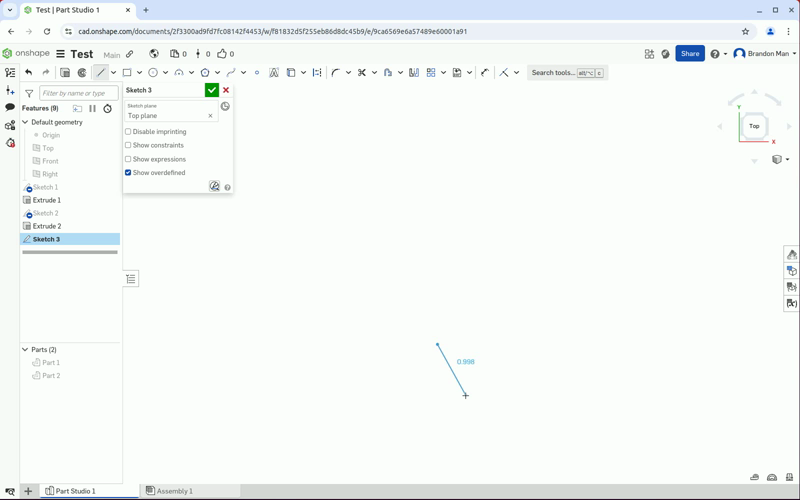
click(465, 395)
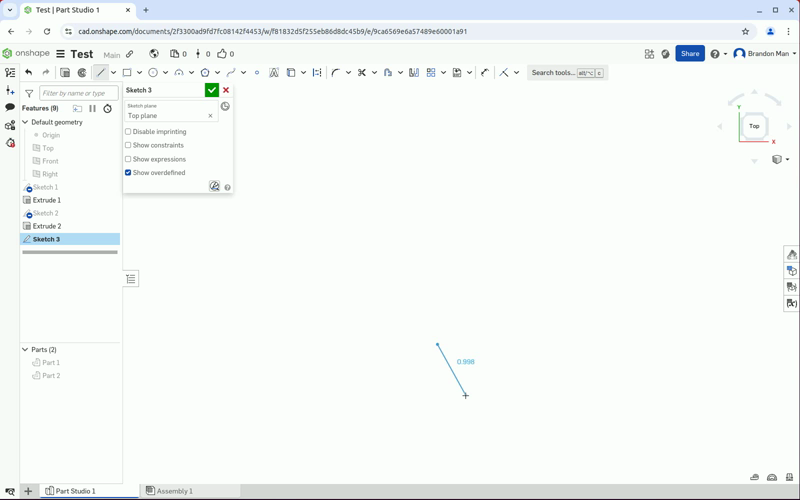
scroll(-6)
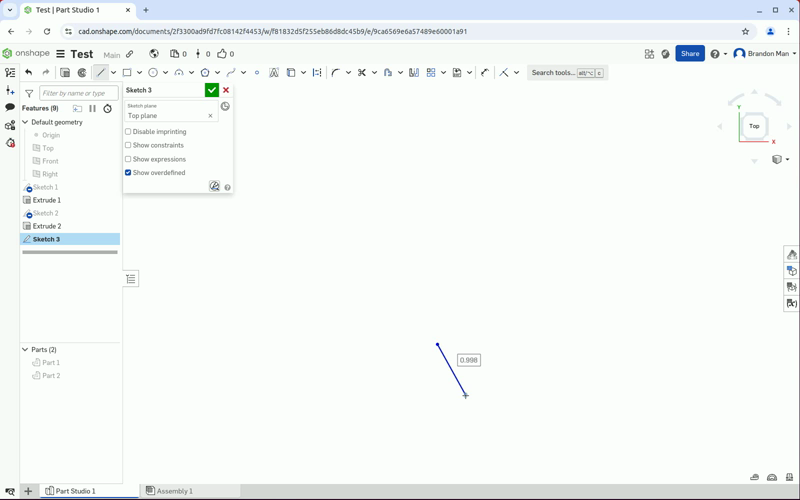
scroll(-6)
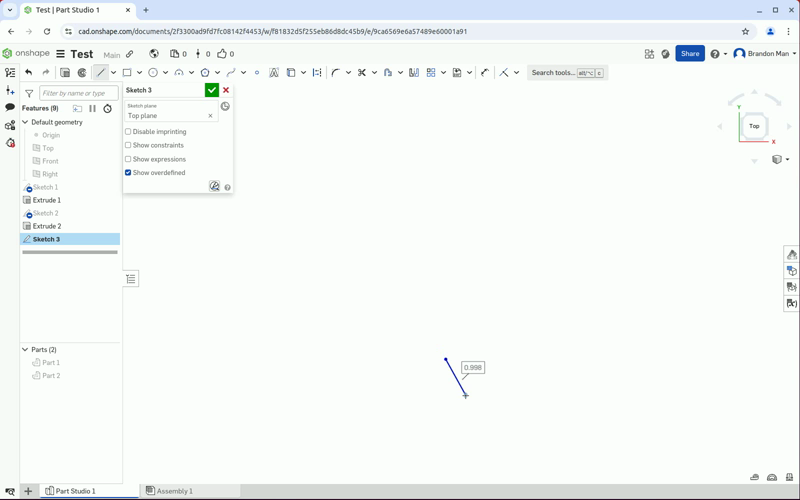
scroll(-6)
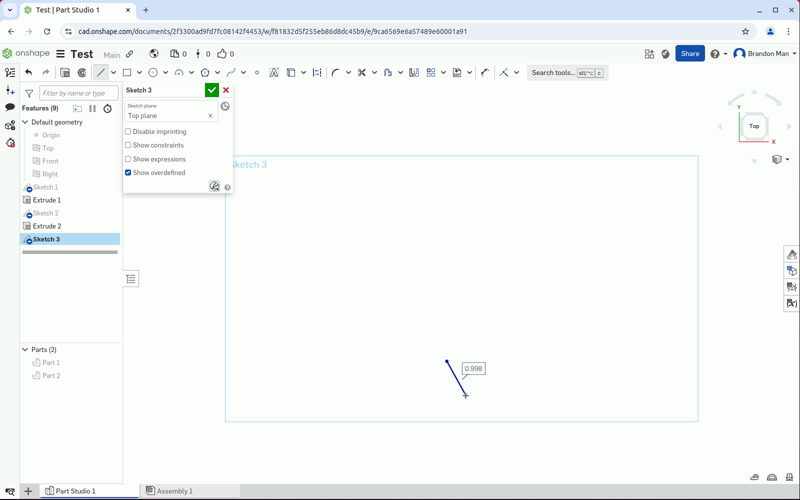
scroll(-6)
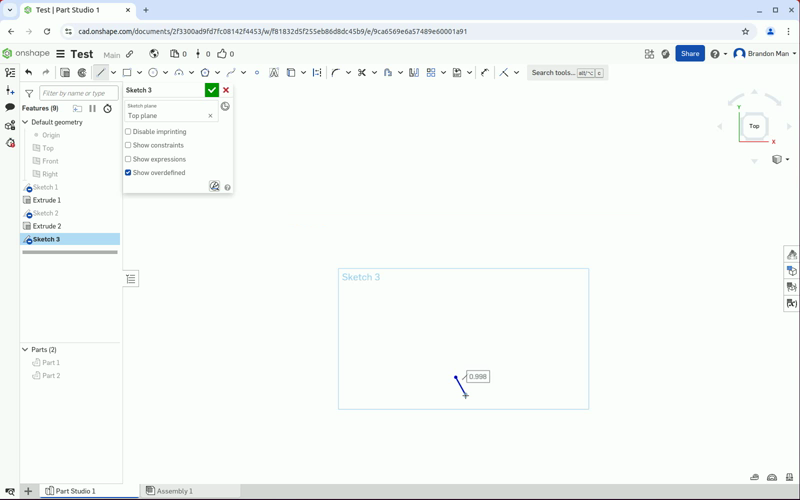
scroll(-6)
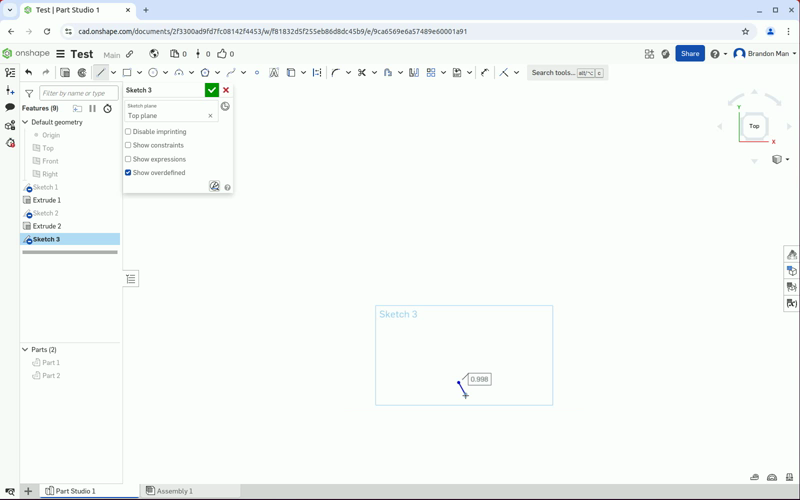
scroll(-6)
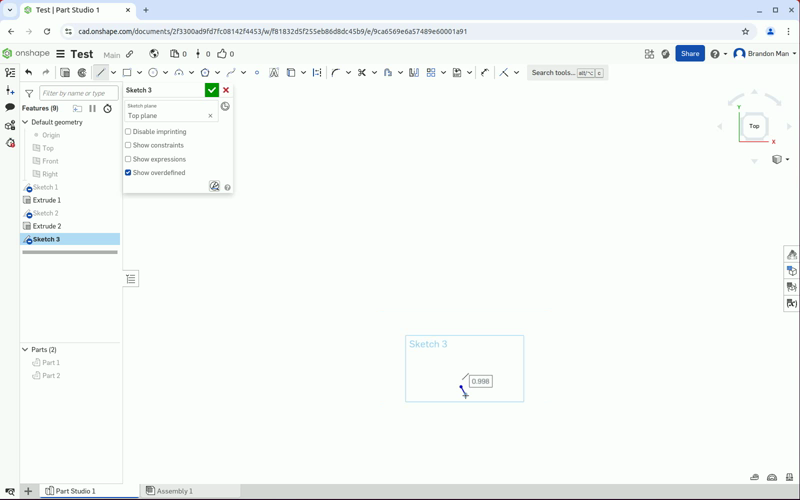
scroll(-6)
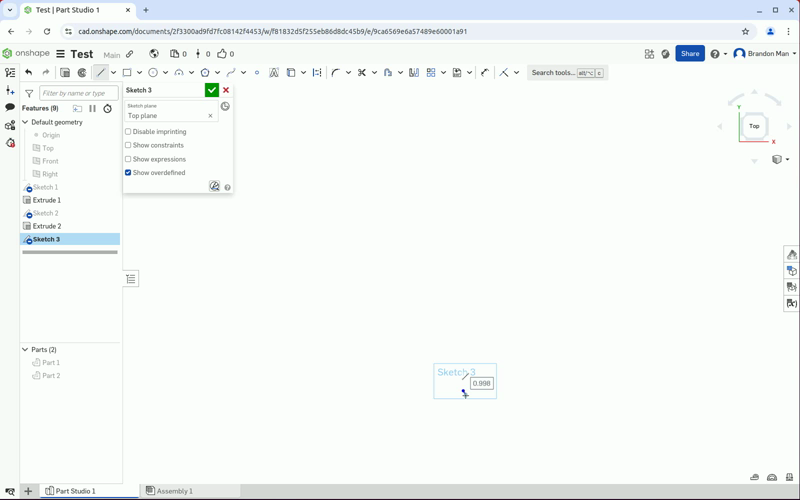
key_up(shift)
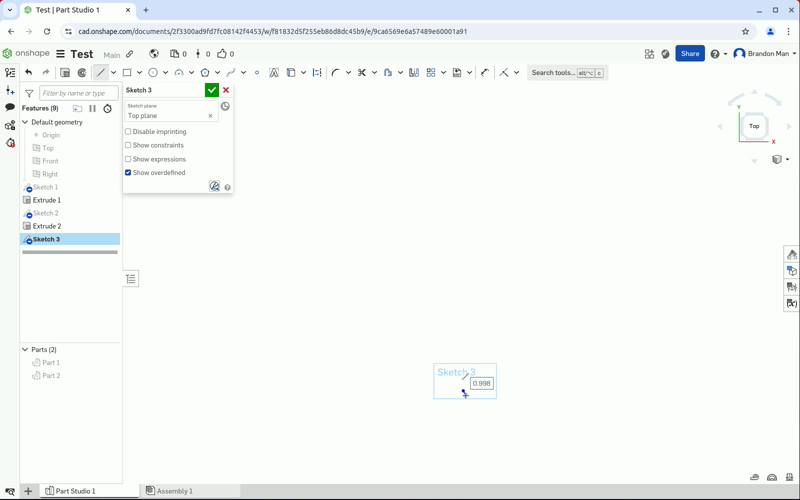
key_down(shift)
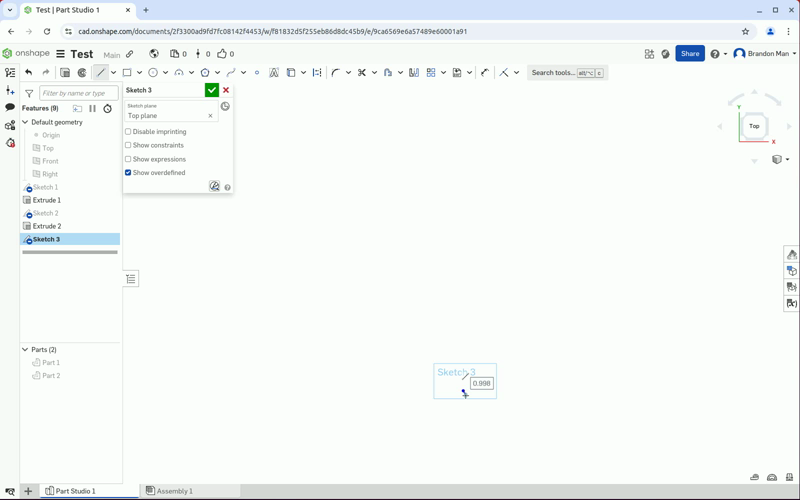
mouse_move(495, 395)
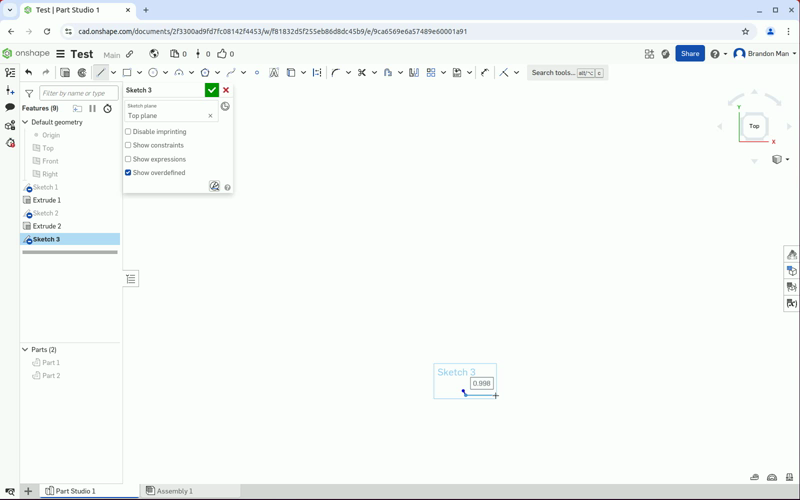
mouse_move(470, 395)
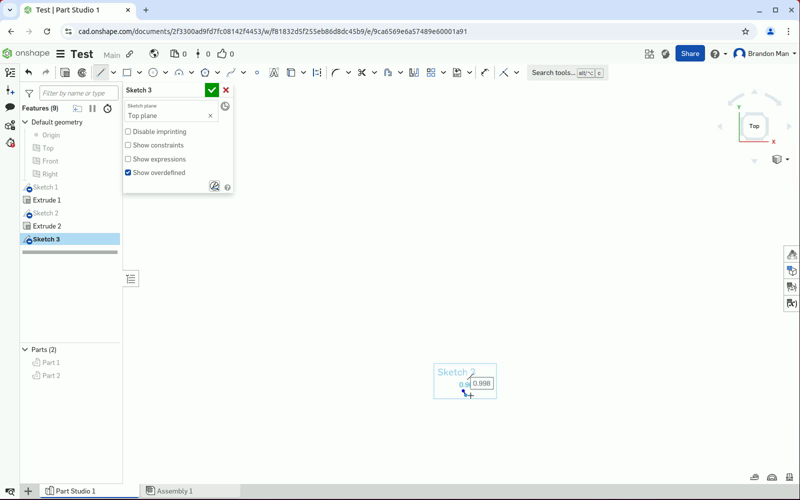
scroll(6)
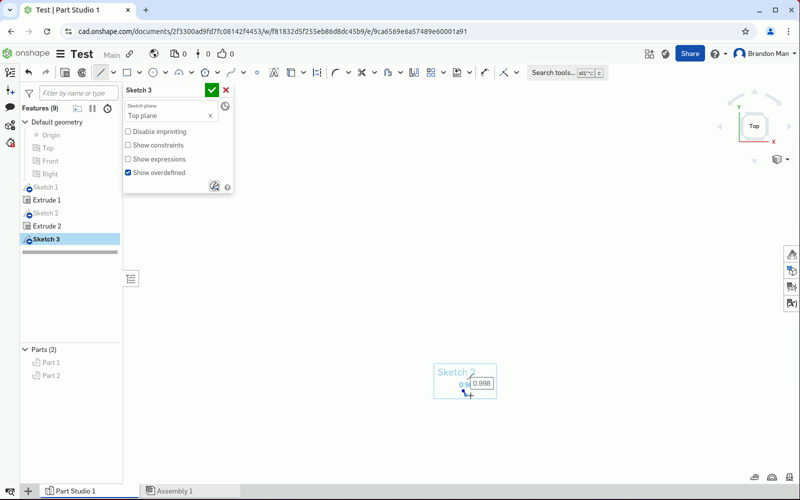
scroll(6)
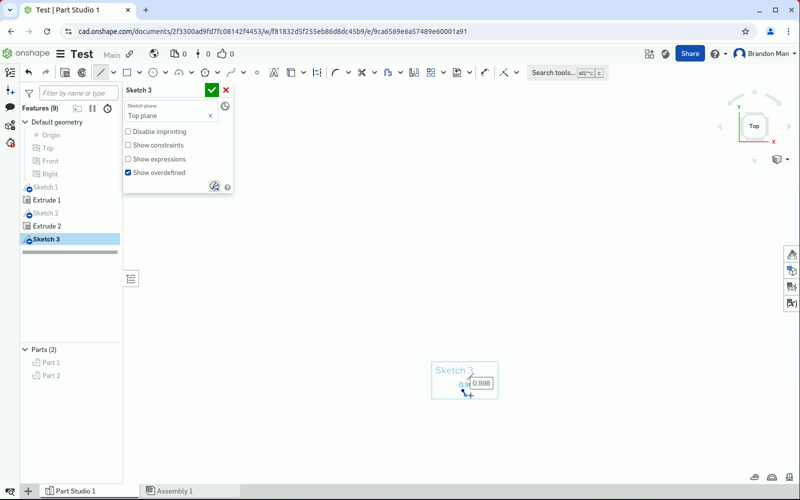
scroll(6)
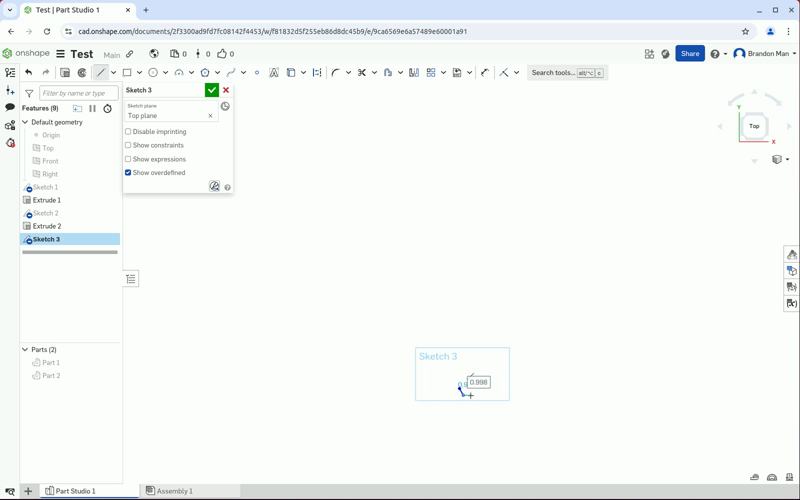
scroll(6)
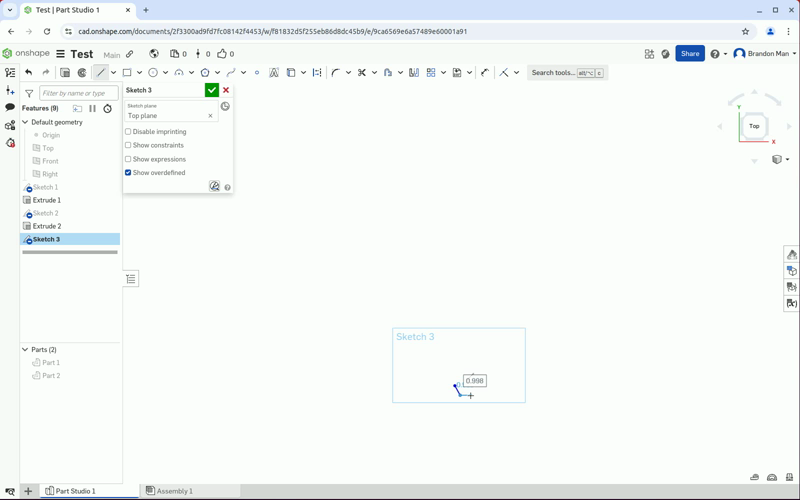
scroll(6)
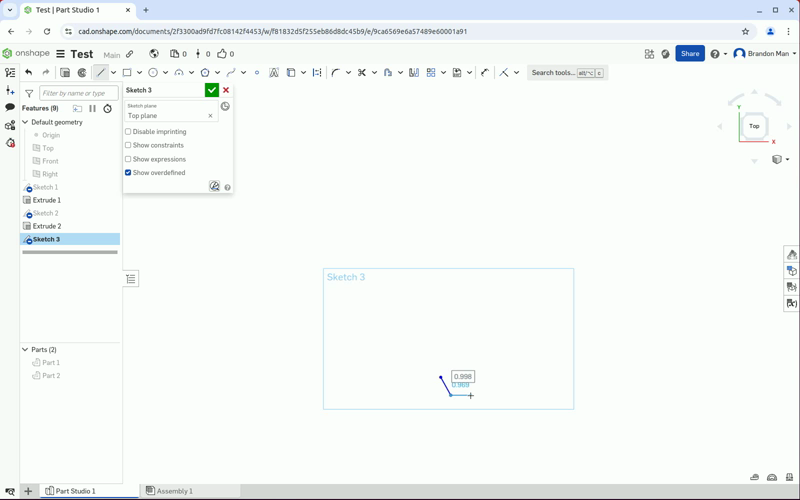
scroll(6)
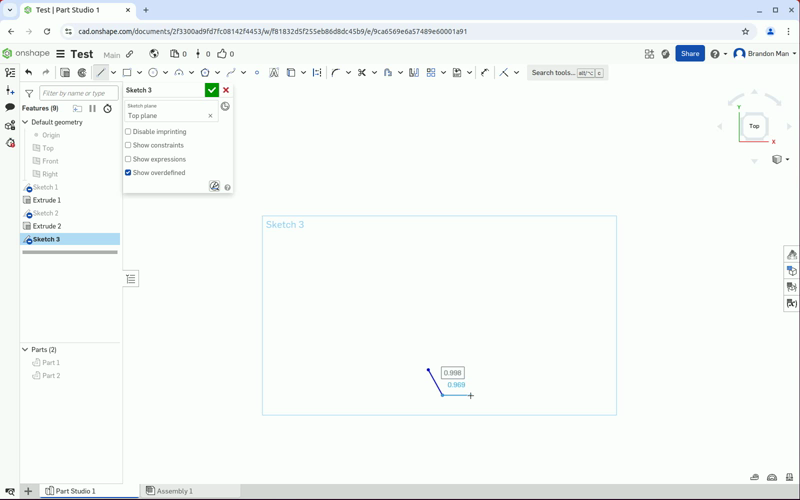
scroll(6)
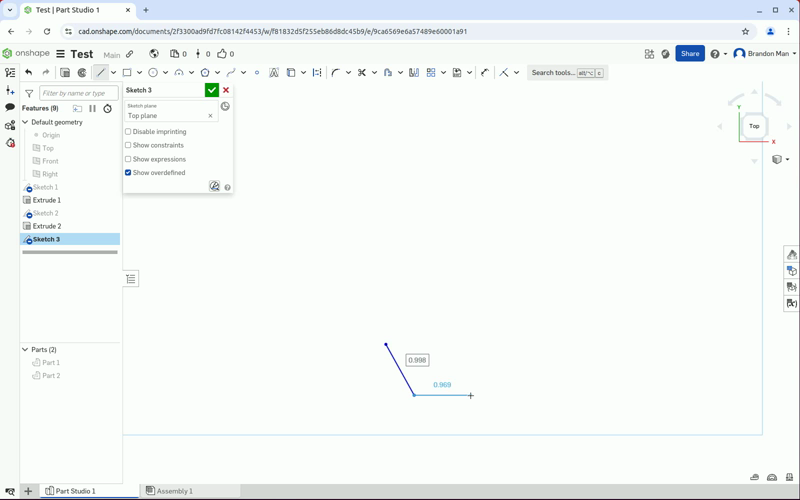
click(470, 395)
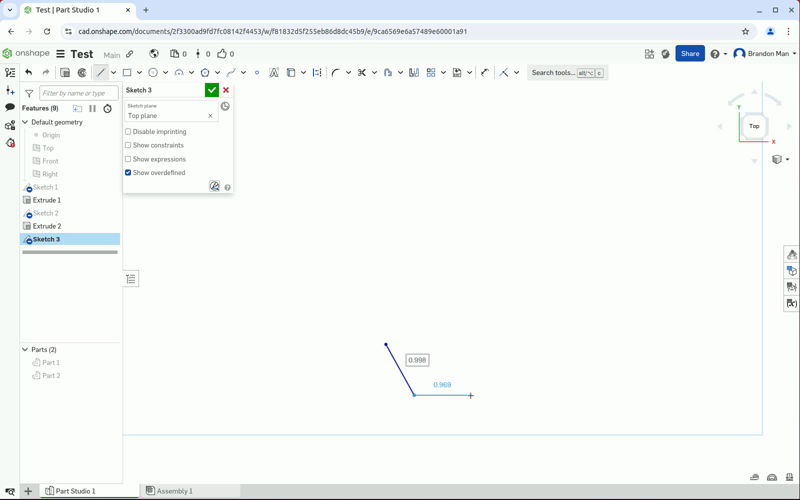
scroll(-6)
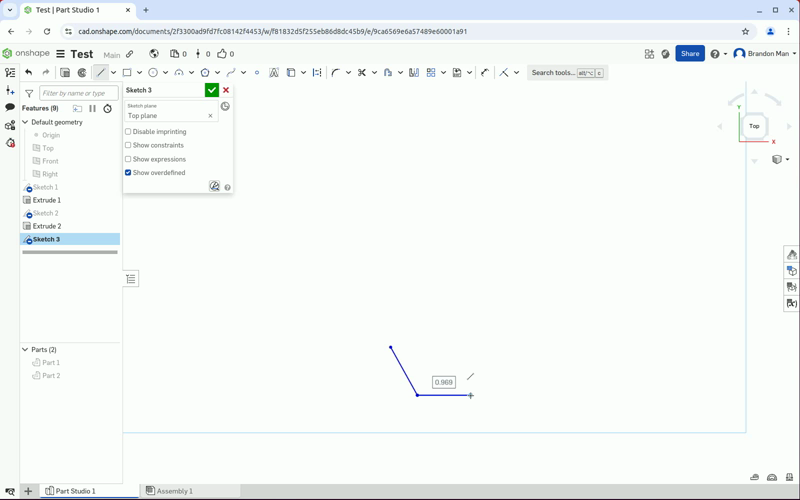
scroll(-6)
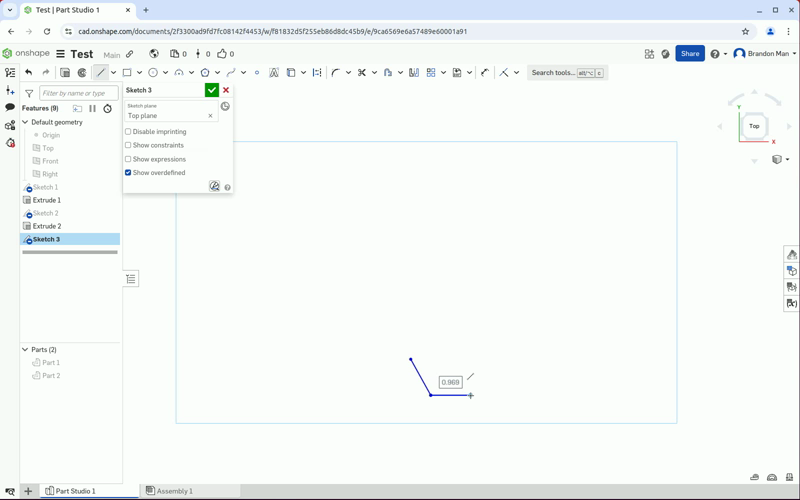
scroll(-6)
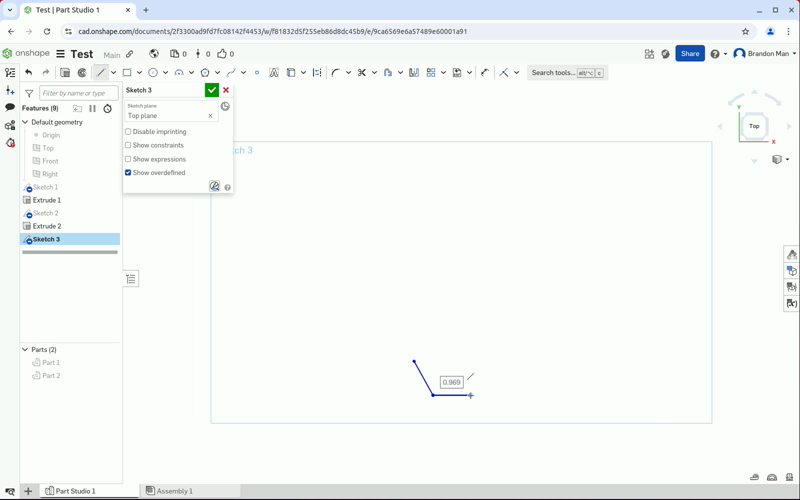
scroll(-6)
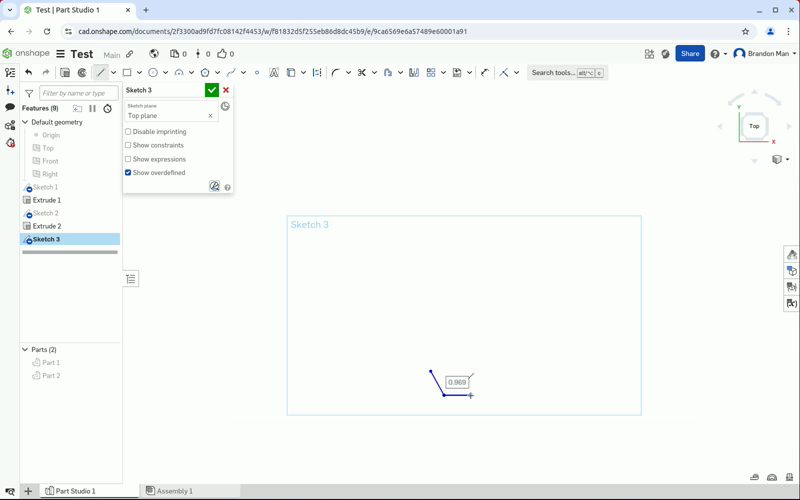
scroll(-6)
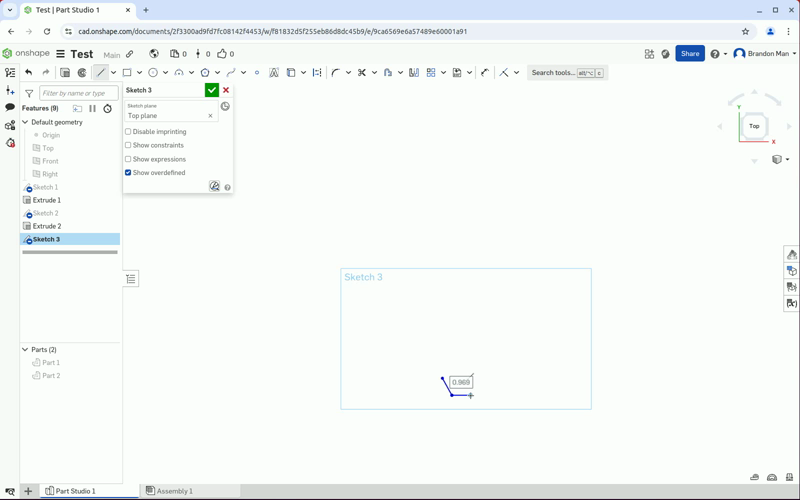
scroll(-6)
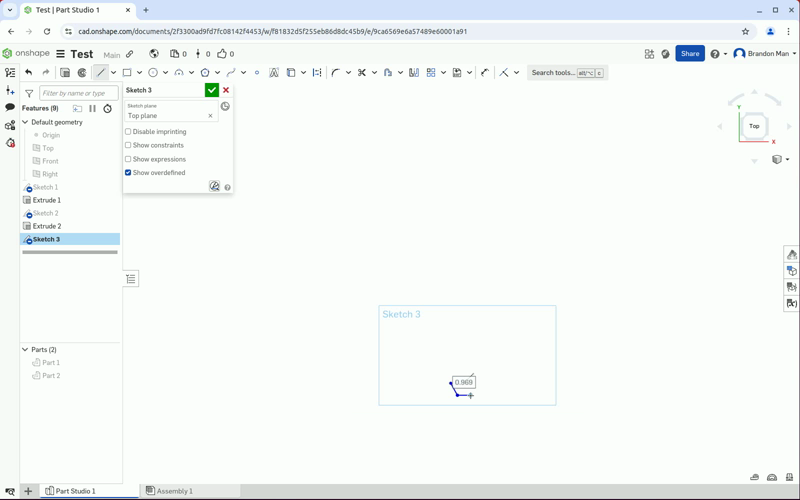
scroll(-6)
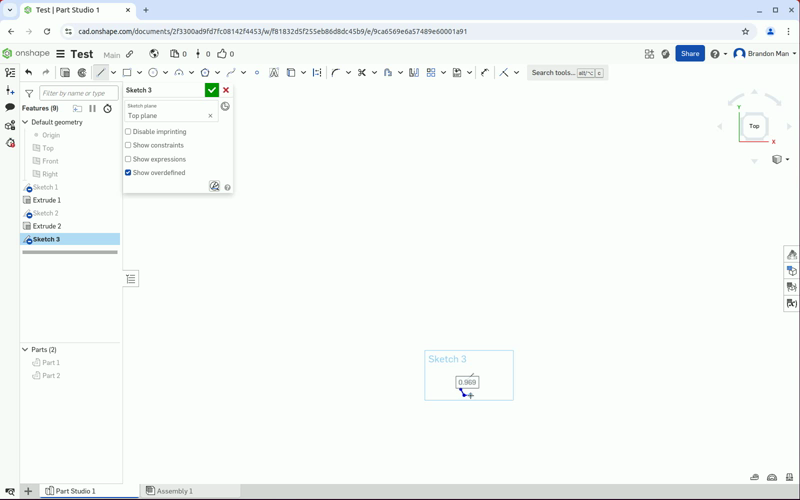
key_up(shift)
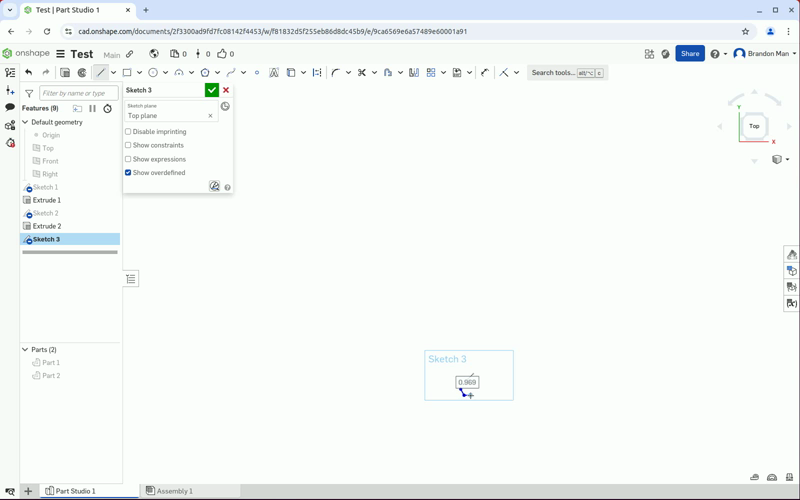
key_down(shift)
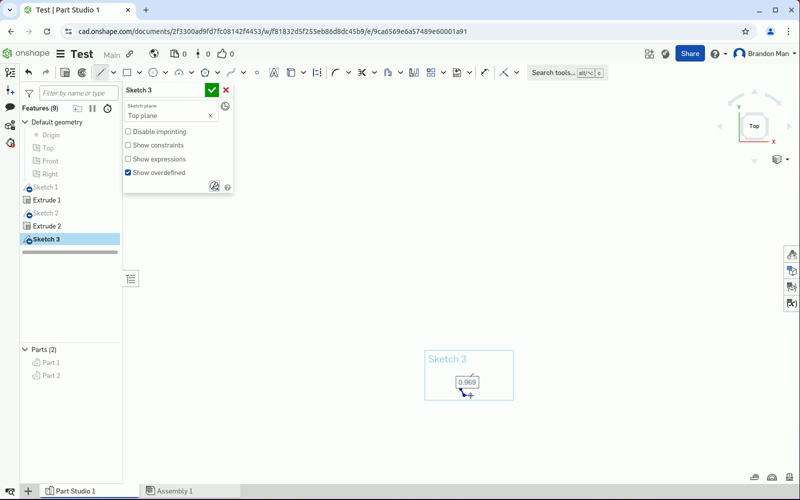
mouse_move(501, 395)
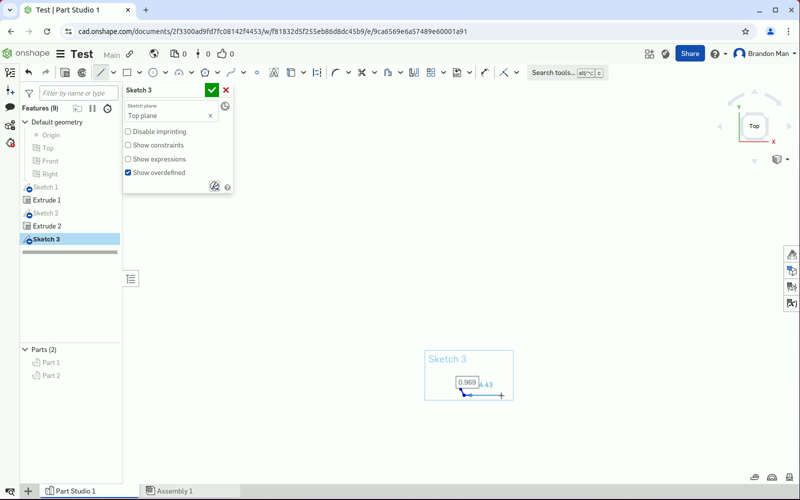
mouse_move(473, 390)
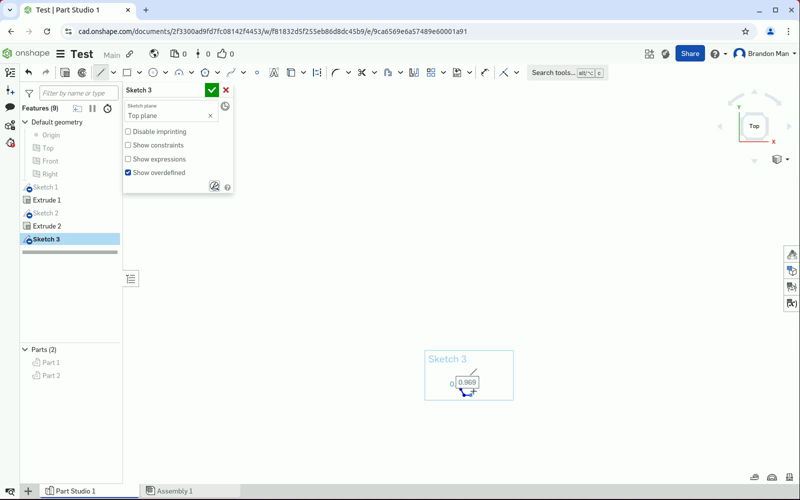
scroll(6)
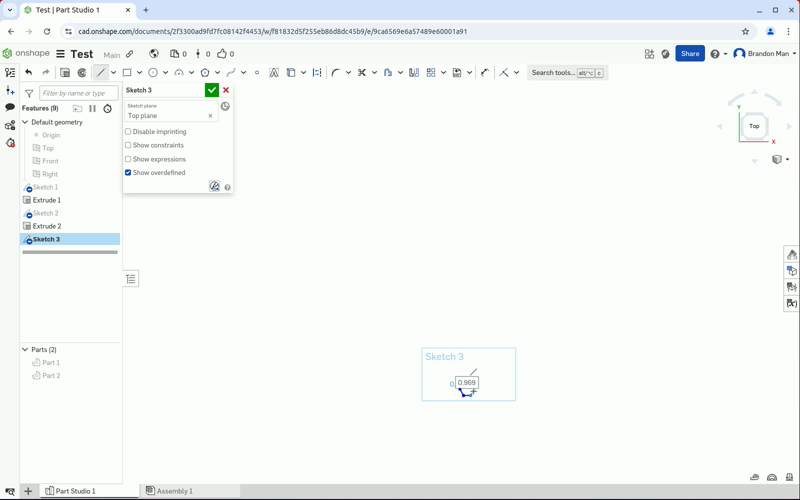
scroll(6)
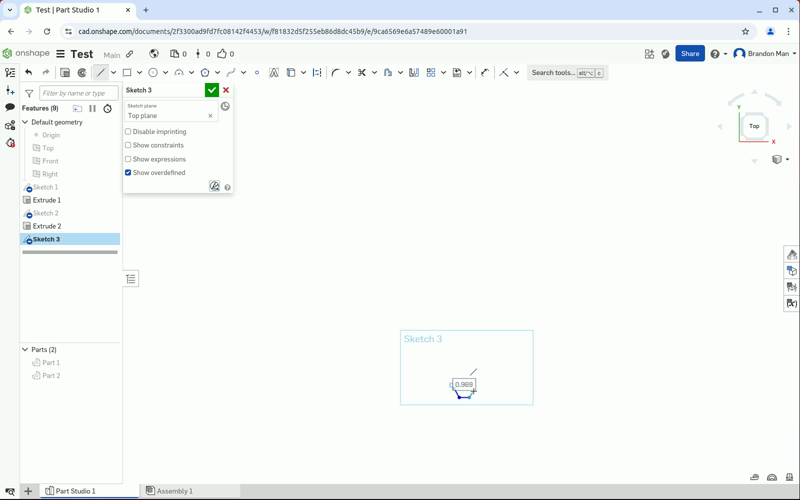
scroll(6)
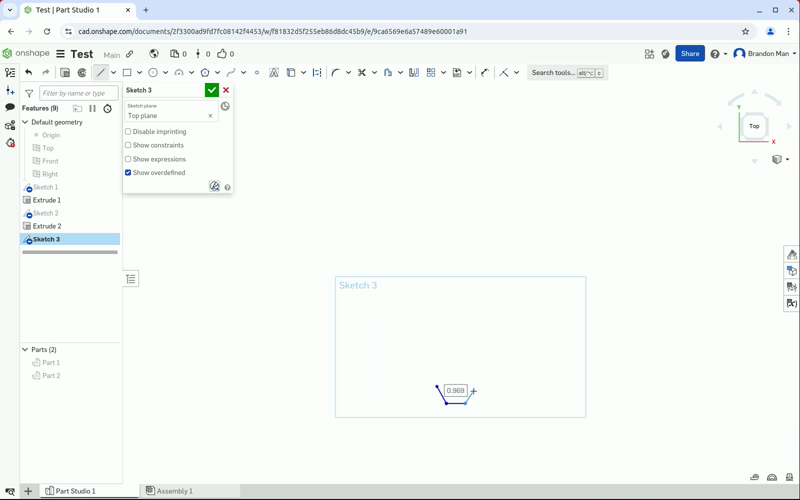
scroll(6)
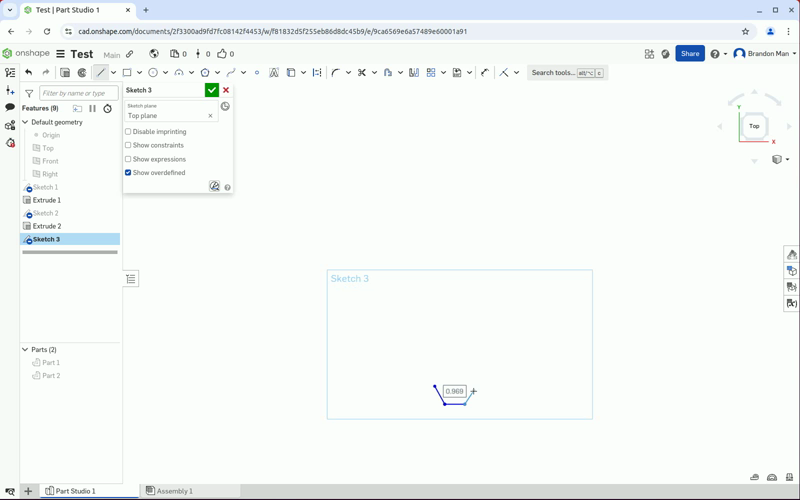
scroll(6)
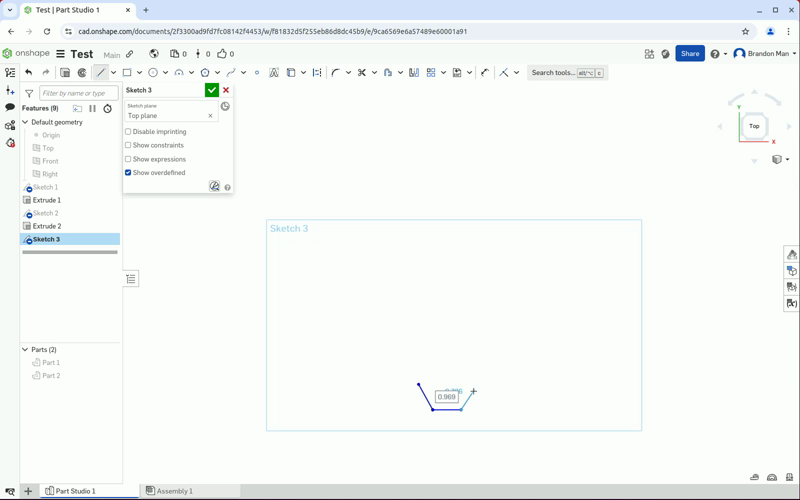
scroll(6)
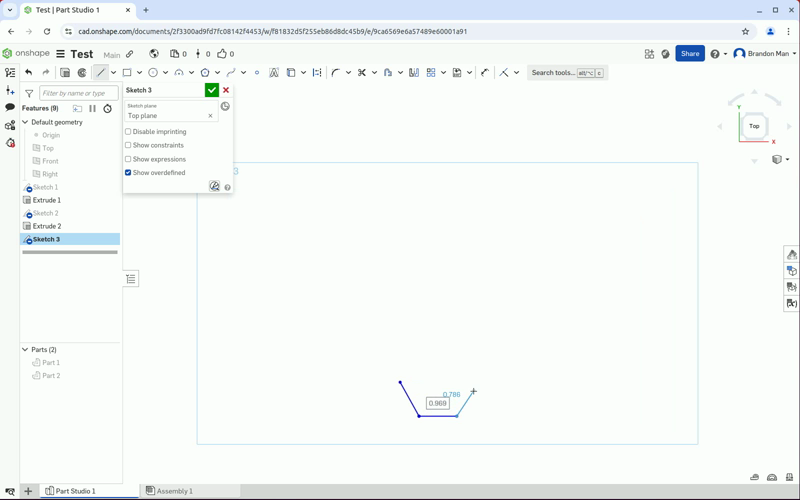
scroll(6)
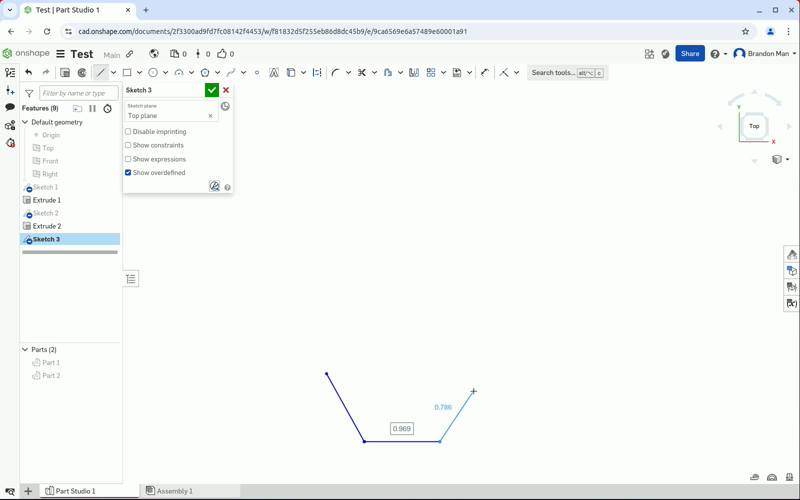
click(473, 390)
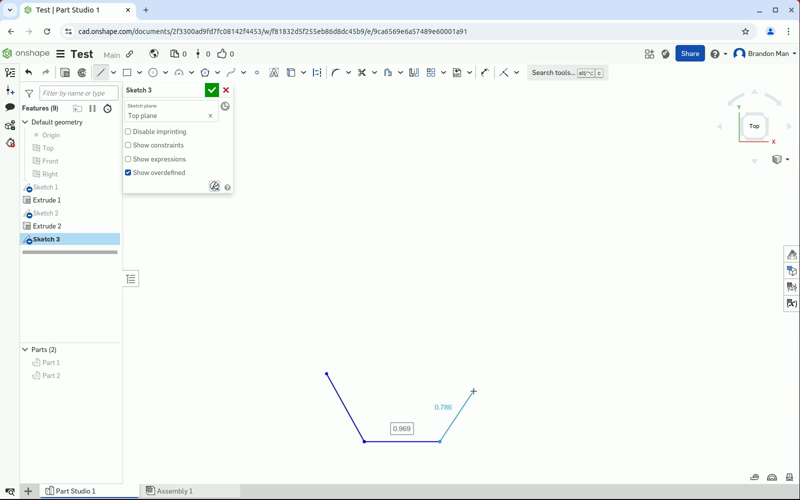
scroll(-6)
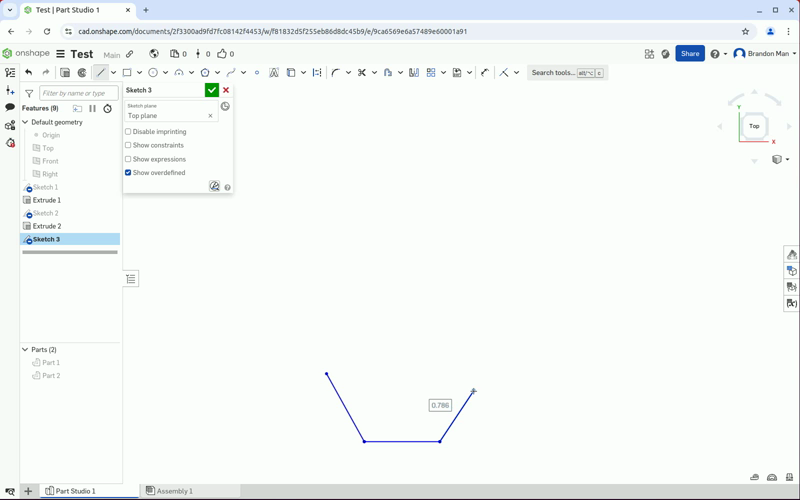
scroll(-6)
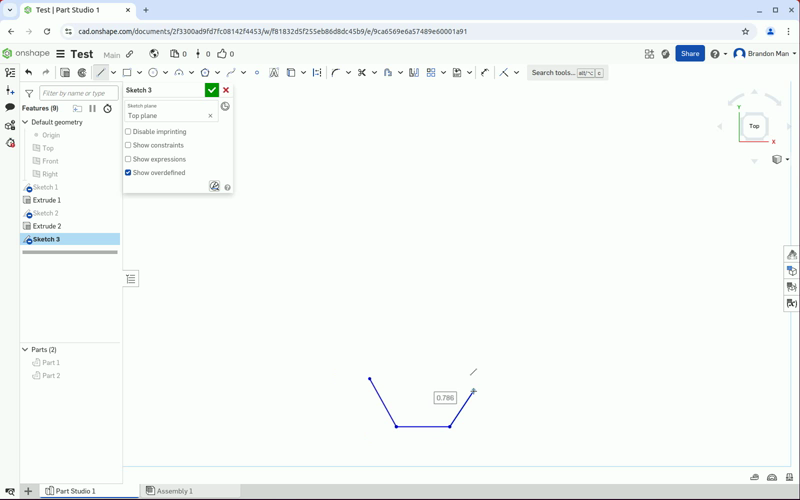
scroll(-6)
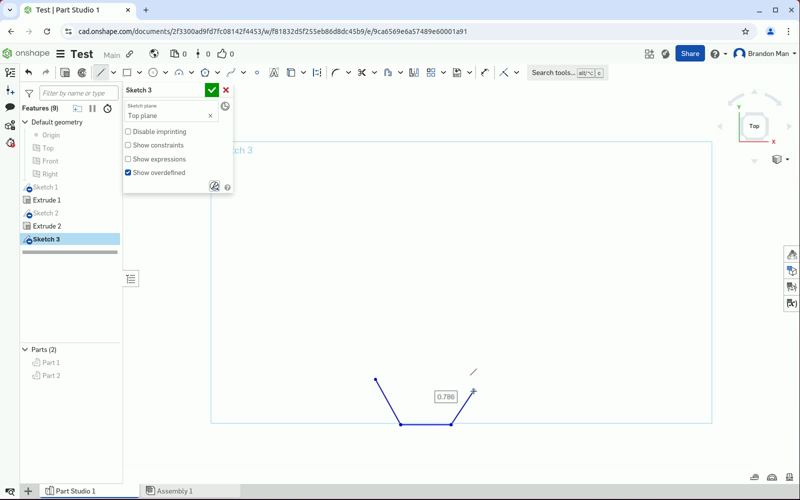
scroll(-6)
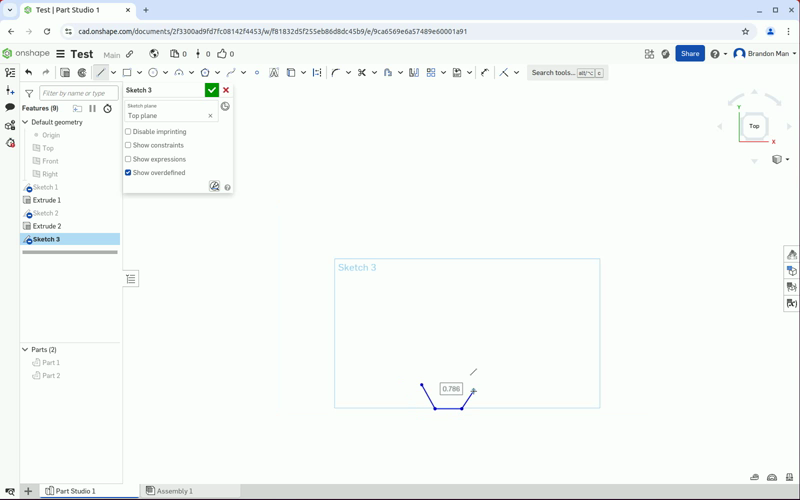
scroll(-6)
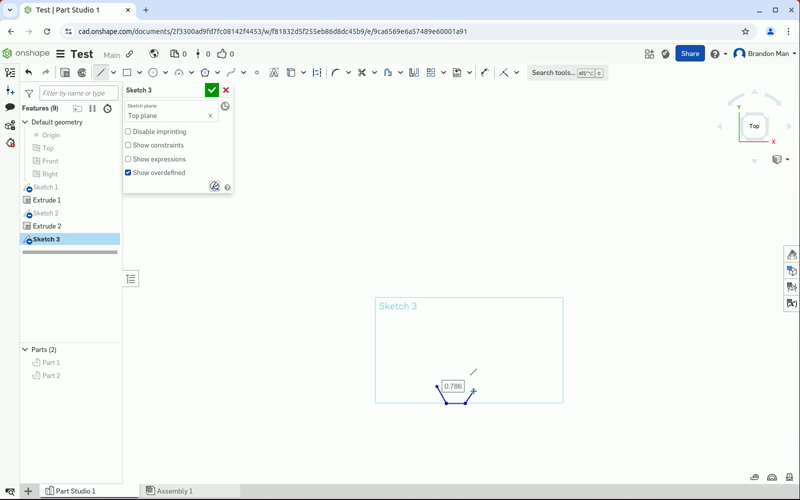
scroll(-6)
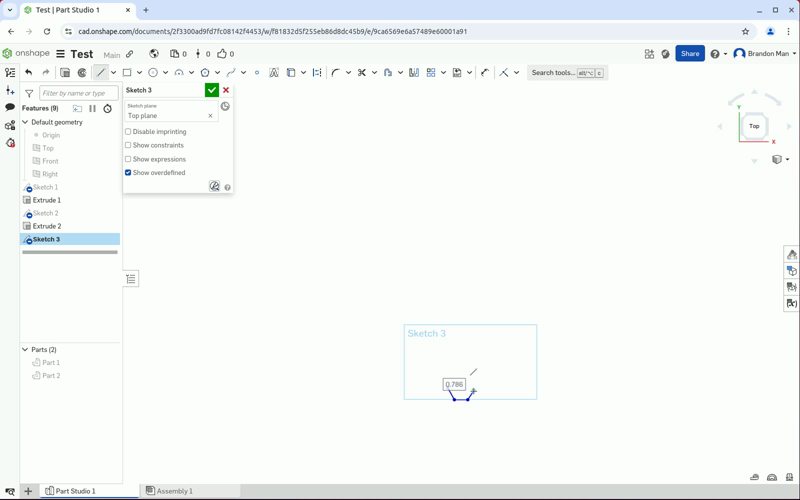
scroll(-6)
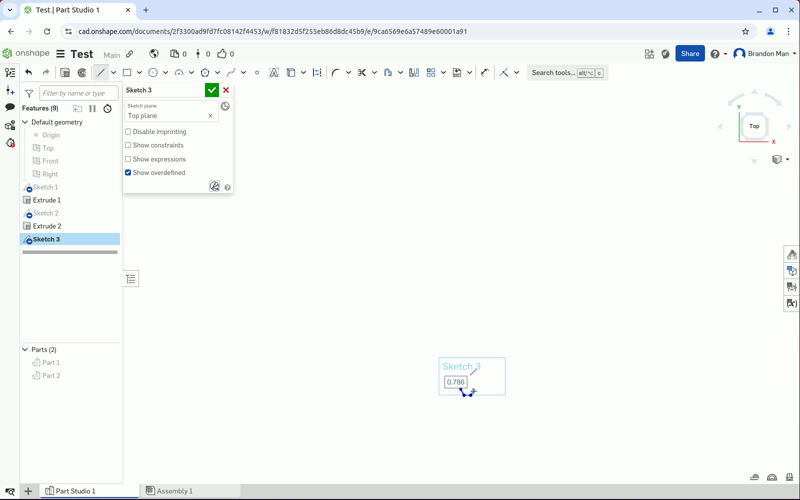
key_up(shift)
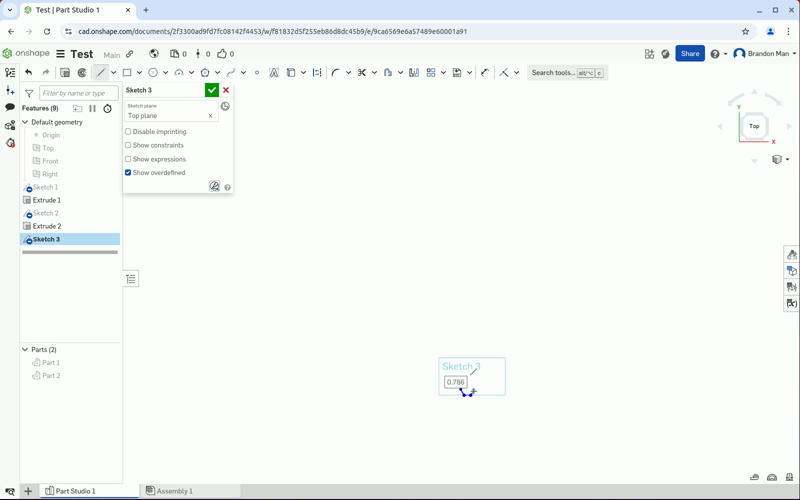
key_down(shift)
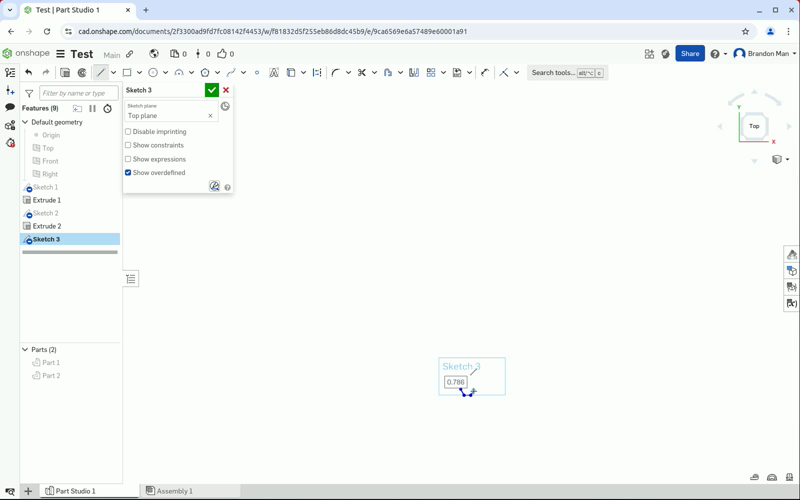
mouse_move(503, 390)
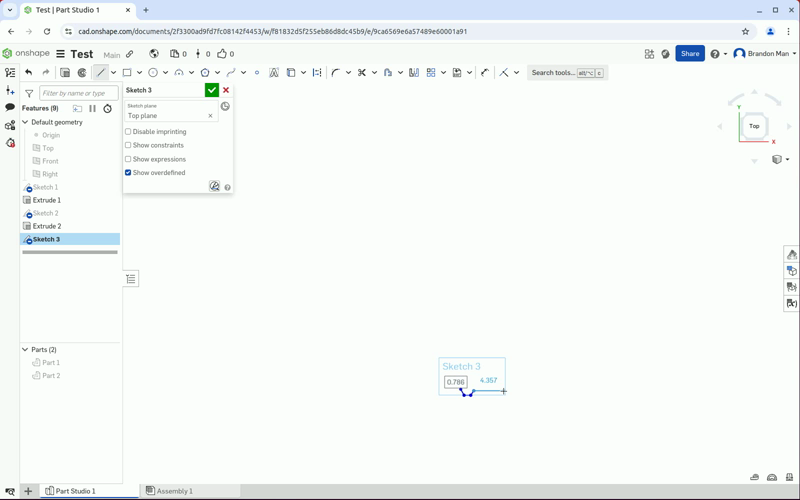
mouse_move(470, 386)
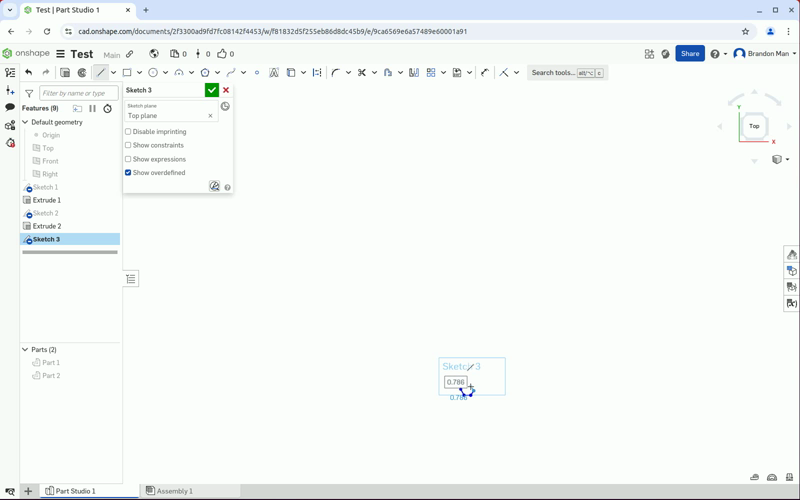
scroll(6)
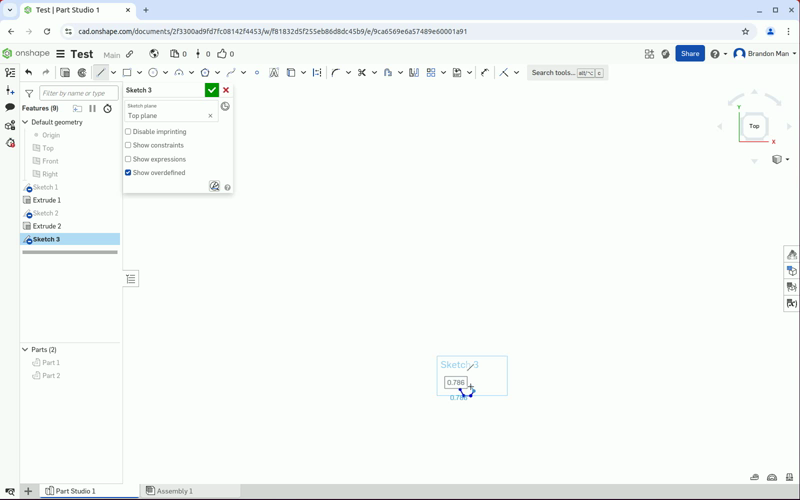
scroll(6)
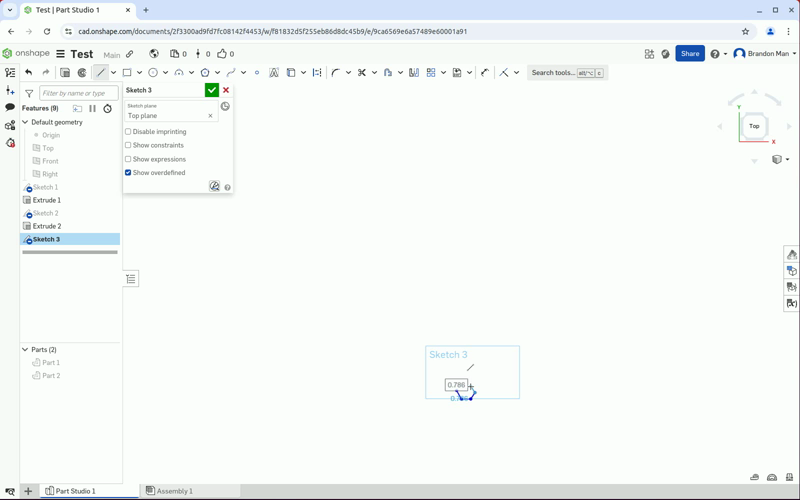
scroll(6)
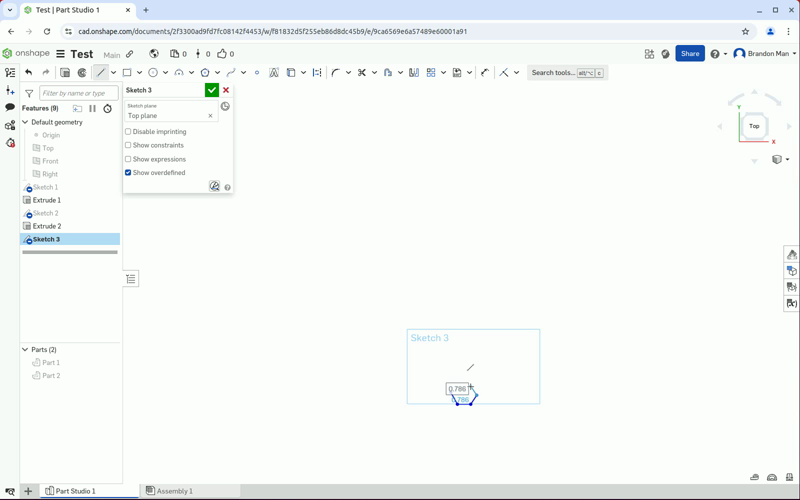
scroll(6)
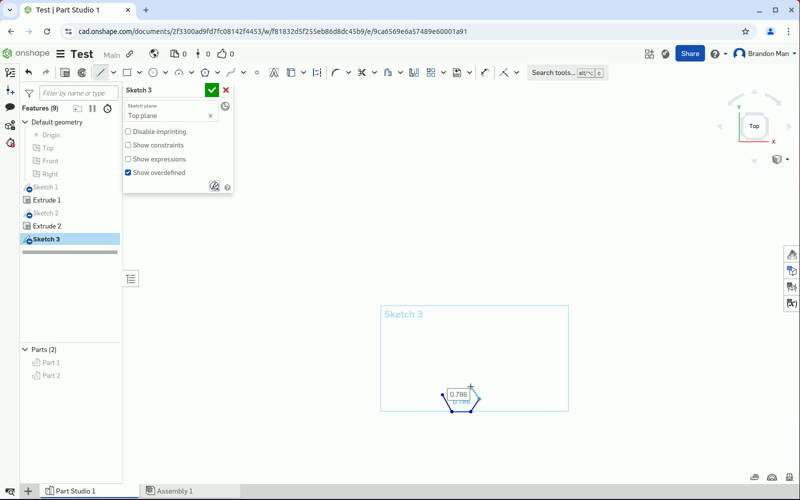
scroll(6)
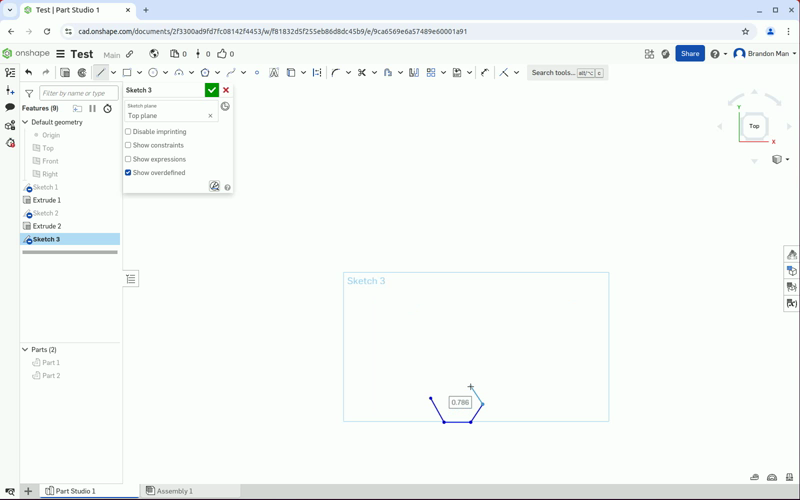
scroll(6)
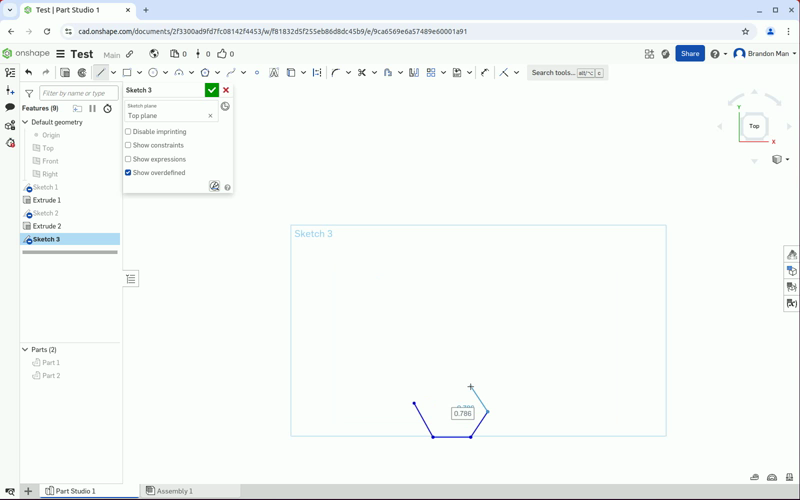
scroll(6)
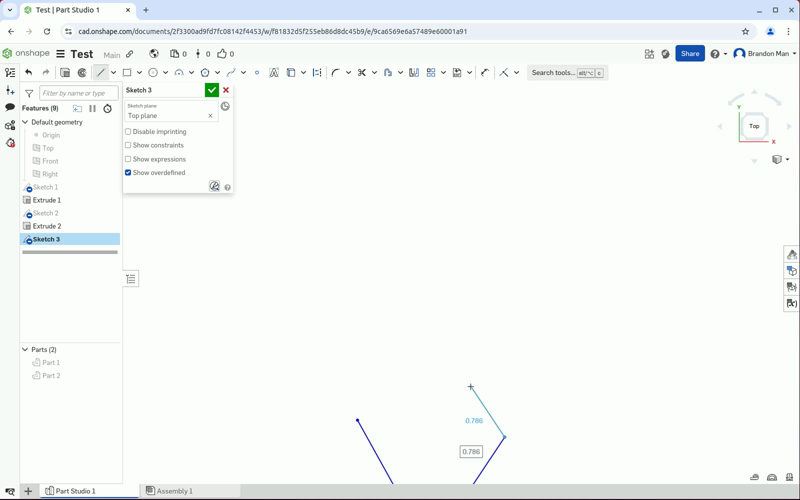
click(470, 386)
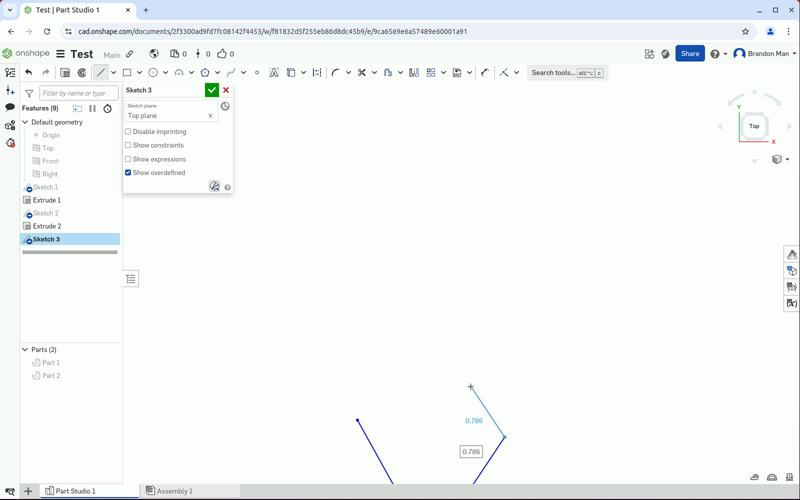
scroll(-6)
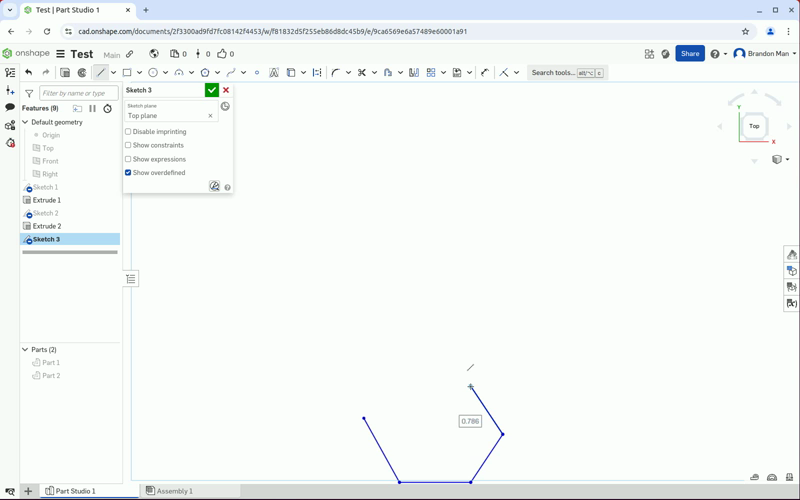
scroll(-6)
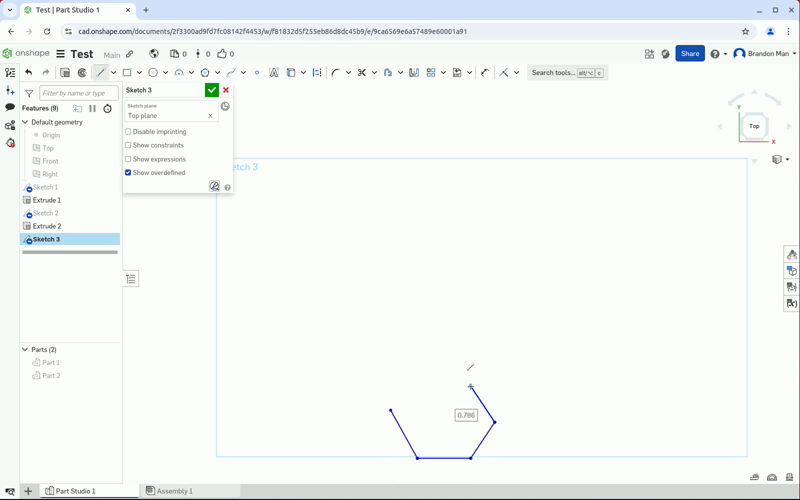
scroll(-6)
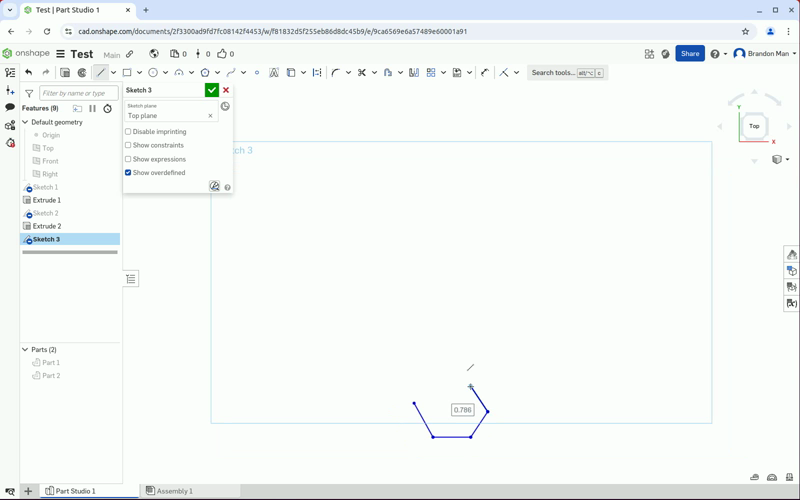
scroll(-6)
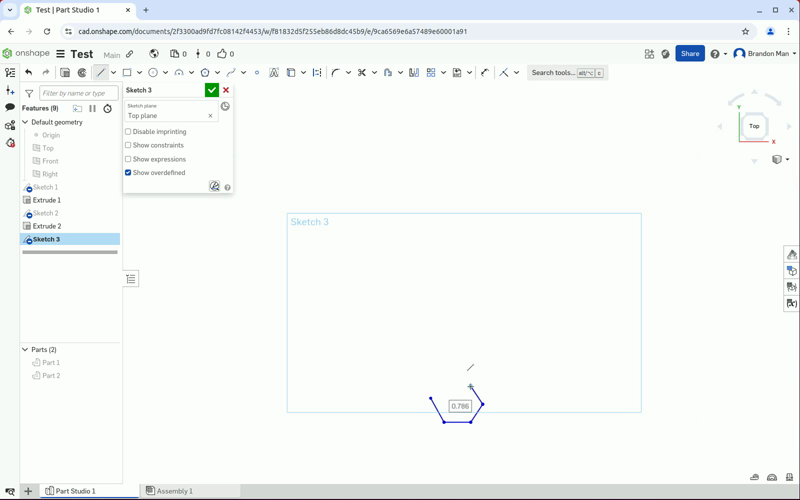
scroll(-6)
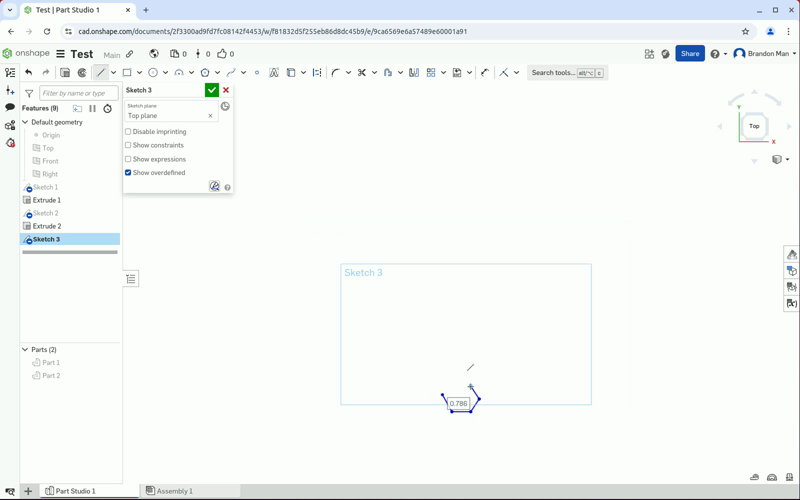
scroll(-6)
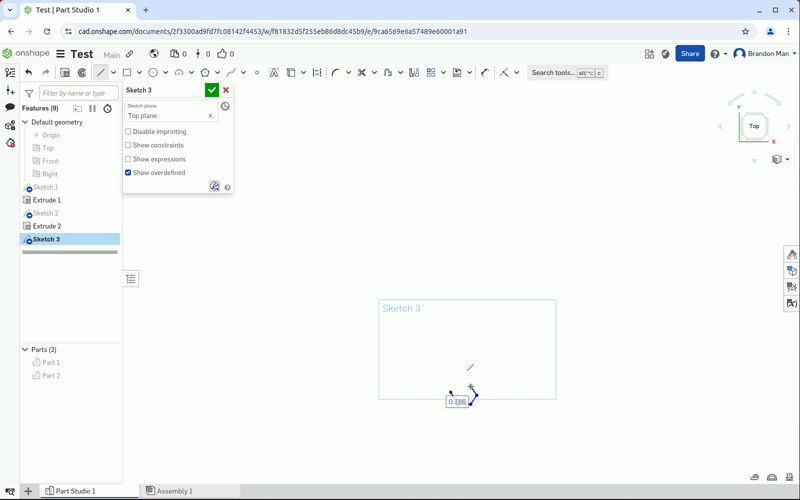
scroll(-6)
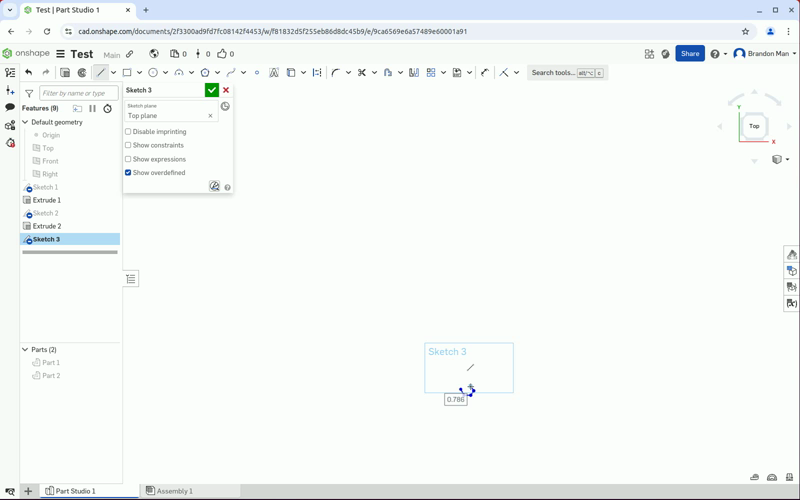
key_up(shift)
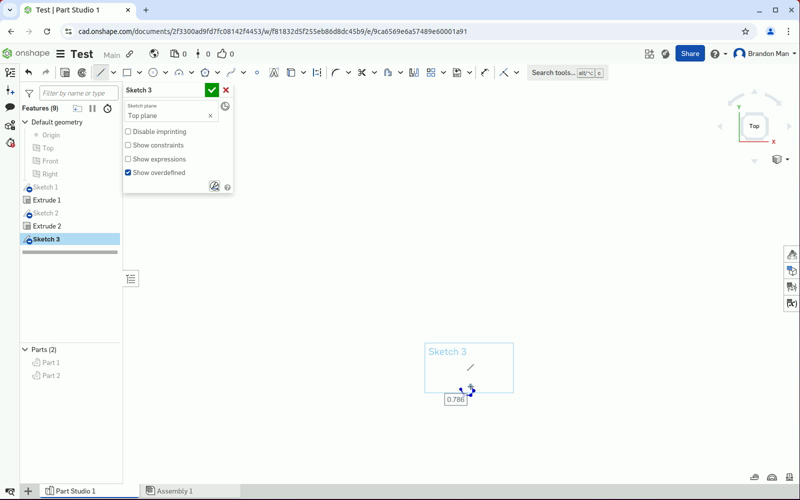
key_down(shift)
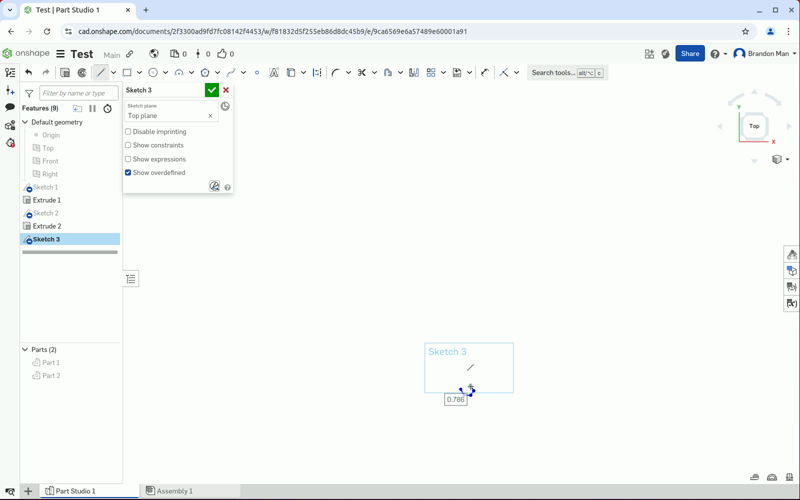
mouse_move(501, 386)
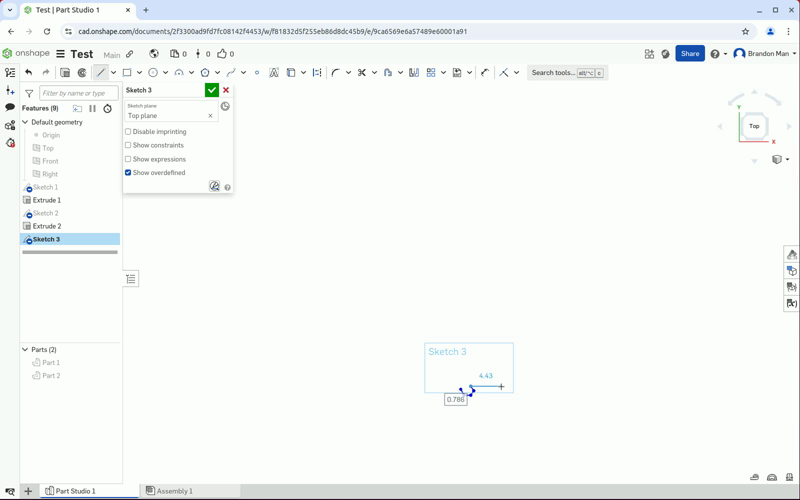
mouse_move(465, 386)
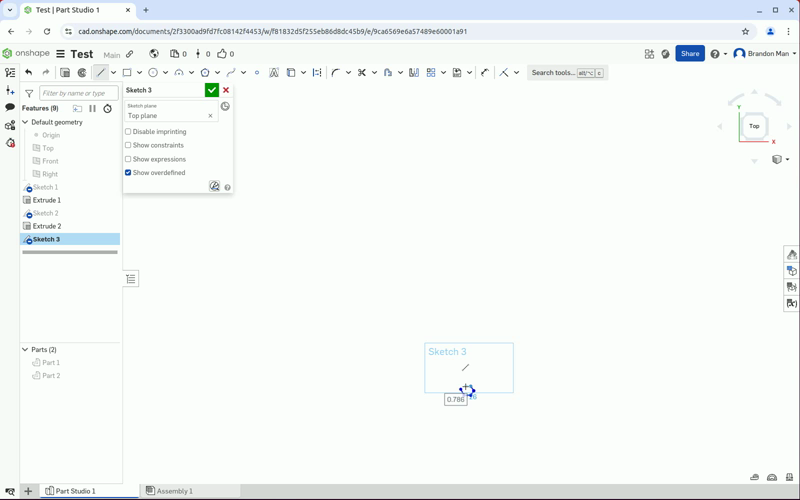
scroll(6)
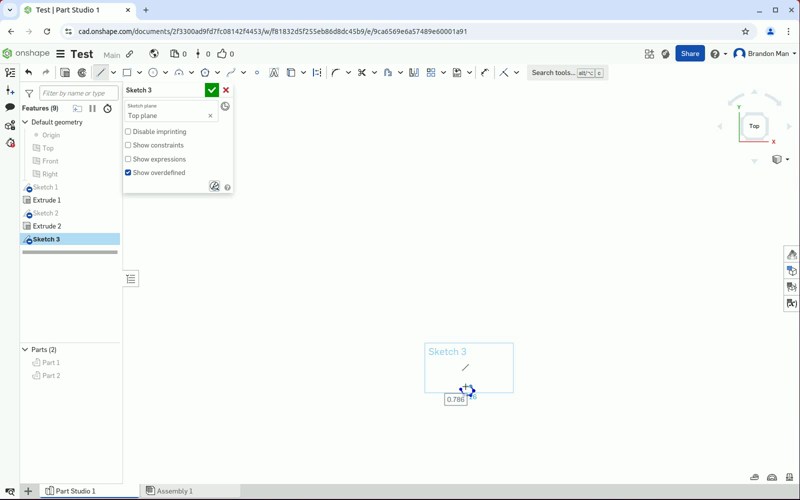
scroll(6)
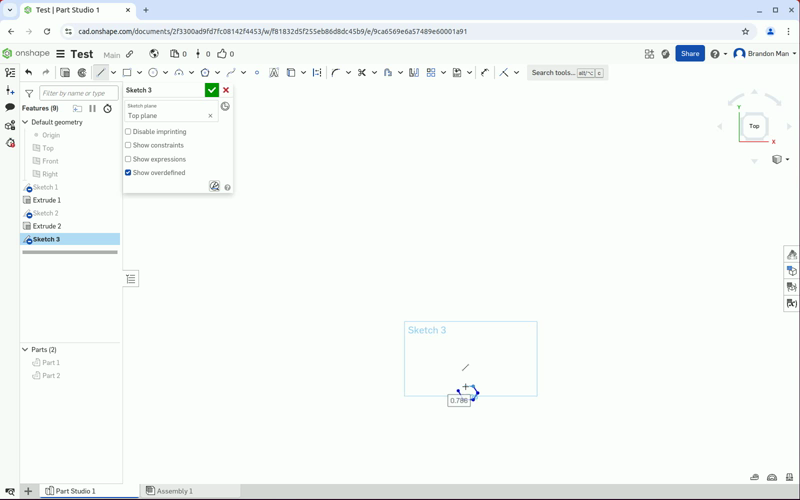
scroll(6)
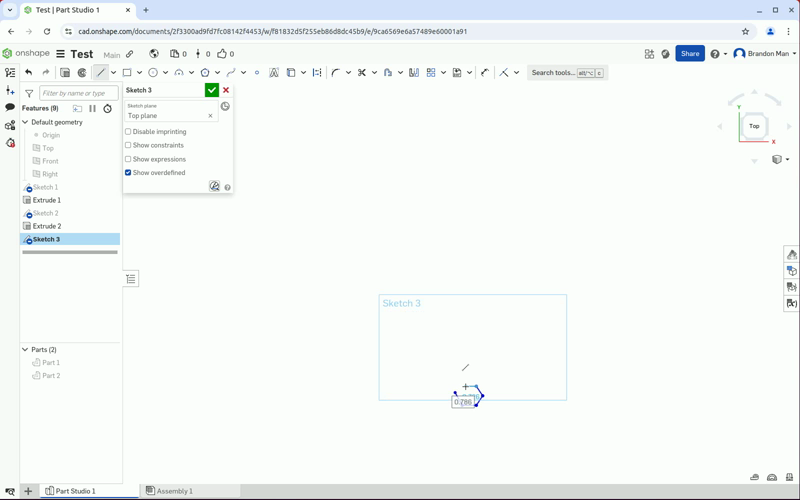
scroll(6)
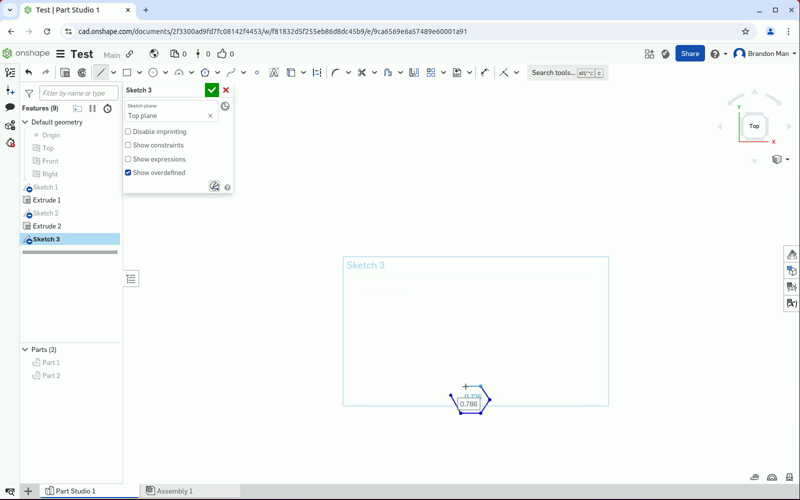
scroll(6)
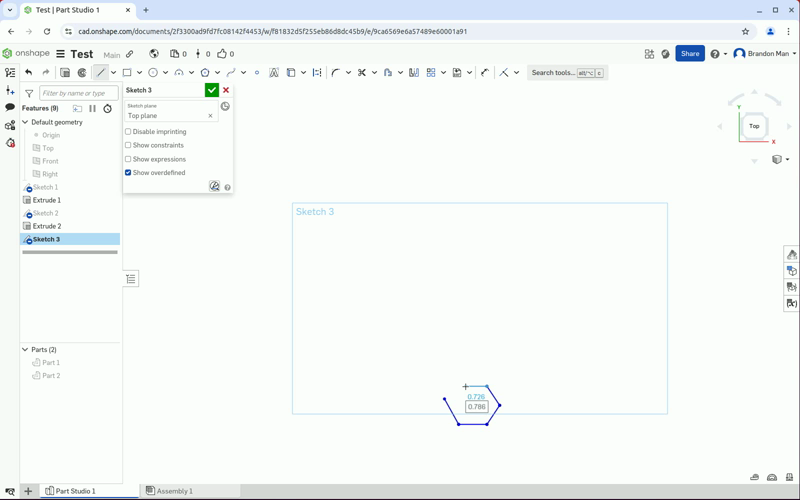
scroll(6)
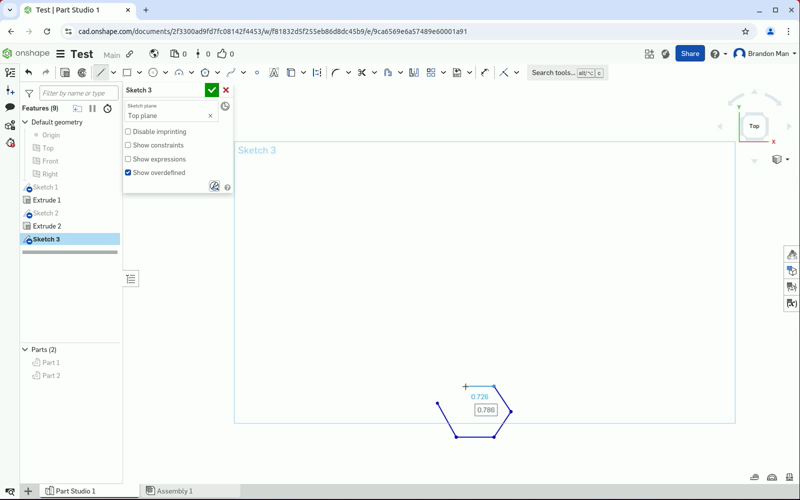
scroll(6)
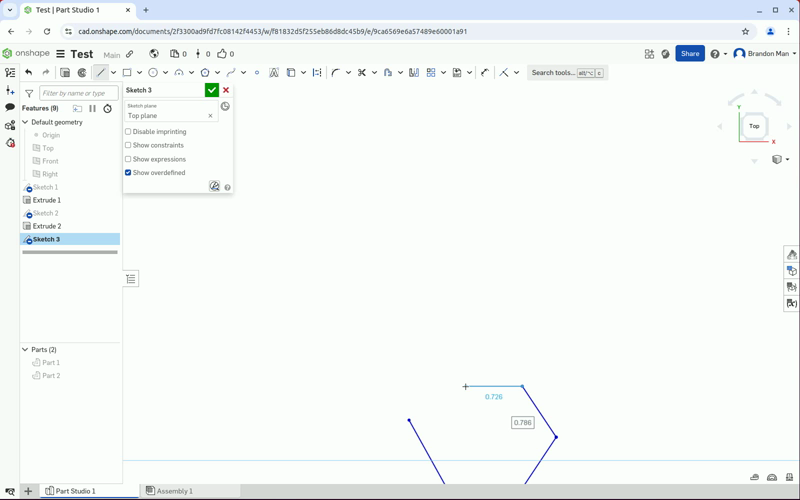
click(465, 386)
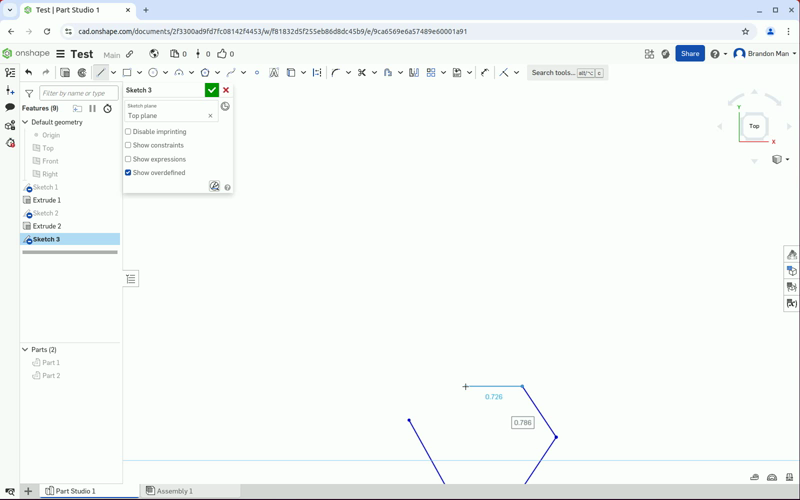
scroll(-6)
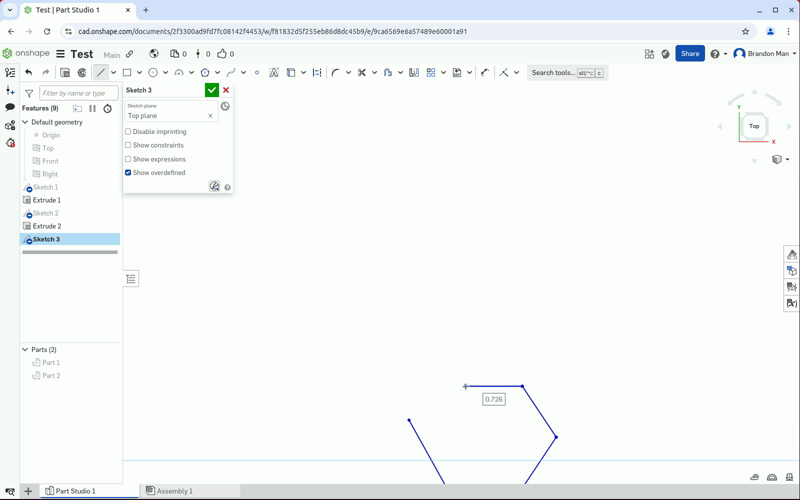
scroll(-6)
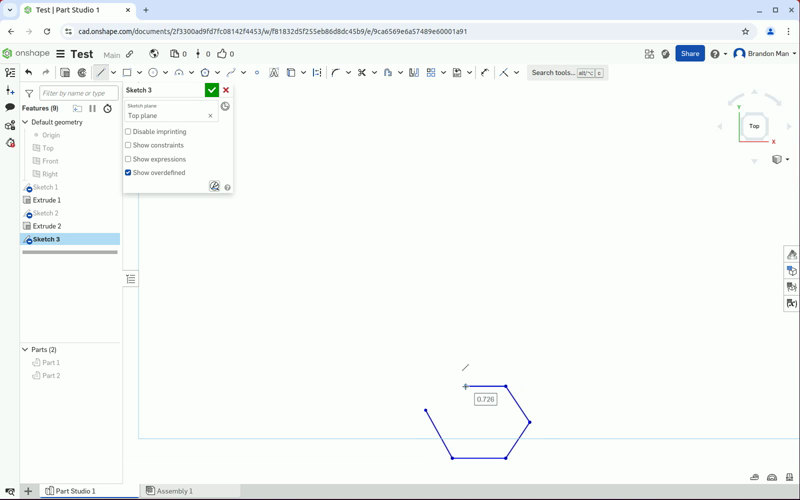
scroll(-6)
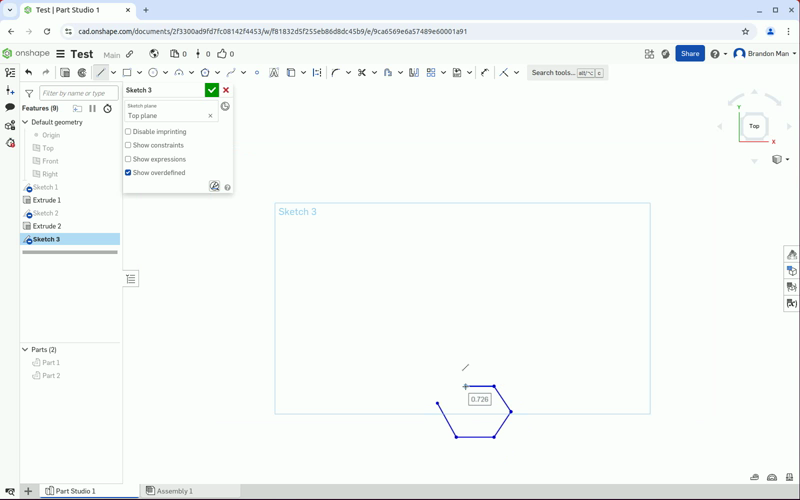
scroll(-6)
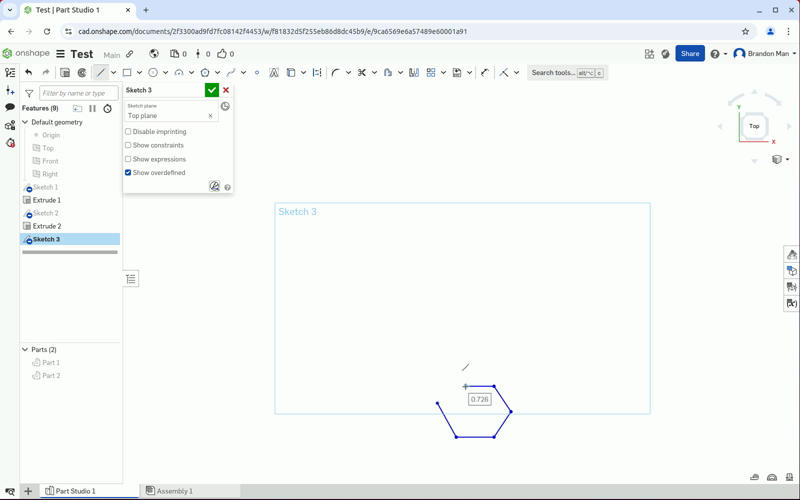
scroll(-6)
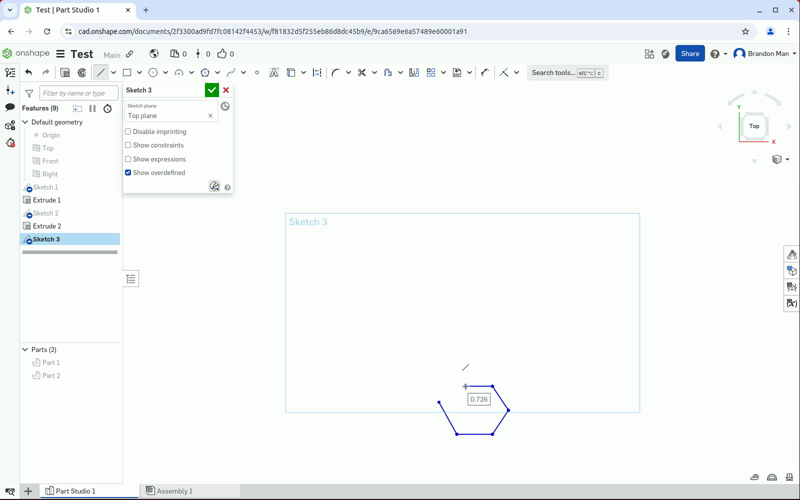
scroll(-6)
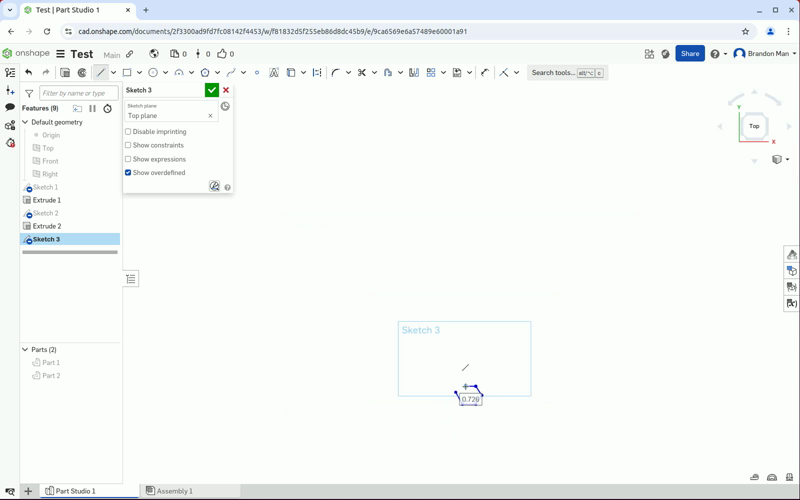
scroll(-6)
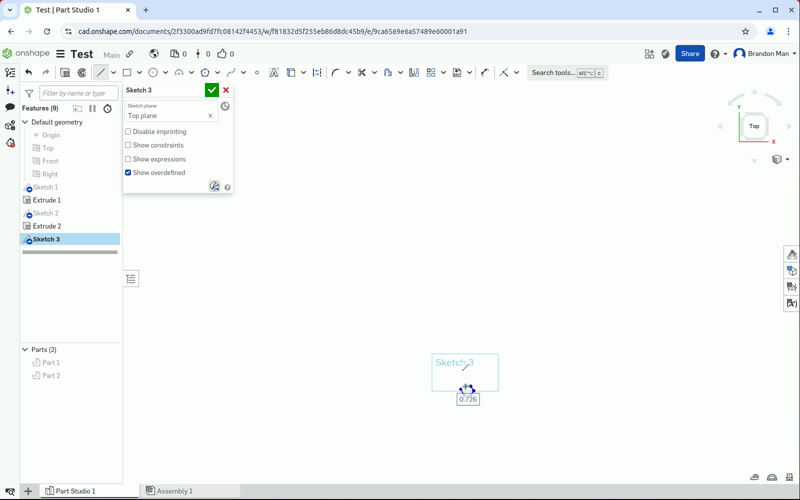
key_up(shift)
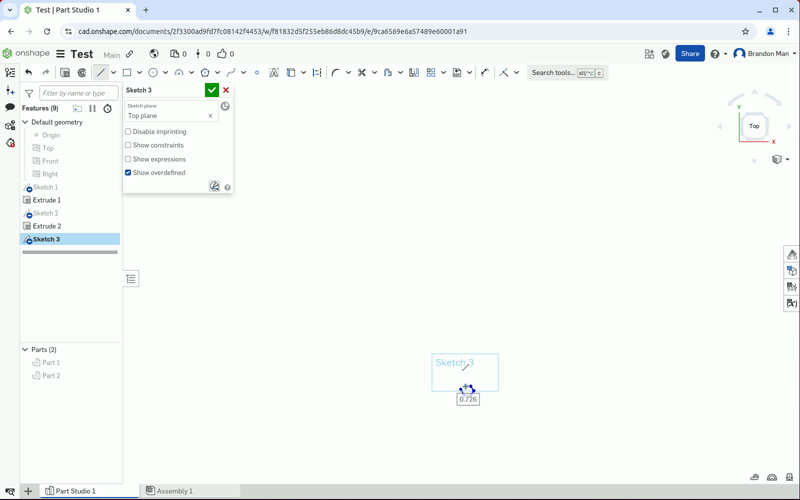
mouse_move(495, 386)
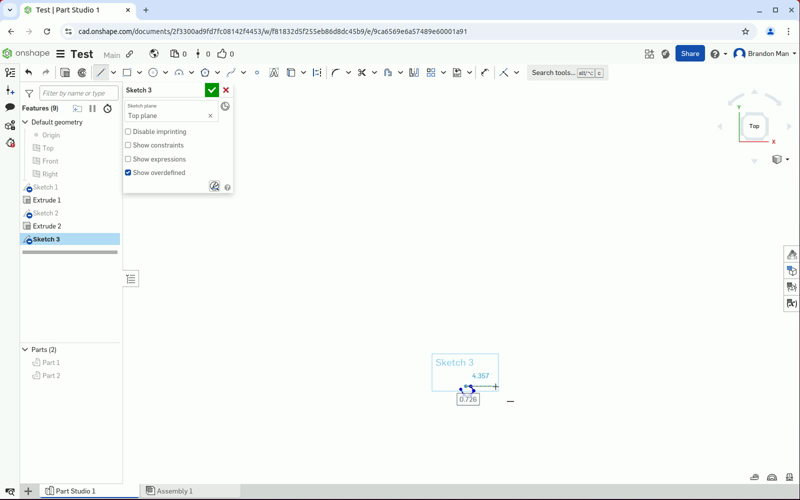
key_down(shift)
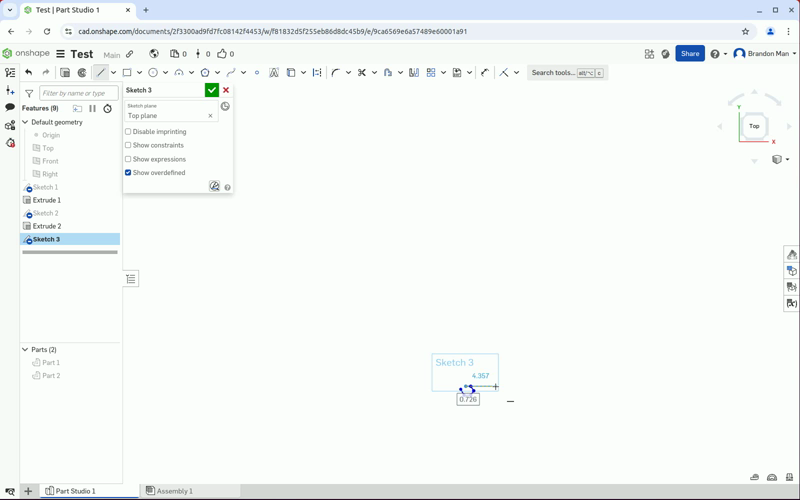
mouse_move(463, 390)
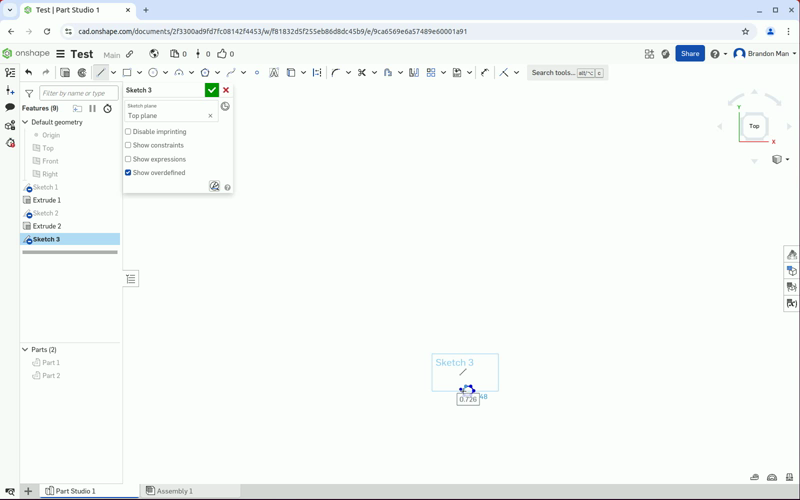
scroll(6)
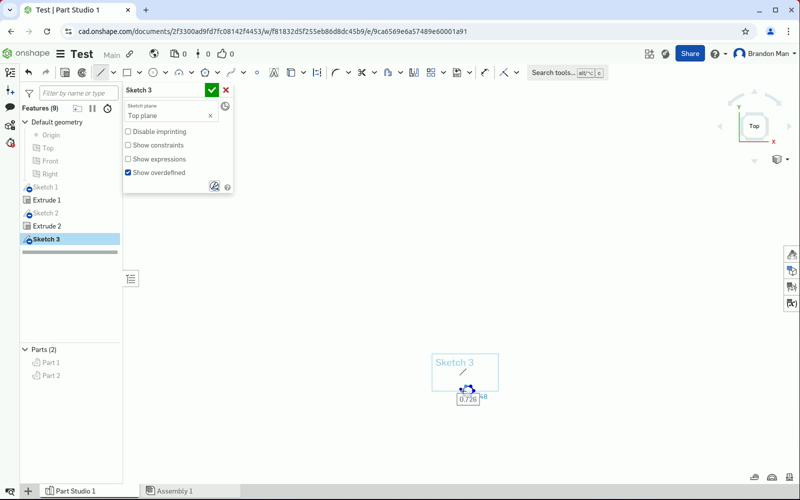
scroll(6)
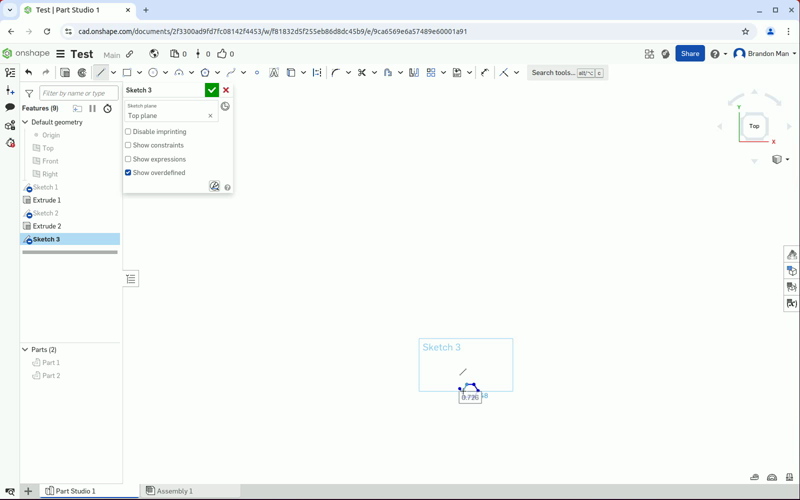
scroll(6)
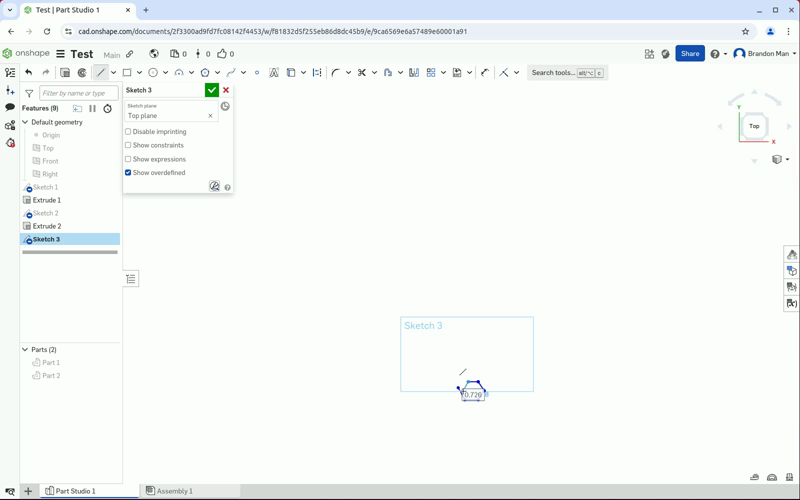
scroll(6)
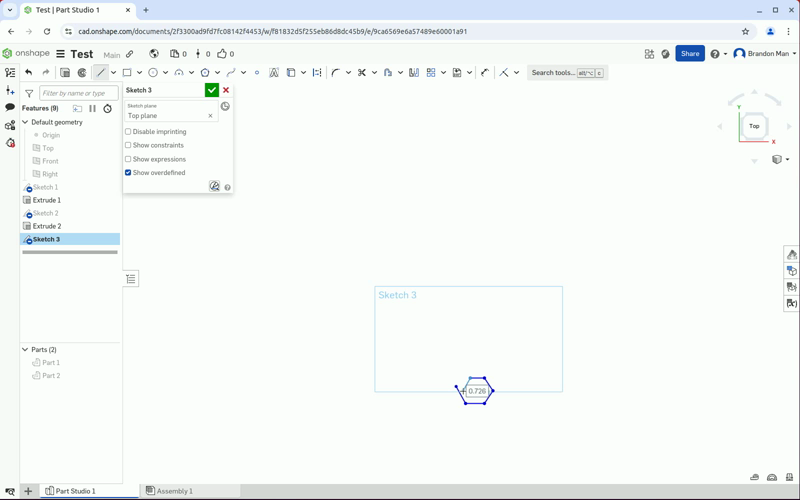
scroll(6)
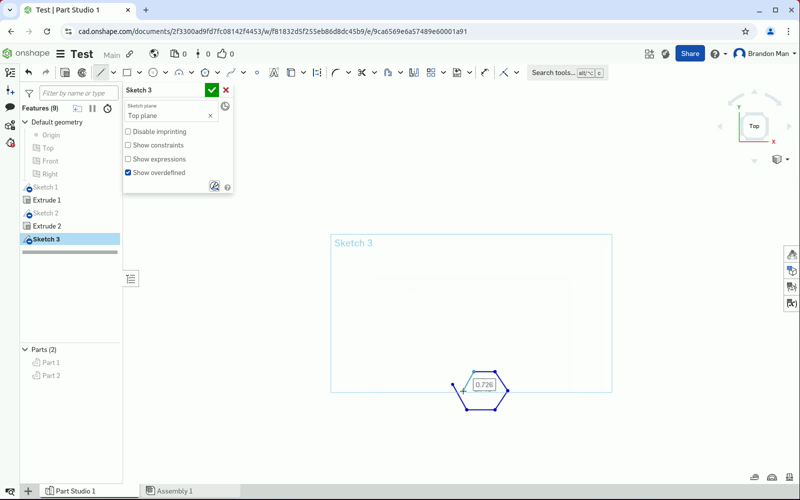
scroll(6)
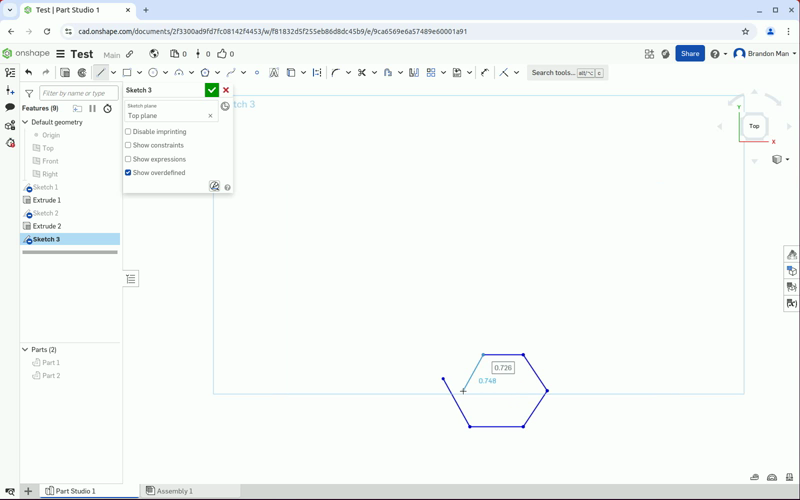
scroll(6)
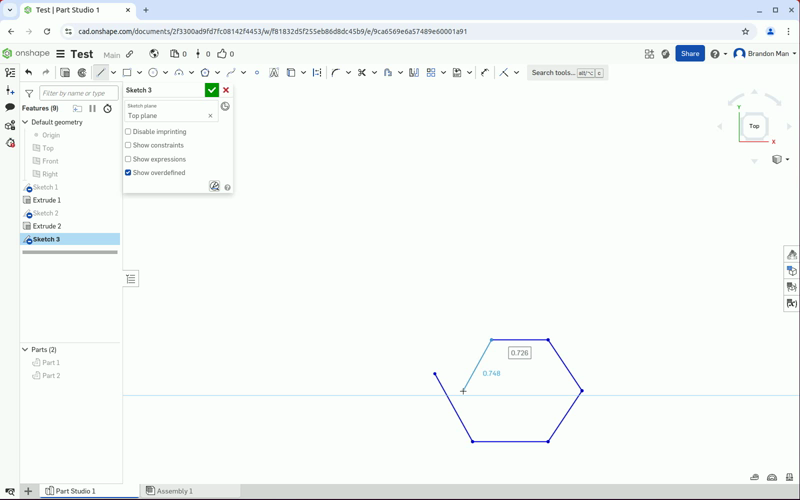
key_up(shift)
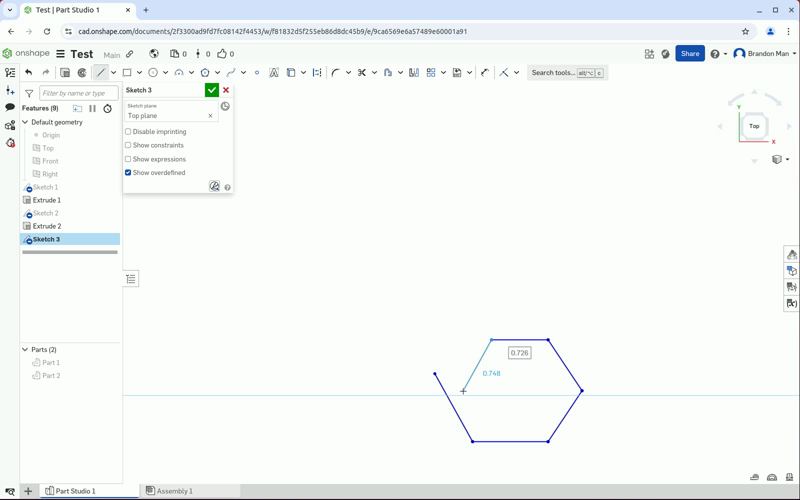
click(463, 390)
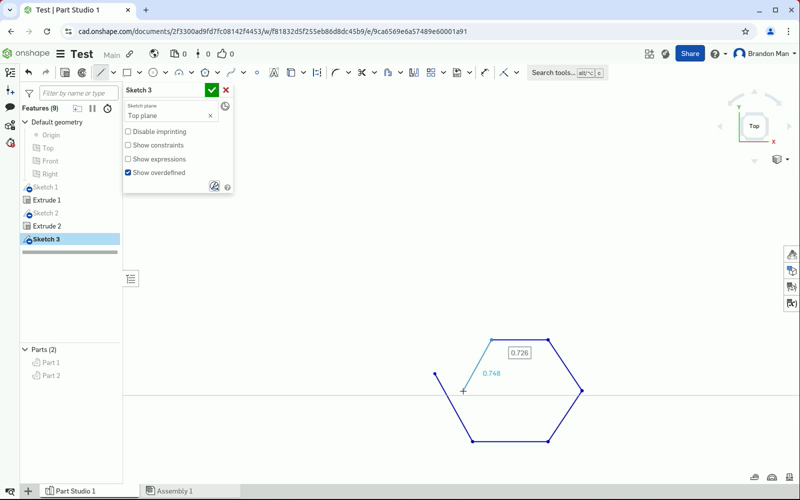
scroll(-6)
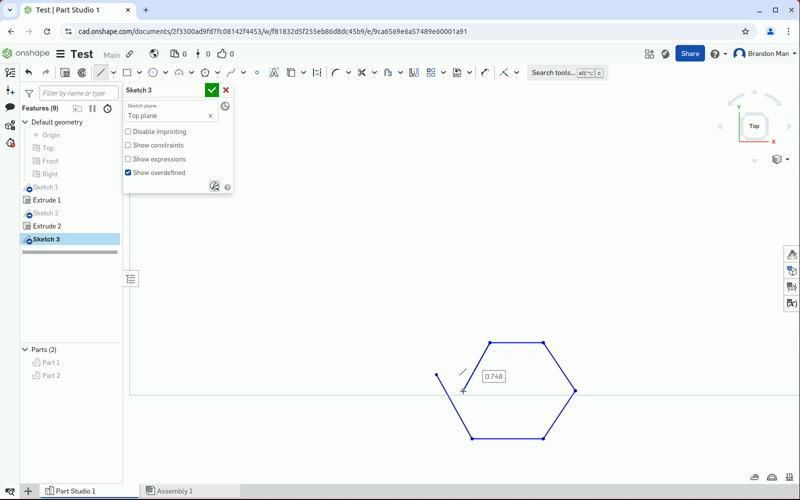
scroll(-6)
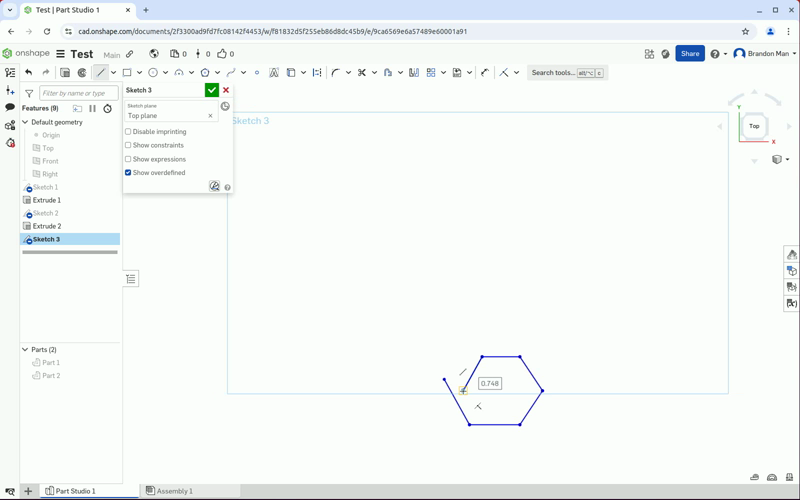
scroll(-6)
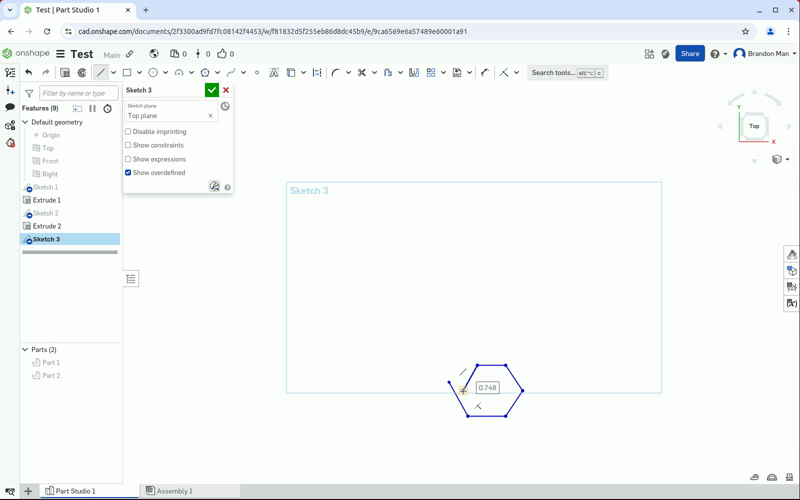
scroll(-6)
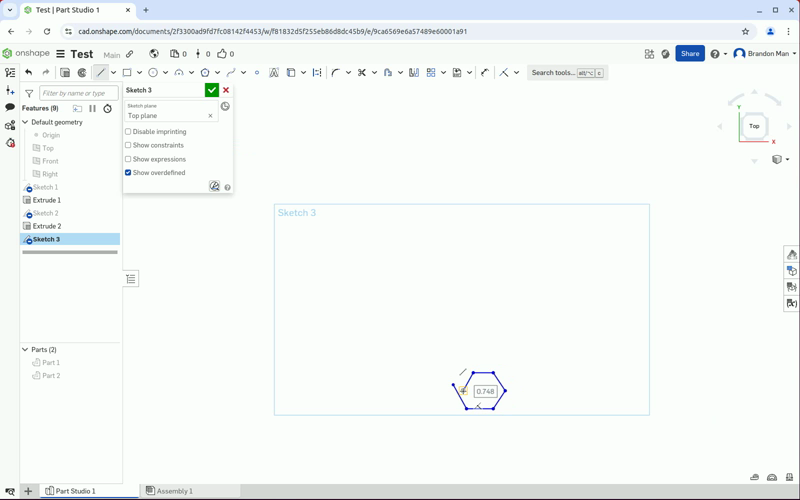
scroll(-6)
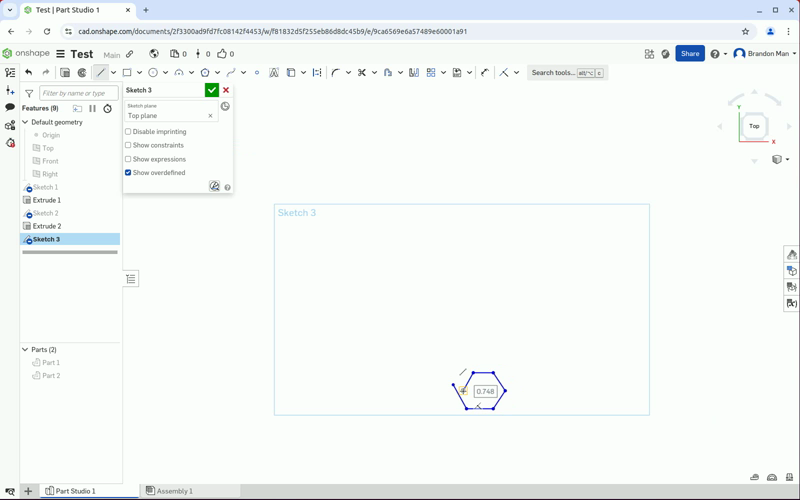
scroll(-6)
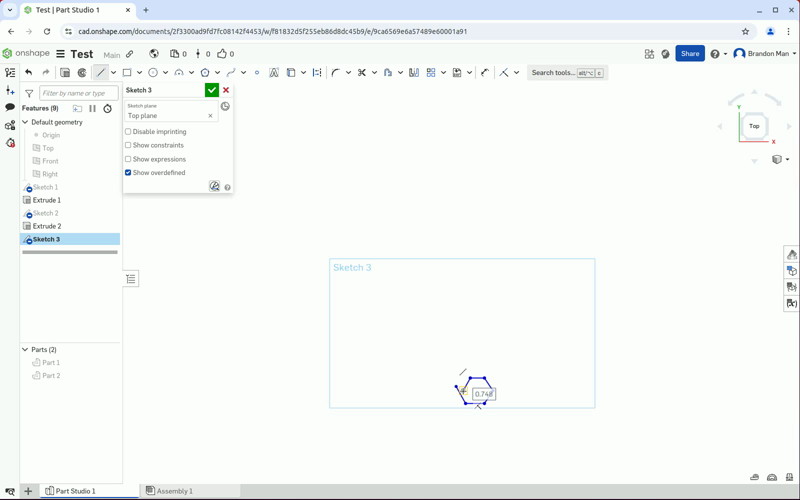
scroll(-6)
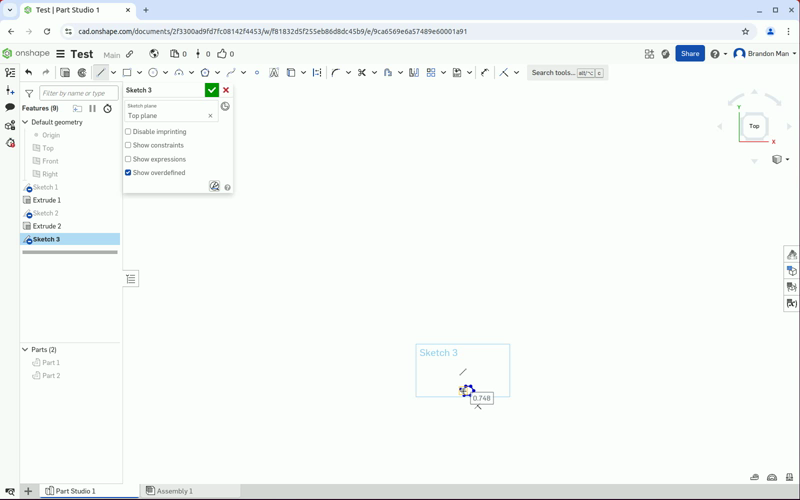
key(esc)
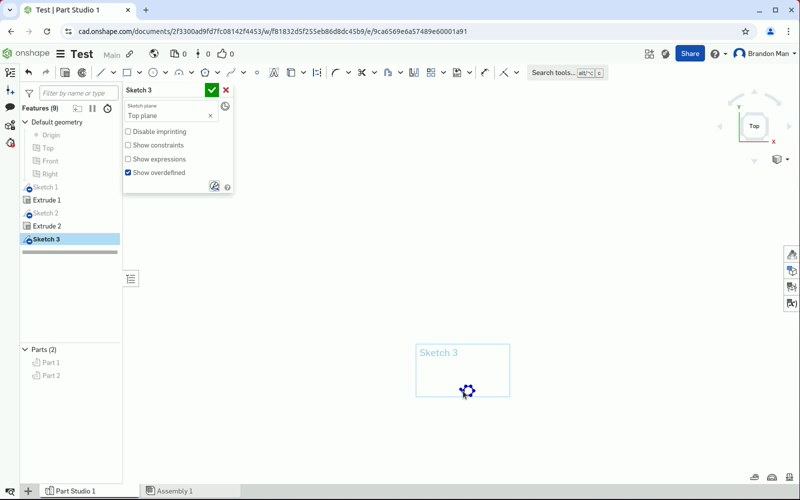
key(c)
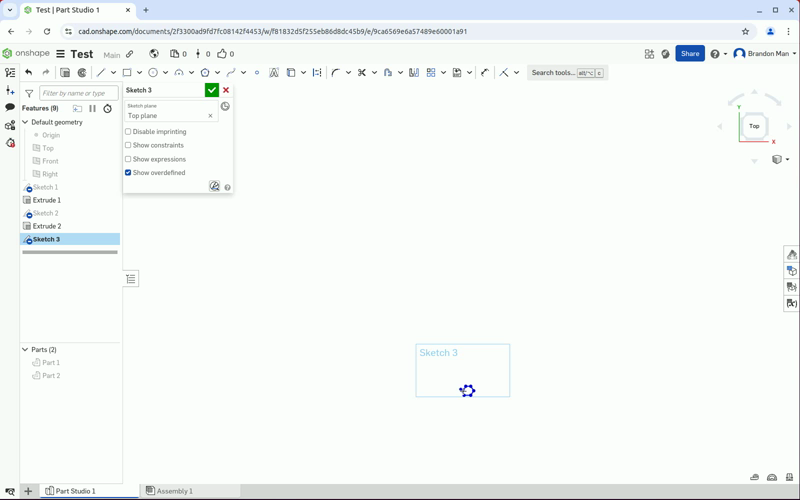
key_down(shift)
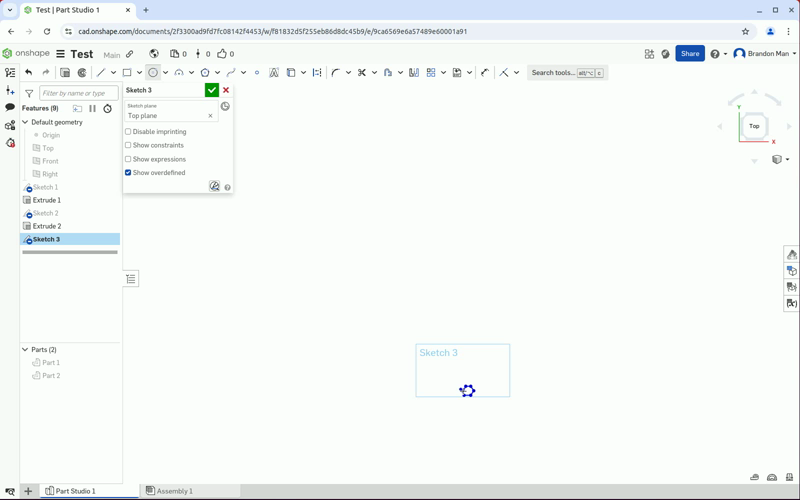
mouse_move(468, 390)
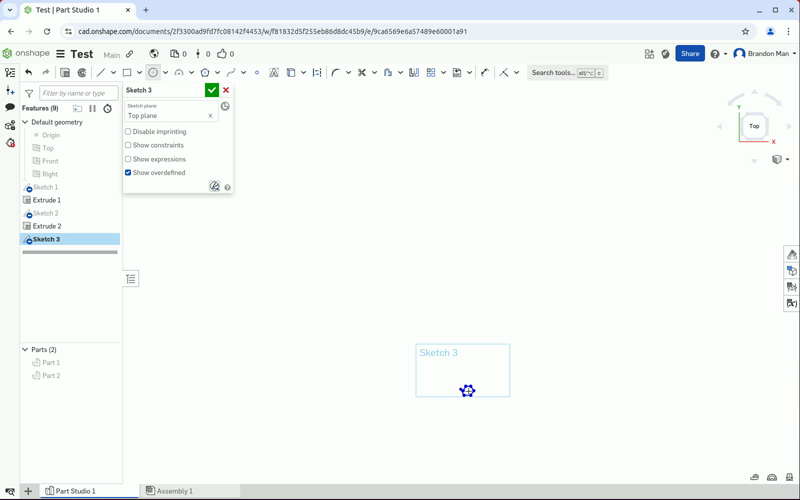
click(468, 390)
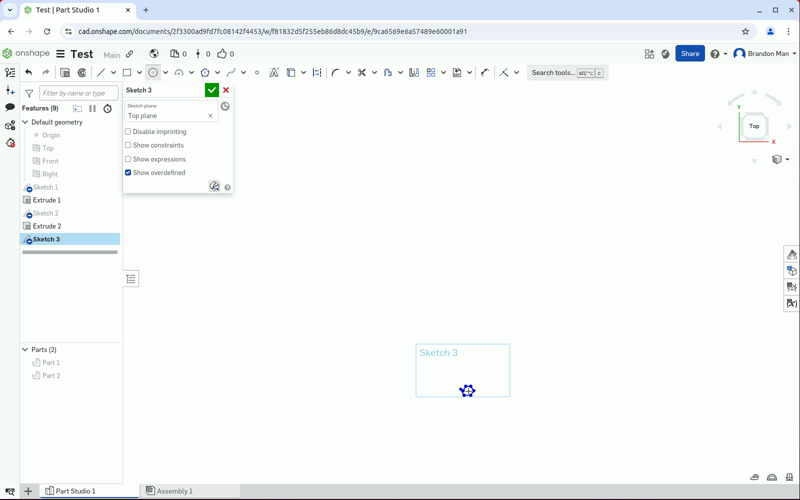
key_up(shift)
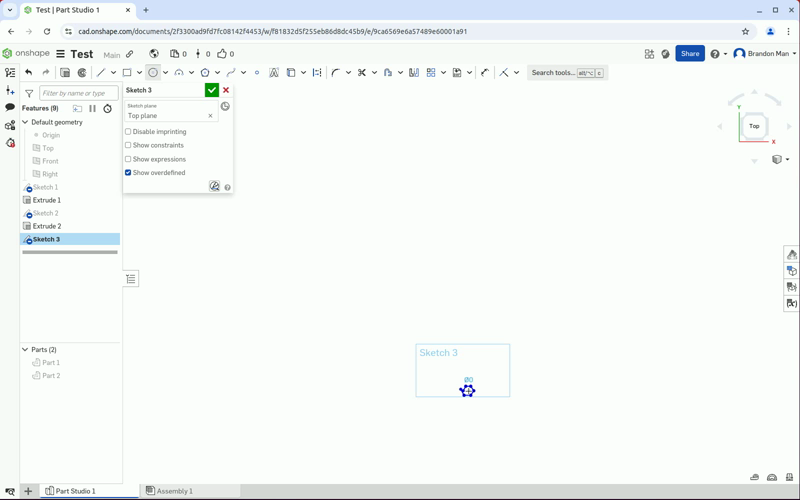
mouse_move(471, 390)
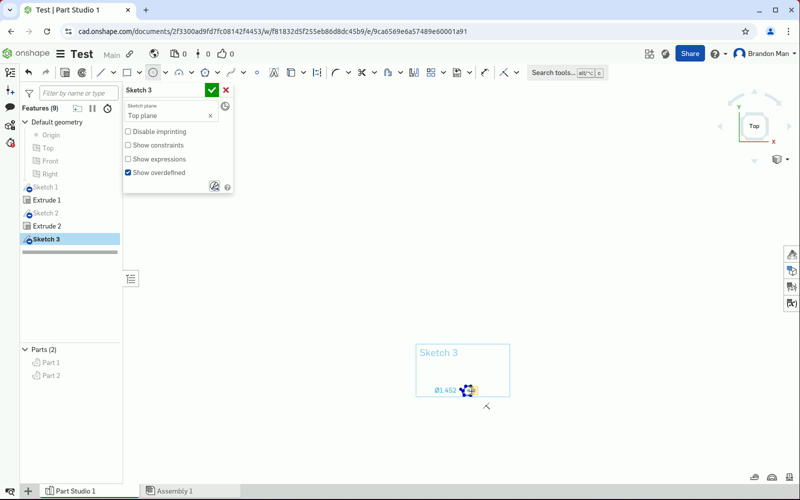
scroll(6)
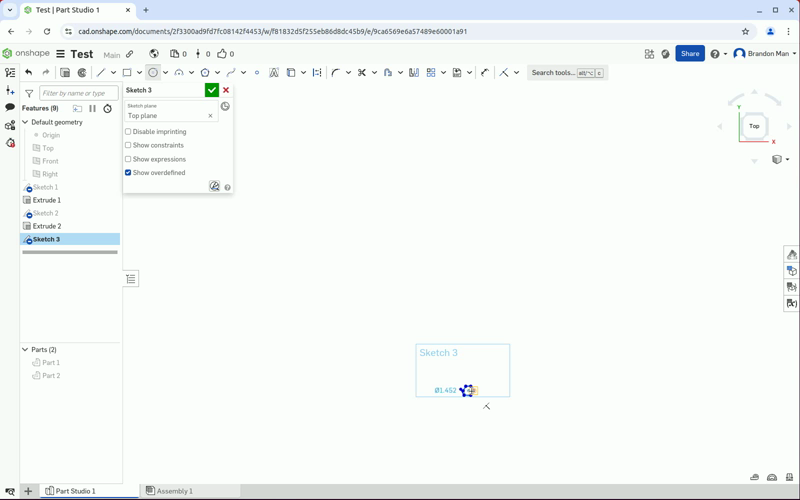
scroll(6)
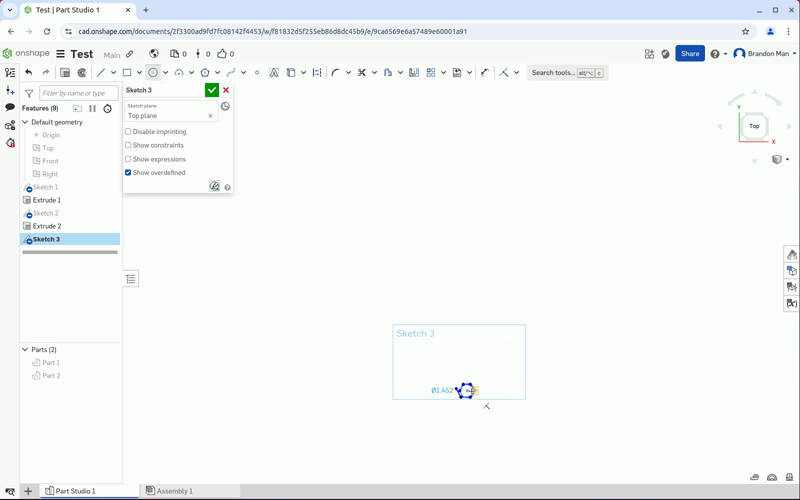
scroll(6)
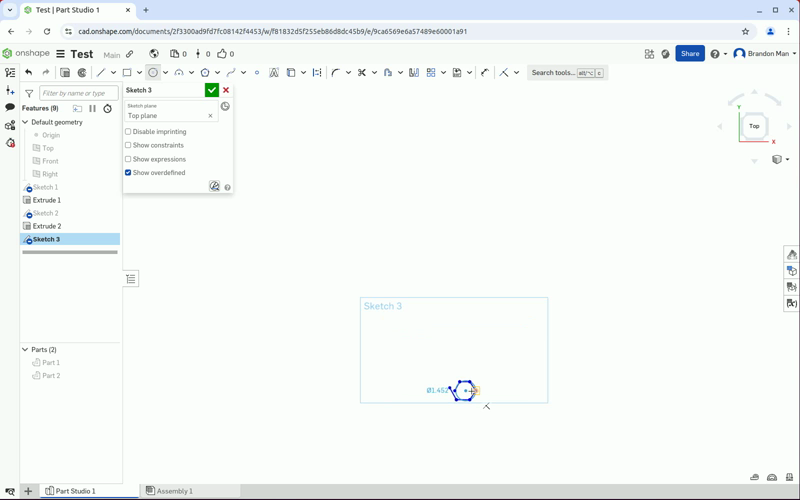
scroll(6)
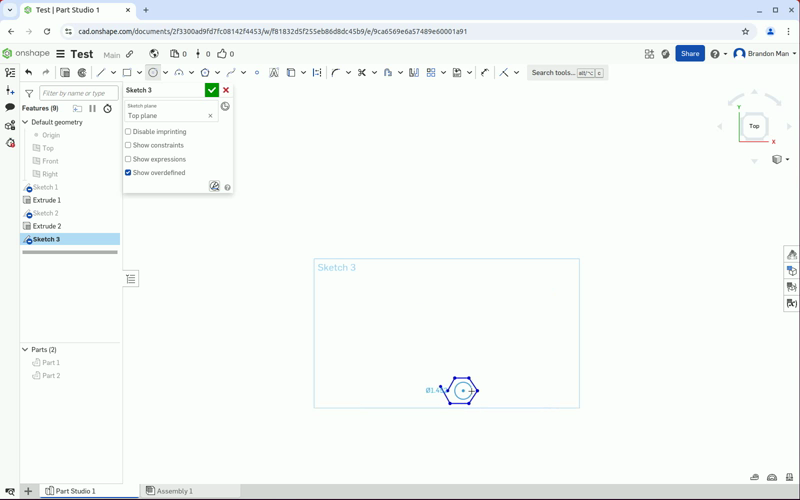
scroll(6)
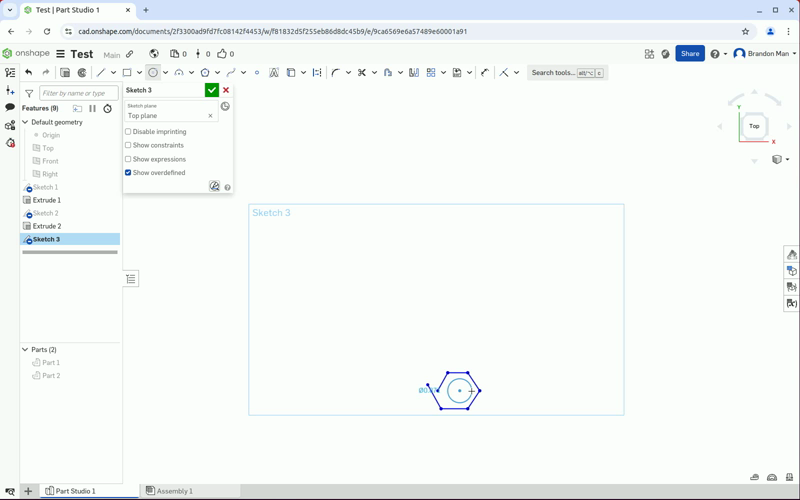
scroll(6)
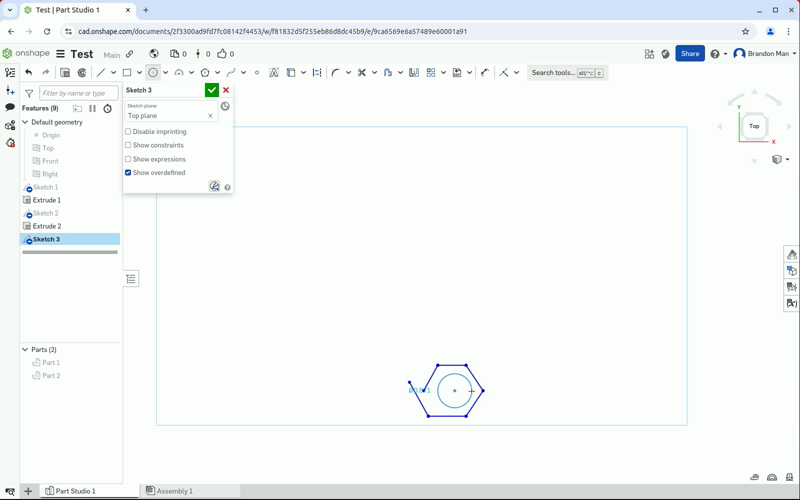
scroll(6)
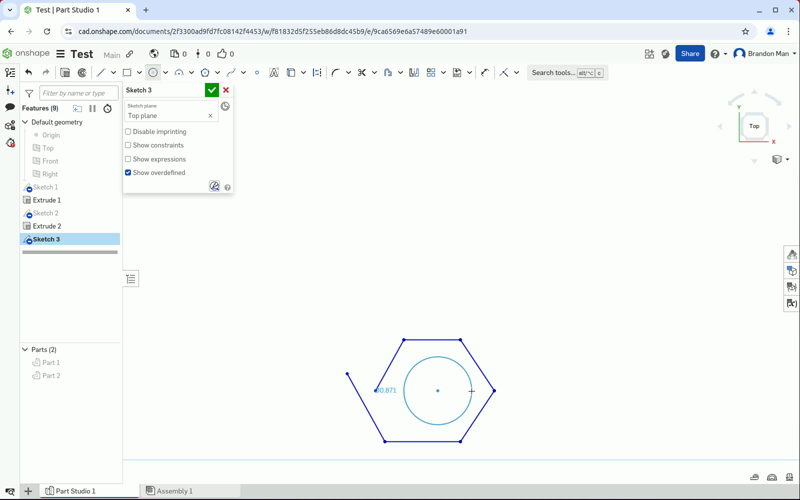
click(471, 390)
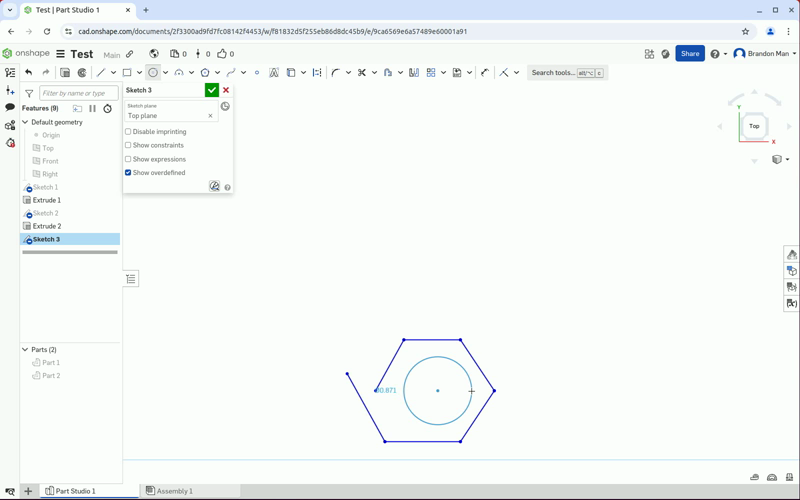
scroll(-6)
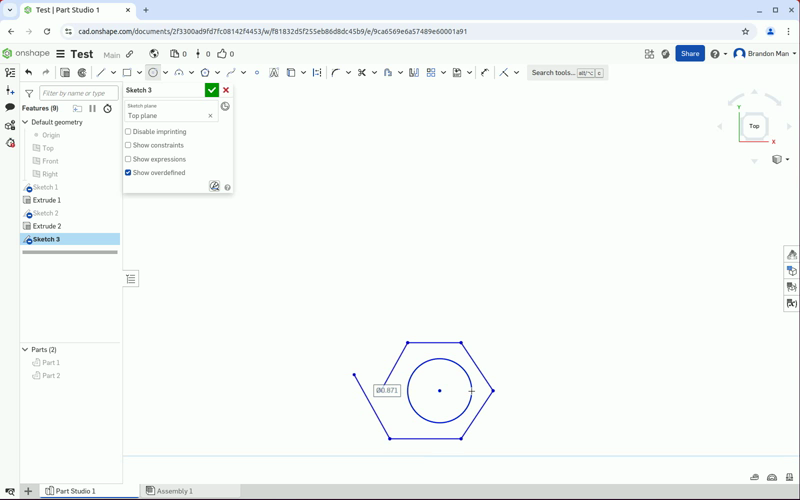
scroll(-6)
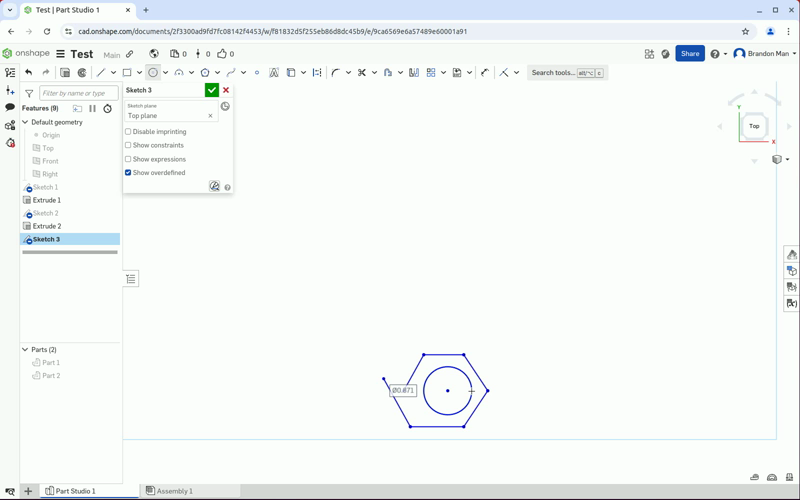
scroll(-6)
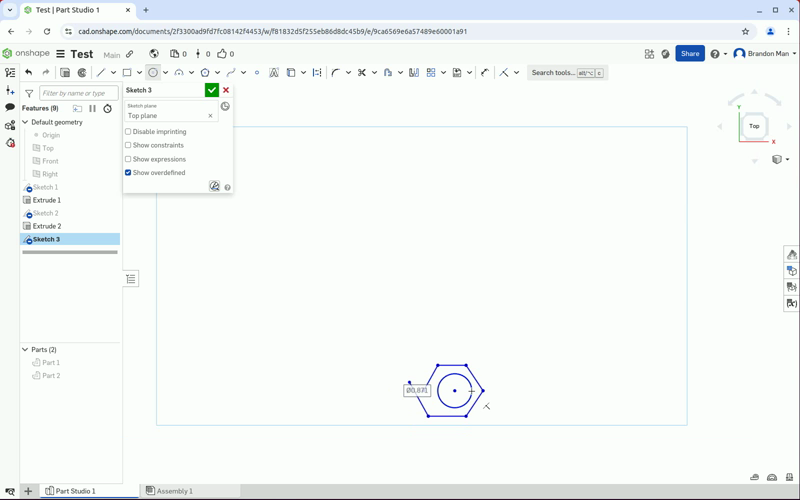
scroll(-6)
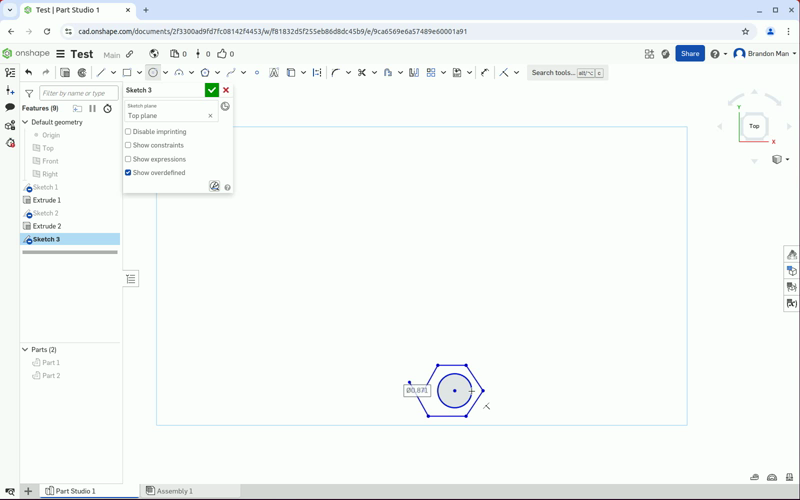
scroll(-6)
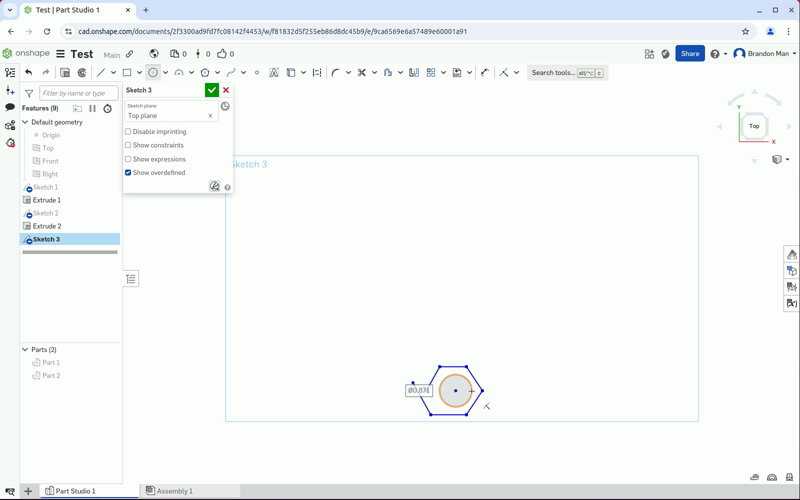
scroll(-6)
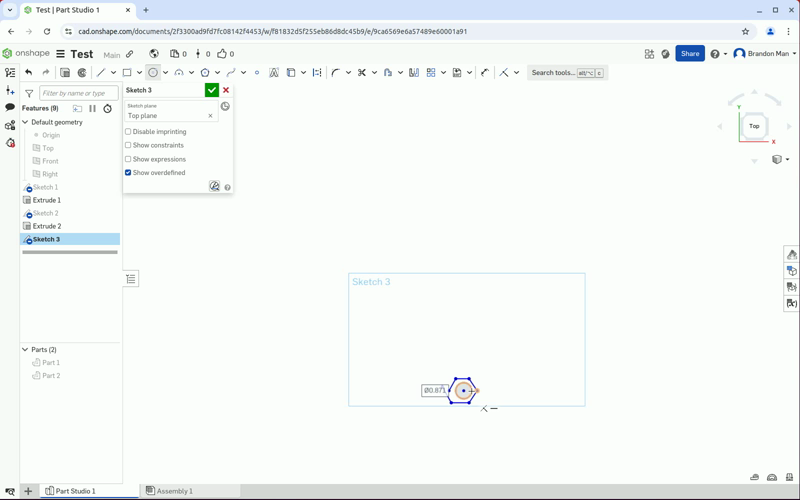
scroll(-6)
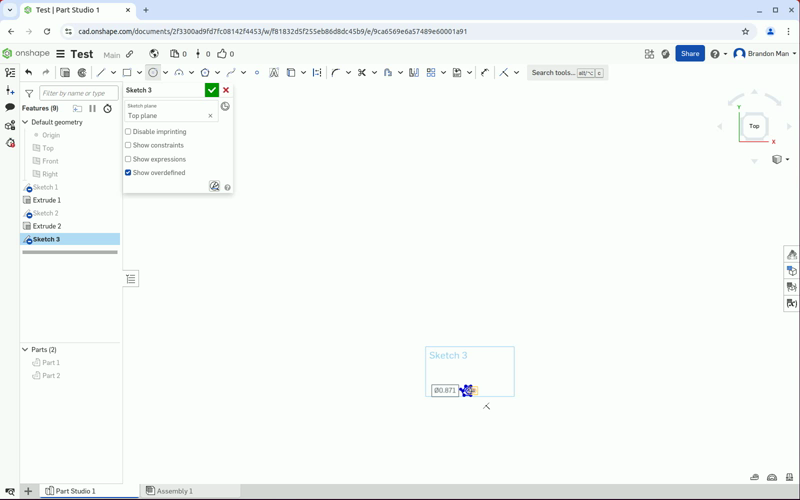
key(esc)
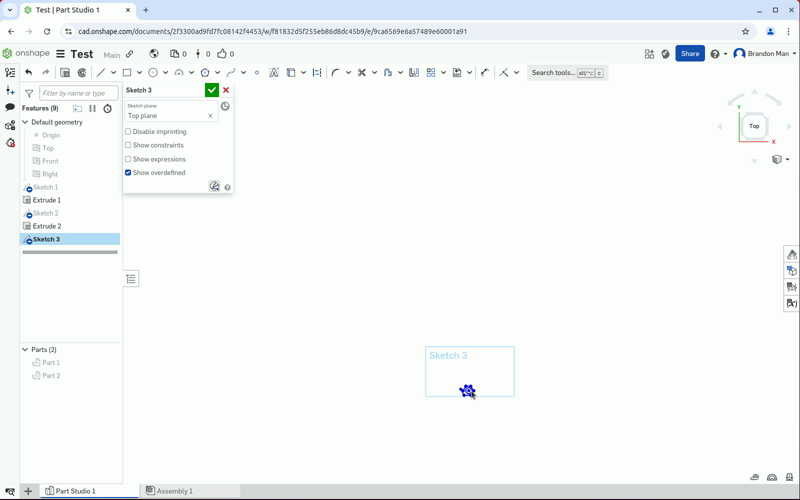
mouse_move(469, 387)
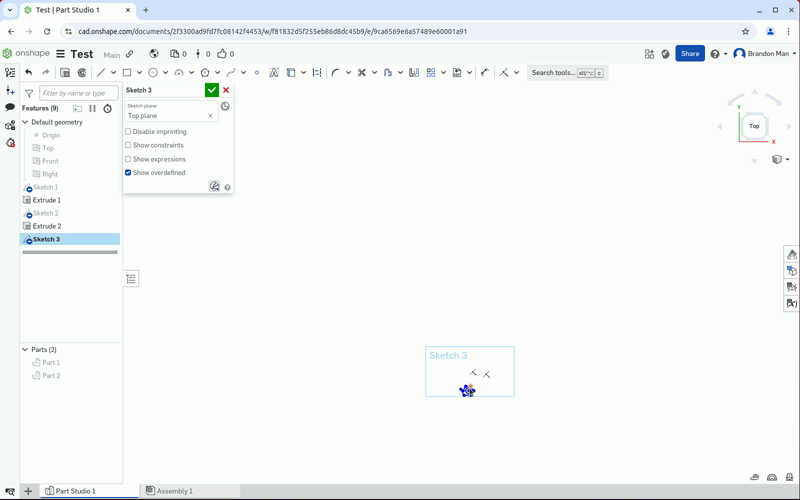
scroll(6)
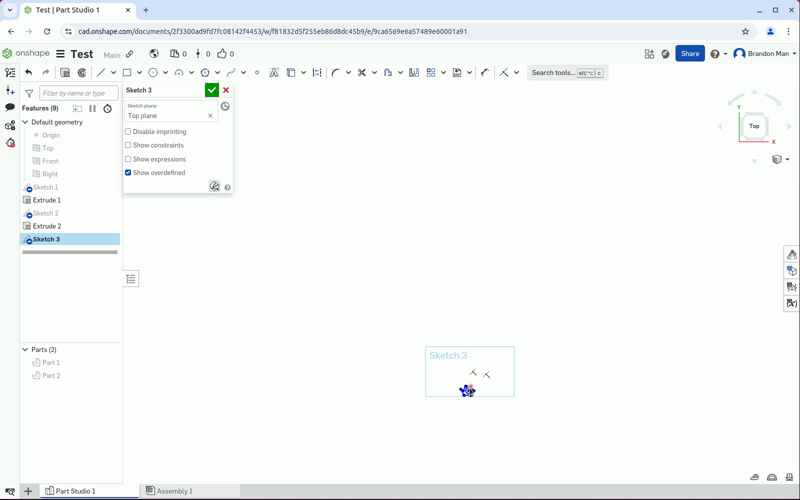
scroll(6)
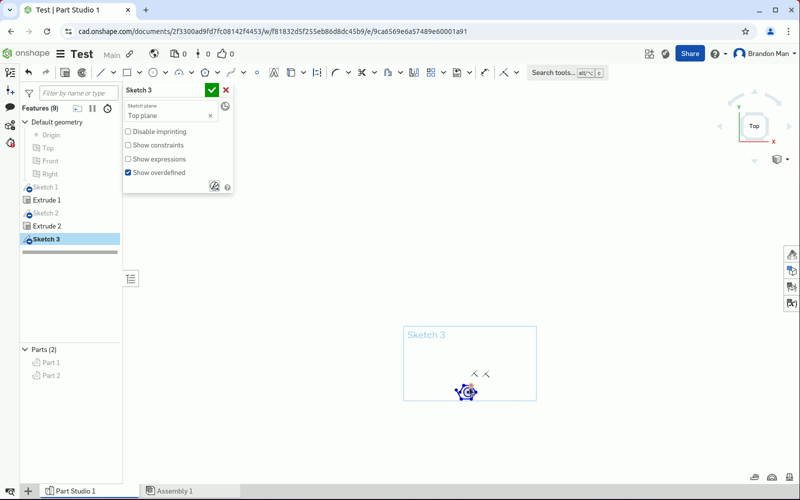
scroll(6)
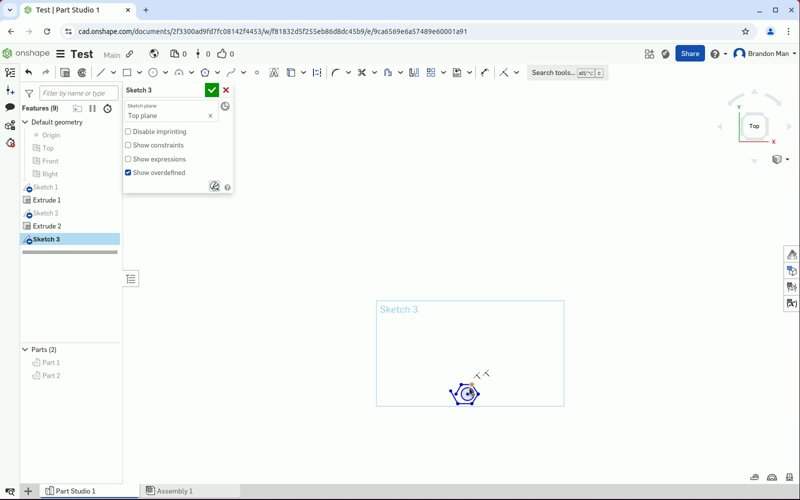
scroll(6)
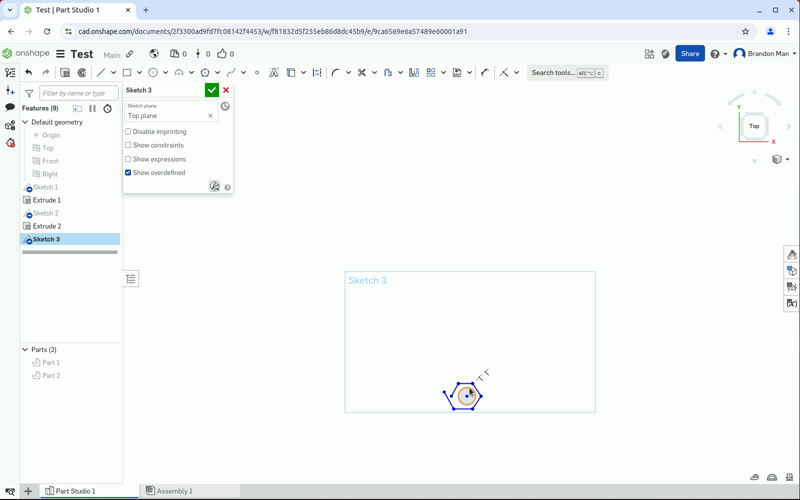
scroll(6)
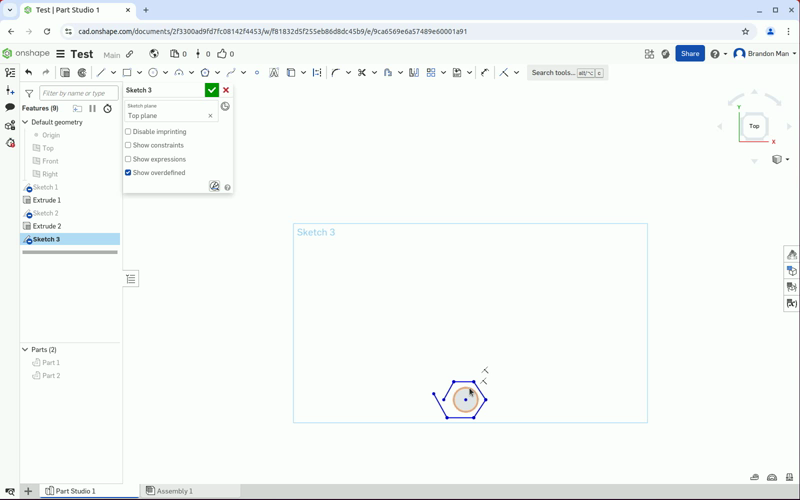
scroll(6)
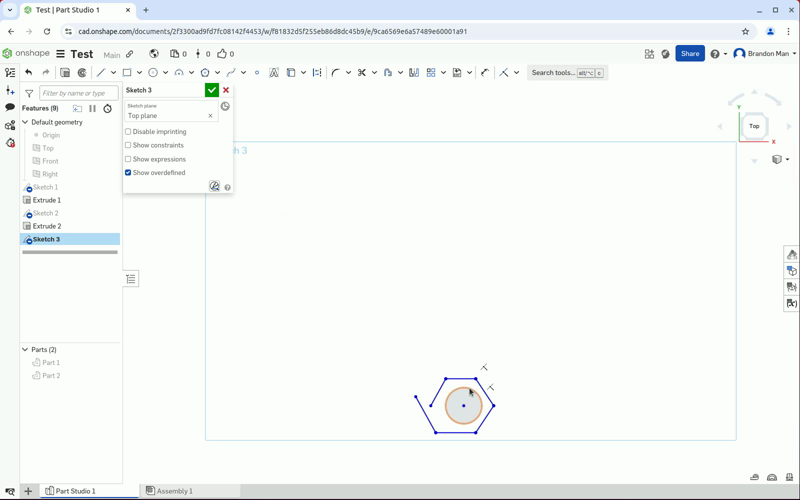
scroll(6)
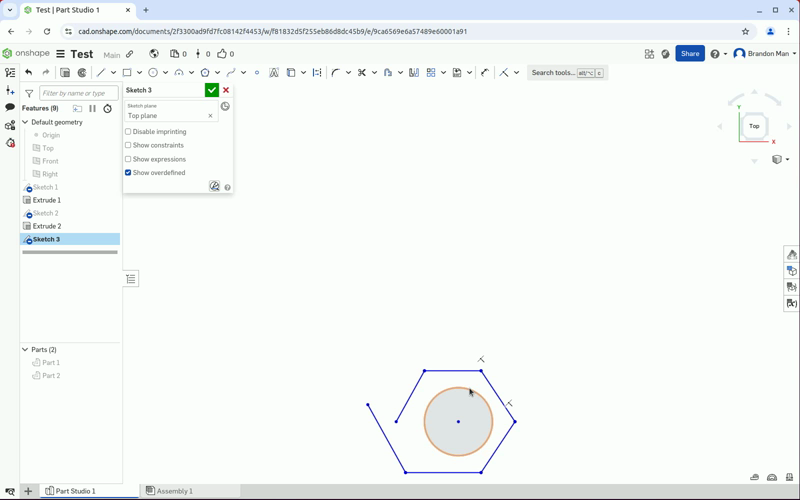
click(469, 387)
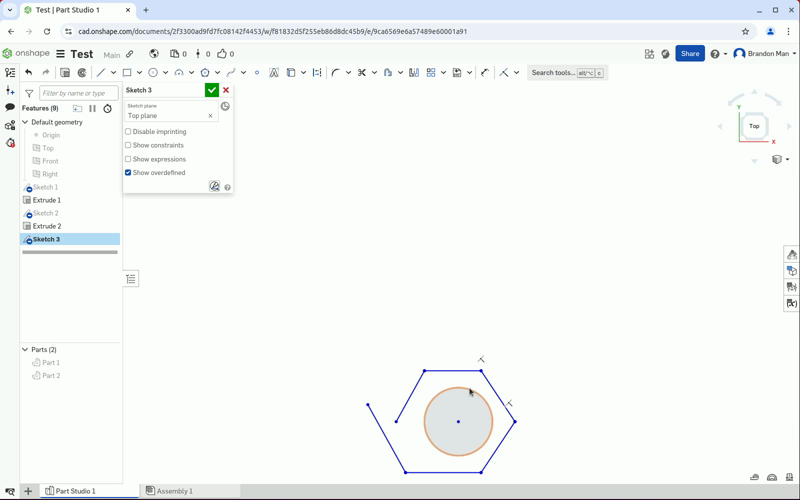
scroll(-6)
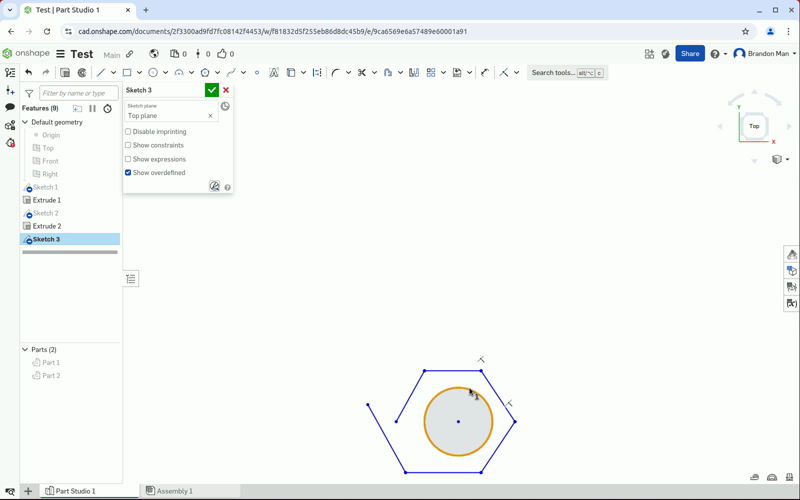
scroll(-6)
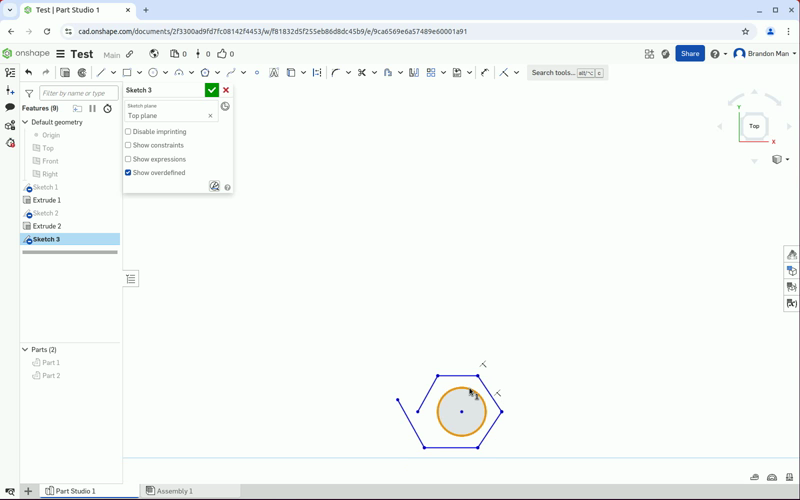
scroll(-6)
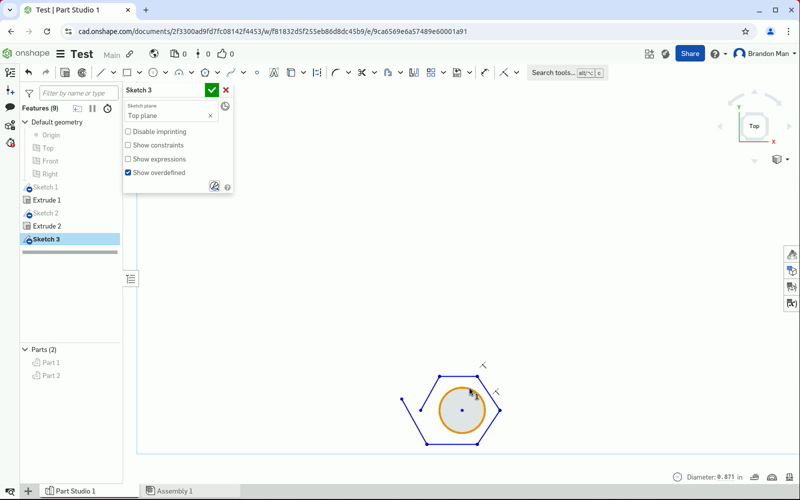
scroll(-6)
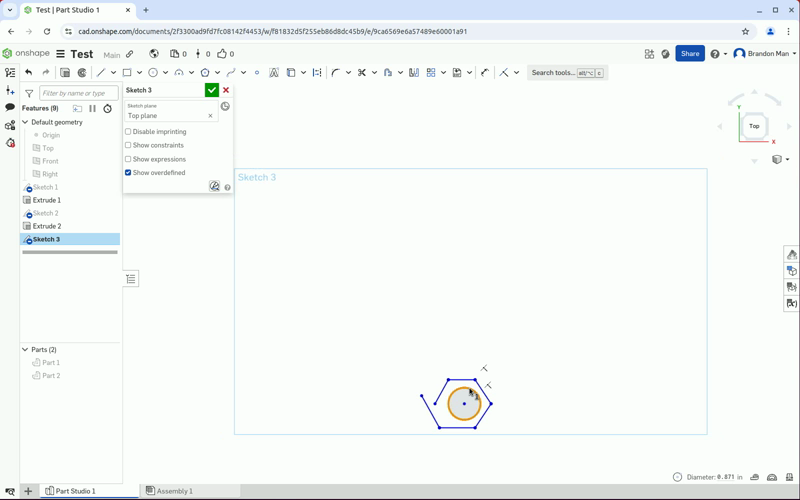
scroll(-6)
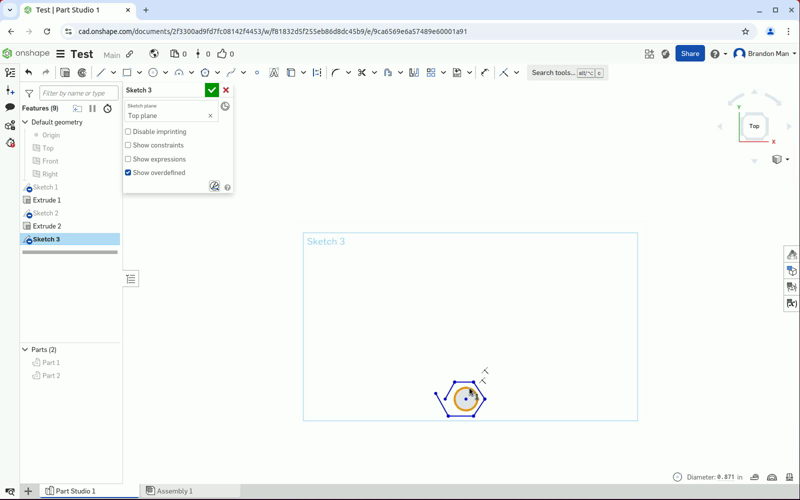
scroll(-6)
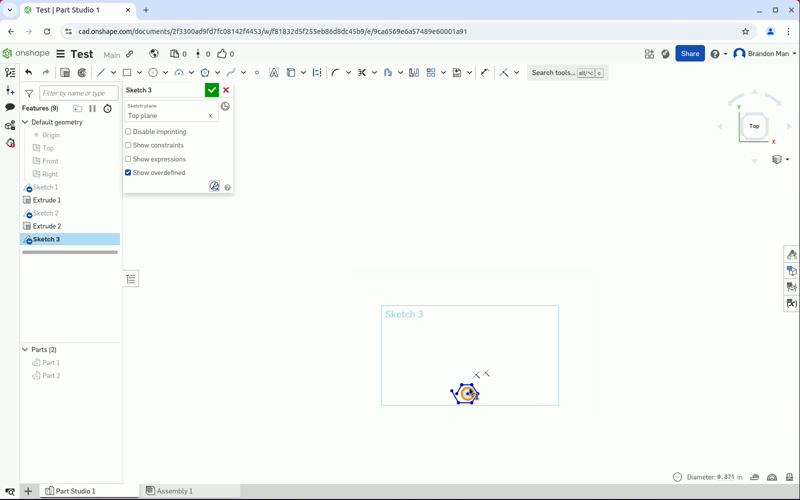
scroll(-6)
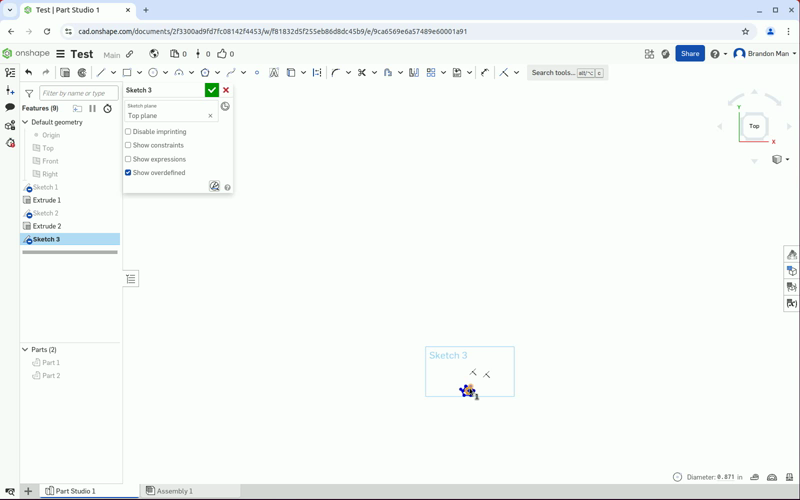
mouse_move(73, 352)
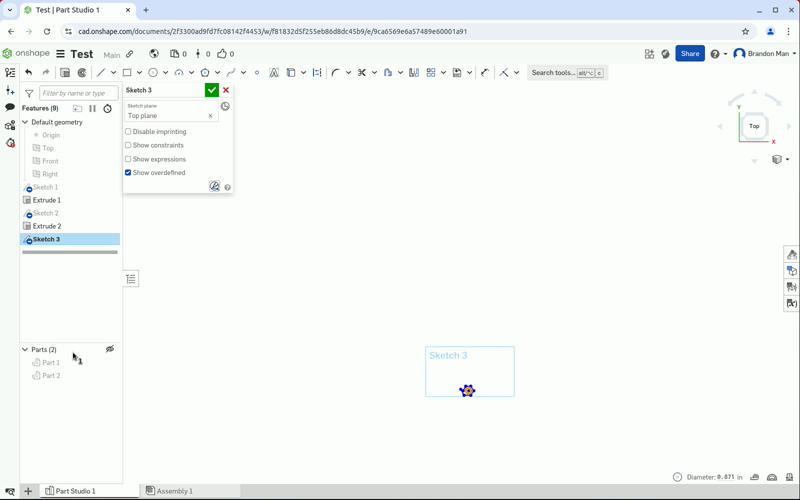
key(shift+y)
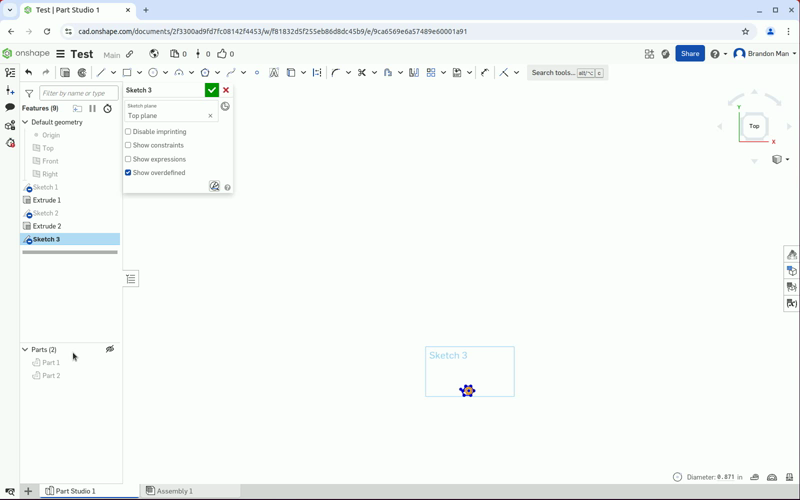
key(shift+e)
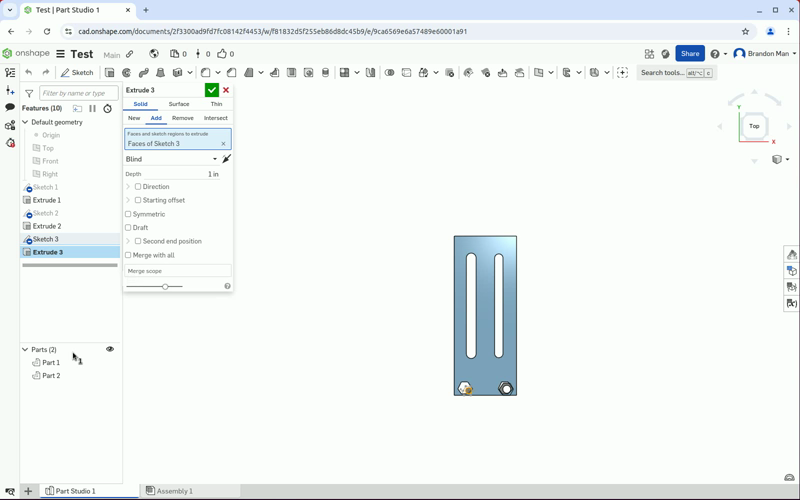
mouse_move(143, 106)
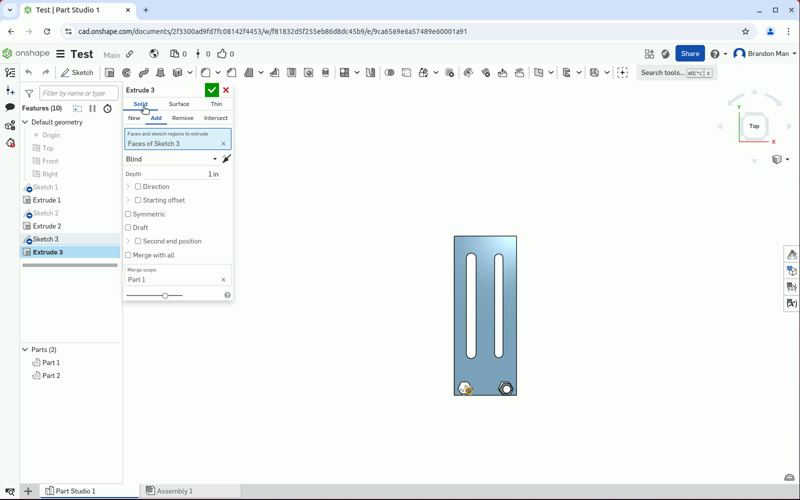
click(143, 106)
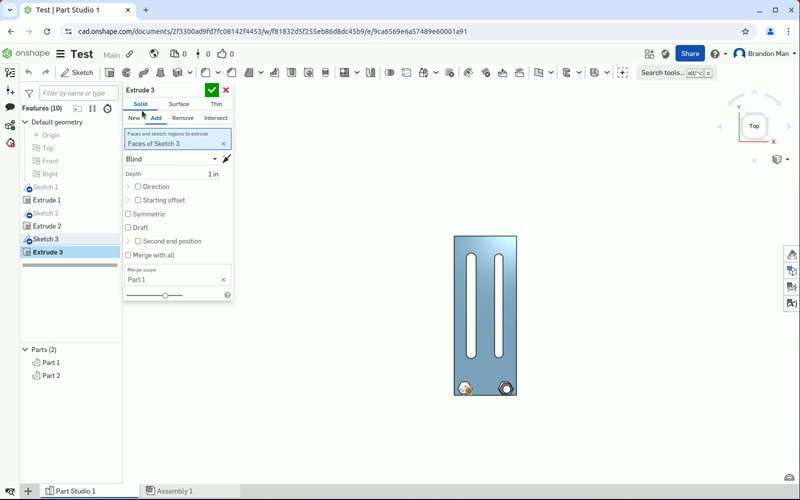
mouse_move(137, 120)
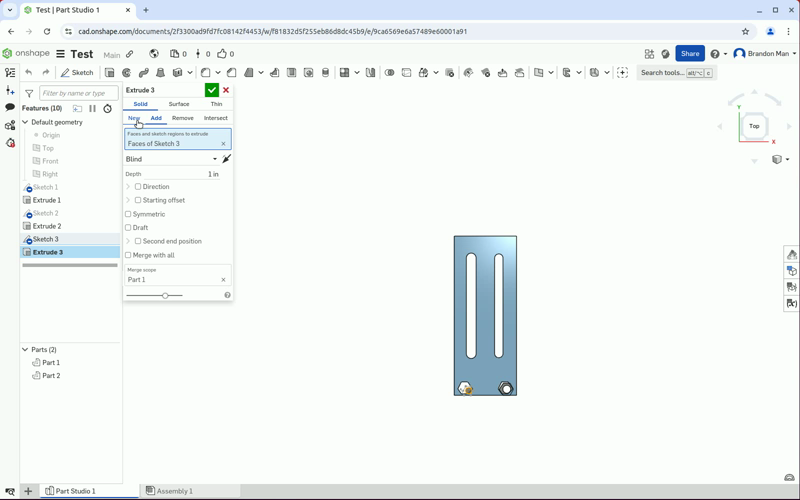
click(137, 120)
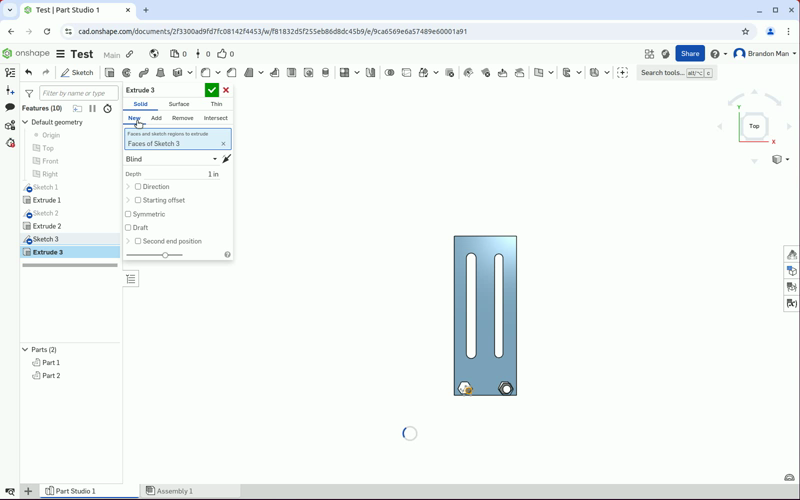
key(tab, 4)
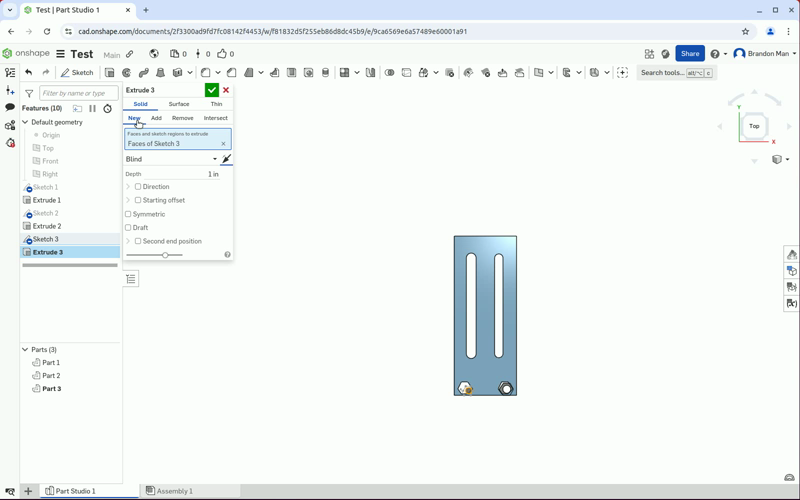
text(1.444)
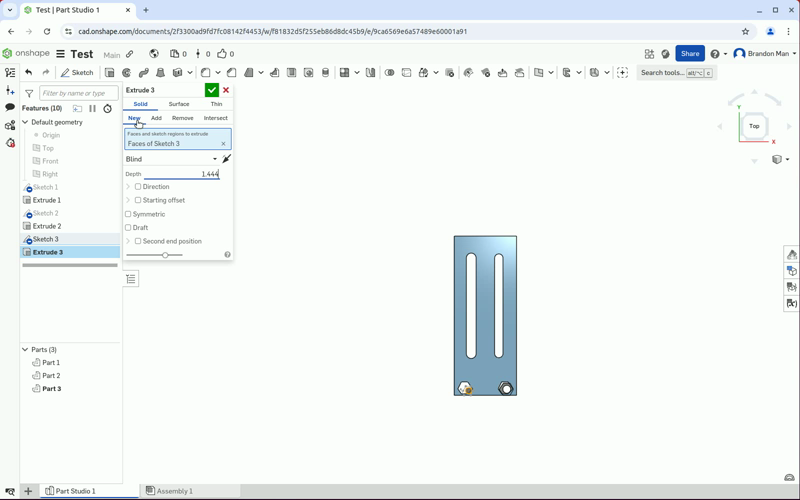
key(enter)
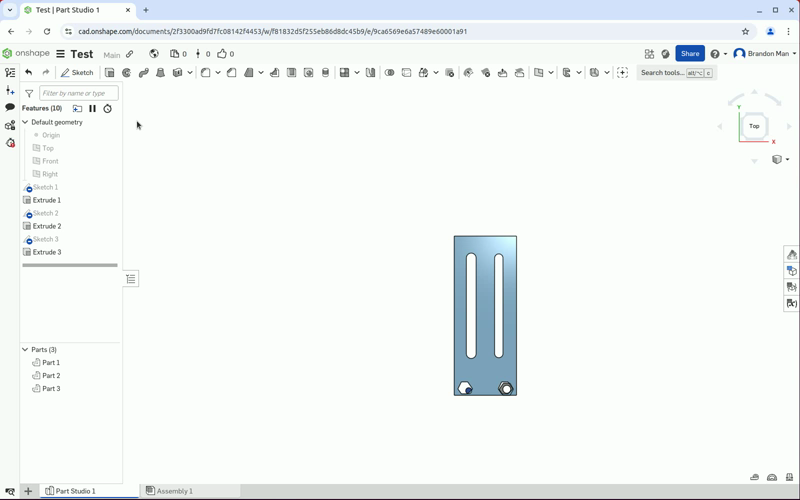
key(shift+h)
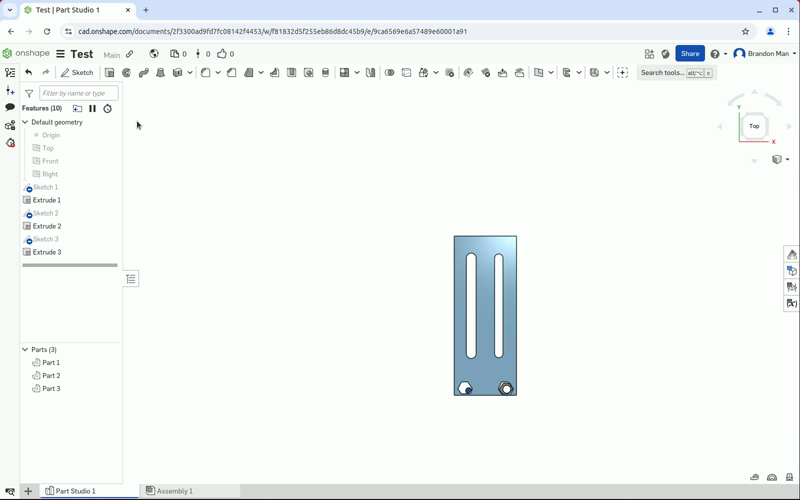
key(shift+h)
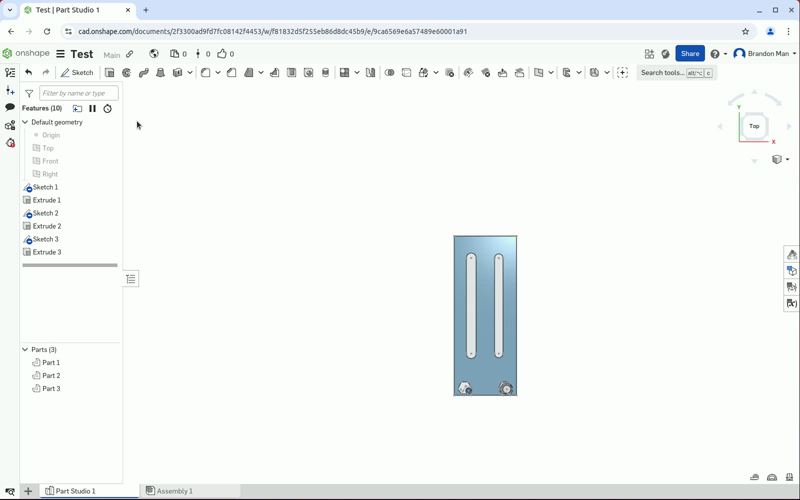
key(shift+7)
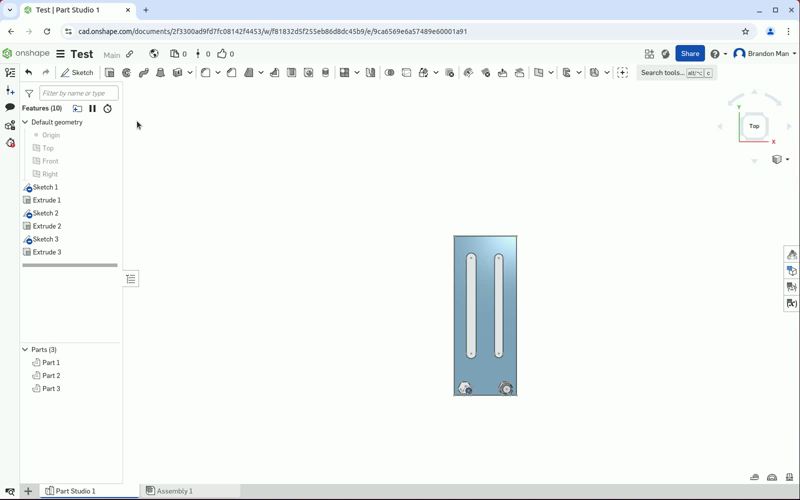
key(up, 3)
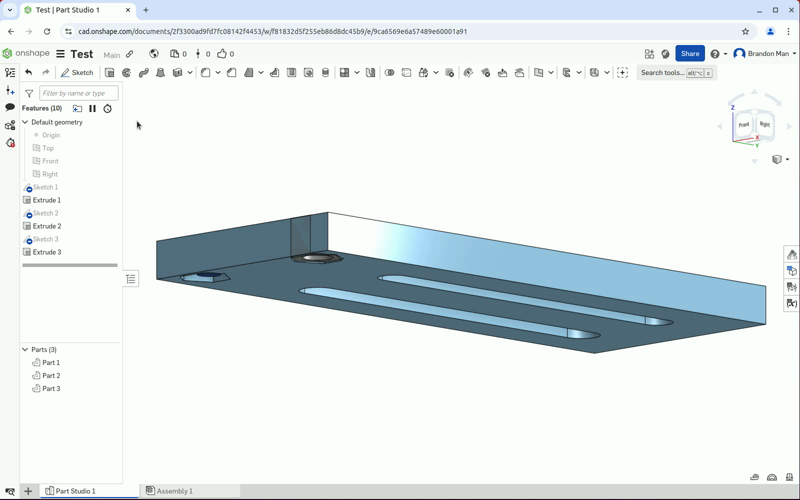
key(left, 3)
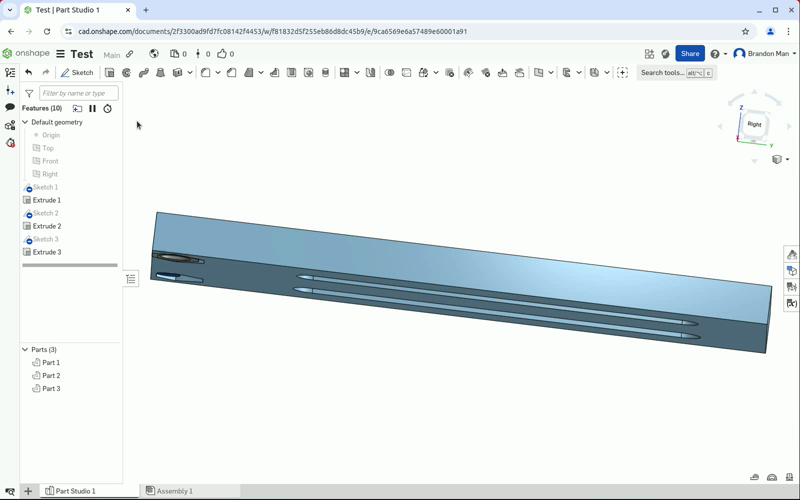
key(right, 3)
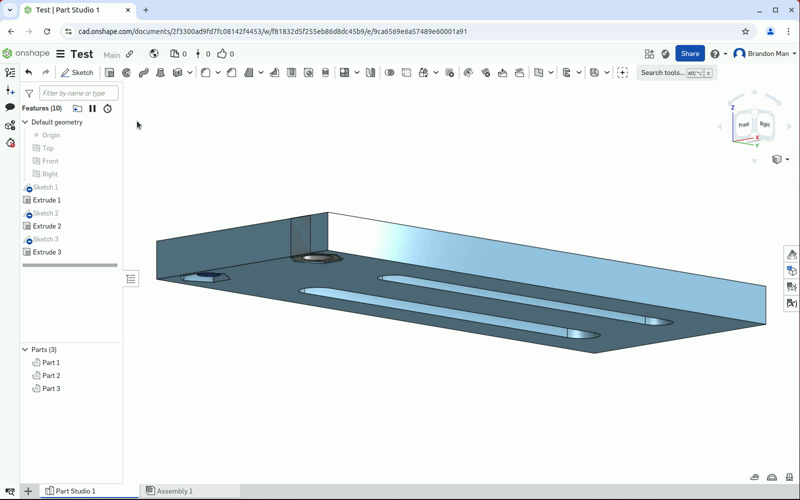
key(down, 3)
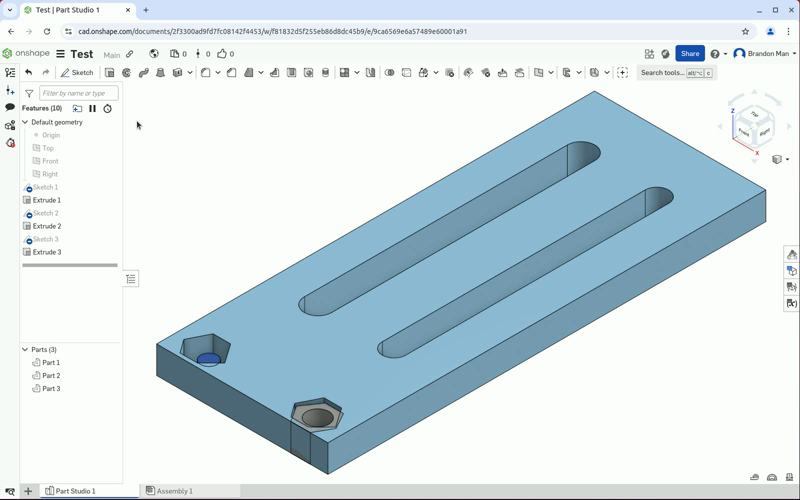
mouse_move(73, 189)
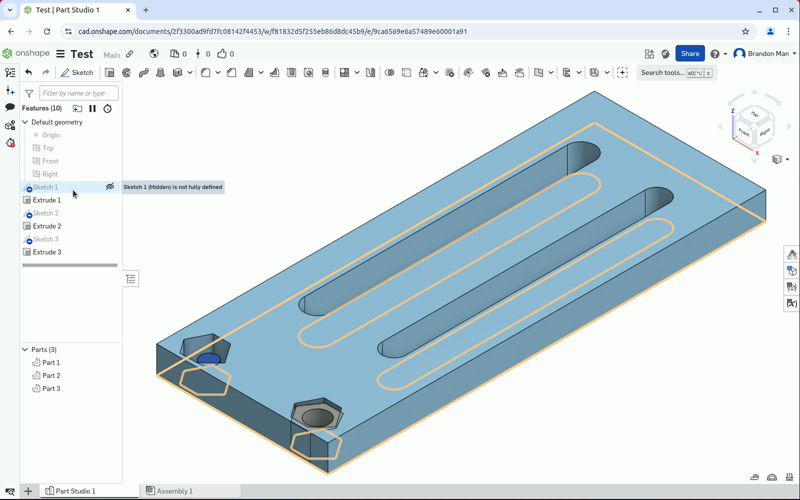
click(73, 189)